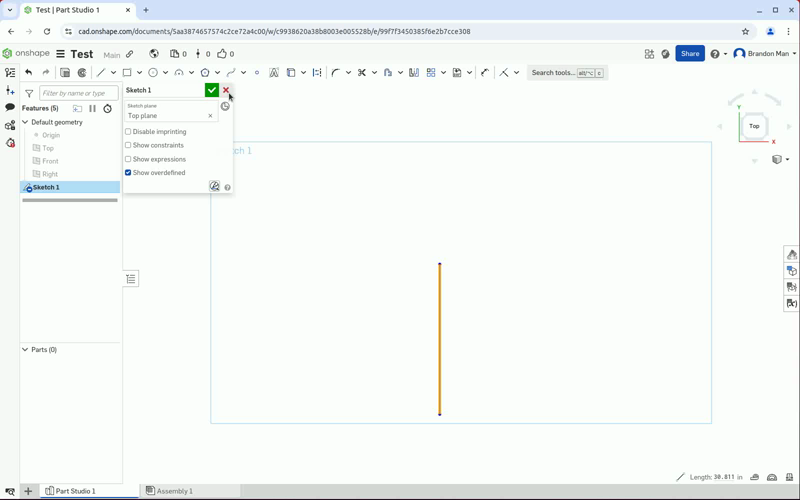
key(shift+h)
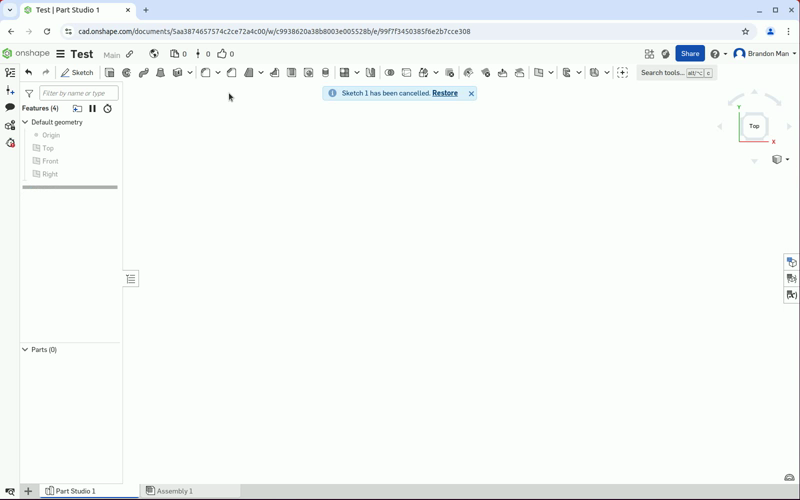
mouse_move(73, 352)
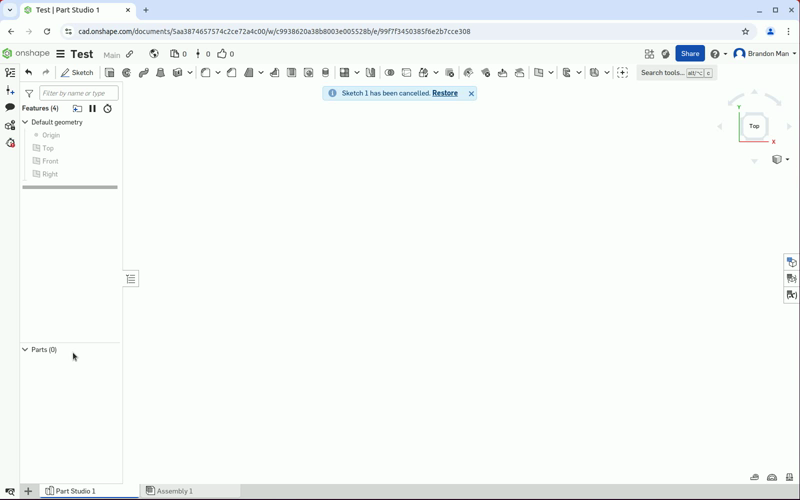
key(y)
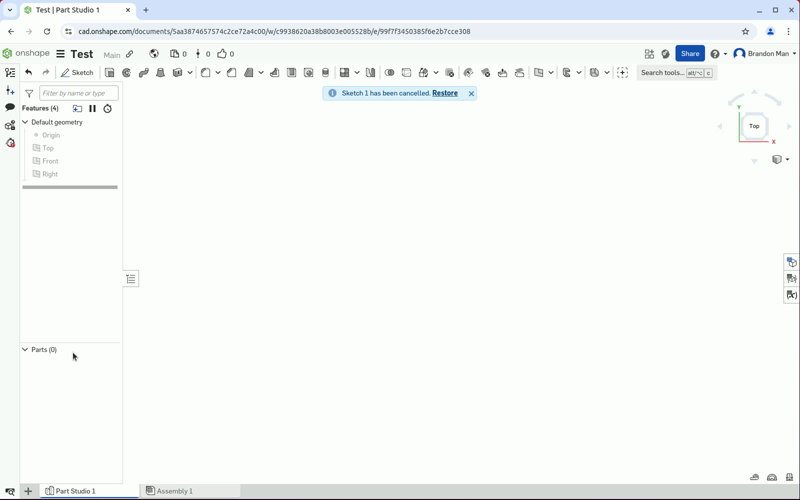
key(shift+p)
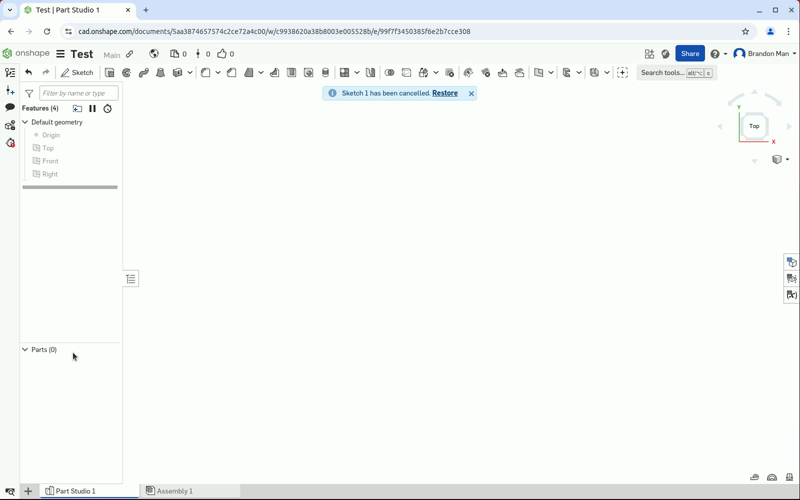
key(space)
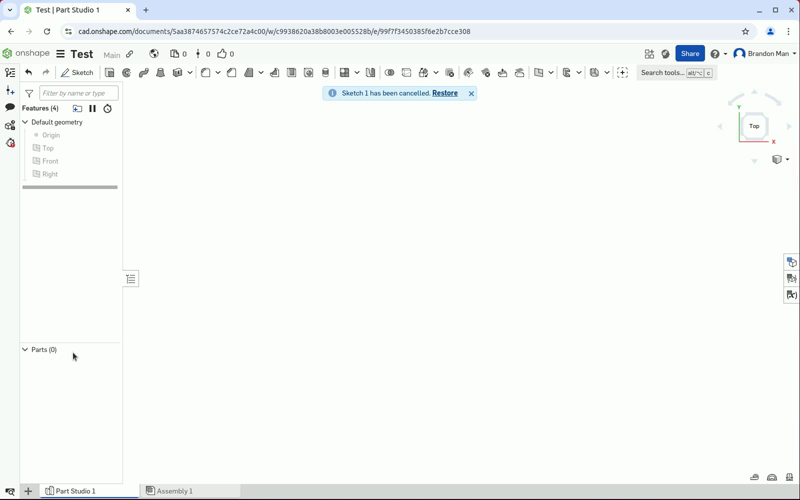
key_down(shift)
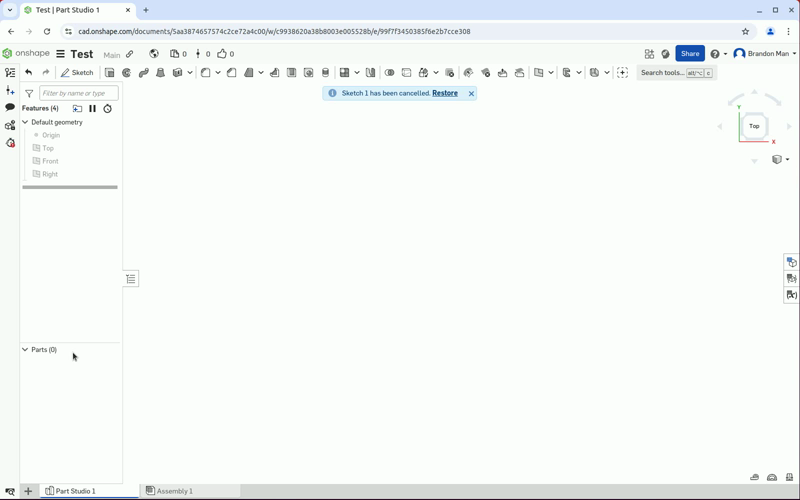
key(up)
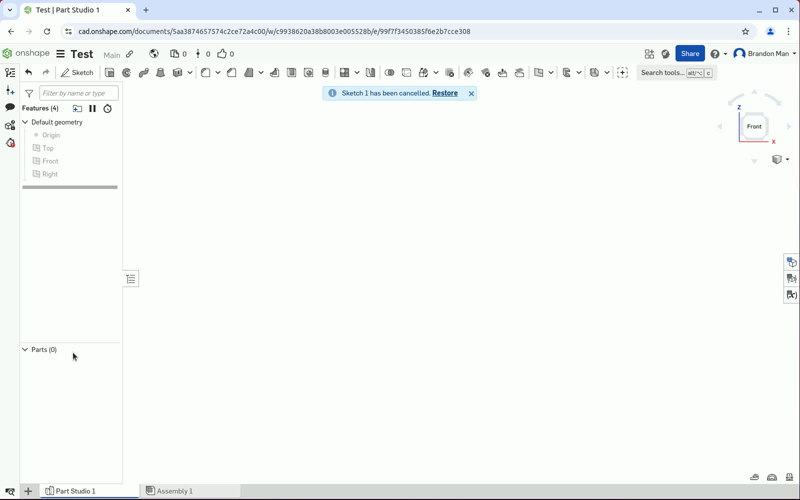
key_up(shift)
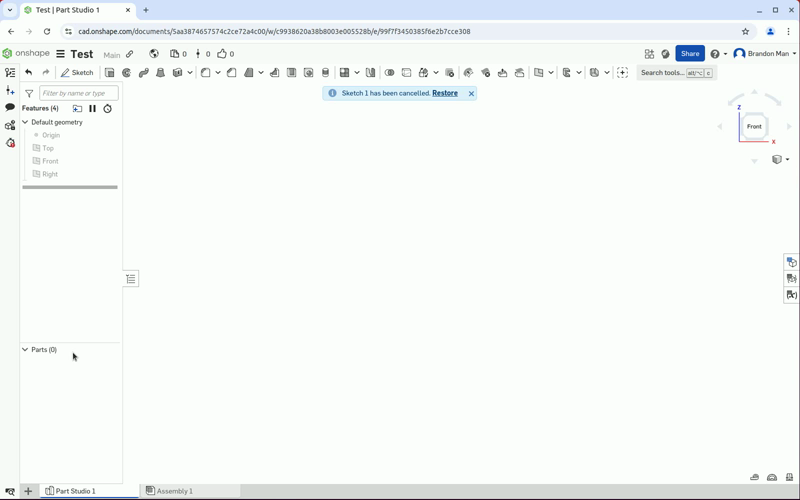
mouse_move(73, 352)
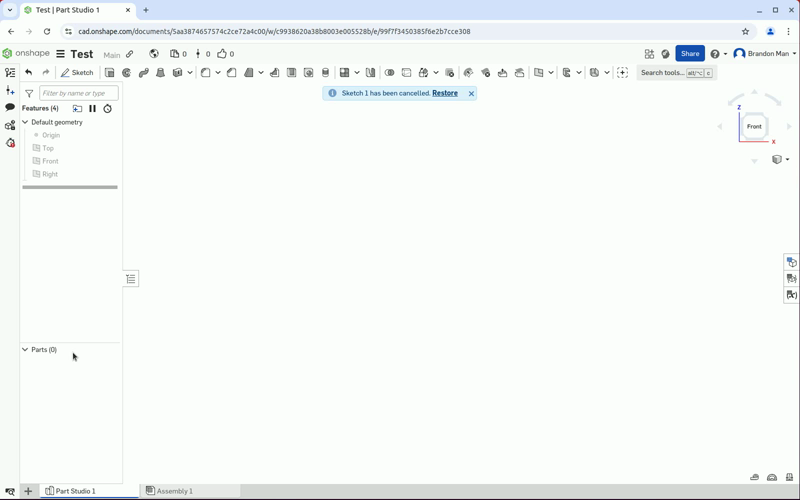
key(shift+y)
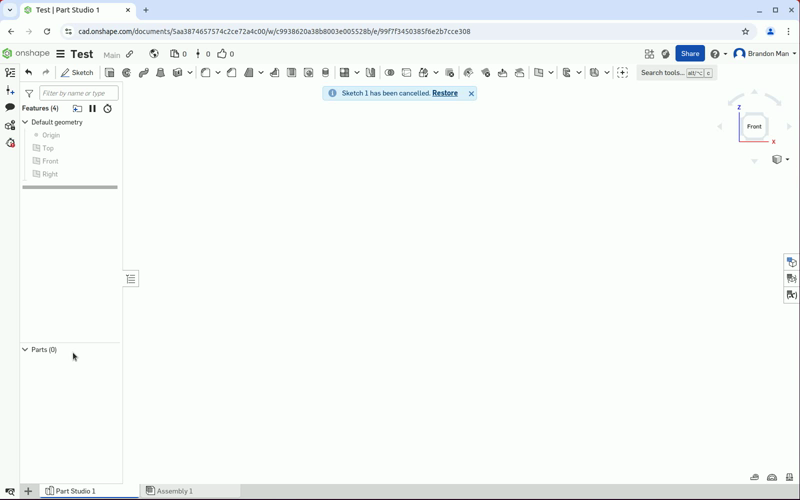
key(shift+s)
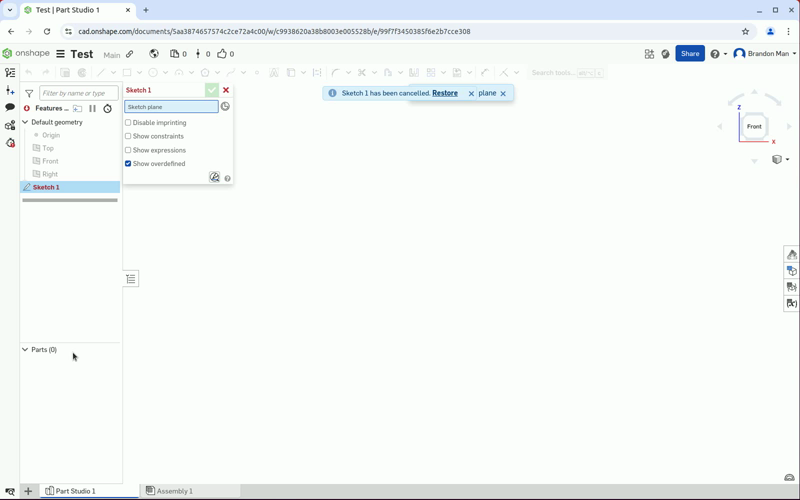
mouse_move(73, 163)
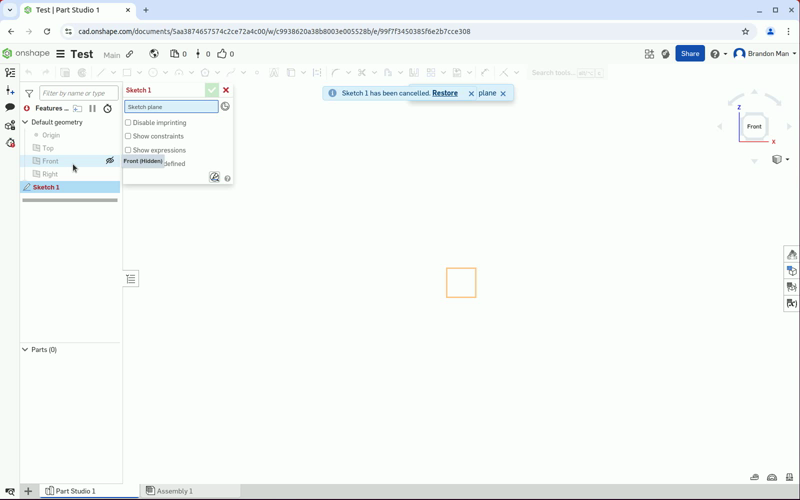
click(73, 163)
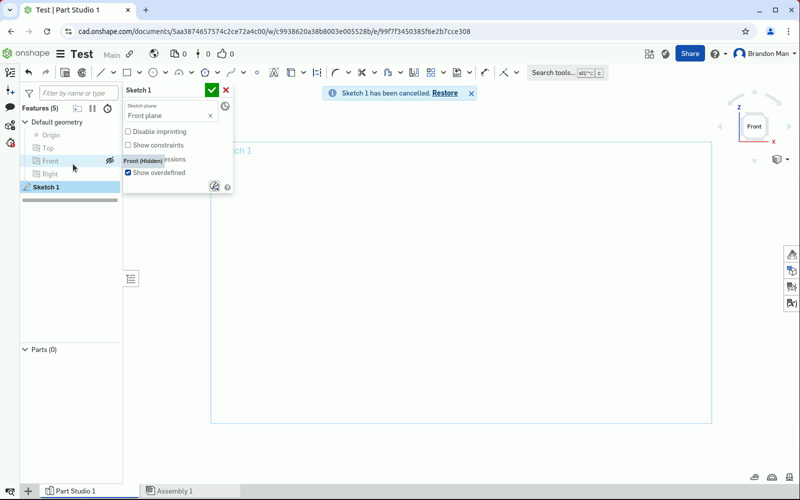
mouse_move(73, 352)
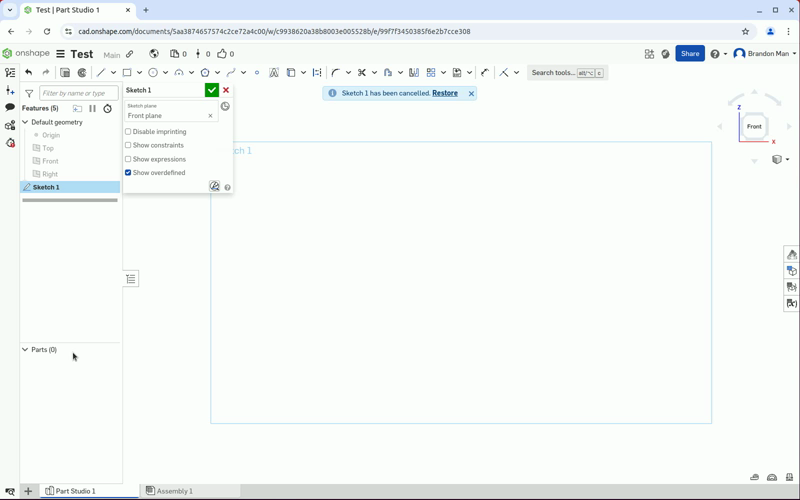
key(y)
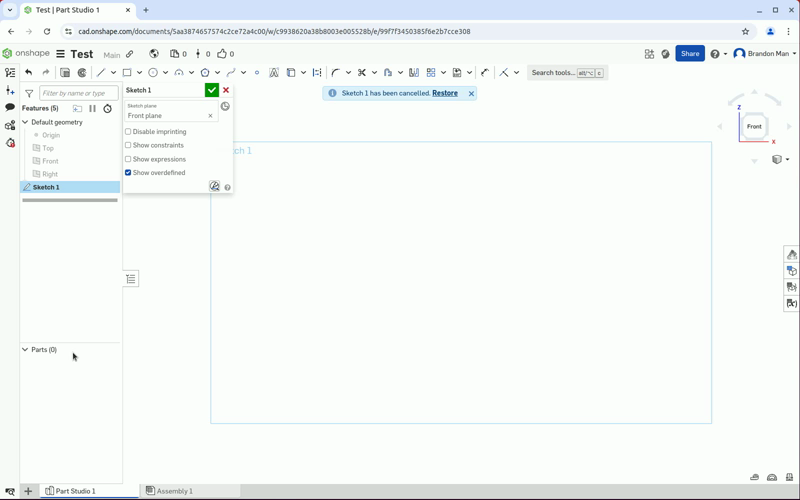
key(l)
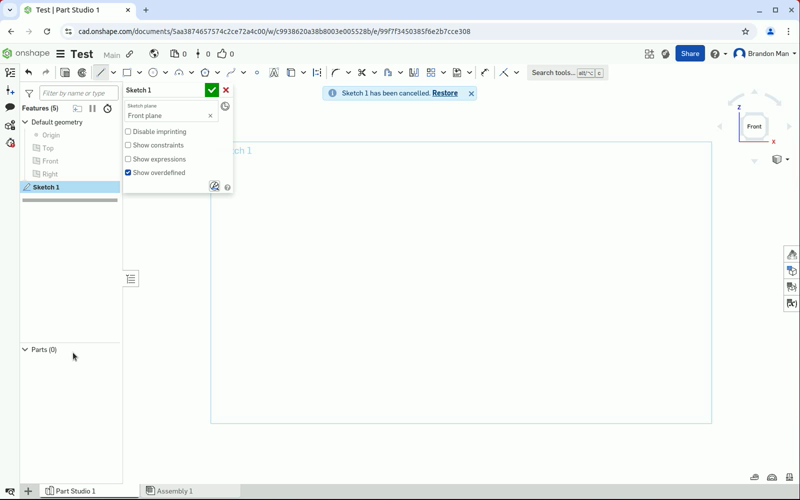
key_down(shift)
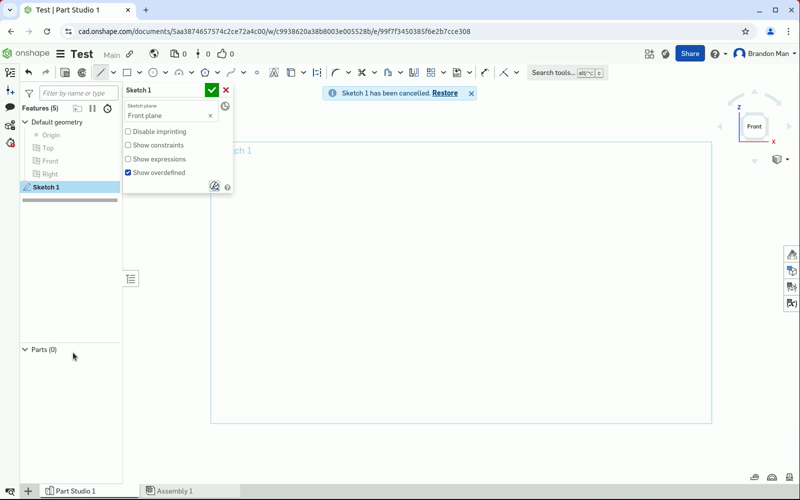
mouse_move(549, 233)
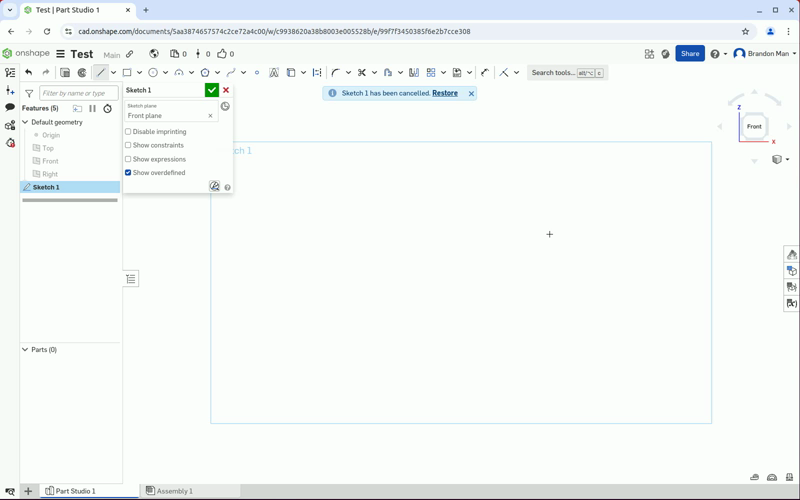
click(549, 233)
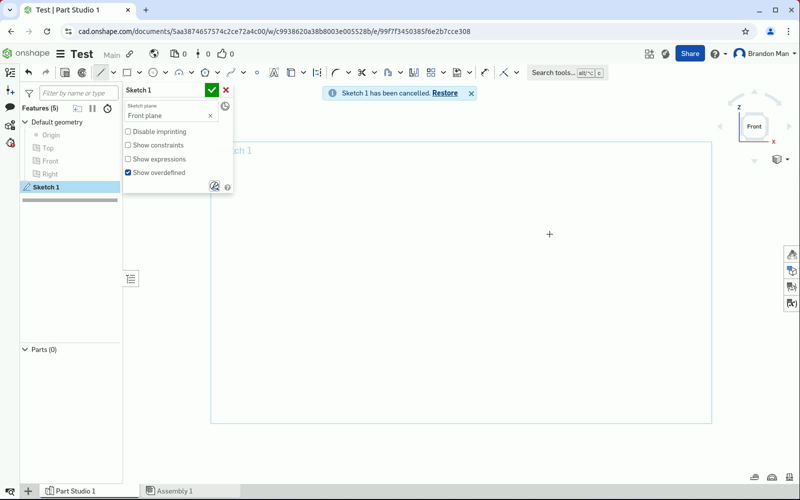
key_up(shift)
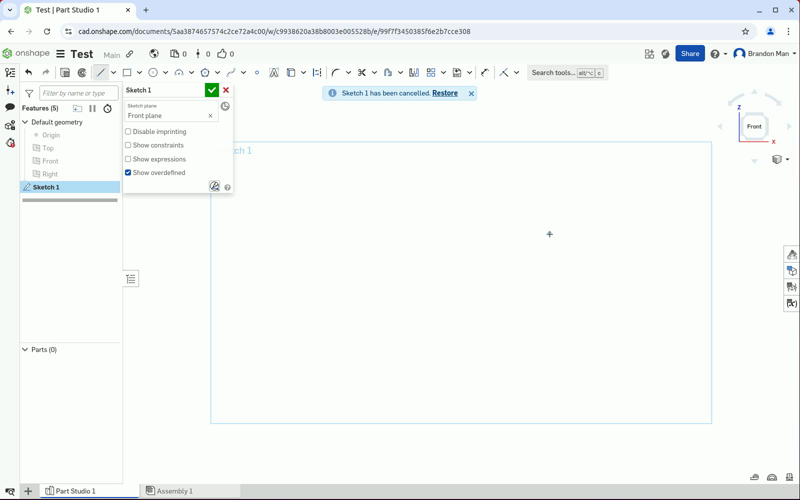
key_down(shift)
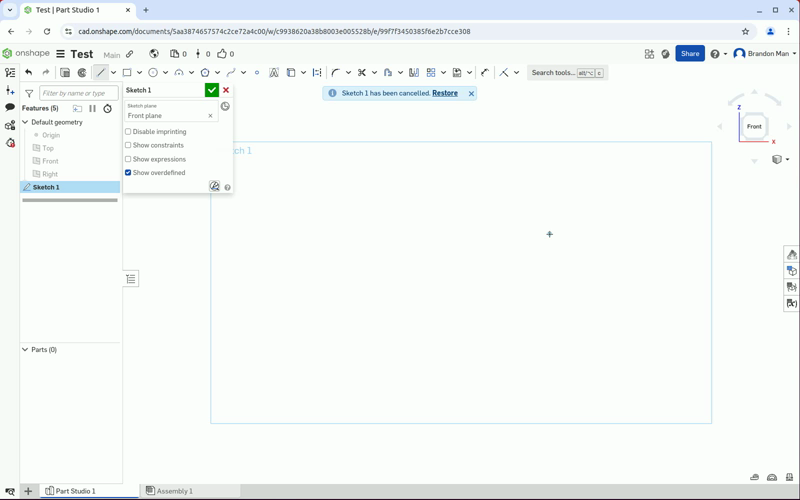
mouse_move(579, 233)
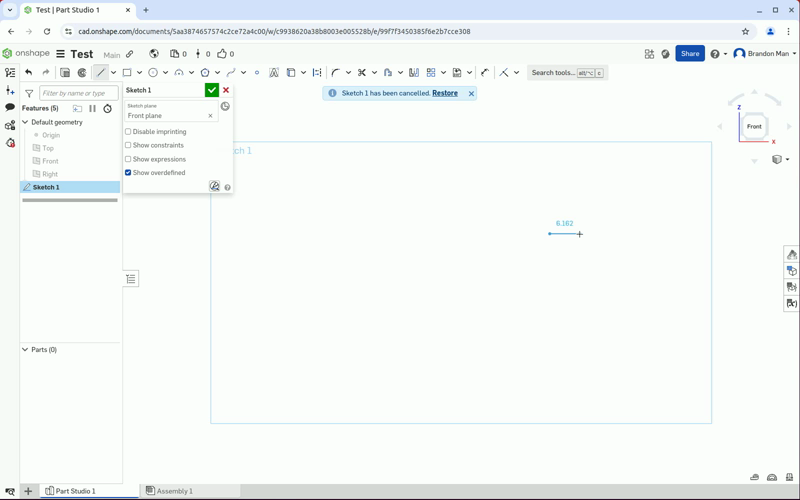
mouse_move(554, 234)
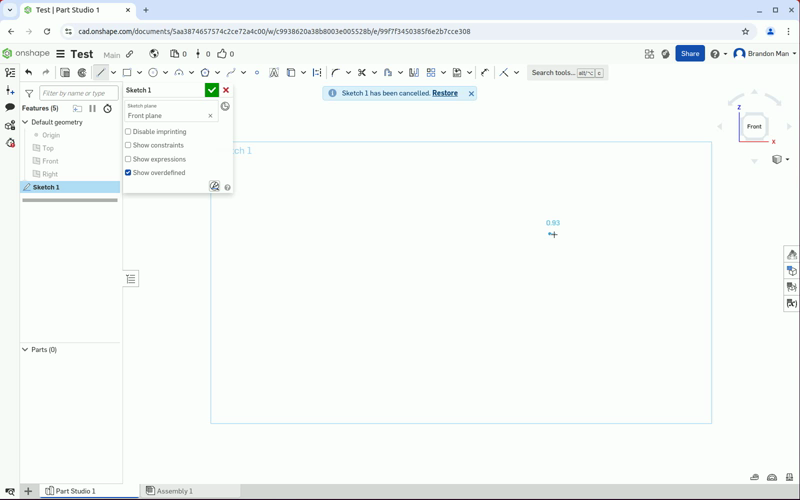
scroll(6)
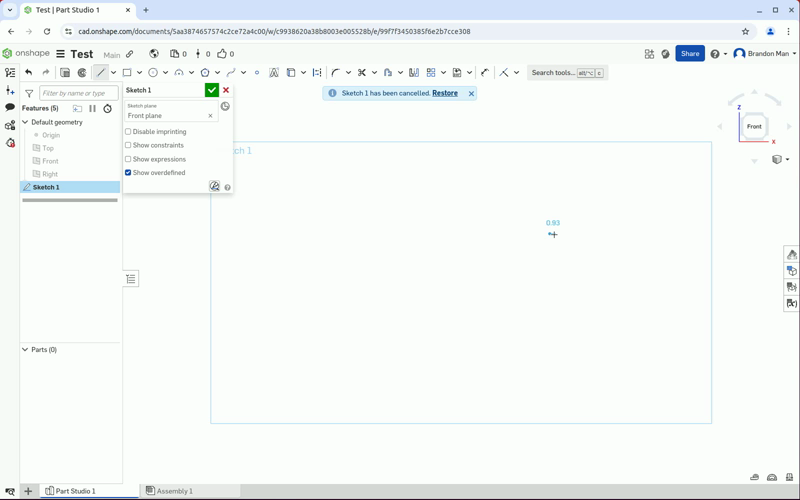
scroll(6)
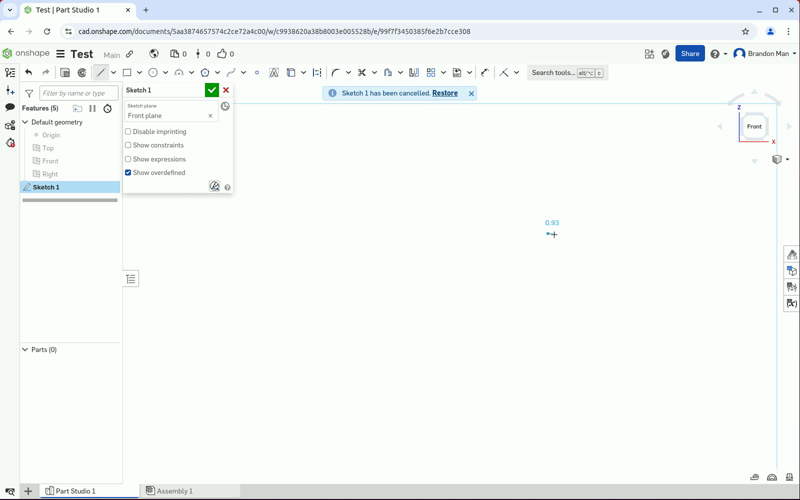
scroll(6)
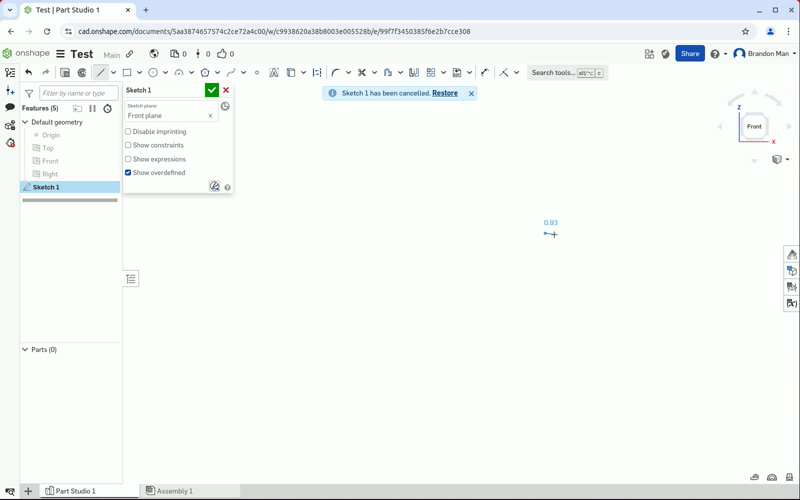
scroll(6)
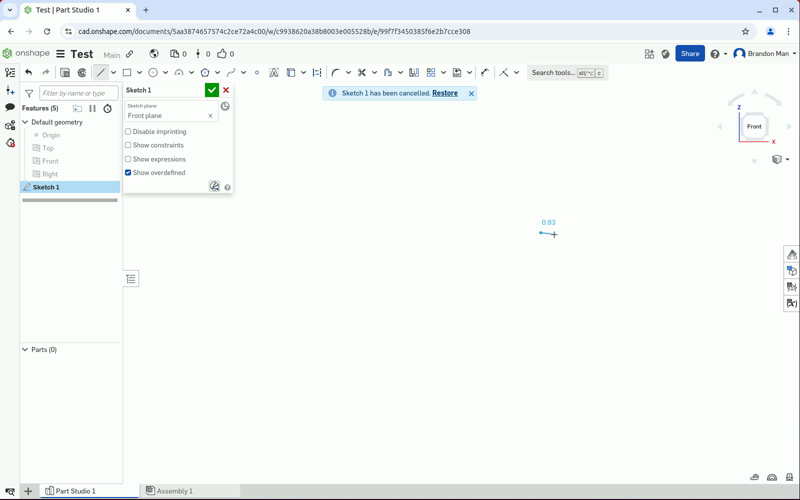
scroll(6)
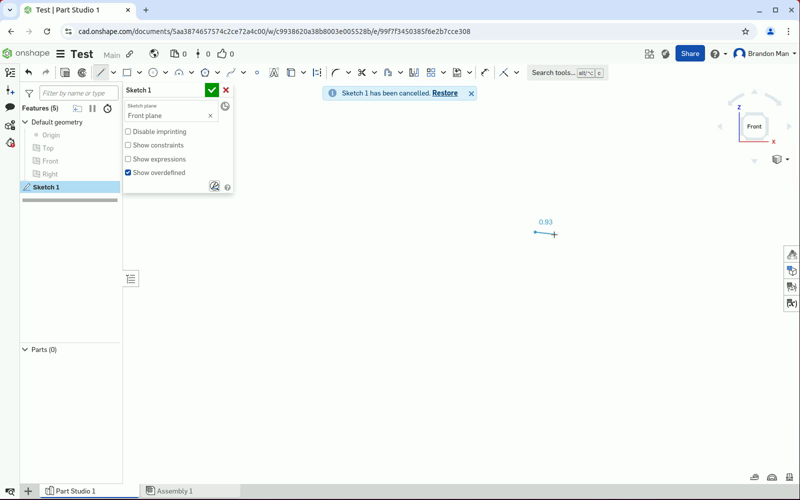
scroll(6)
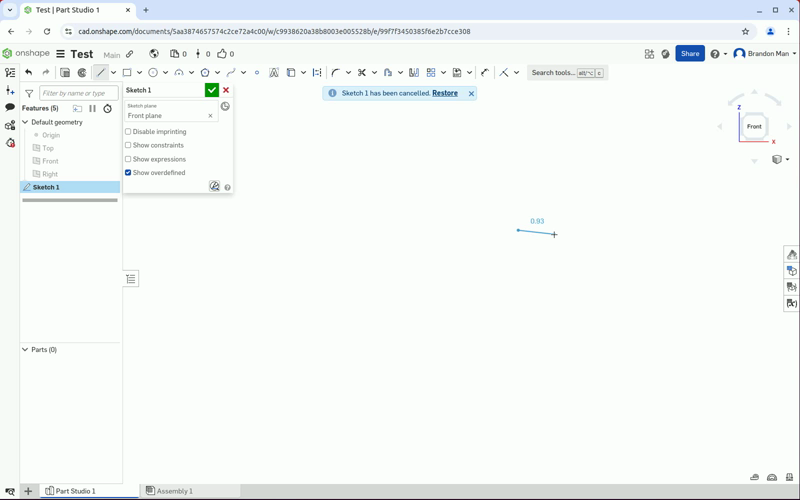
scroll(6)
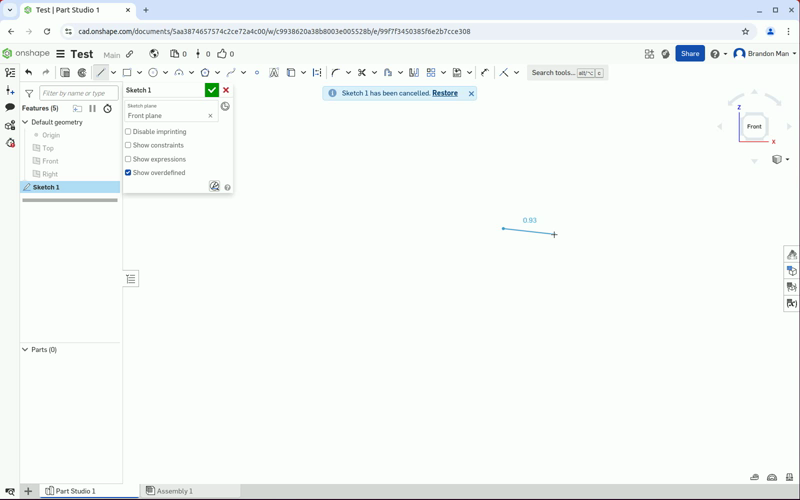
click(554, 234)
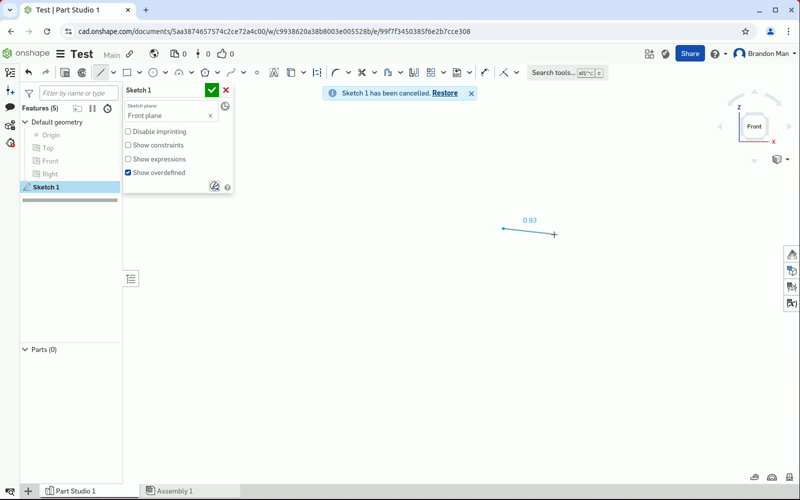
scroll(-6)
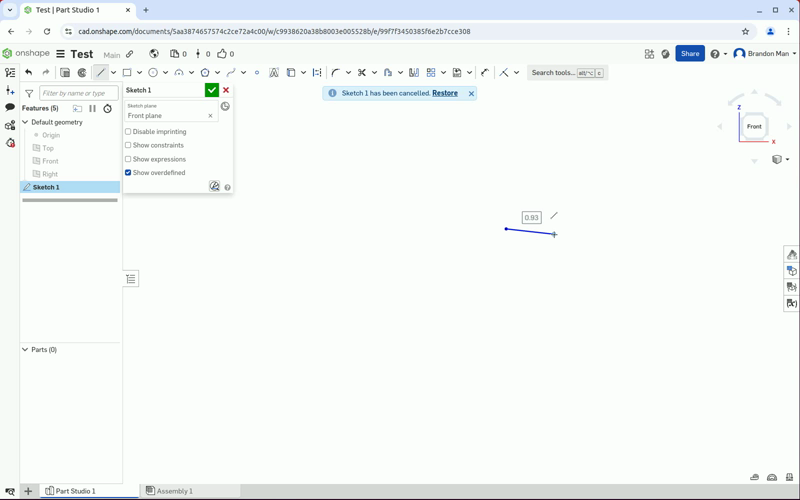
scroll(-6)
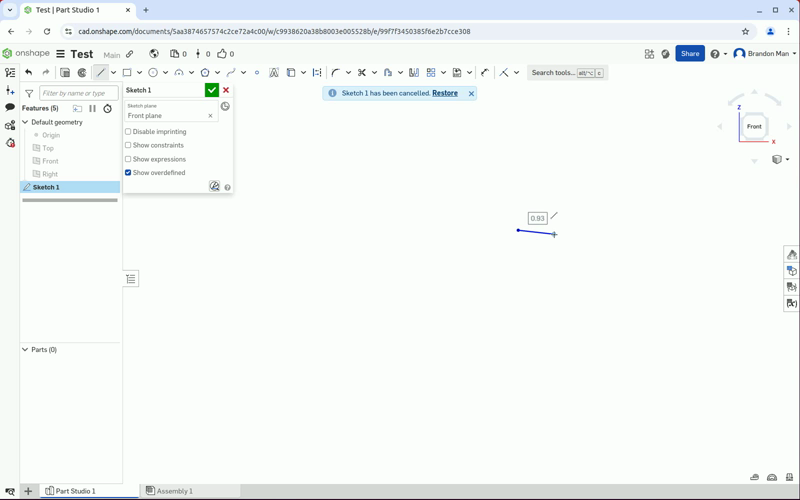
scroll(-6)
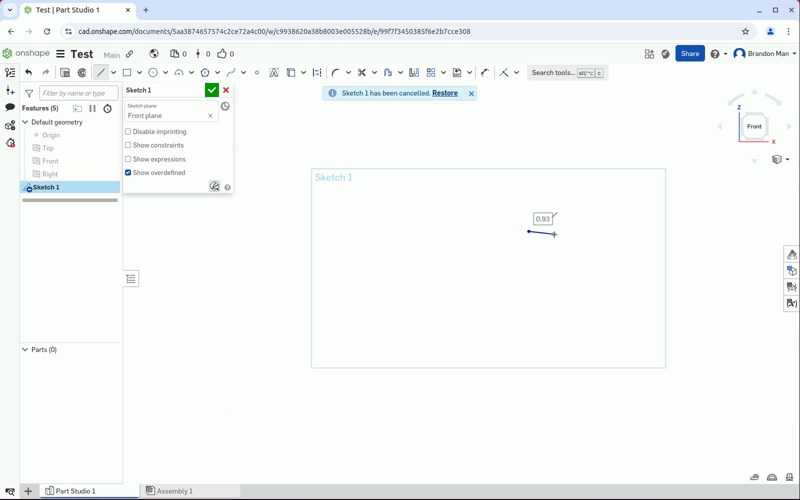
scroll(-6)
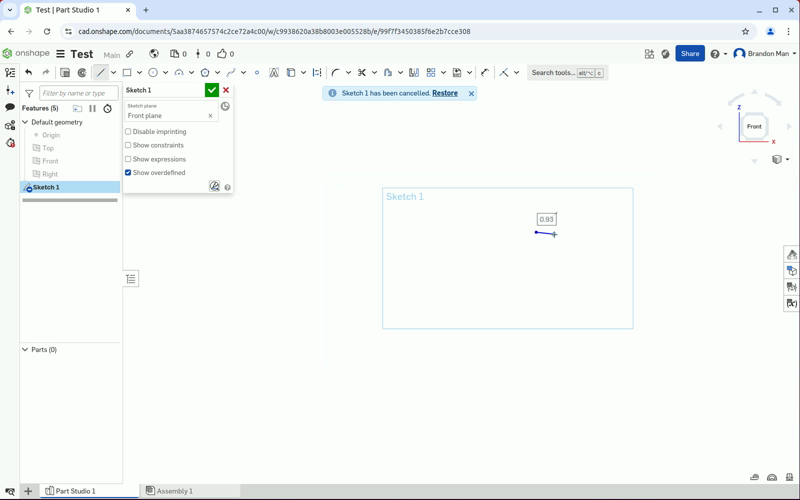
scroll(-6)
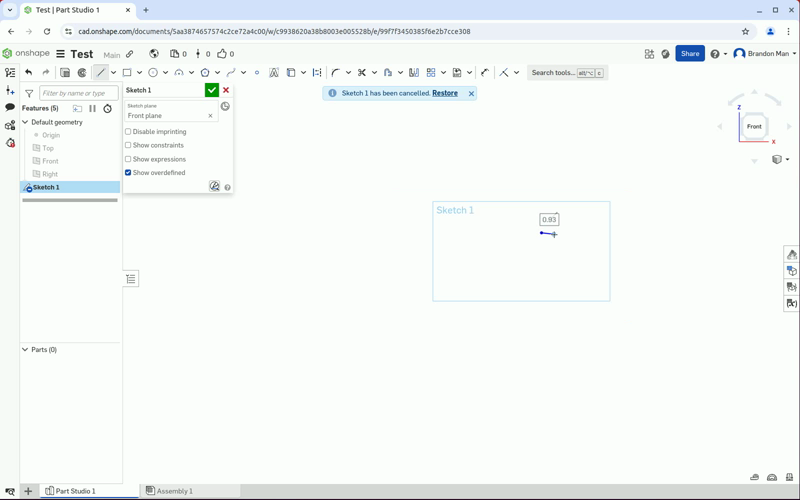
scroll(-6)
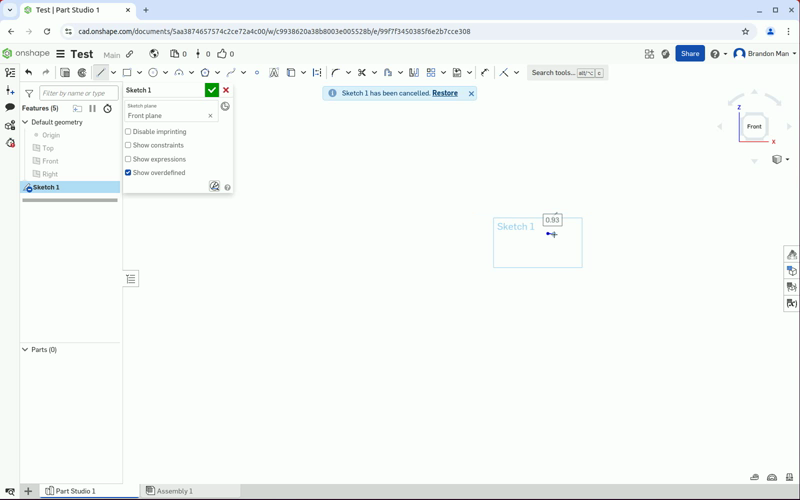
scroll(-6)
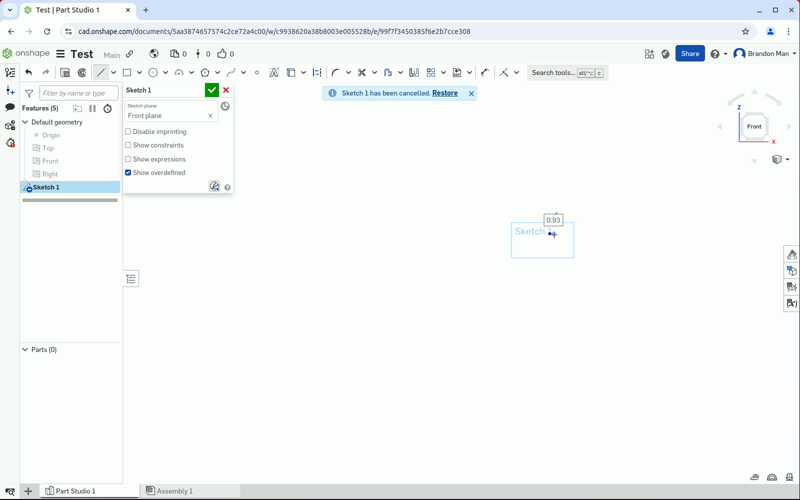
key_up(shift)
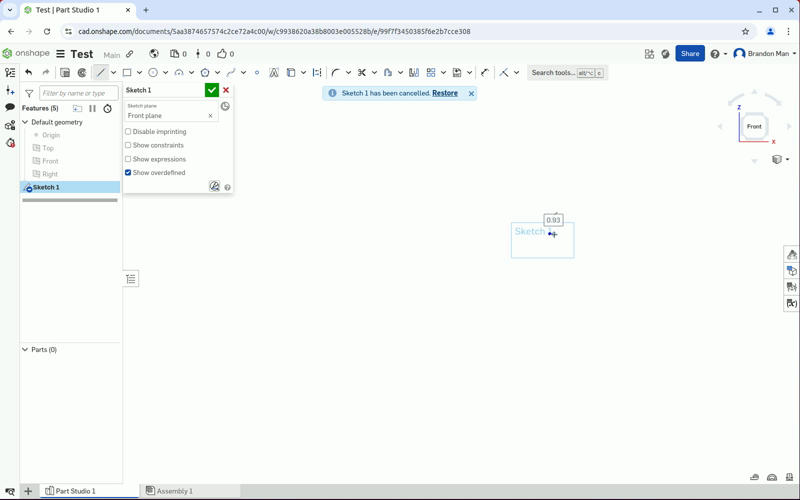
key(esc)
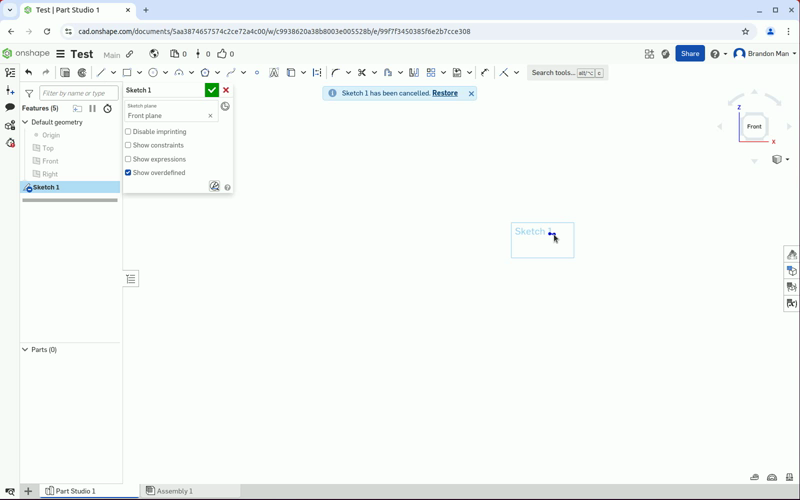
key(a)
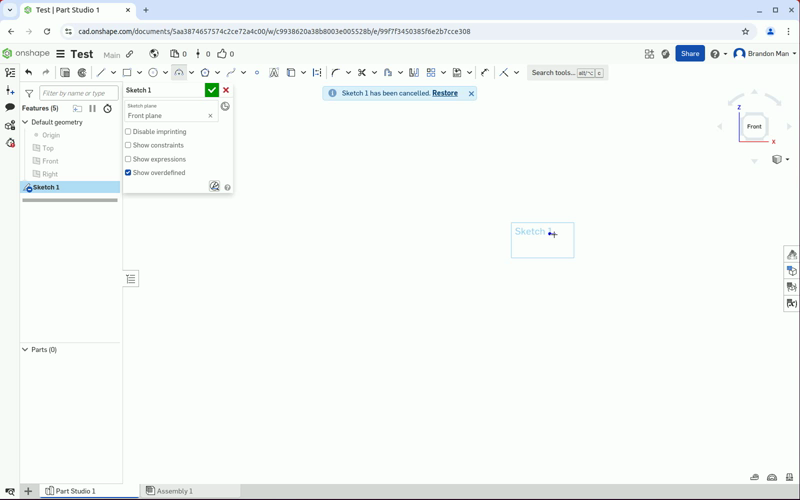
mouse_move(554, 234)
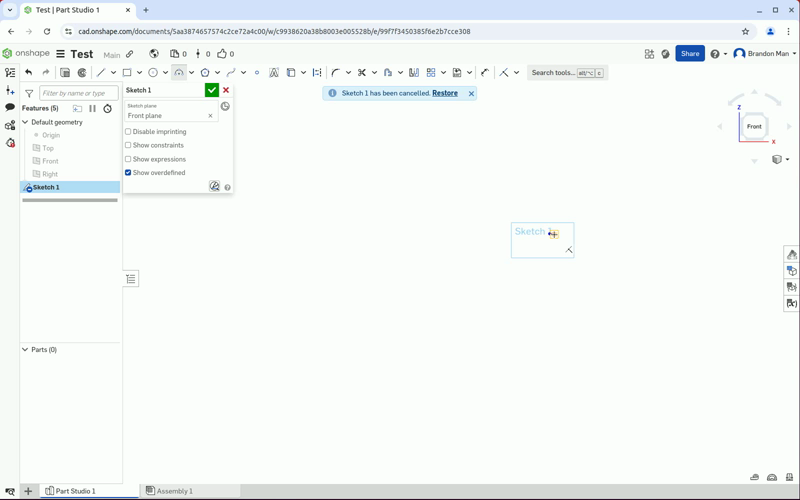
click(554, 234)
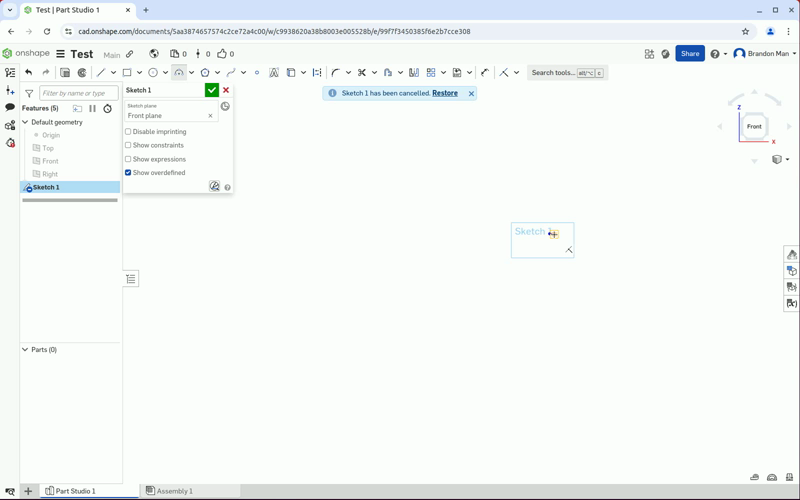
mouse_move(549, 233)
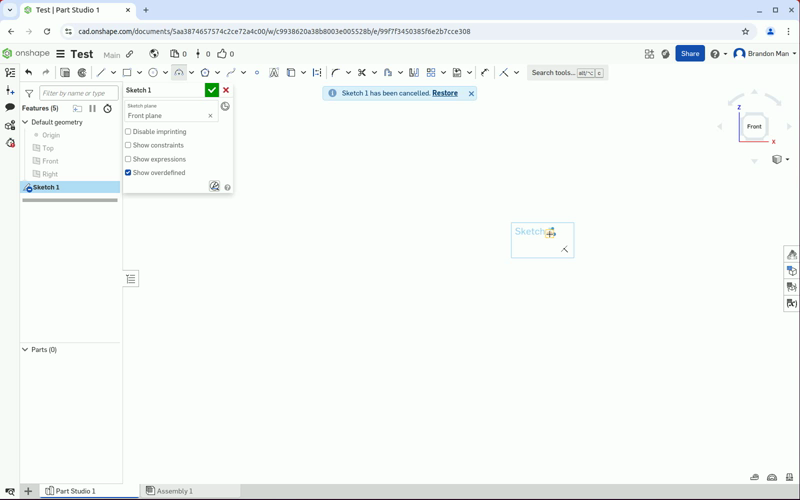
scroll(6)
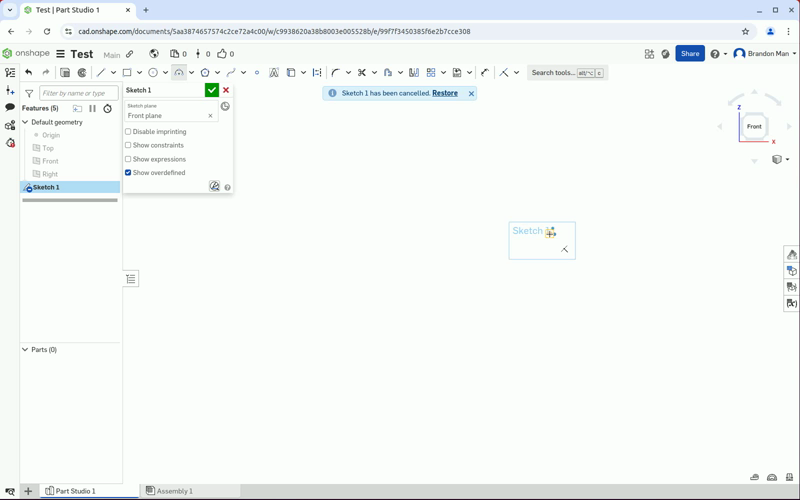
scroll(6)
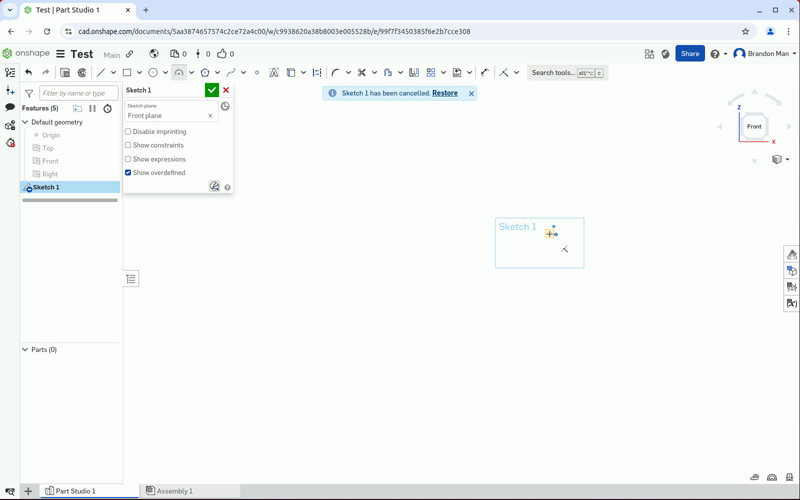
scroll(6)
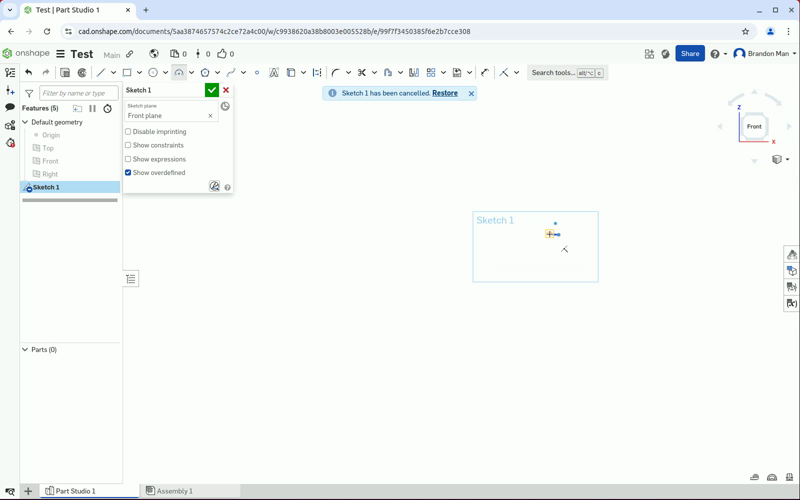
scroll(6)
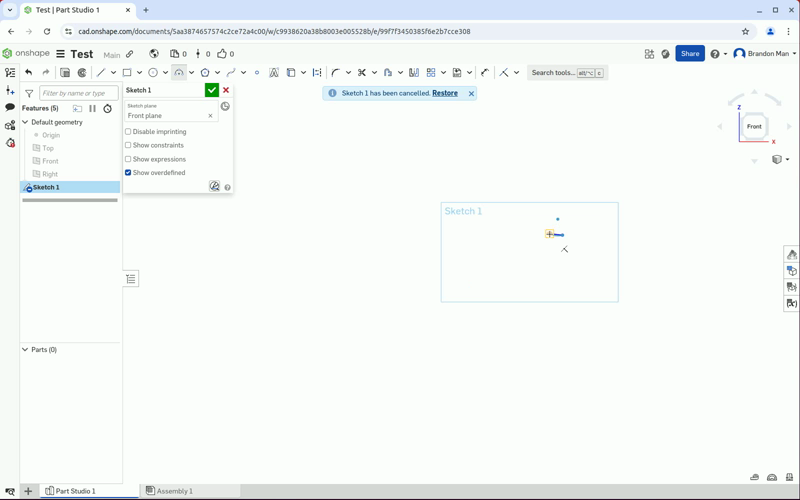
scroll(6)
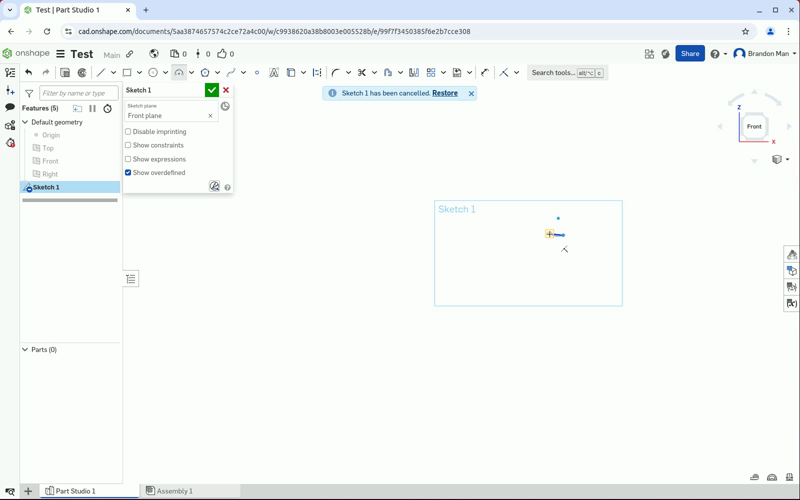
scroll(6)
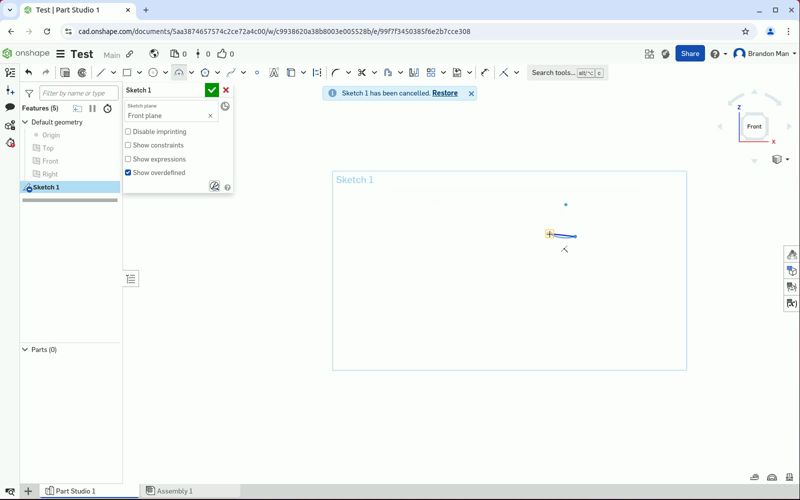
scroll(6)
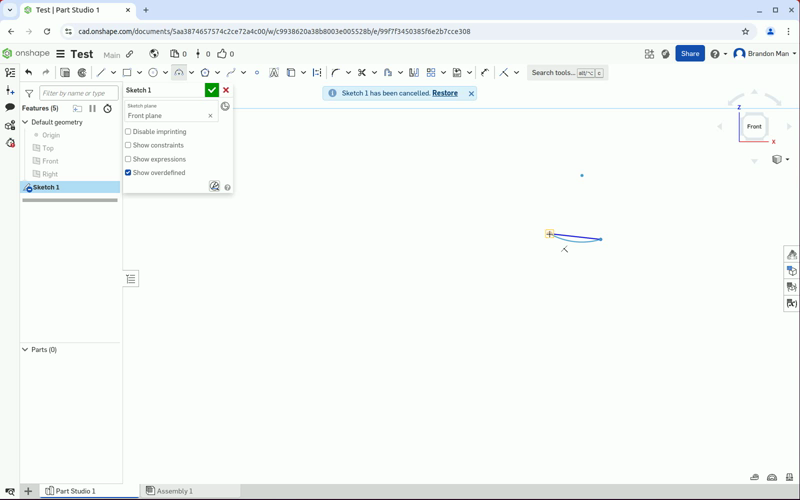
click(549, 233)
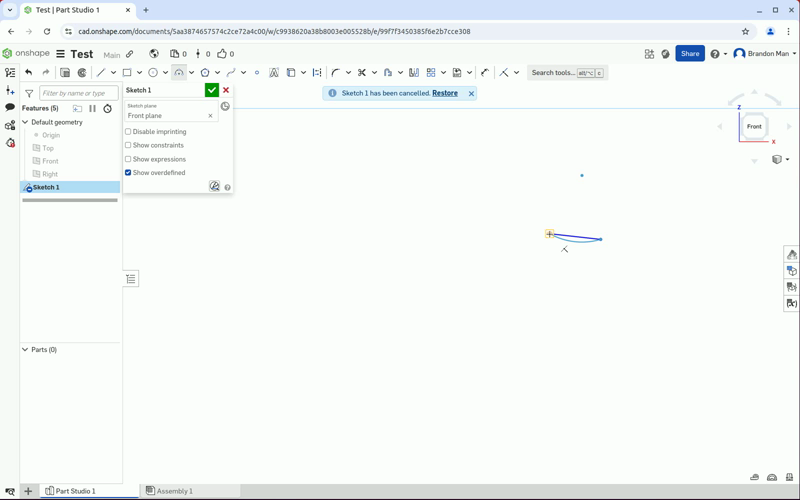
scroll(-6)
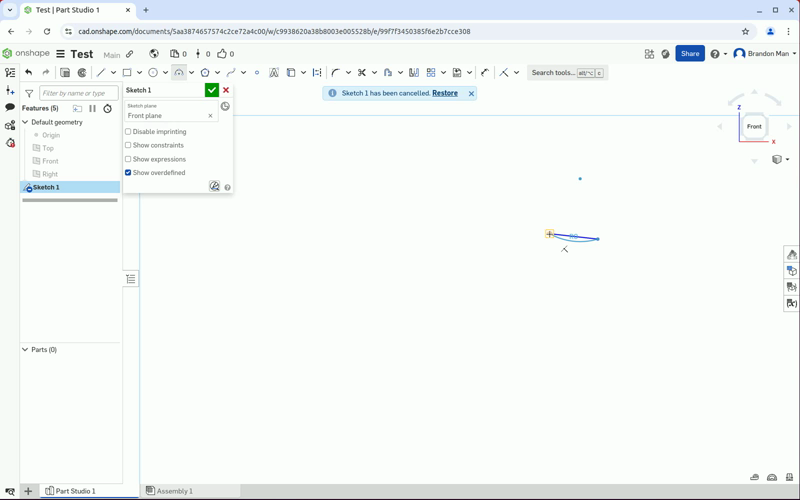
scroll(-6)
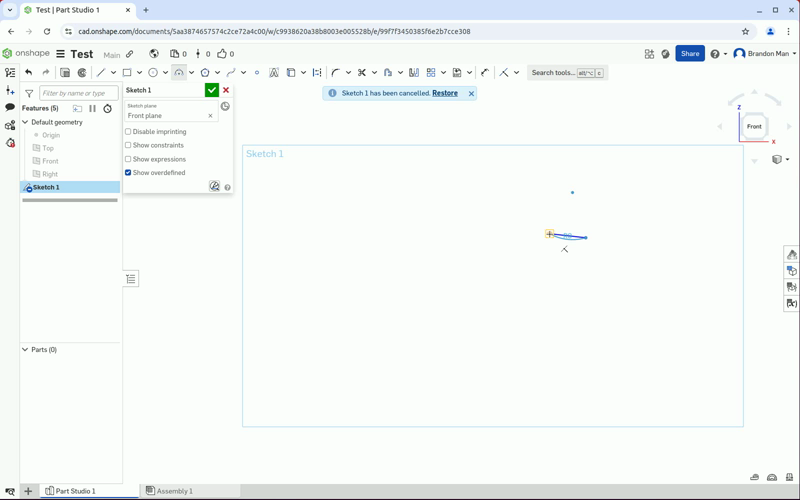
scroll(-6)
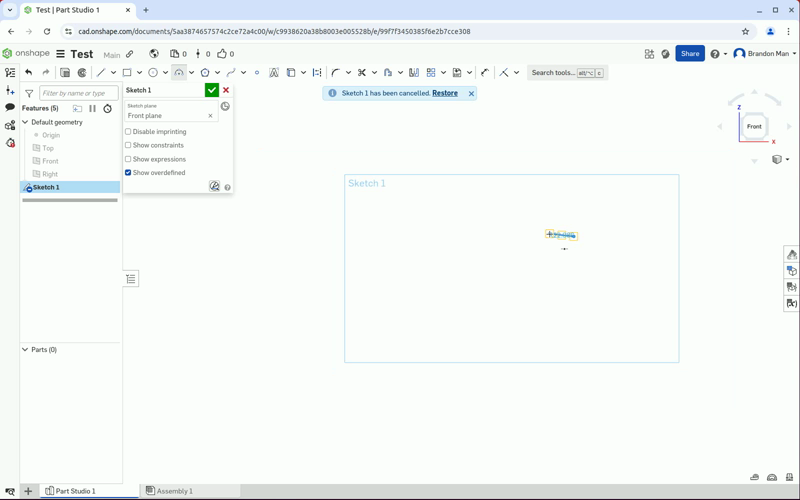
scroll(-6)
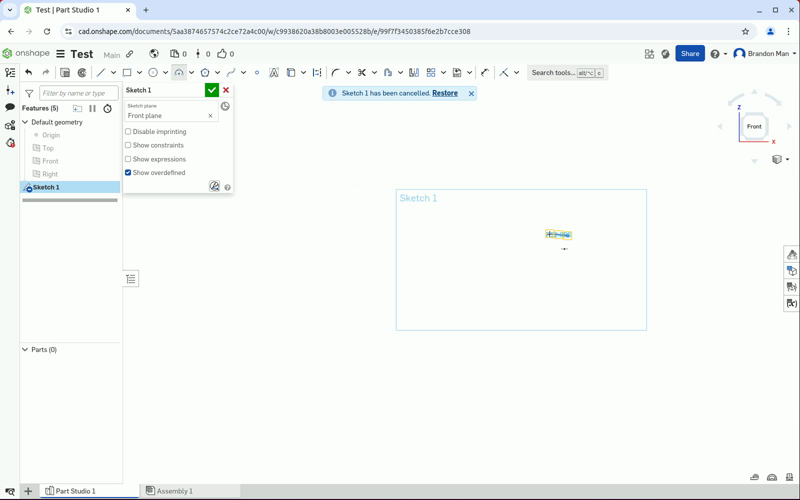
scroll(-6)
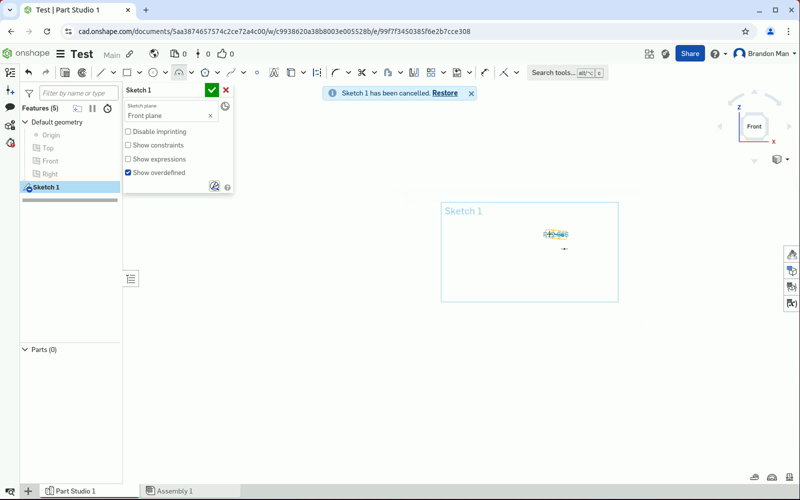
scroll(-6)
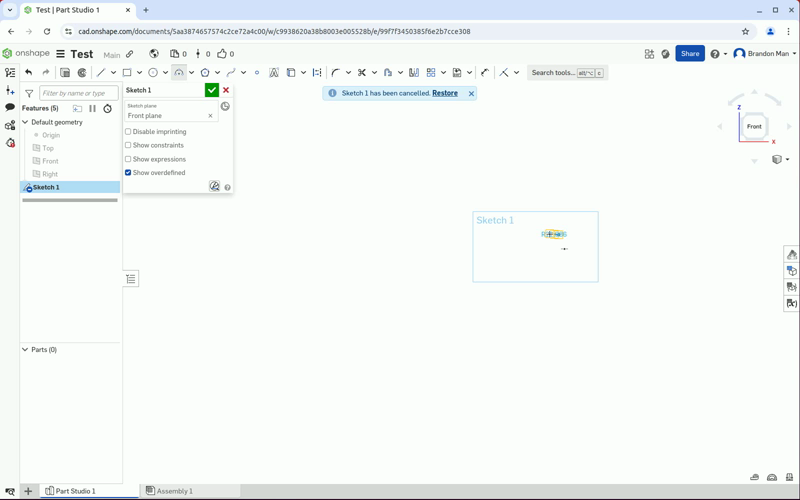
scroll(-6)
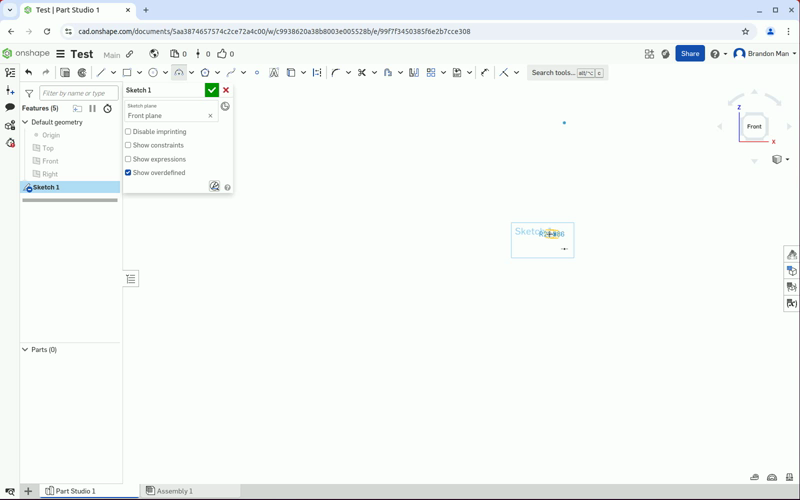
key_down(shift)
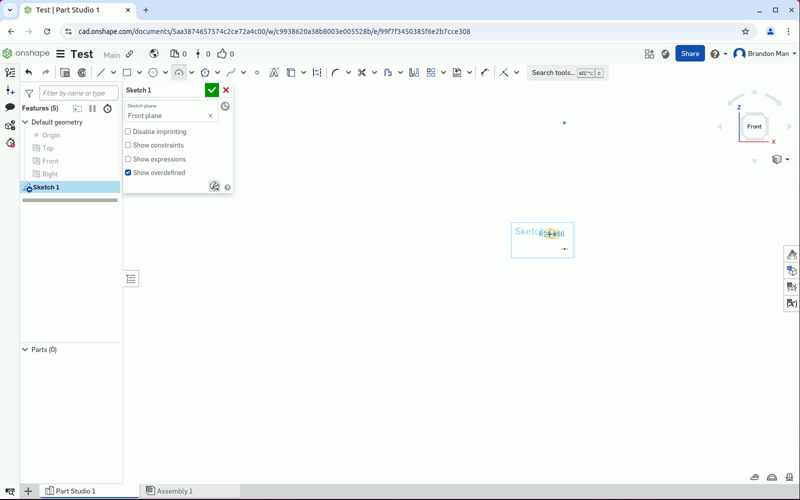
mouse_move(552, 233)
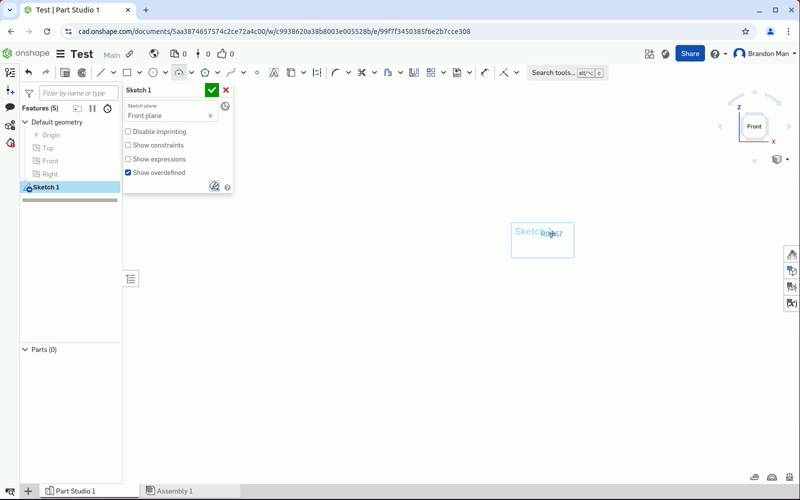
scroll(6)
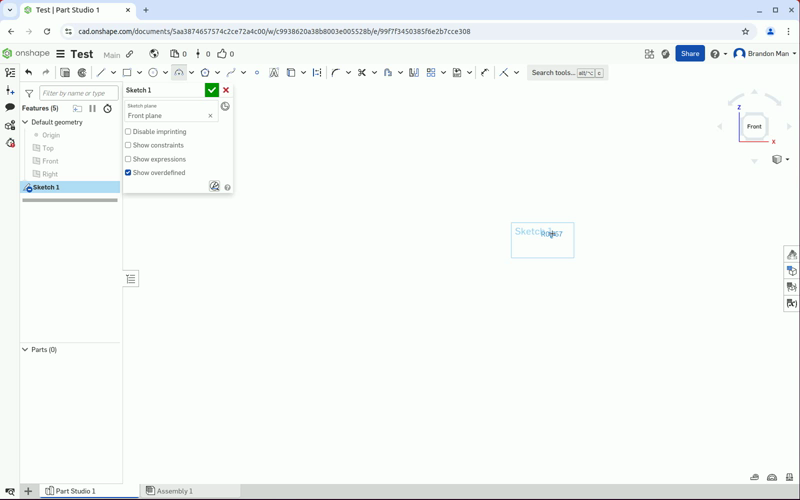
scroll(6)
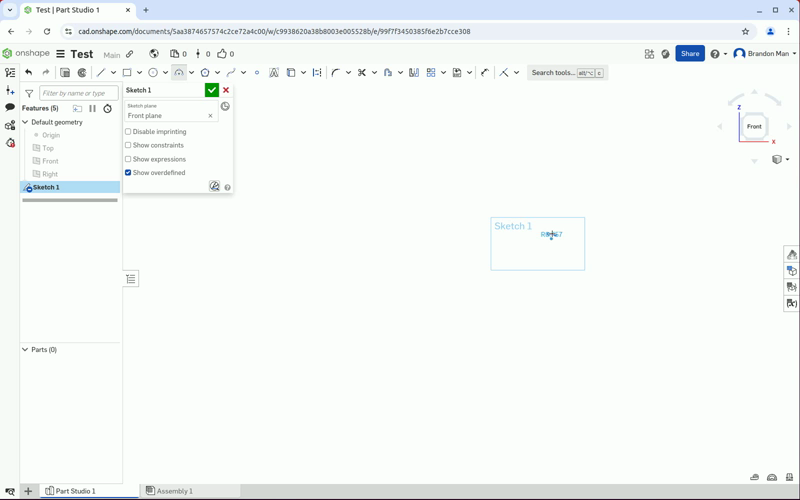
scroll(6)
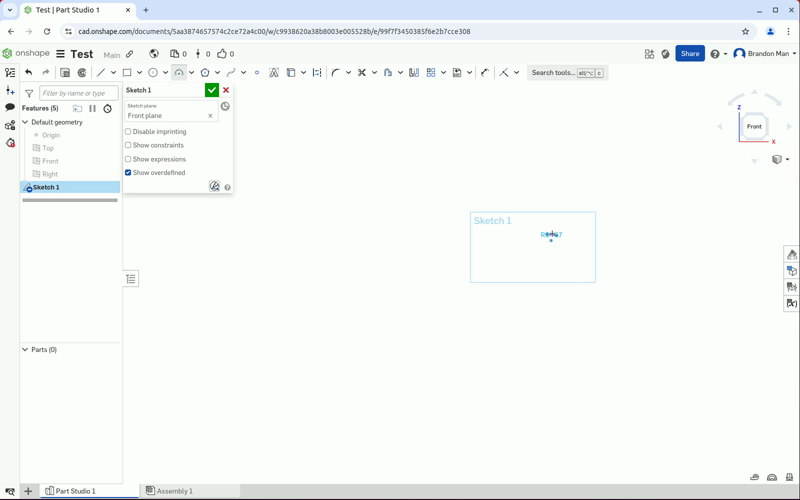
scroll(6)
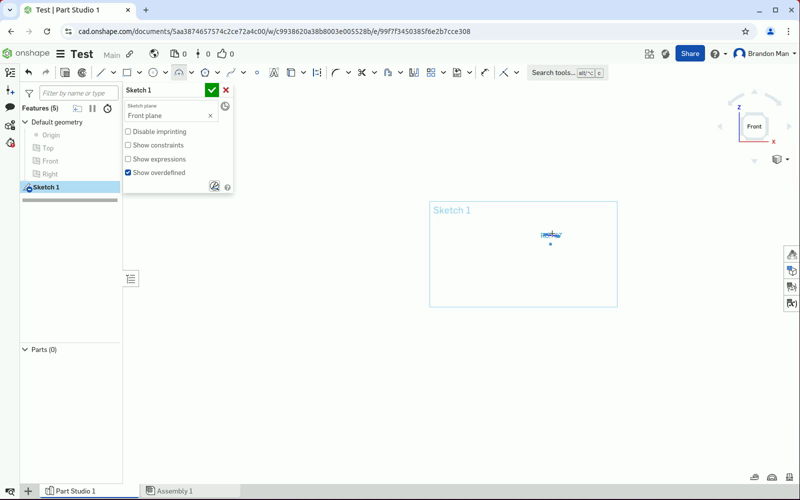
scroll(6)
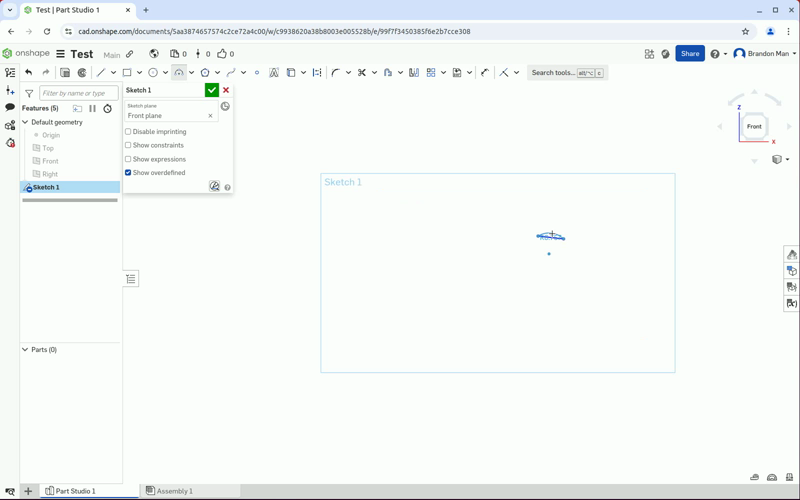
scroll(6)
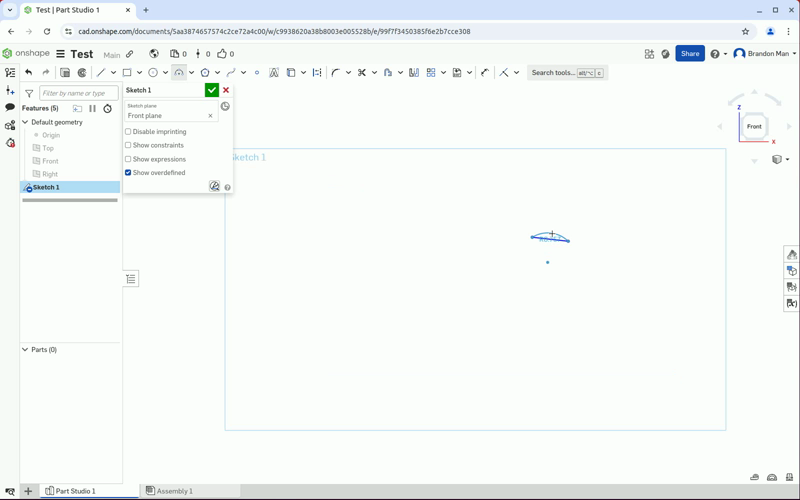
scroll(6)
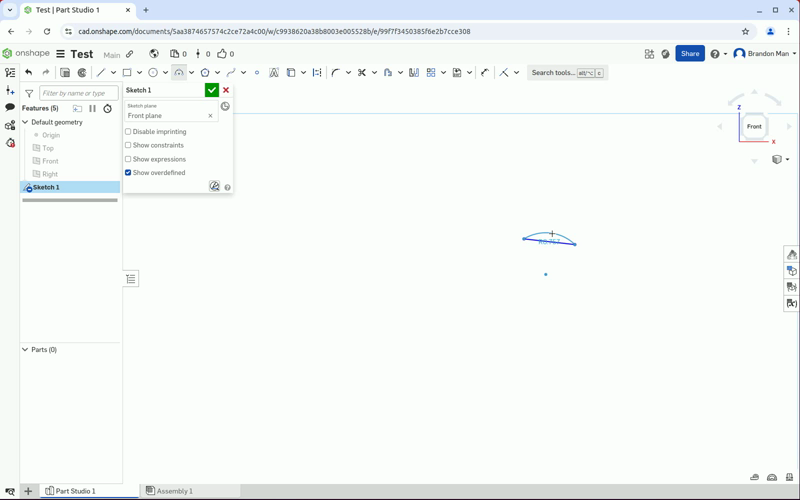
click(552, 233)
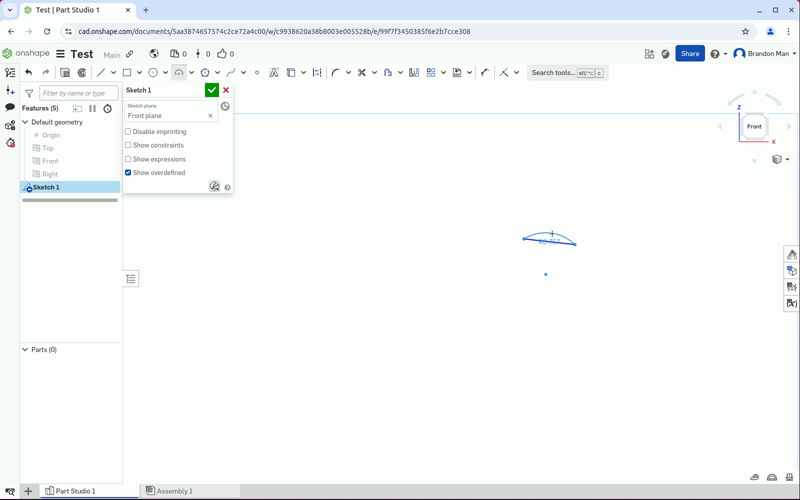
scroll(-6)
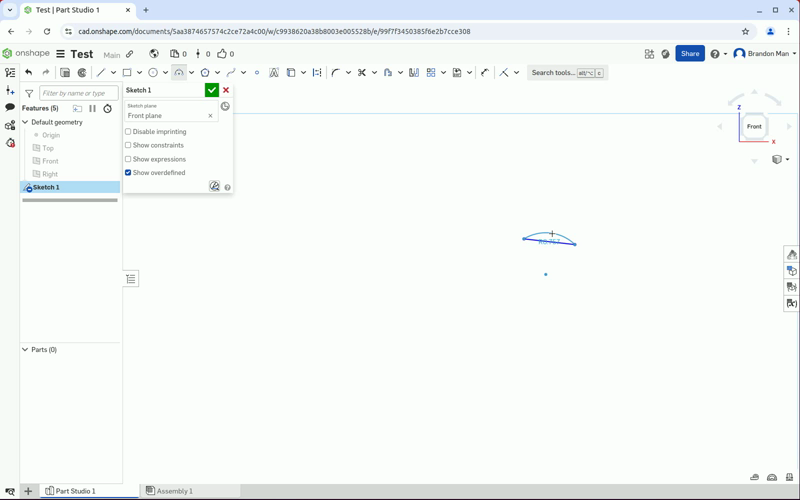
scroll(-6)
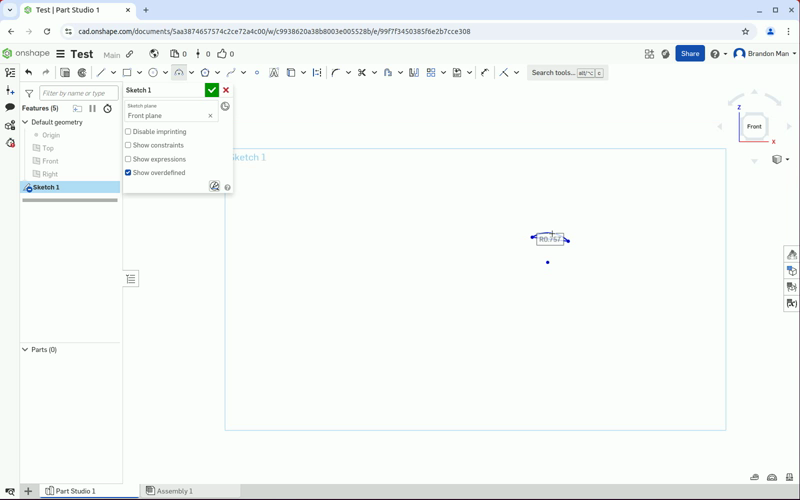
scroll(-6)
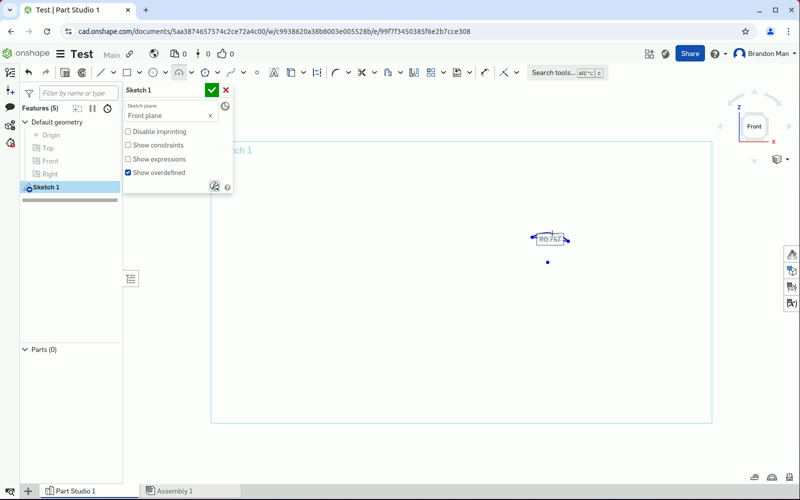
scroll(-6)
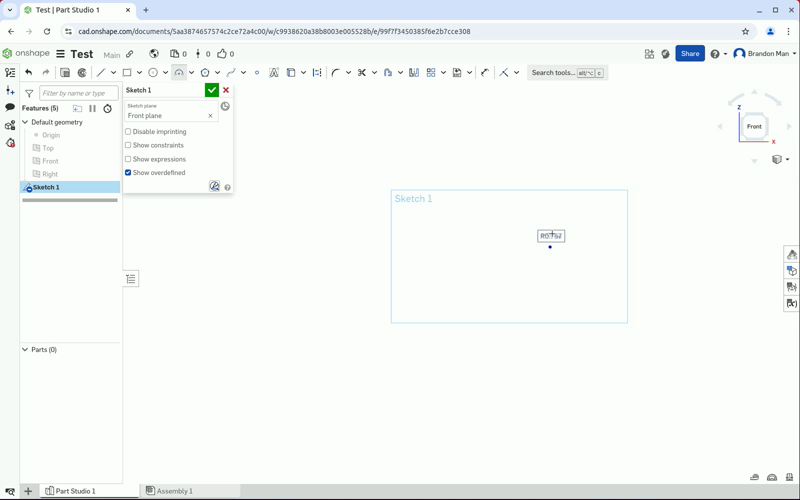
scroll(-6)
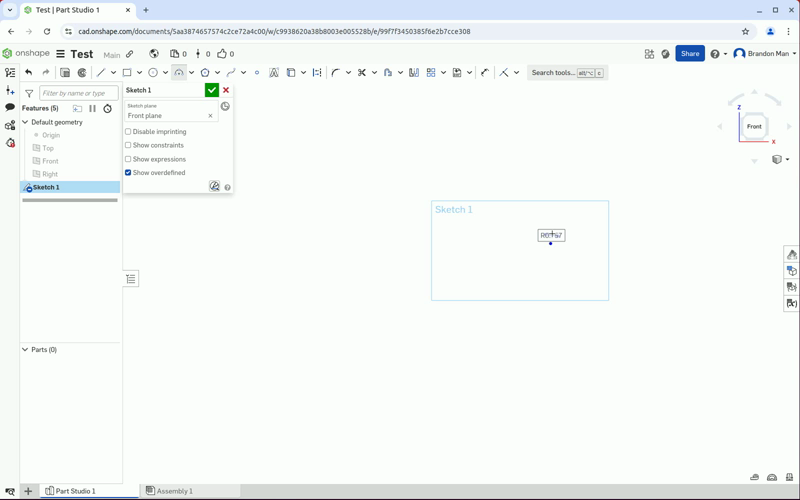
scroll(-6)
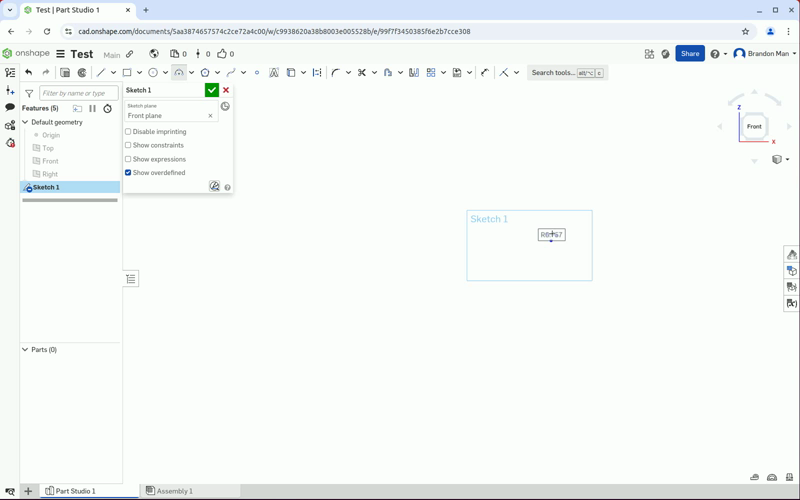
scroll(-6)
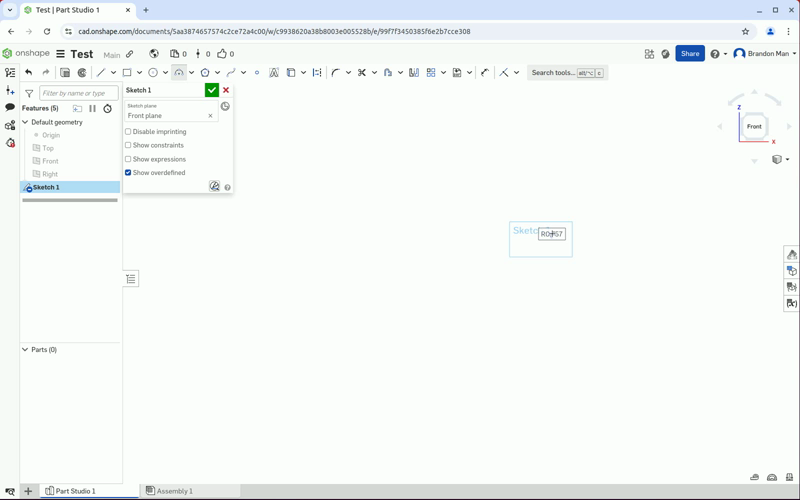
key_up(shift)
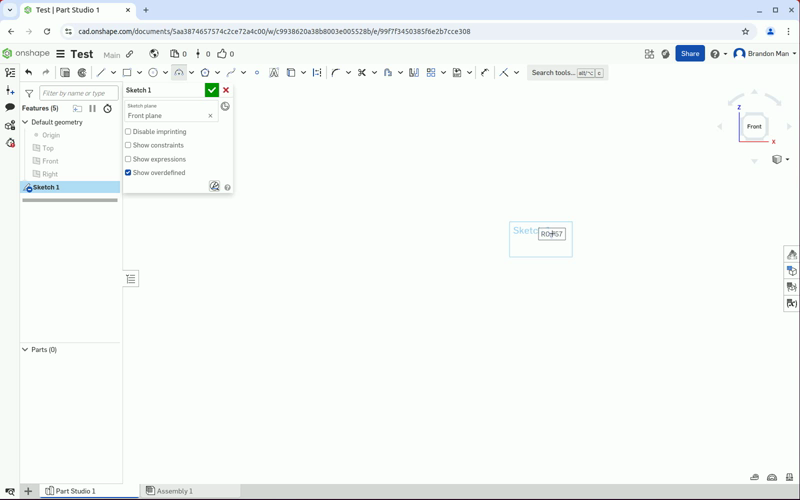
key(esc)
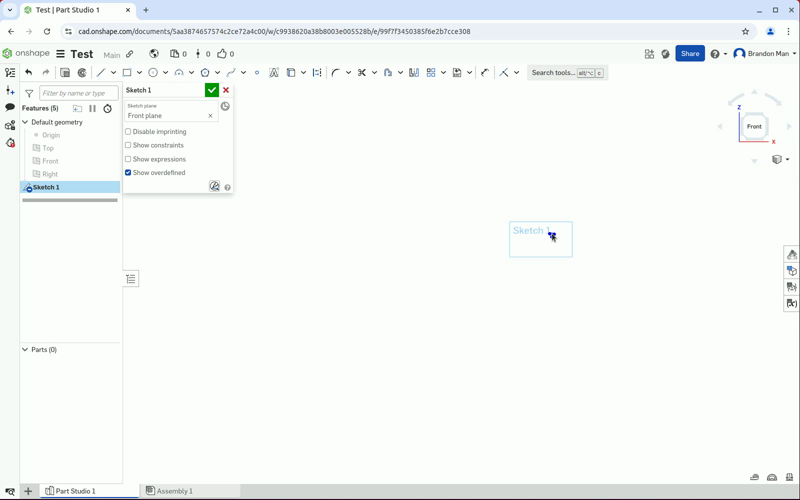
mouse_move(551, 233)
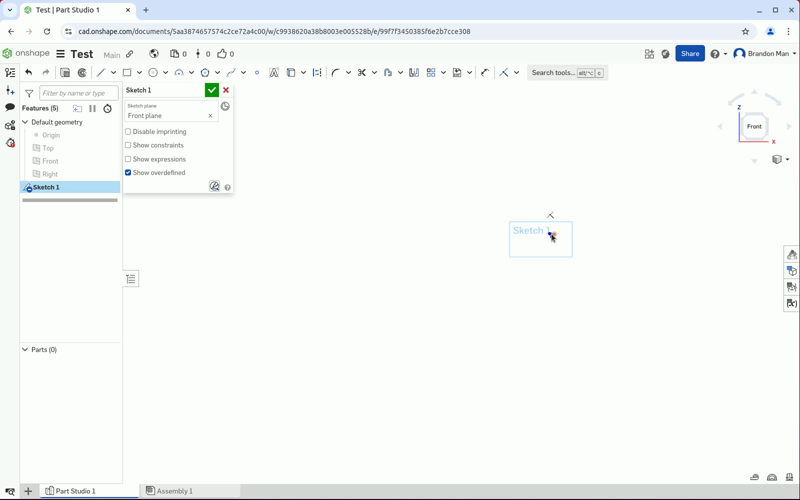
scroll(6)
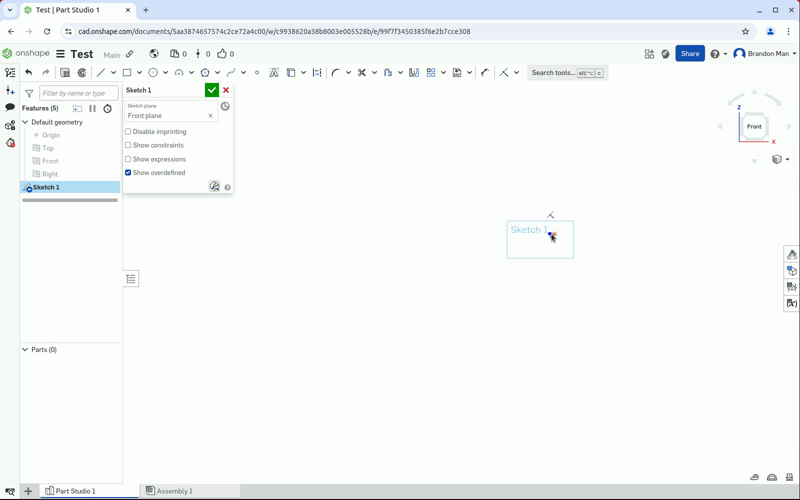
scroll(6)
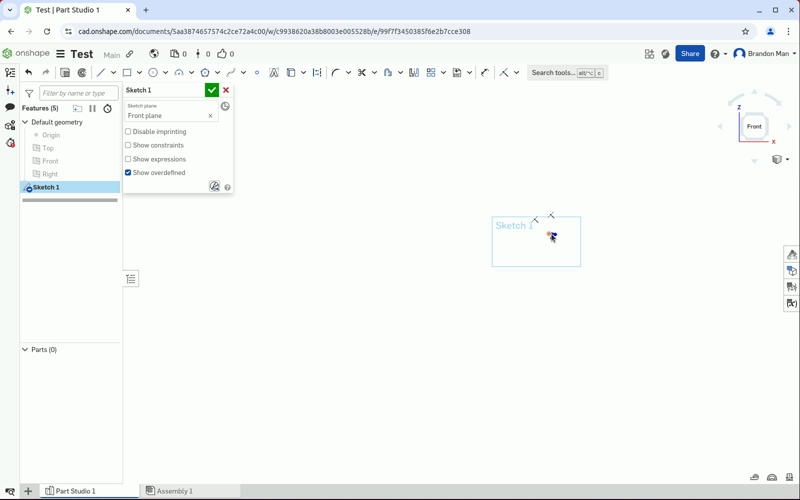
scroll(6)
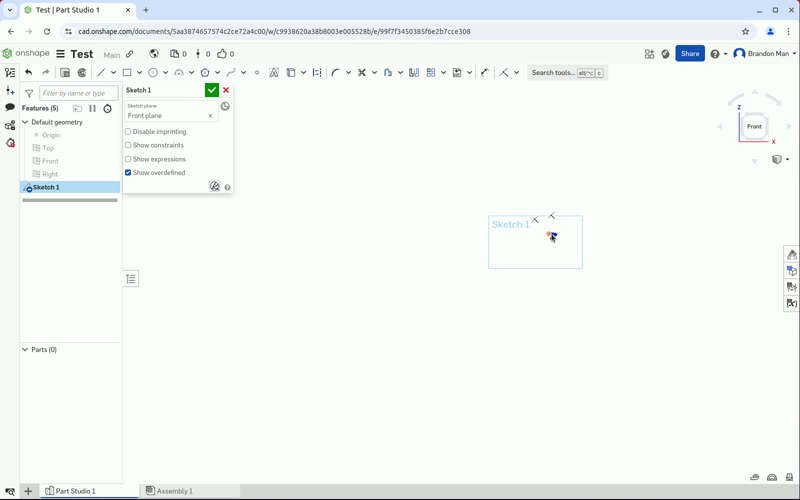
scroll(6)
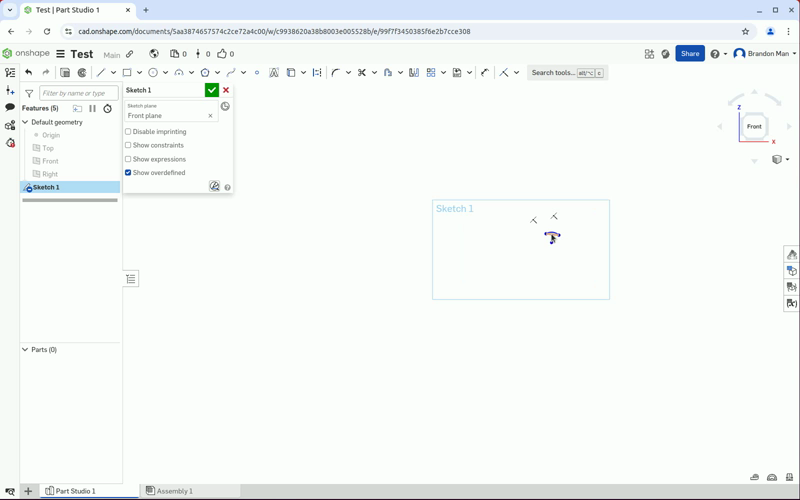
scroll(6)
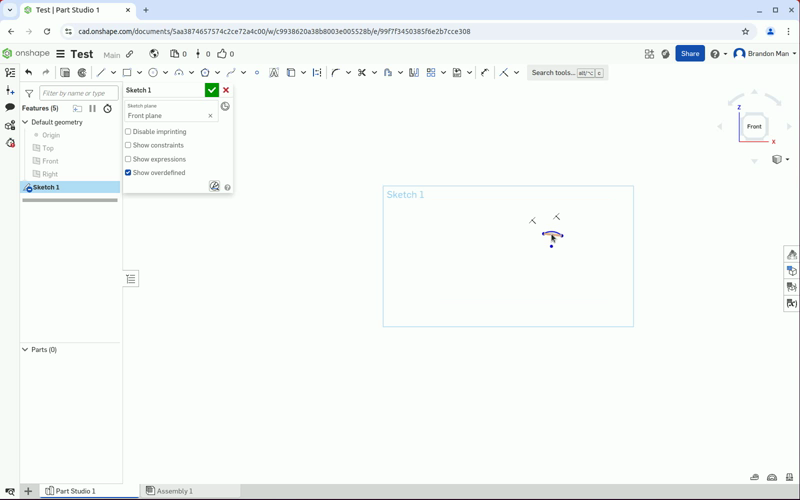
scroll(6)
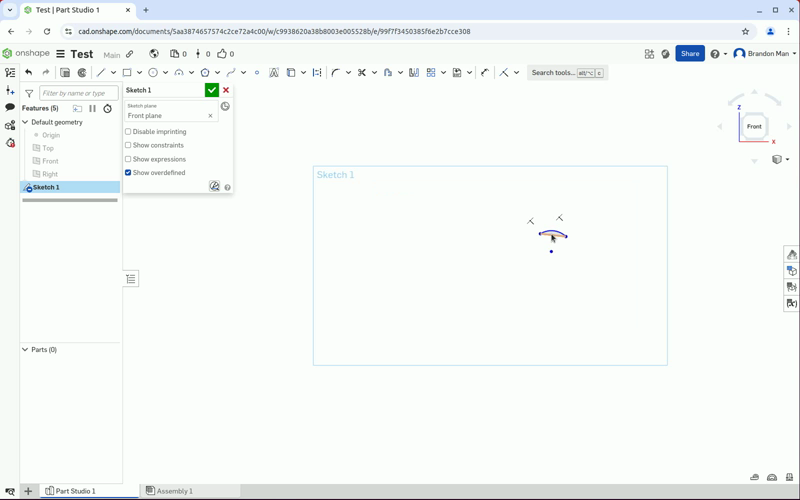
scroll(6)
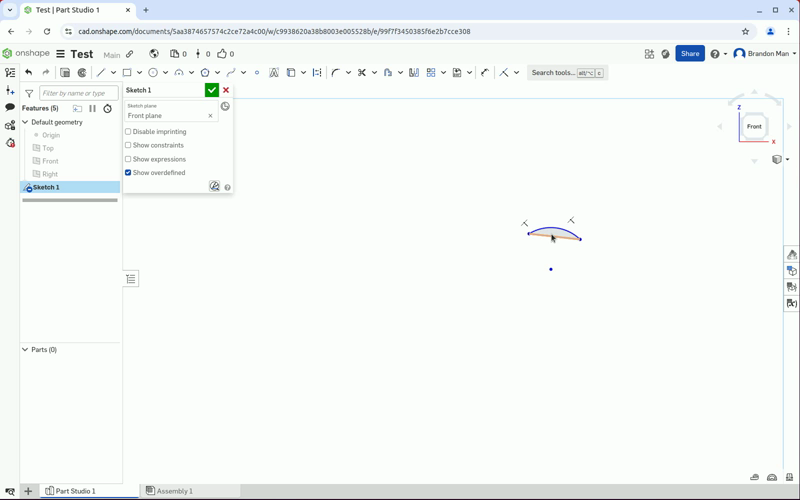
click(551, 233)
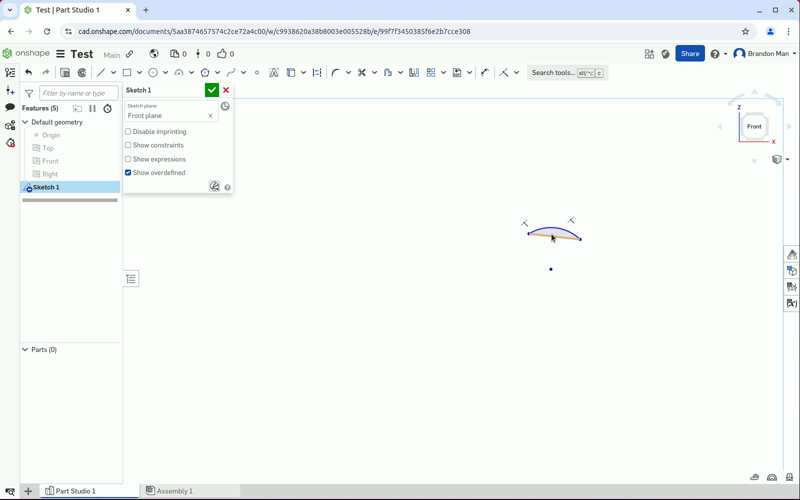
scroll(-6)
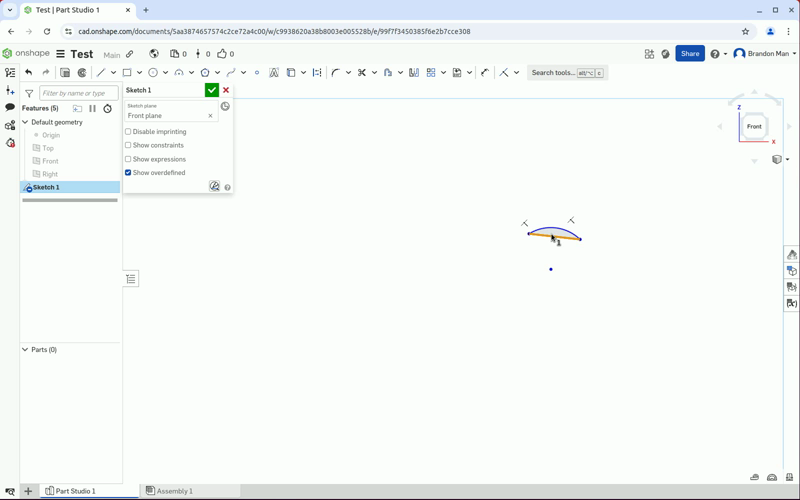
scroll(-6)
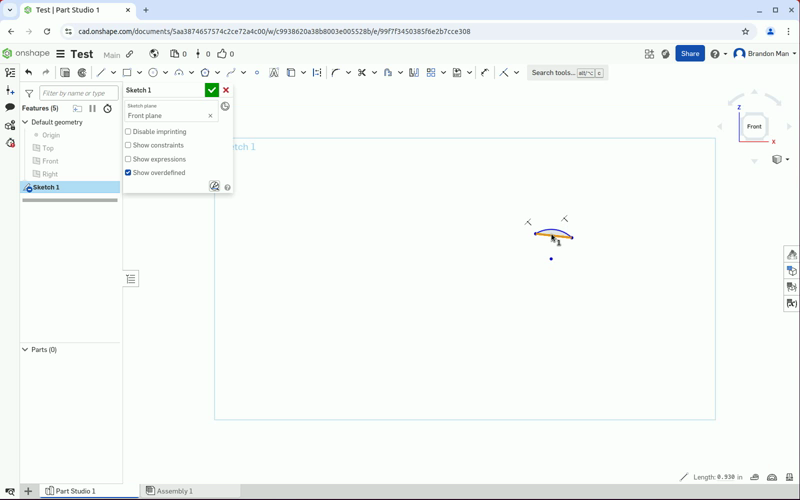
scroll(-6)
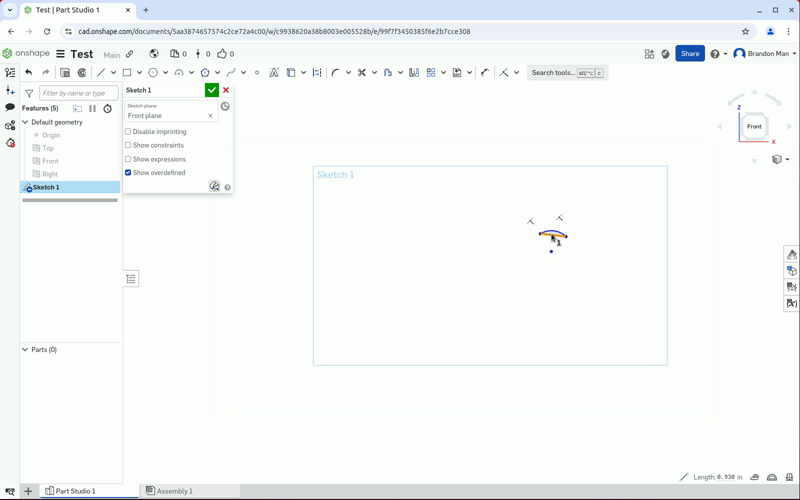
scroll(-6)
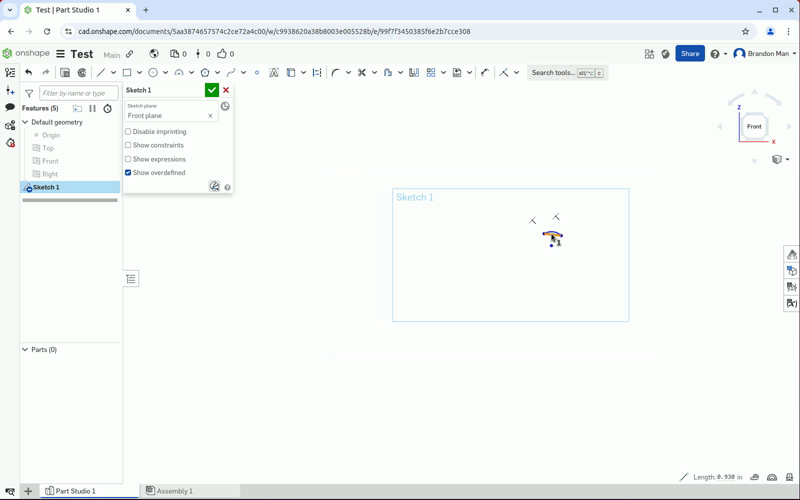
scroll(-6)
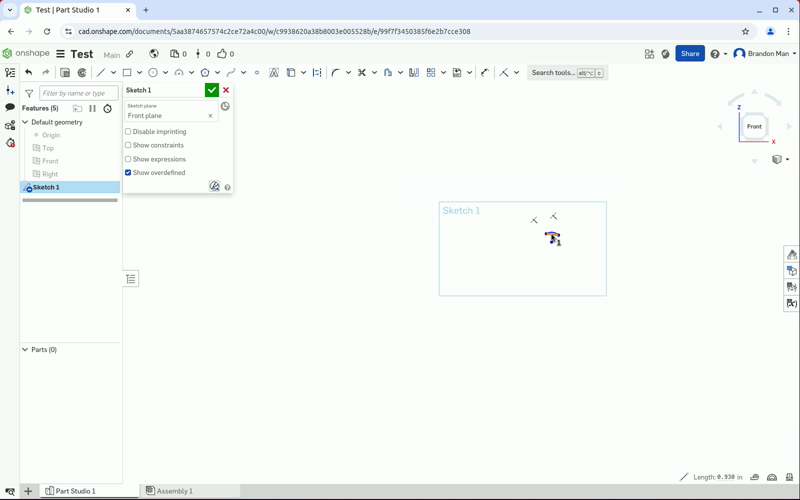
scroll(-6)
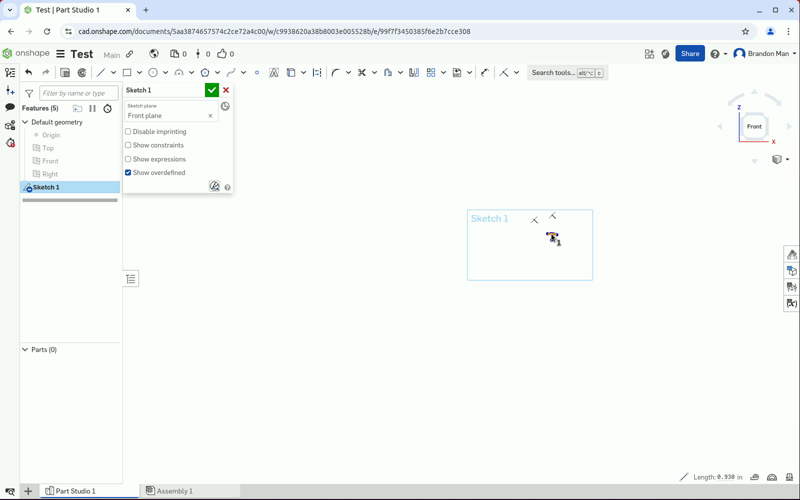
scroll(-6)
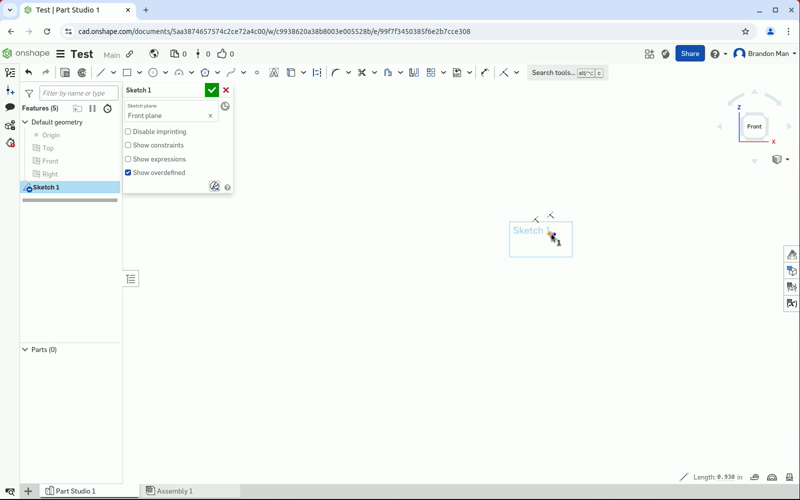
mouse_move(73, 352)
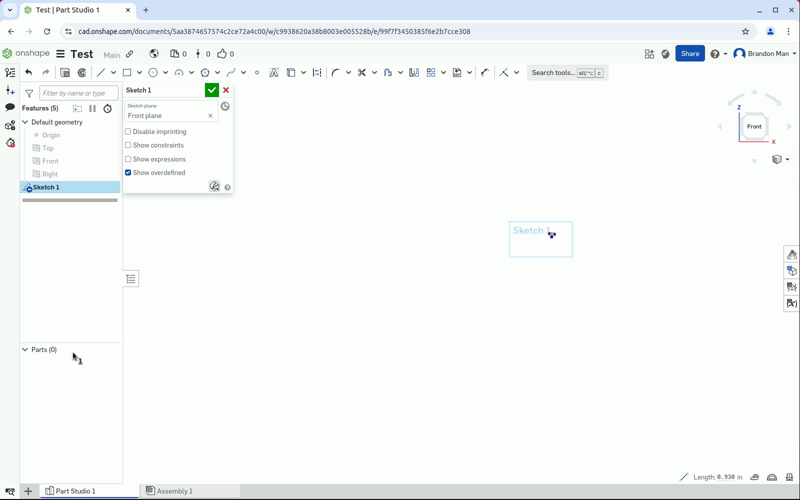
key(shift+y)
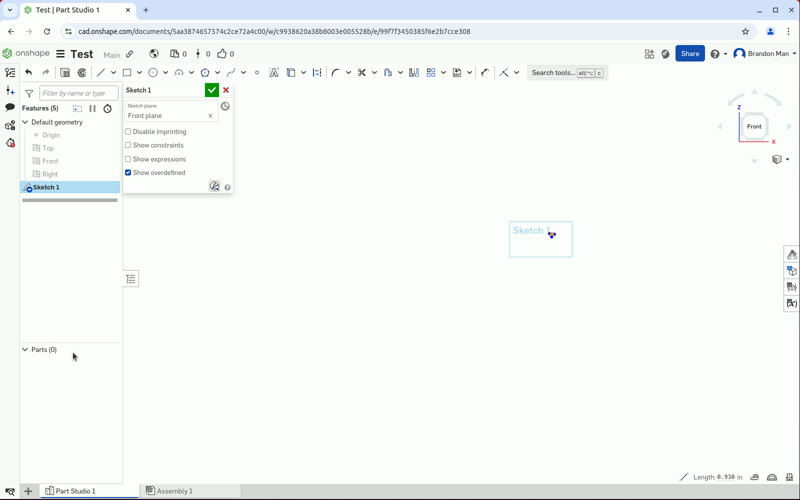
key(shift+e)
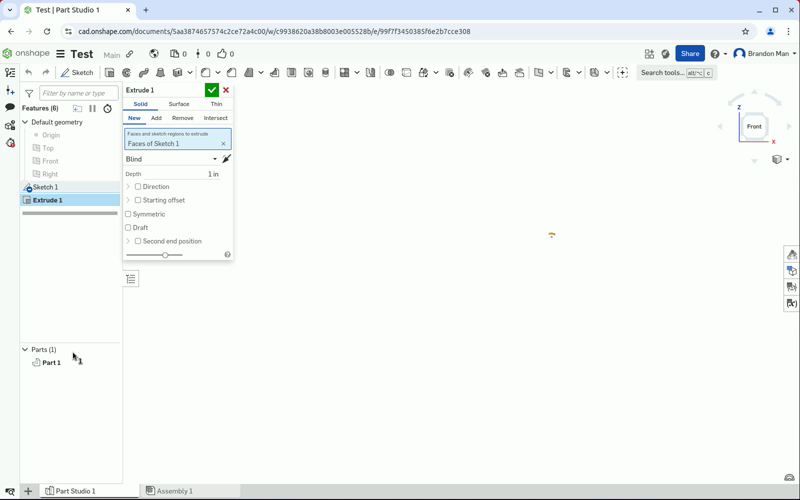
mouse_move(143, 106)
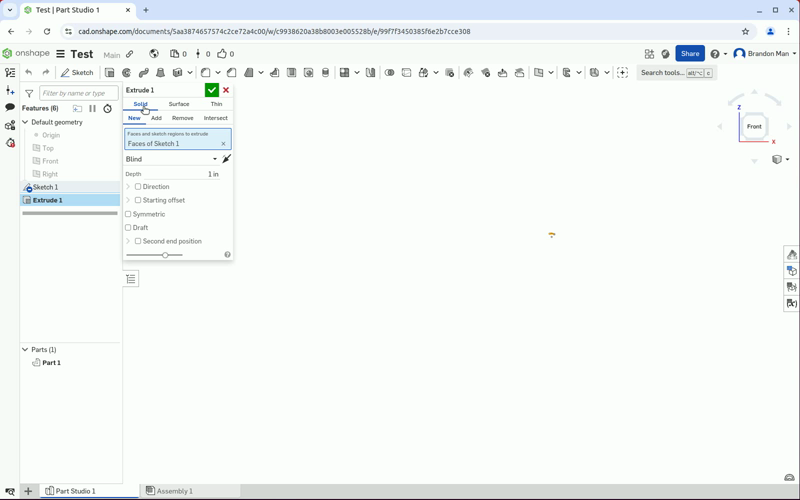
click(143, 106)
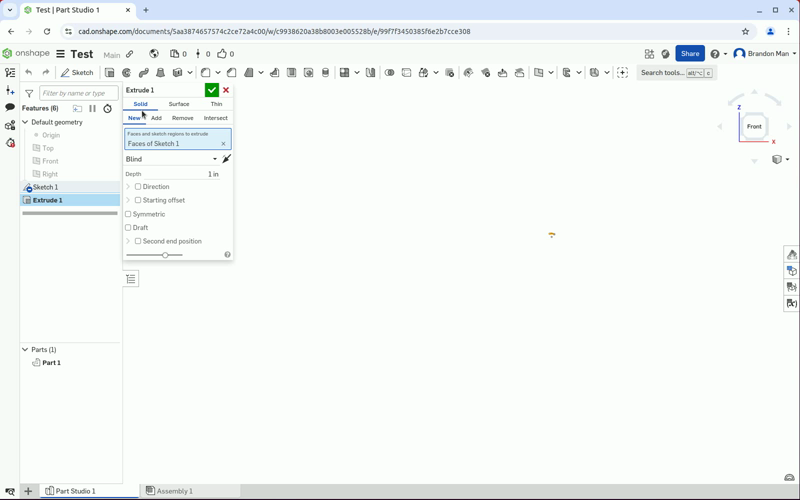
mouse_move(137, 120)
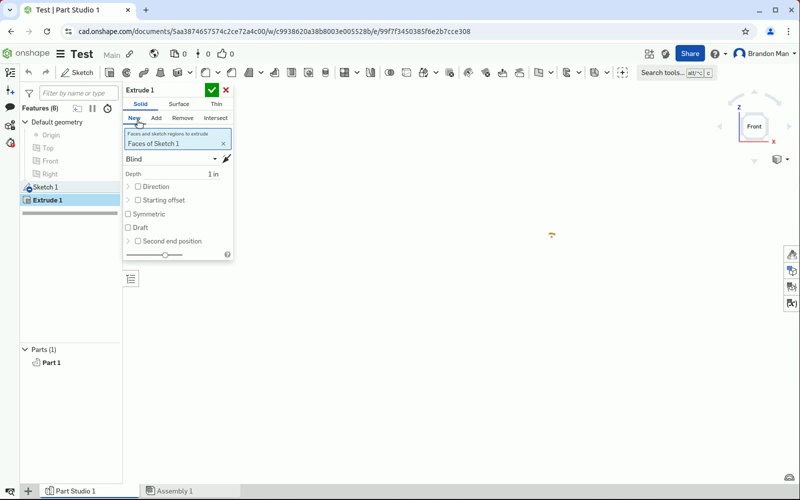
click(137, 120)
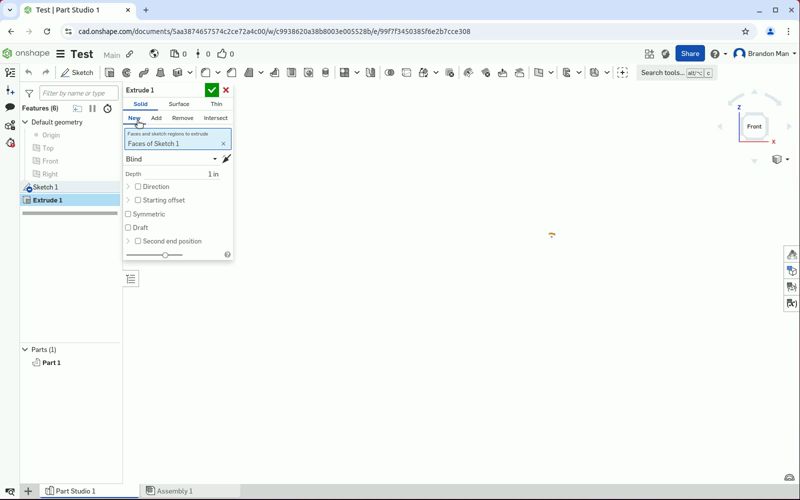
key(tab, 4)
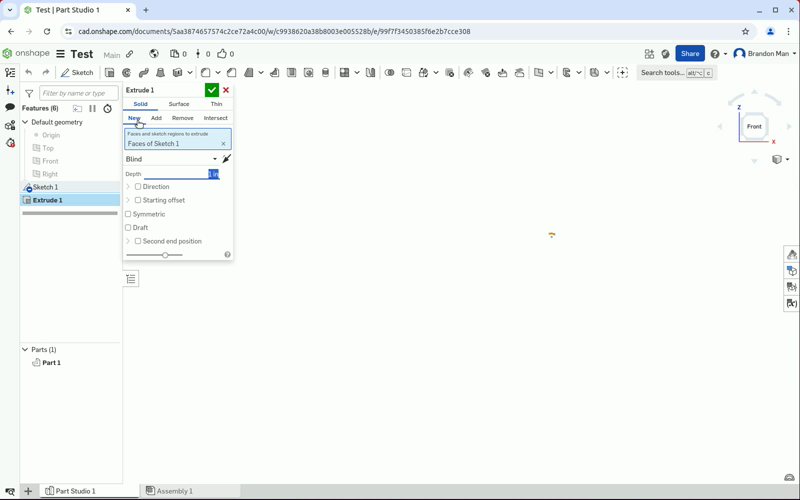
text(4.333)
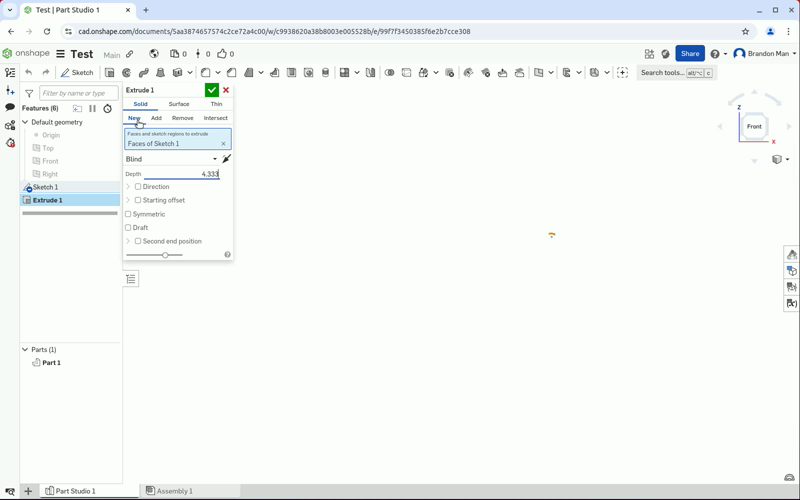
key(enter)
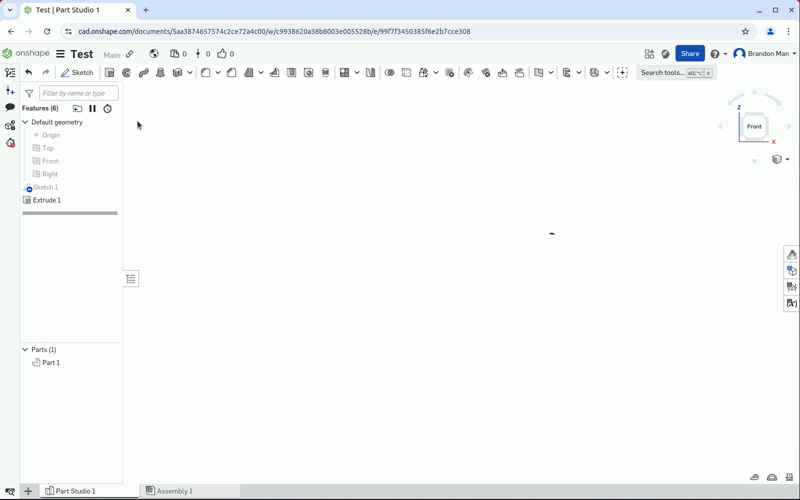
key(shift+h)
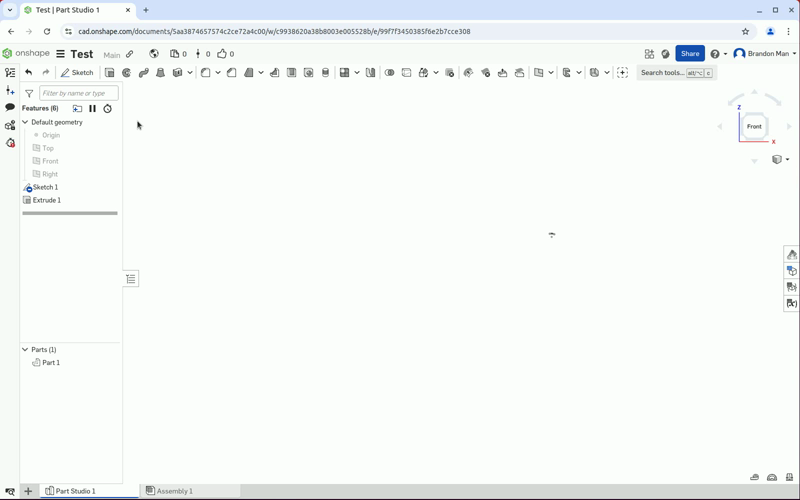
key(shift+h)
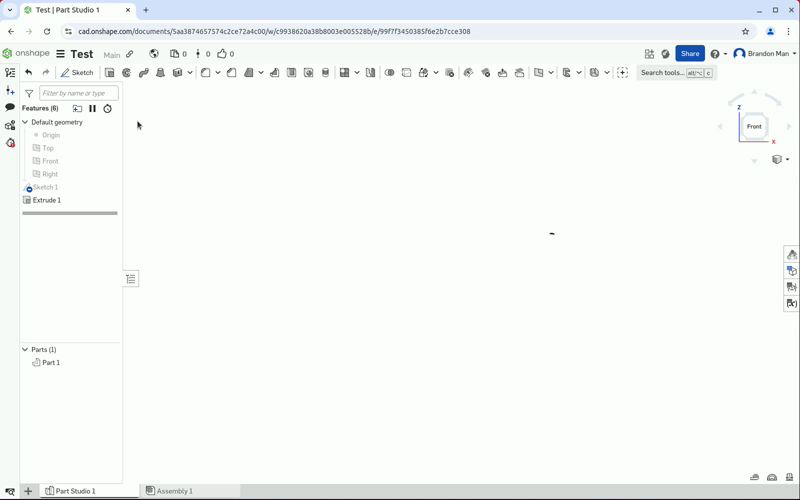
mouse_move(73, 189)
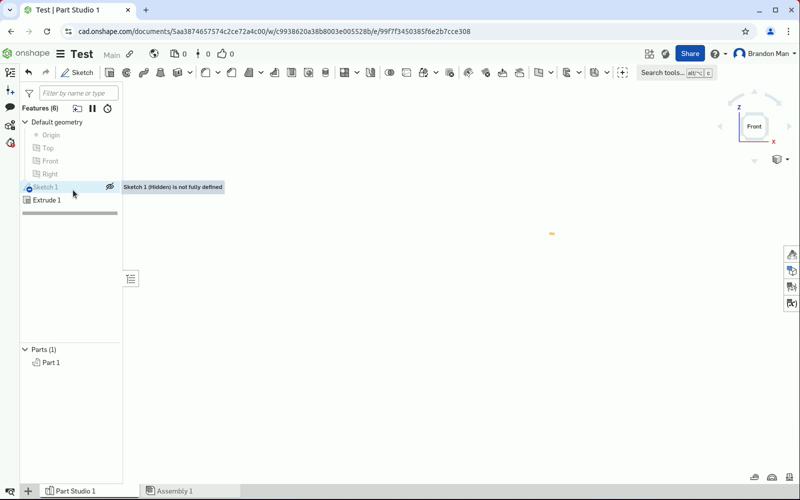
click(73, 189)
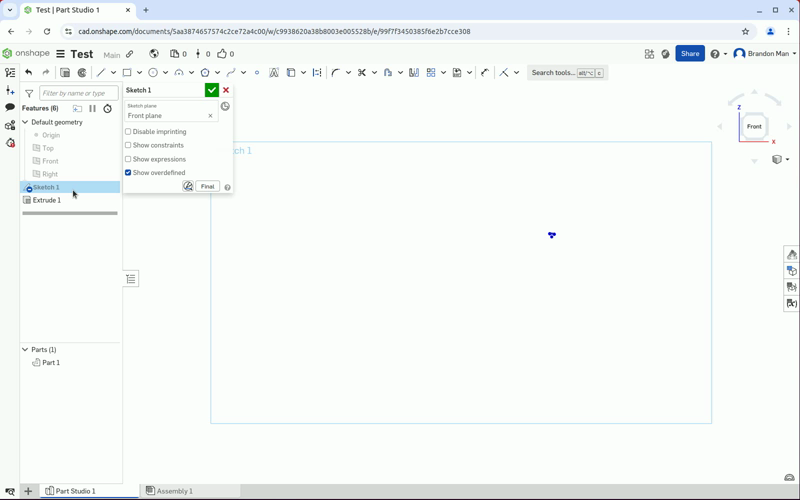
mouse_move(229, 92)
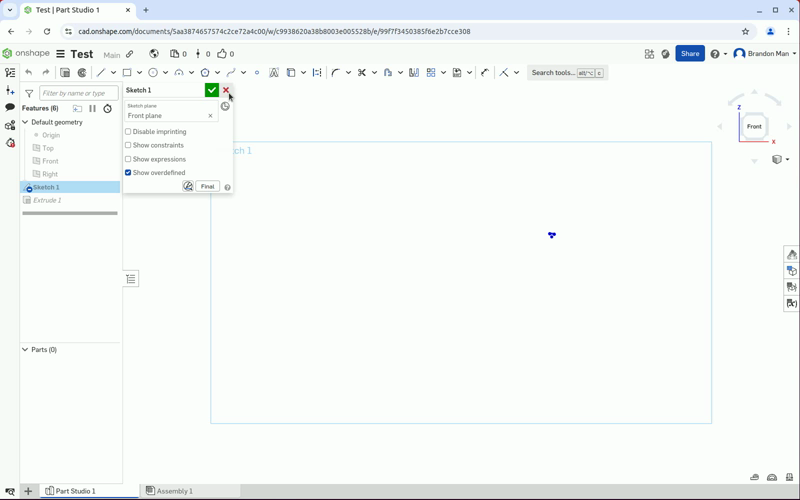
click(229, 92)
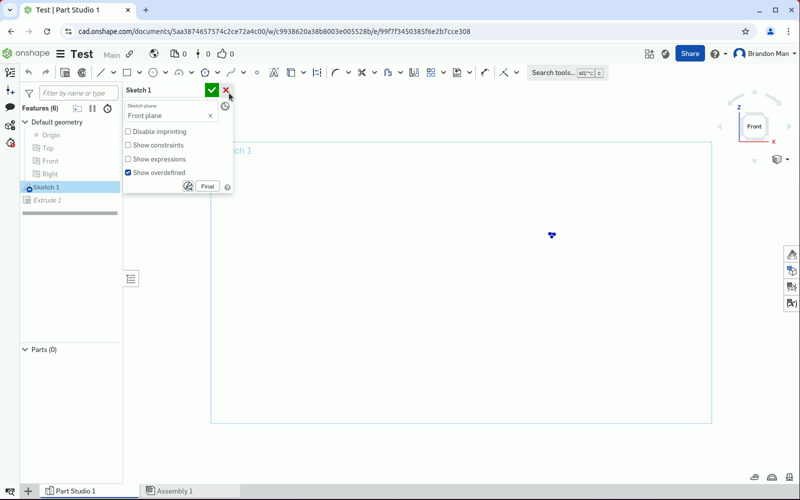
key(shift+s)
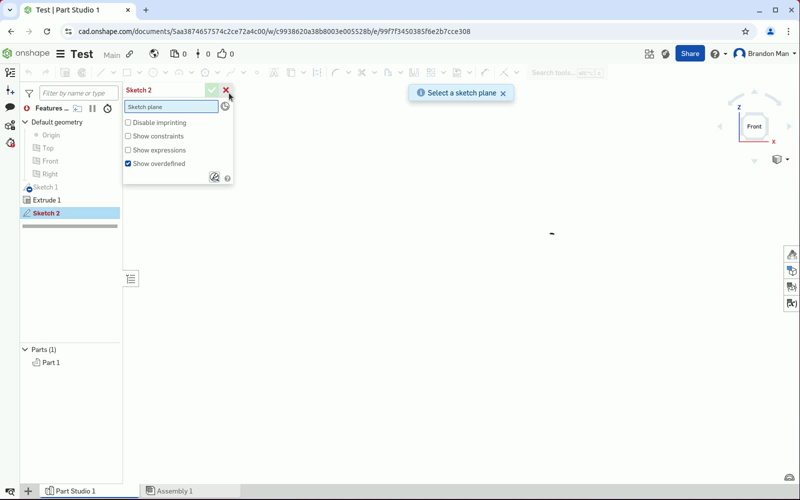
mouse_move(73, 163)
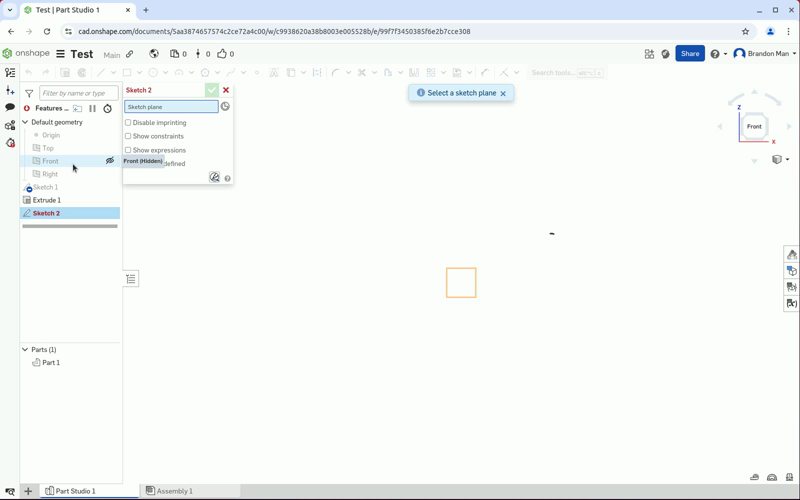
click(73, 163)
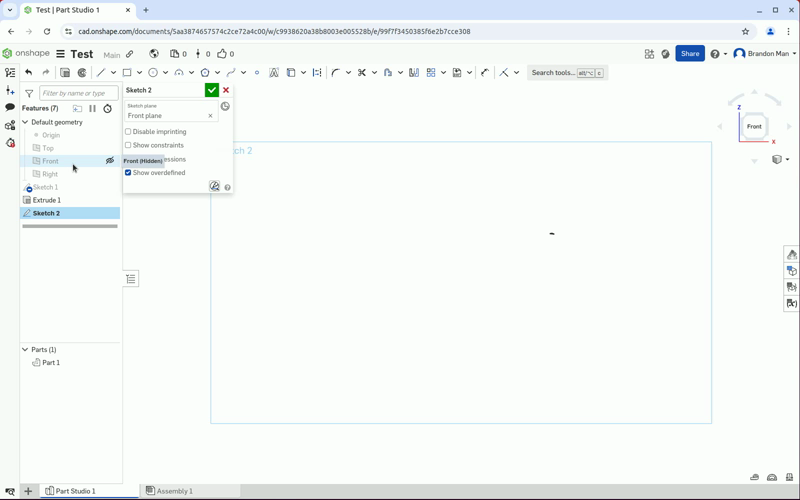
mouse_move(73, 352)
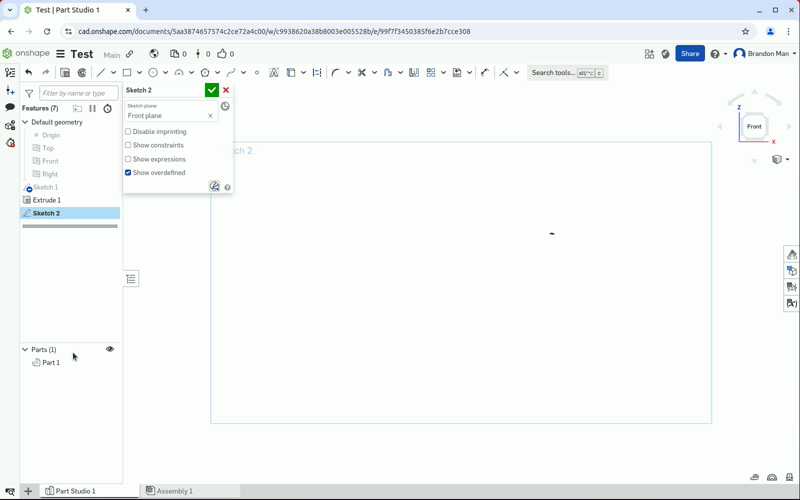
key(y)
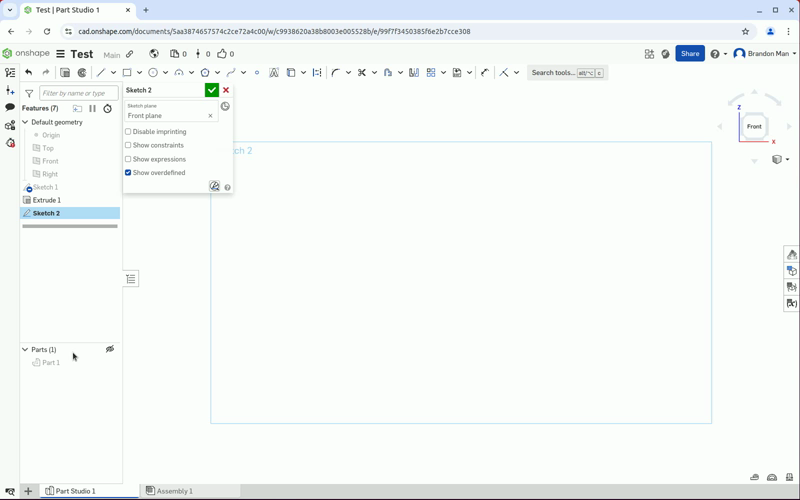
key(a)
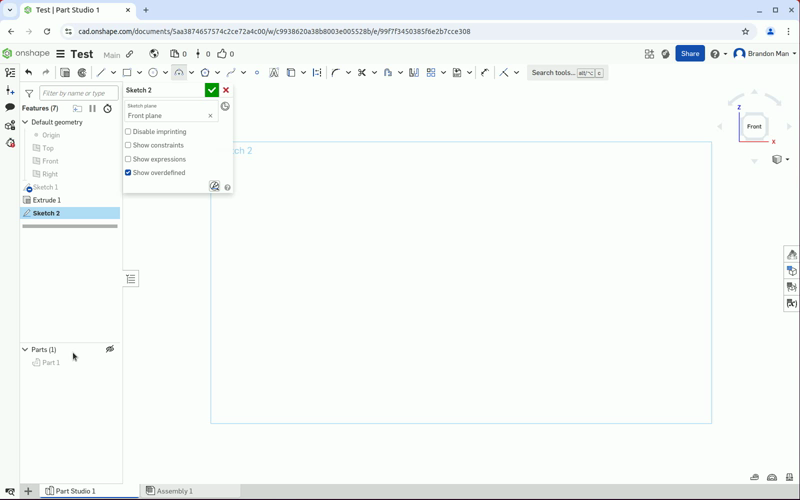
key_down(shift)
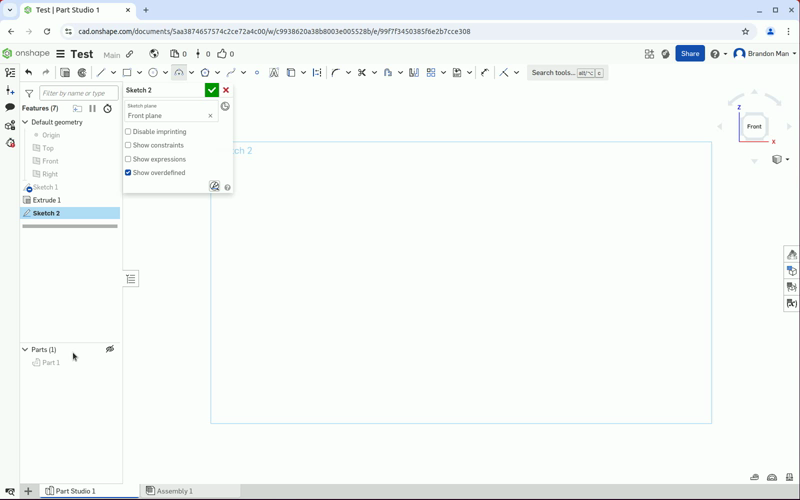
mouse_move(549, 279)
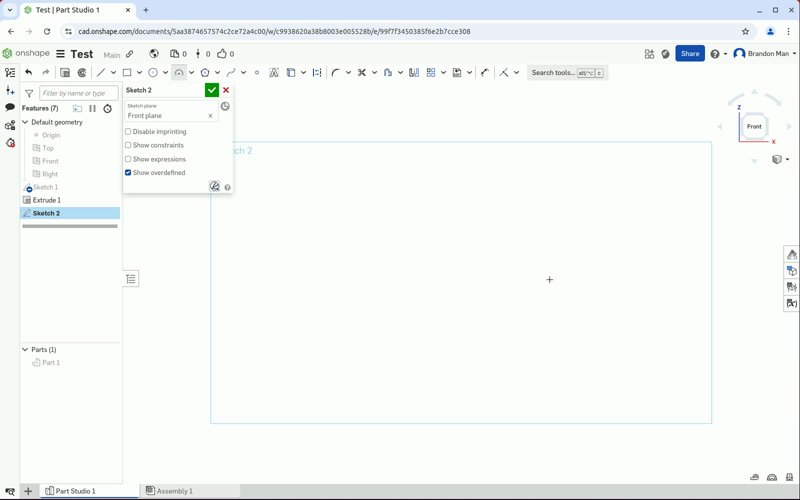
click(549, 279)
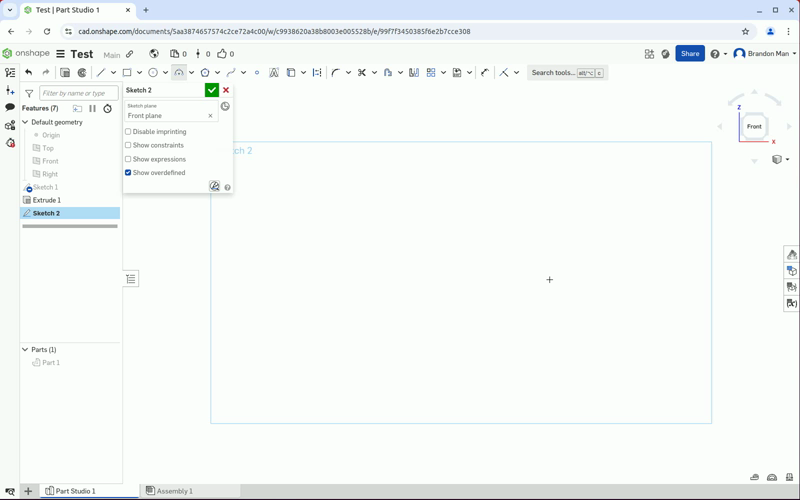
key_up(shift)
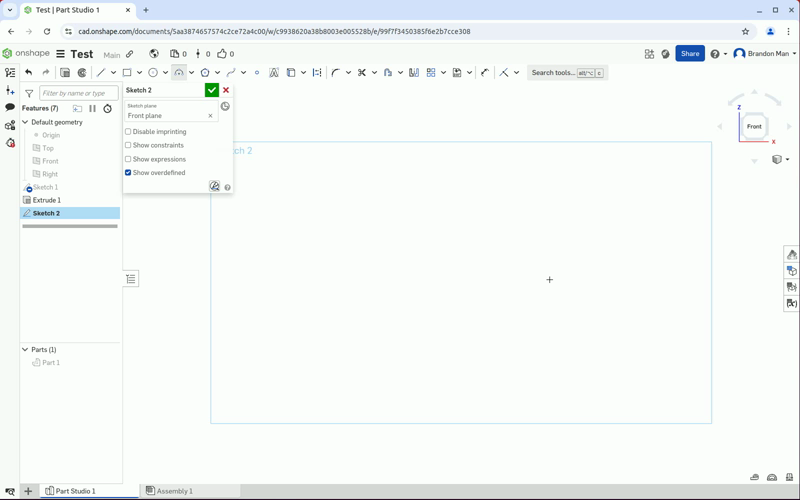
key_down(shift)
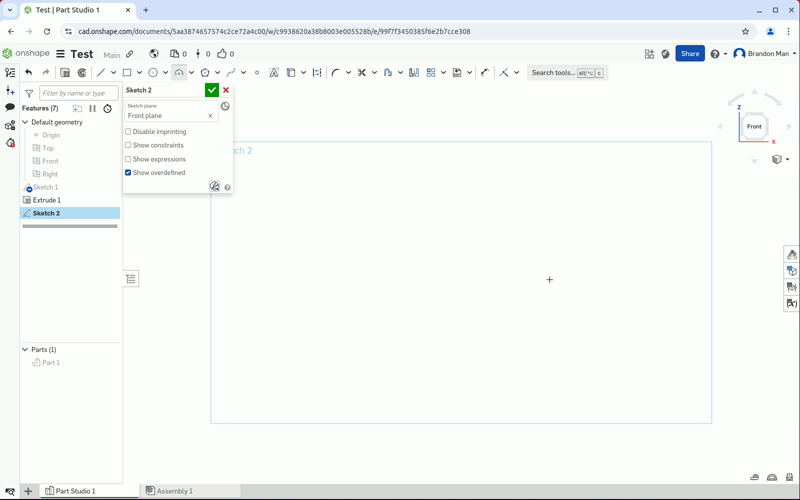
mouse_move(554, 279)
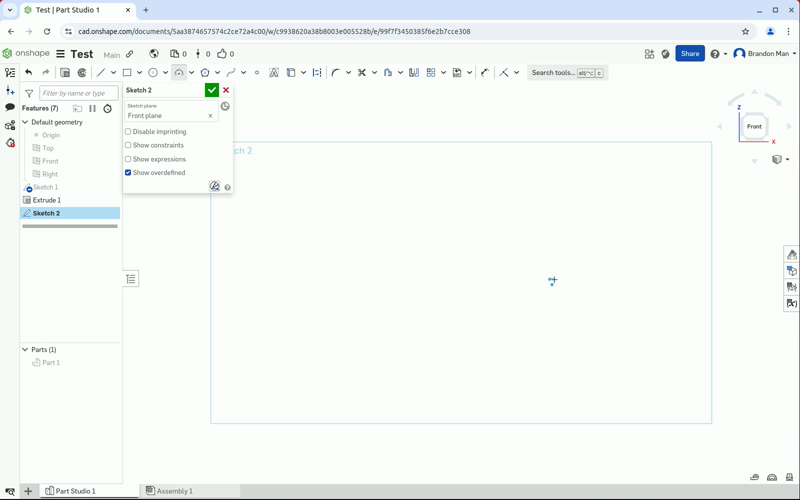
scroll(6)
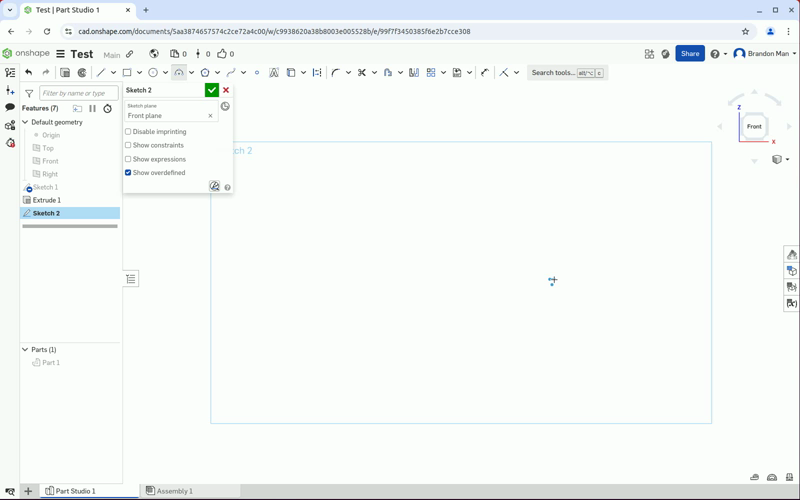
scroll(6)
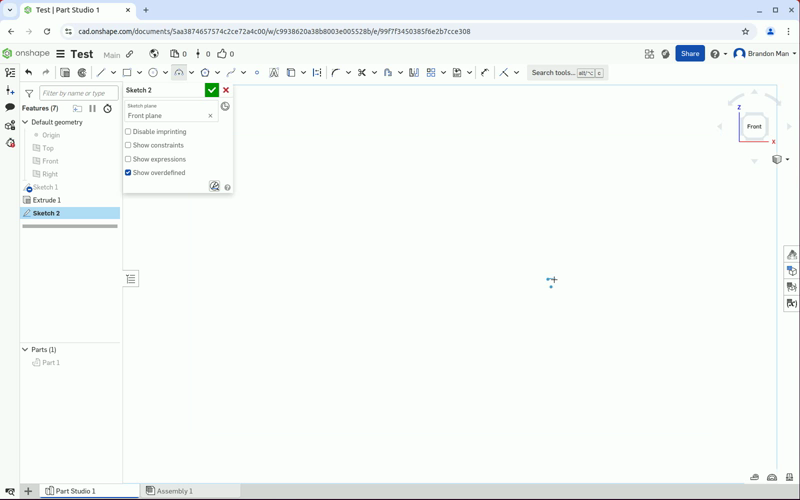
scroll(6)
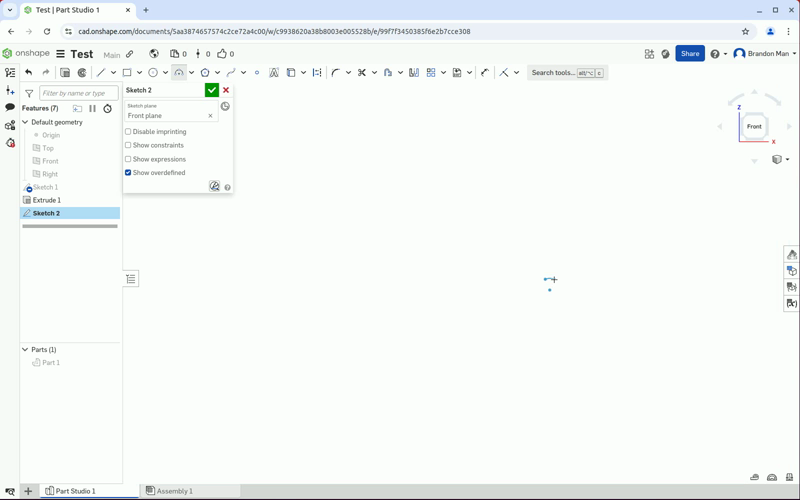
scroll(6)
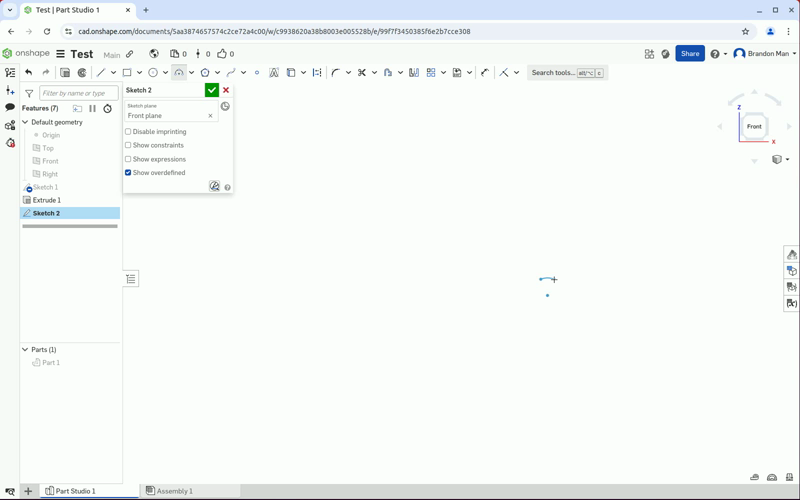
scroll(6)
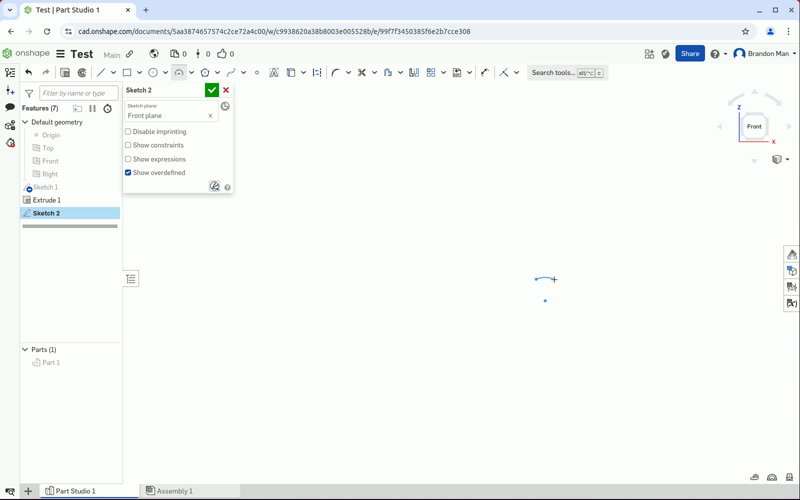
scroll(6)
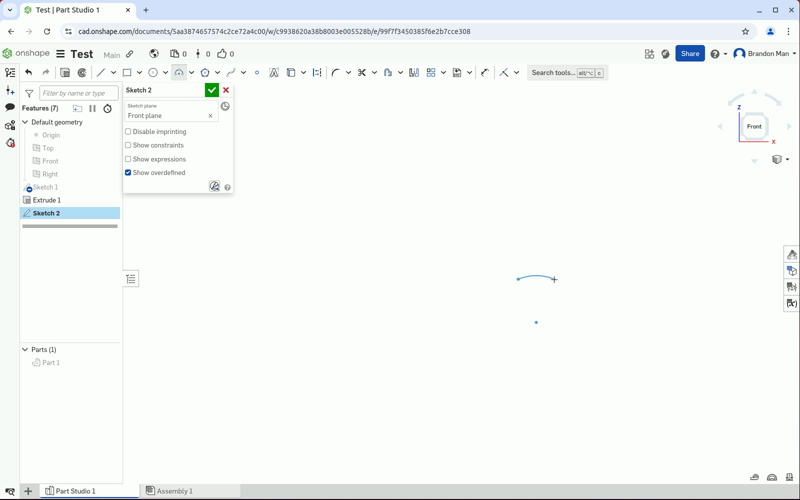
scroll(6)
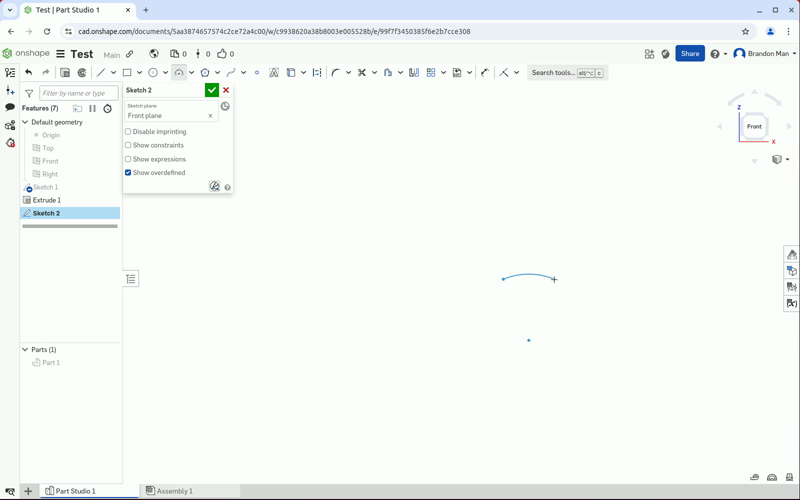
click(554, 279)
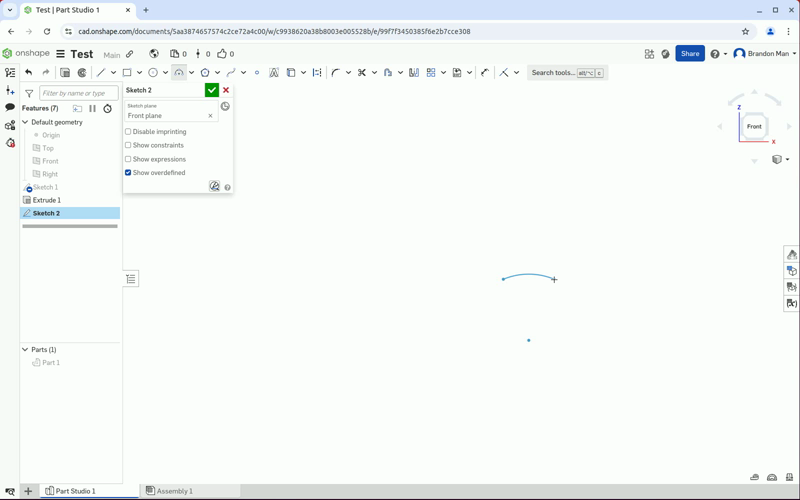
scroll(-6)
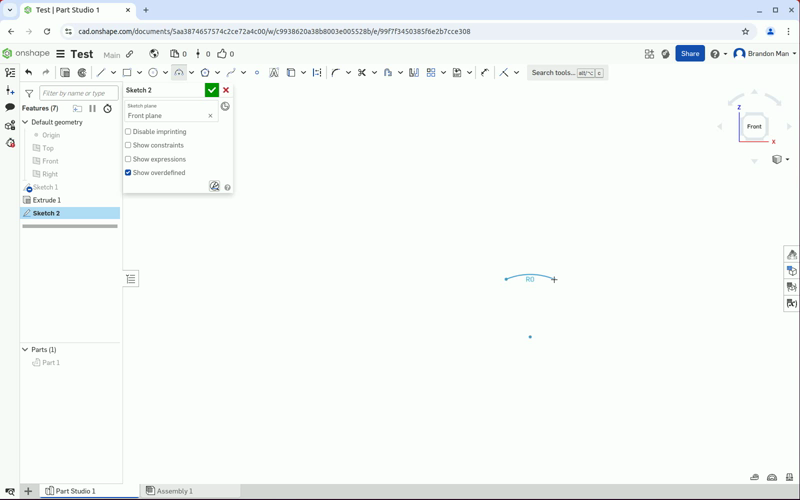
scroll(-6)
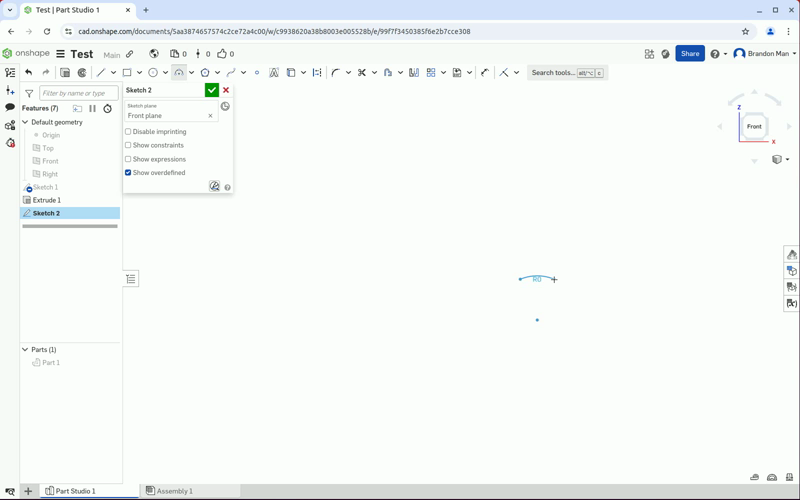
scroll(-6)
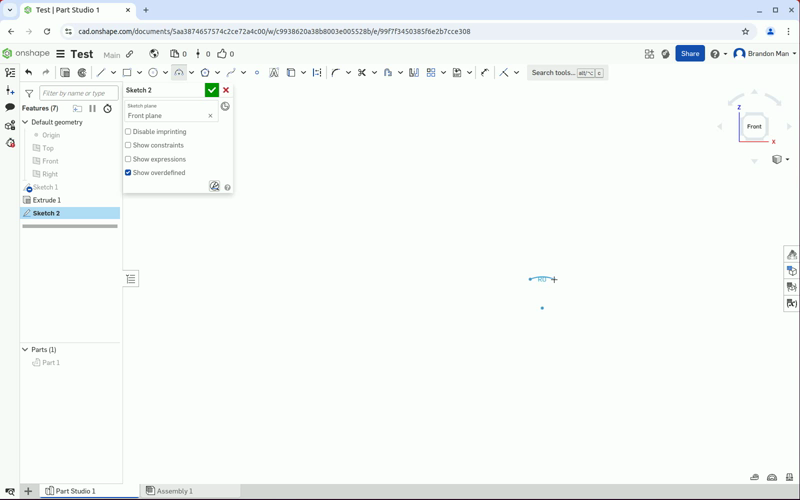
scroll(-6)
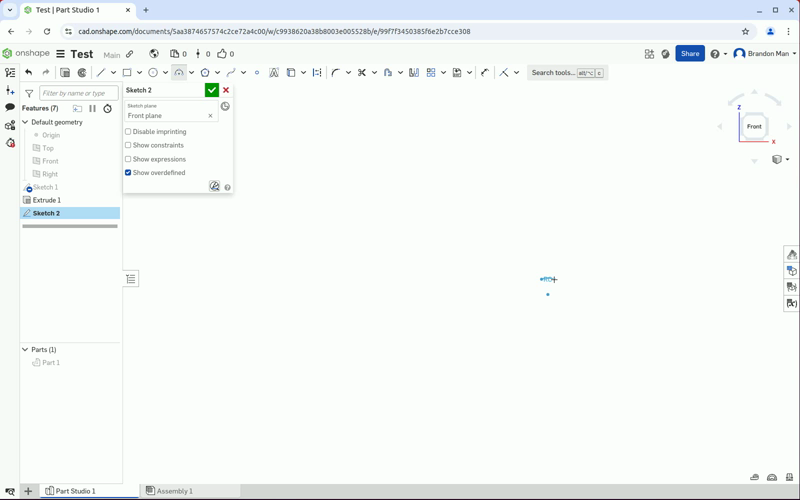
scroll(-6)
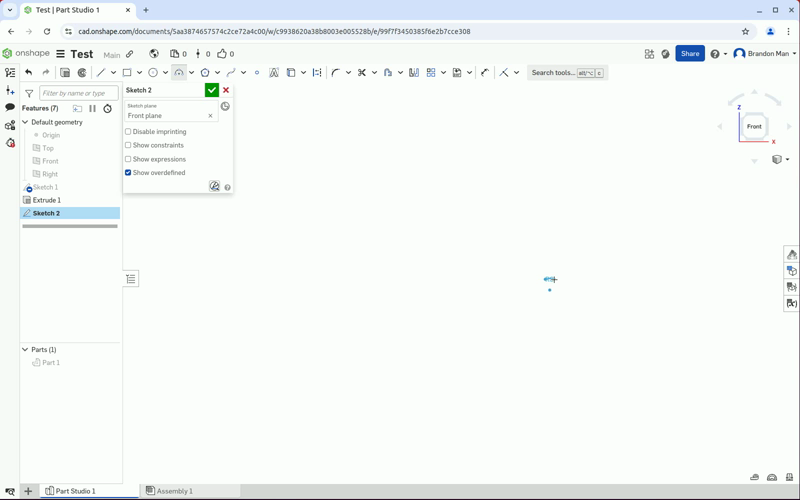
scroll(-6)
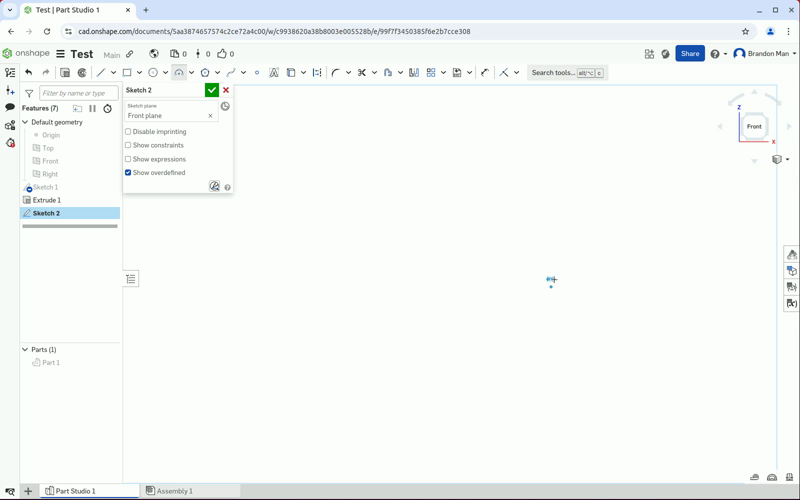
scroll(-6)
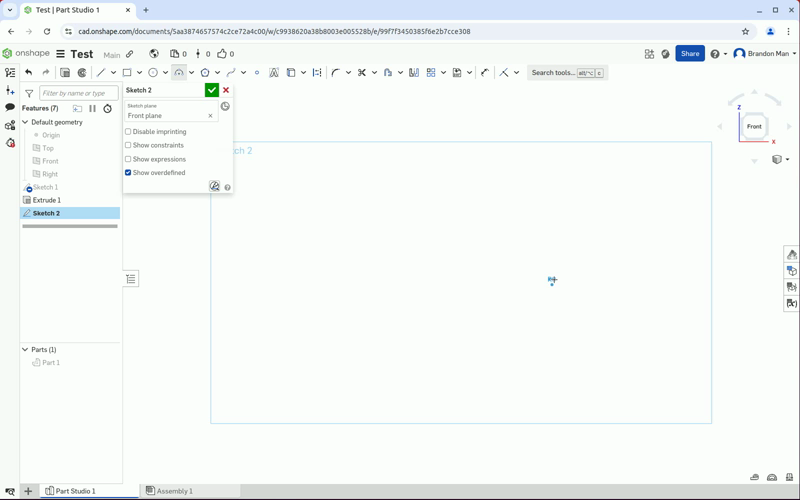
mouse_move(552, 279)
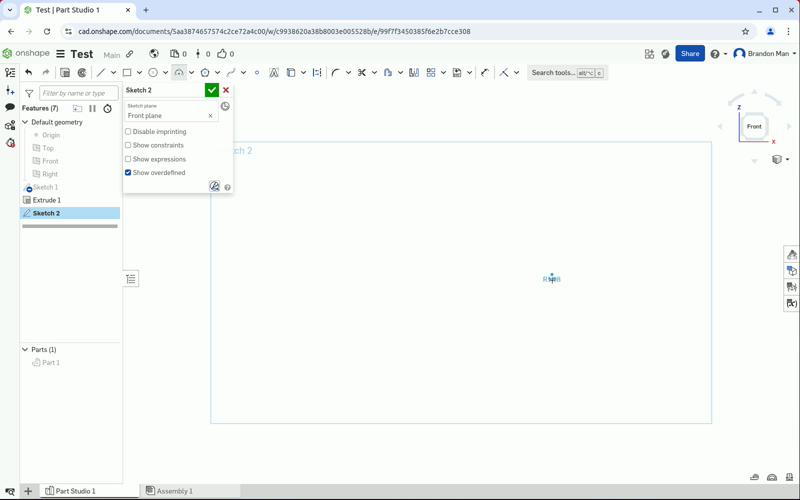
scroll(6)
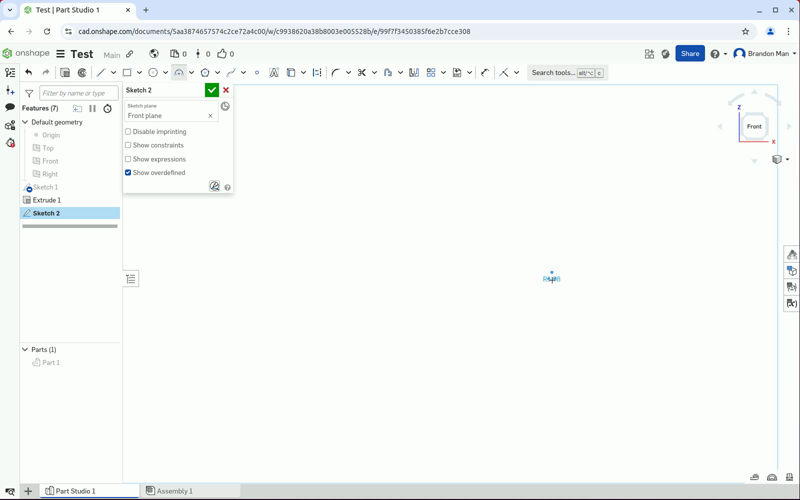
scroll(6)
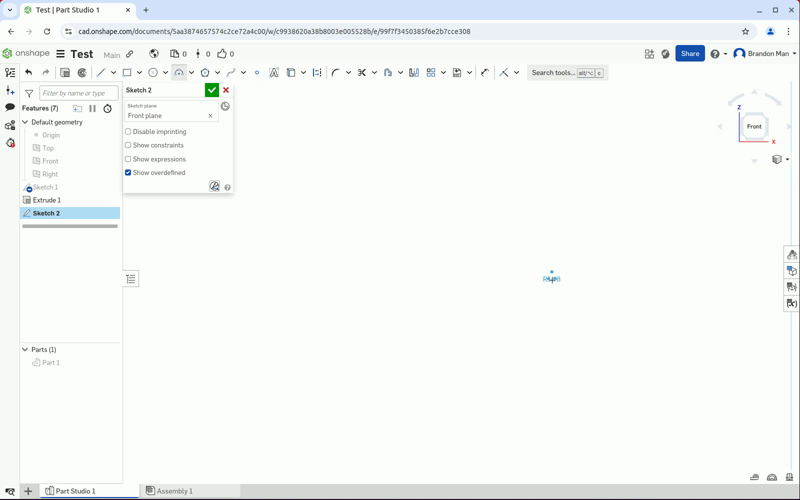
scroll(6)
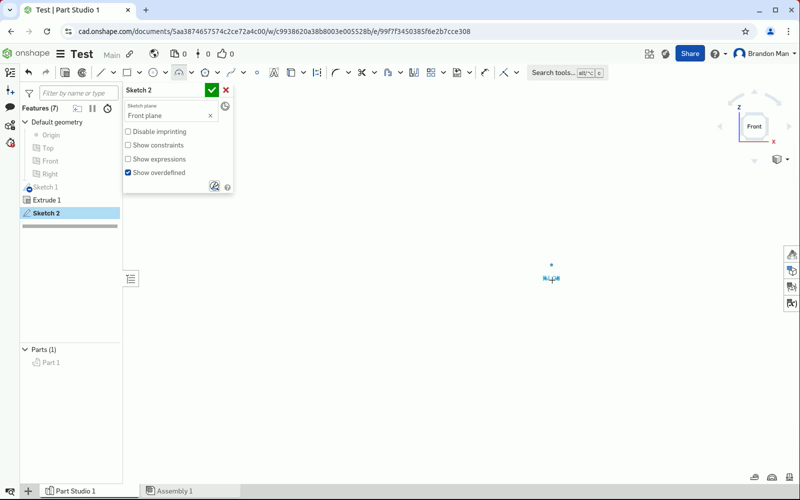
scroll(6)
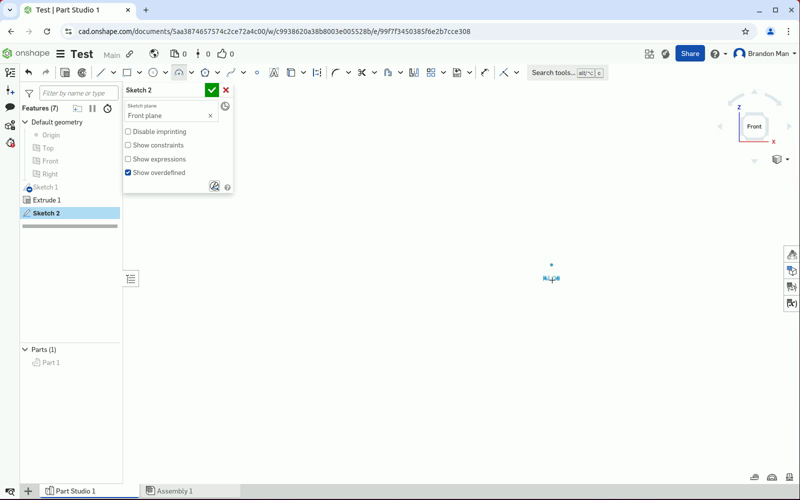
scroll(6)
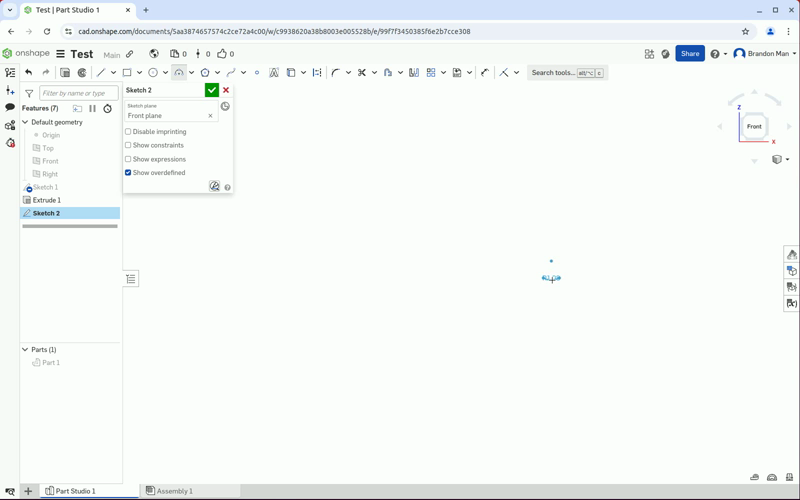
scroll(6)
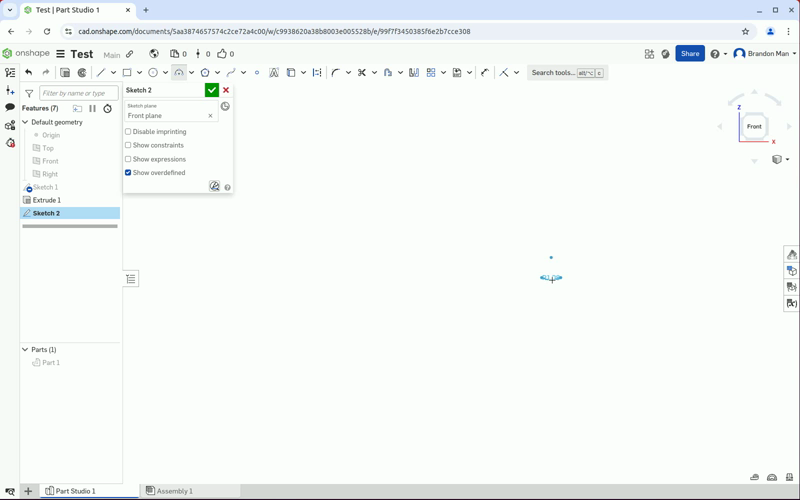
scroll(6)
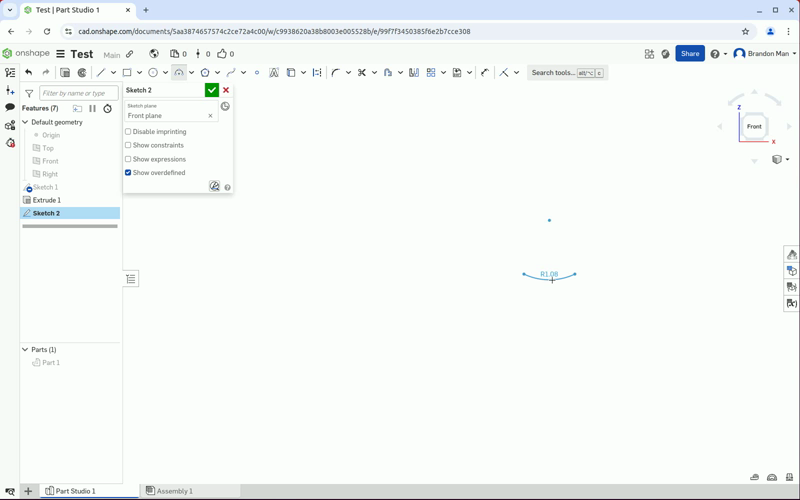
click(552, 279)
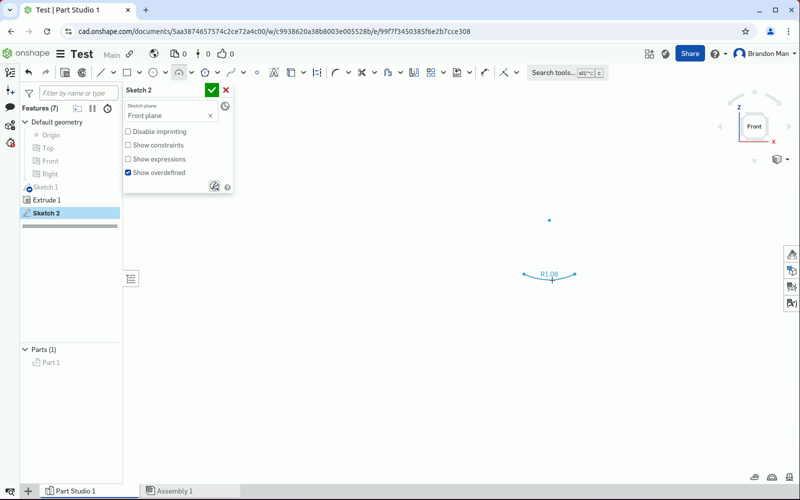
scroll(-6)
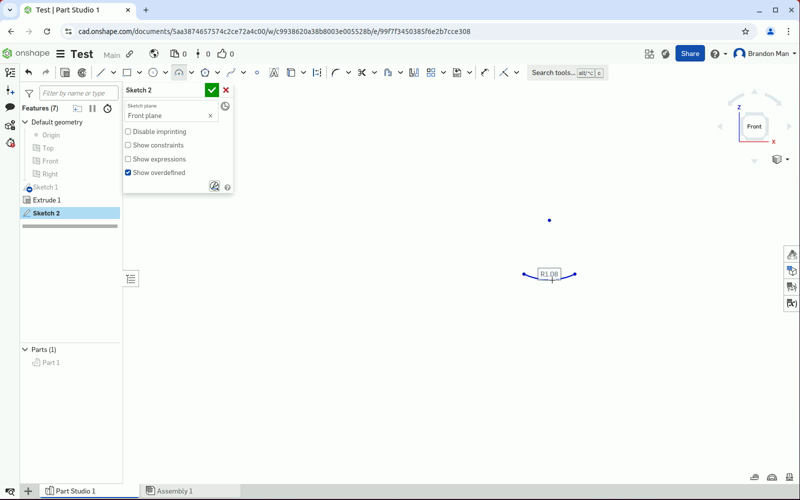
scroll(-6)
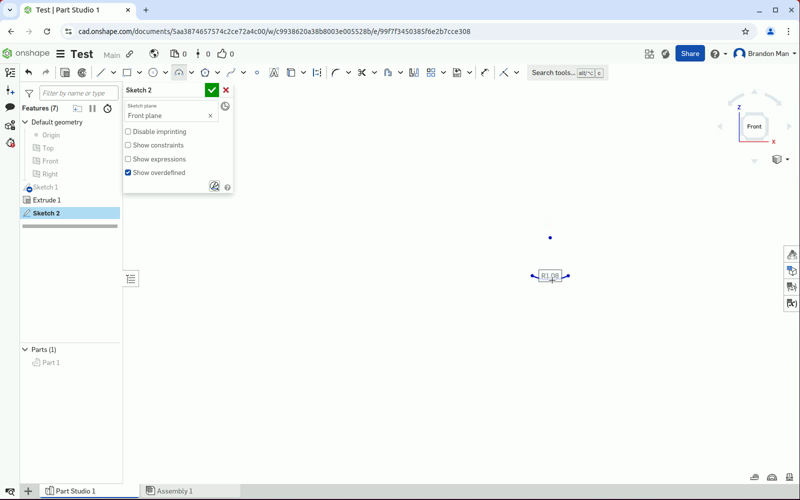
scroll(-6)
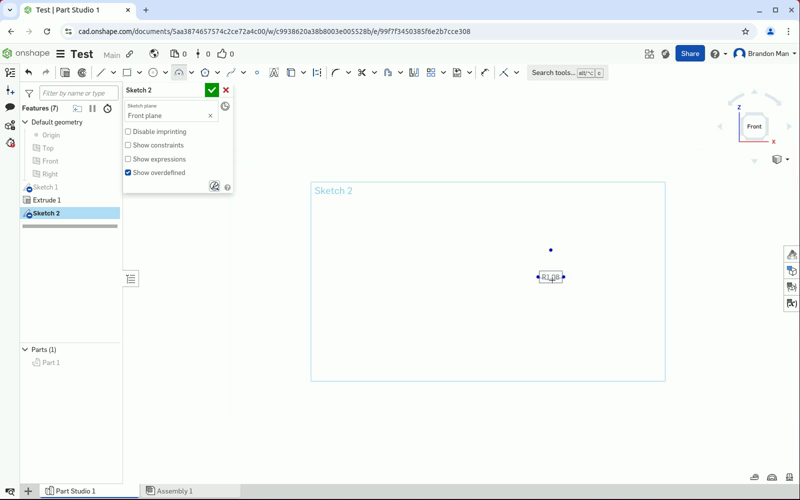
scroll(-6)
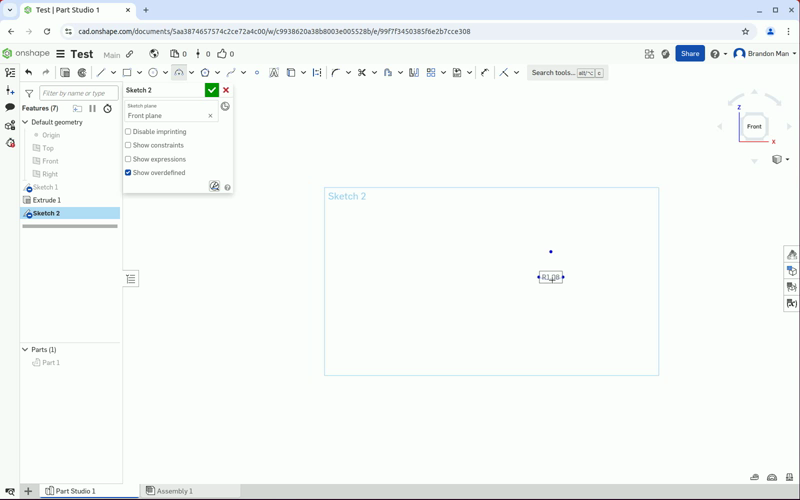
scroll(-6)
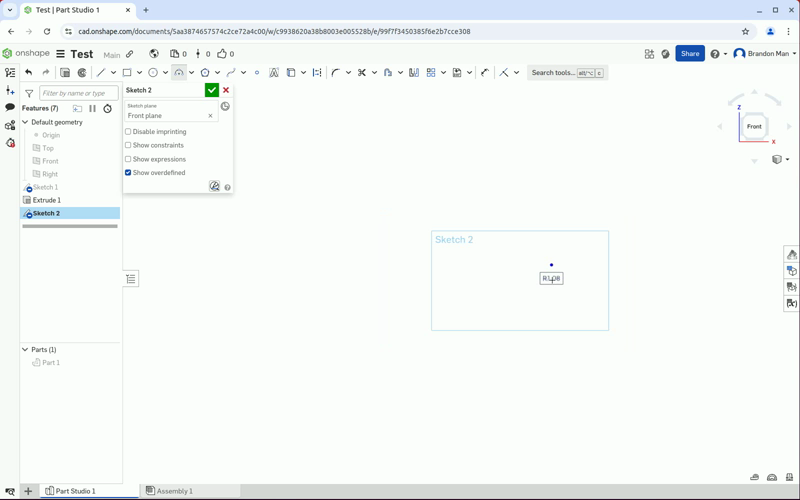
scroll(-6)
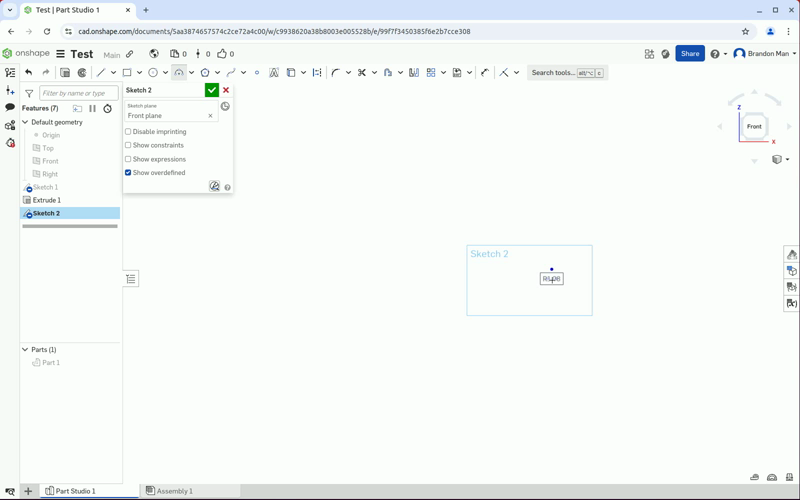
scroll(-6)
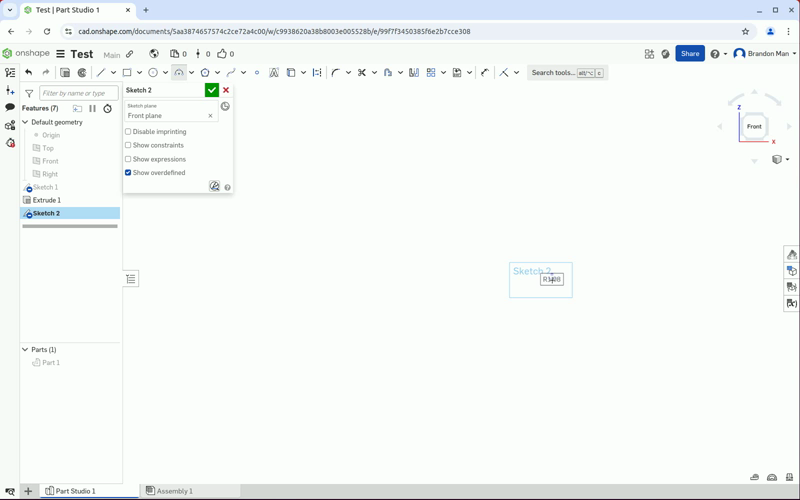
key_up(shift)
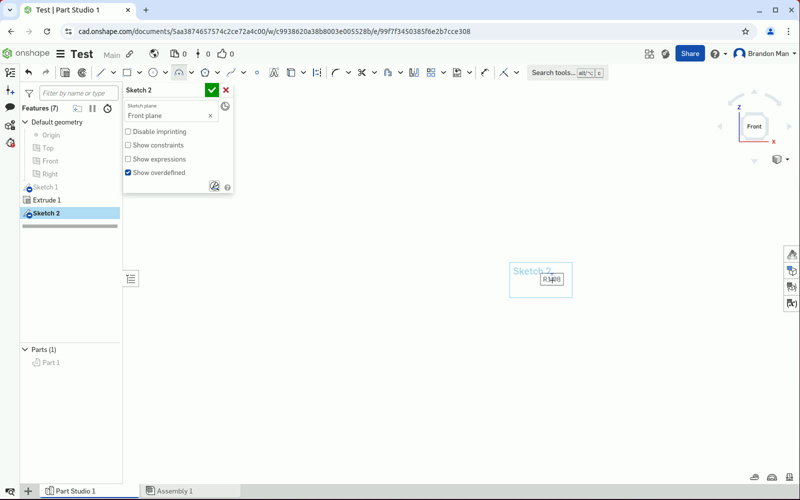
key(esc)
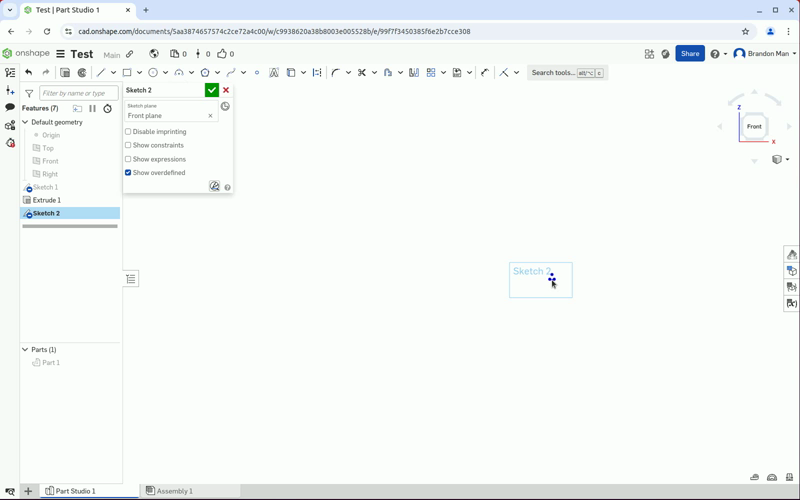
key(l)
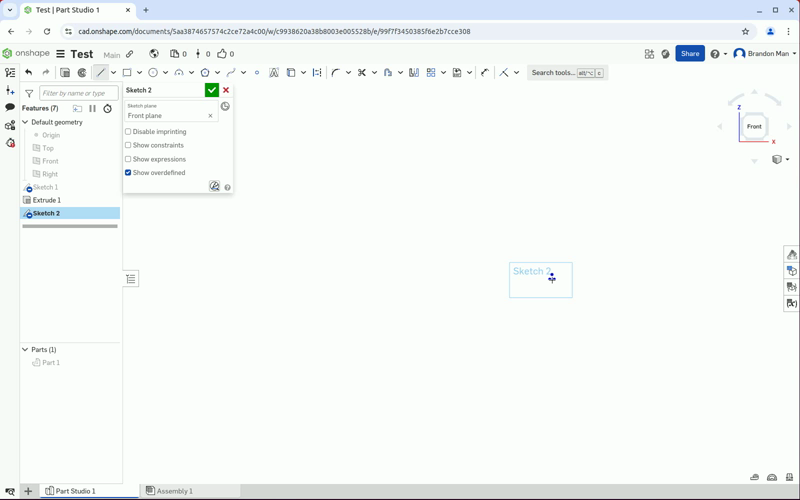
mouse_move(554, 279)
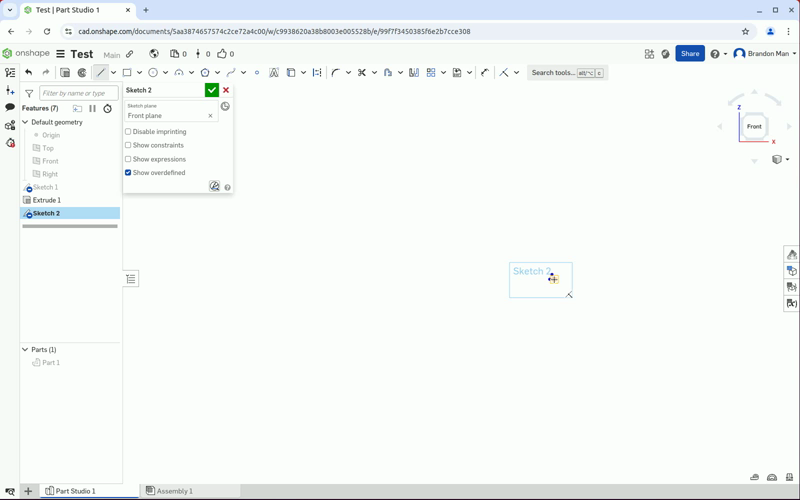
scroll(6)
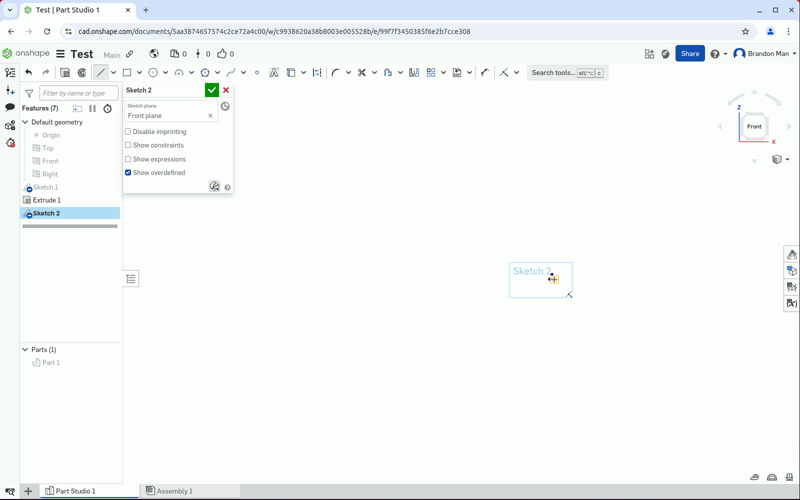
scroll(6)
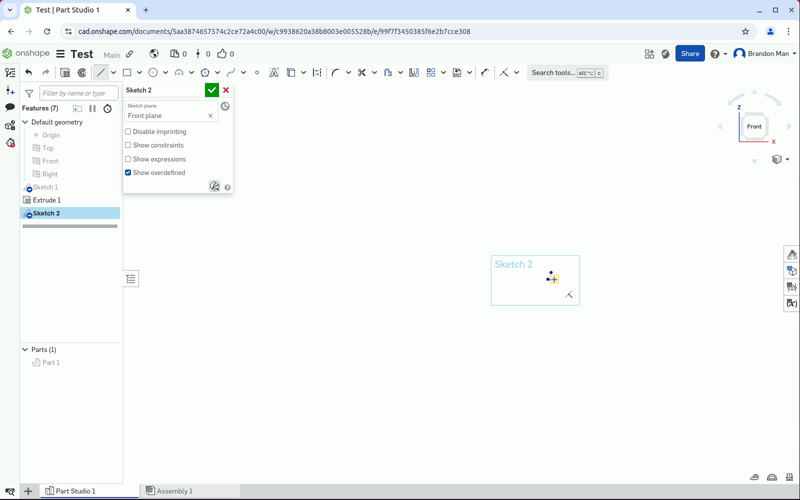
scroll(6)
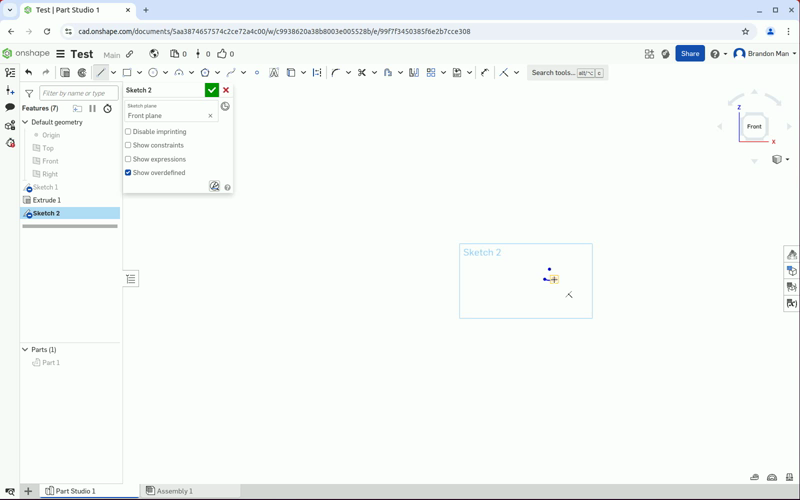
scroll(6)
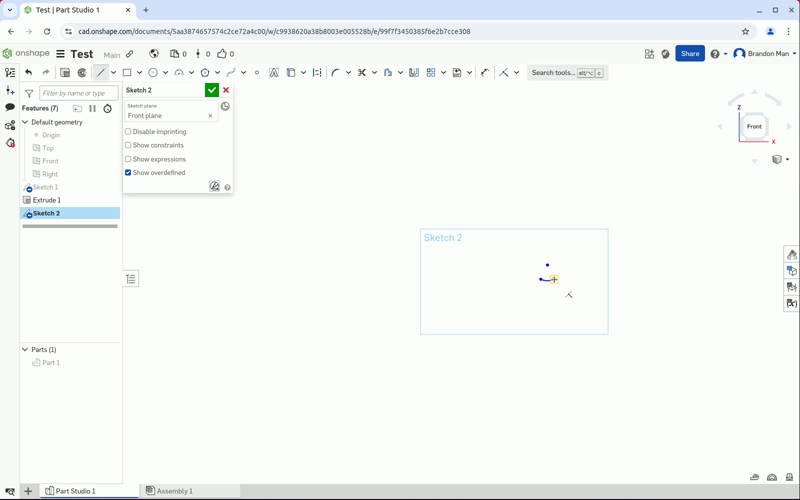
scroll(6)
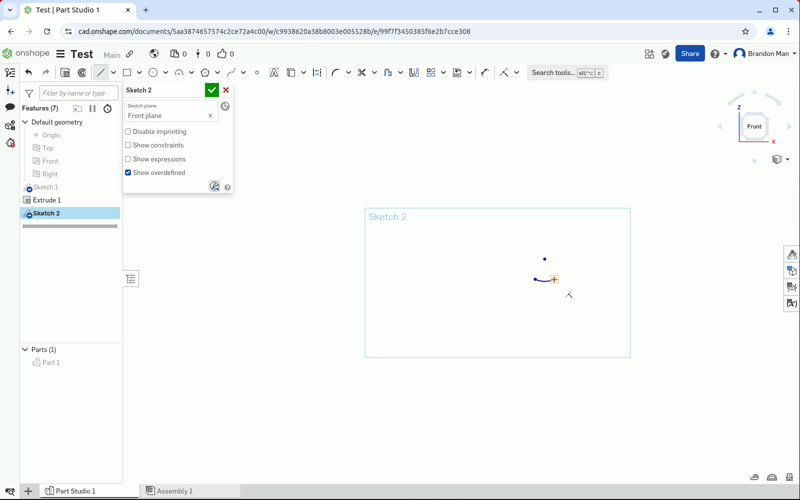
scroll(6)
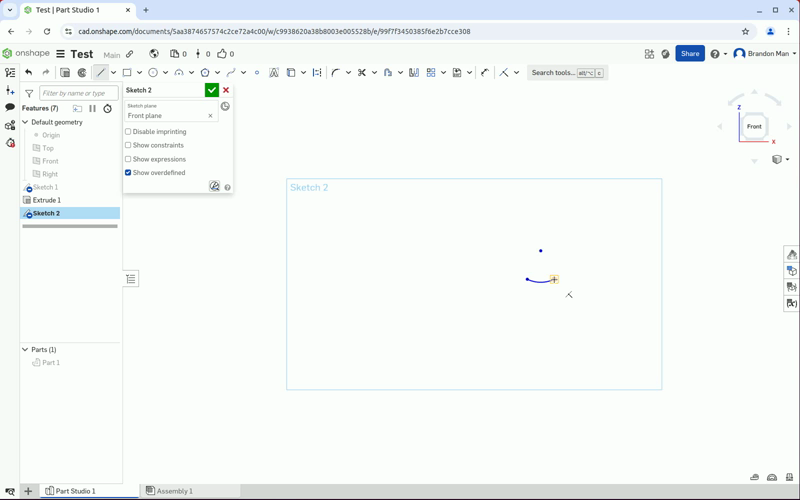
scroll(6)
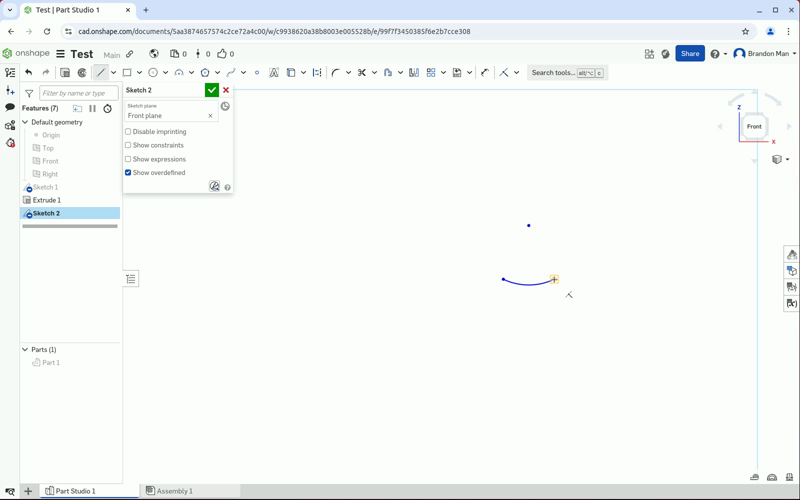
click(554, 279)
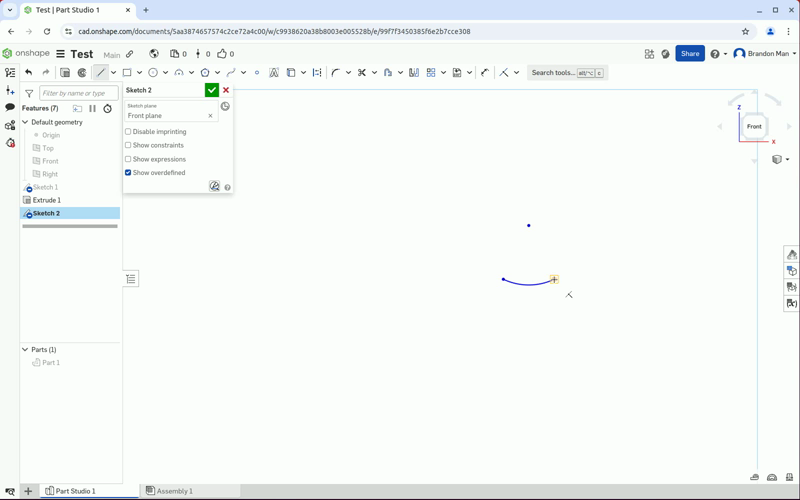
scroll(-6)
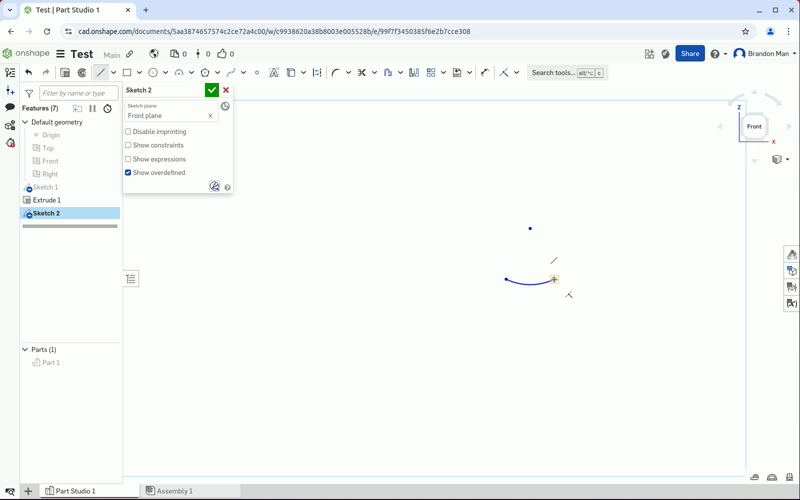
scroll(-6)
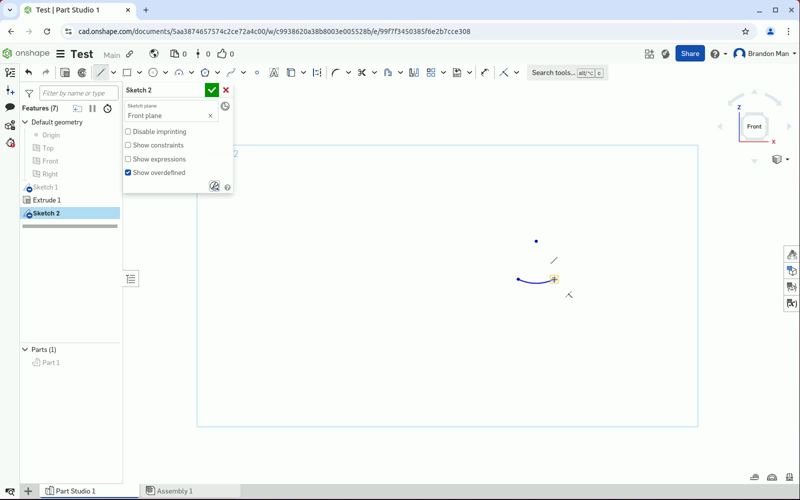
scroll(-6)
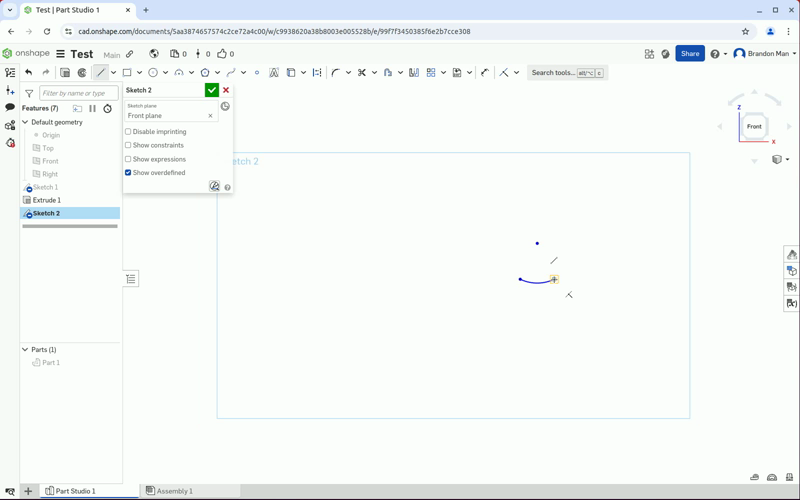
scroll(-6)
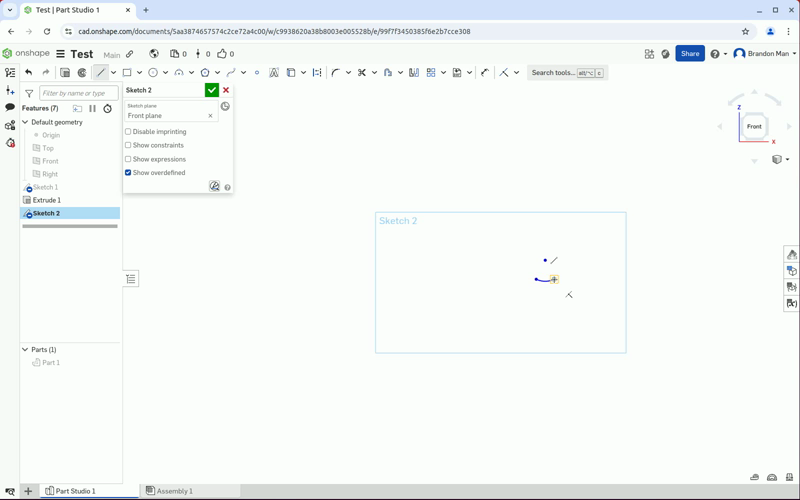
scroll(-6)
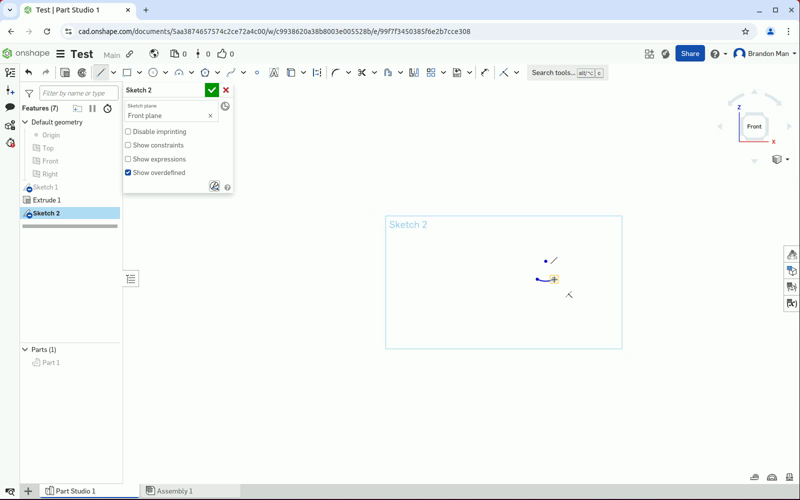
scroll(-6)
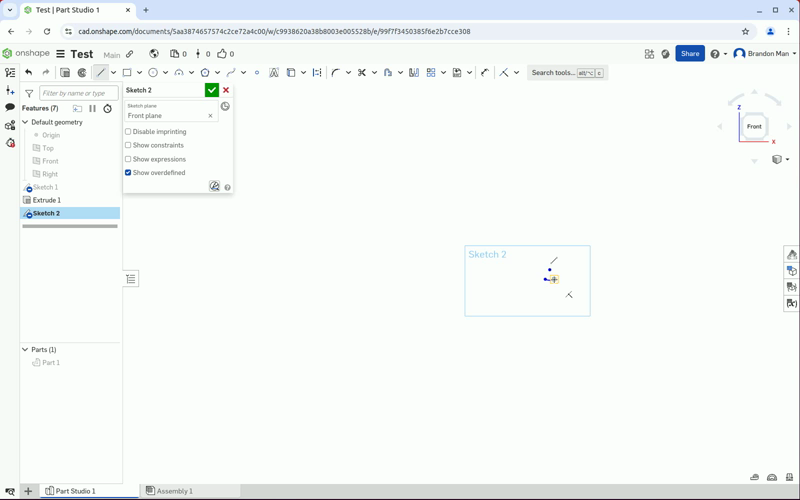
scroll(-6)
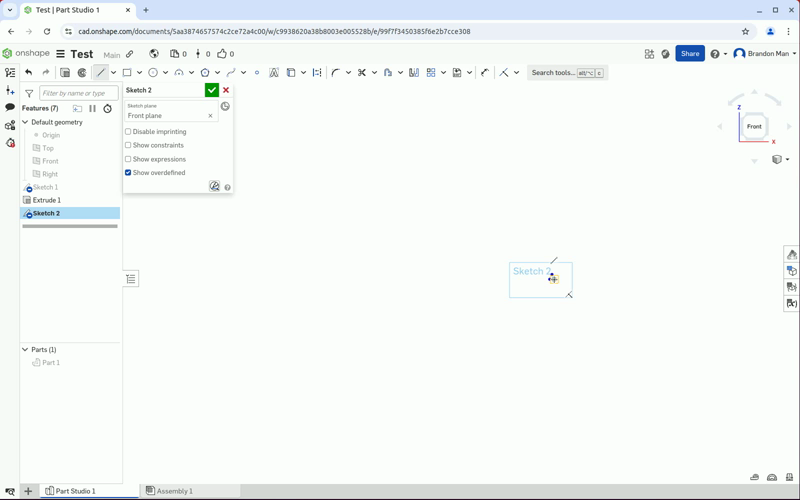
mouse_move(584, 279)
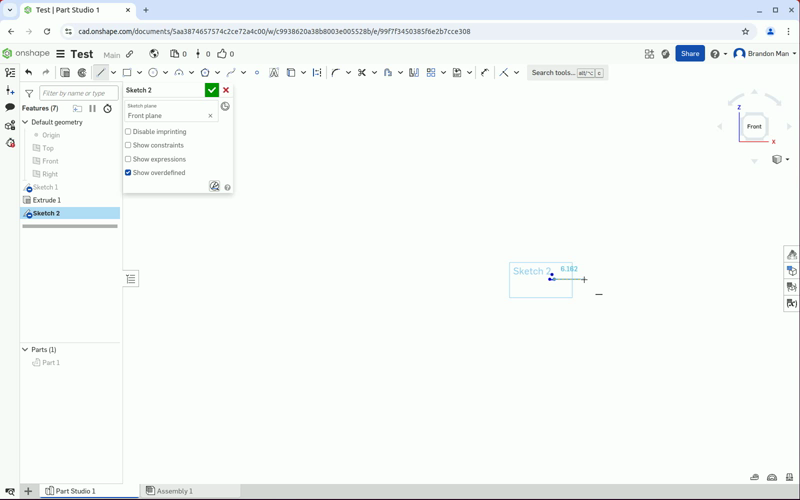
key_down(shift)
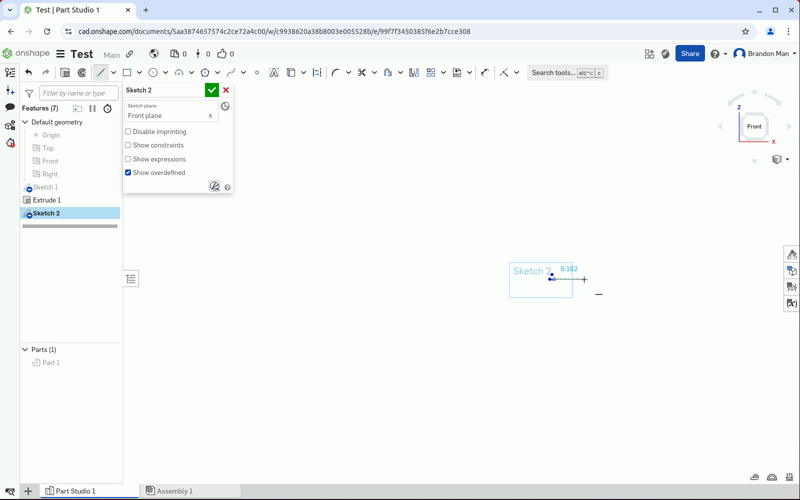
mouse_move(549, 279)
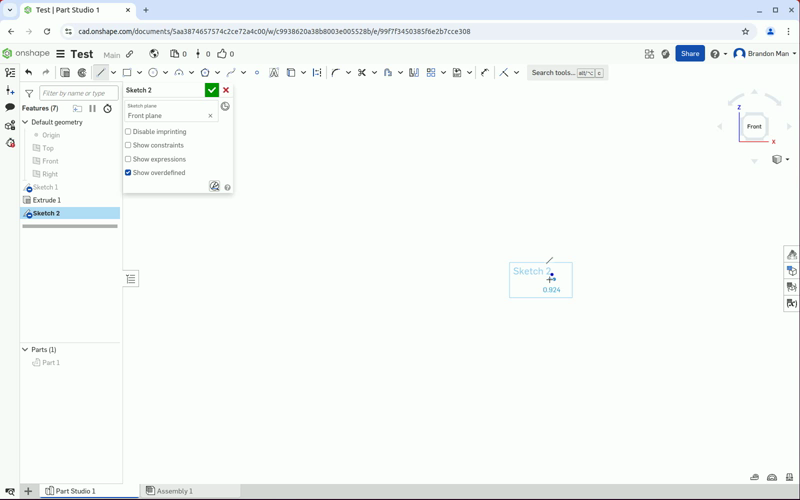
scroll(6)
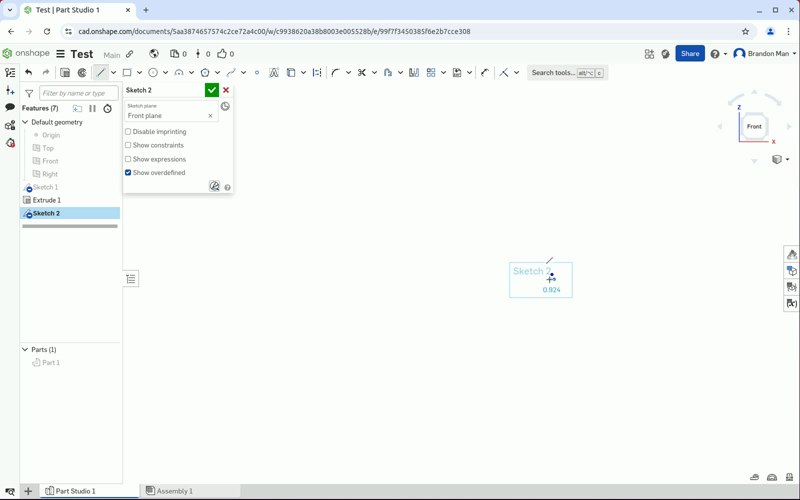
scroll(6)
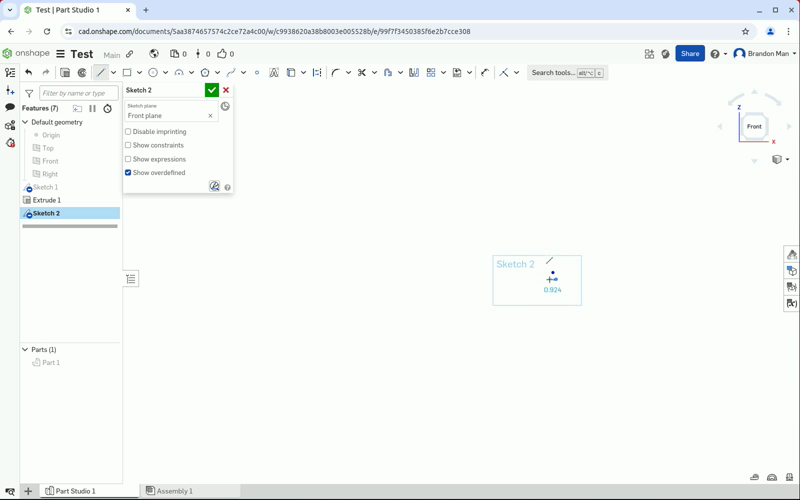
scroll(6)
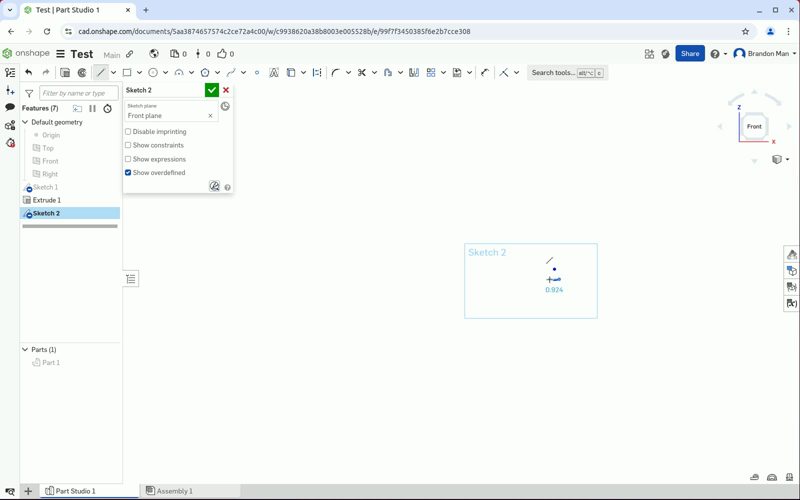
scroll(6)
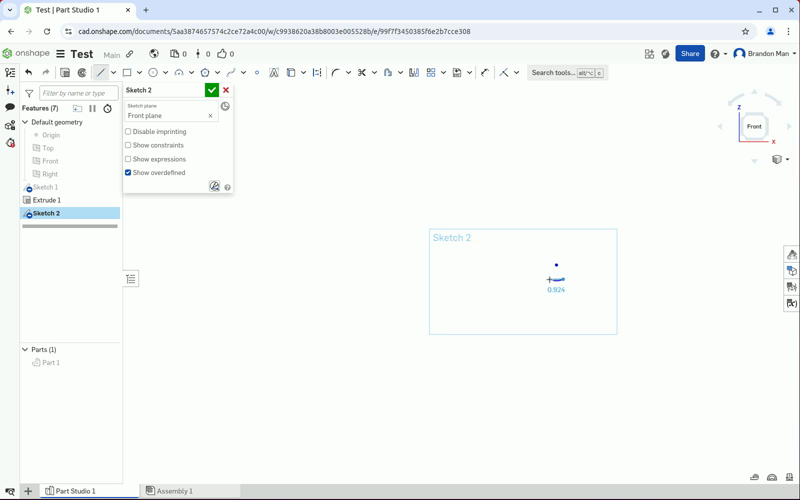
scroll(6)
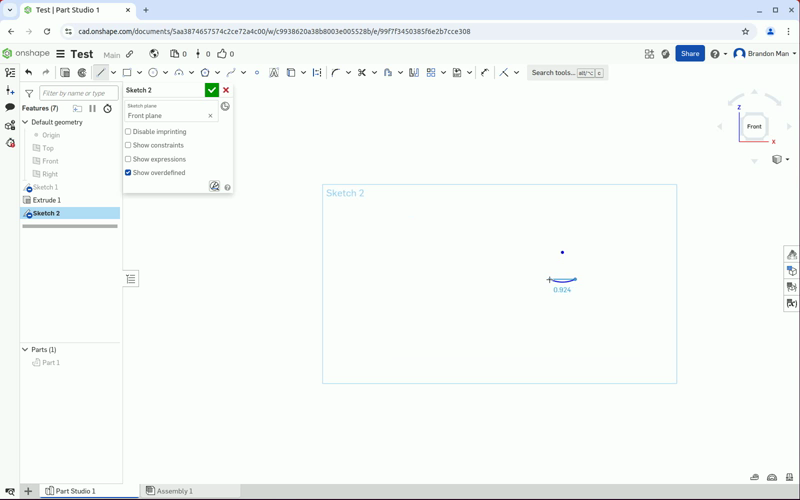
scroll(6)
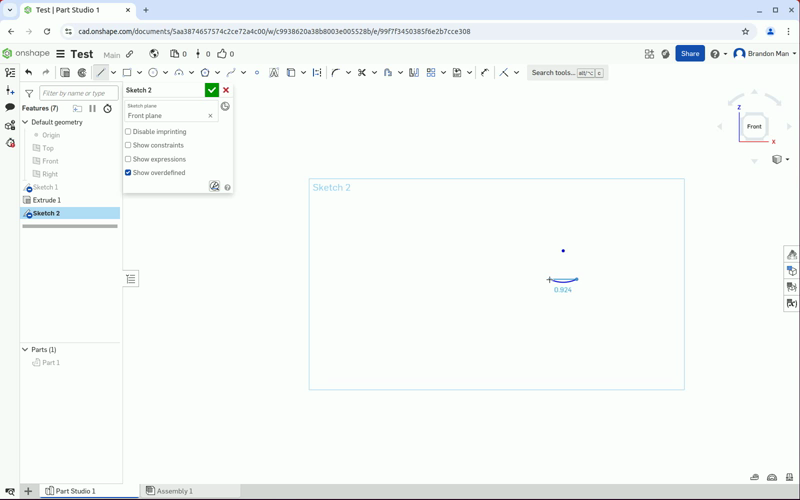
scroll(6)
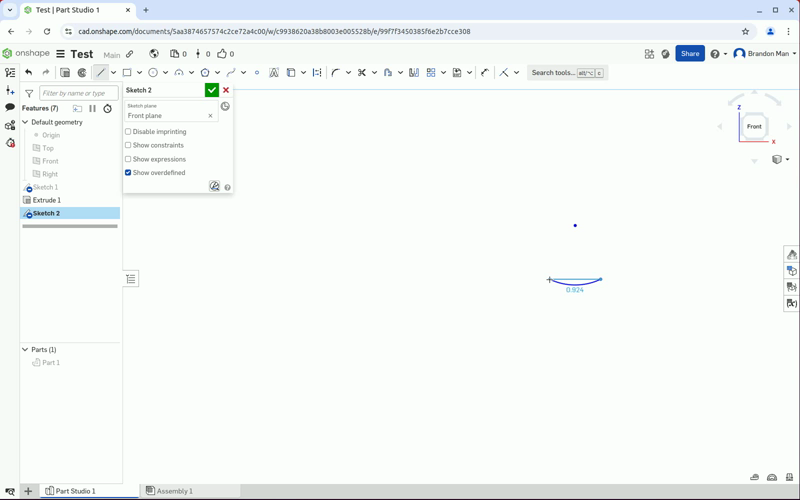
key_up(shift)
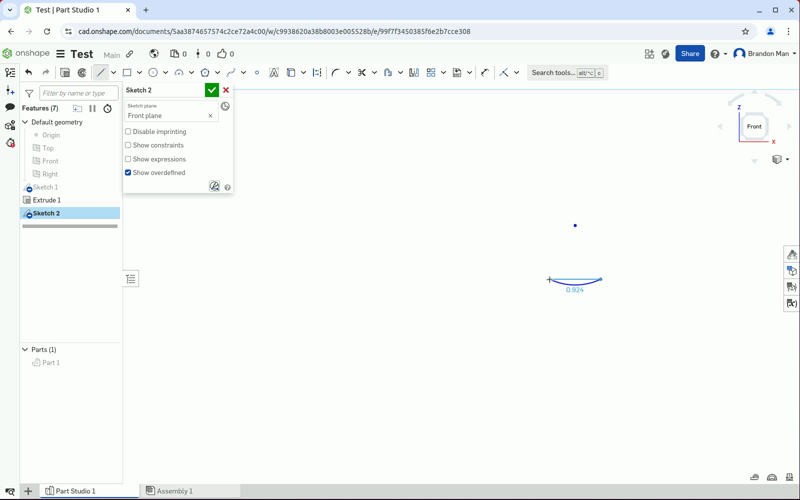
click(549, 279)
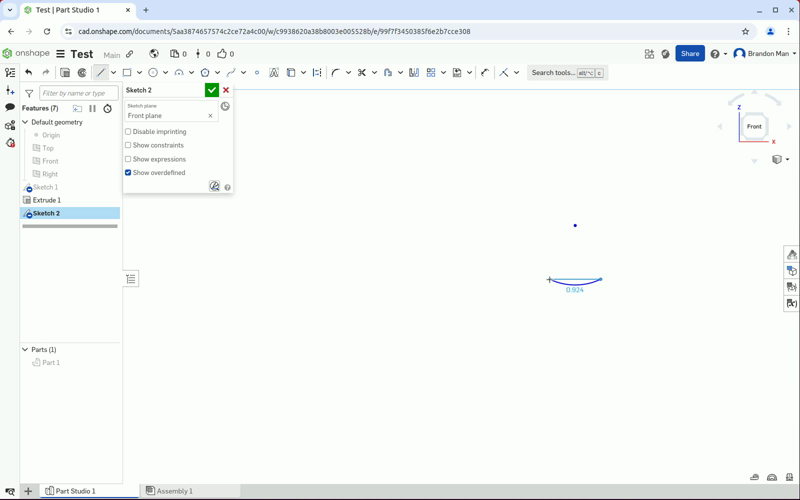
scroll(-6)
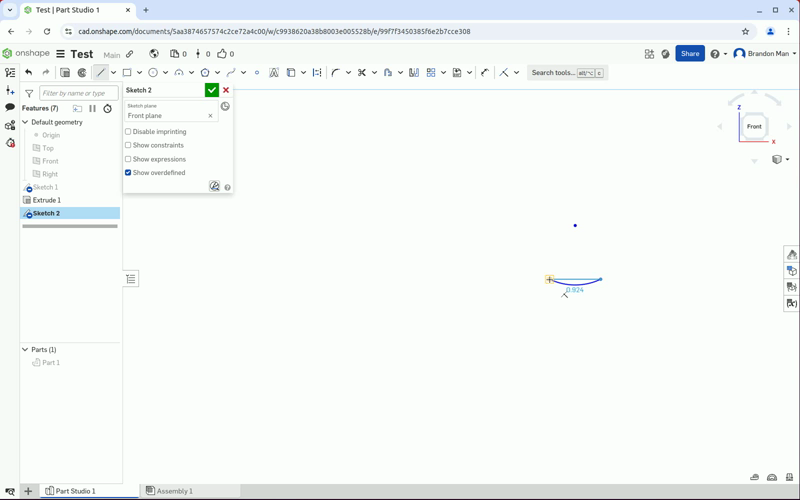
scroll(-6)
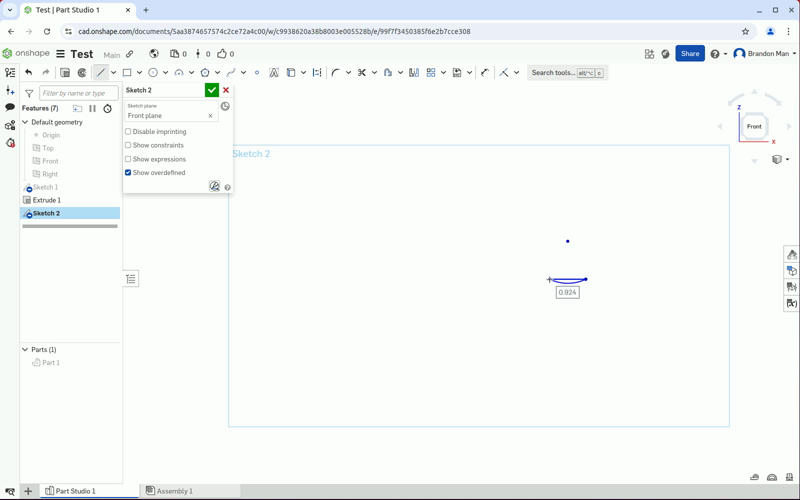
scroll(-6)
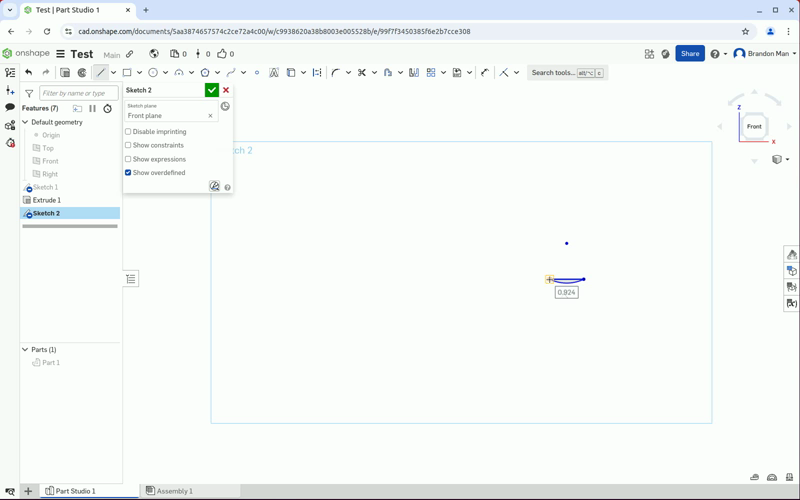
scroll(-6)
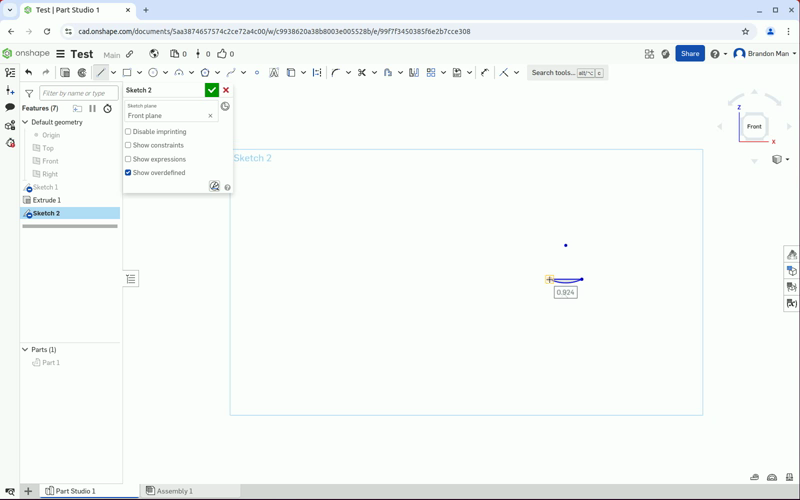
scroll(-6)
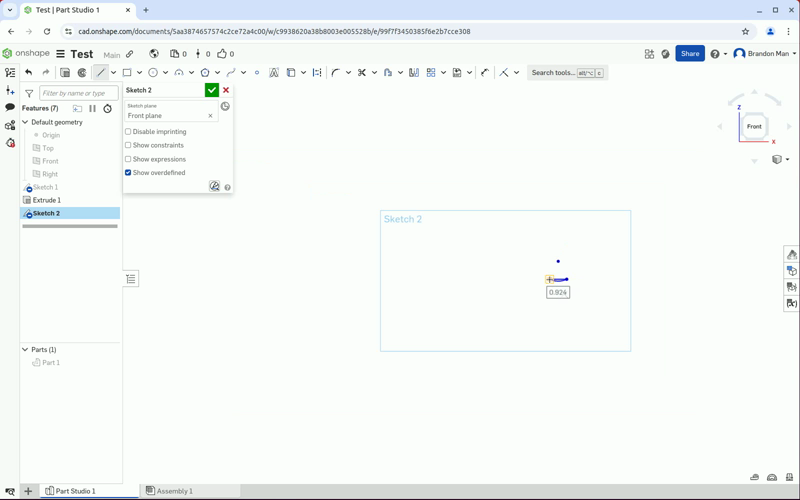
scroll(-6)
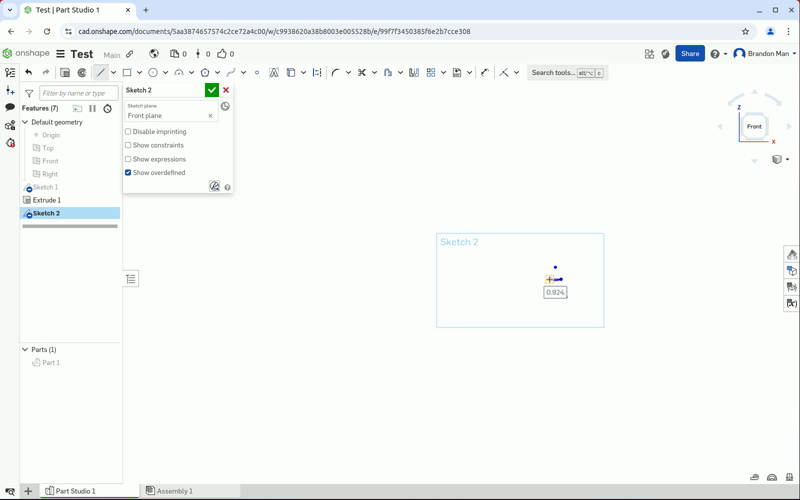
scroll(-6)
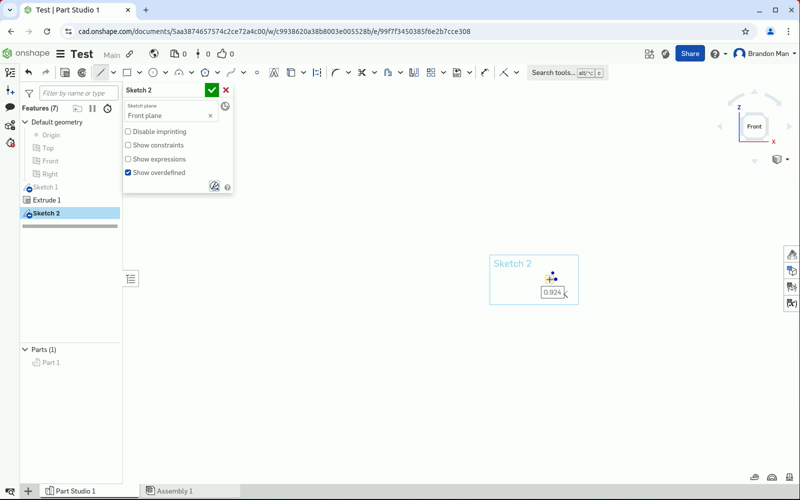
key(esc)
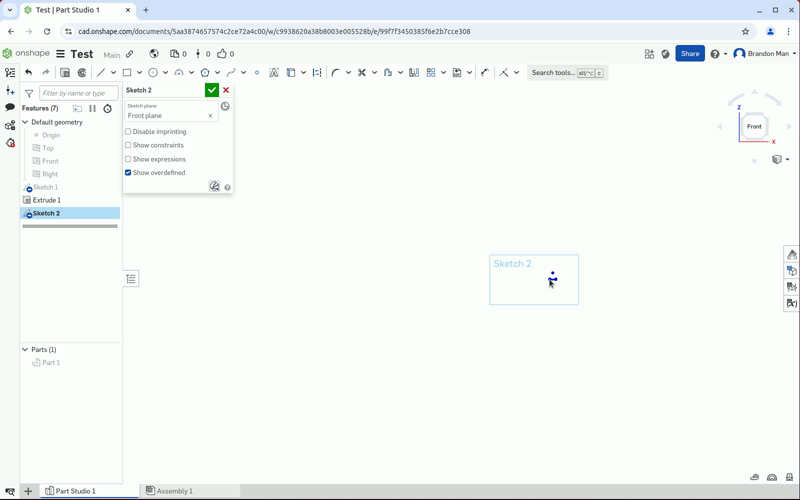
mouse_move(550, 279)
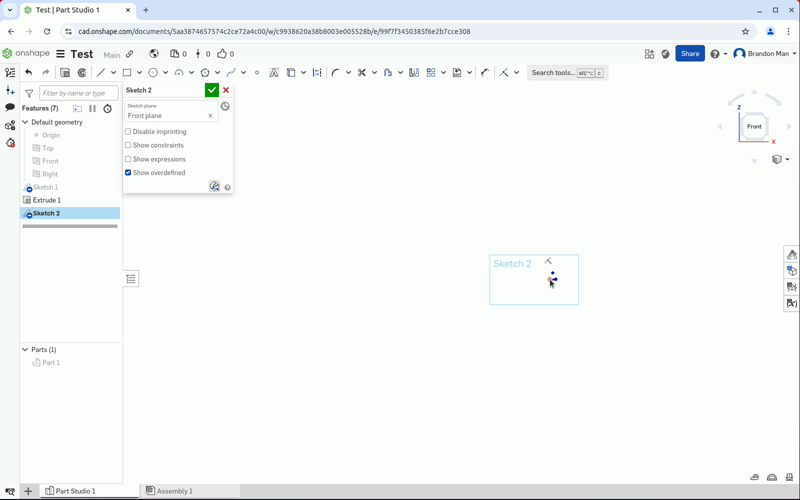
scroll(6)
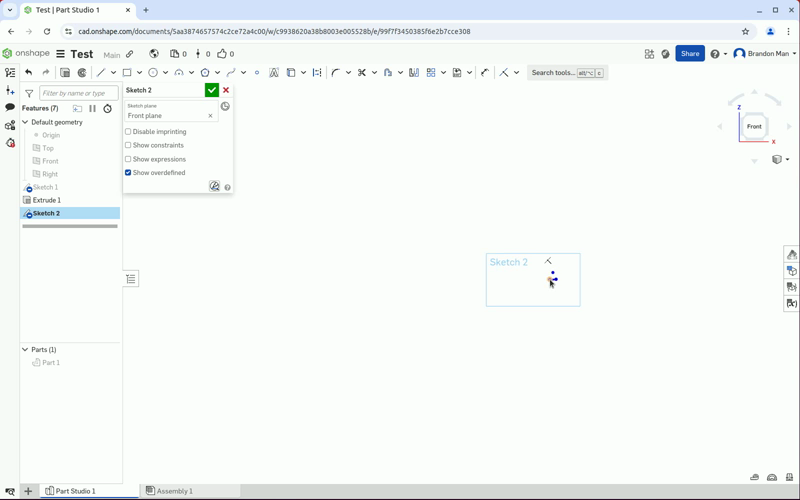
scroll(6)
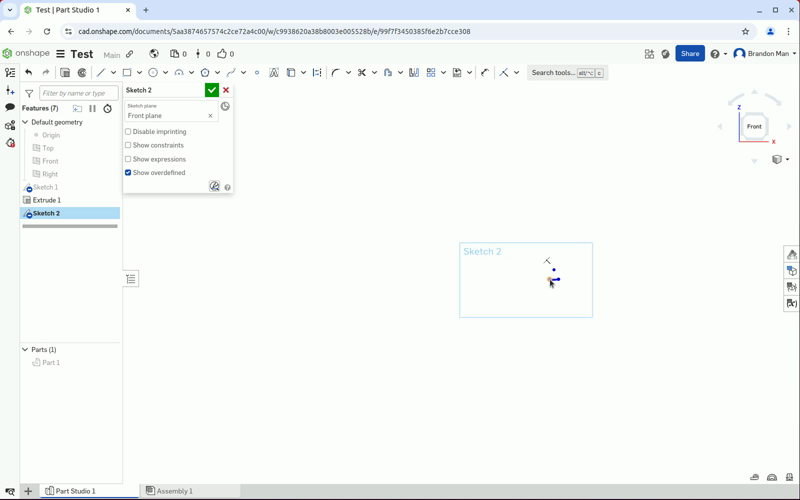
scroll(6)
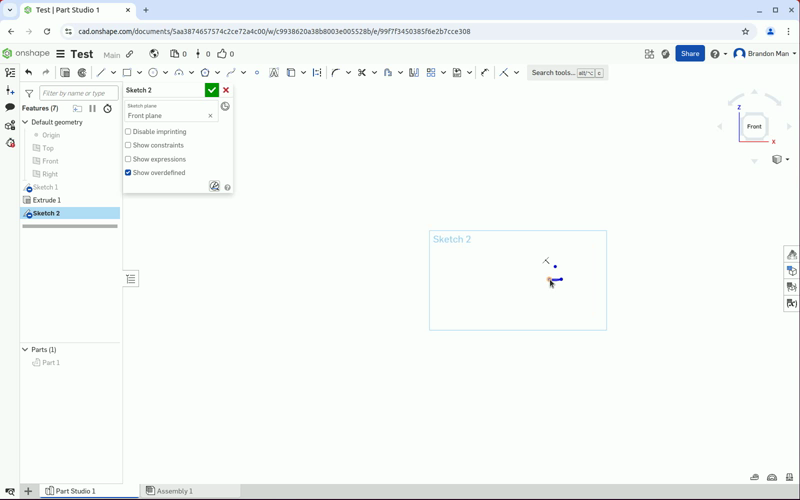
scroll(6)
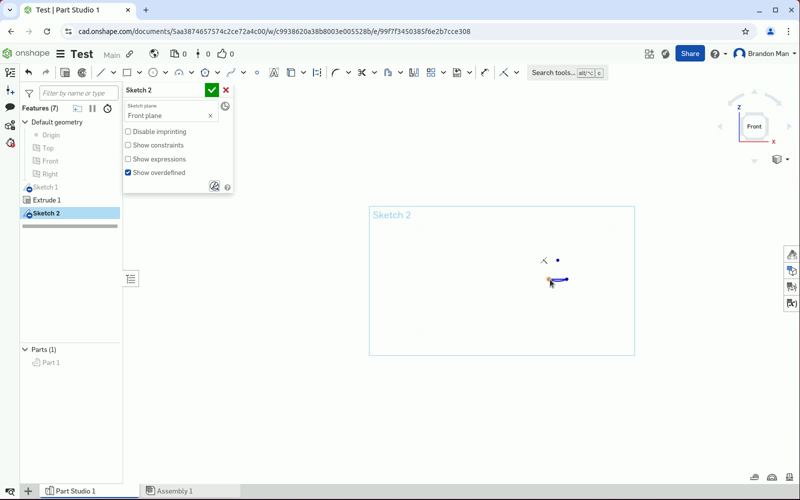
scroll(6)
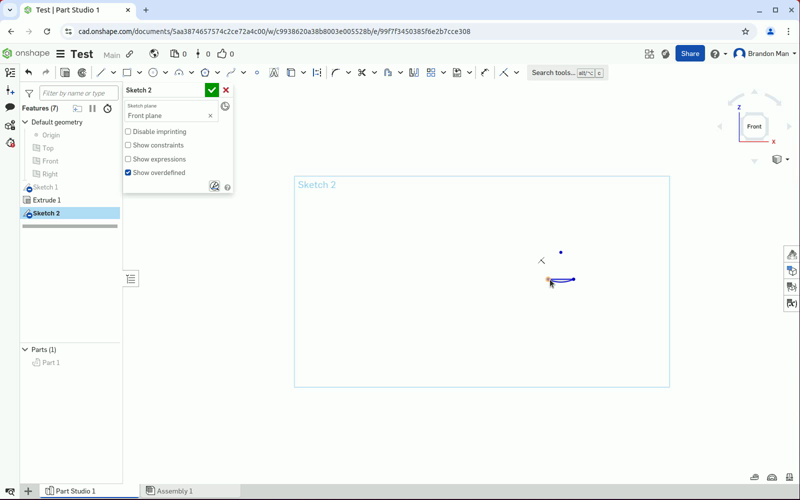
scroll(6)
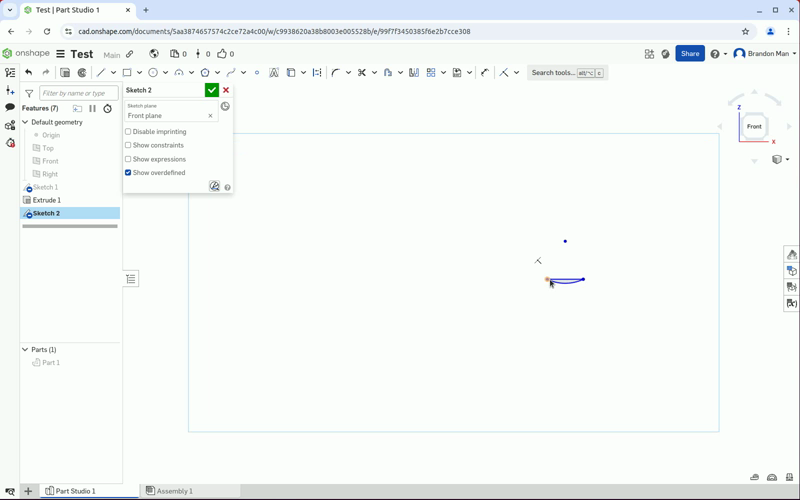
scroll(6)
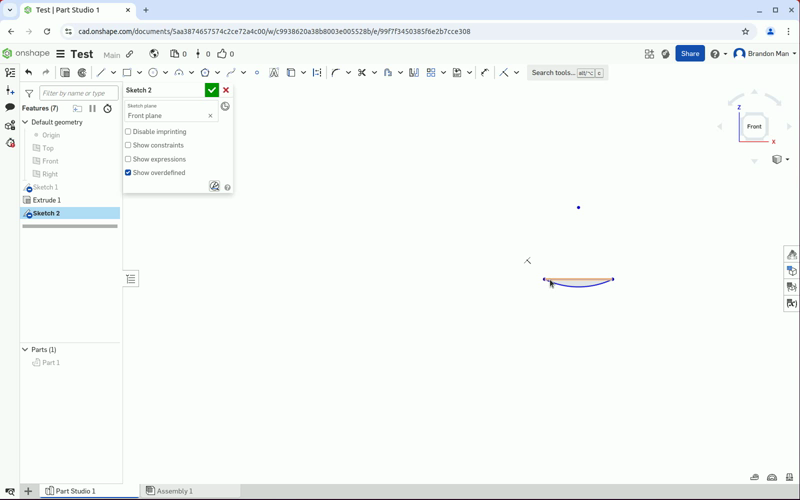
click(550, 279)
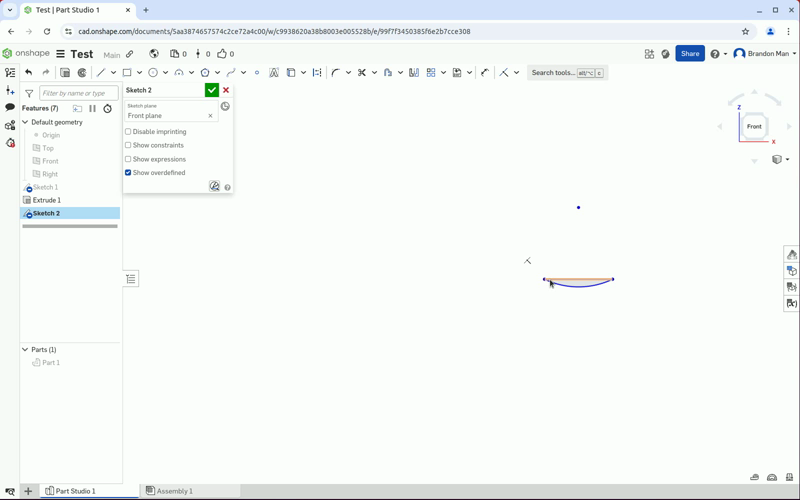
scroll(-6)
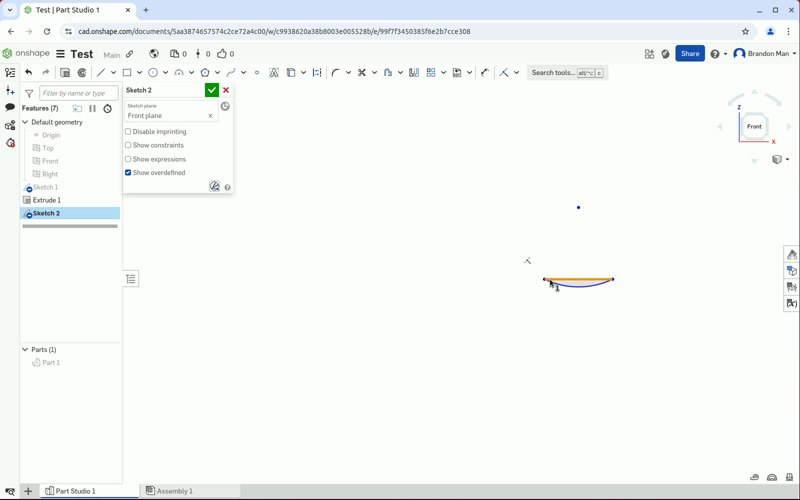
scroll(-6)
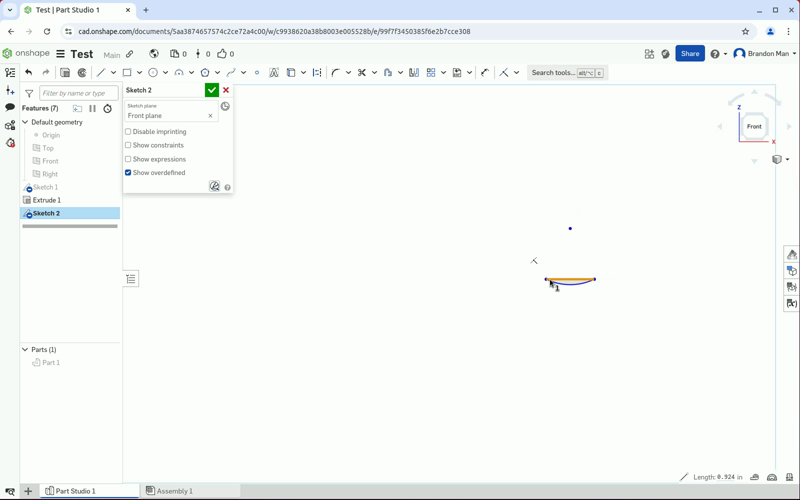
scroll(-6)
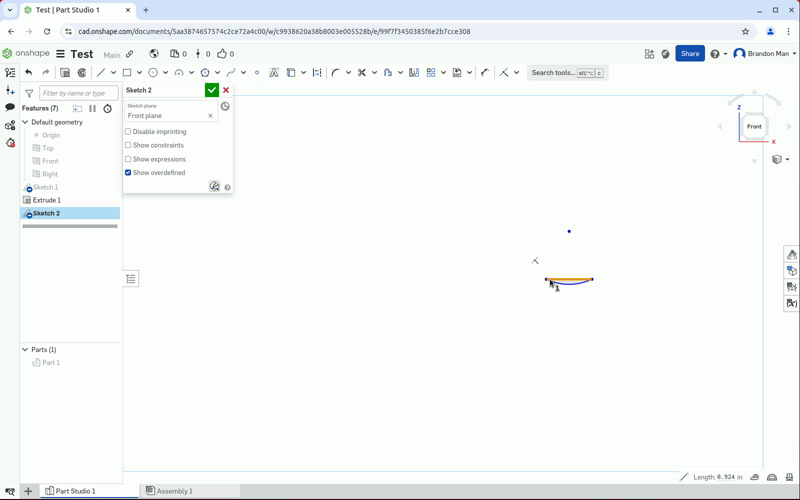
scroll(-6)
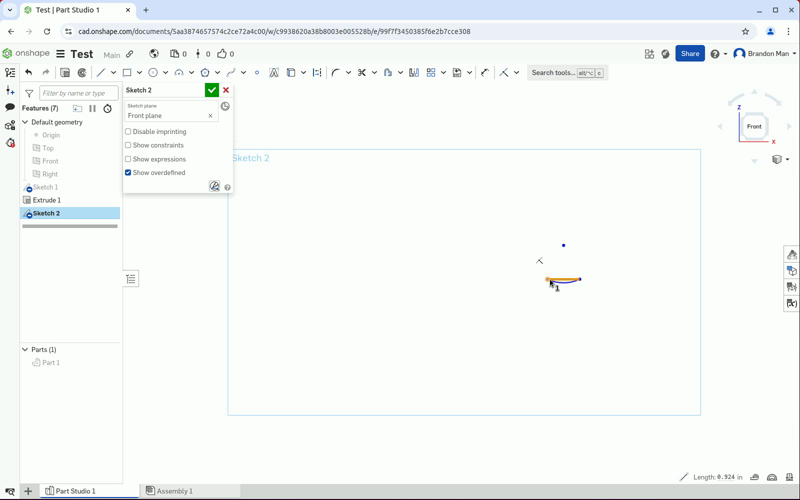
scroll(-6)
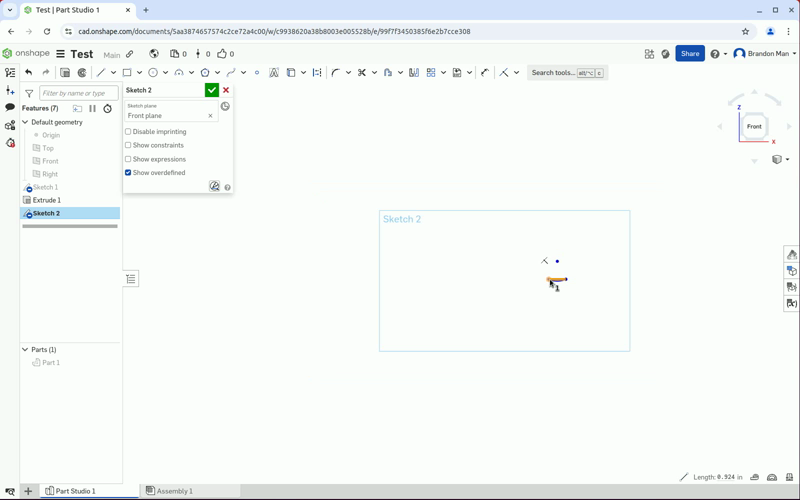
scroll(-6)
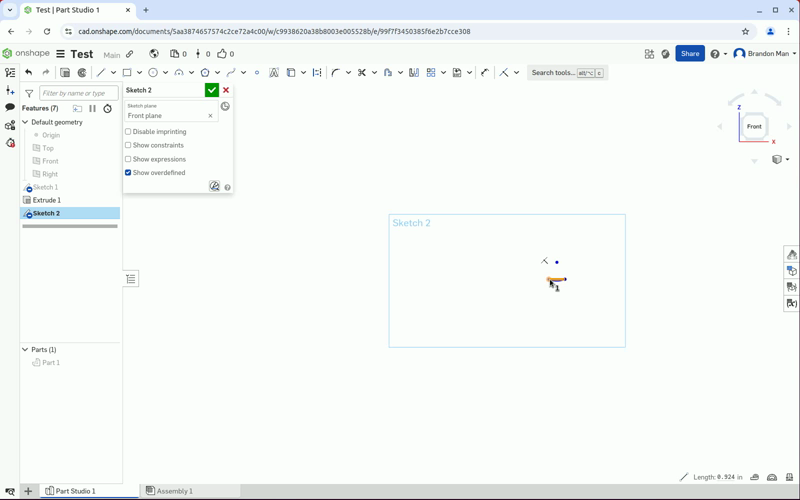
scroll(-6)
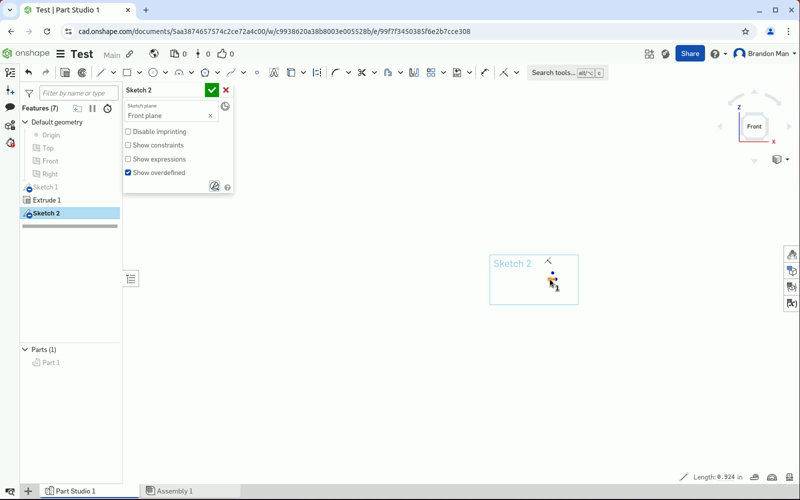
mouse_move(73, 352)
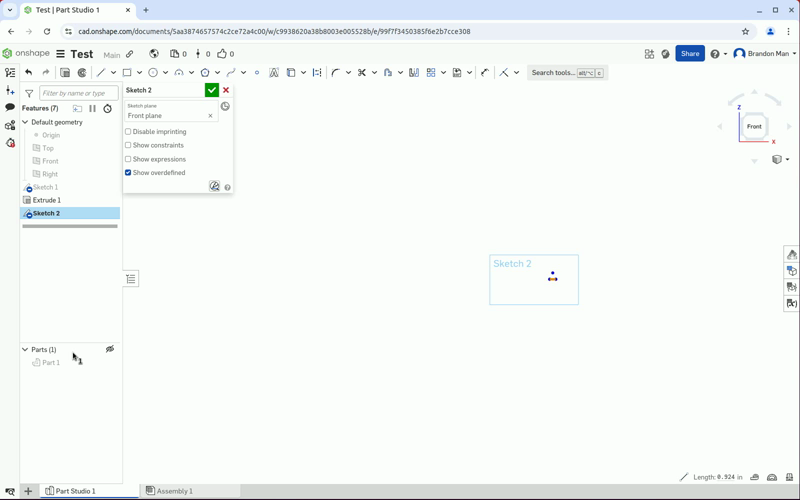
key(shift+y)
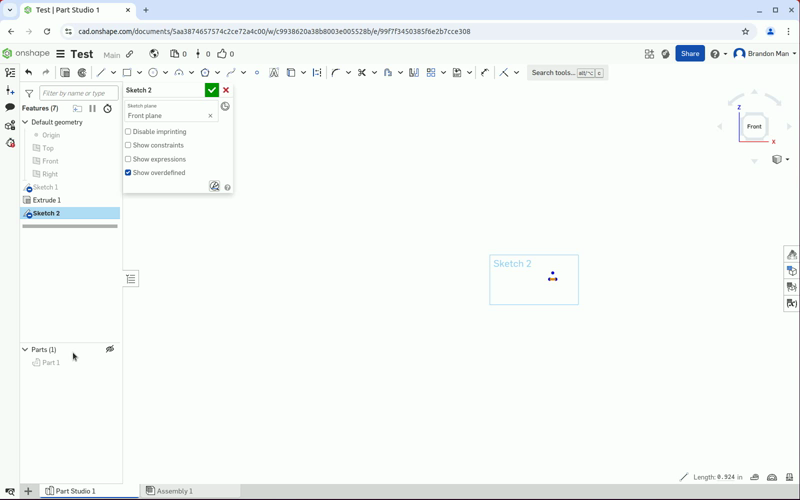
key(shift+e)
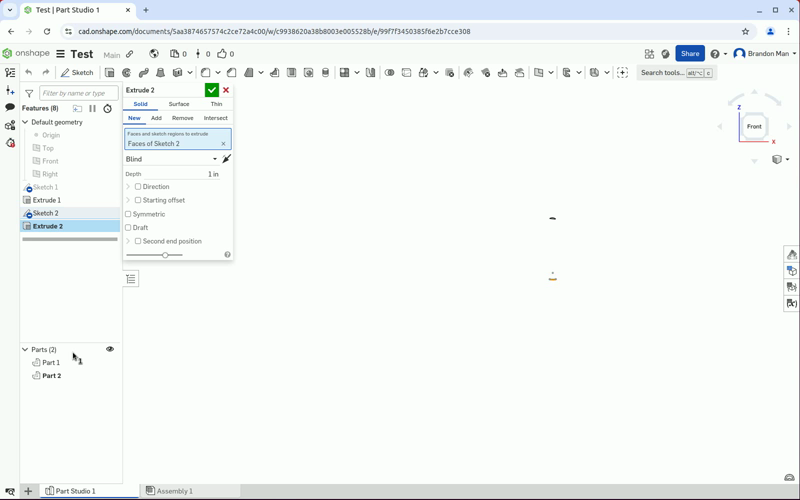
mouse_move(143, 106)
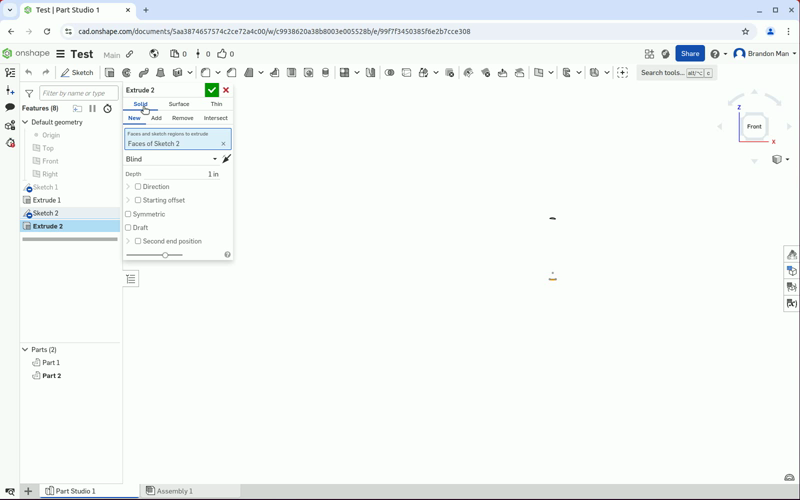
click(143, 106)
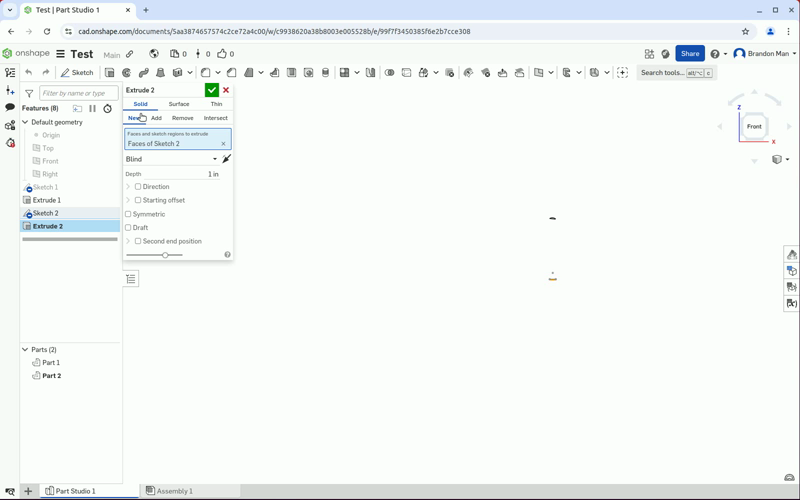
mouse_move(137, 120)
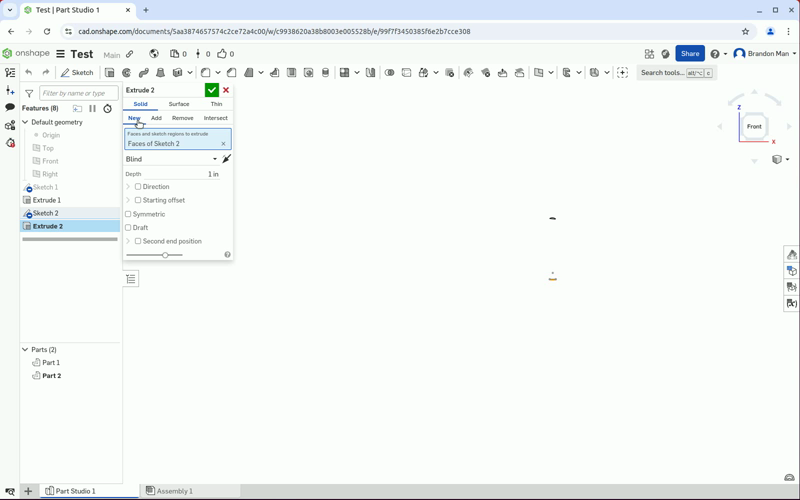
click(137, 120)
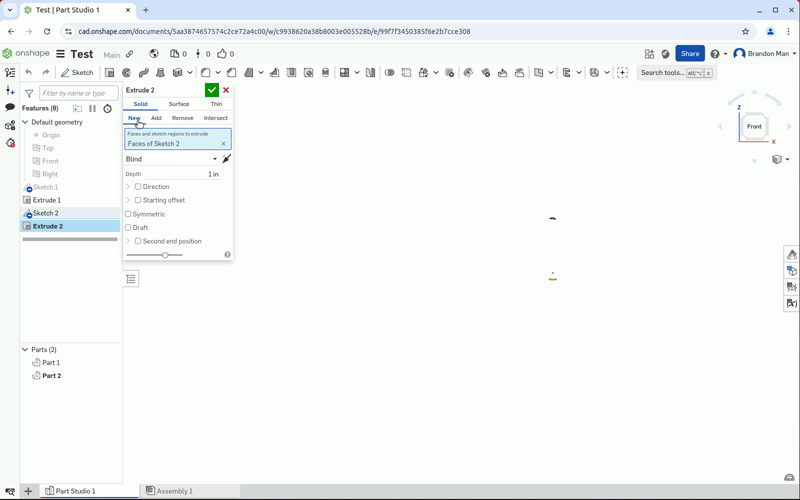
key(tab, 4)
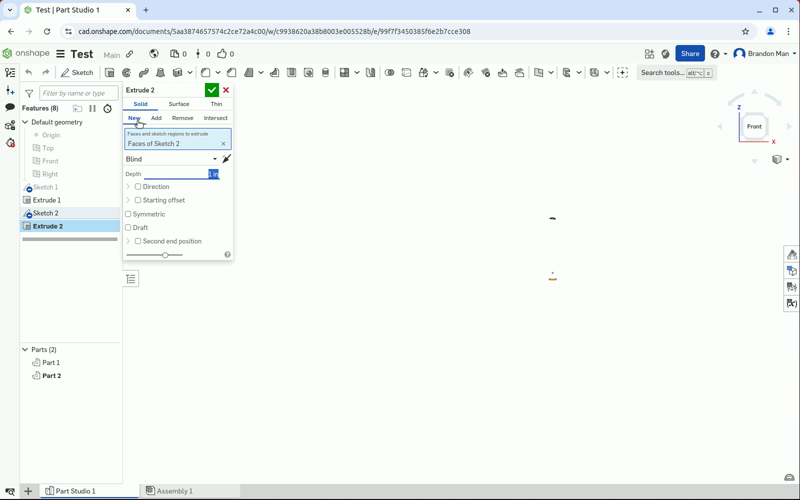
text(4.333)
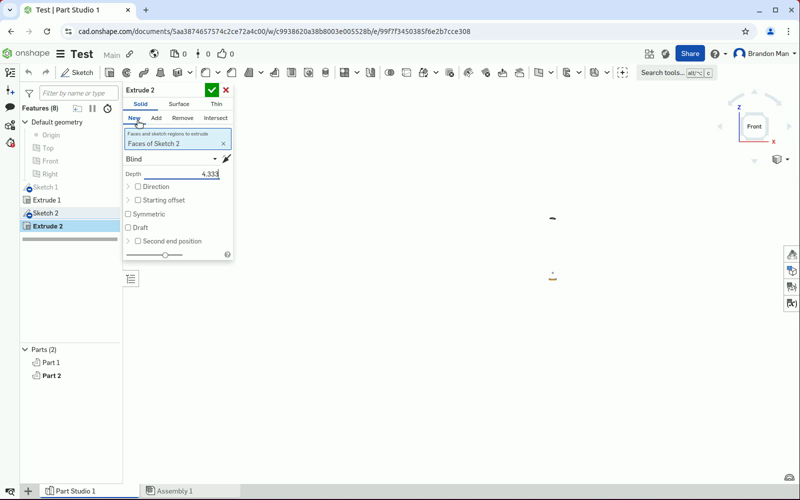
key(enter)
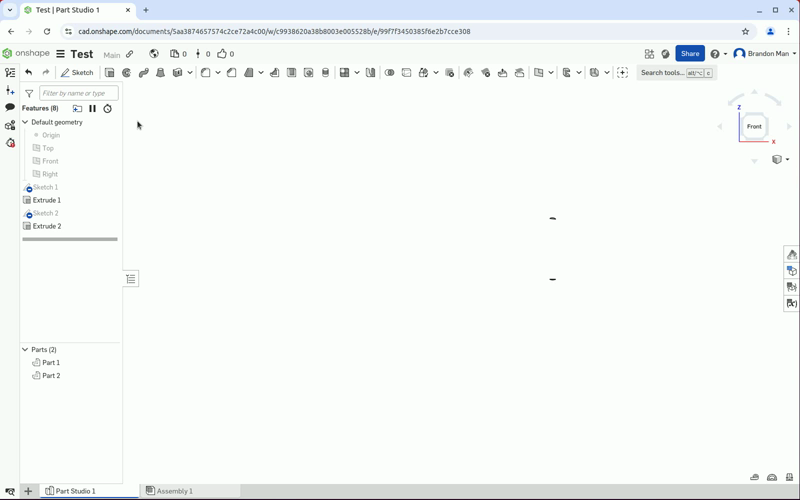
key(shift+h)
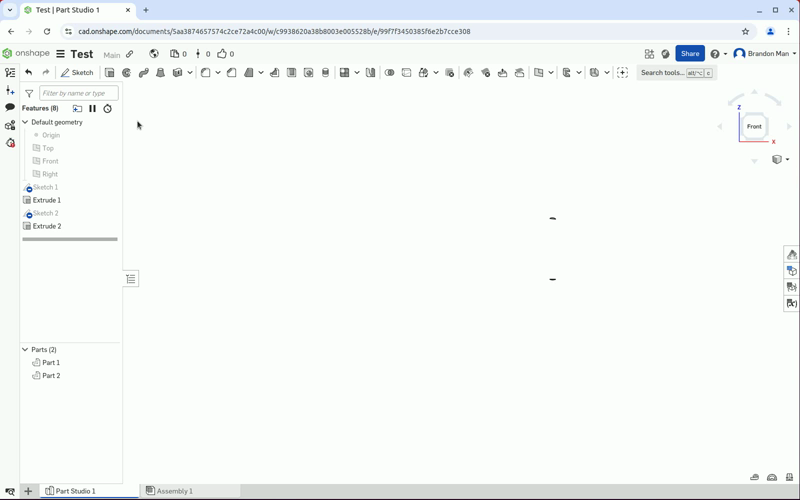
key(shift+h)
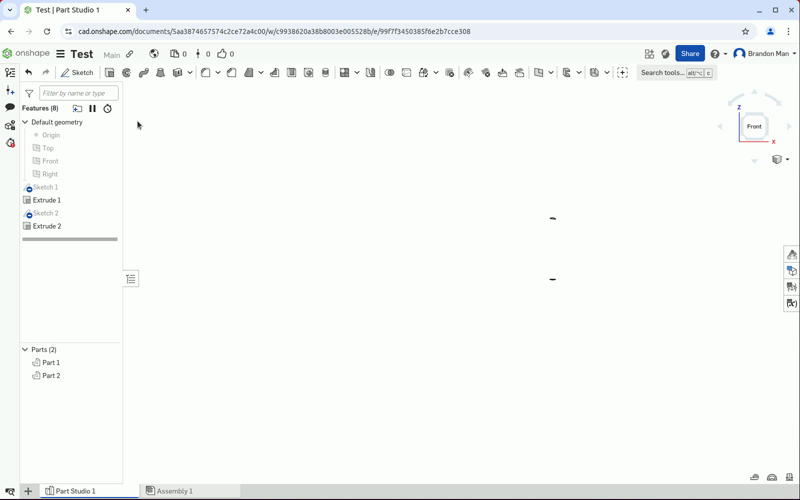
mouse_move(73, 189)
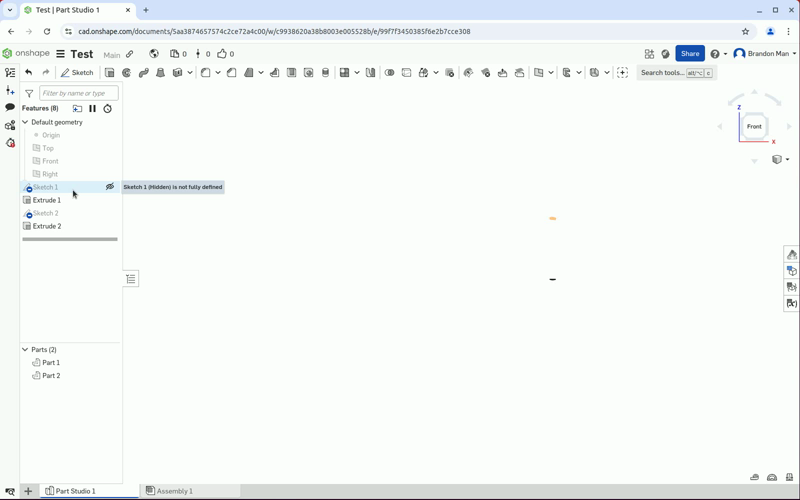
click(73, 189)
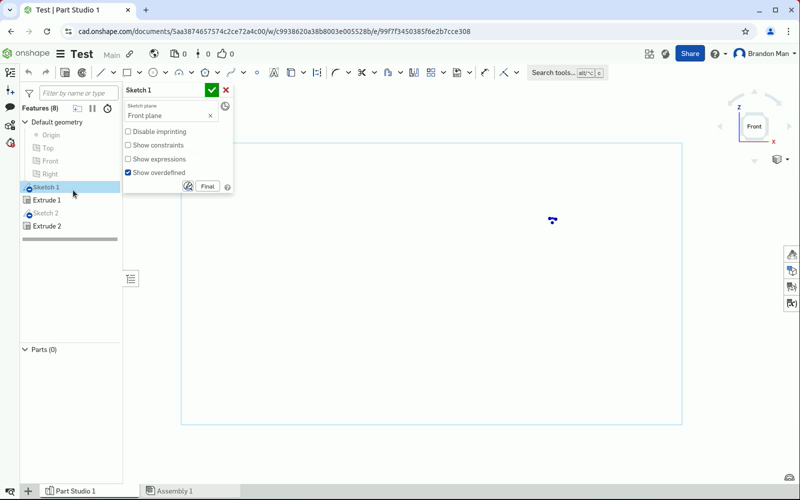
mouse_move(229, 92)
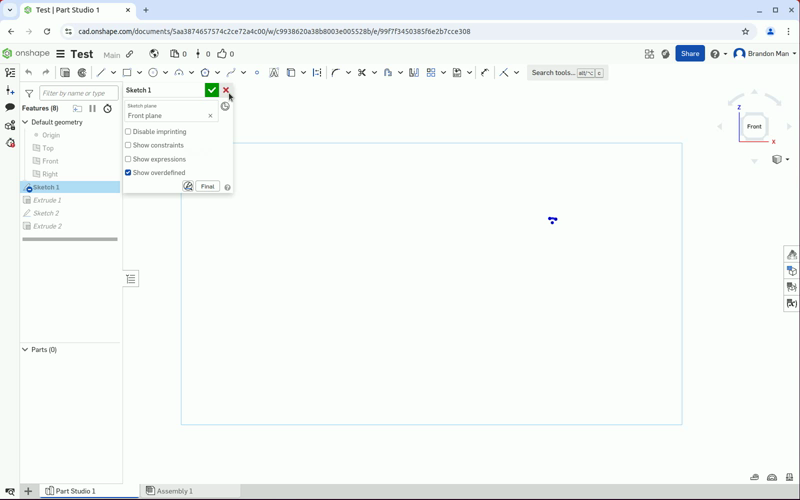
click(229, 92)
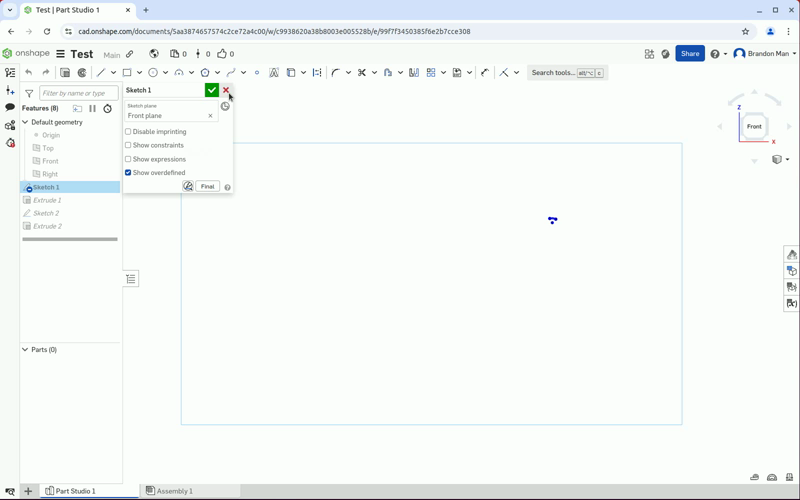
key(shift+s)
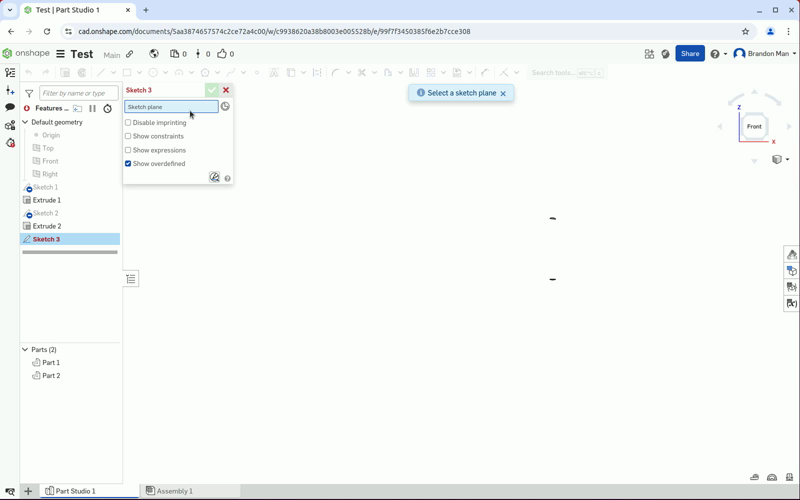
mouse_move(73, 163)
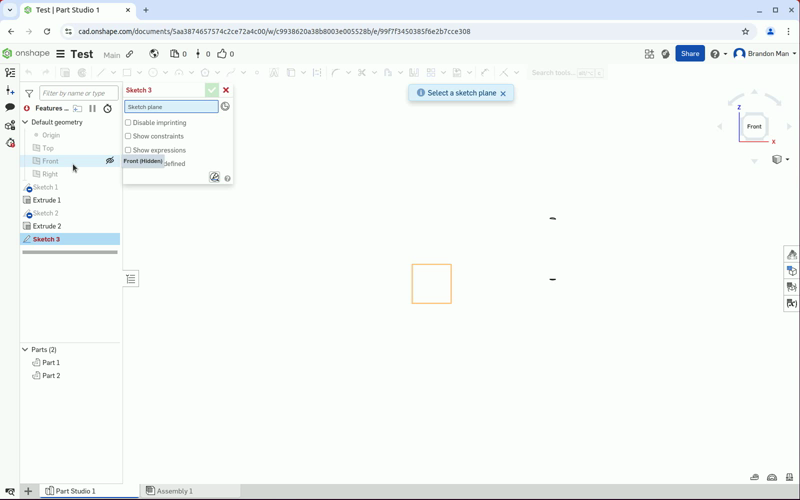
click(73, 163)
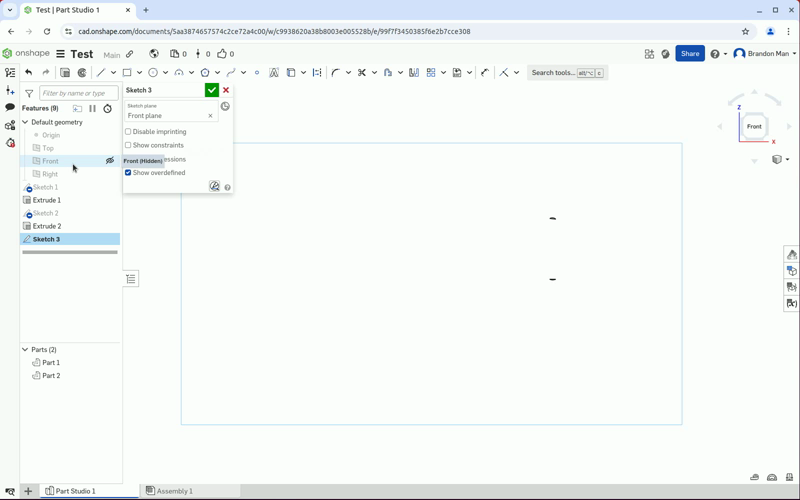
mouse_move(73, 352)
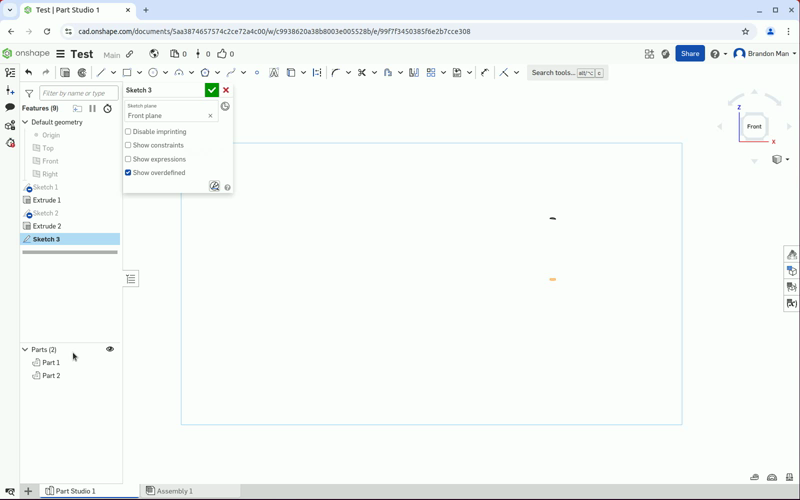
key(y)
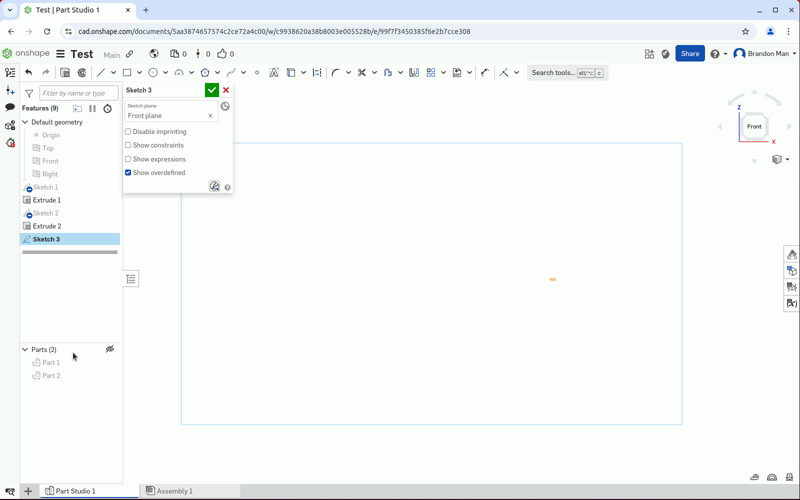
key(l)
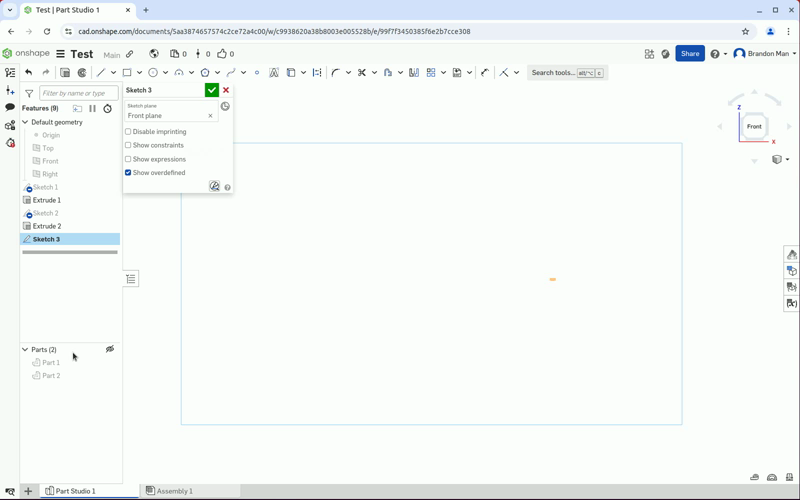
key_down(shift)
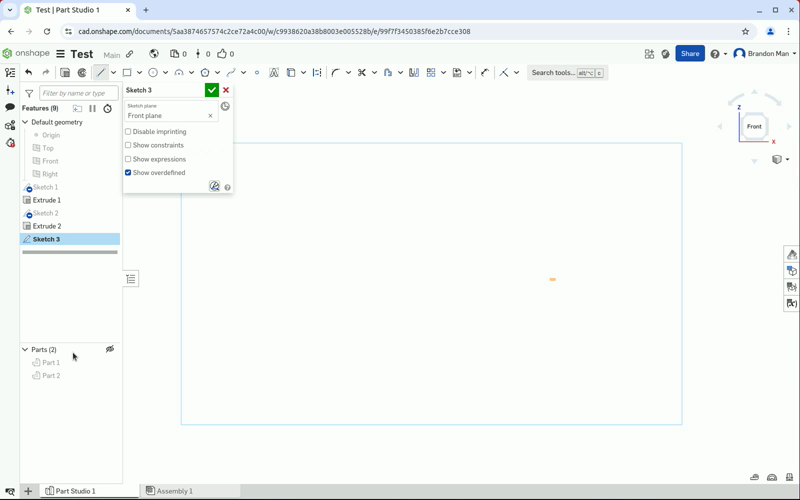
mouse_move(549, 280)
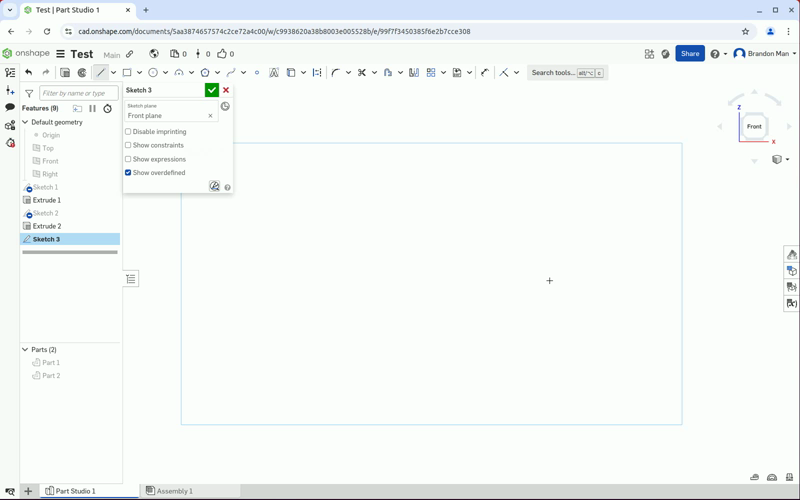
click(549, 280)
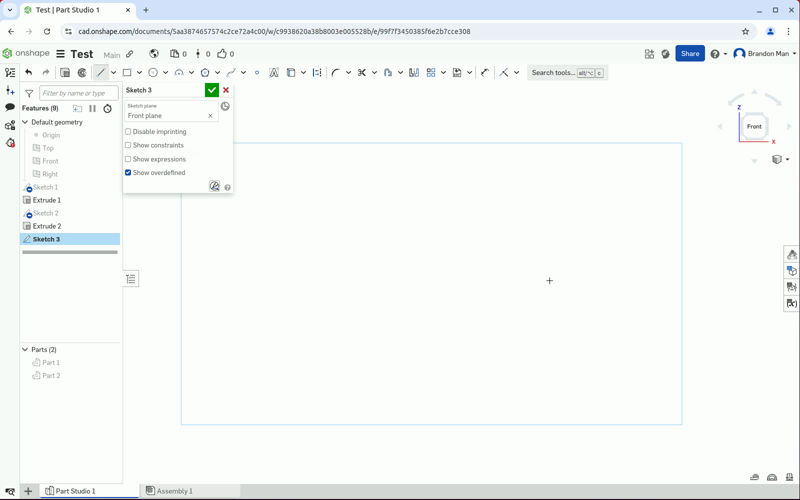
key_up(shift)
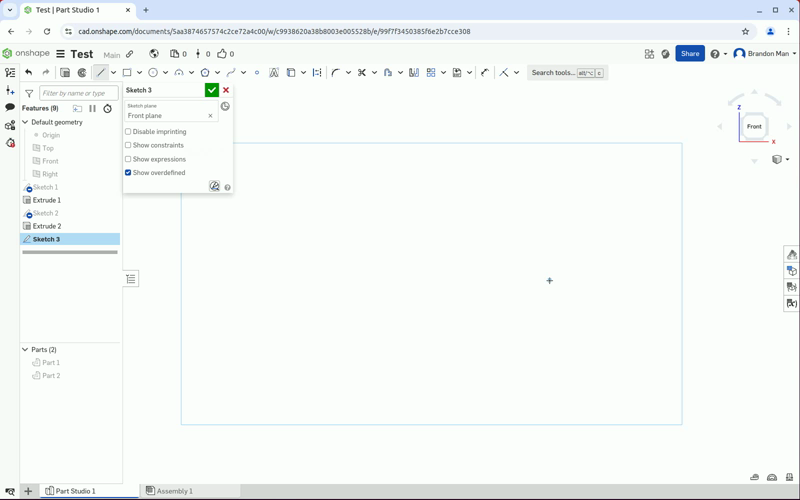
key_down(shift)
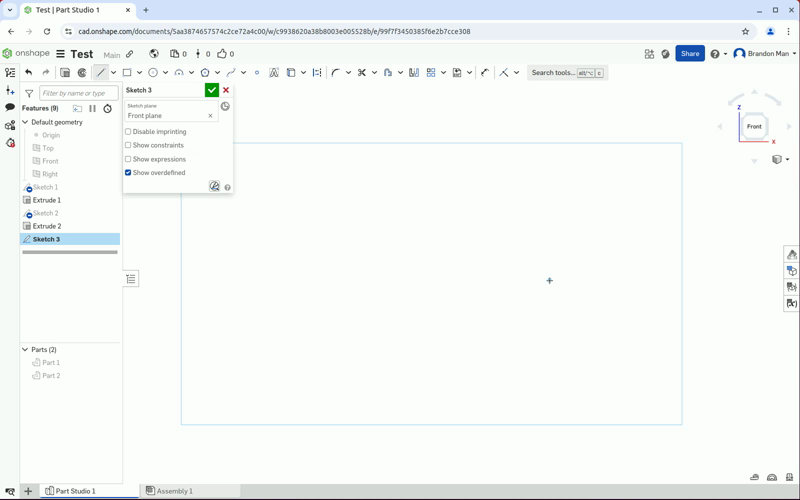
mouse_move(579, 280)
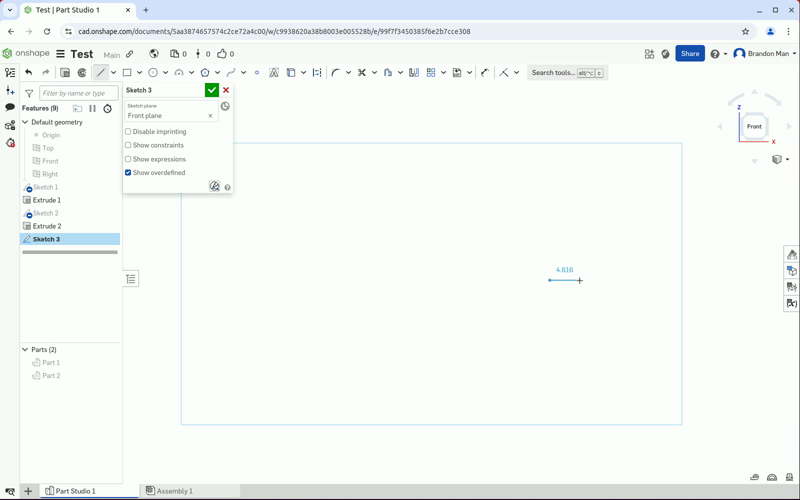
mouse_move(553, 280)
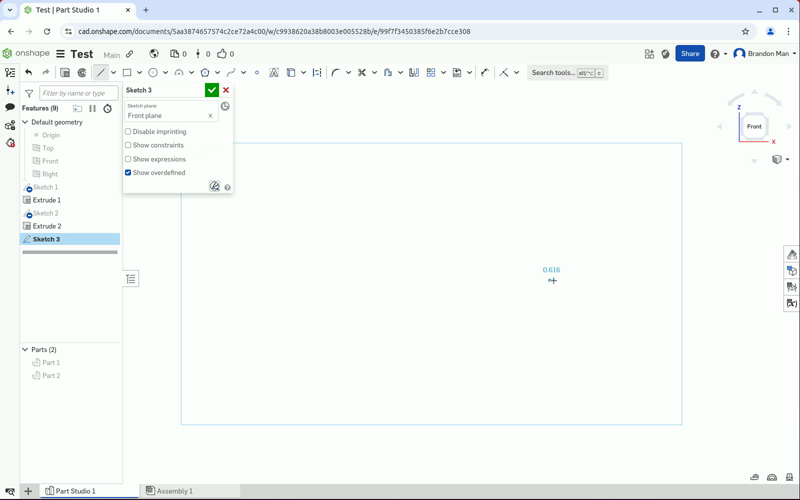
scroll(6)
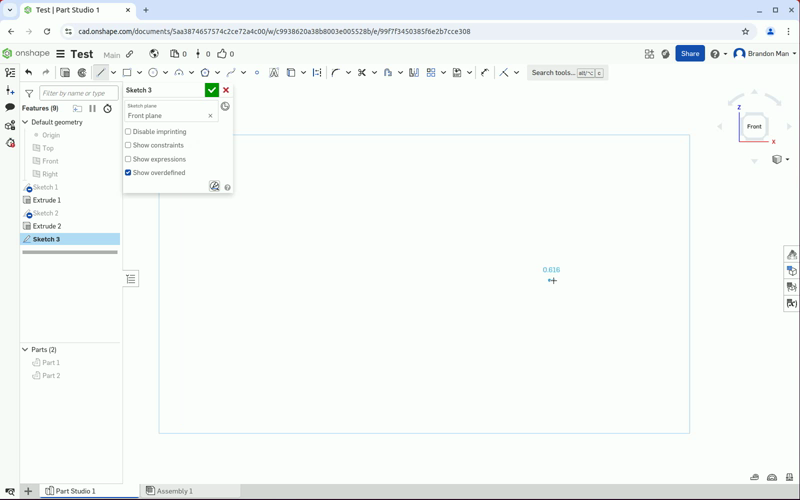
scroll(6)
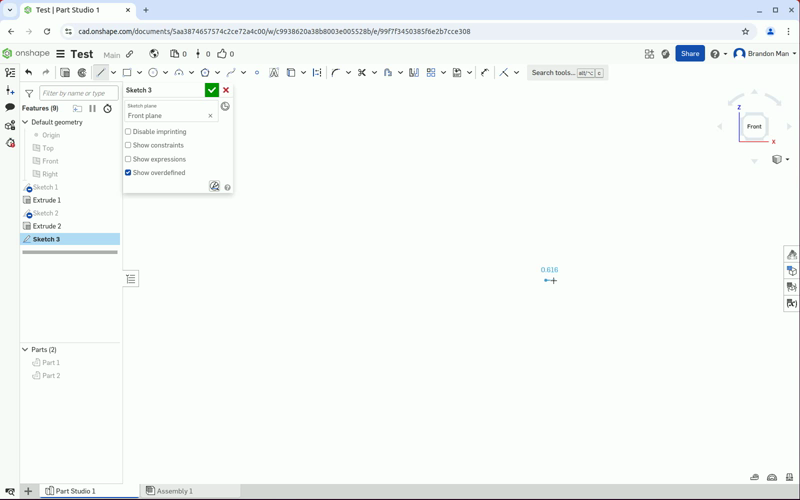
scroll(6)
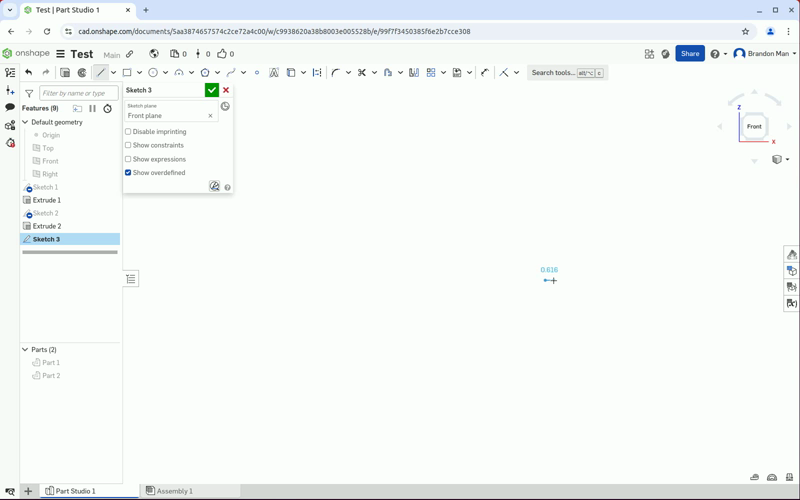
scroll(6)
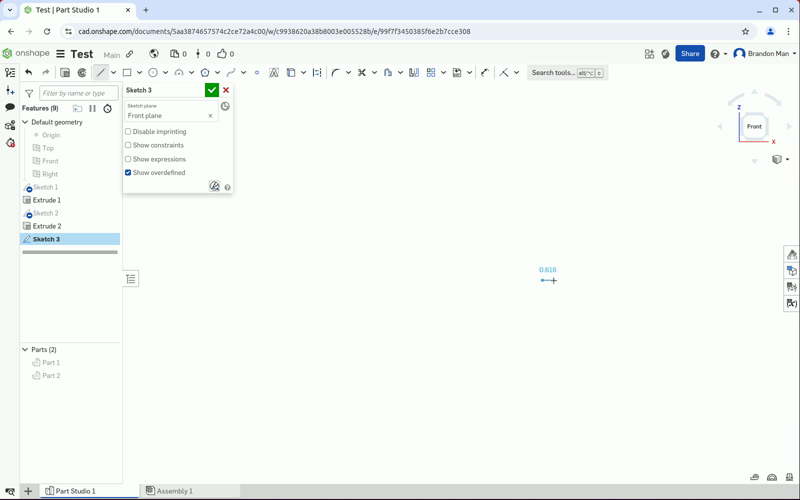
scroll(6)
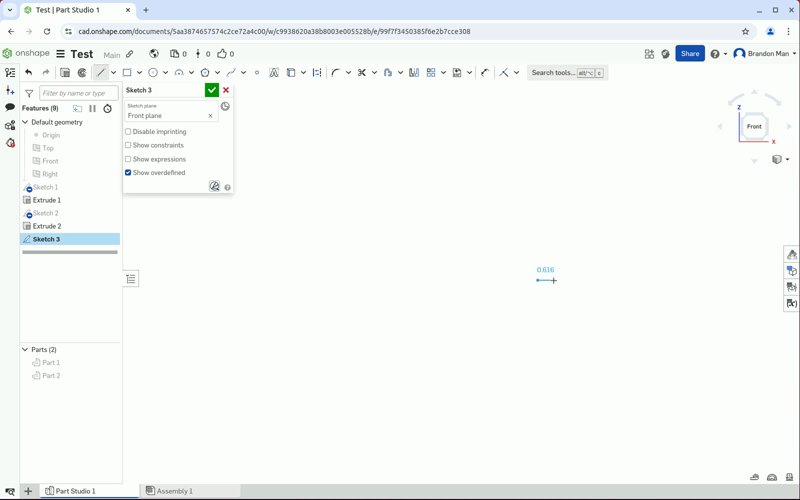
scroll(6)
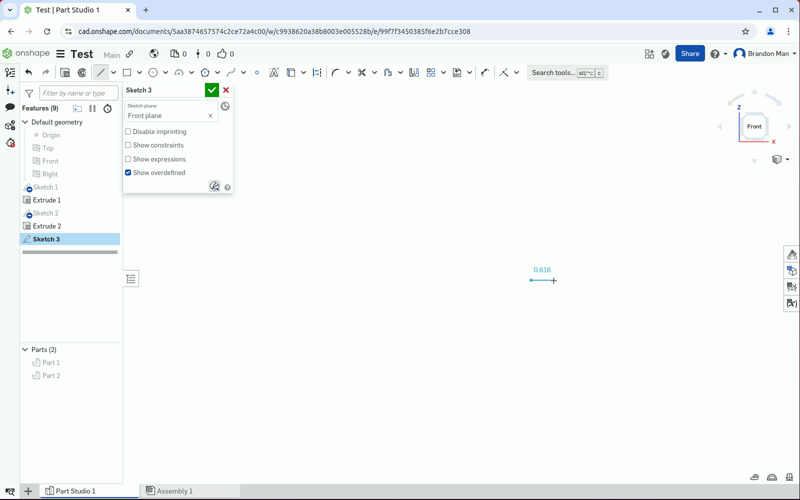
scroll(6)
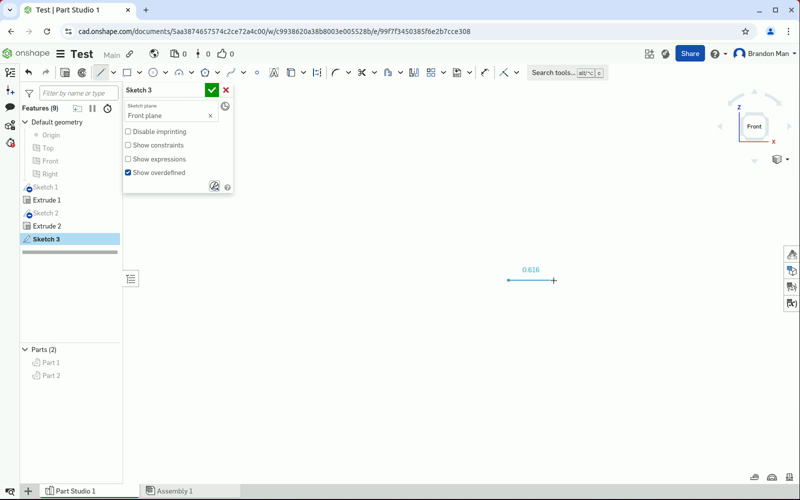
click(553, 280)
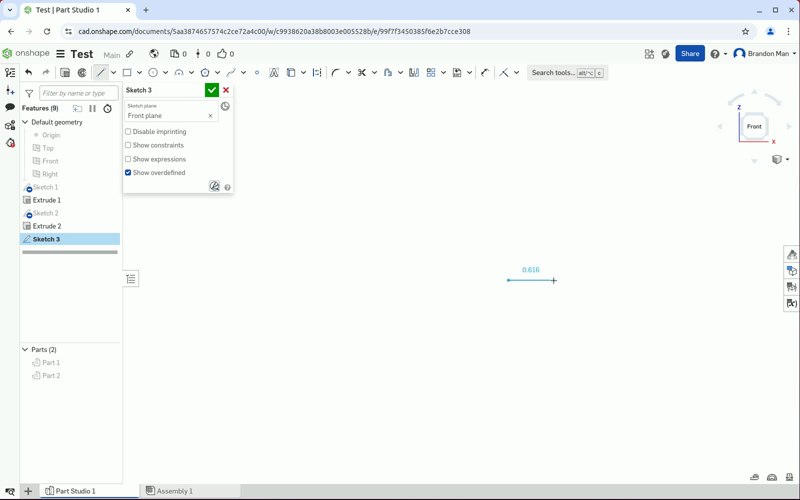
scroll(-6)
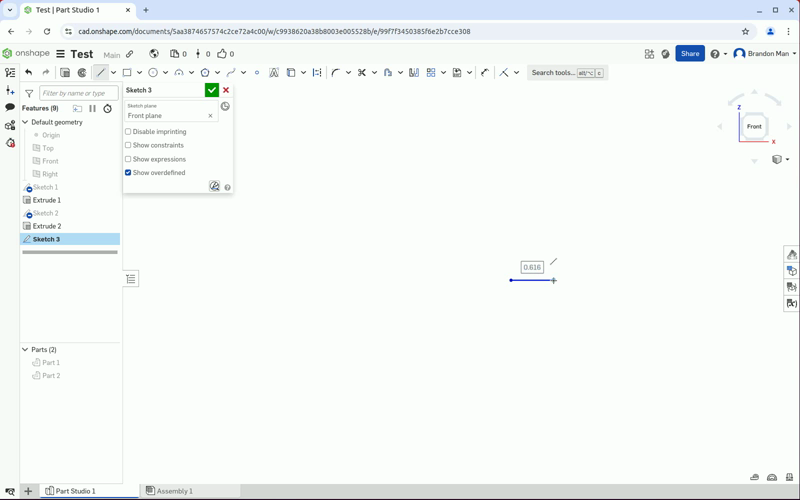
scroll(-6)
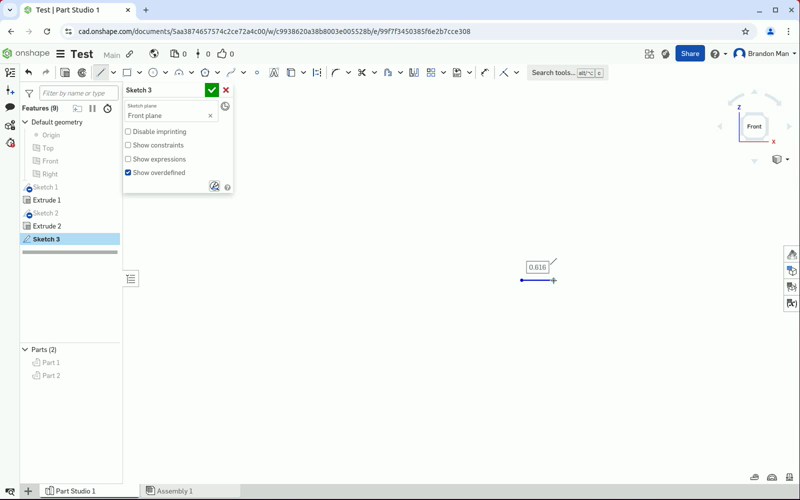
scroll(-6)
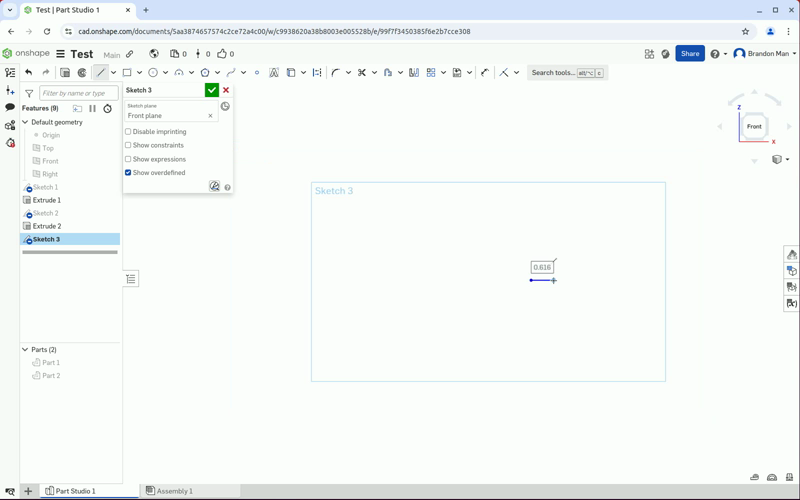
scroll(-6)
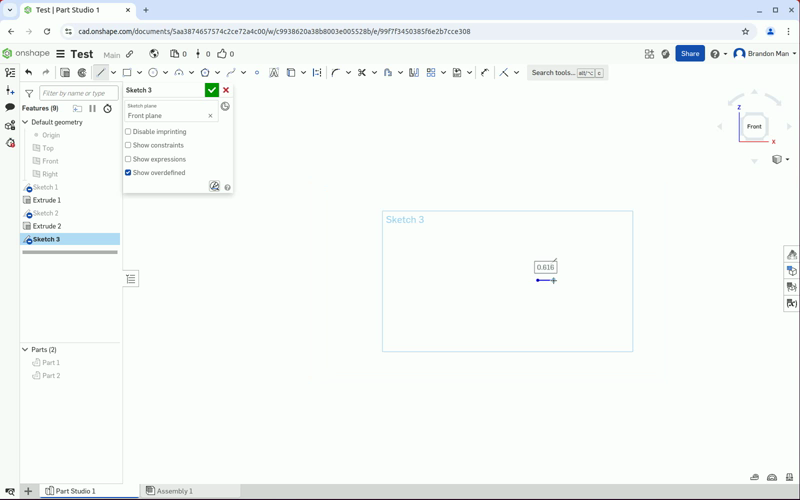
scroll(-6)
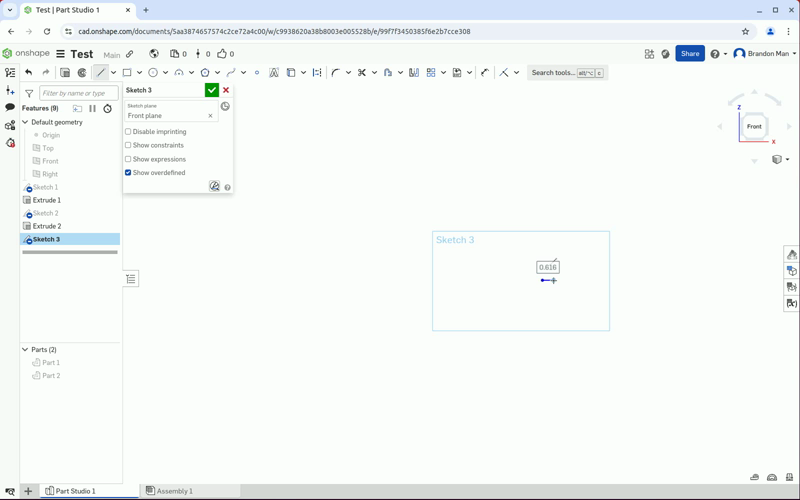
scroll(-6)
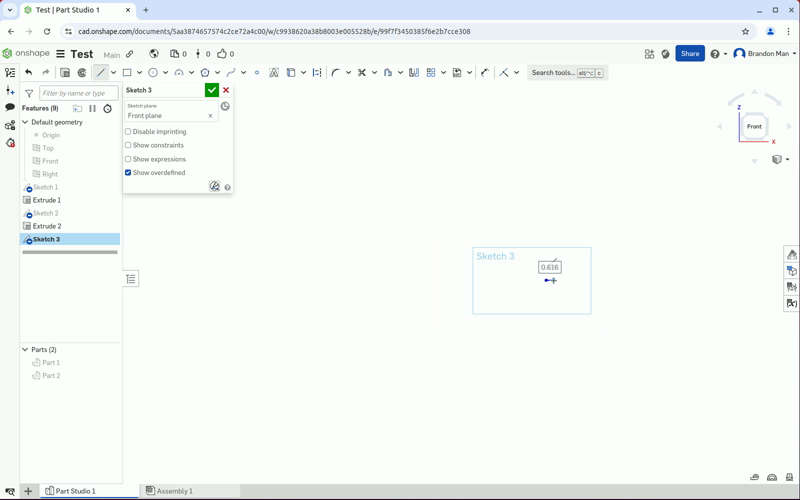
scroll(-6)
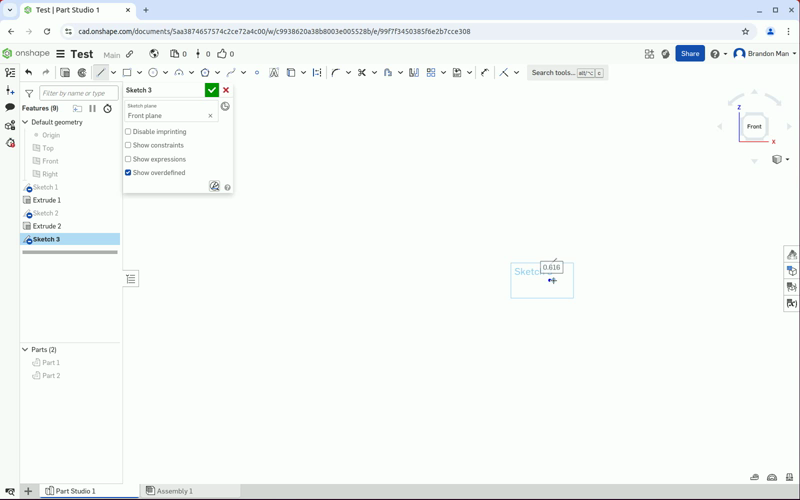
key_up(shift)
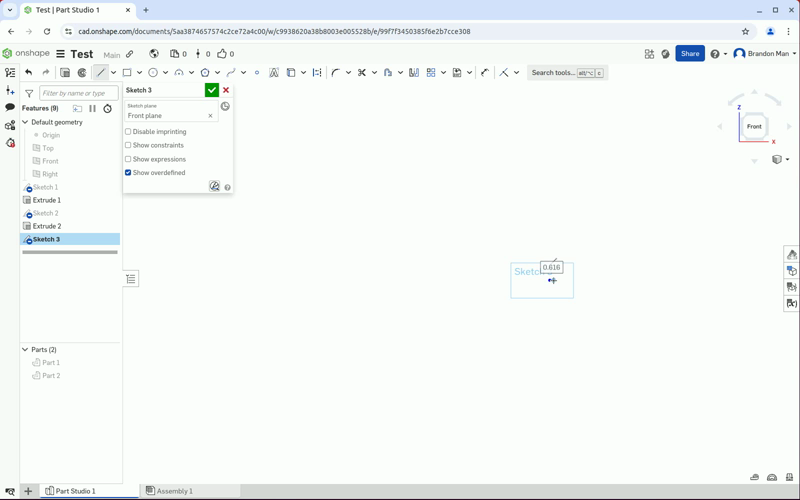
key(esc)
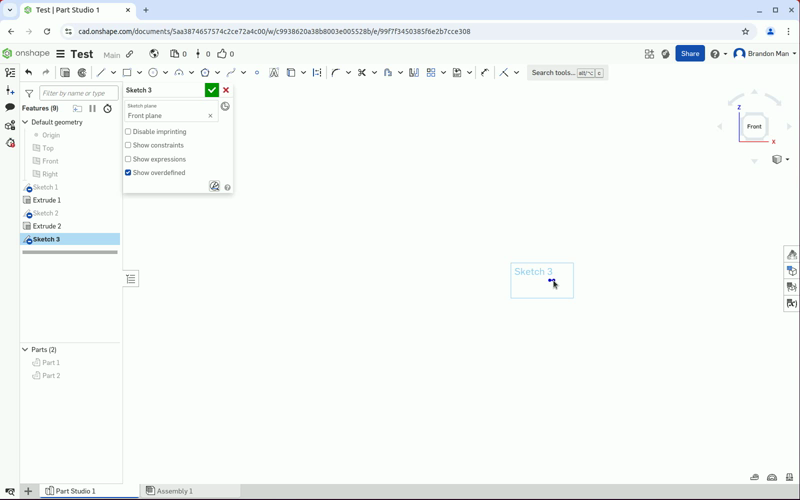
key(a)
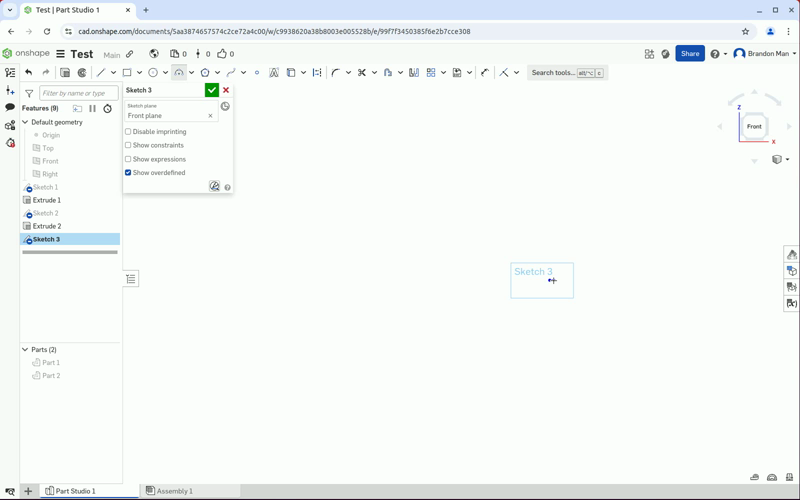
mouse_move(553, 280)
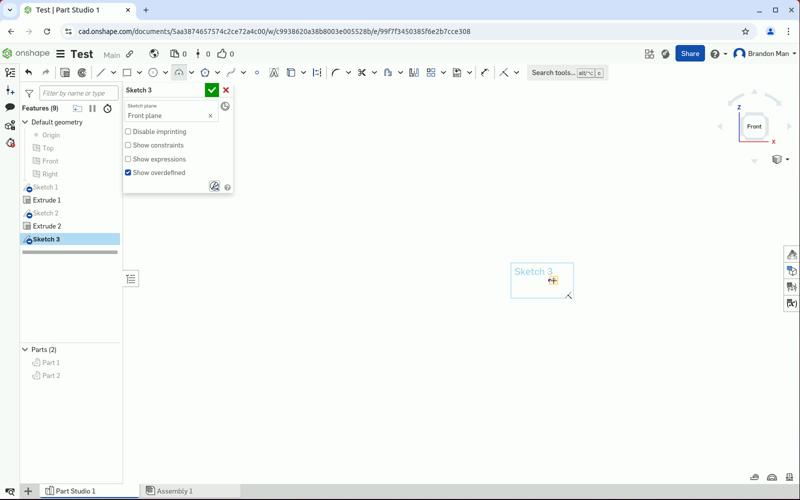
scroll(6)
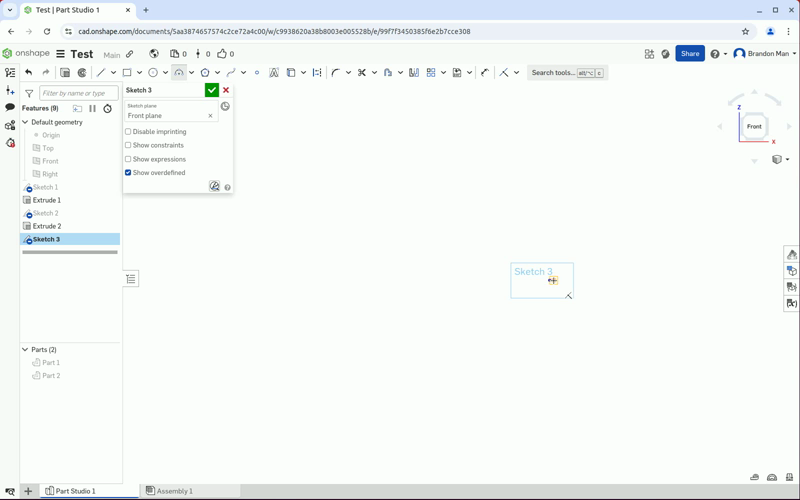
scroll(6)
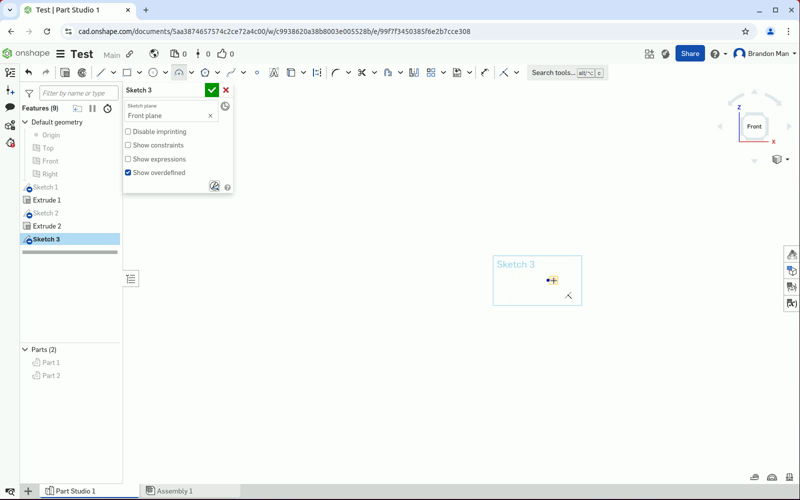
scroll(6)
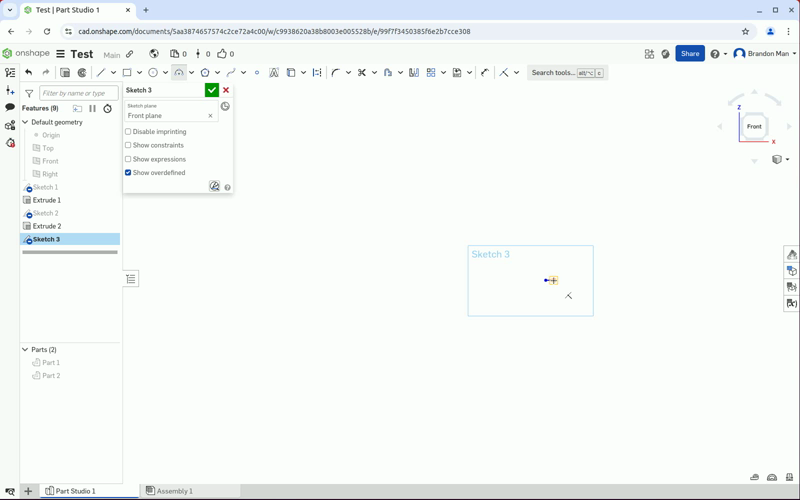
scroll(6)
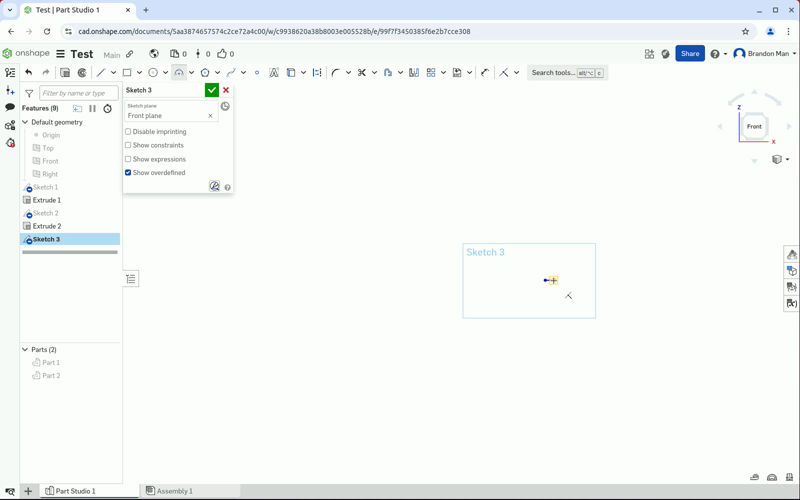
scroll(6)
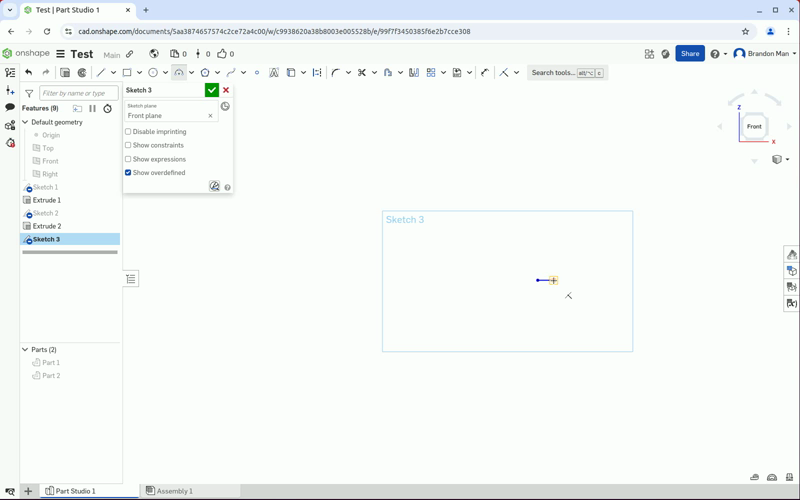
scroll(6)
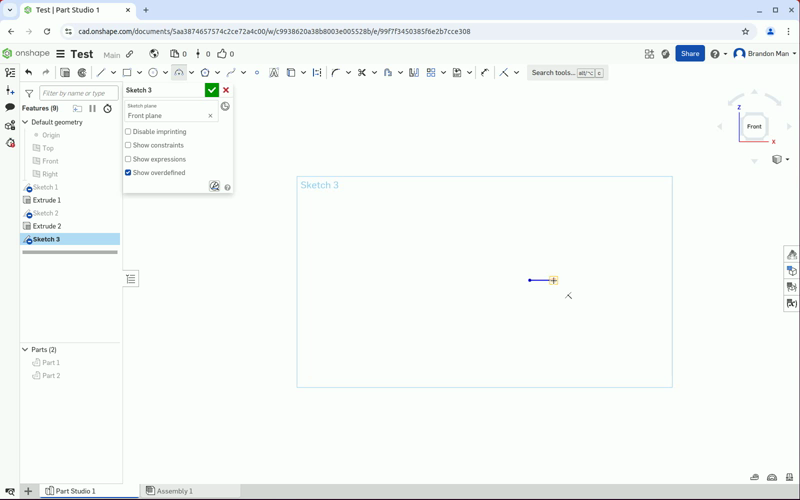
scroll(6)
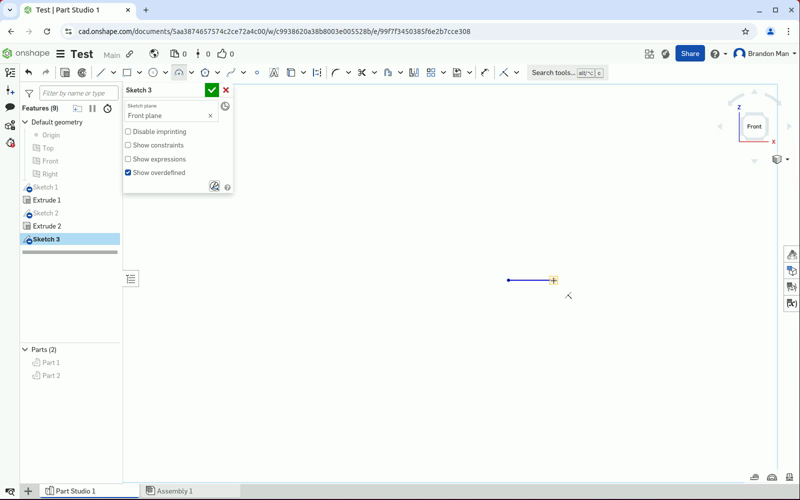
click(553, 280)
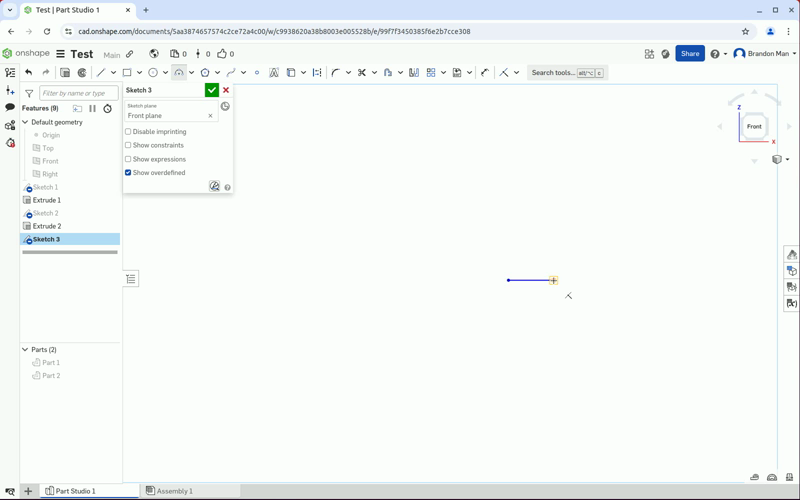
scroll(-6)
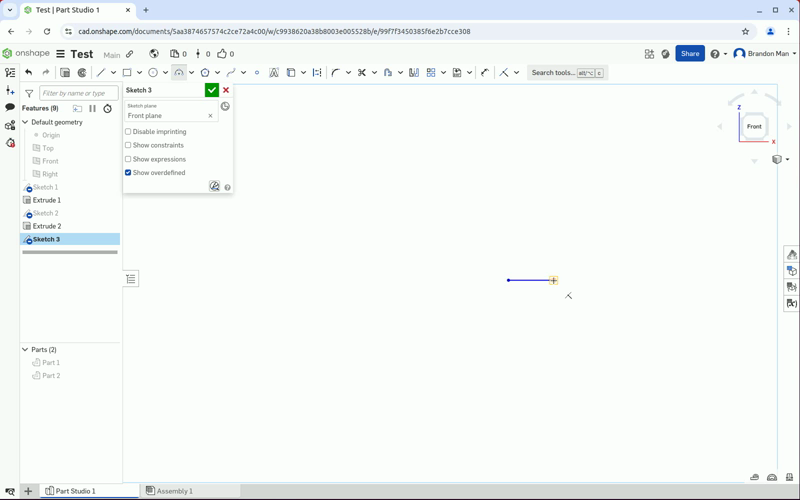
scroll(-6)
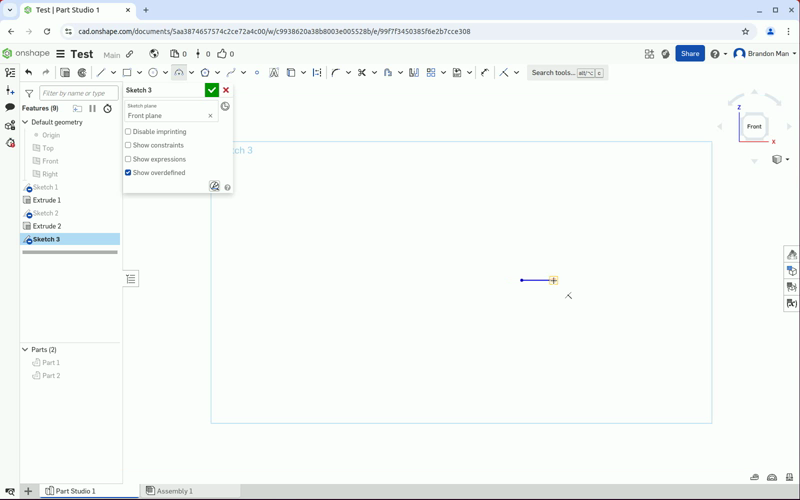
scroll(-6)
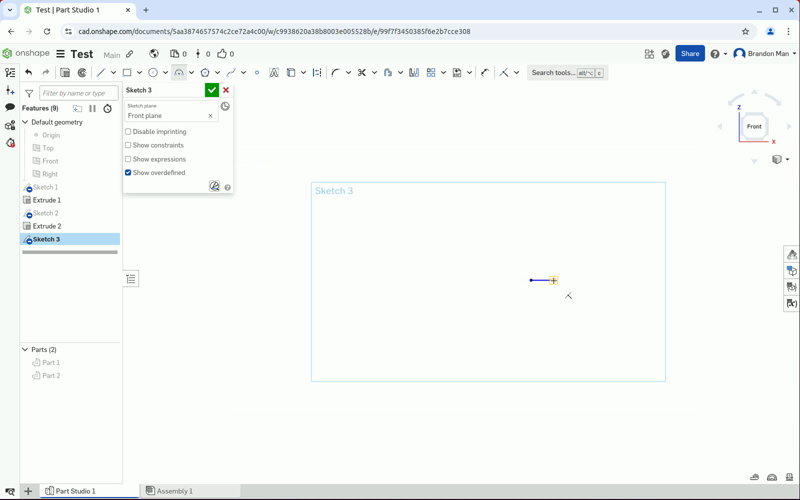
scroll(-6)
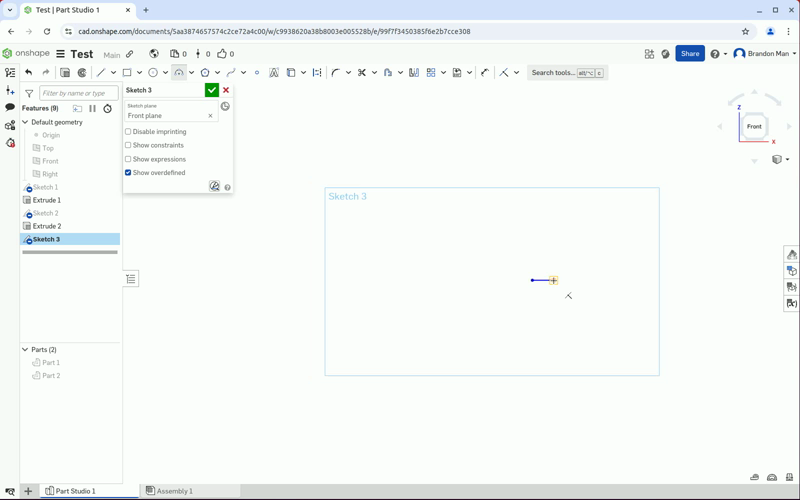
scroll(-6)
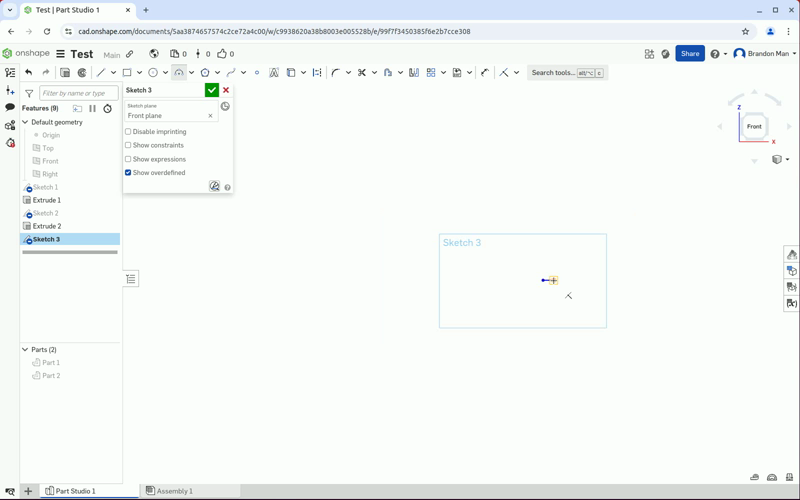
scroll(-6)
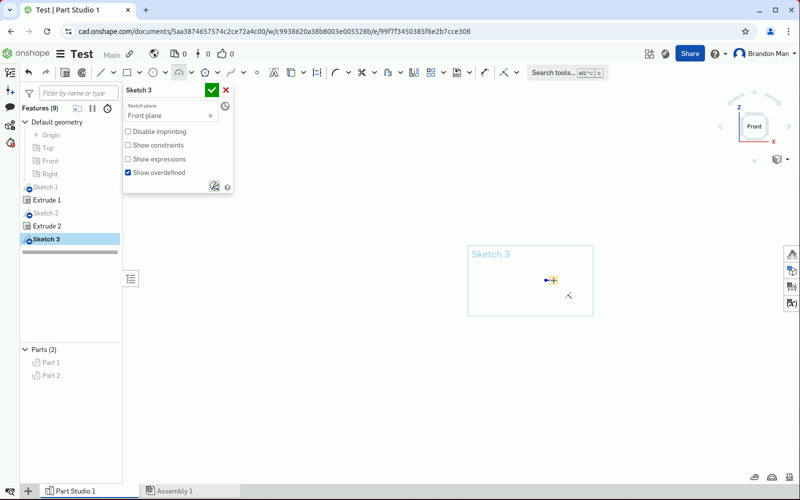
scroll(-6)
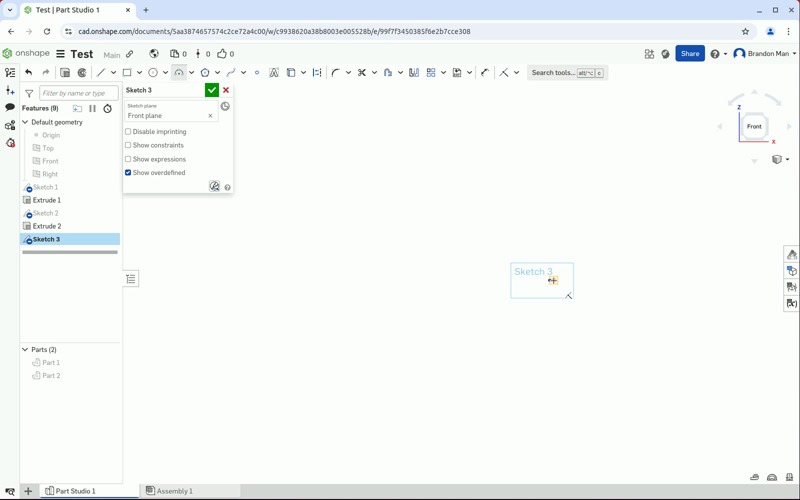
key_down(shift)
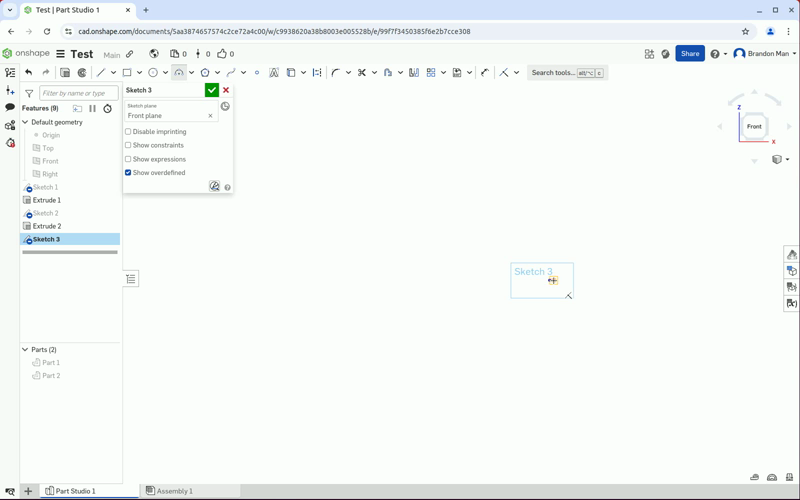
mouse_move(553, 233)
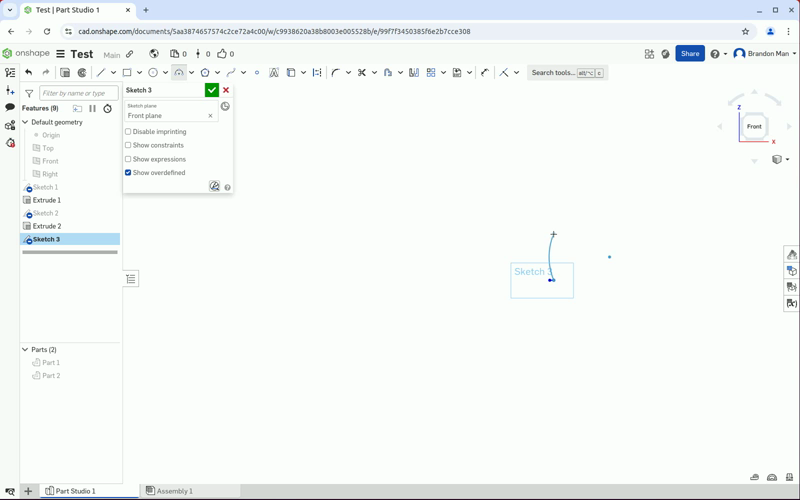
click(553, 233)
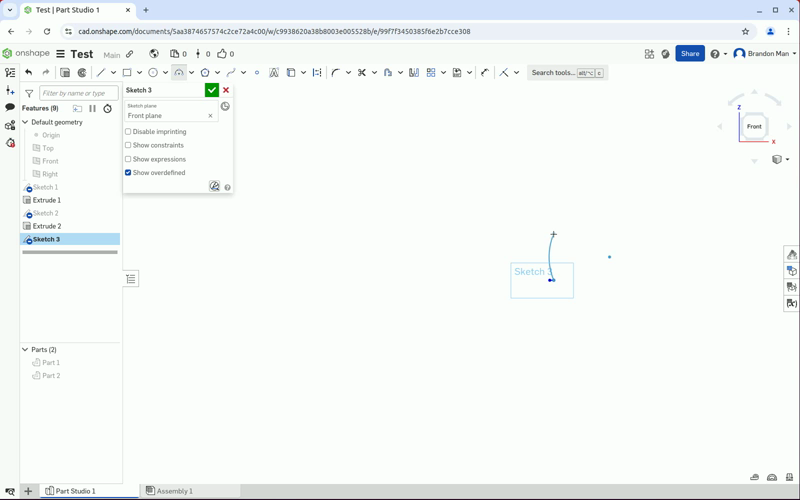
mouse_move(574, 256)
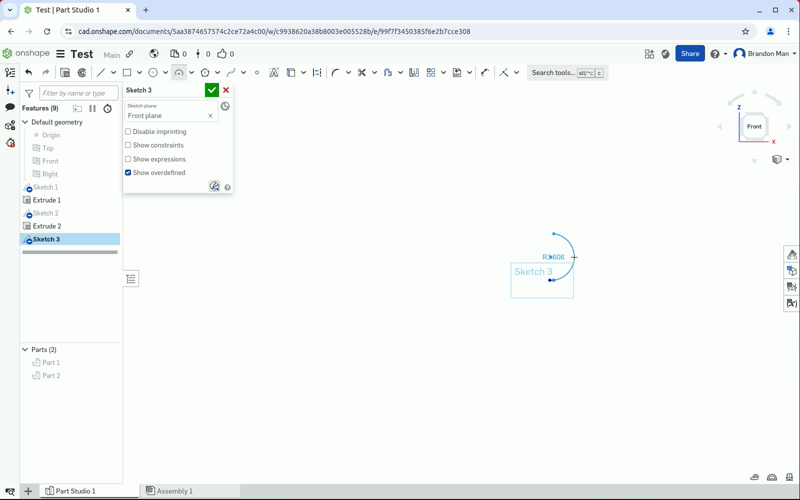
click(574, 256)
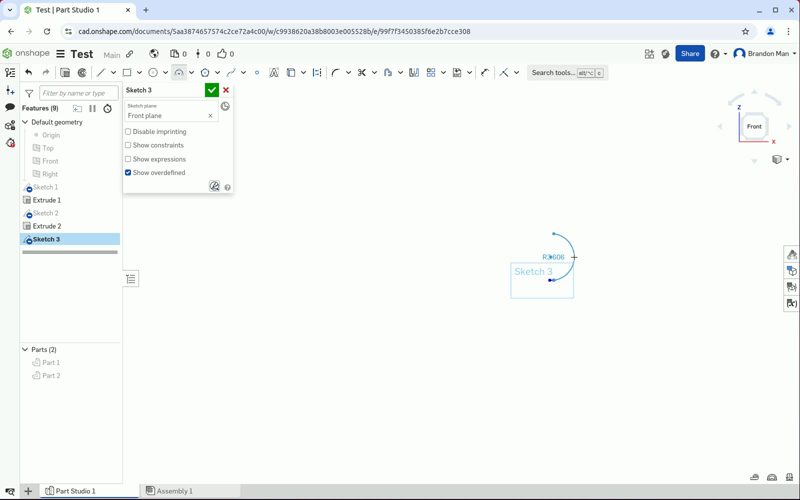
key_up(shift)
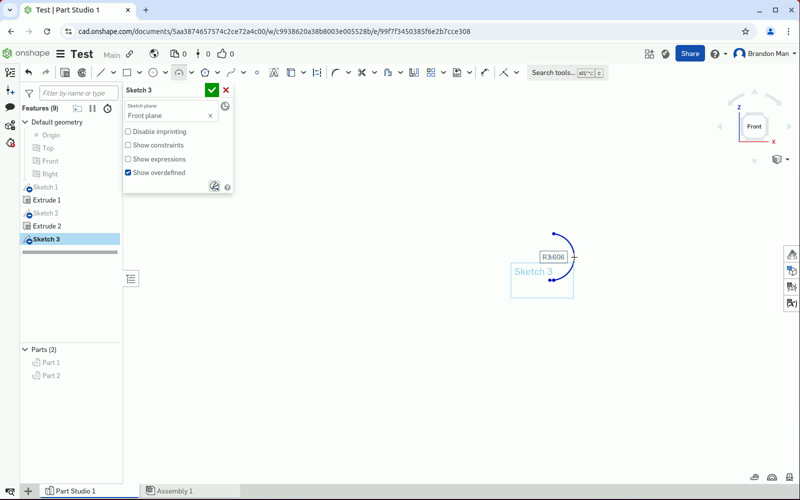
key(esc)
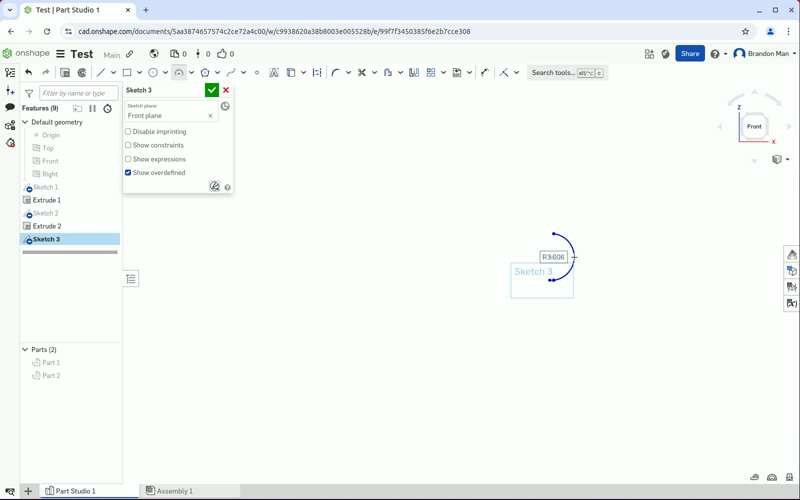
key(l)
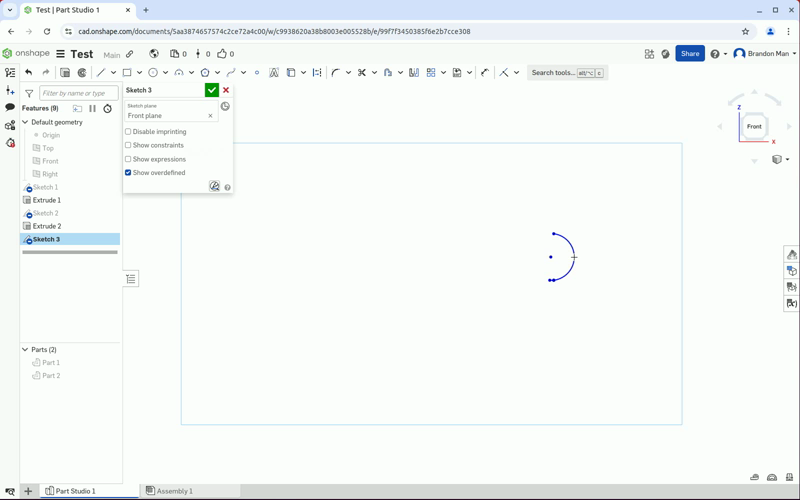
mouse_move(553, 233)
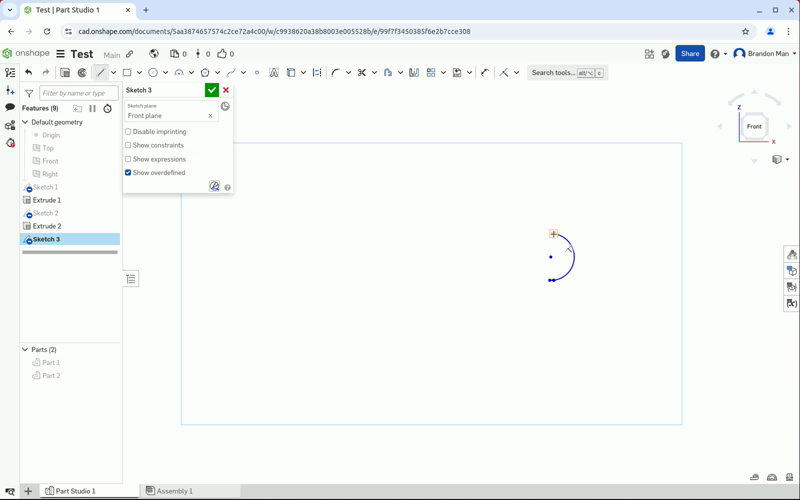
click(553, 233)
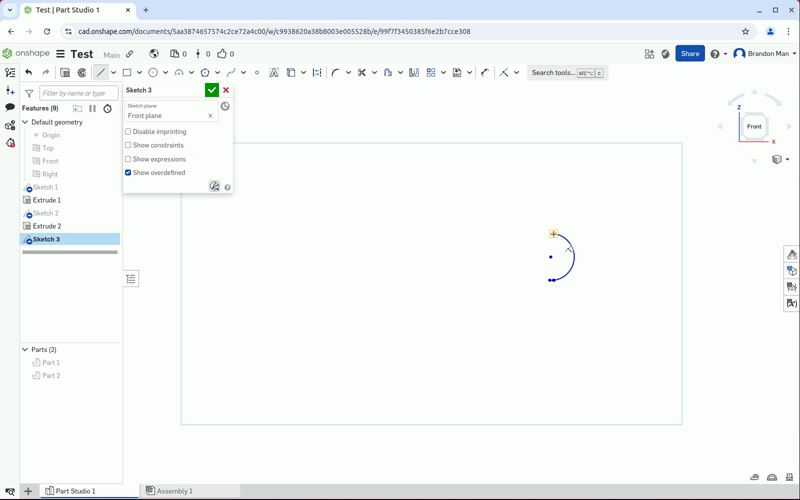
key_down(shift)
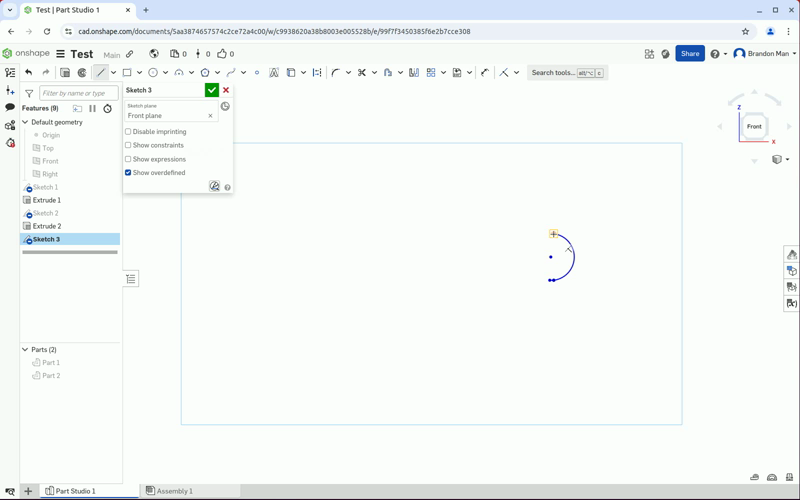
mouse_move(583, 233)
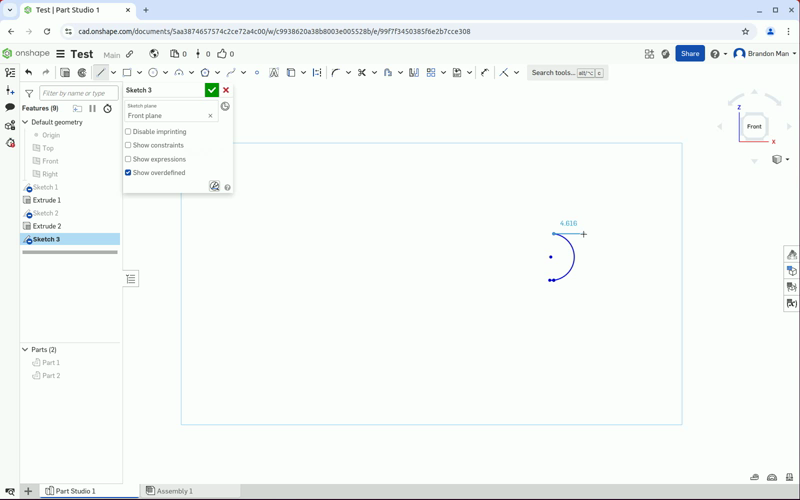
mouse_move(549, 233)
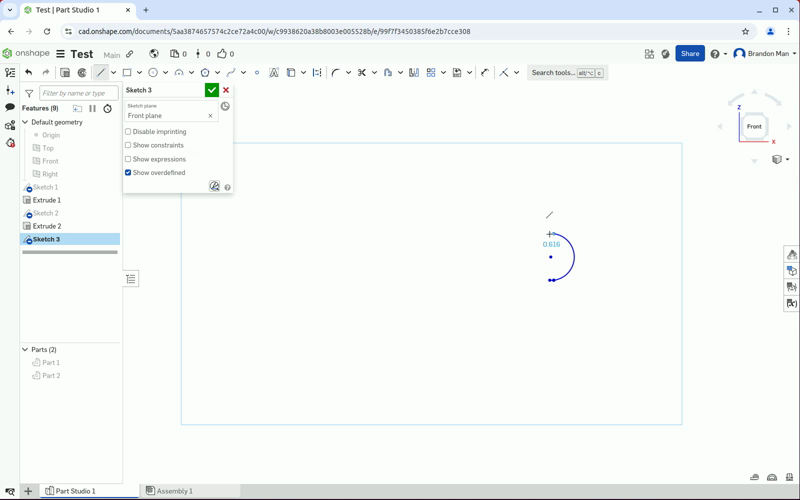
scroll(6)
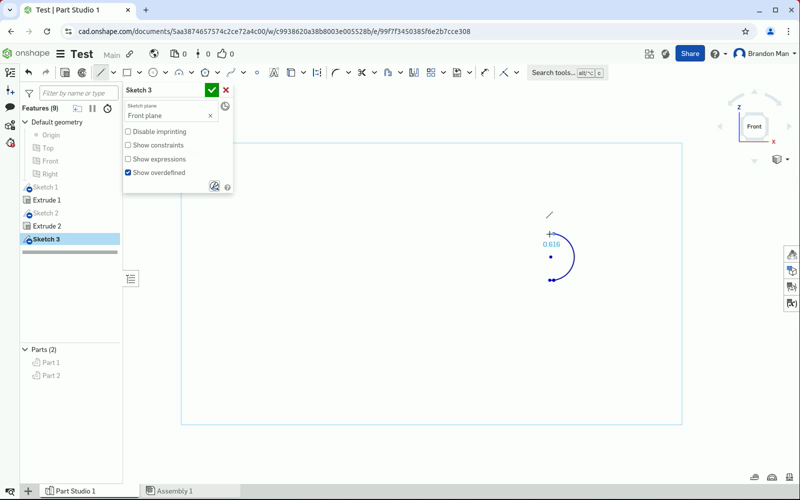
scroll(6)
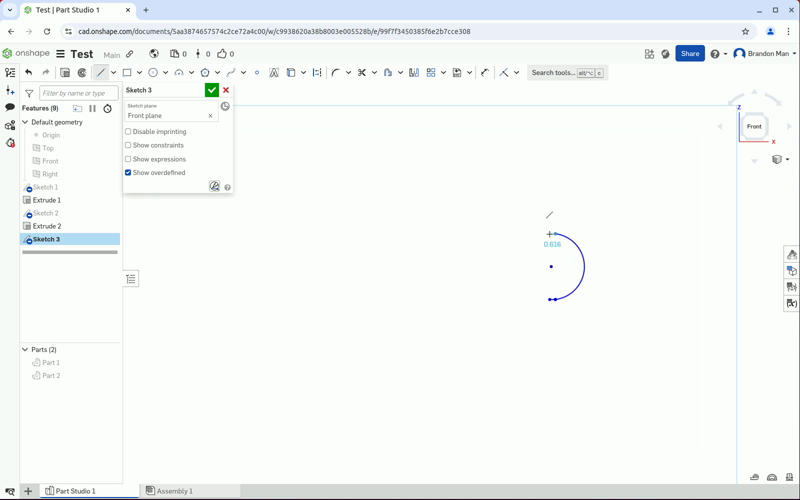
scroll(6)
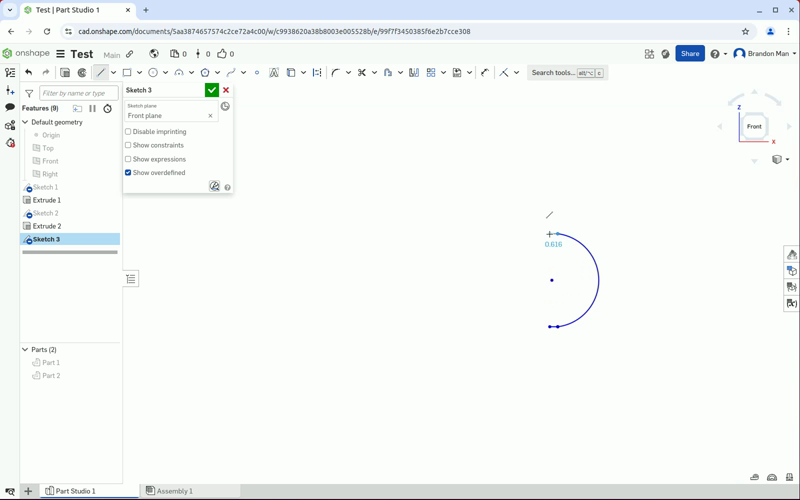
scroll(6)
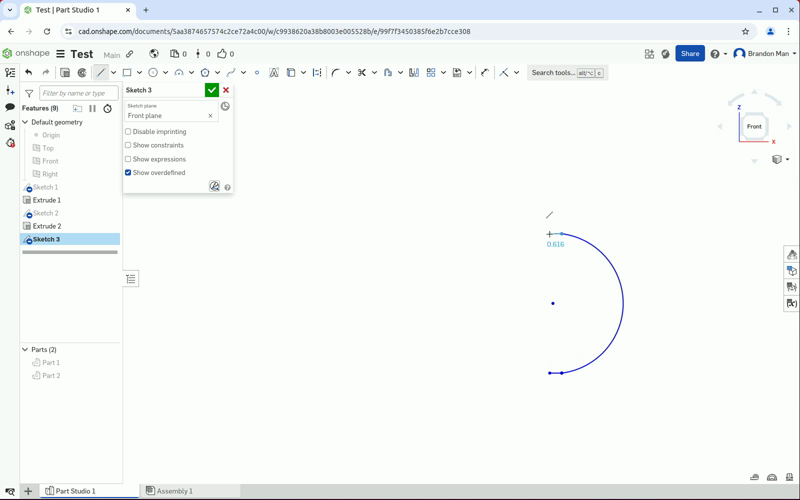
scroll(6)
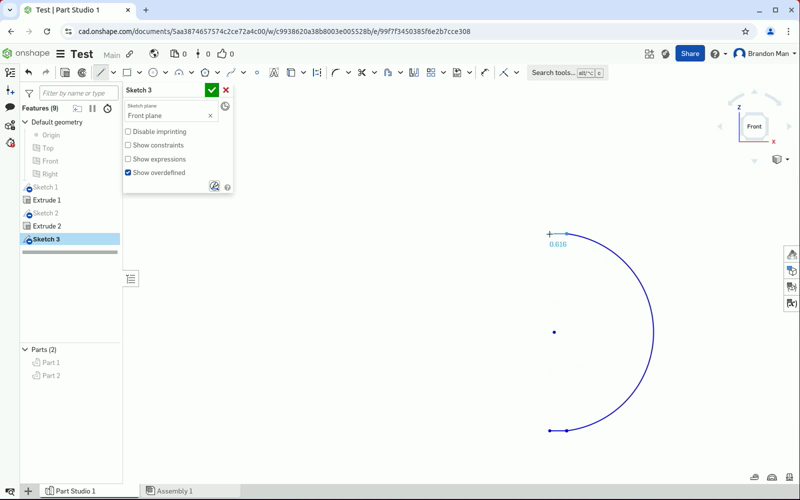
scroll(6)
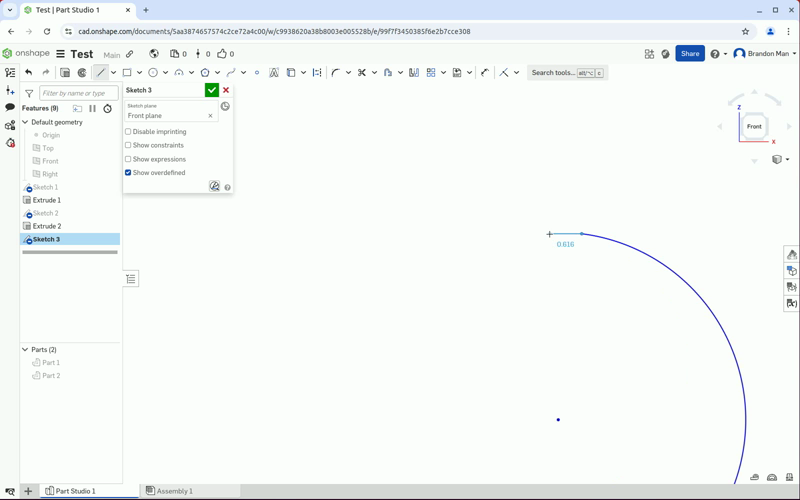
scroll(6)
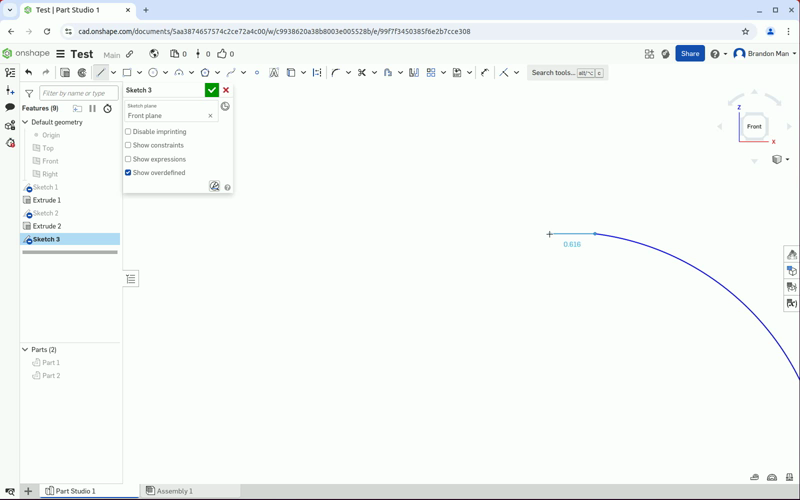
click(549, 233)
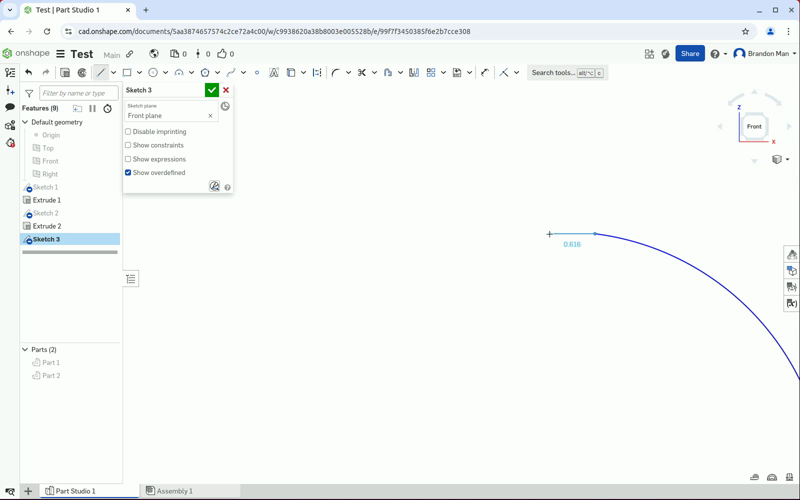
scroll(-6)
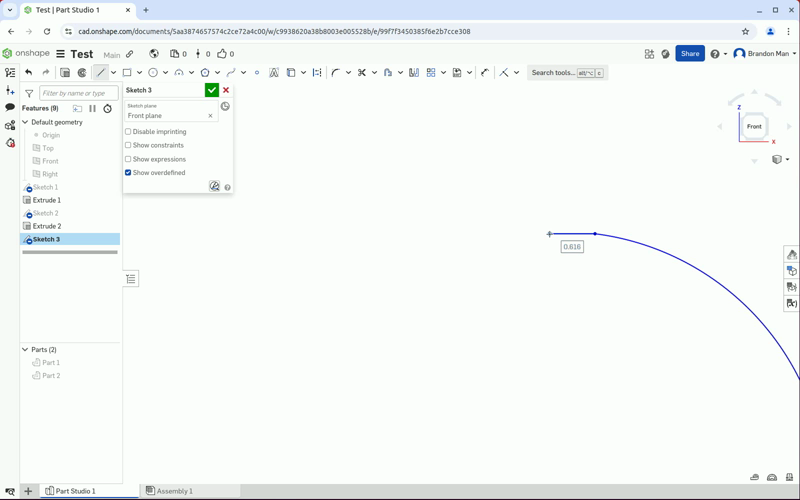
scroll(-6)
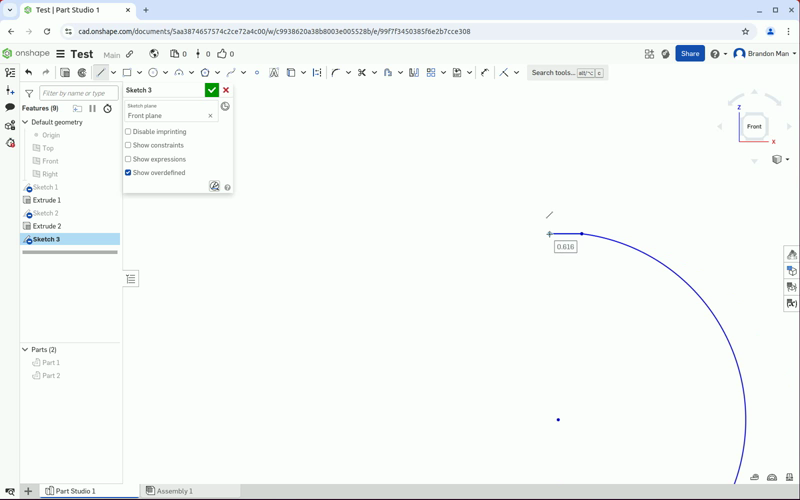
scroll(-6)
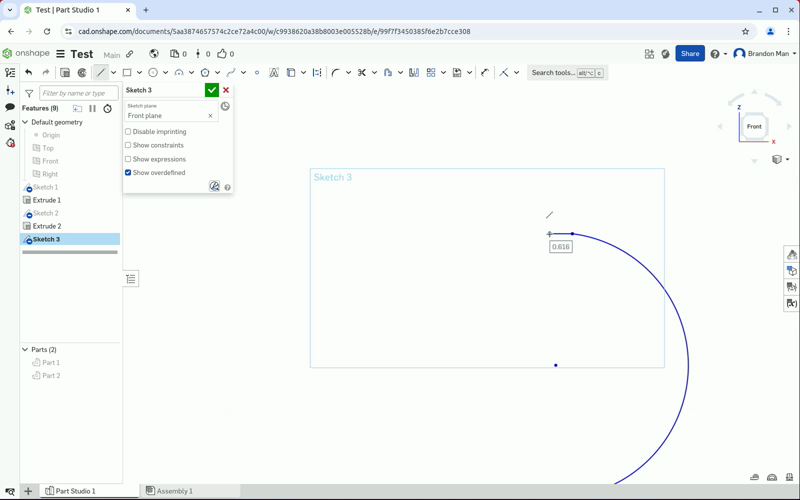
scroll(-6)
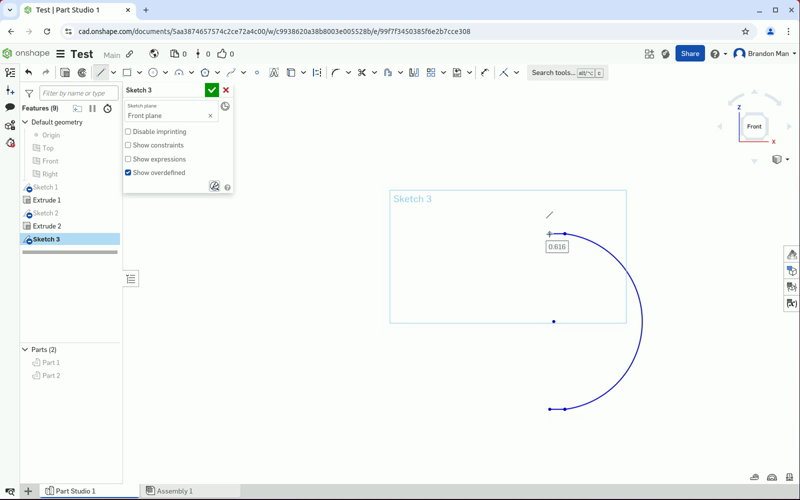
scroll(-6)
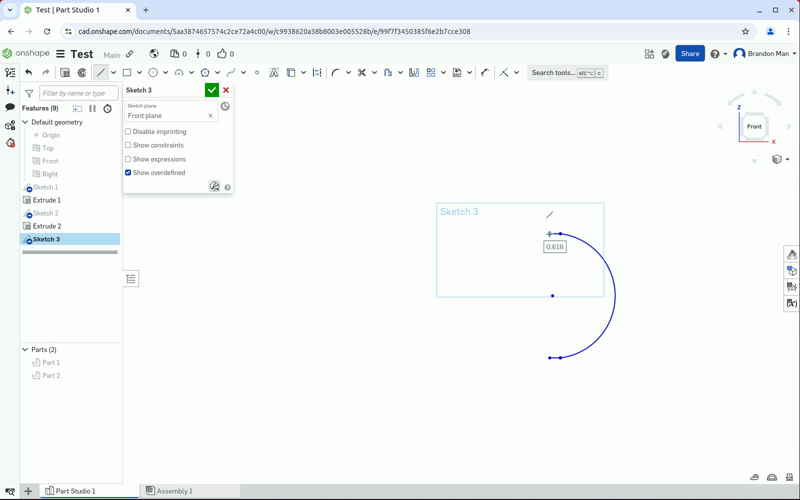
scroll(-6)
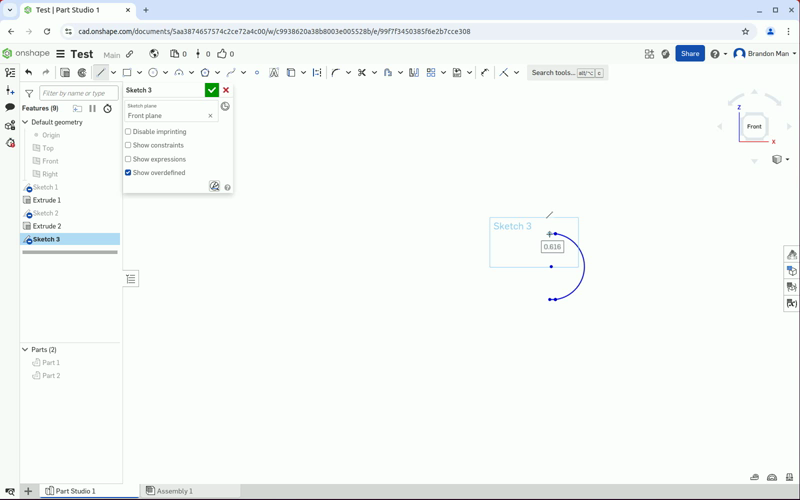
scroll(-6)
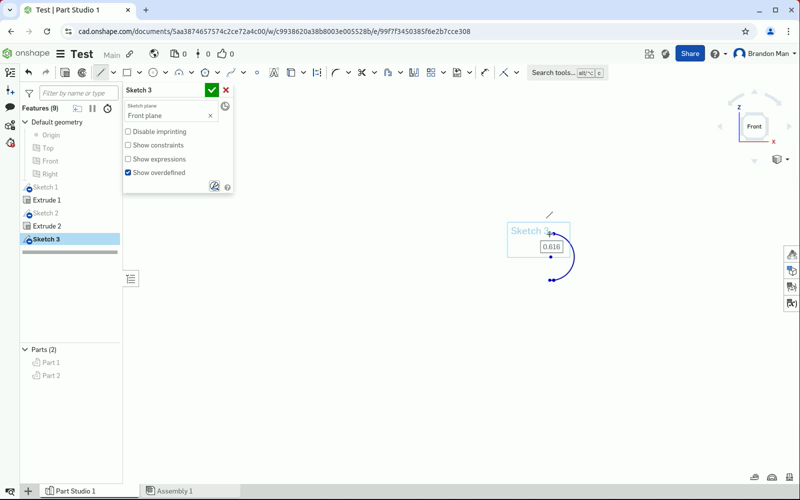
key_up(shift)
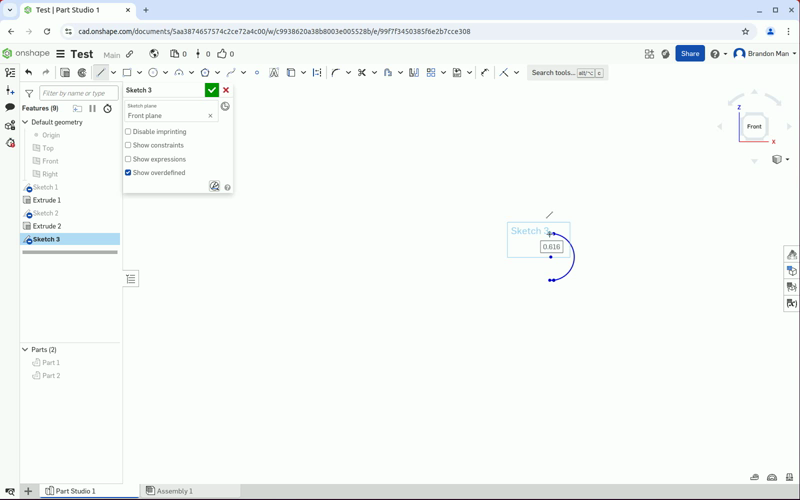
key(esc)
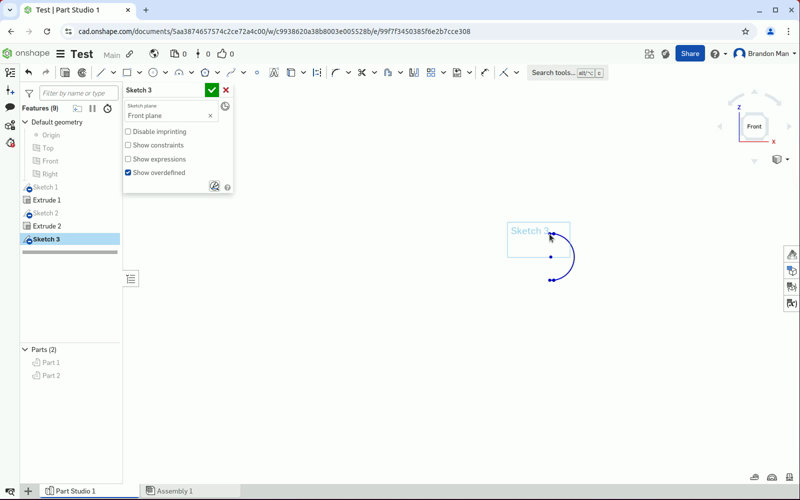
key(a)
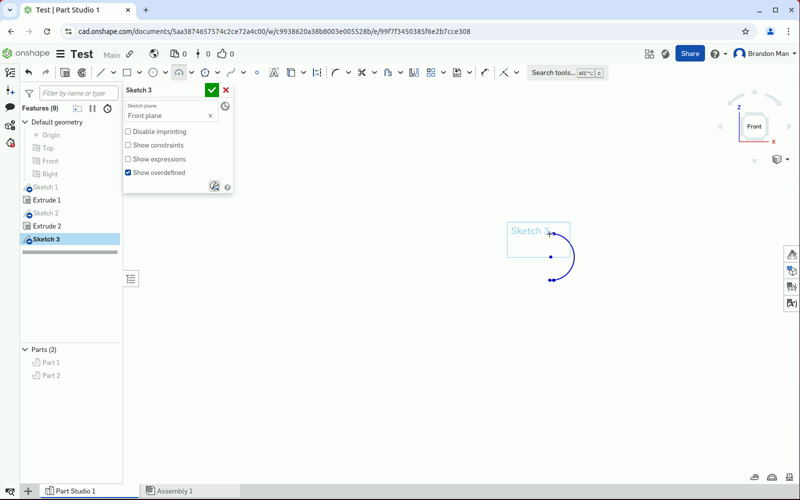
mouse_move(549, 233)
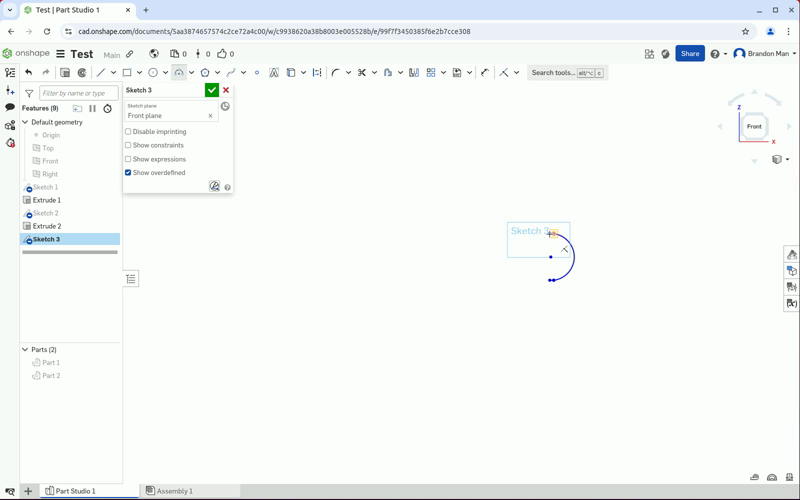
scroll(6)
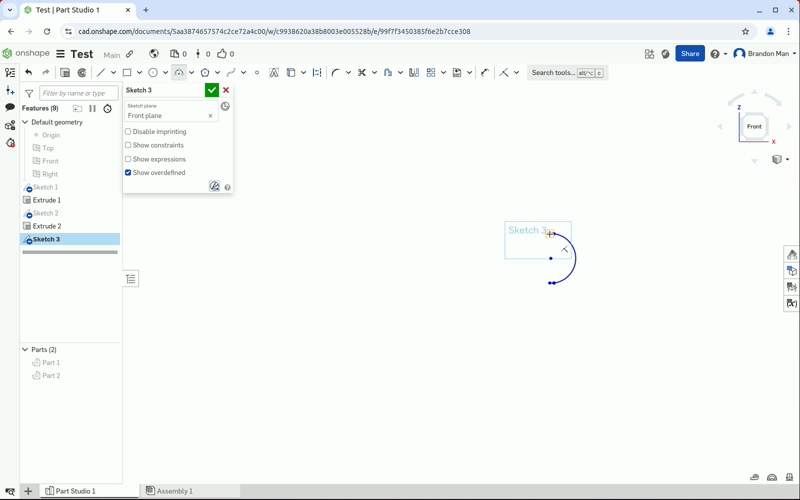
scroll(6)
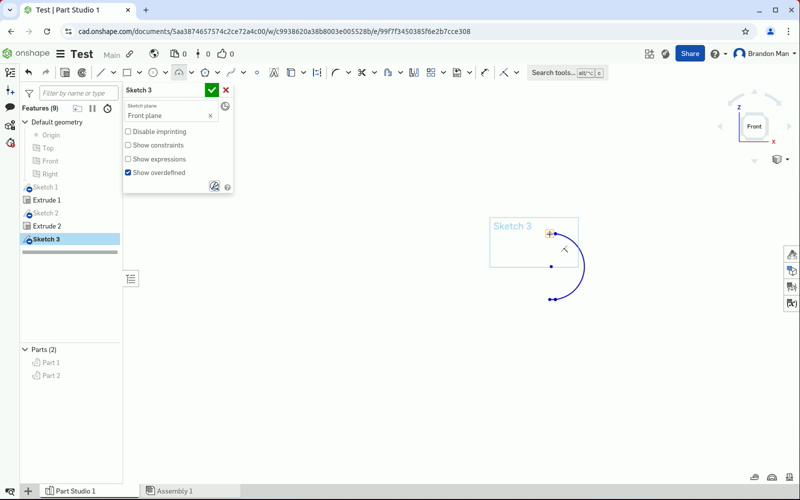
scroll(6)
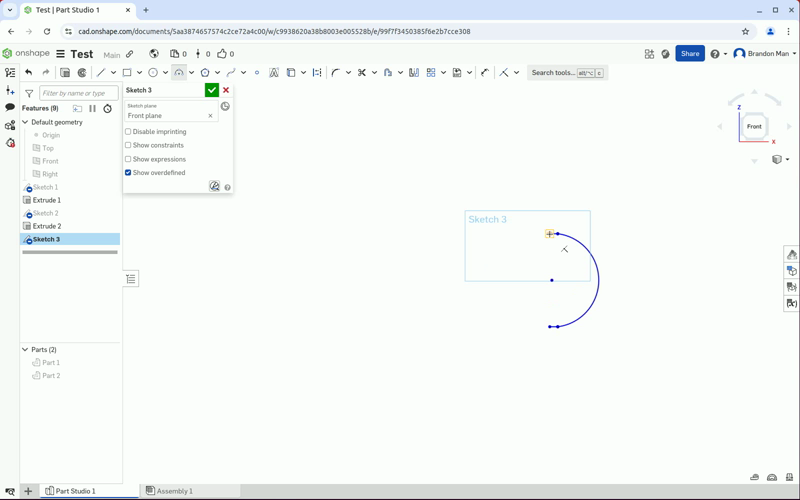
scroll(6)
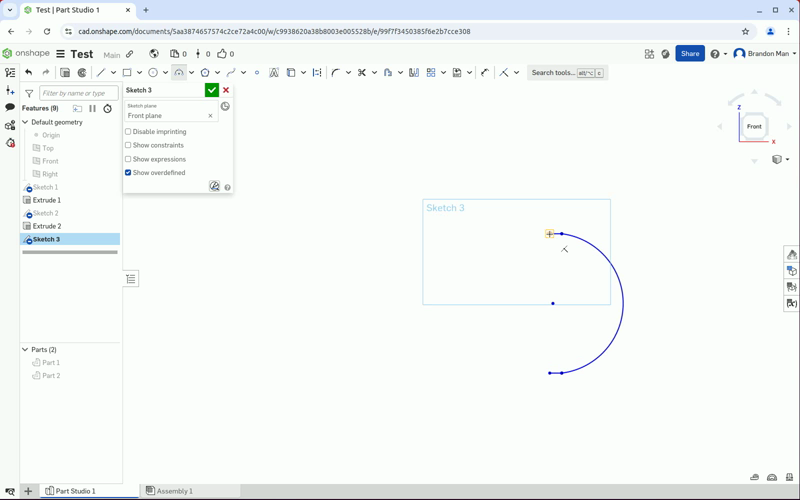
scroll(6)
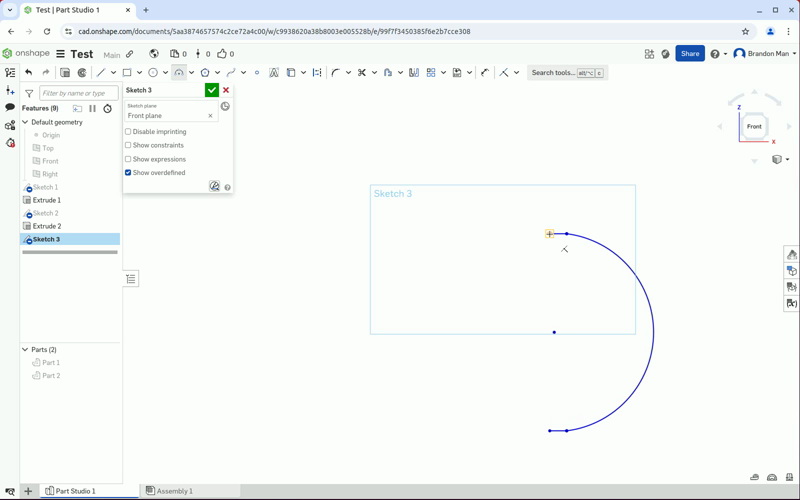
scroll(6)
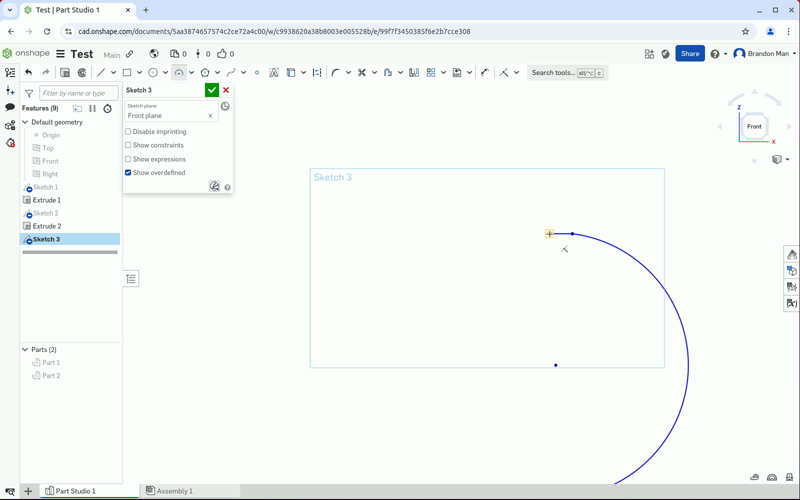
scroll(6)
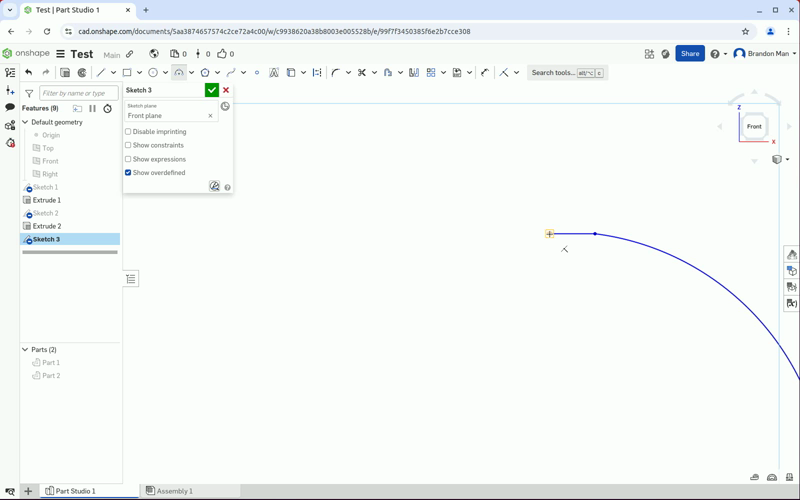
click(549, 233)
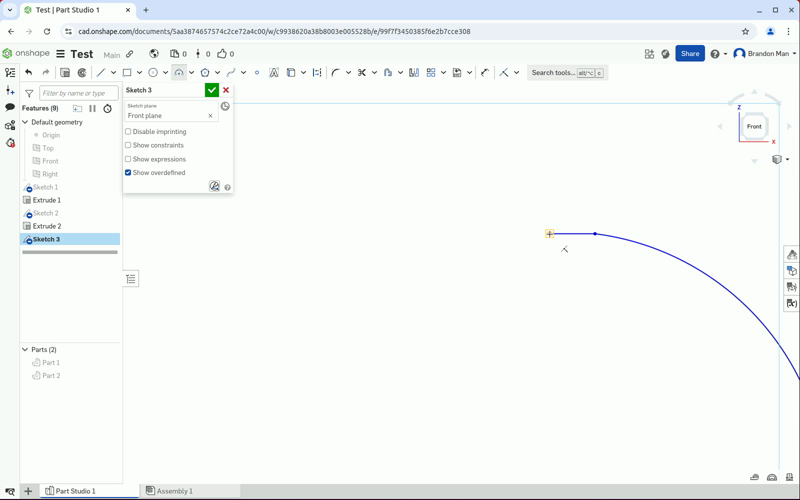
scroll(-6)
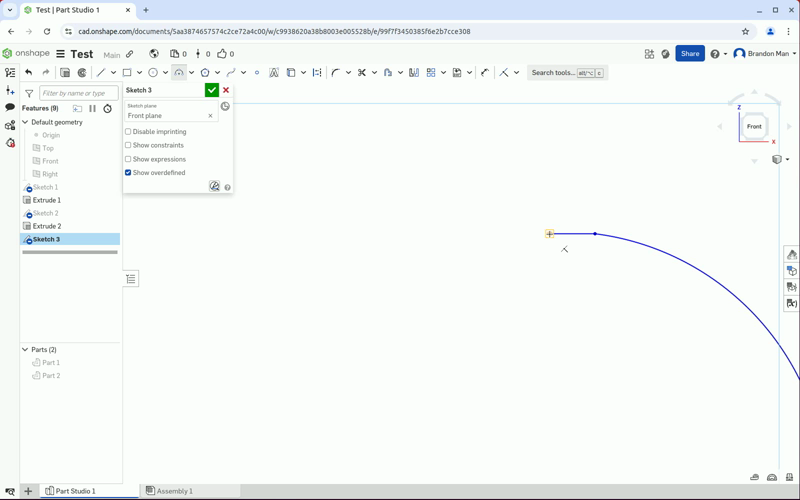
scroll(-6)
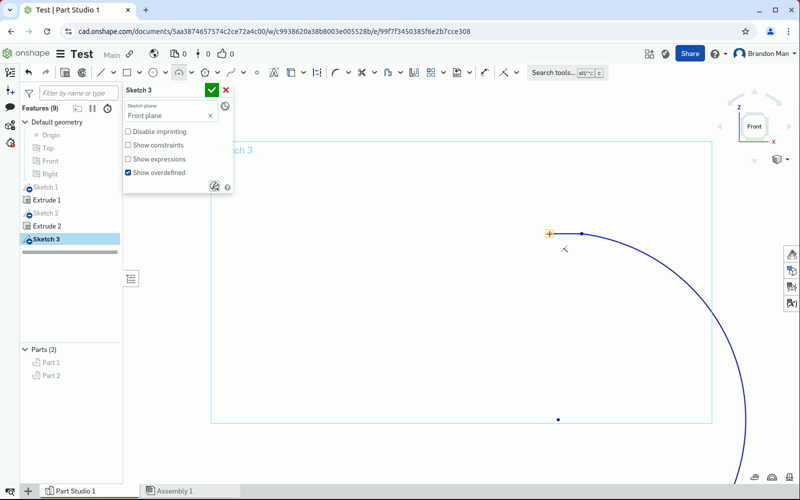
scroll(-6)
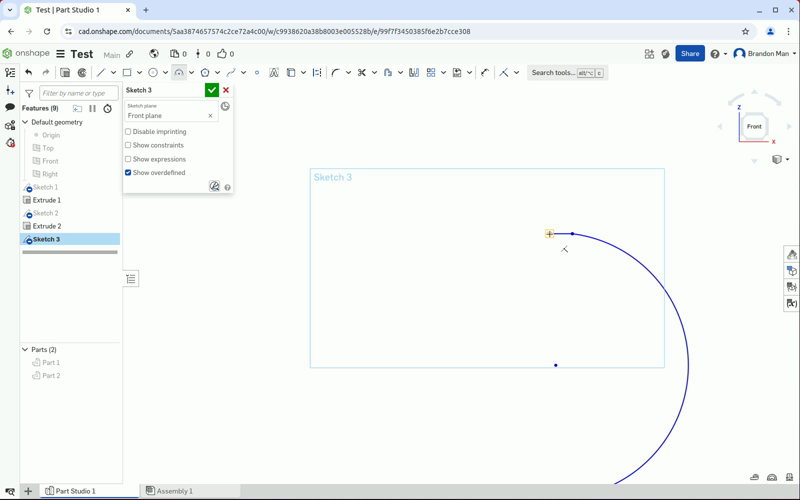
scroll(-6)
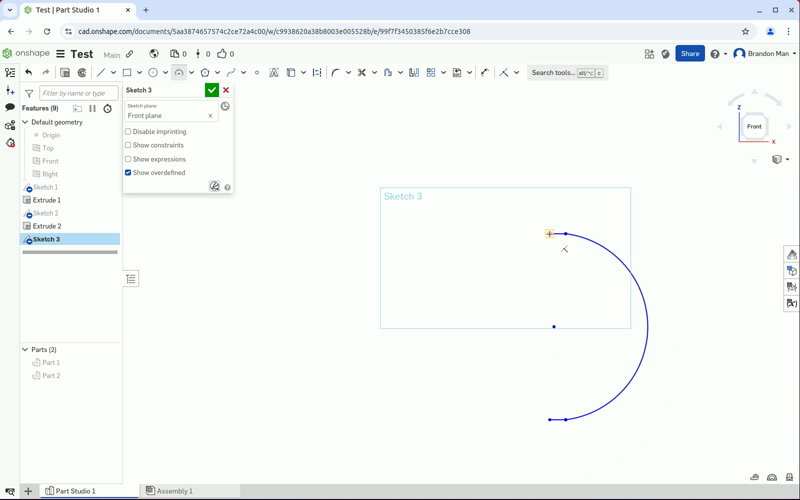
scroll(-6)
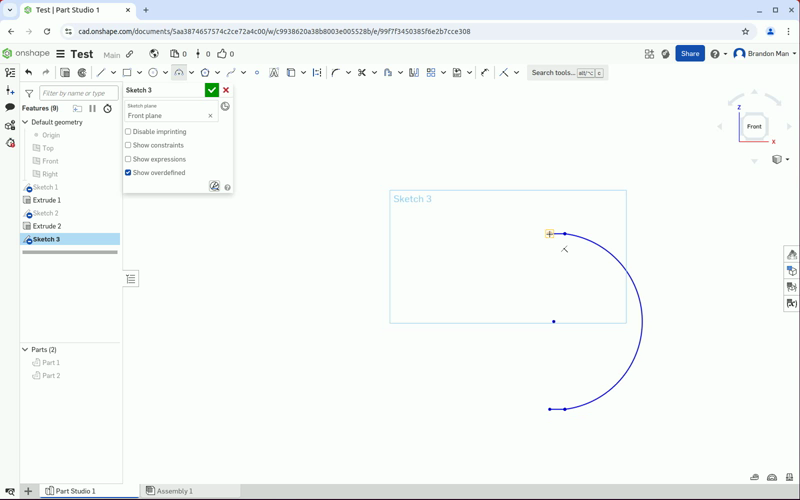
scroll(-6)
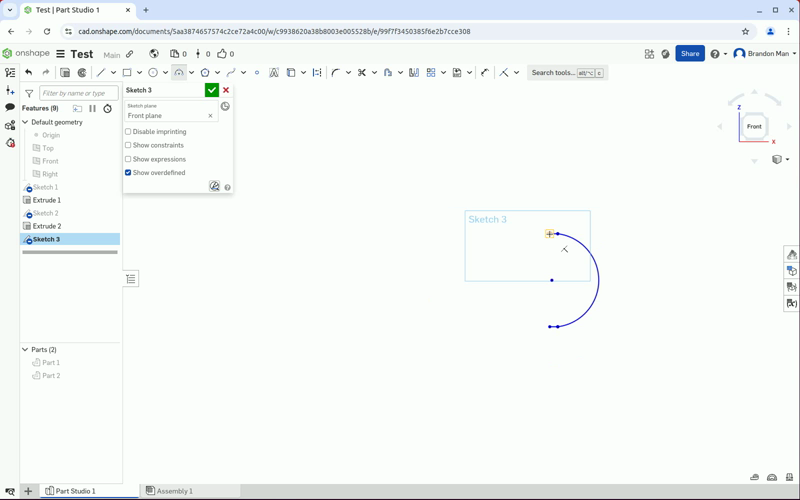
scroll(-6)
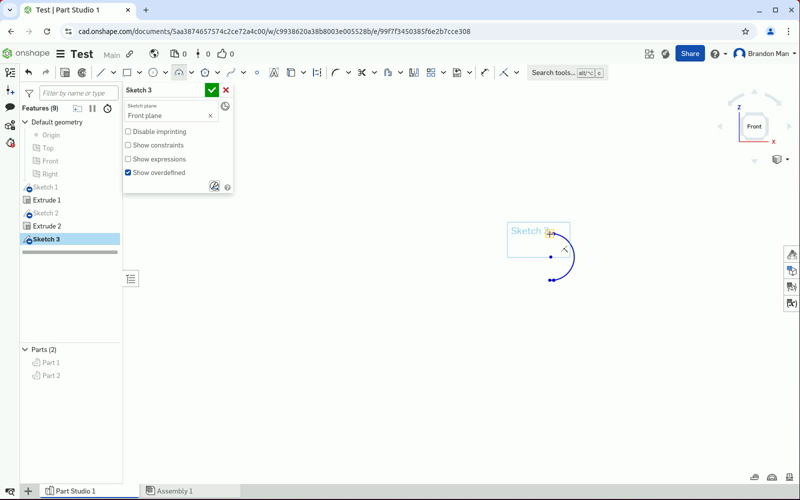
mouse_move(549, 280)
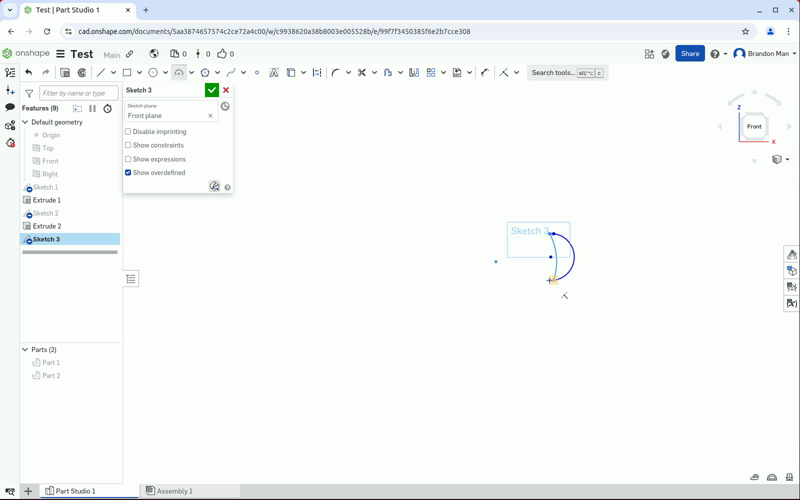
scroll(6)
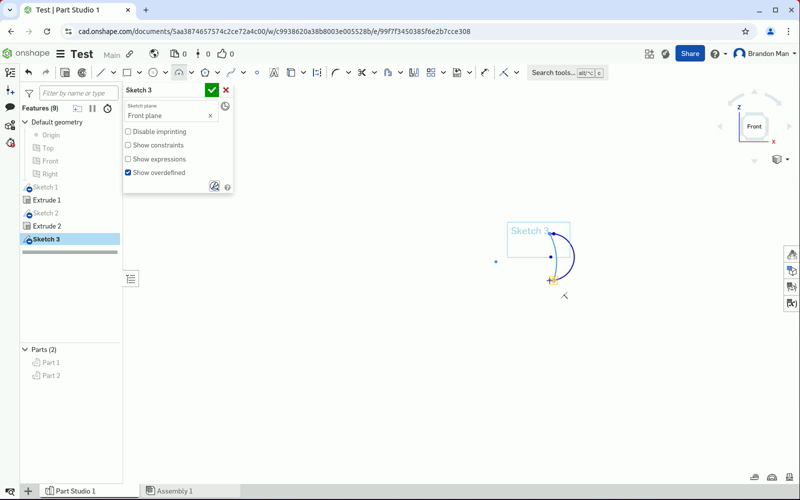
scroll(6)
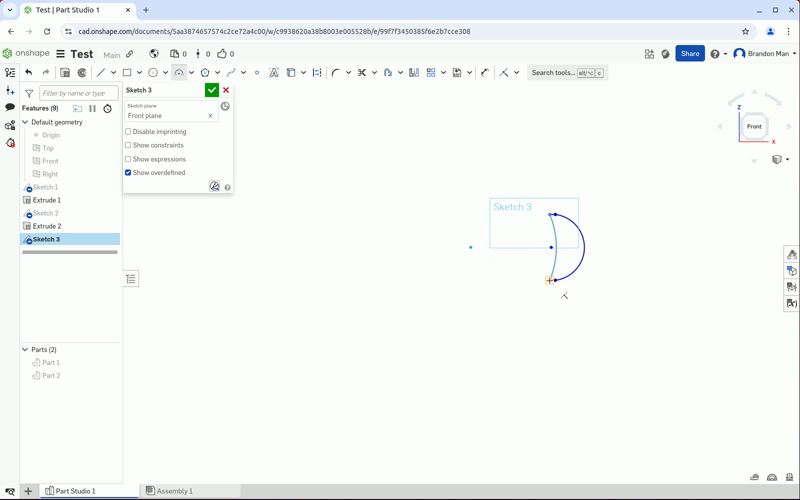
scroll(6)
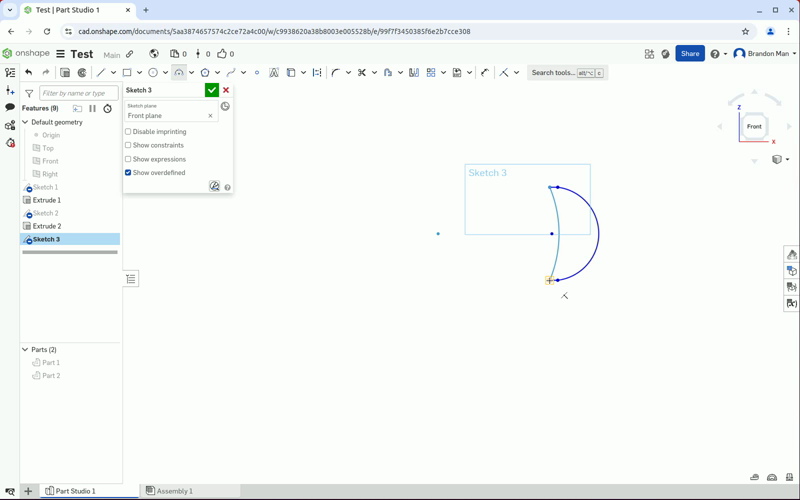
scroll(6)
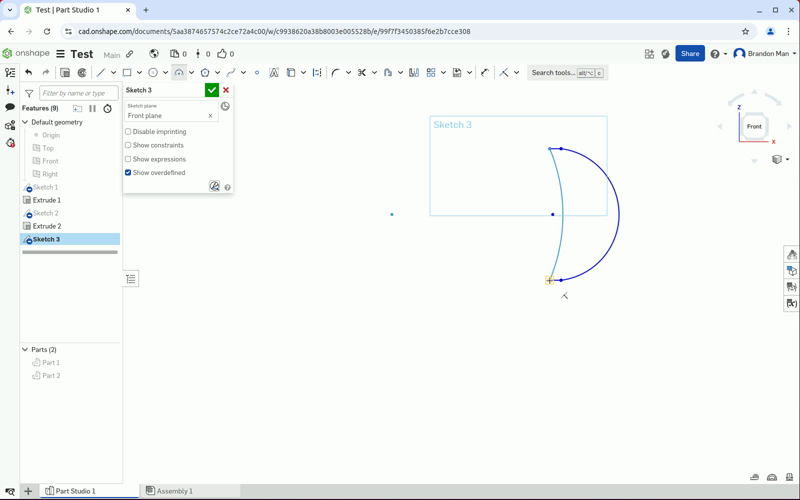
scroll(6)
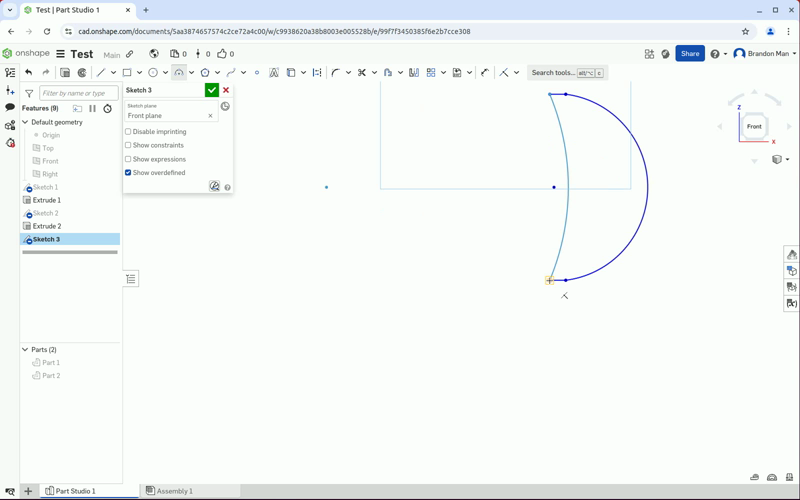
scroll(6)
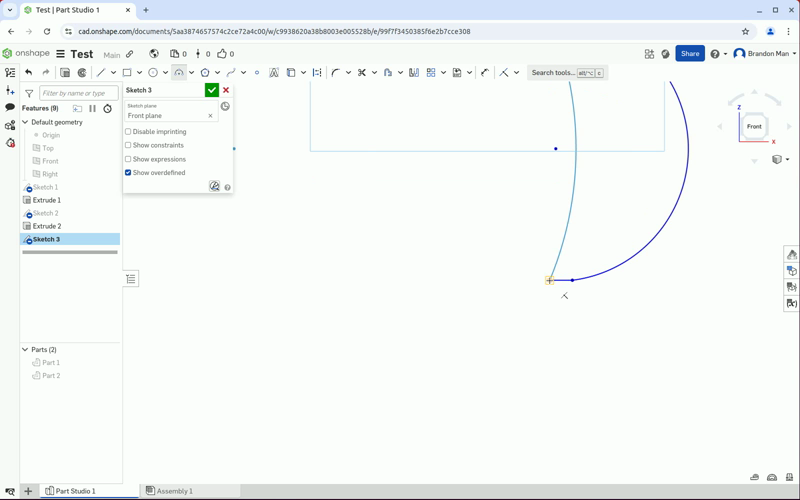
scroll(6)
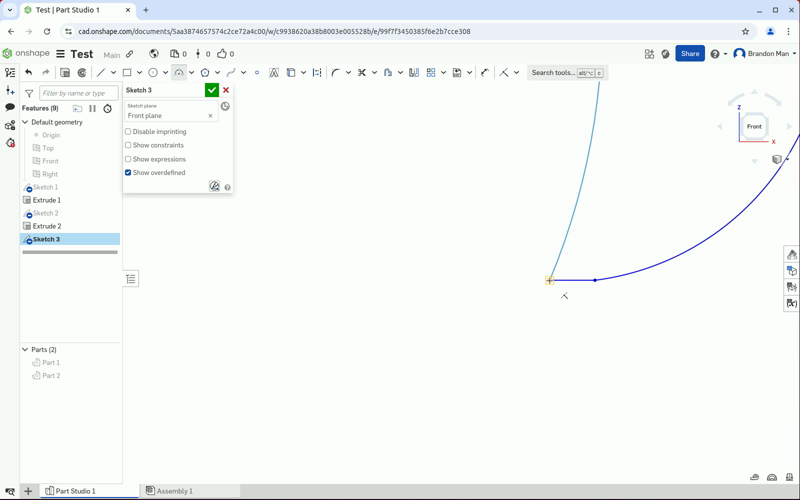
click(549, 280)
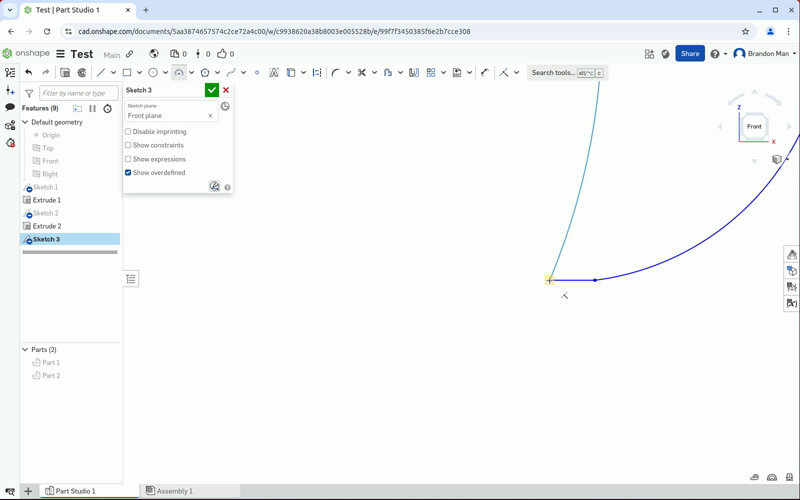
scroll(-6)
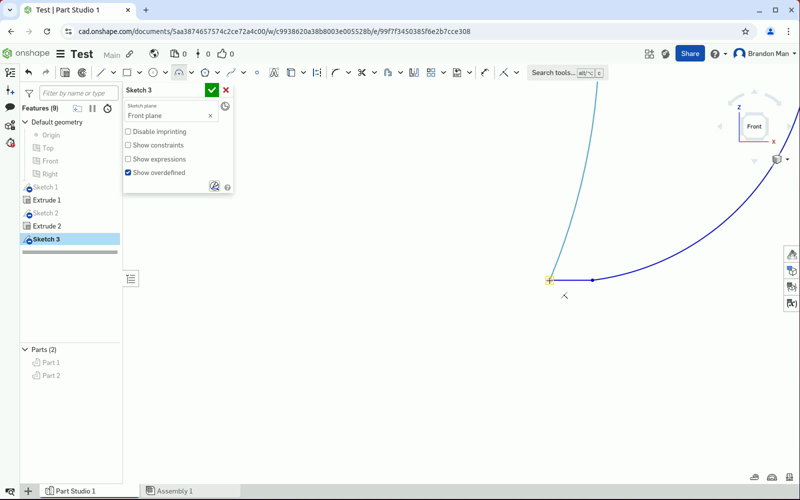
scroll(-6)
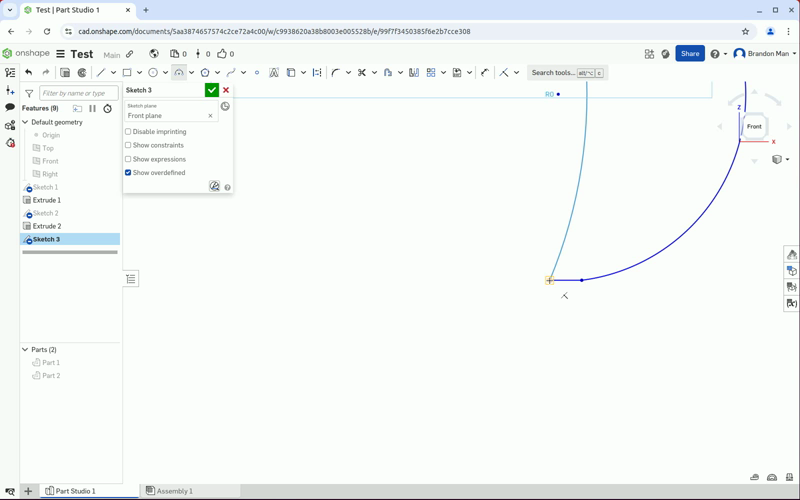
scroll(-6)
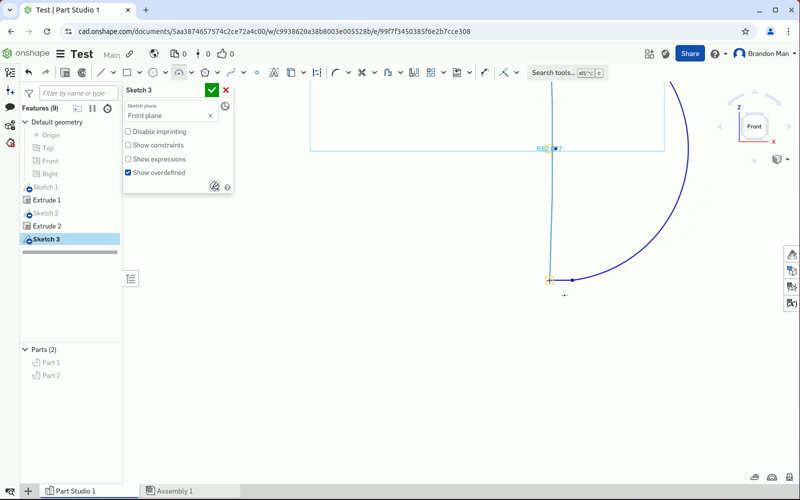
scroll(-6)
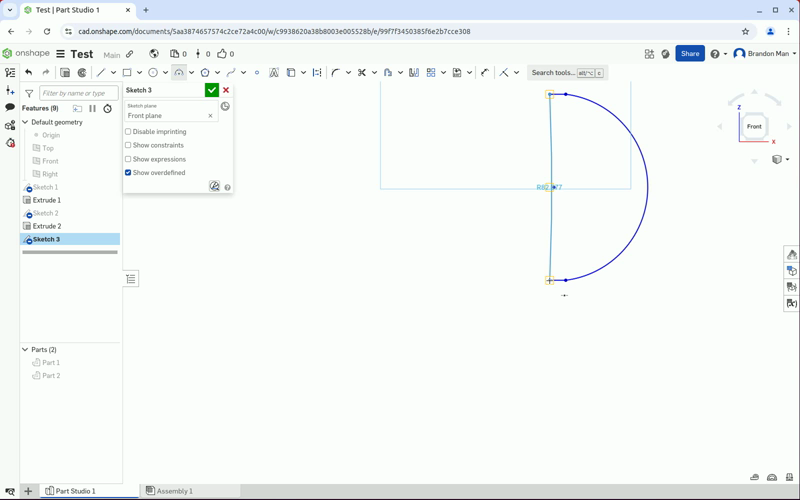
scroll(-6)
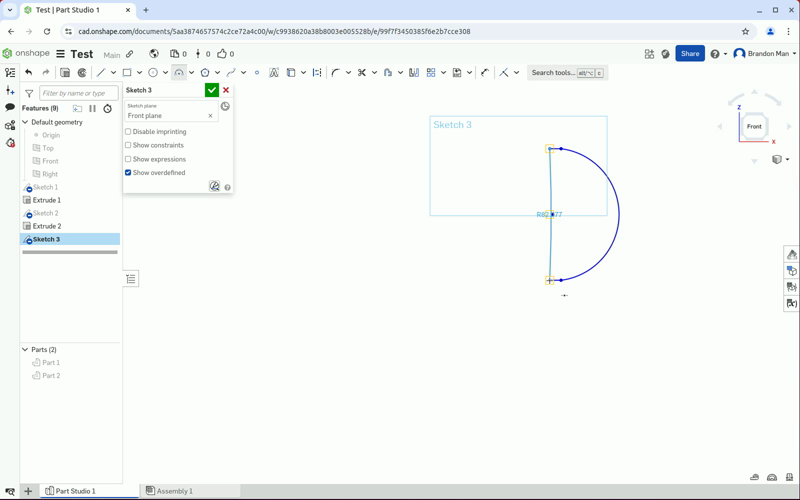
scroll(-6)
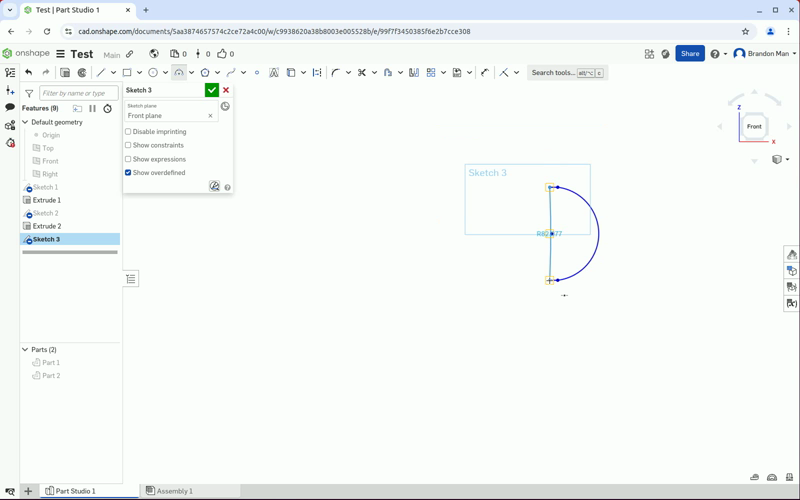
scroll(-6)
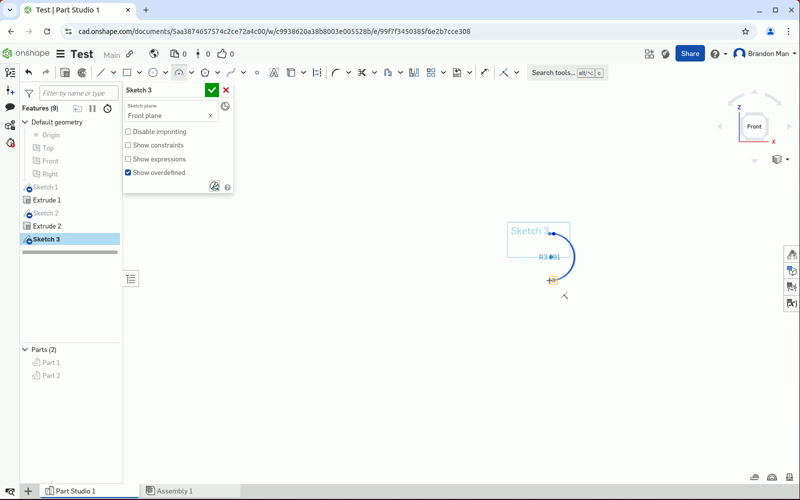
key_down(shift)
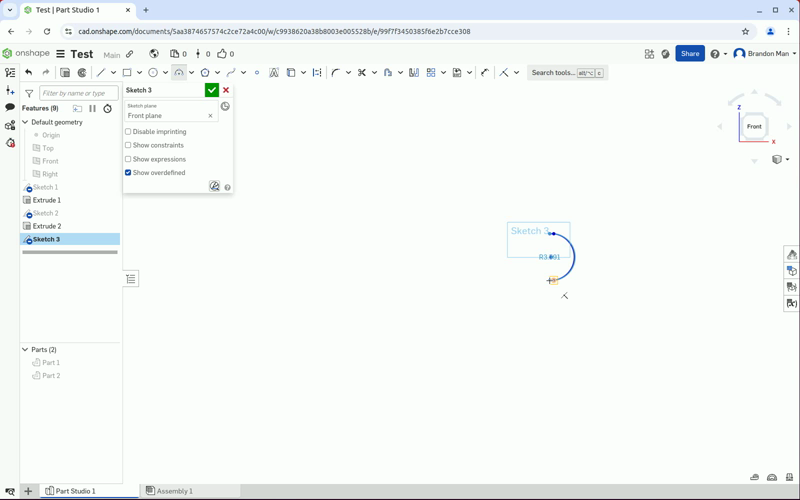
mouse_move(527, 256)
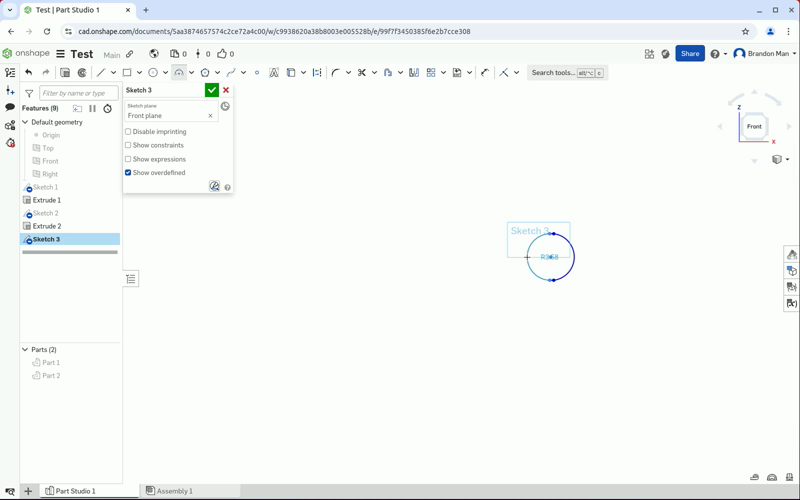
click(527, 256)
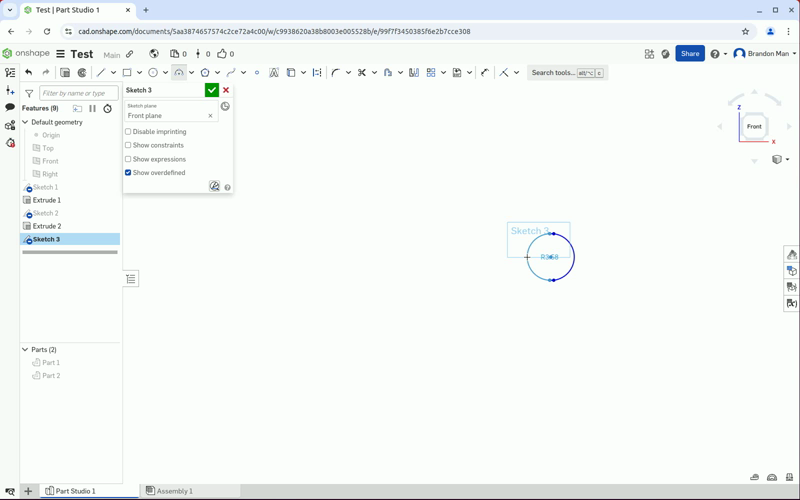
key_up(shift)
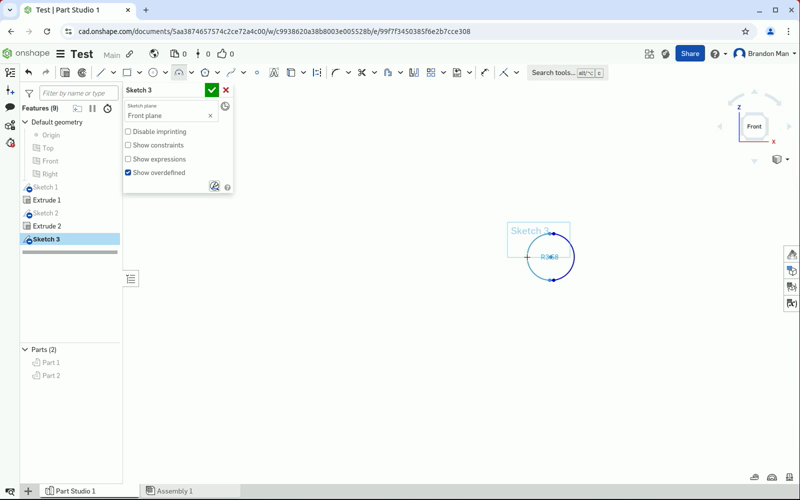
key(esc)
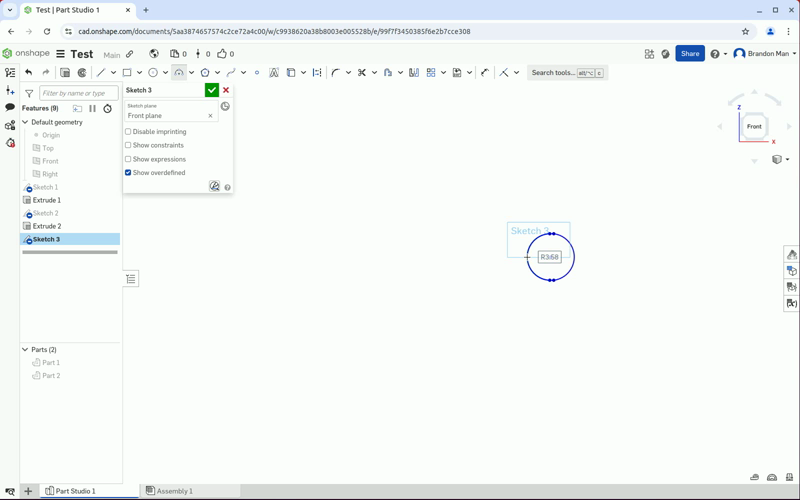
key(c)
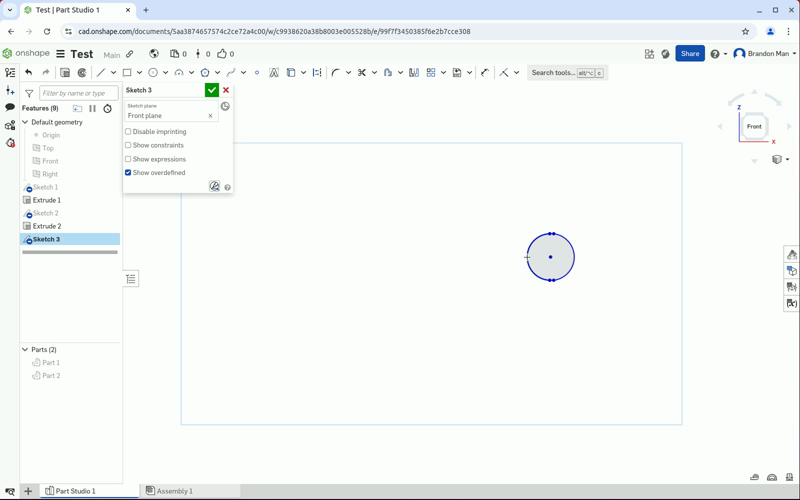
key_down(shift)
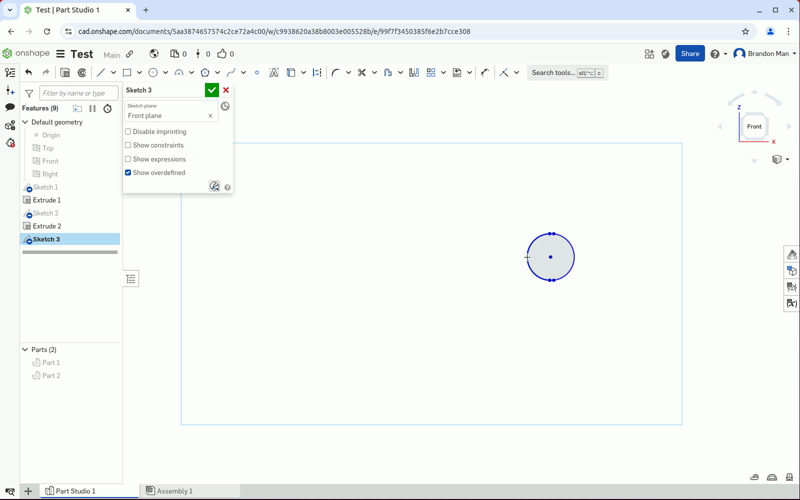
mouse_move(550, 256)
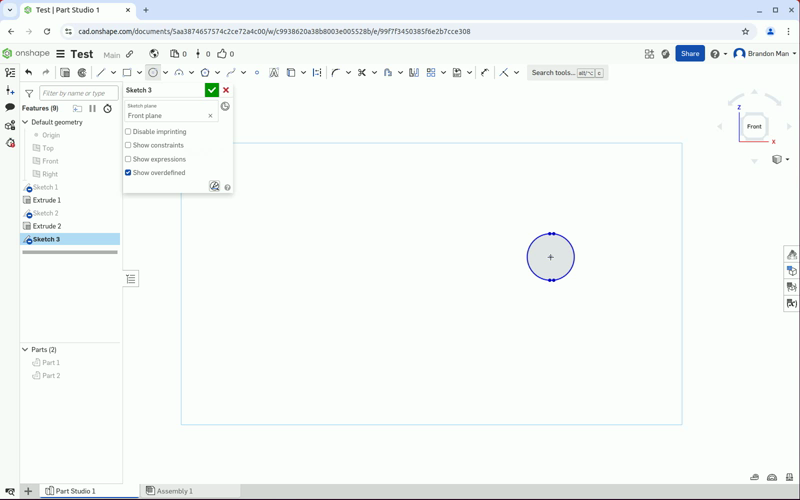
click(550, 256)
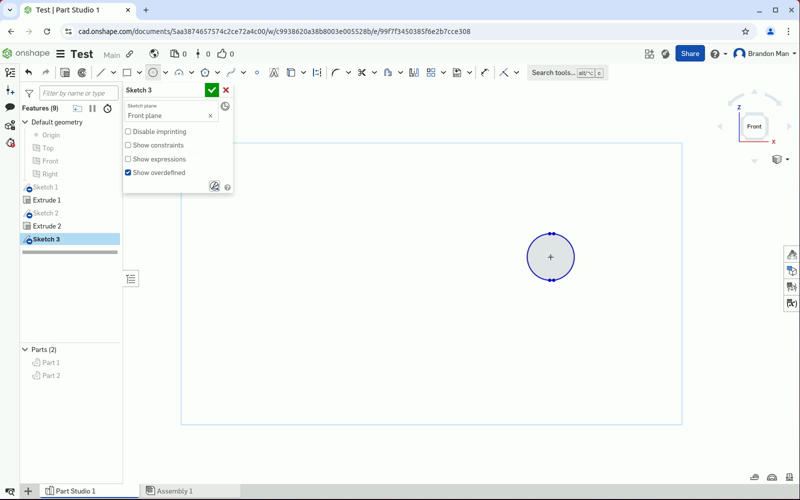
key_up(shift)
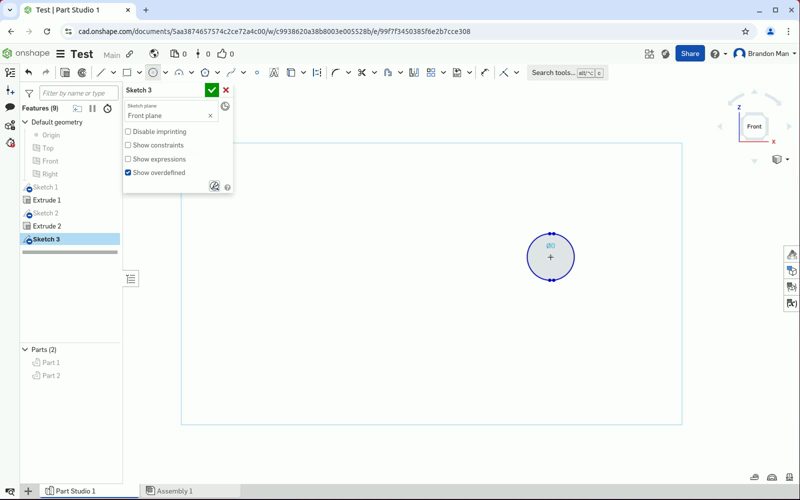
mouse_move(562, 256)
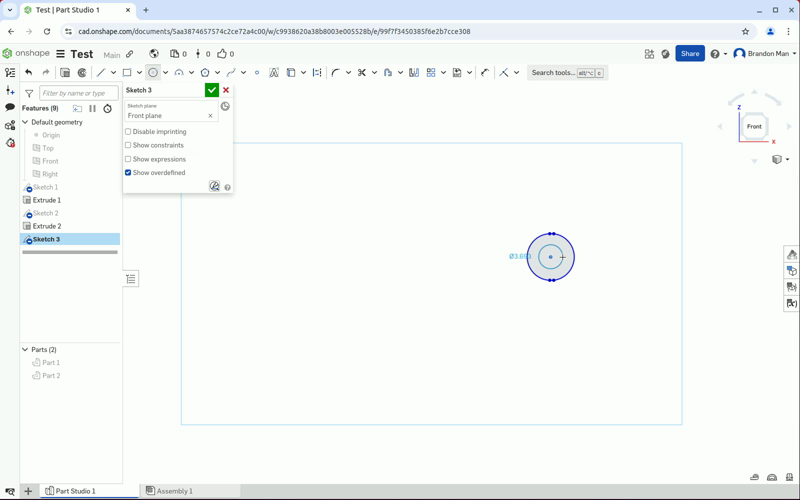
click(562, 256)
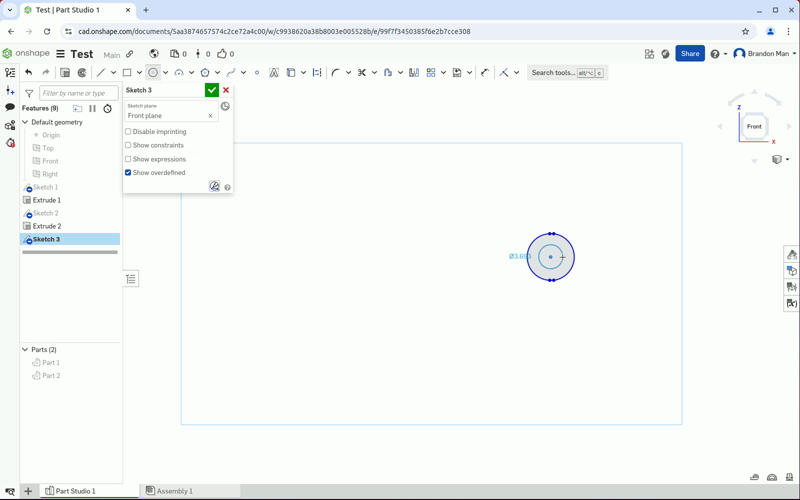
key(esc)
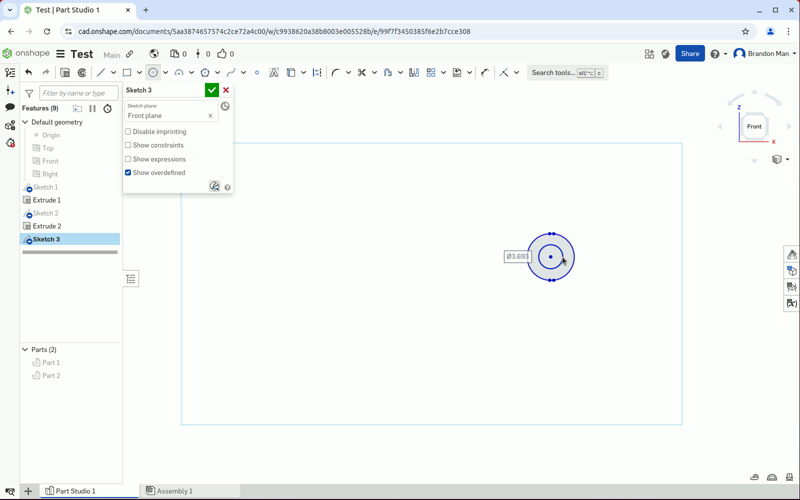
mouse_move(565, 242)
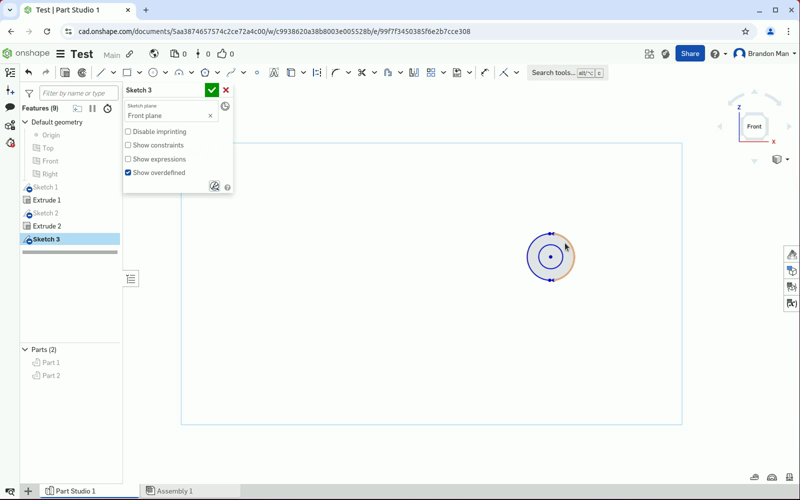
scroll(6)
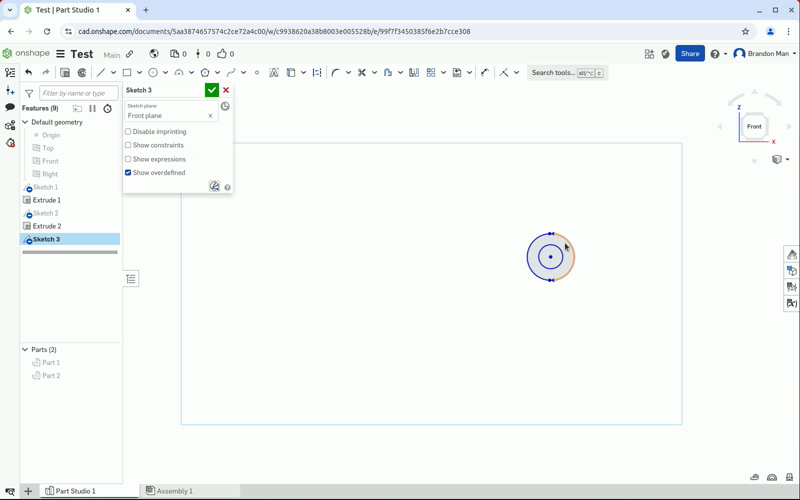
scroll(6)
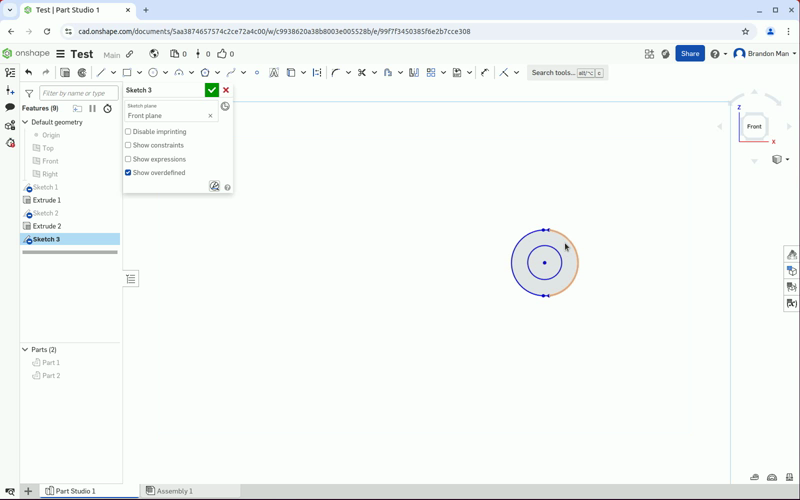
scroll(6)
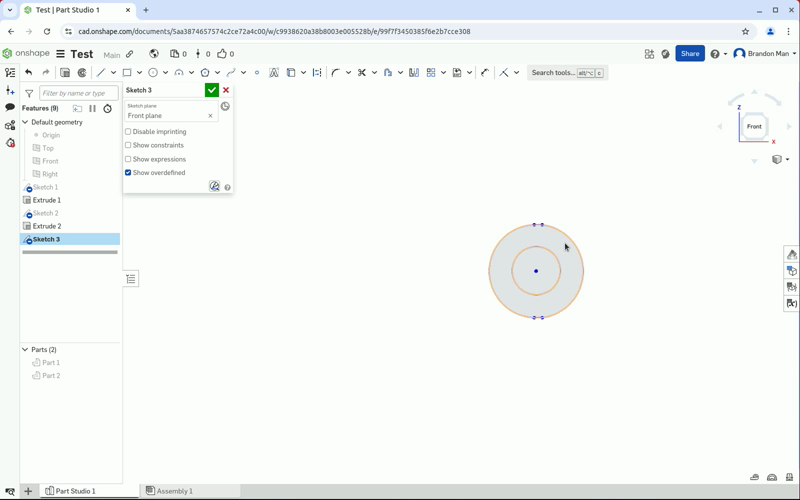
scroll(6)
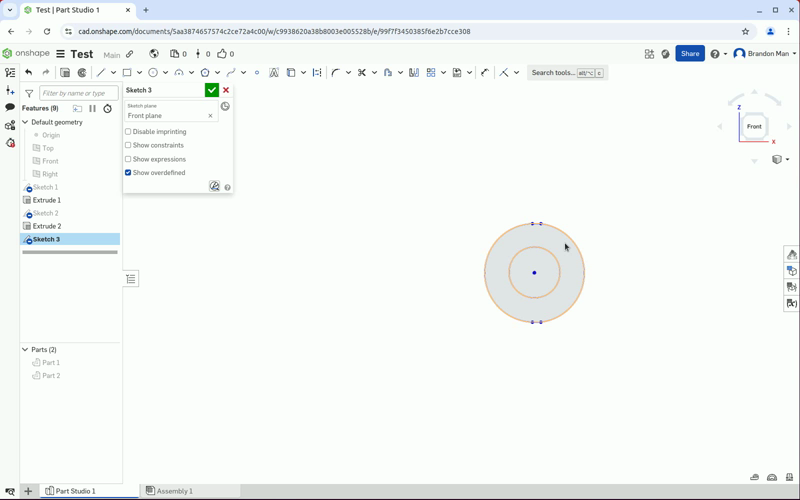
scroll(6)
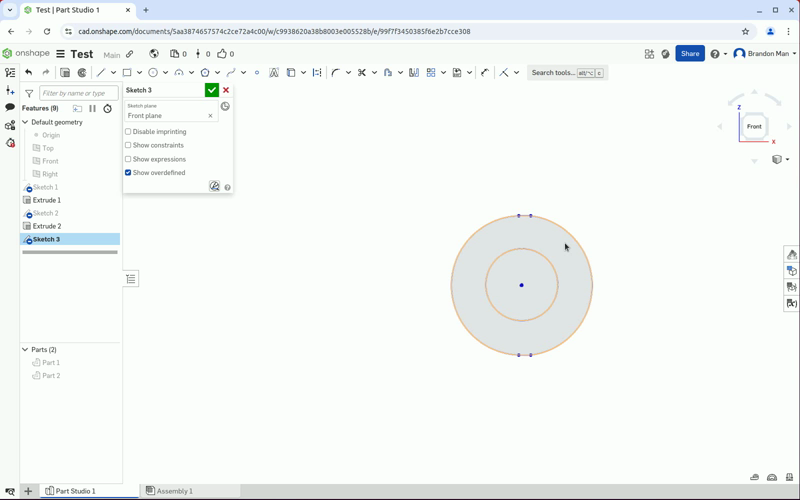
scroll(6)
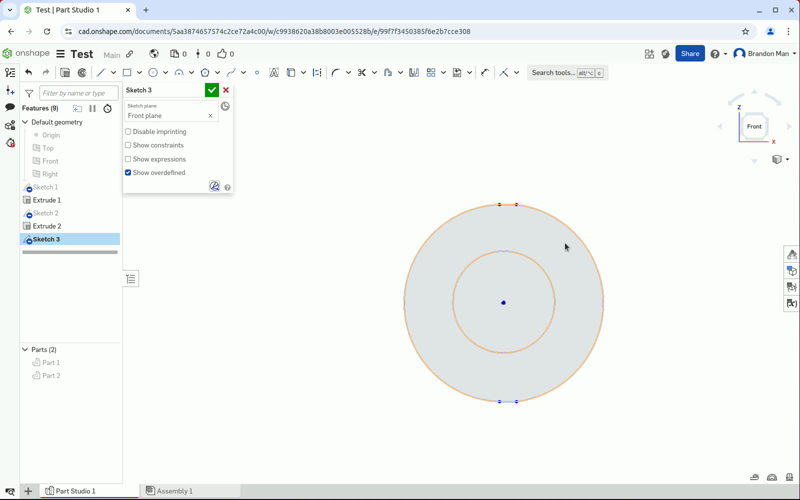
scroll(6)
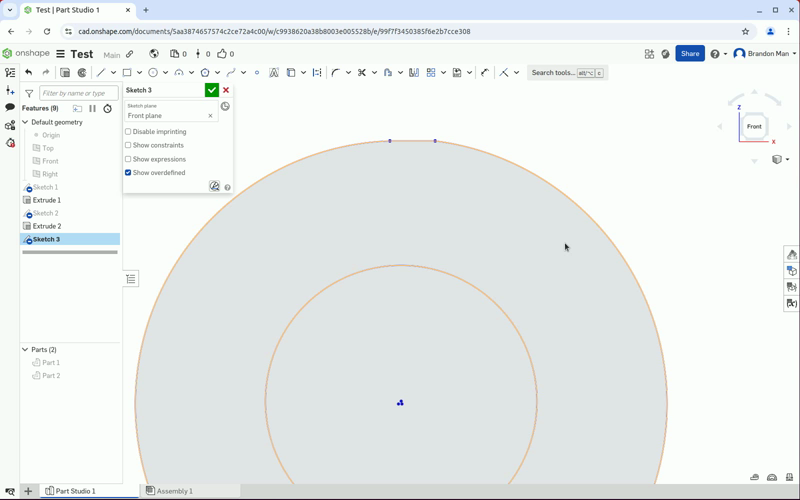
click(565, 242)
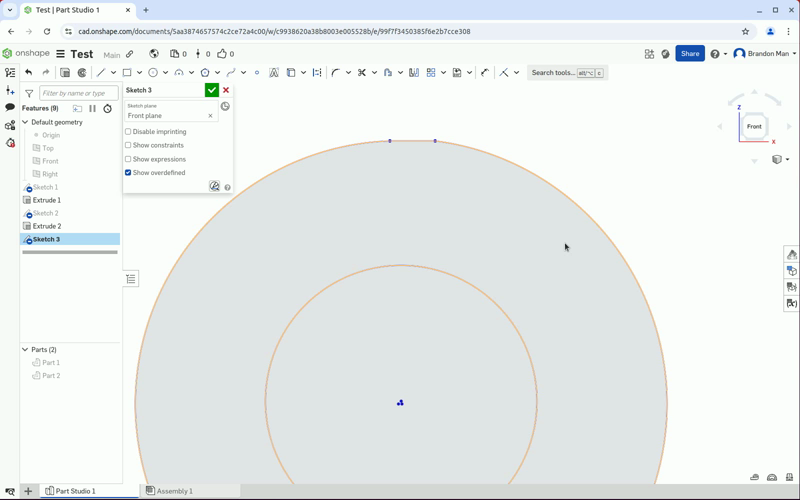
scroll(-6)
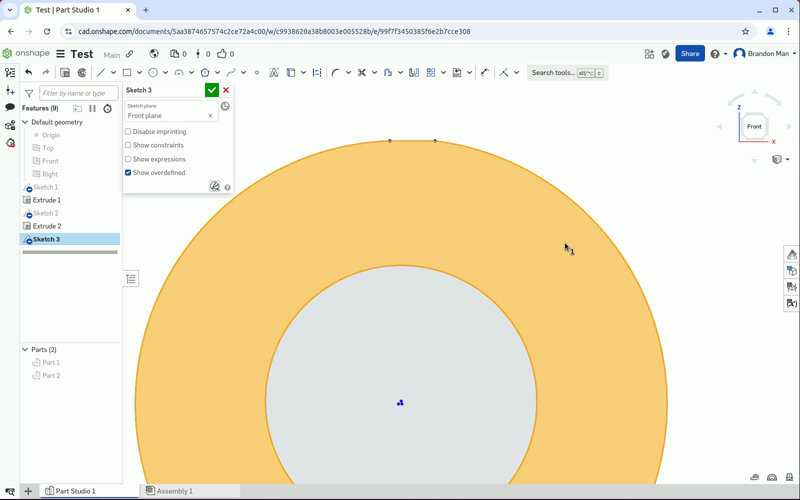
scroll(-6)
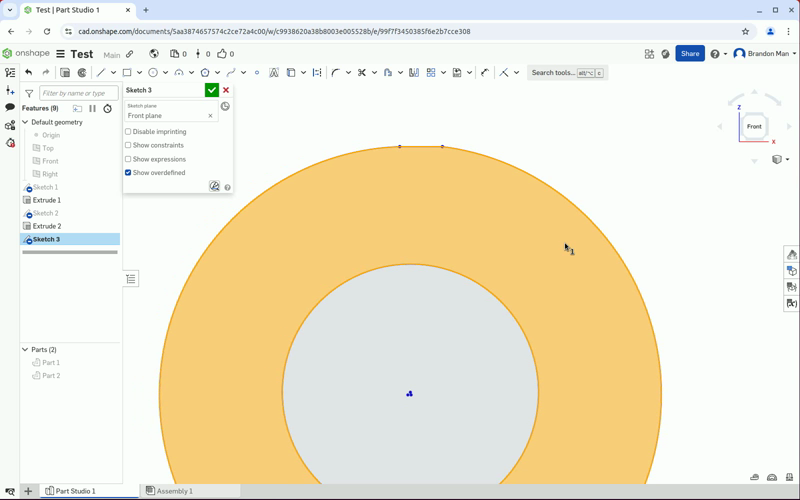
scroll(-6)
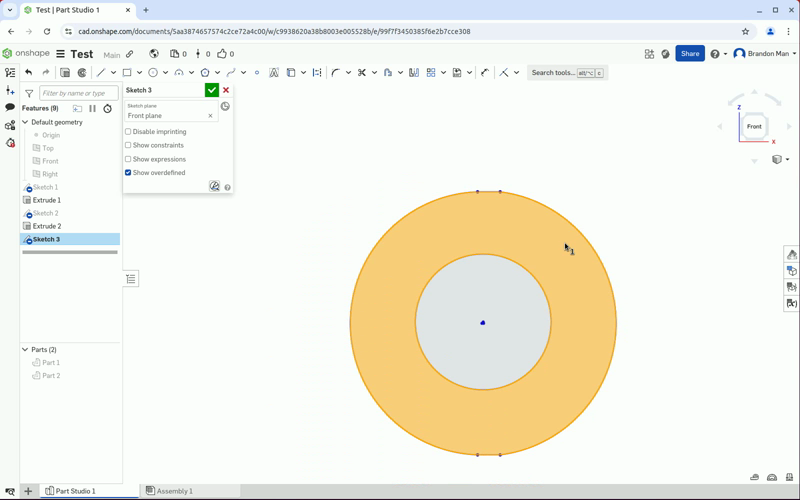
scroll(-6)
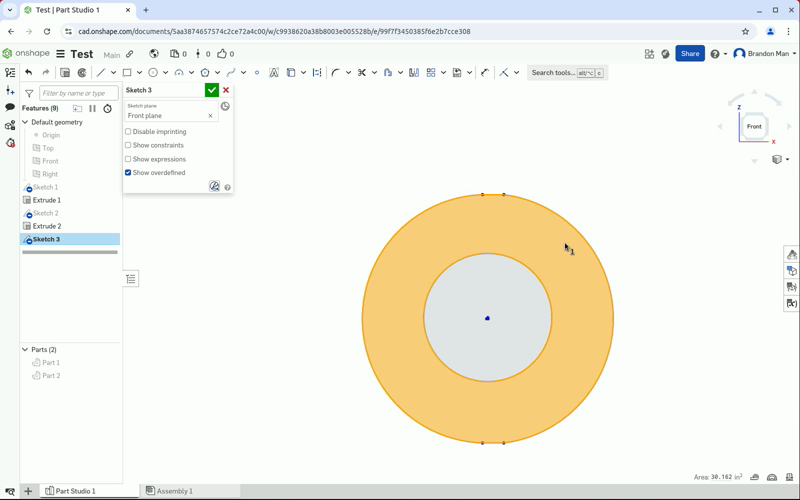
scroll(-6)
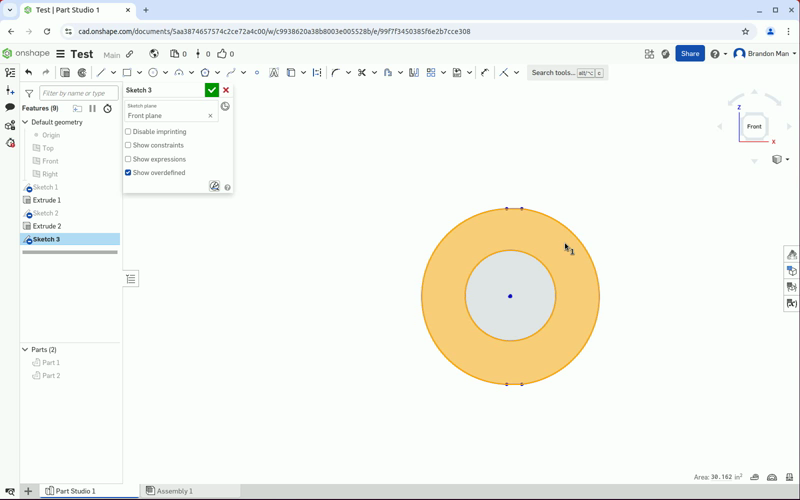
scroll(-6)
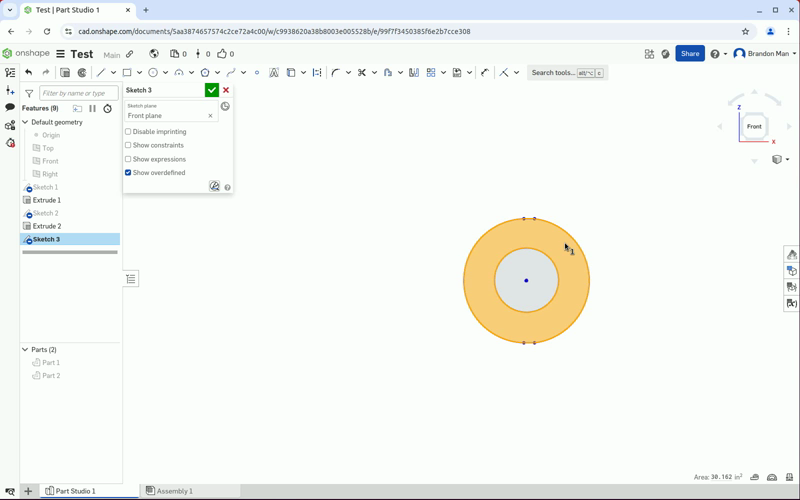
scroll(-6)
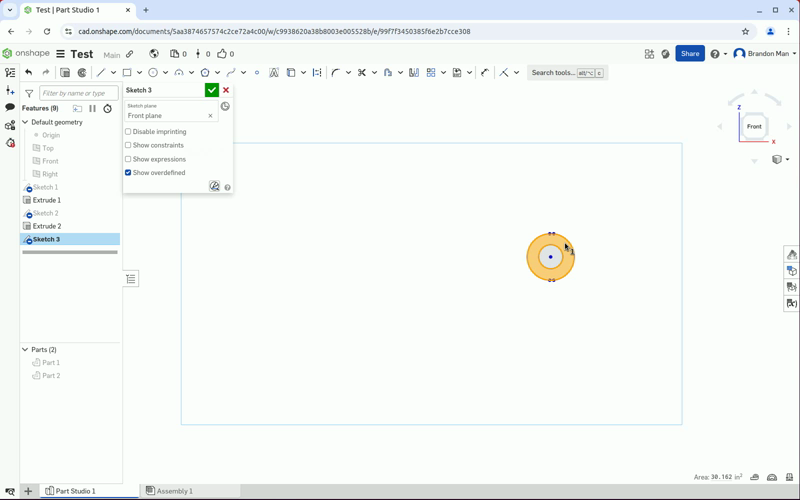
mouse_move(73, 352)
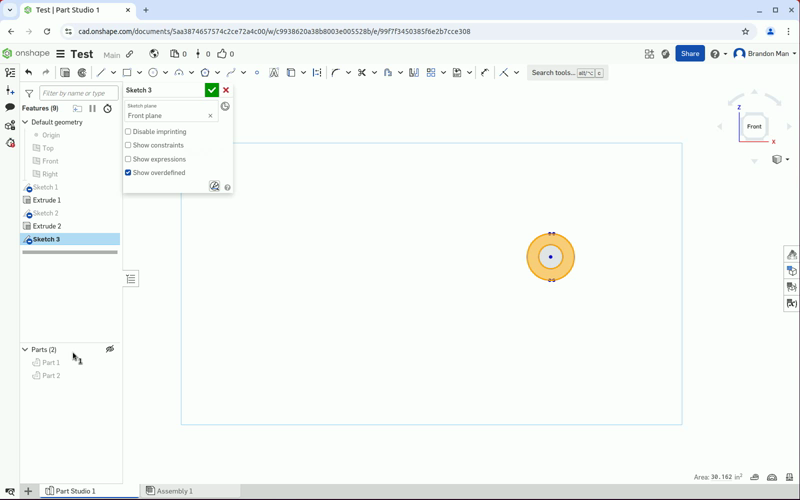
key(shift+y)
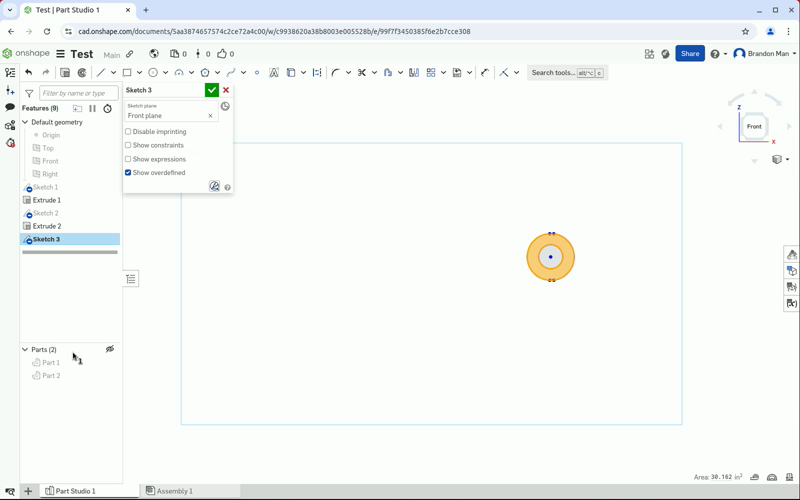
key(shift+e)
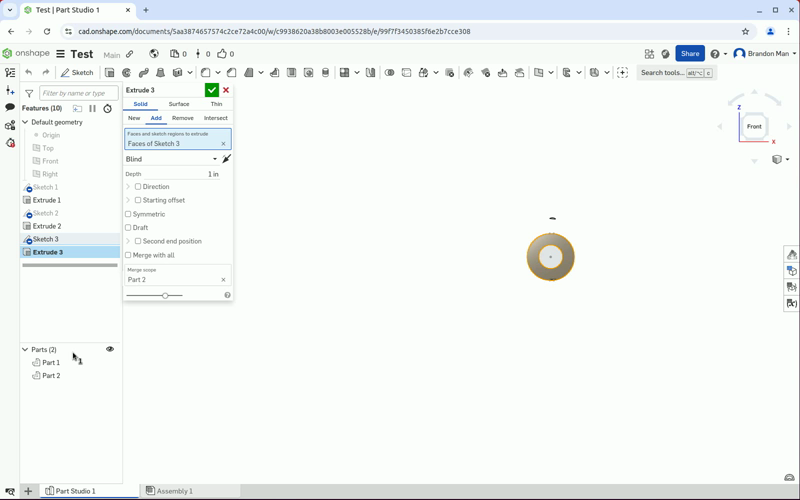
mouse_move(143, 106)
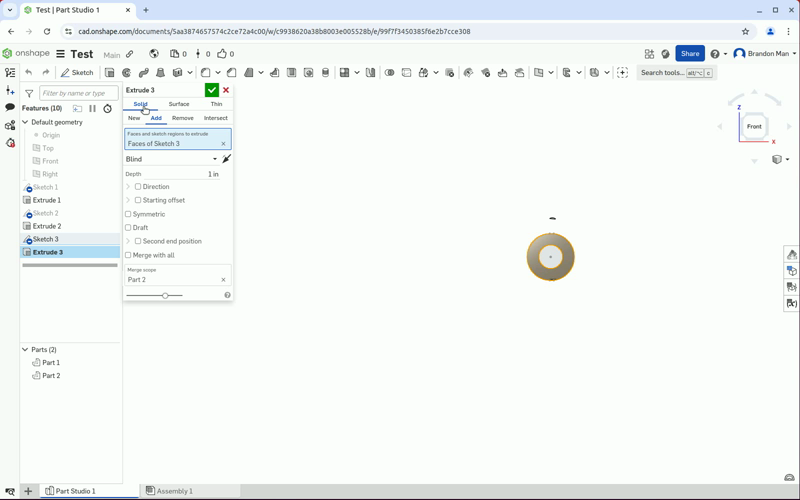
click(143, 106)
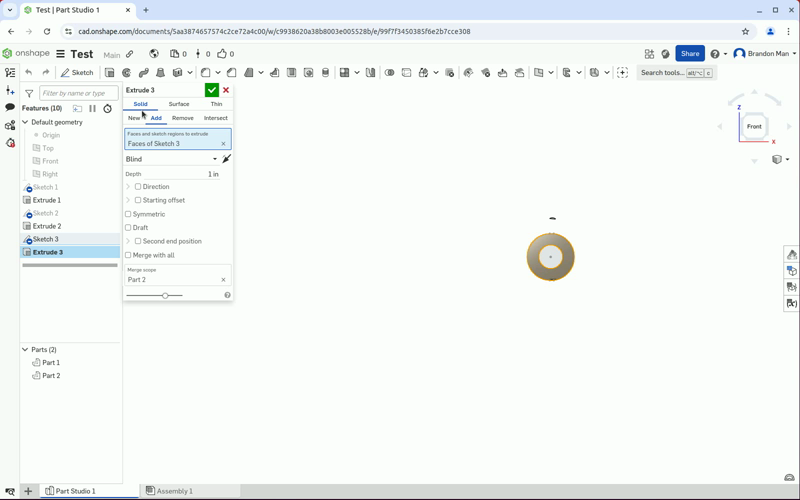
mouse_move(137, 120)
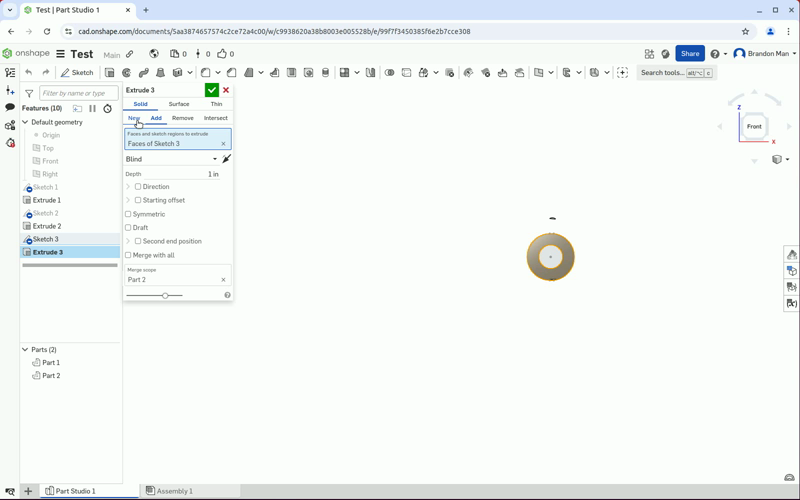
click(137, 120)
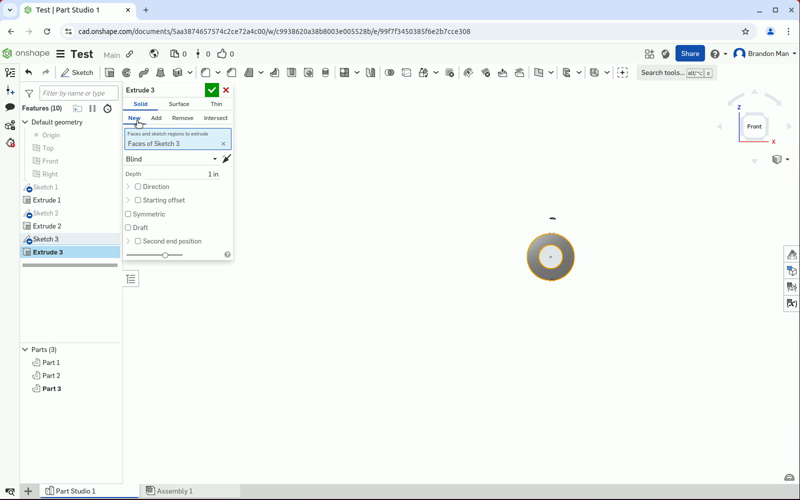
key(tab, 4)
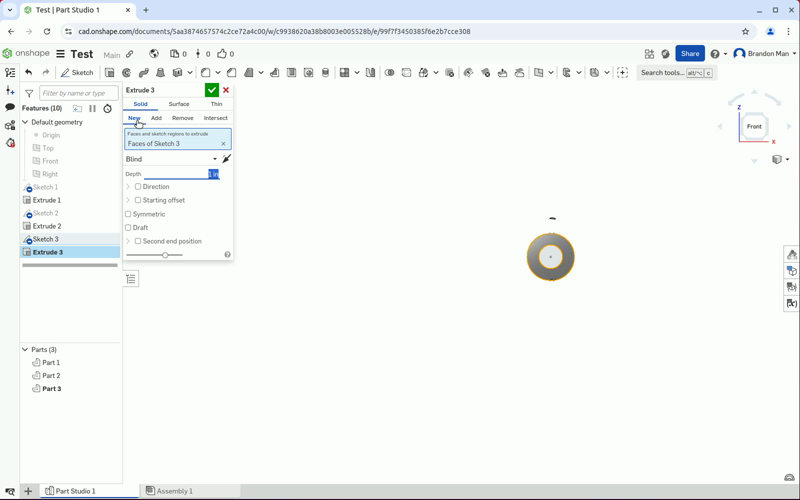
text(4.333)
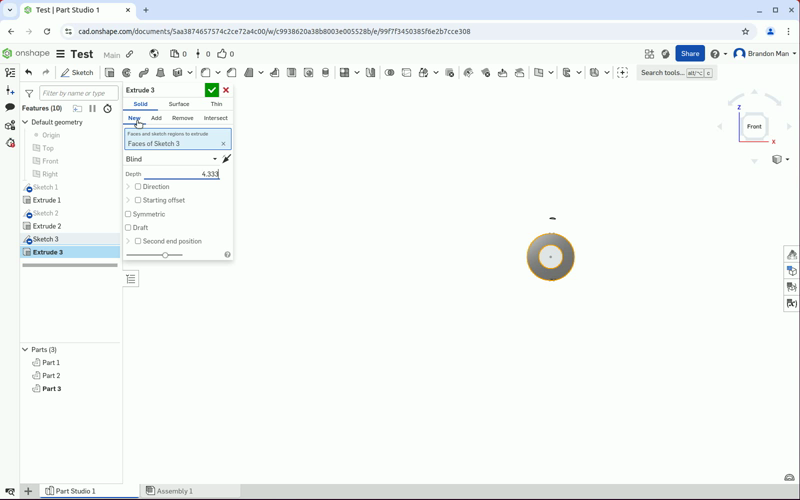
key(enter)
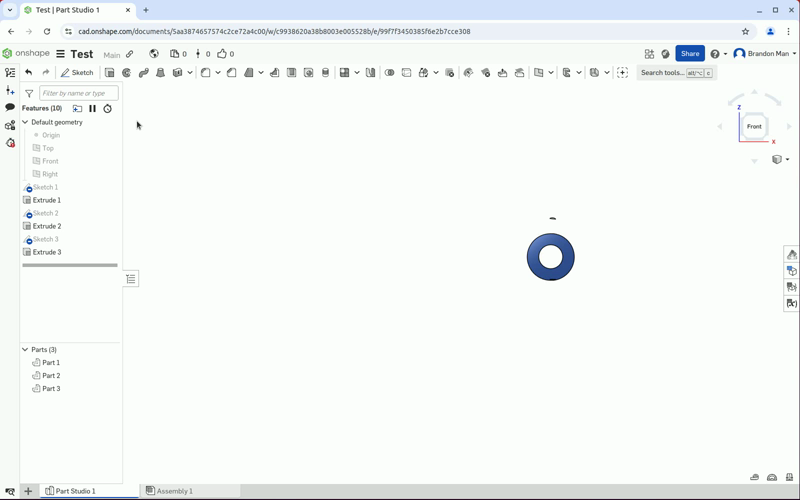
key(shift+h)
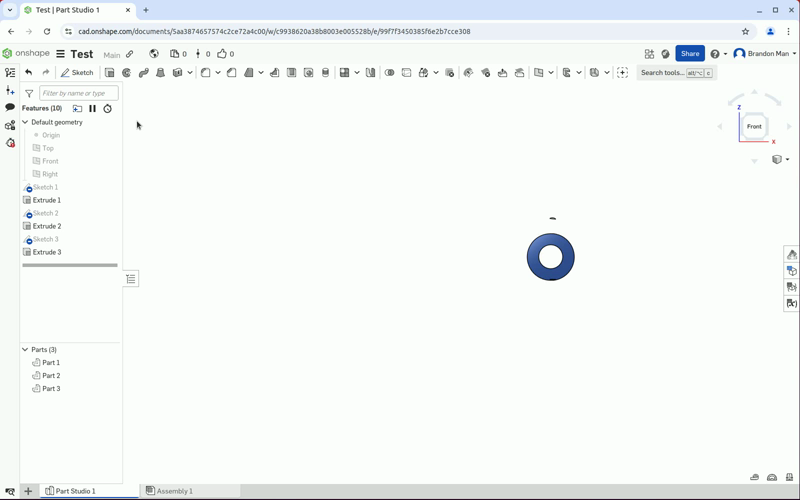
key(shift+h)
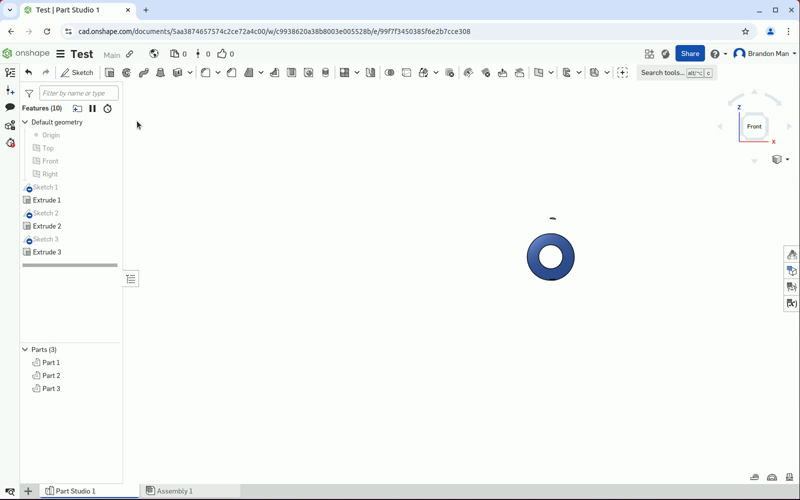
mouse_move(73, 189)
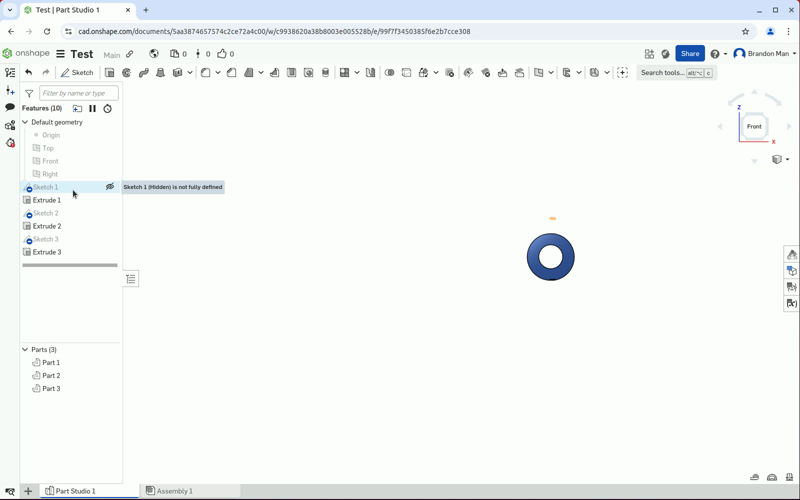
click(73, 189)
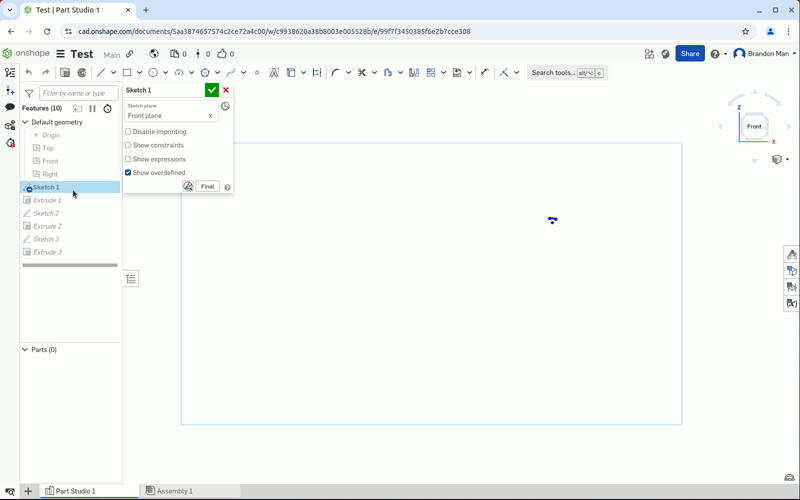
mouse_move(229, 92)
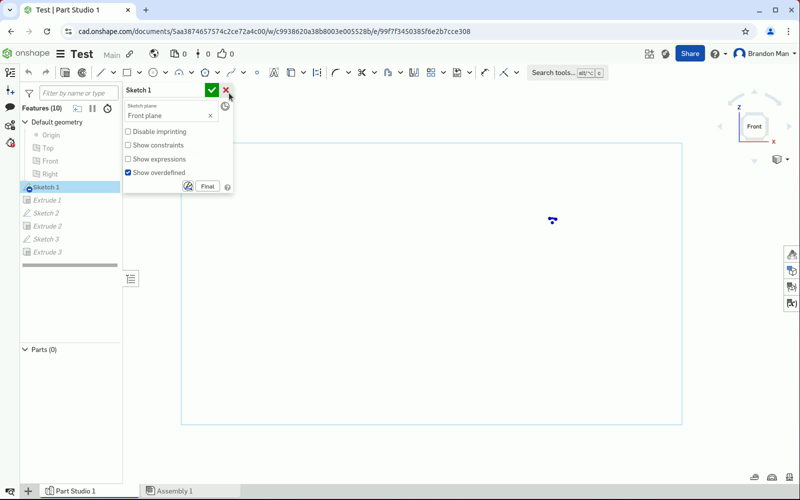
click(229, 92)
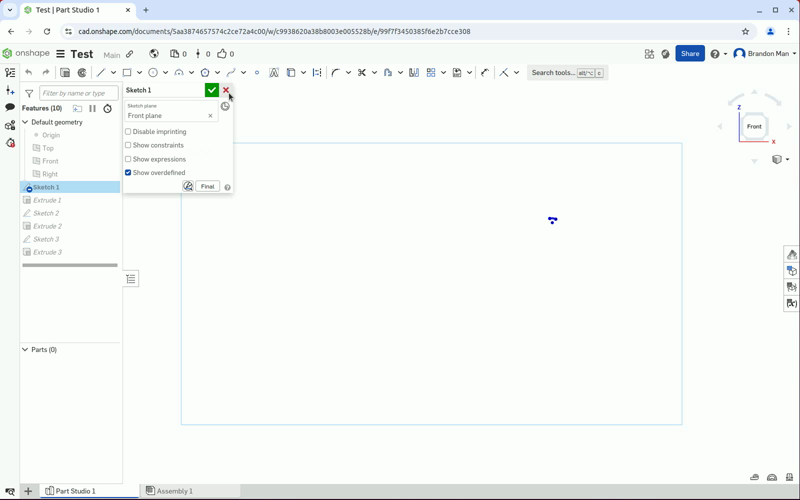
key(shift+s)
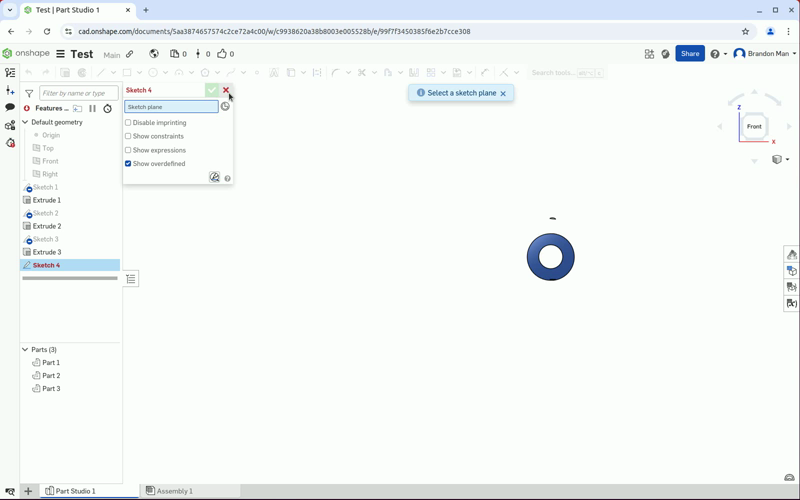
mouse_move(73, 163)
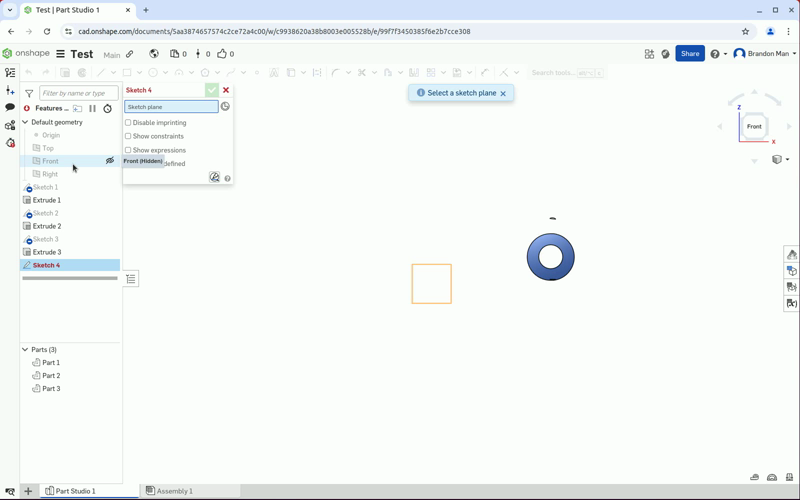
click(73, 163)
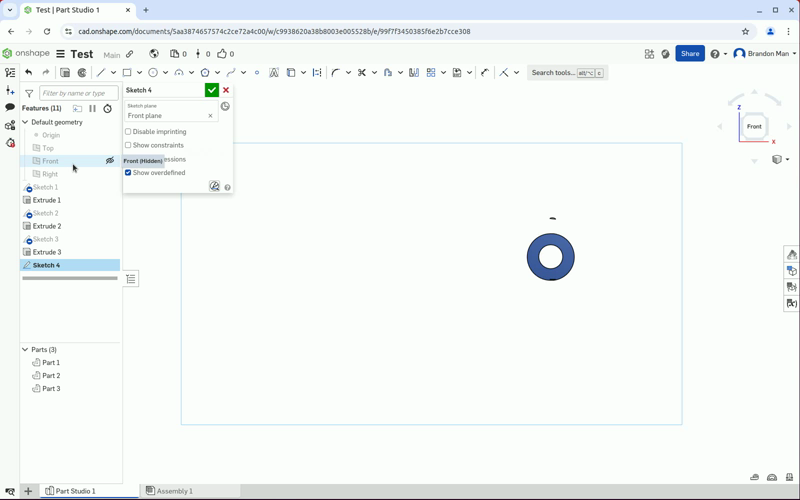
mouse_move(73, 352)
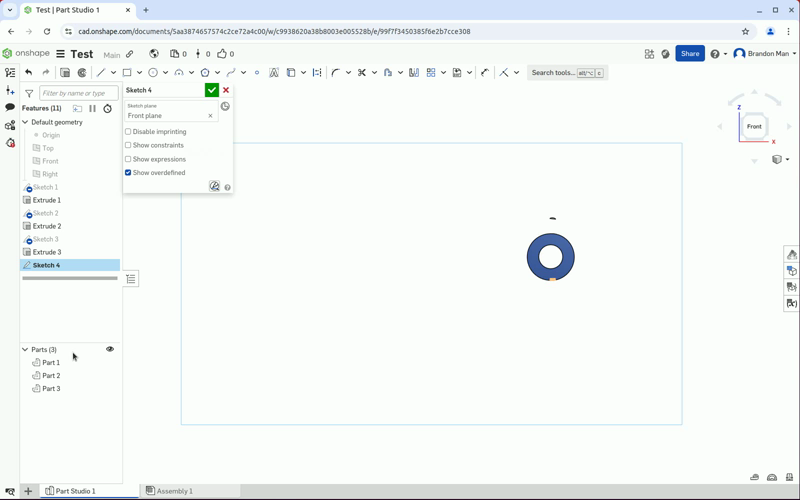
key(y)
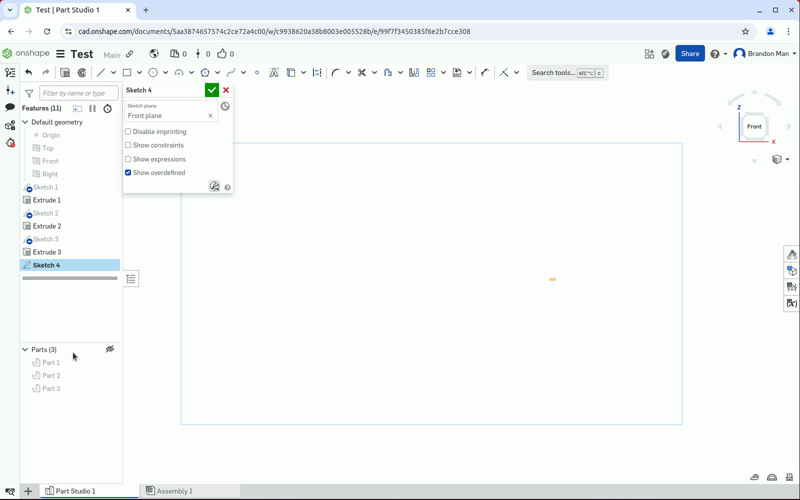
key(l)
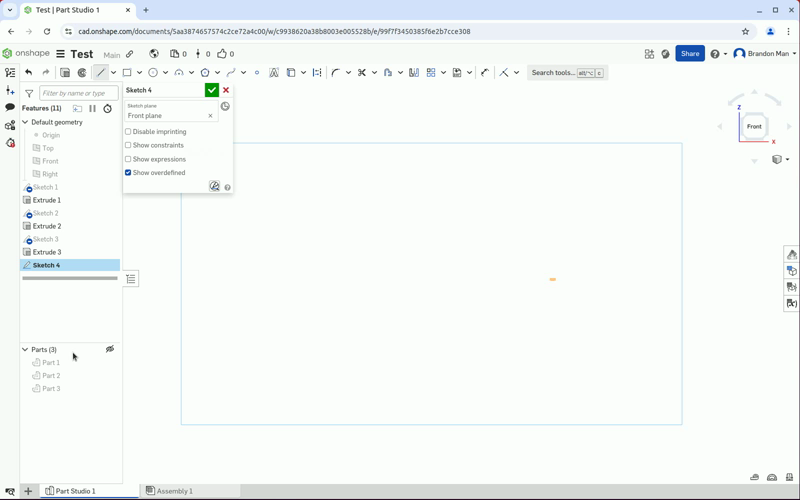
key_down(shift)
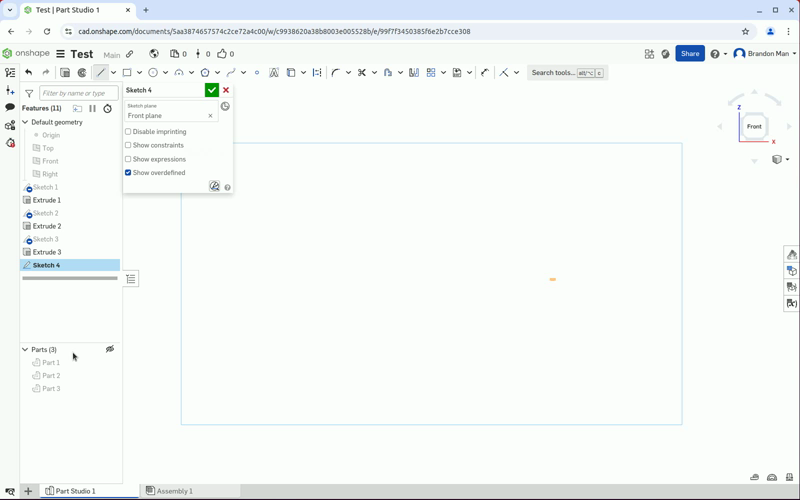
mouse_move(431, 285)
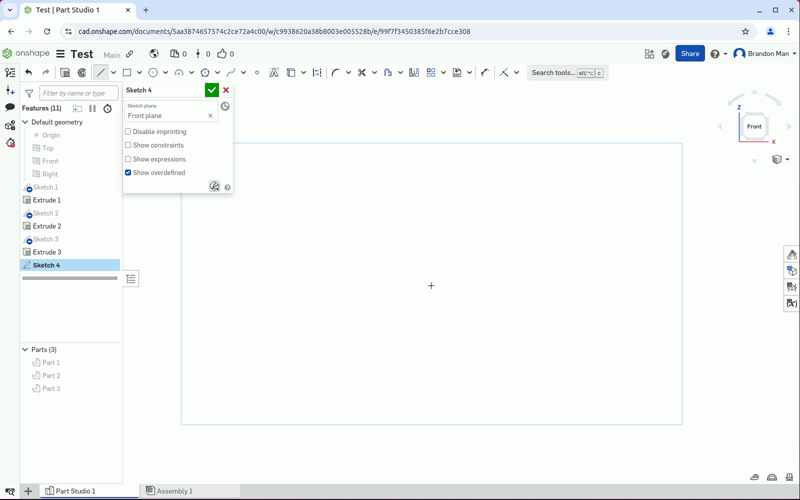
click(431, 285)
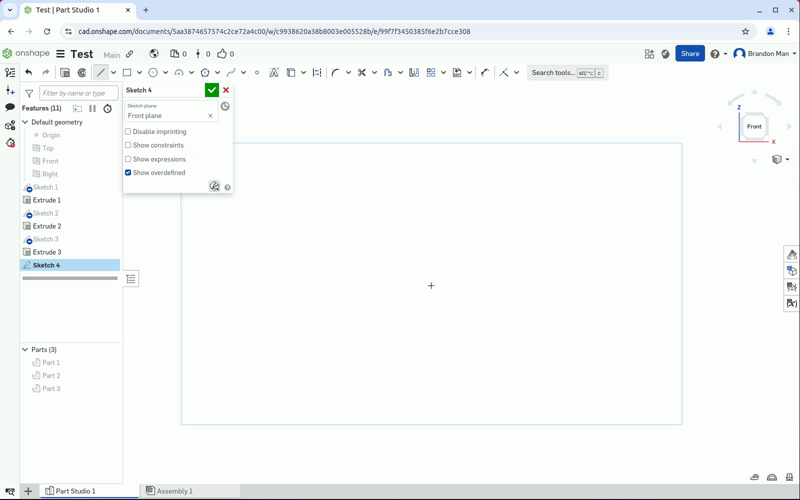
key_up(shift)
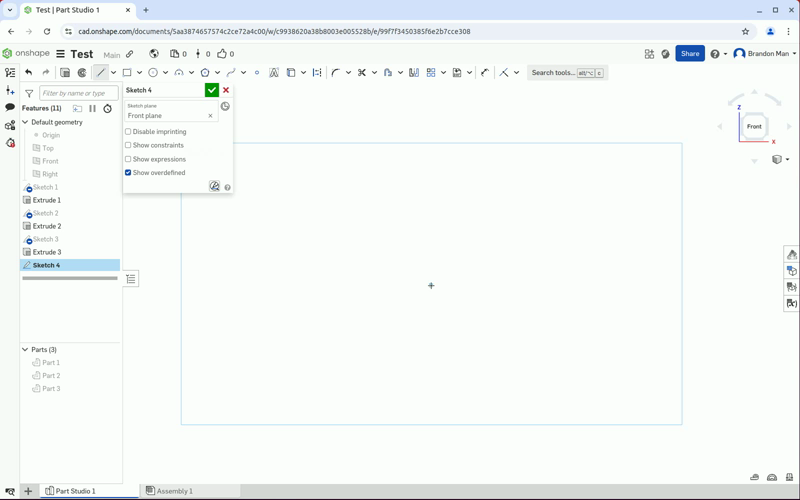
key_down(shift)
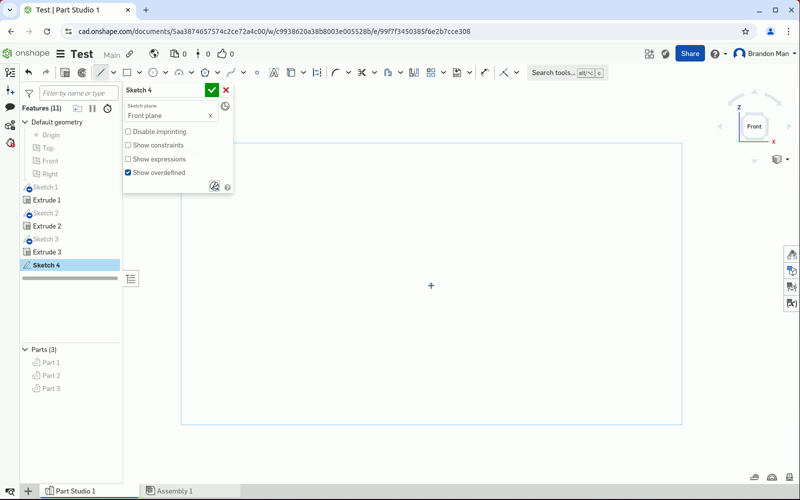
mouse_move(548, 279)
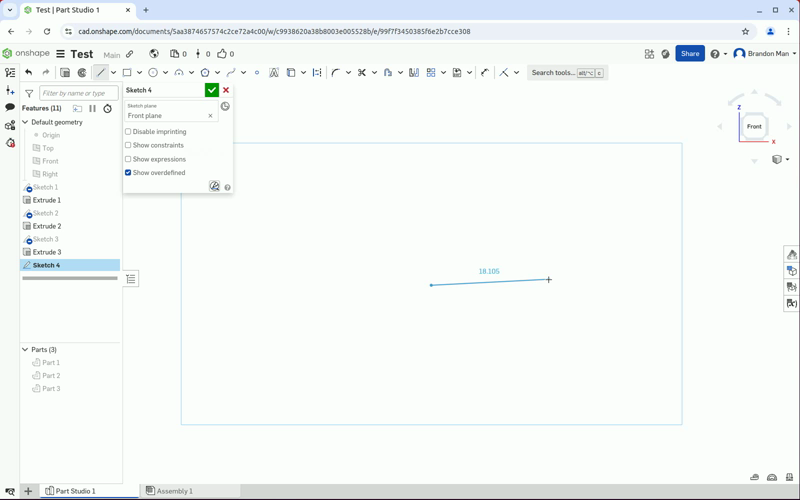
click(548, 279)
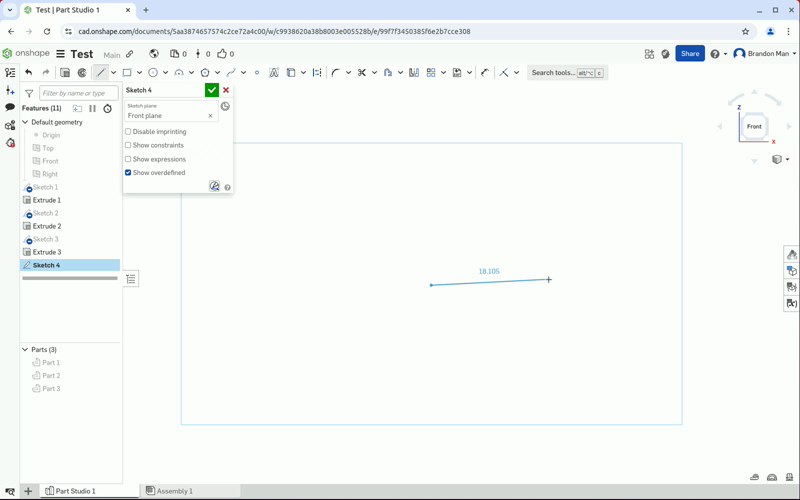
key_up(shift)
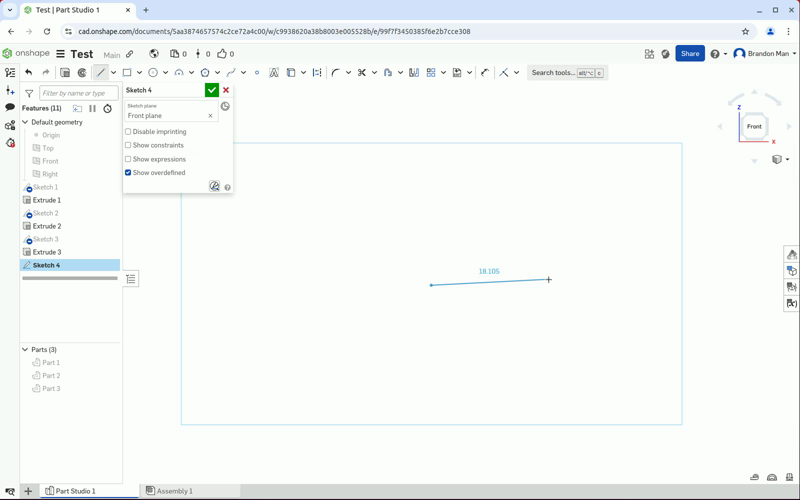
key(esc)
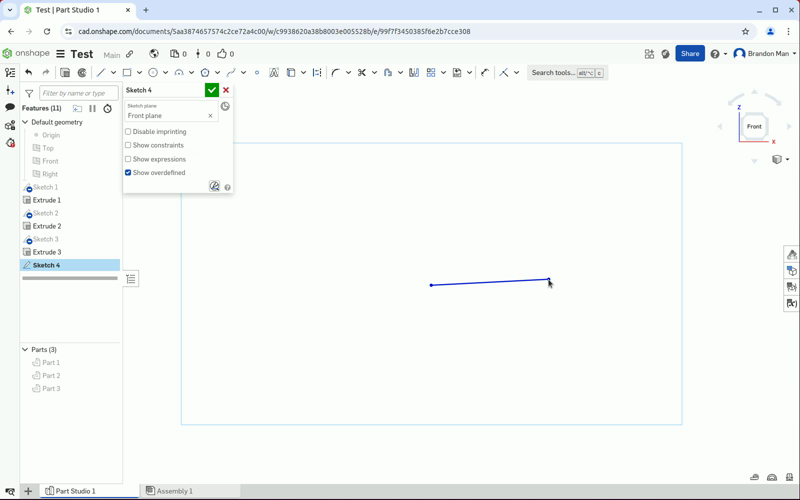
key(a)
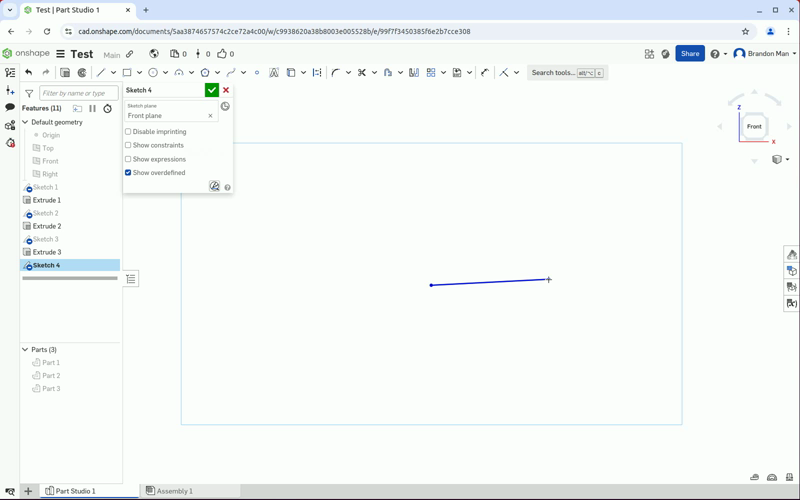
mouse_move(548, 279)
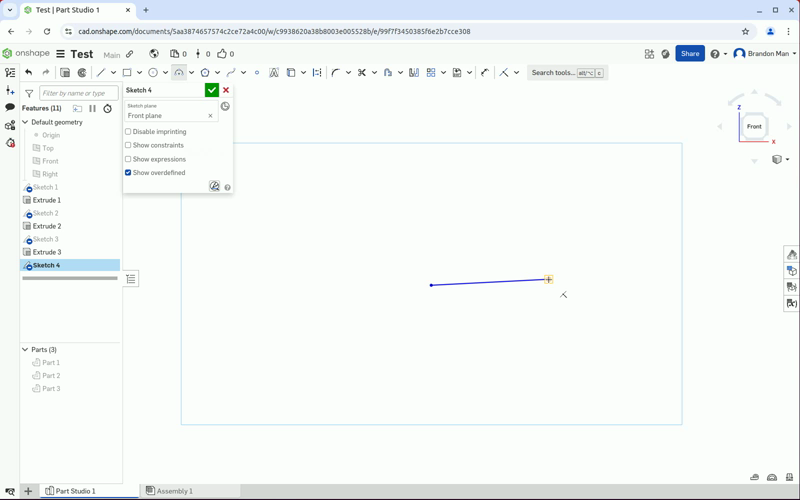
click(548, 279)
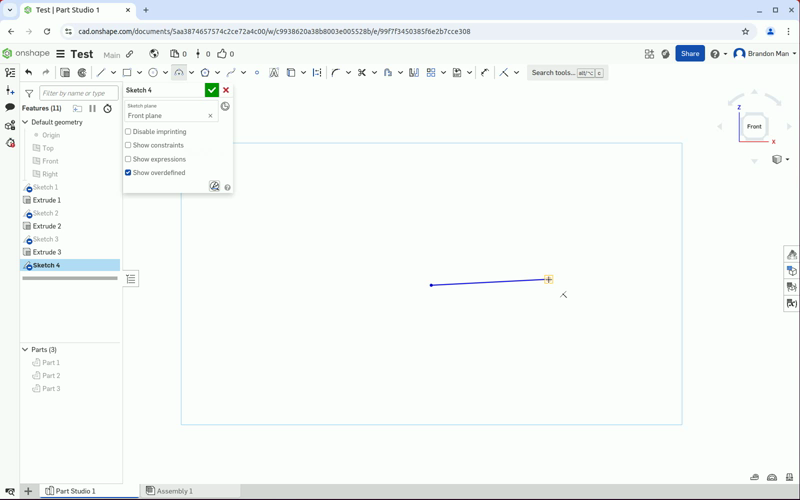
key_down(shift)
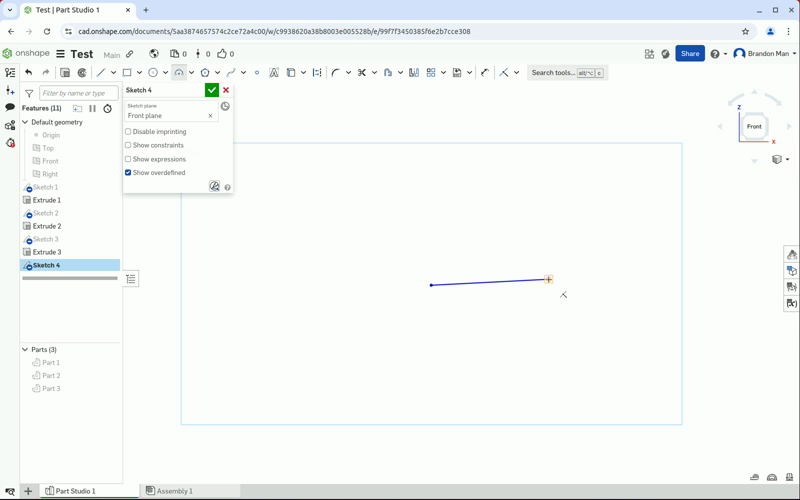
mouse_move(548, 233)
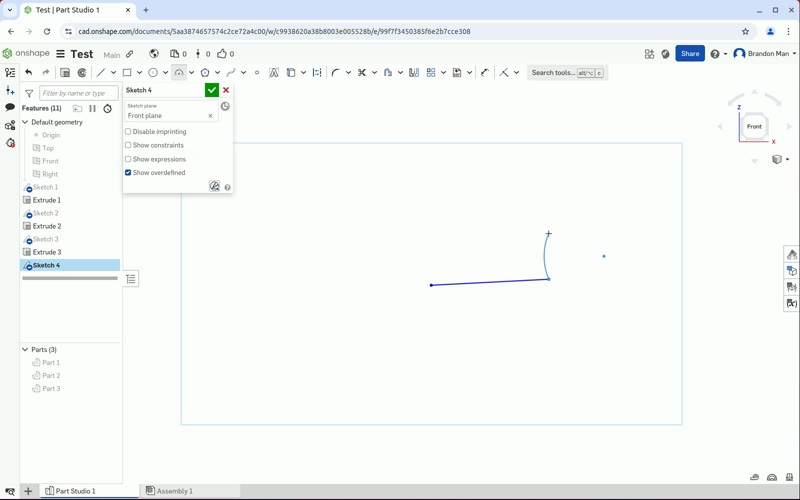
click(548, 233)
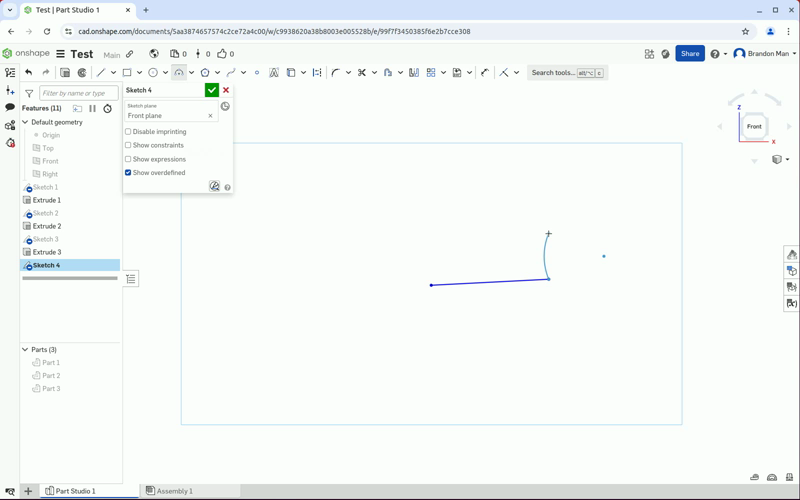
mouse_move(526, 256)
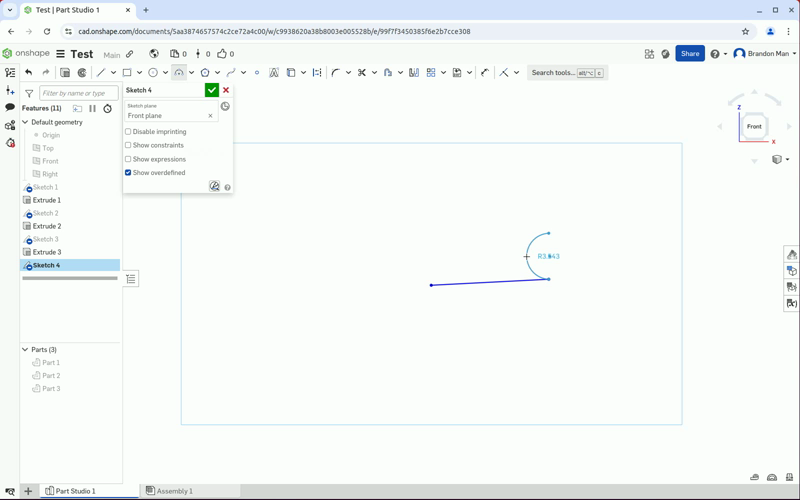
click(526, 256)
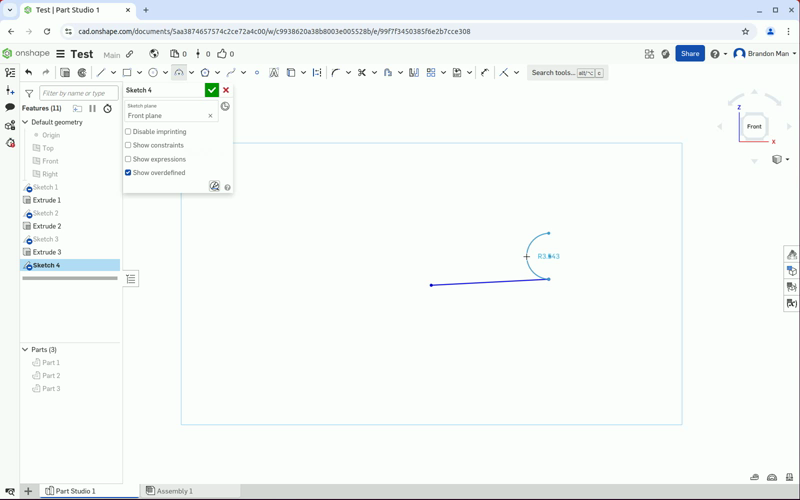
key_up(shift)
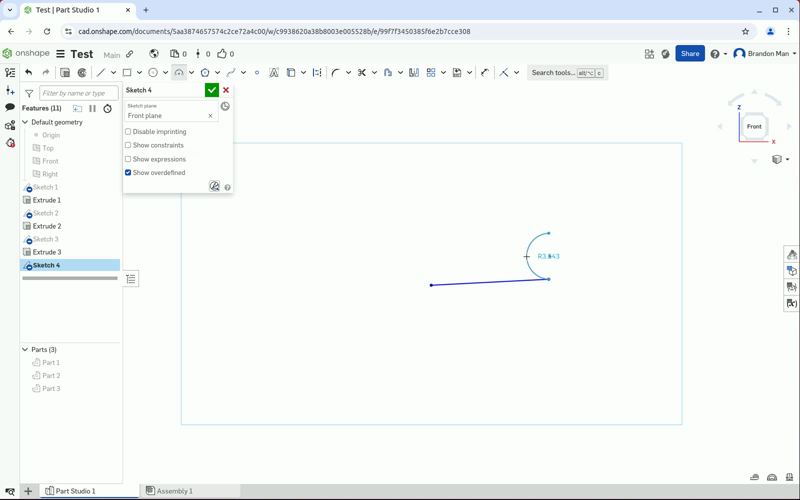
key(esc)
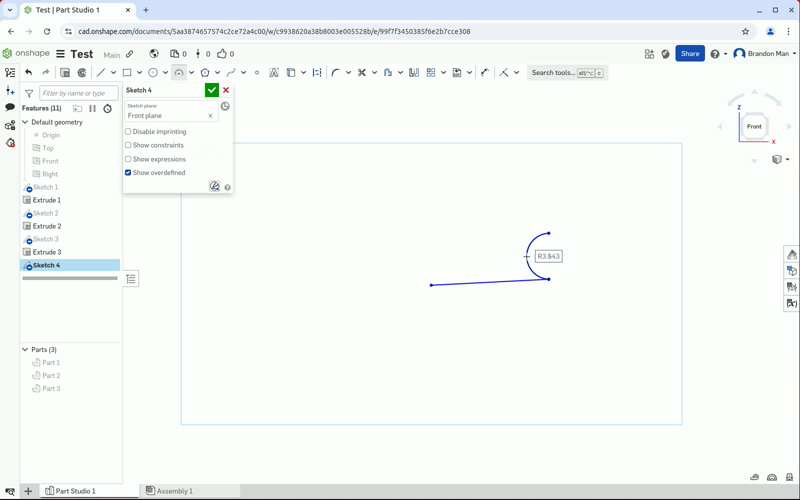
key(l)
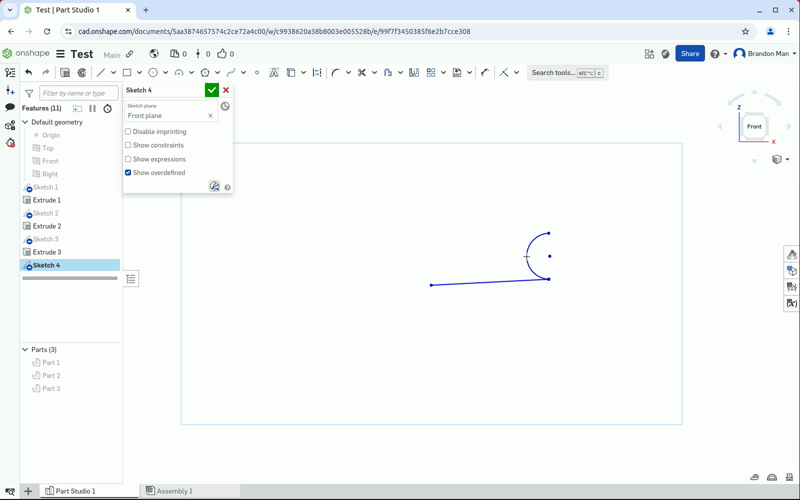
mouse_move(548, 233)
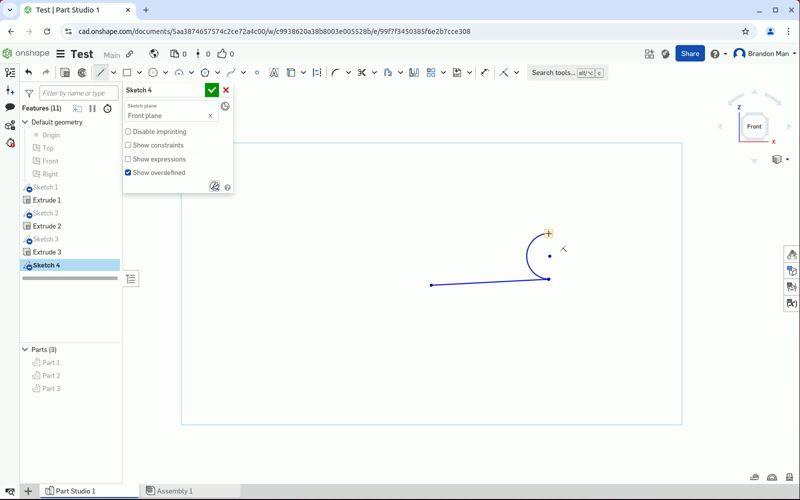
click(548, 233)
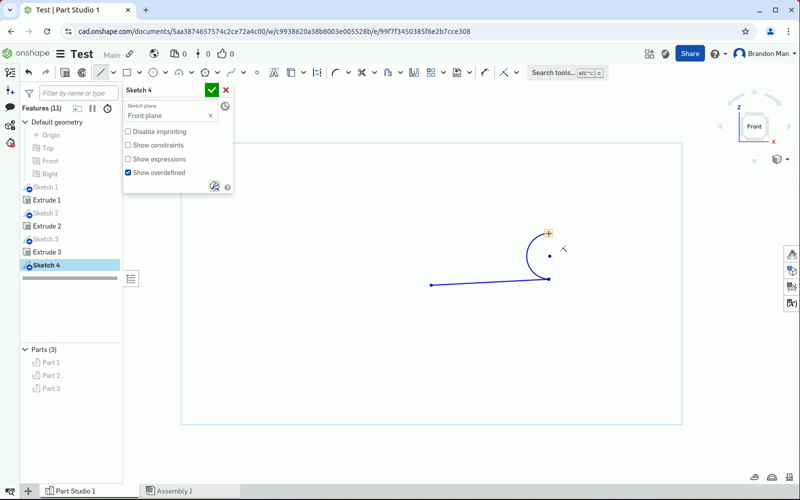
key_down(shift)
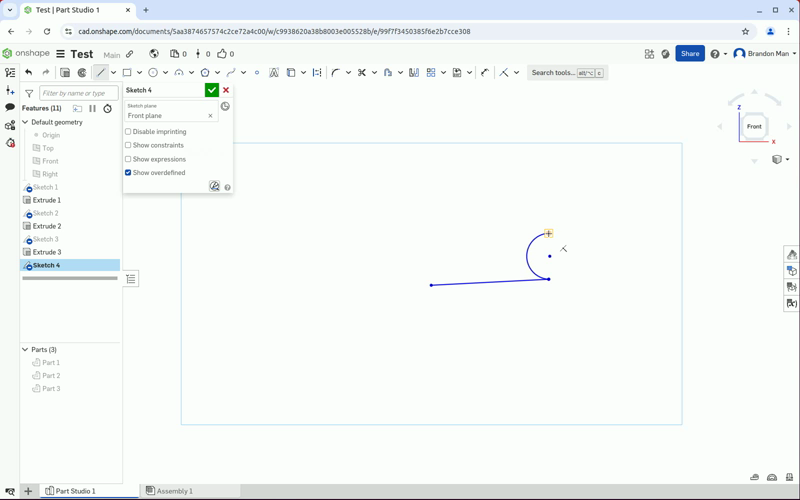
mouse_move(431, 228)
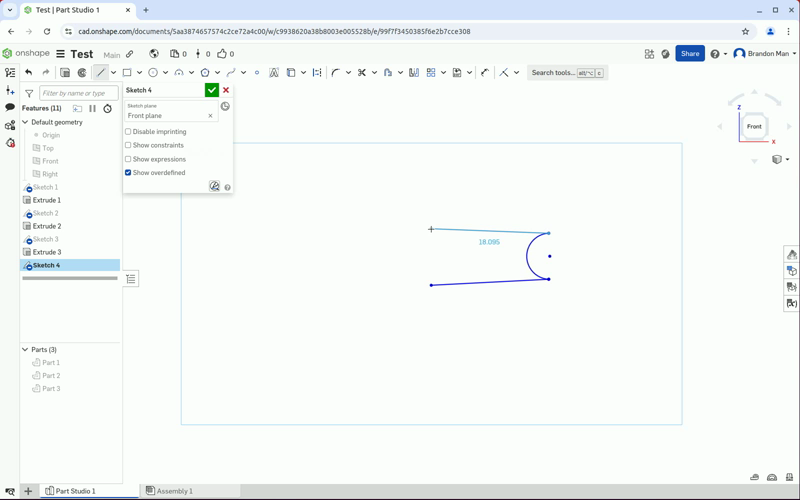
click(431, 228)
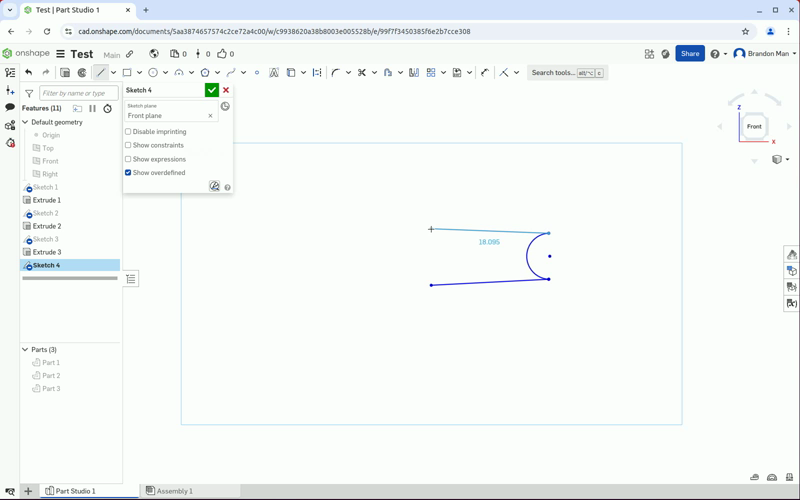
key_up(shift)
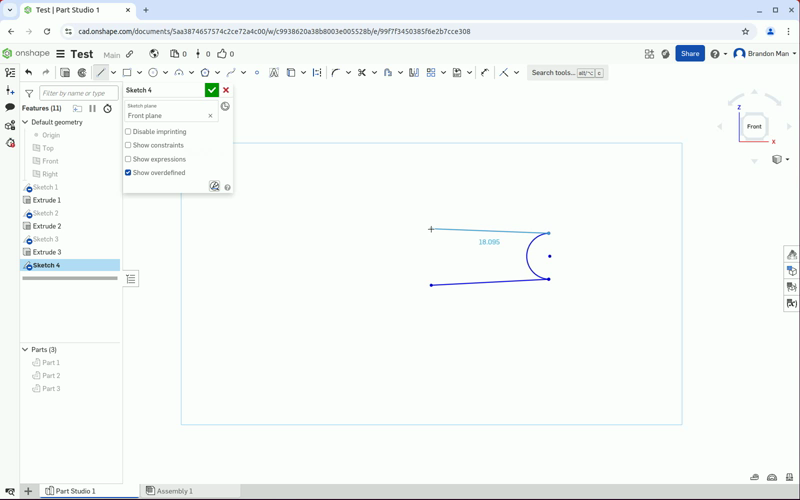
key(esc)
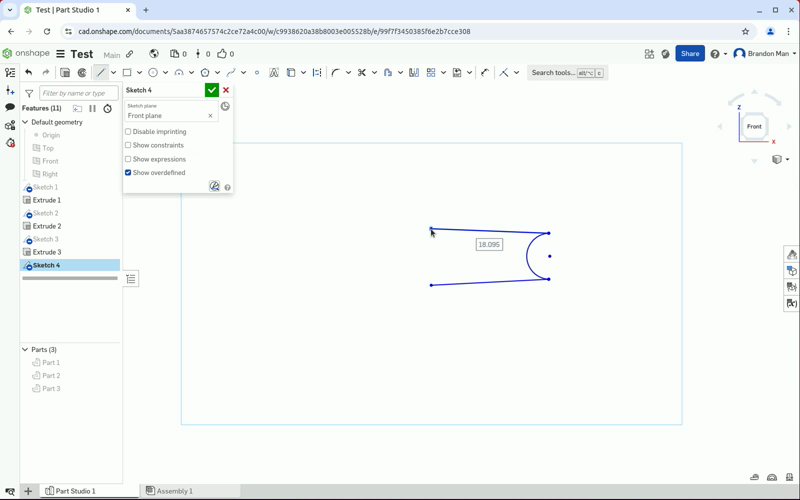
key(a)
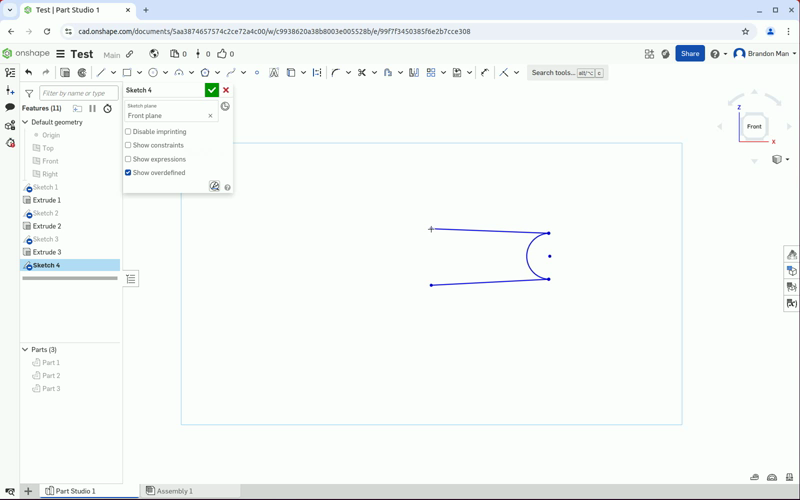
mouse_move(431, 228)
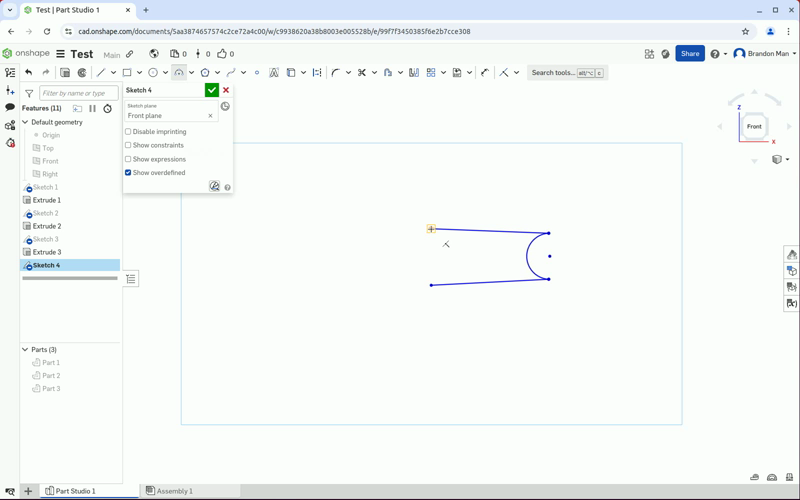
click(431, 228)
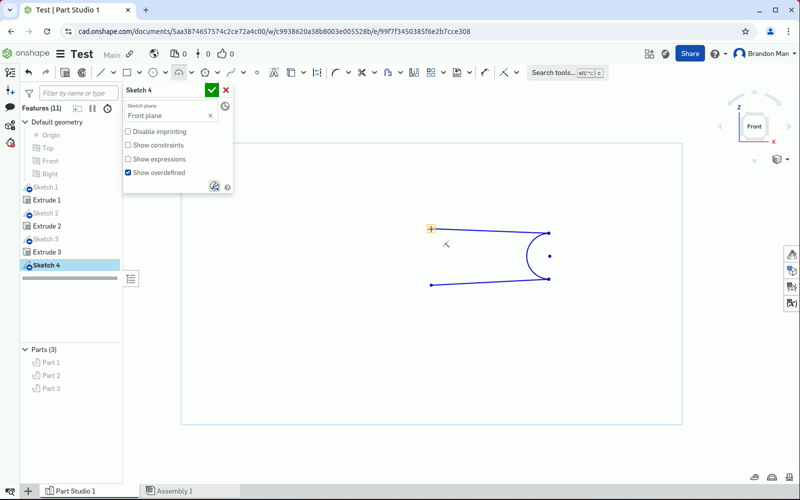
mouse_move(431, 285)
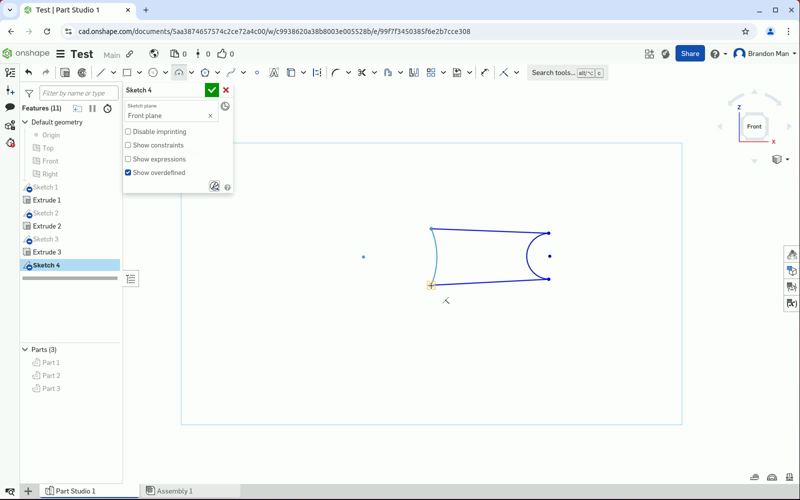
click(431, 285)
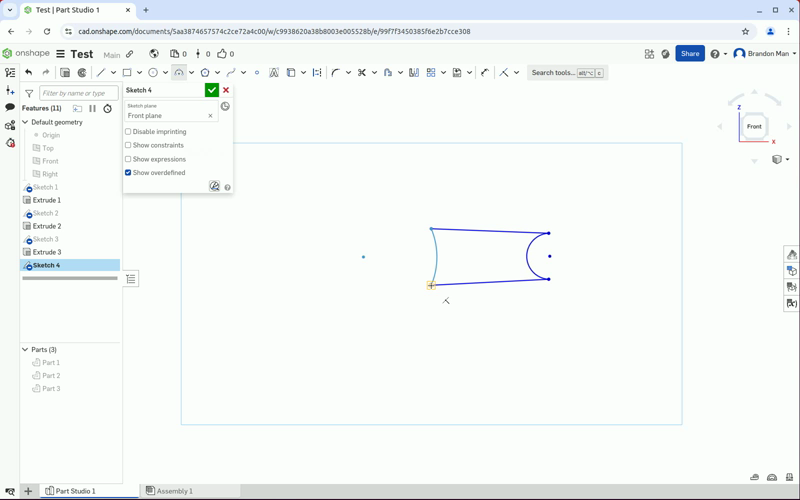
key_down(shift)
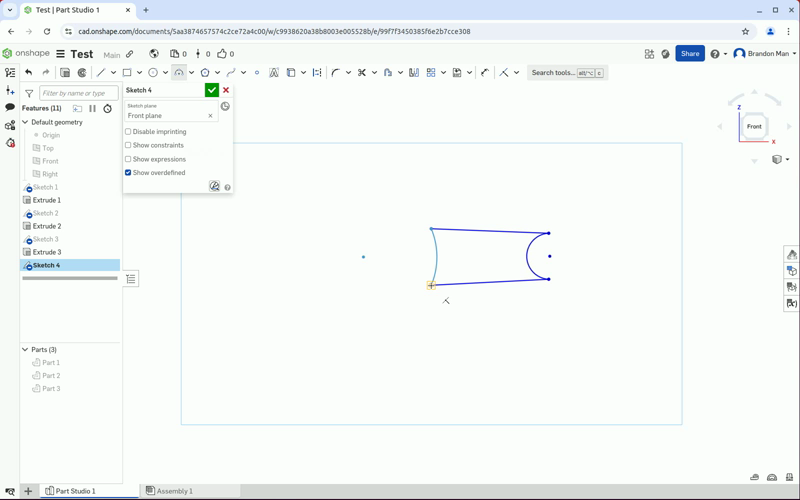
mouse_move(456, 256)
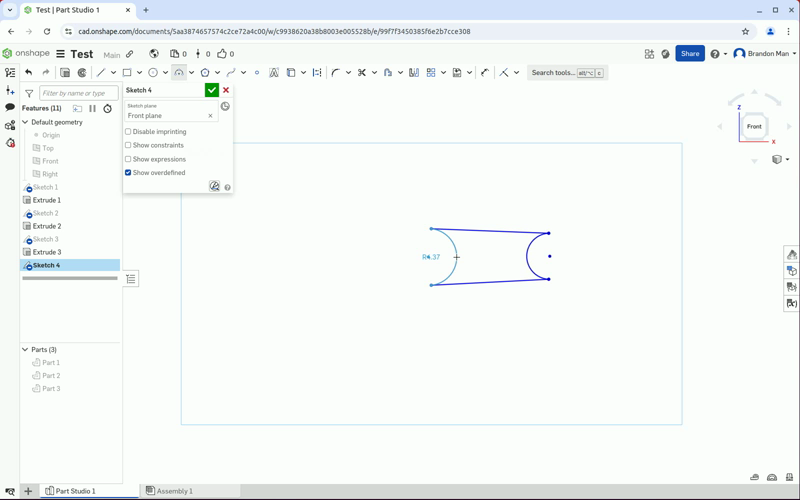
click(456, 256)
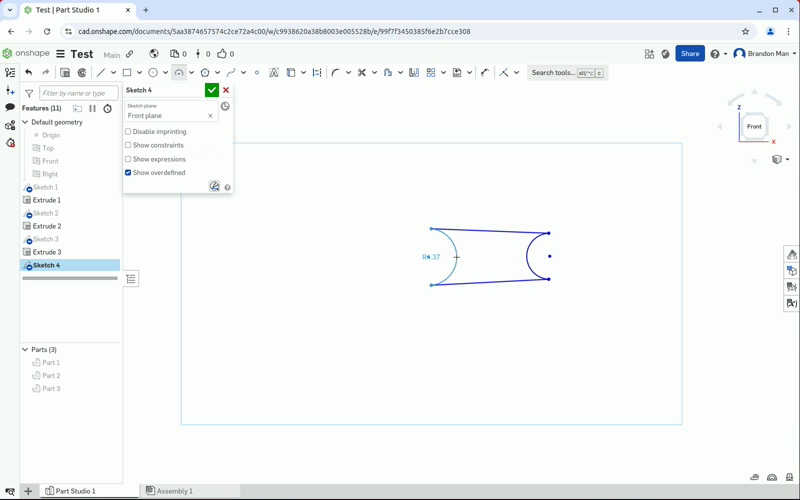
key_up(shift)
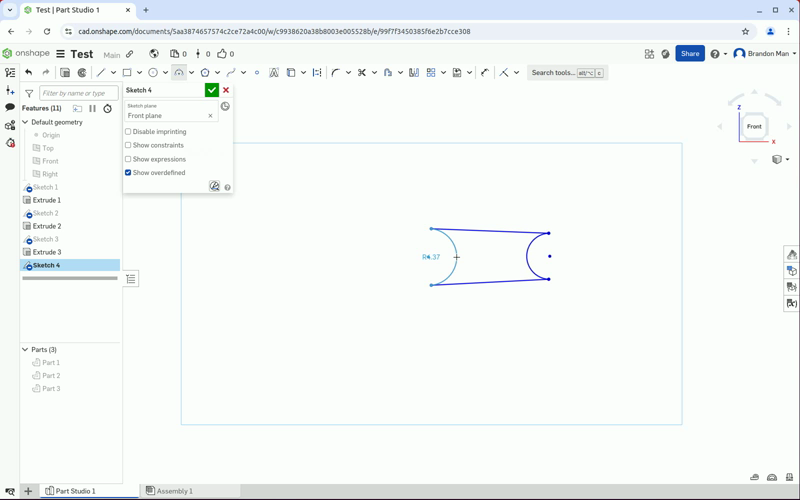
key(esc)
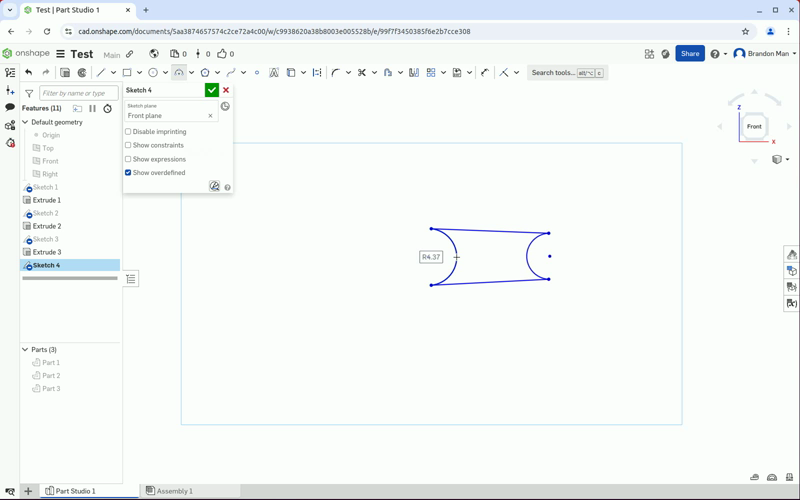
mouse_move(464, 251)
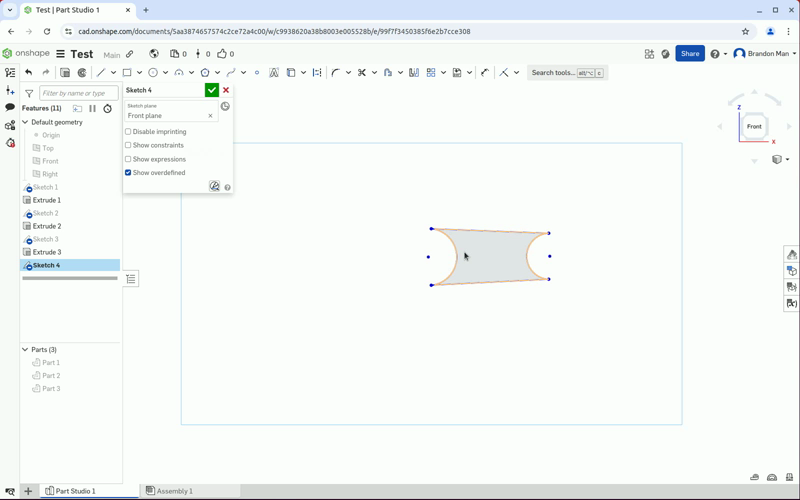
click(464, 251)
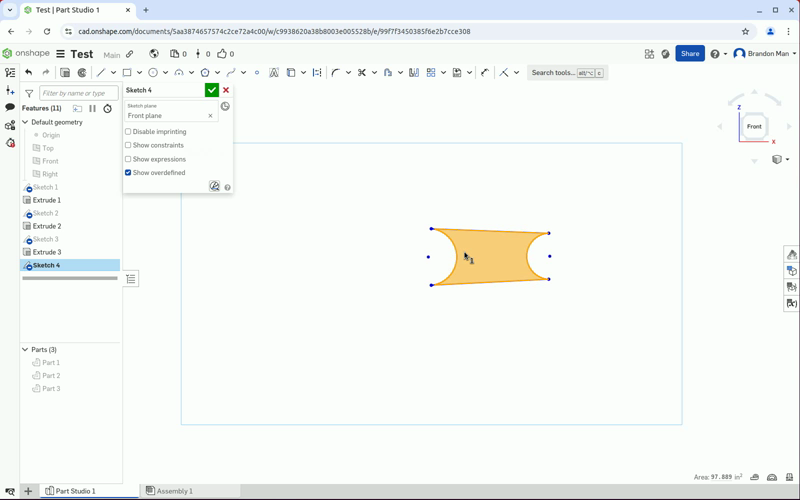
mouse_move(73, 352)
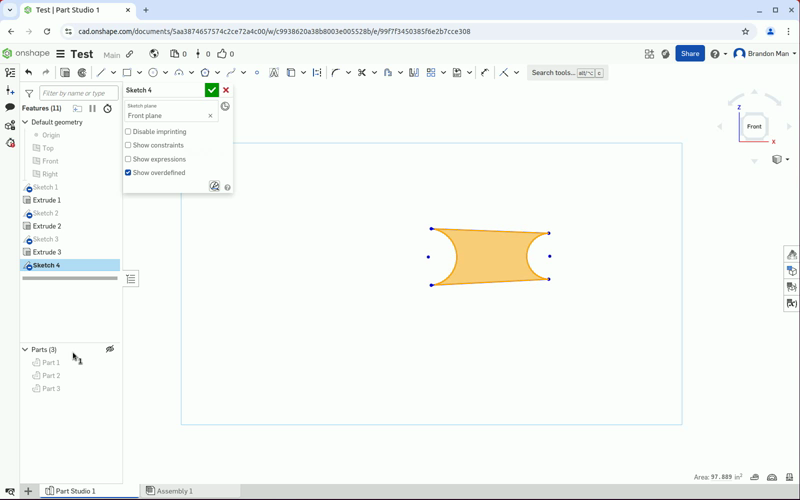
key(shift+y)
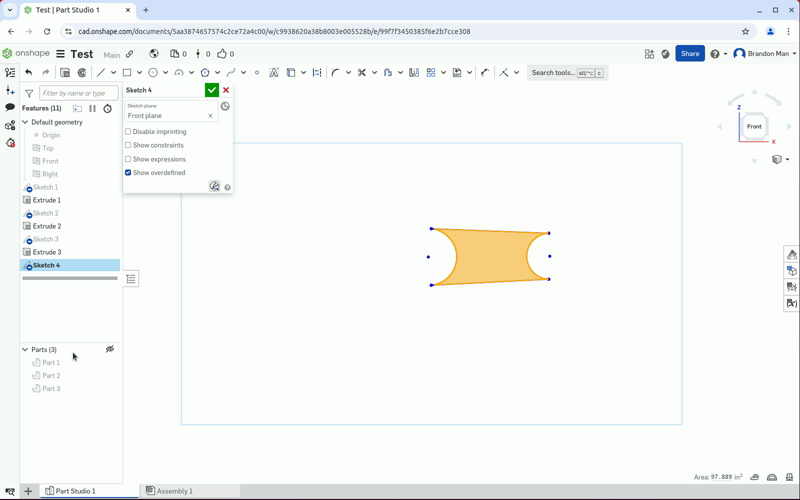
key(shift+e)
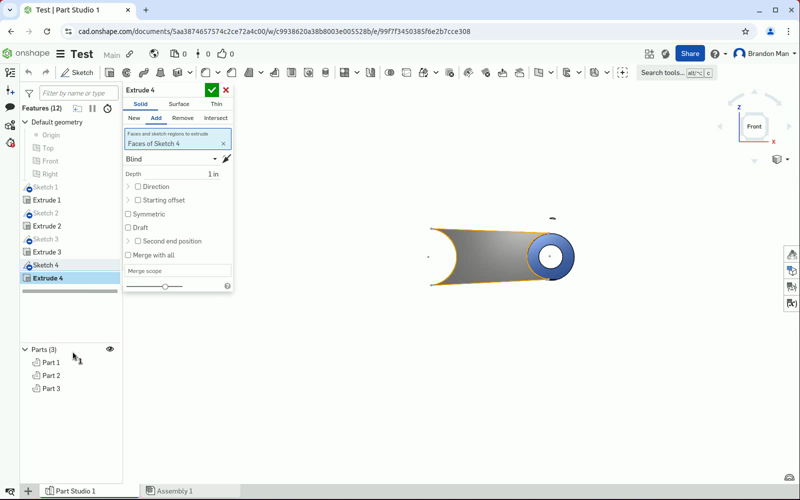
mouse_move(143, 106)
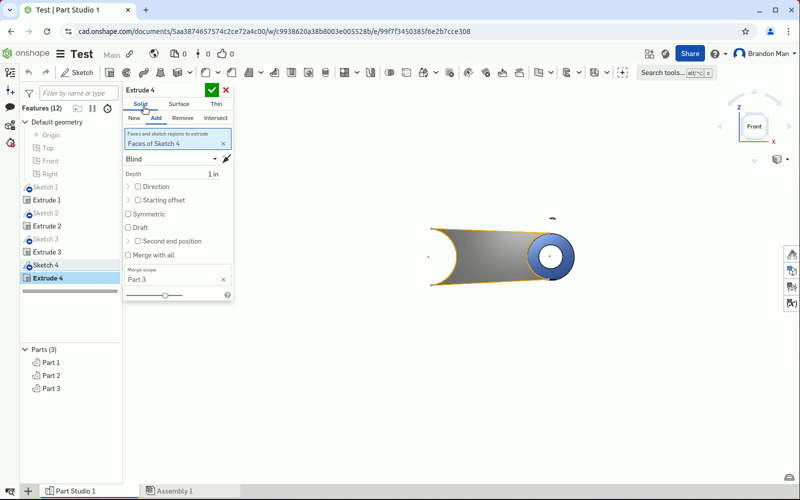
click(143, 106)
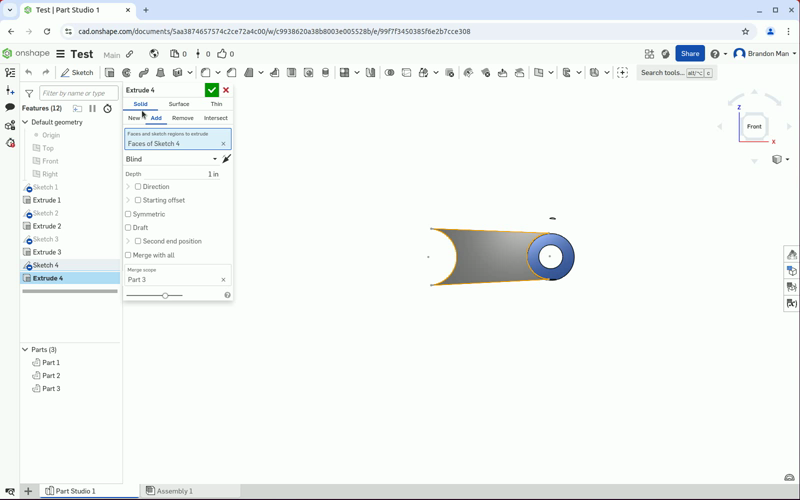
mouse_move(137, 120)
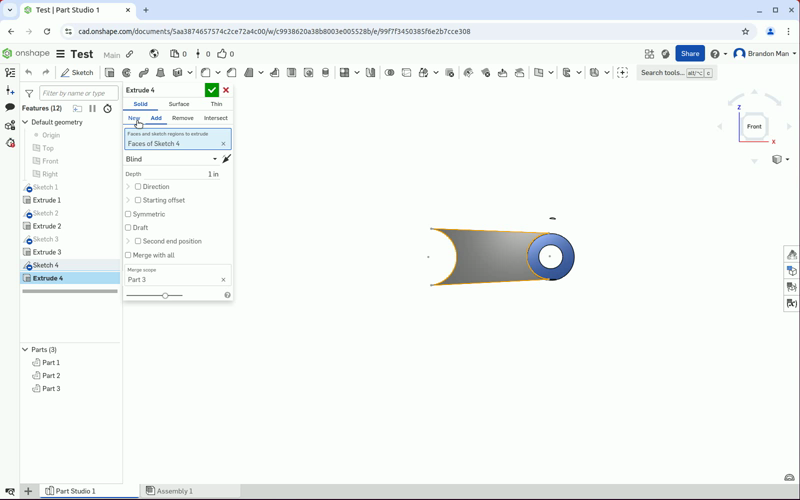
click(137, 120)
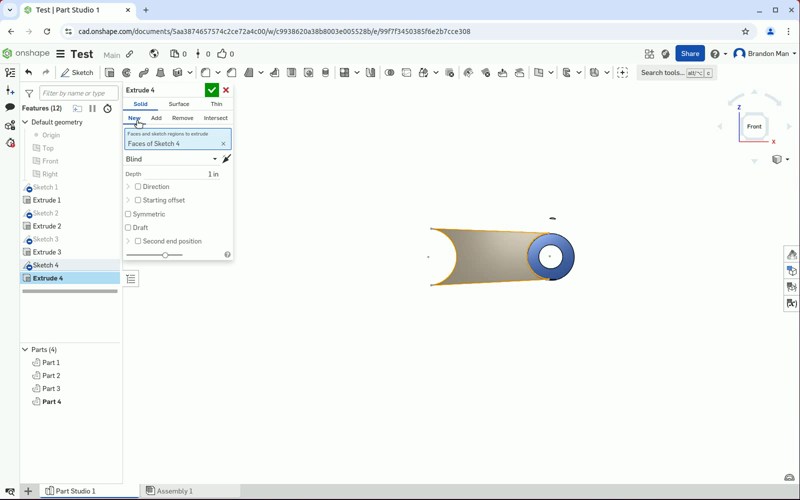
key(tab, 4)
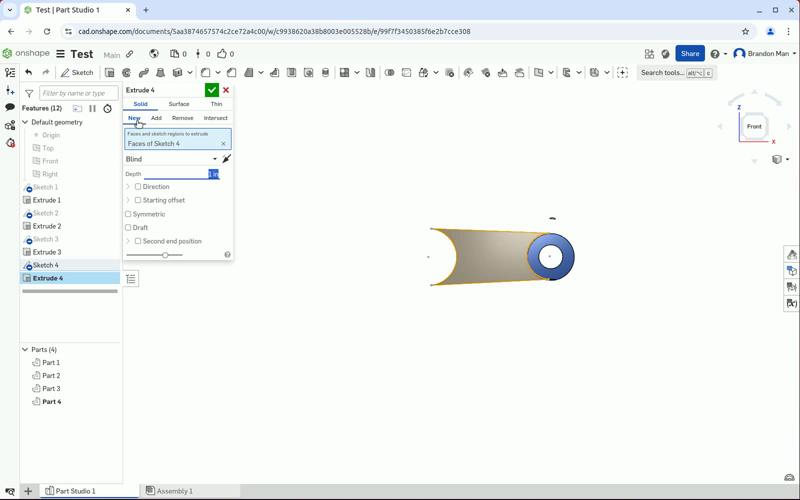
text(4.333)
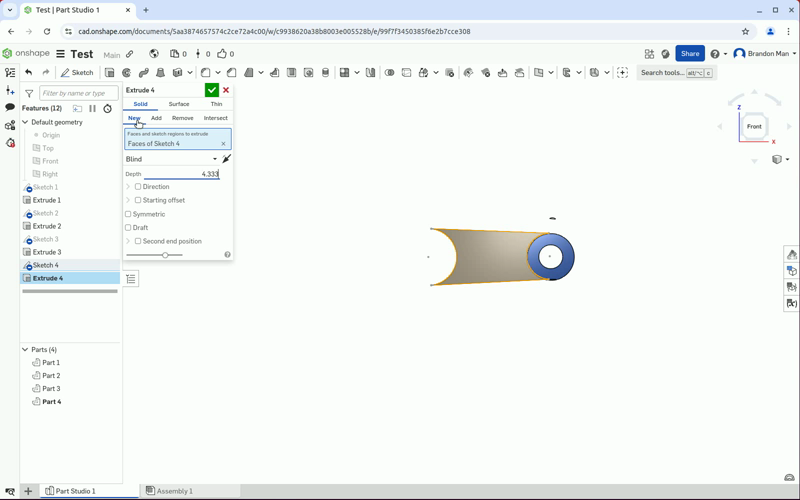
key(enter)
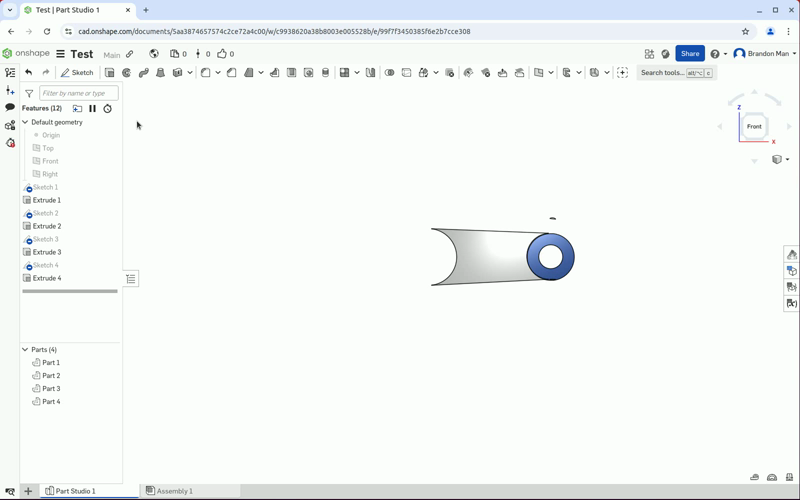
key(shift+h)
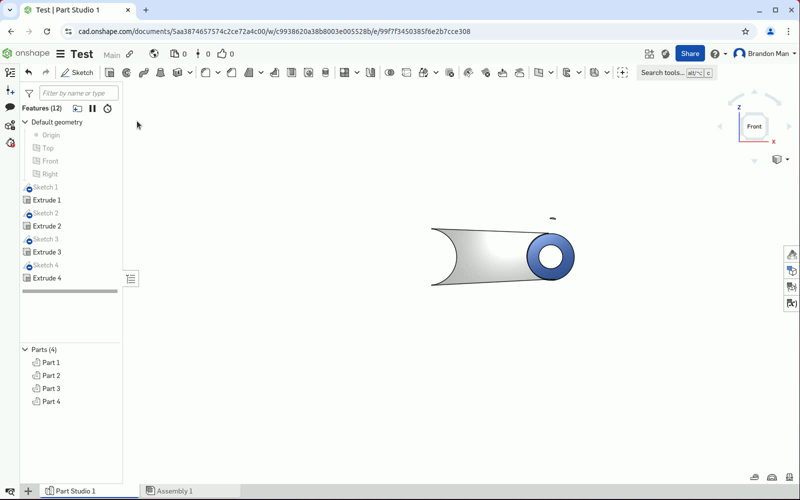
key(shift+h)
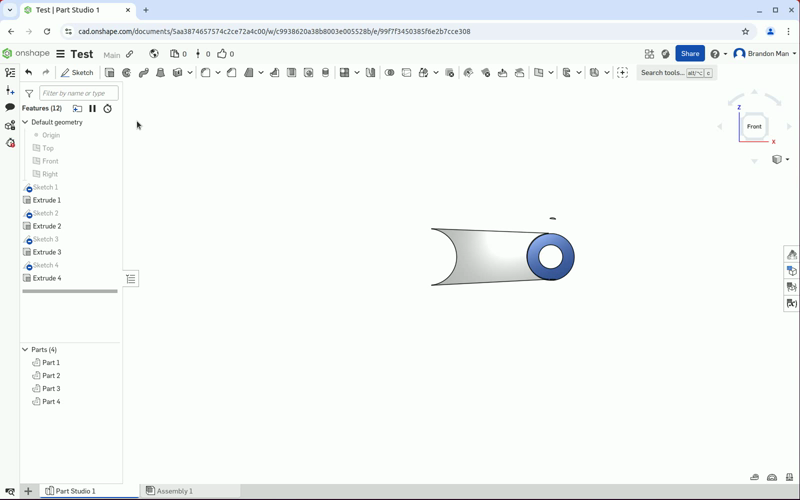
mouse_move(73, 189)
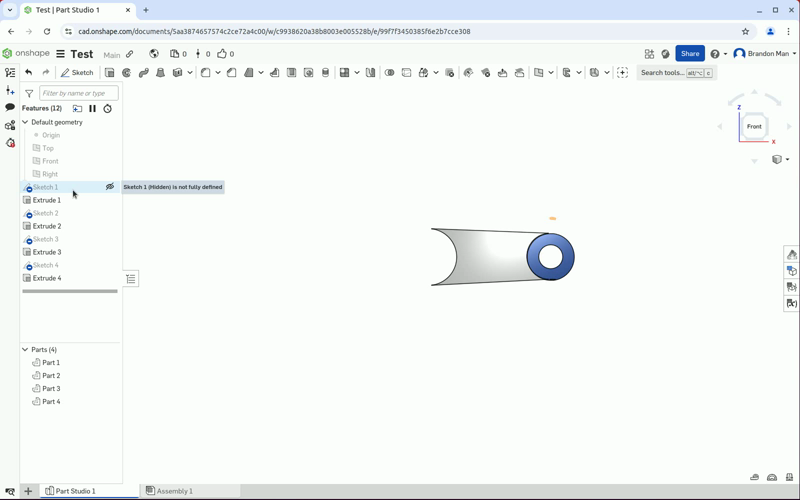
click(73, 189)
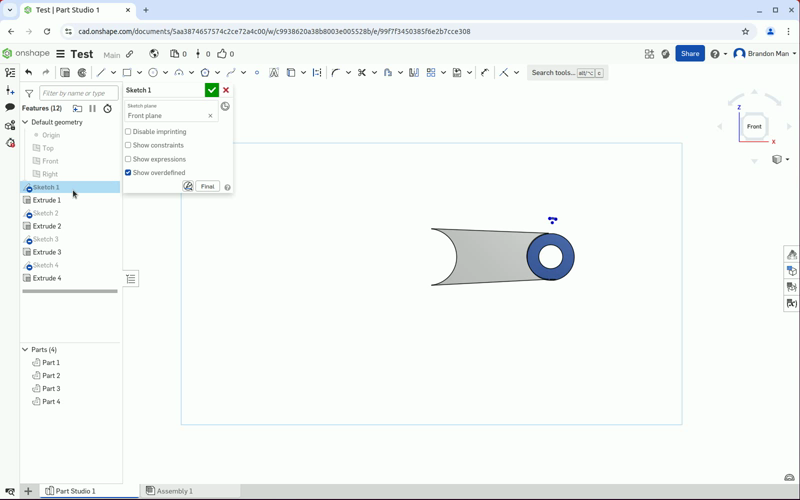
mouse_move(229, 92)
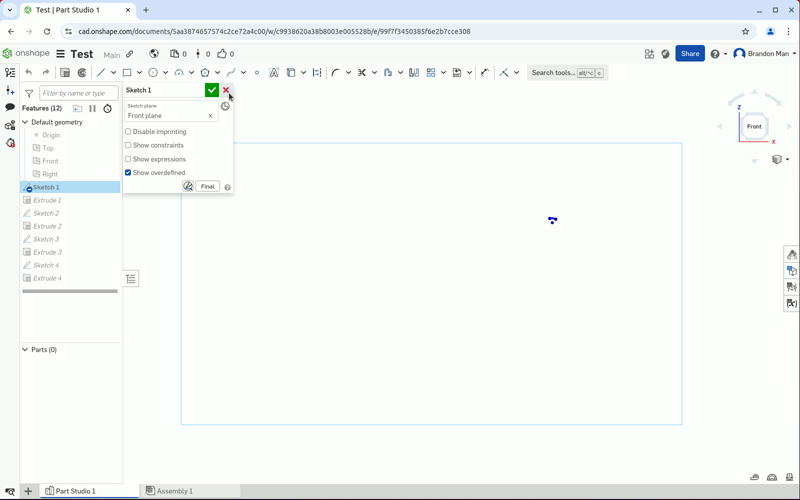
click(229, 92)
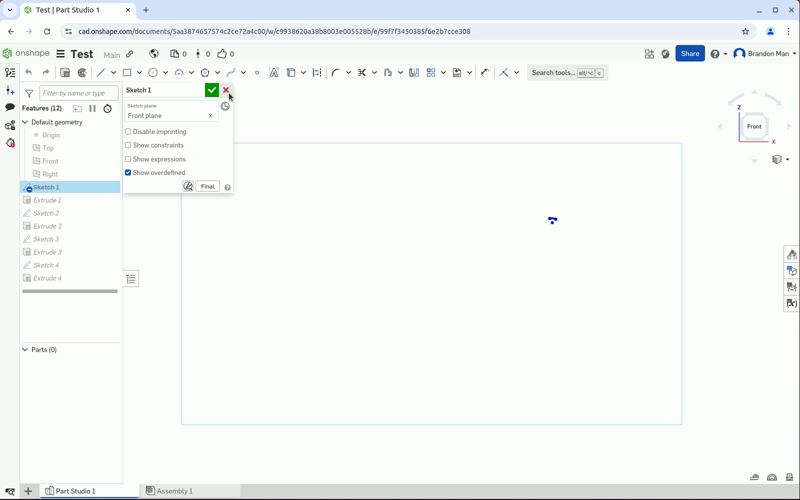
key(shift+s)
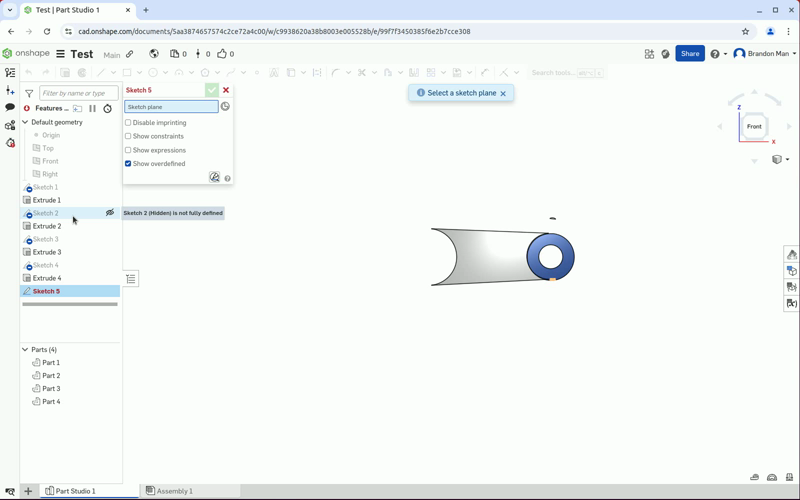
scroll(3)
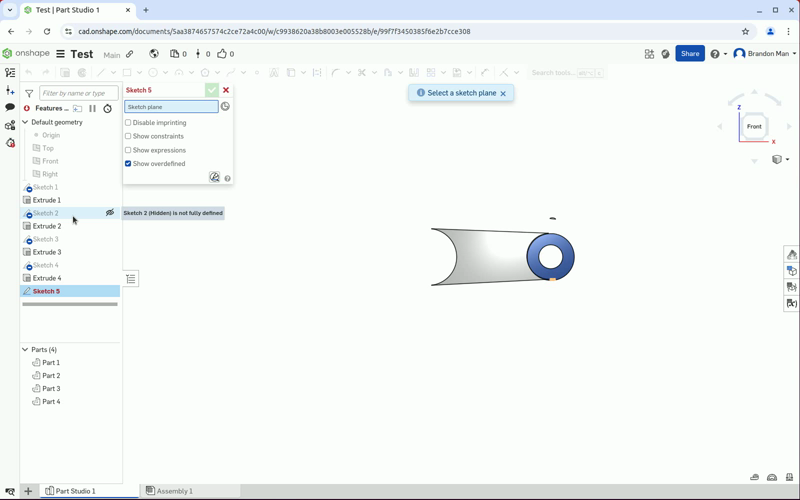
mouse_move(73, 163)
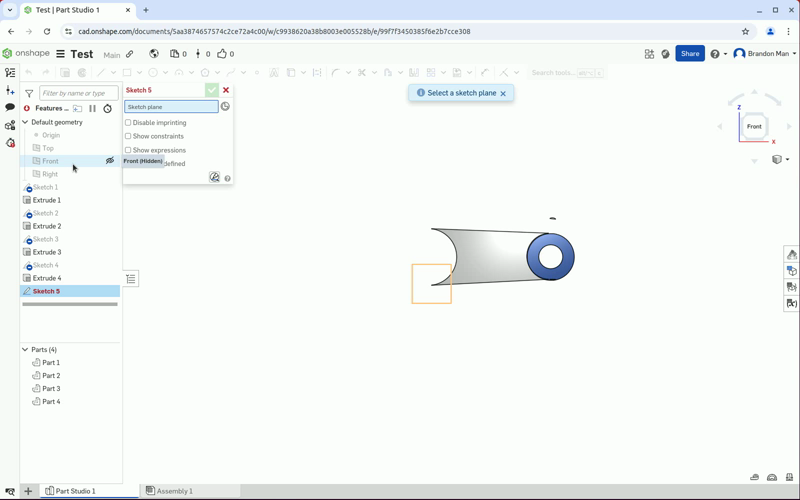
click(73, 163)
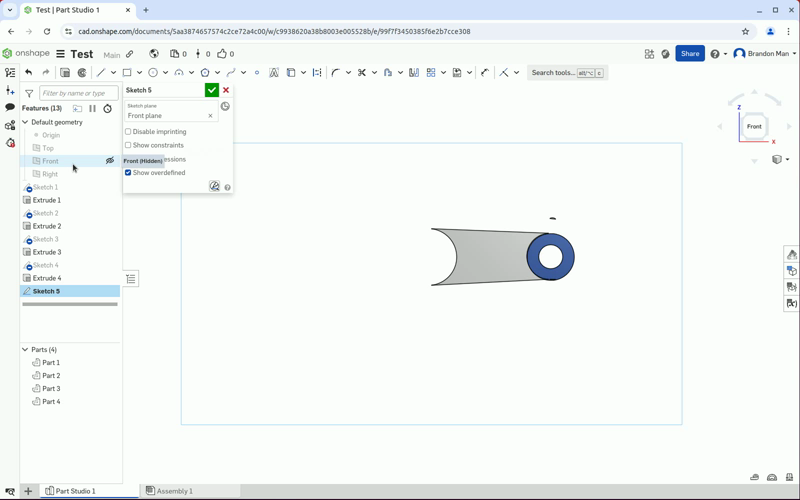
mouse_move(73, 352)
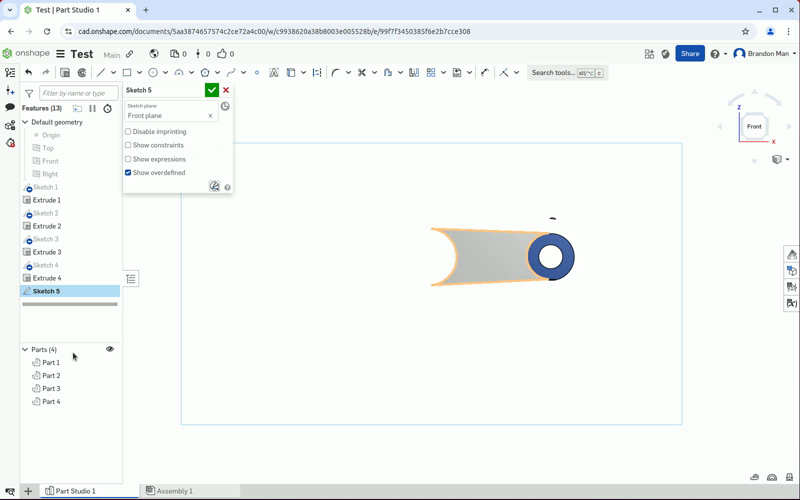
key(y)
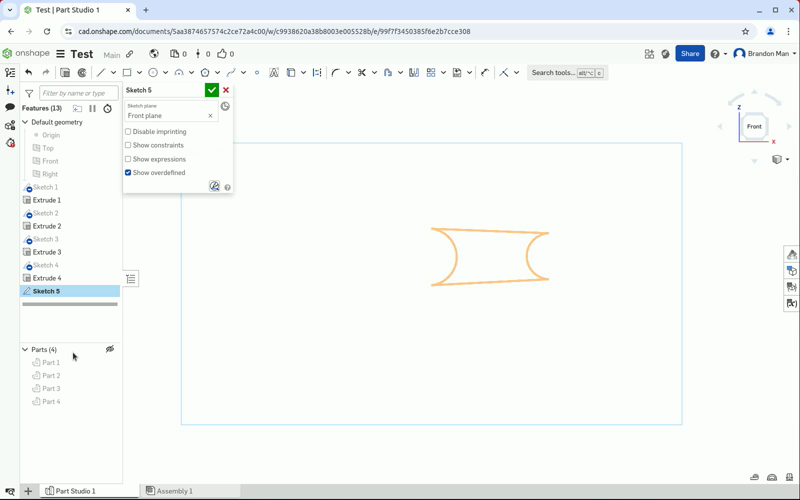
key(c)
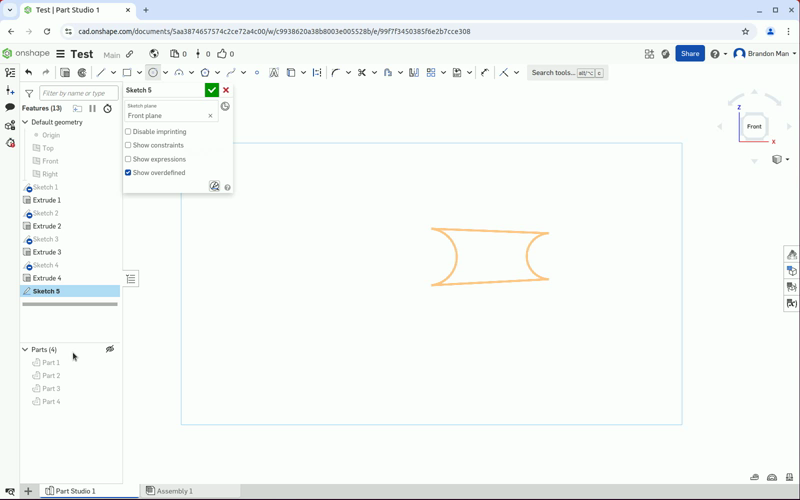
key_down(shift)
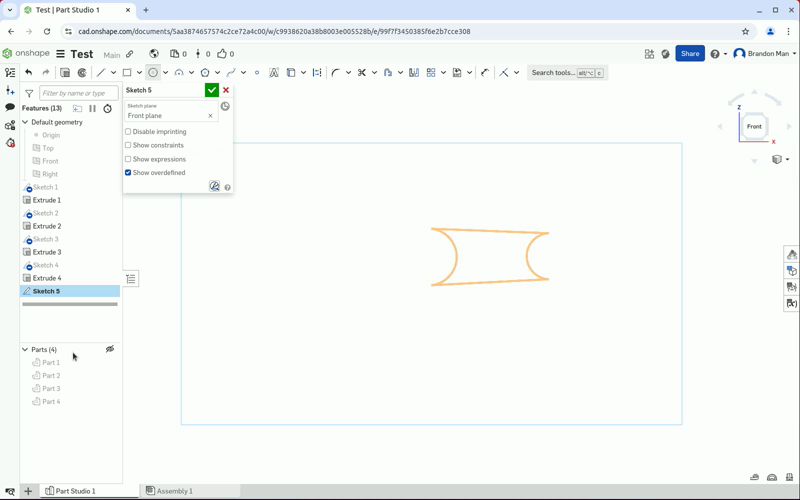
mouse_move(429, 257)
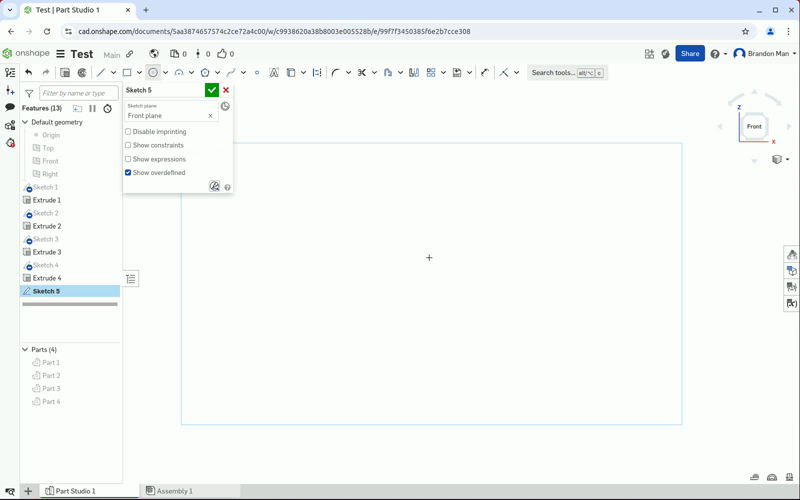
click(429, 257)
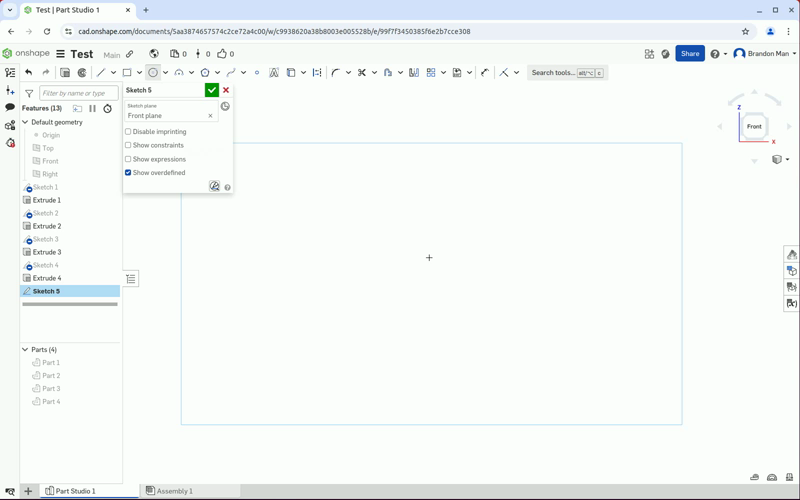
key_up(shift)
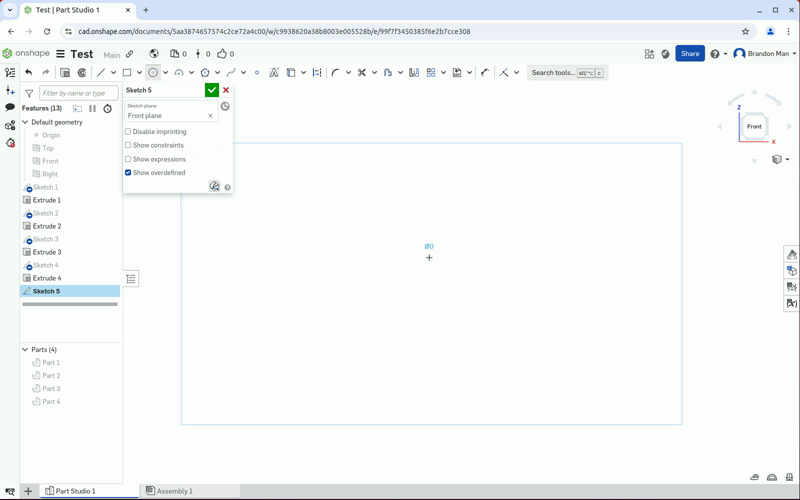
mouse_move(458, 257)
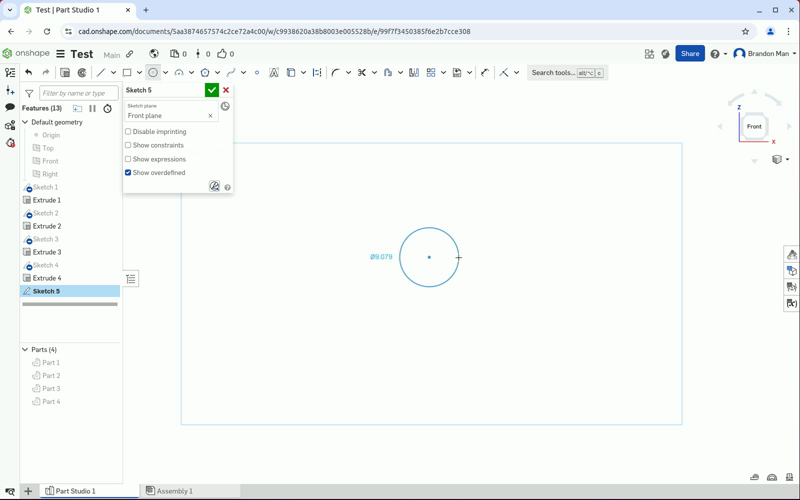
click(458, 257)
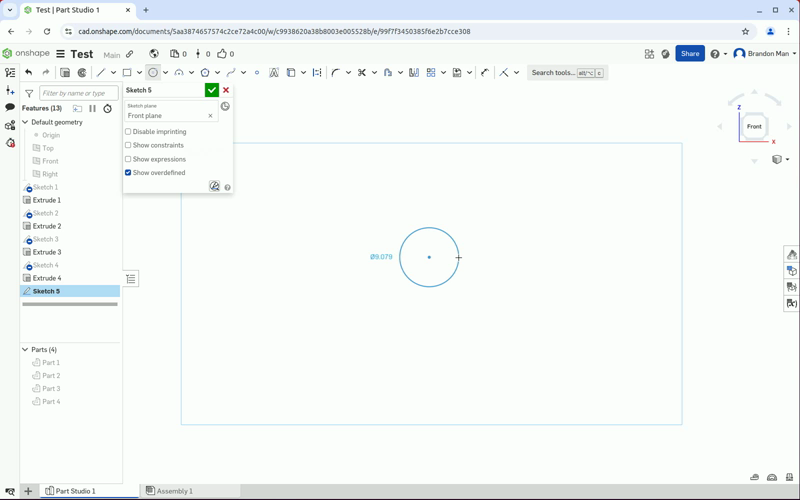
key(esc)
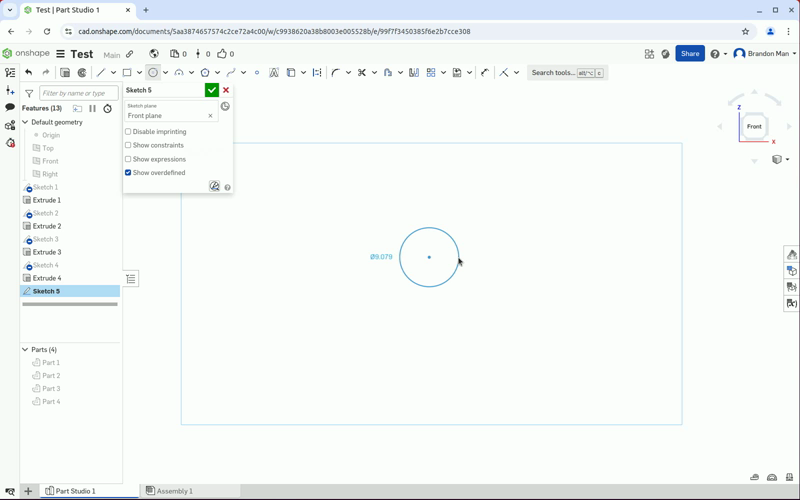
key(c)
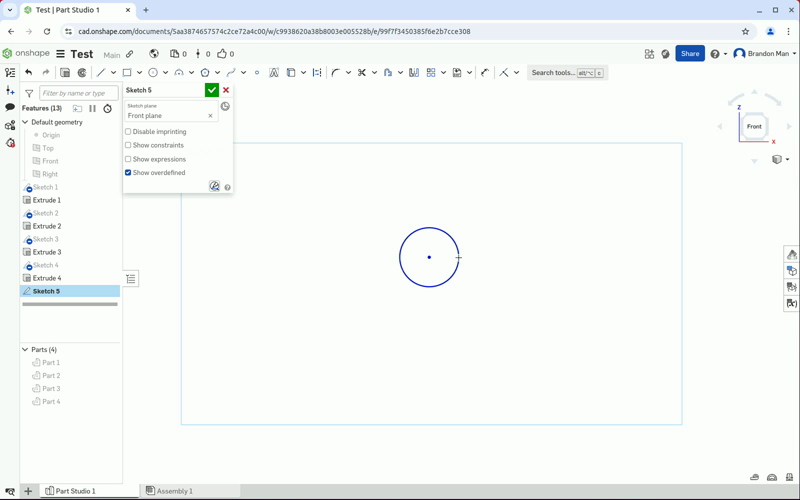
key_down(shift)
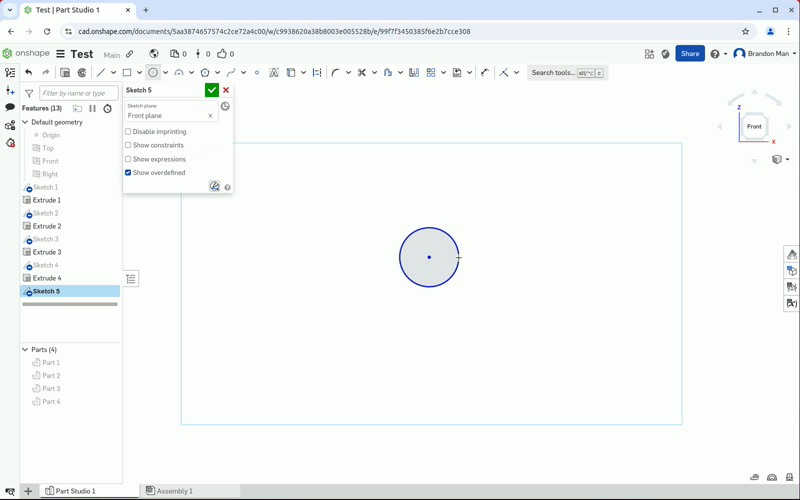
mouse_move(429, 257)
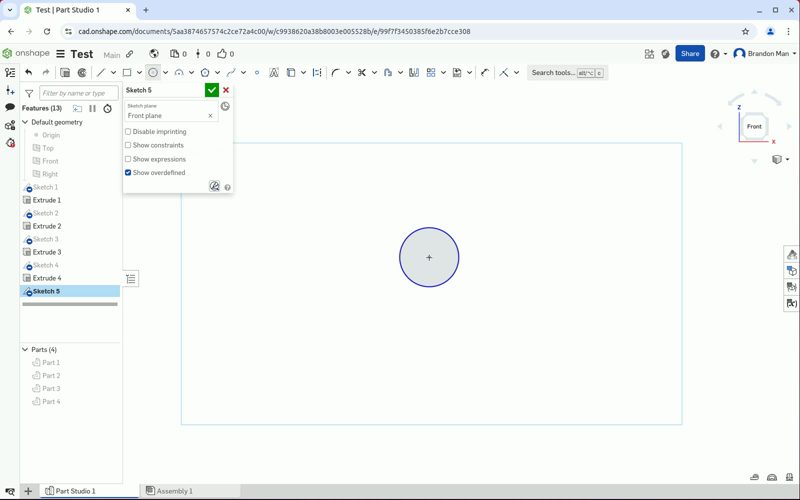
click(429, 257)
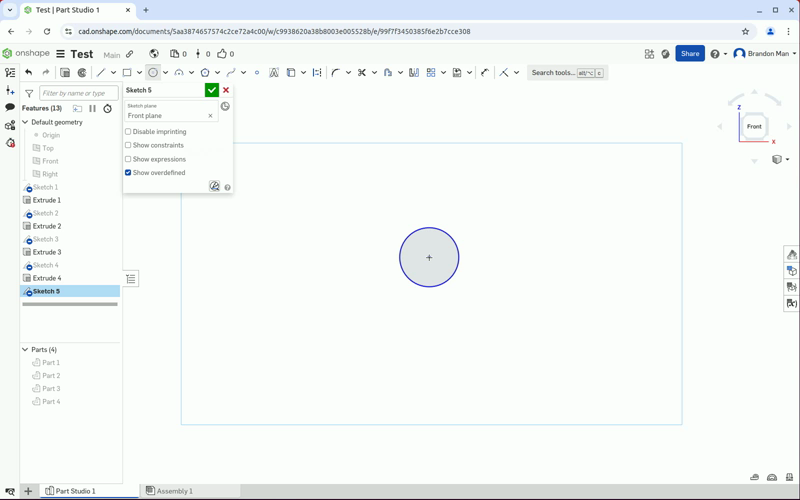
key_up(shift)
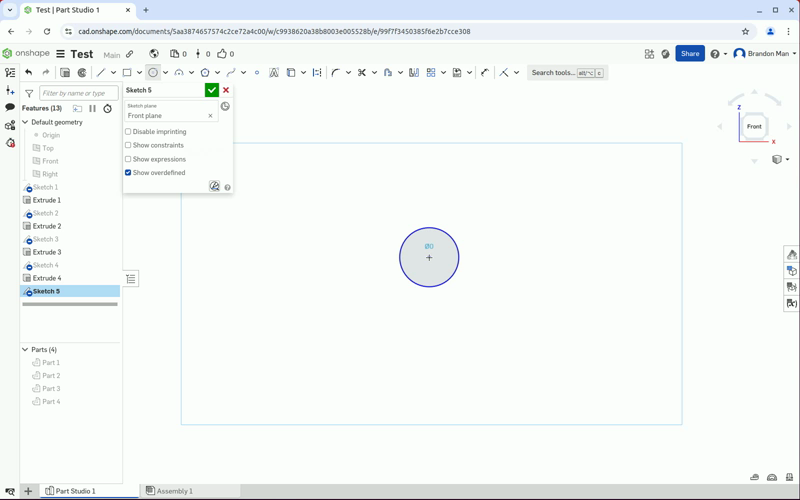
mouse_move(446, 257)
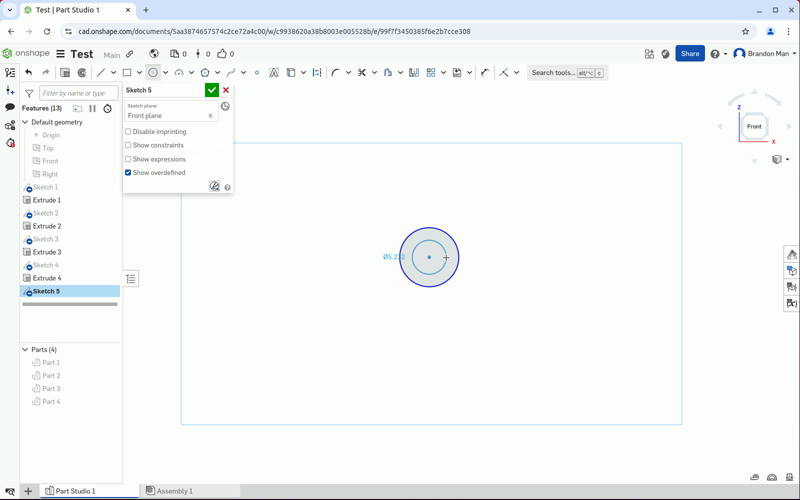
click(446, 257)
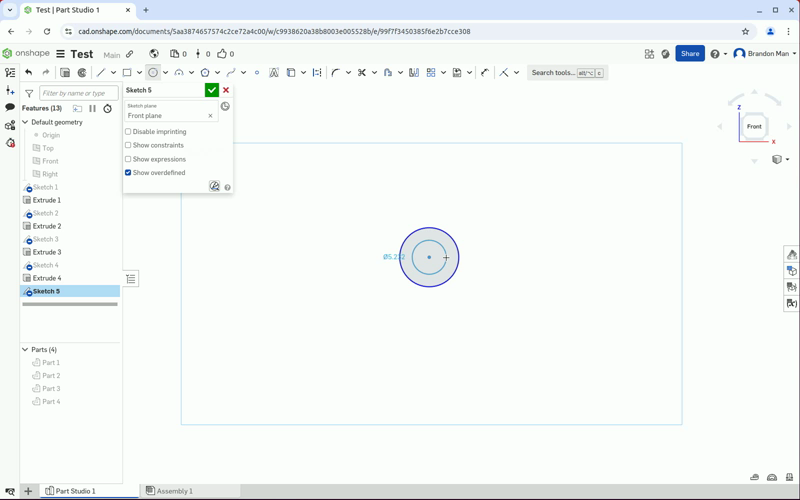
key(esc)
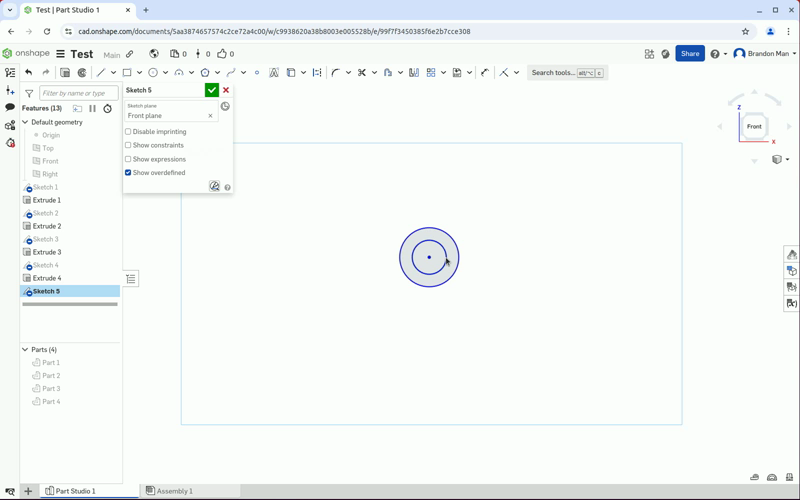
mouse_move(406, 246)
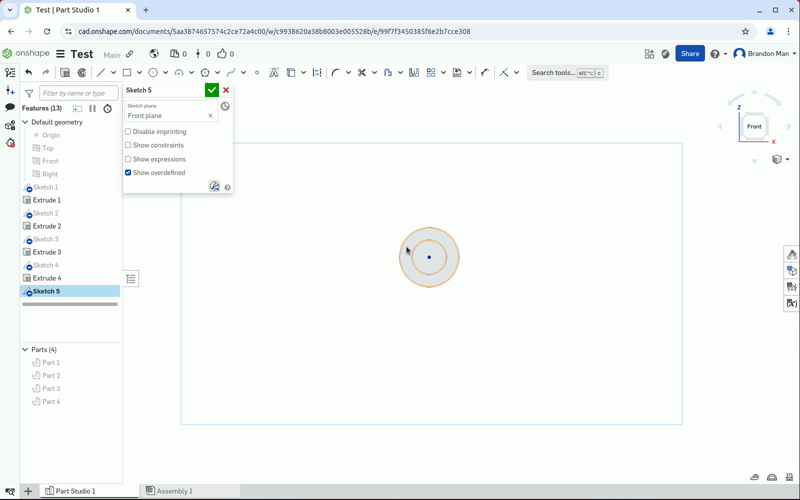
scroll(6)
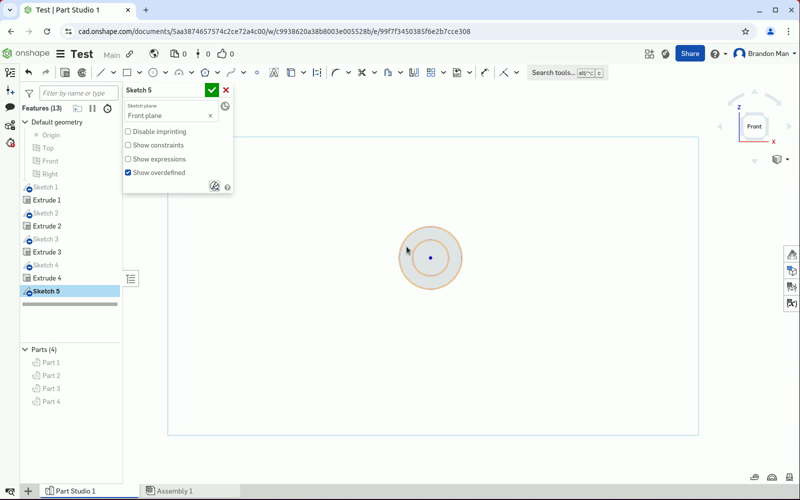
scroll(6)
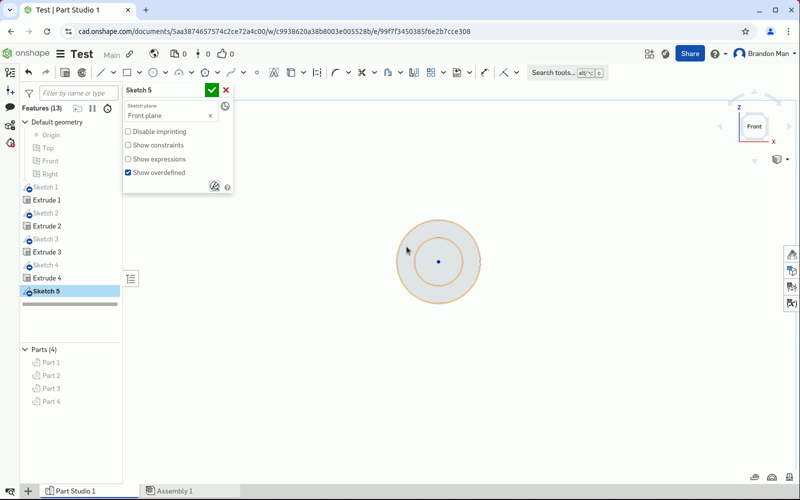
scroll(6)
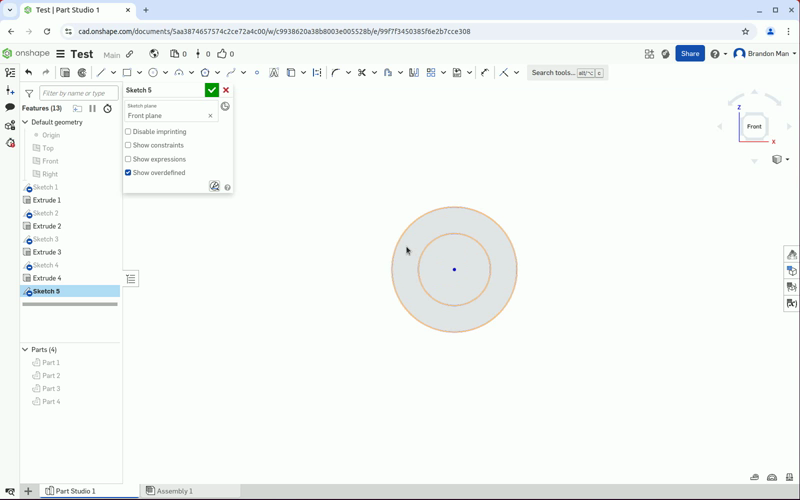
scroll(6)
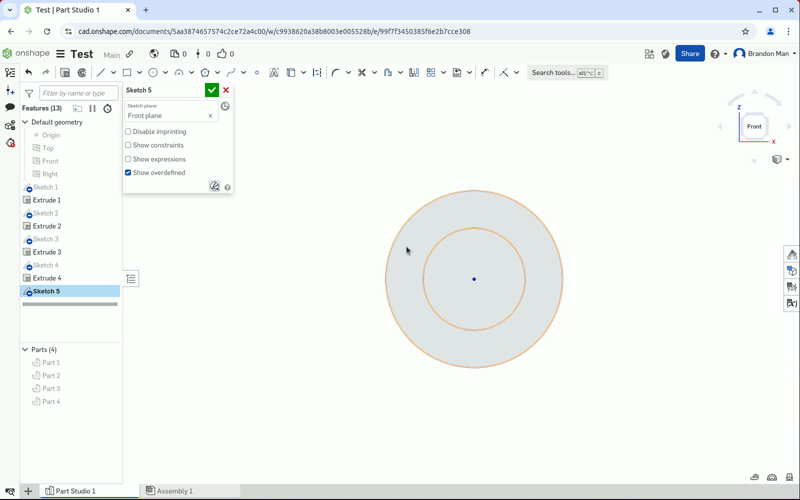
scroll(6)
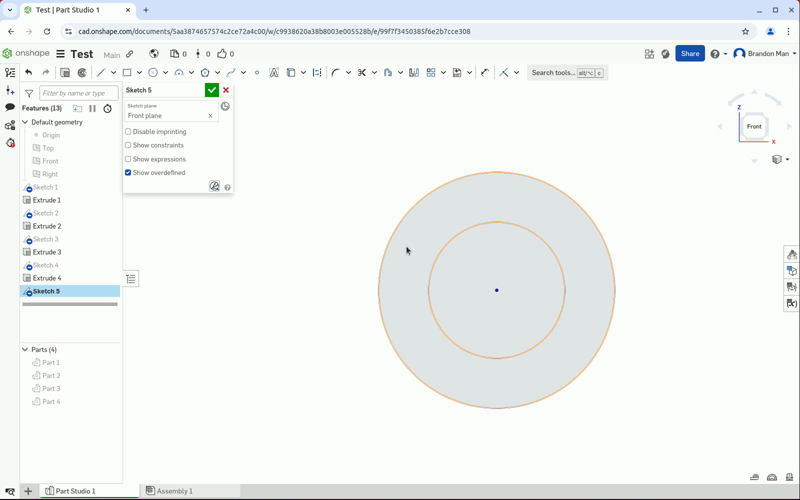
scroll(6)
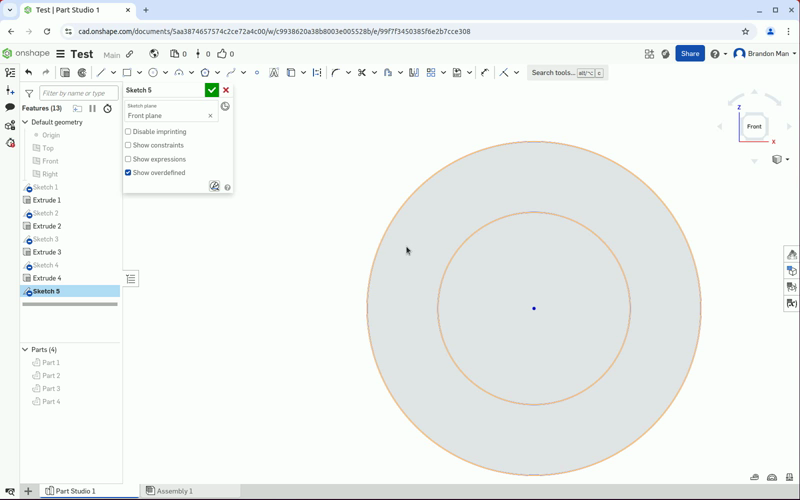
scroll(6)
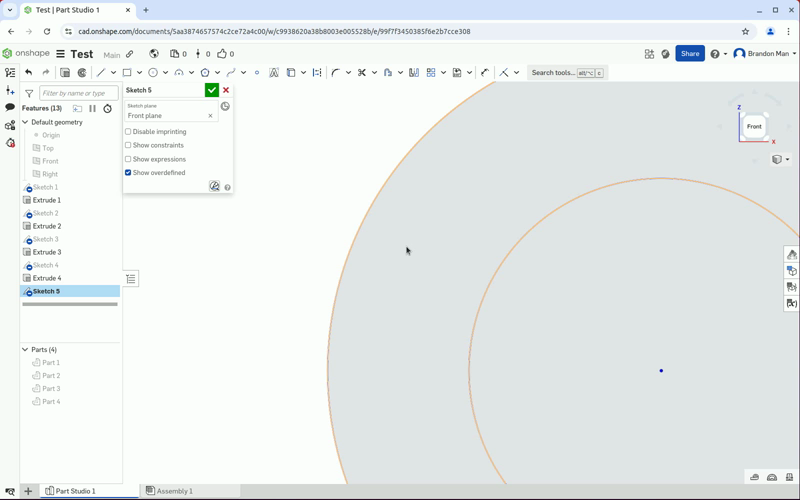
click(406, 246)
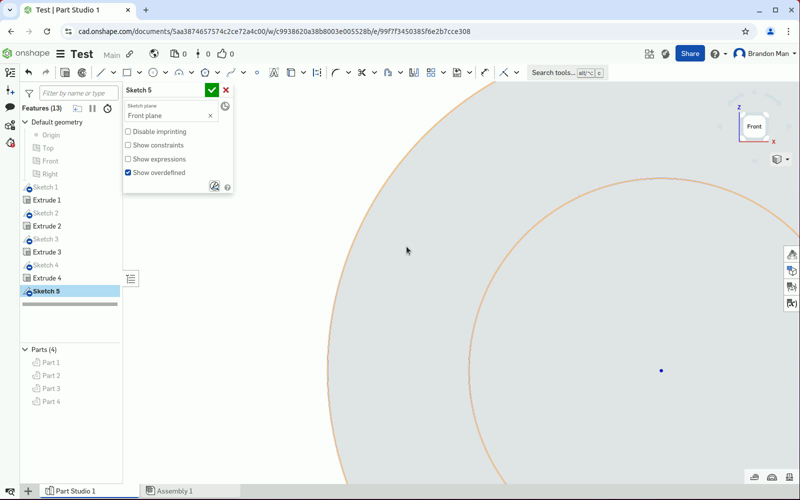
scroll(-6)
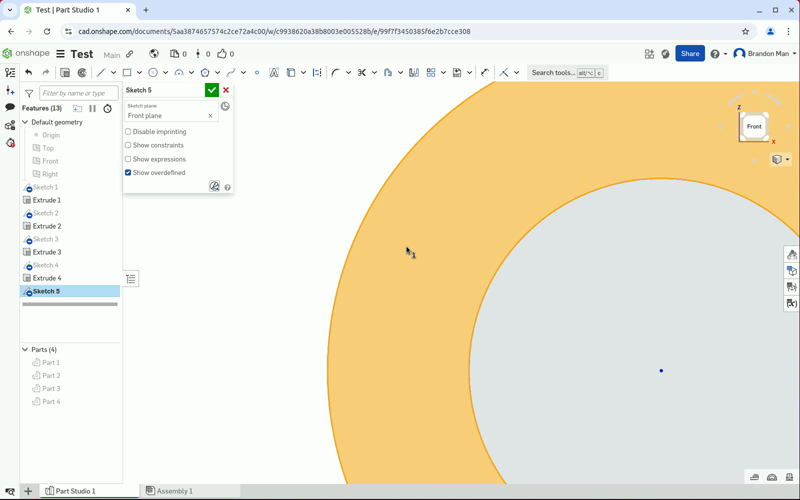
scroll(-6)
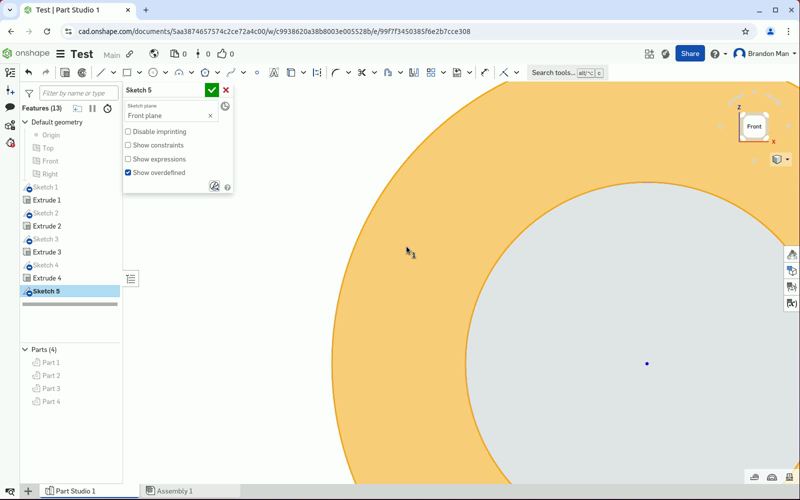
scroll(-6)
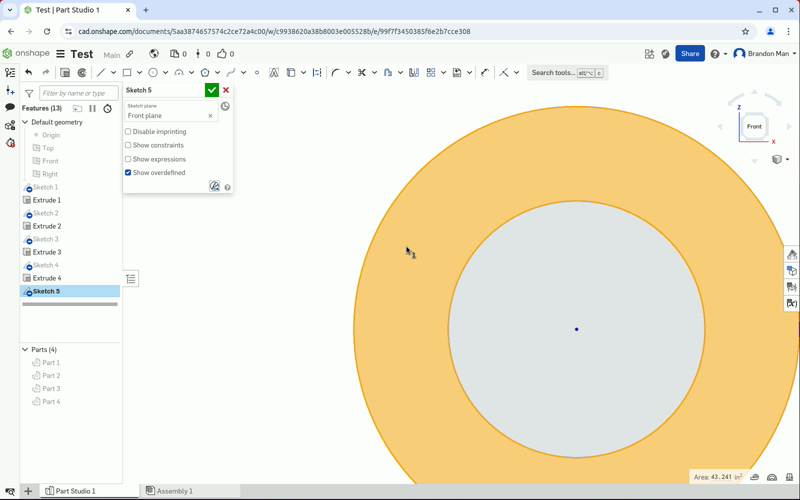
scroll(-6)
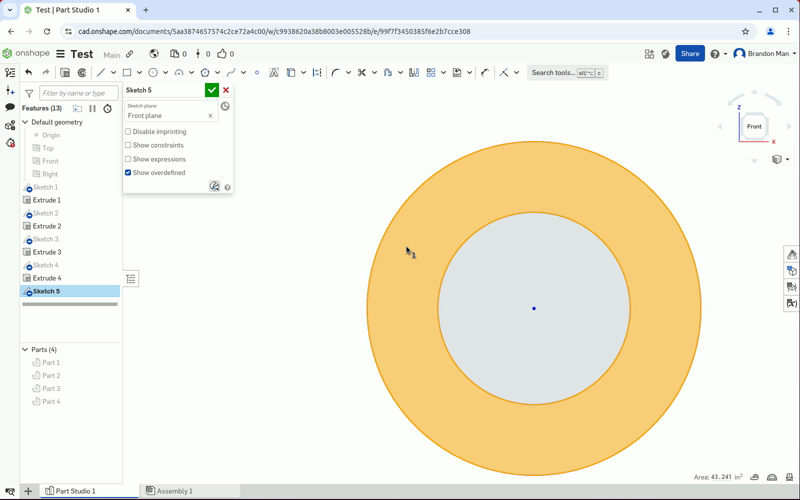
scroll(-6)
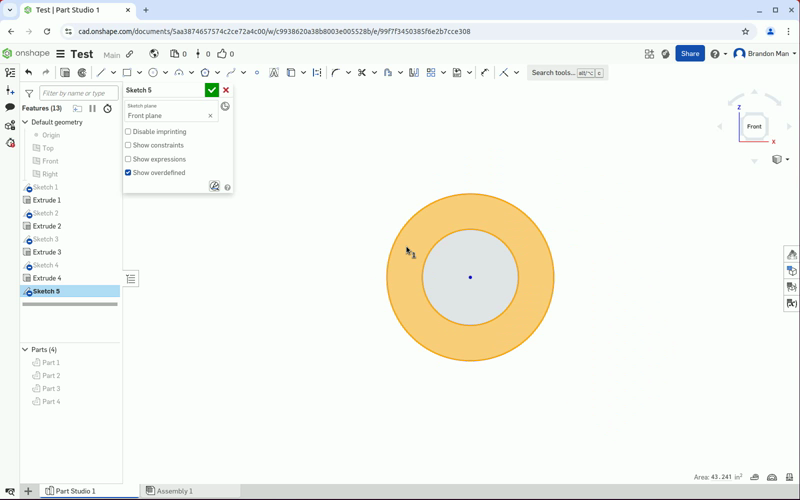
scroll(-6)
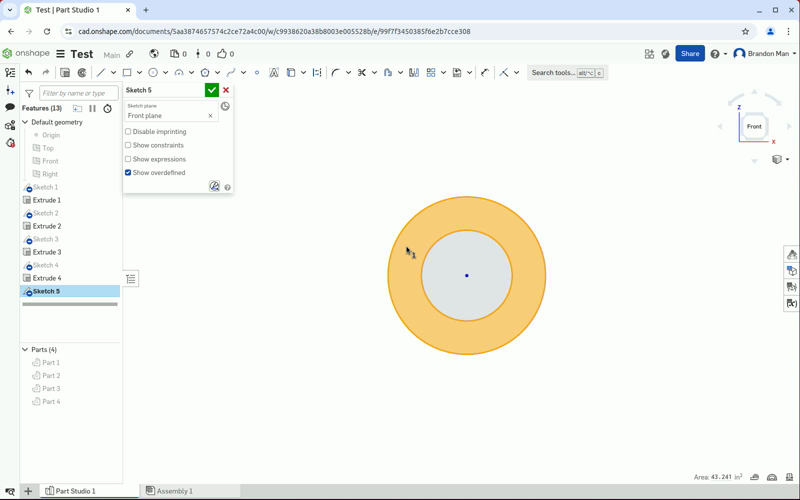
scroll(-6)
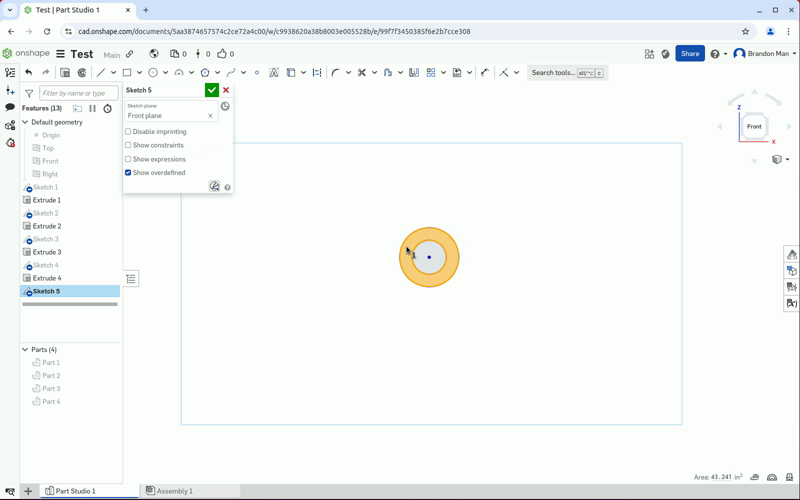
mouse_move(73, 352)
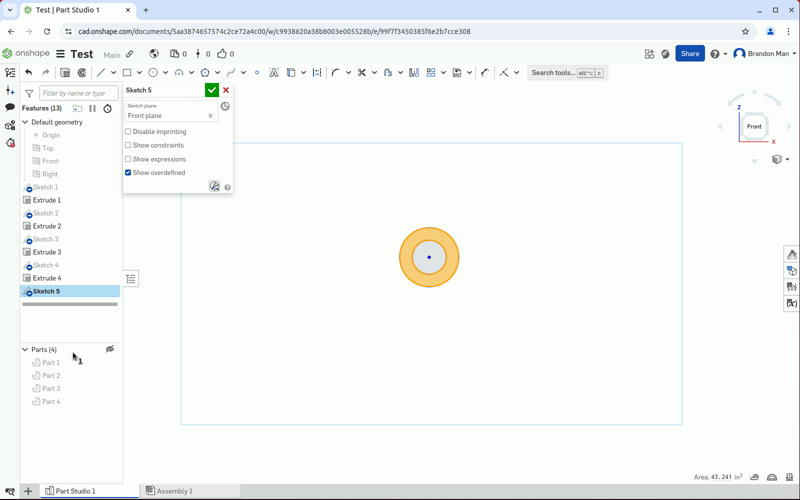
key(shift+y)
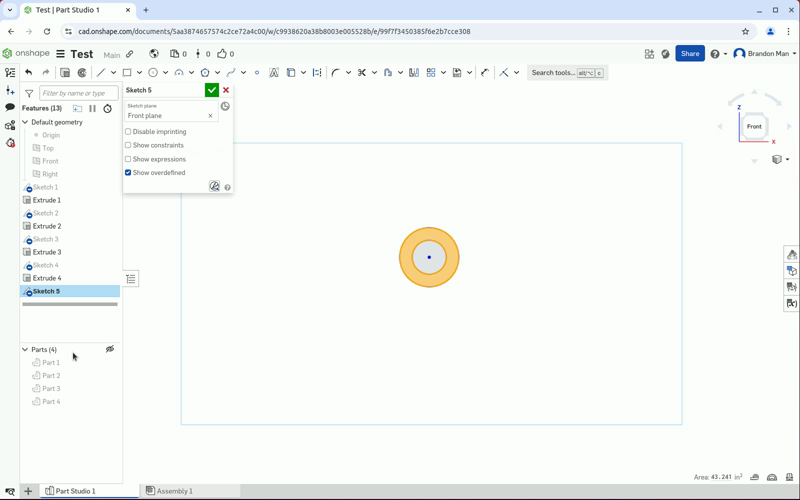
key(shift+e)
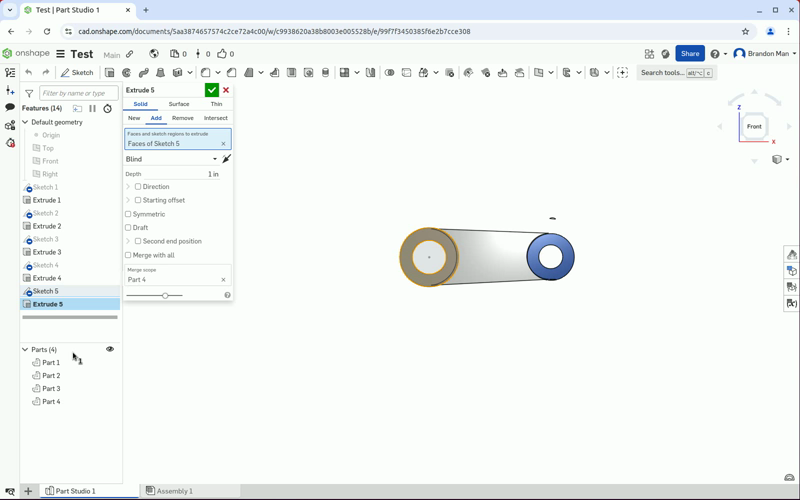
mouse_move(143, 106)
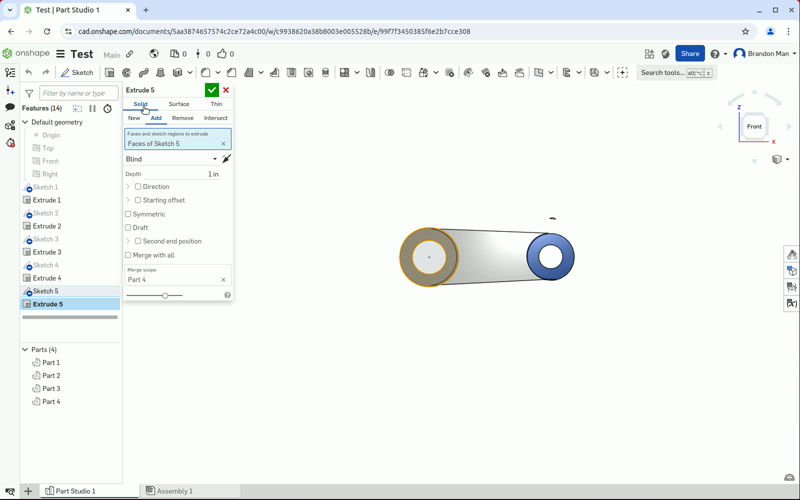
click(143, 106)
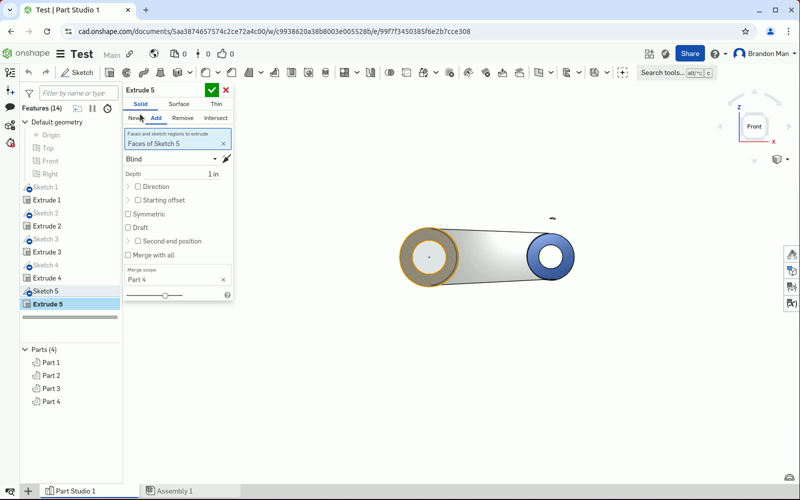
mouse_move(137, 120)
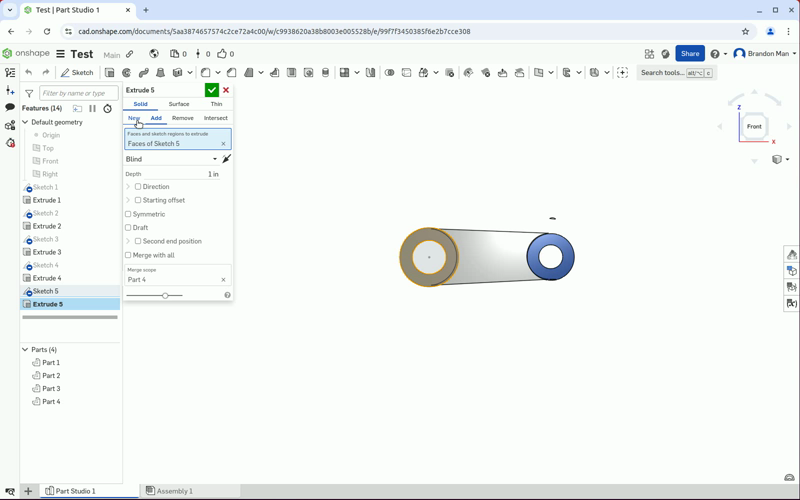
click(137, 120)
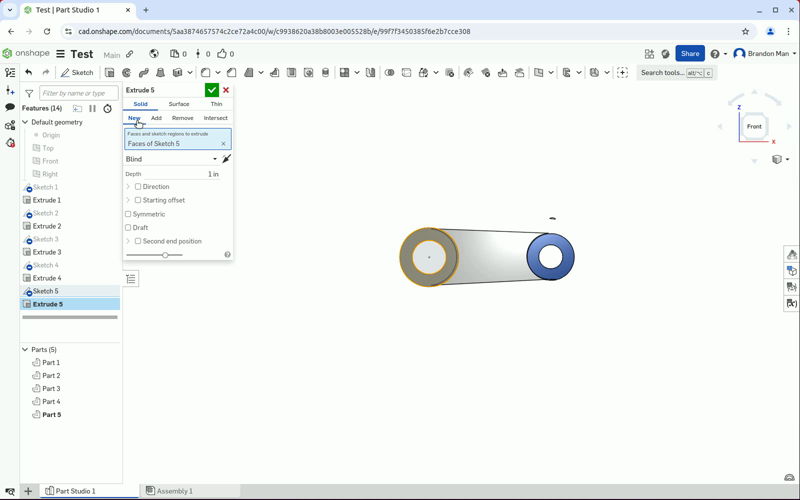
key(tab, 4)
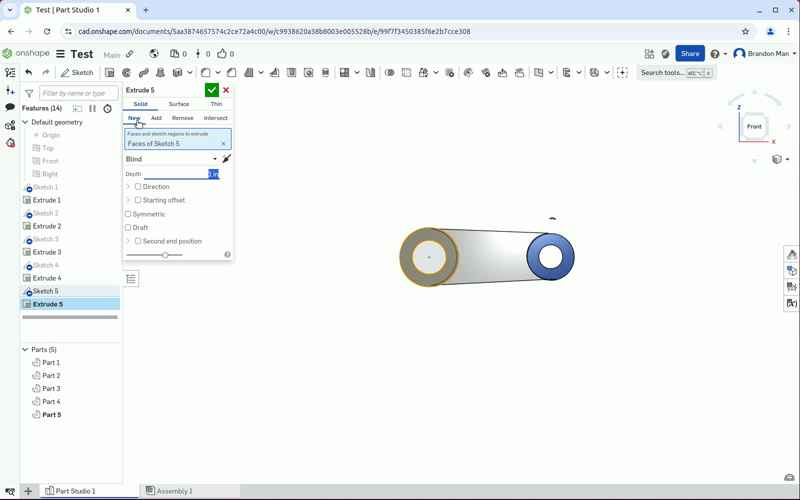
text(6.981)
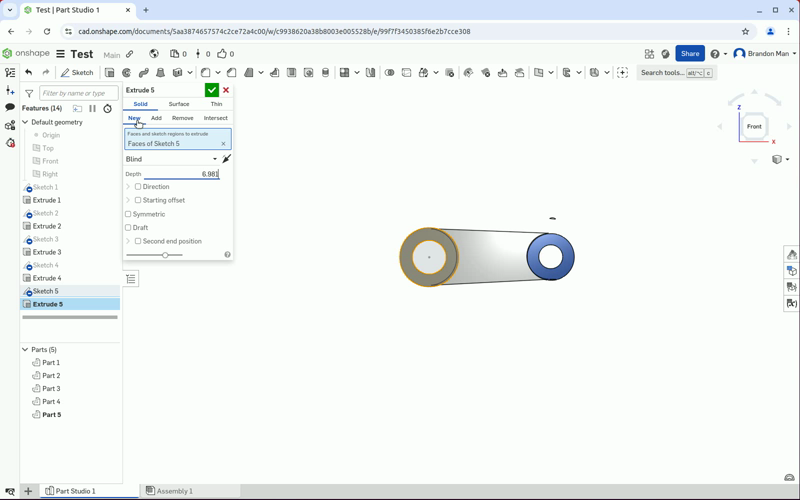
key(enter)
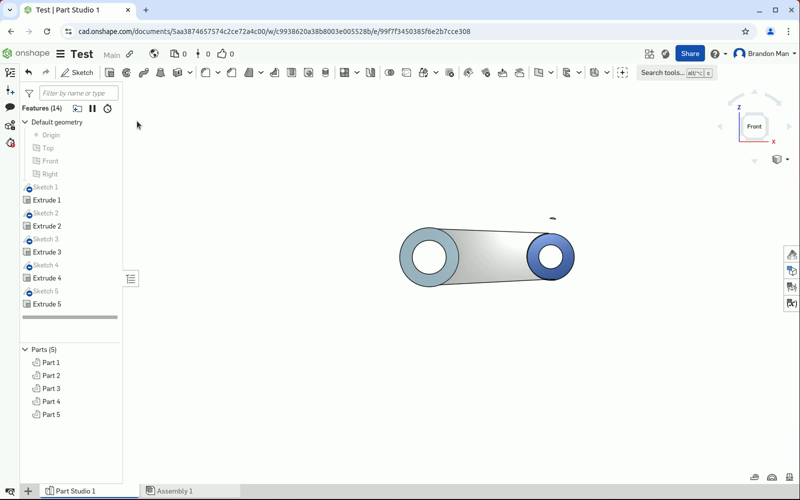
key(shift+h)
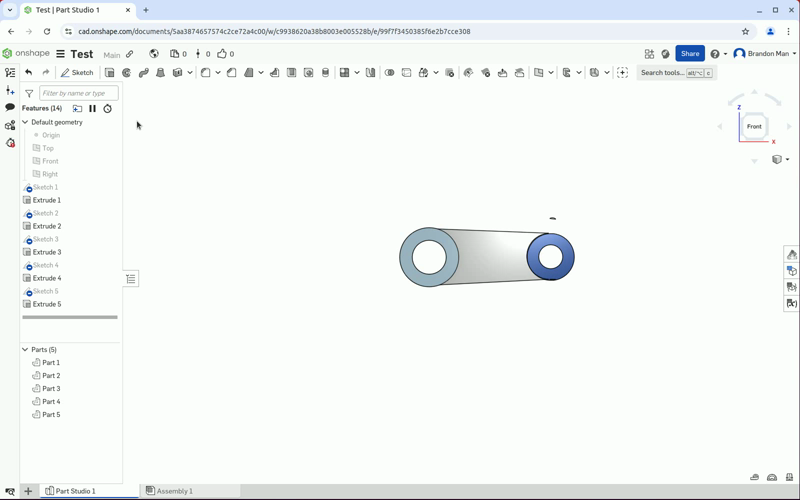
key(shift+h)
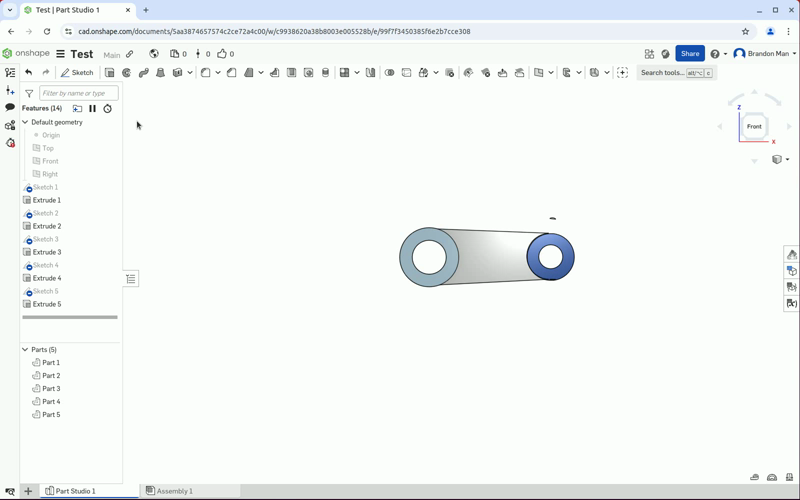
mouse_move(73, 189)
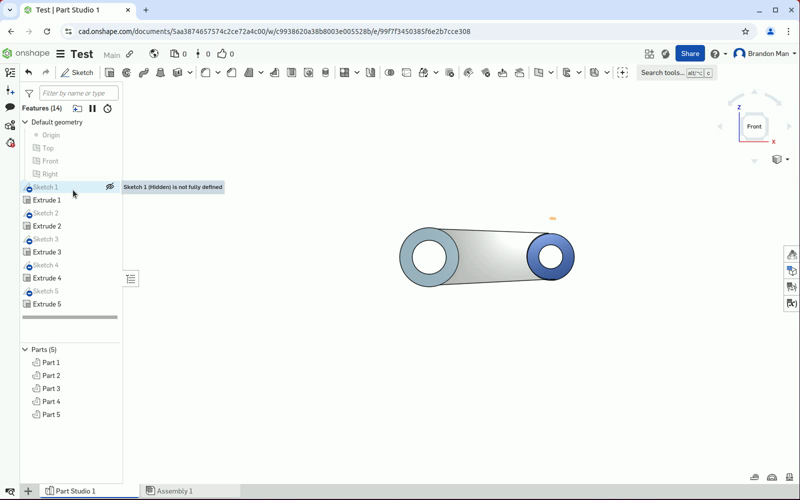
click(73, 189)
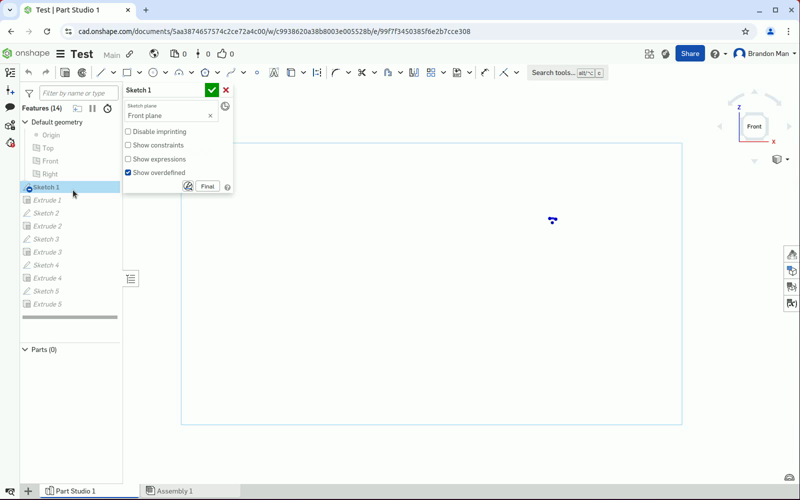
mouse_move(229, 92)
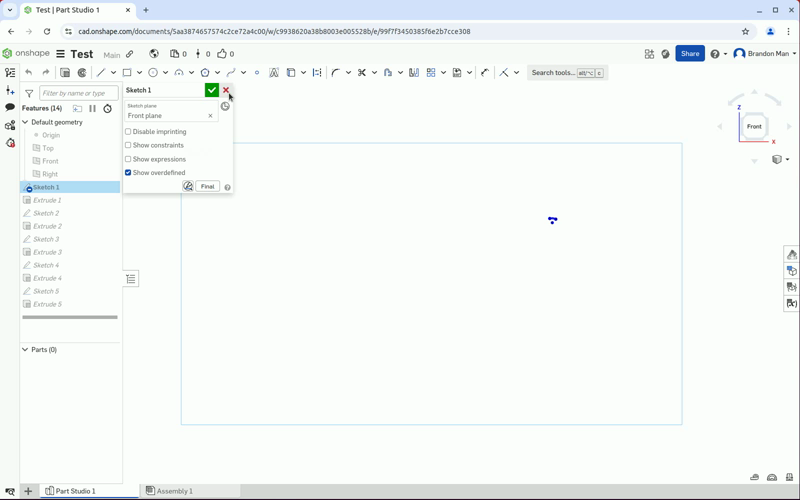
click(229, 92)
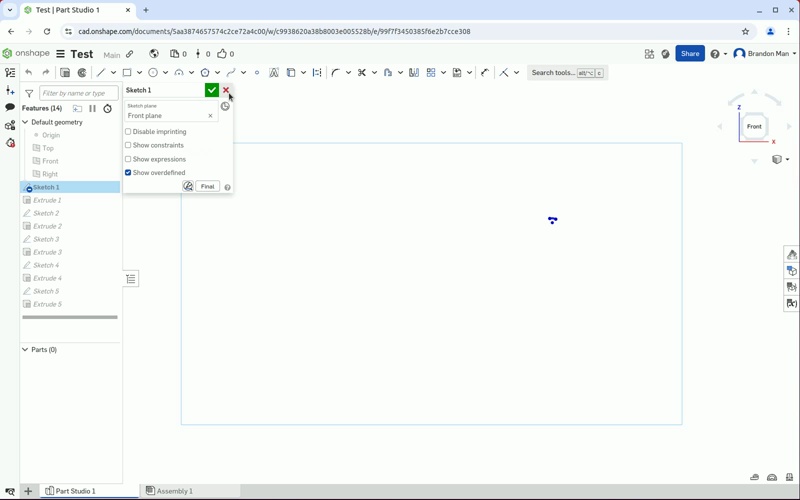
key(shift+s)
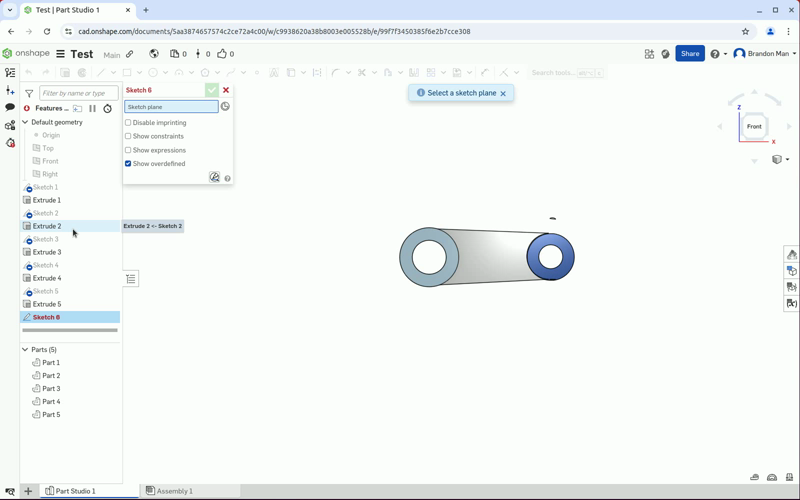
scroll(3)
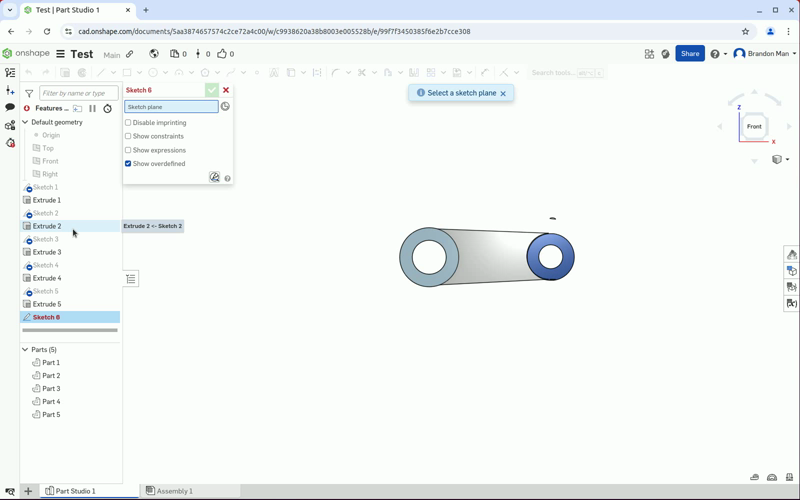
mouse_move(73, 163)
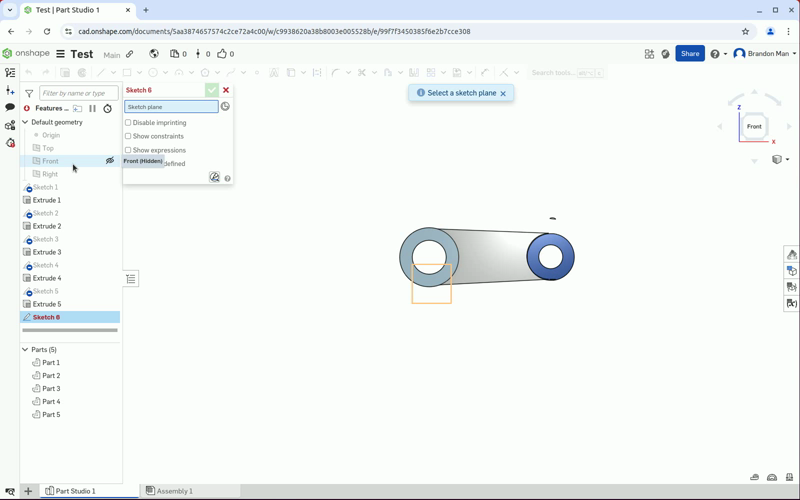
click(73, 163)
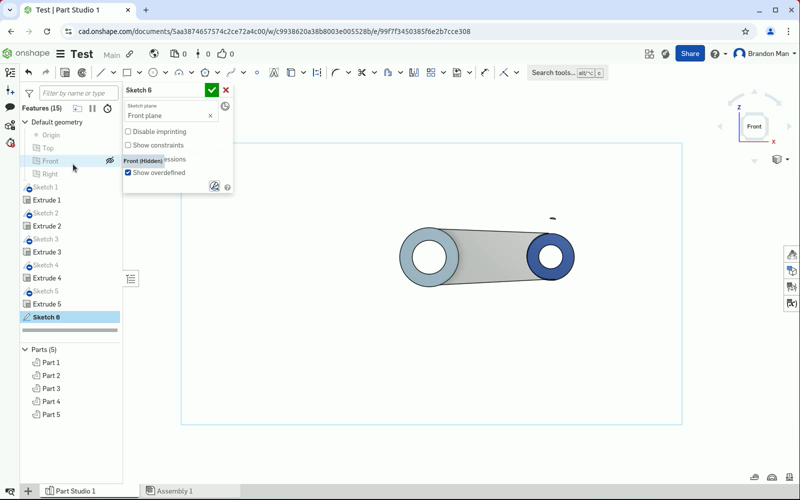
mouse_move(73, 352)
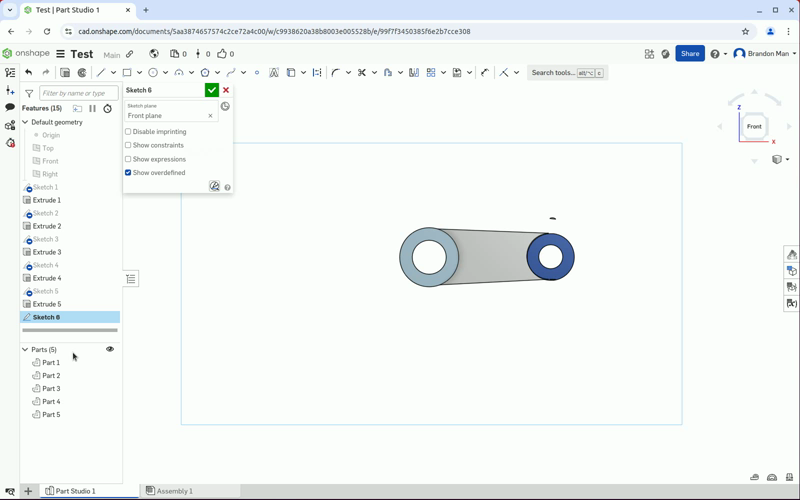
key(y)
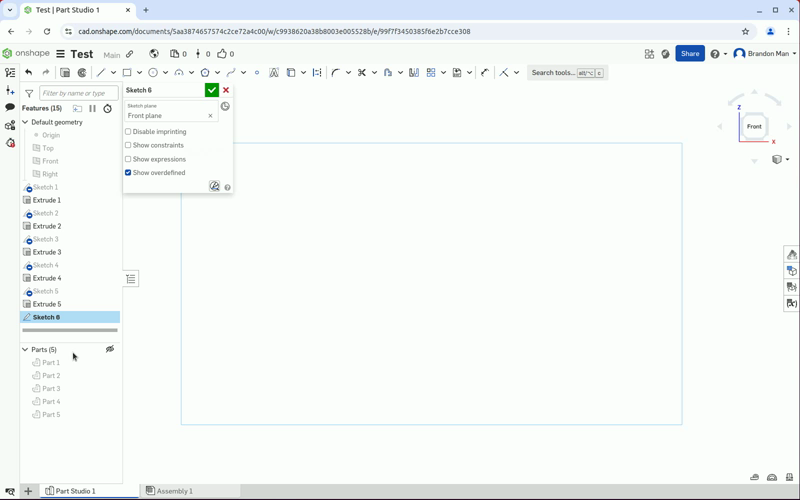
key(l)
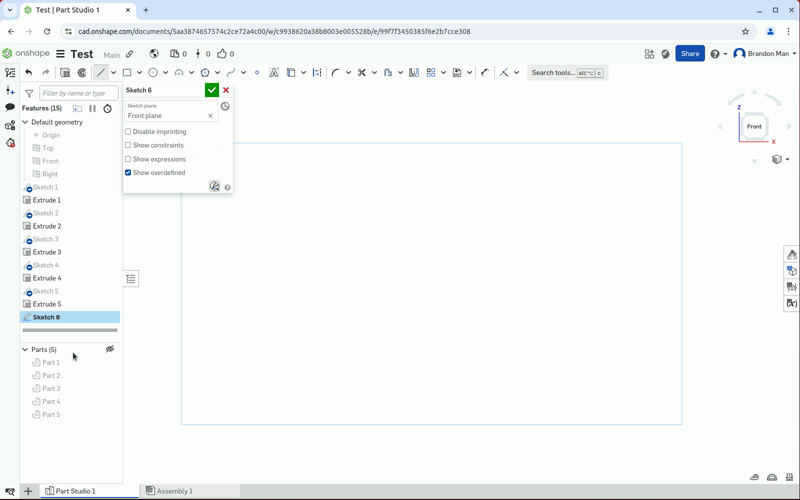
key_down(shift)
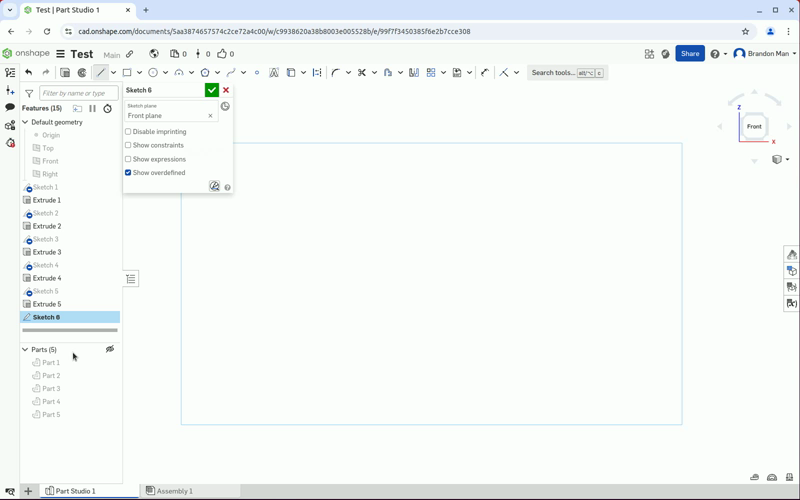
mouse_move(431, 285)
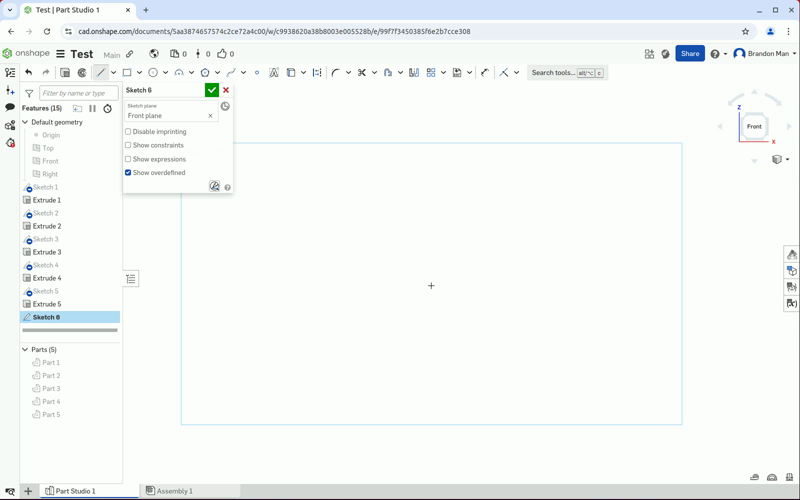
click(431, 285)
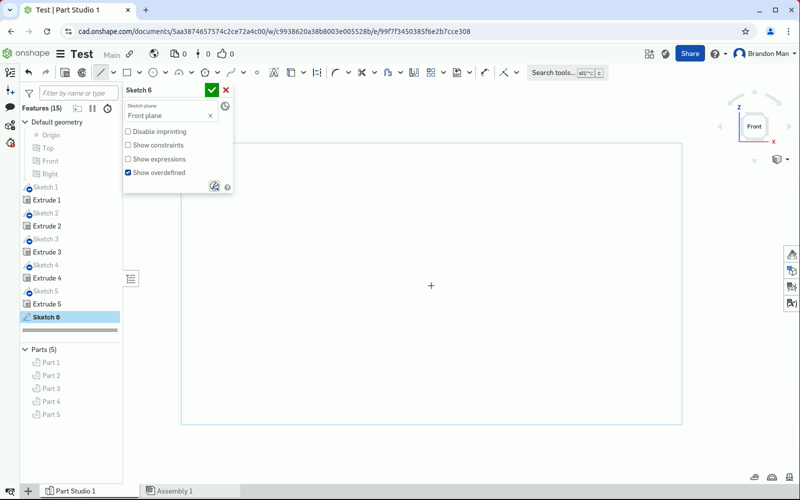
key_up(shift)
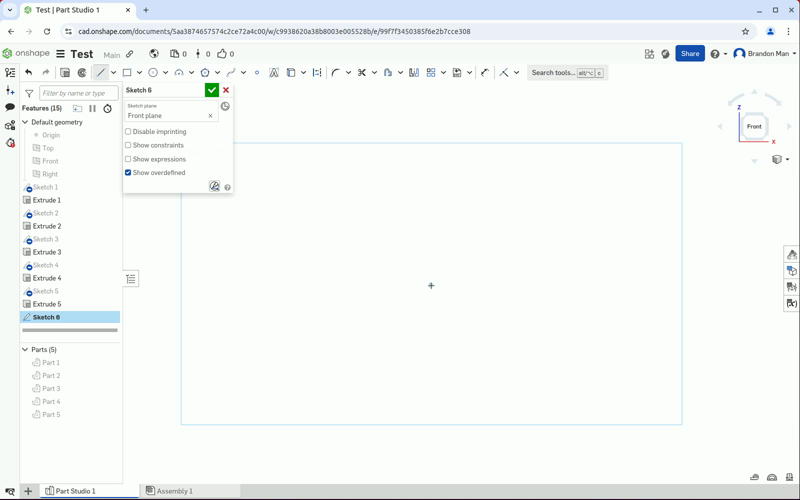
key_down(shift)
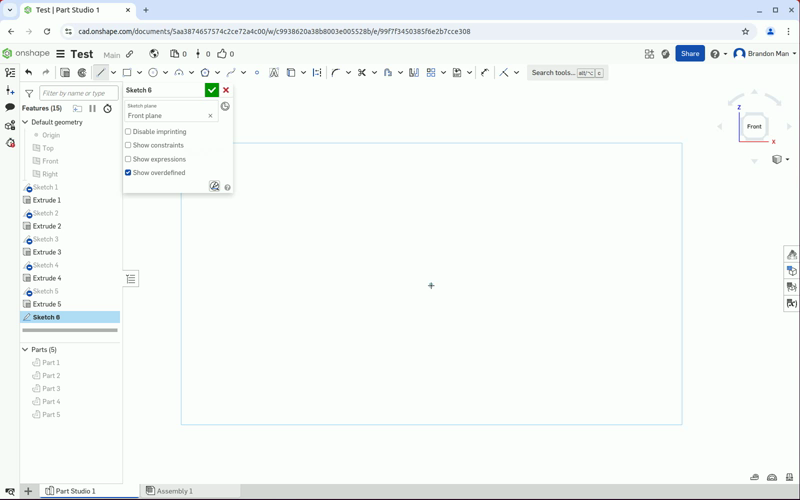
mouse_move(548, 279)
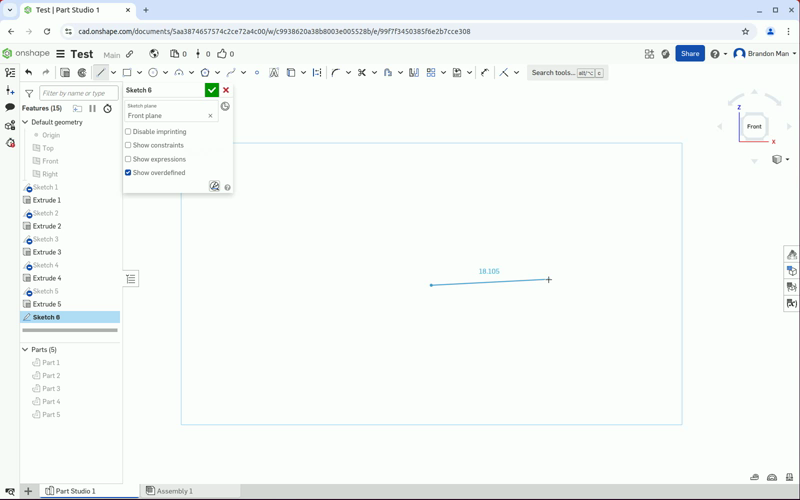
click(548, 279)
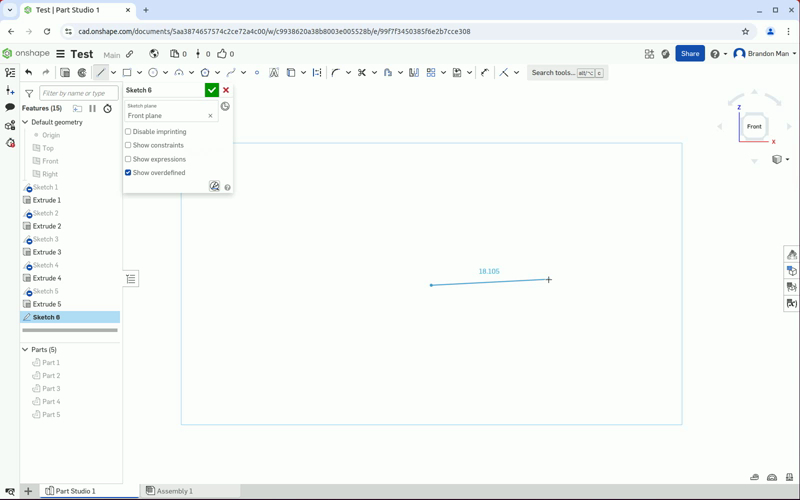
key_up(shift)
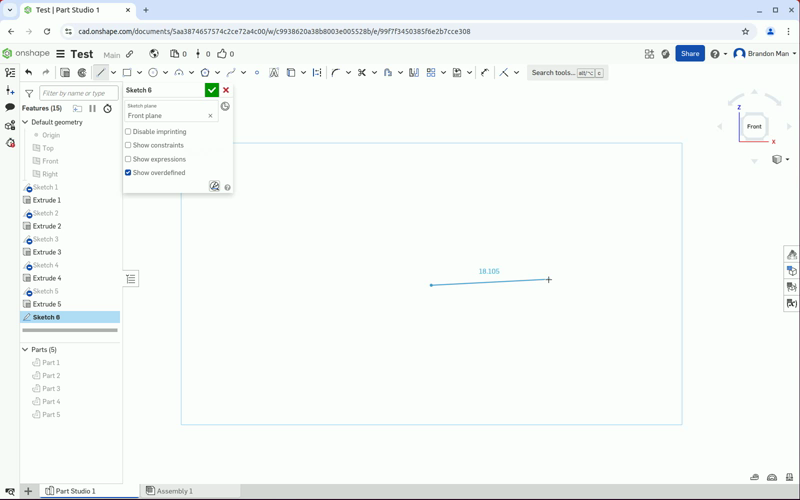
key(esc)
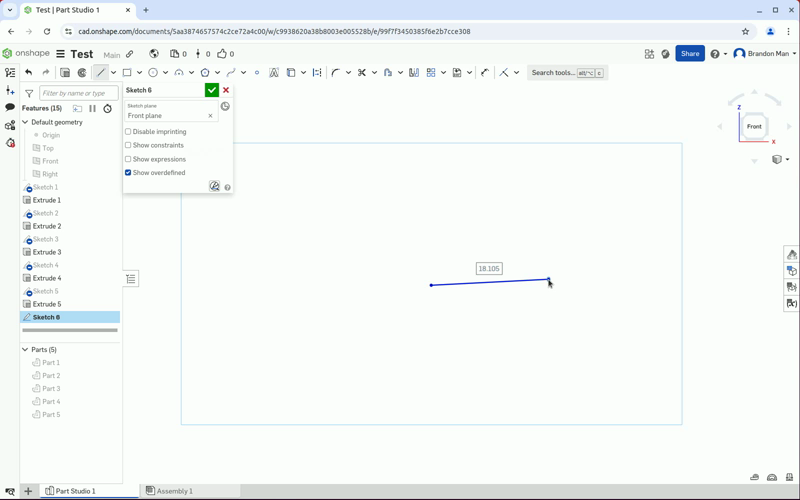
key(a)
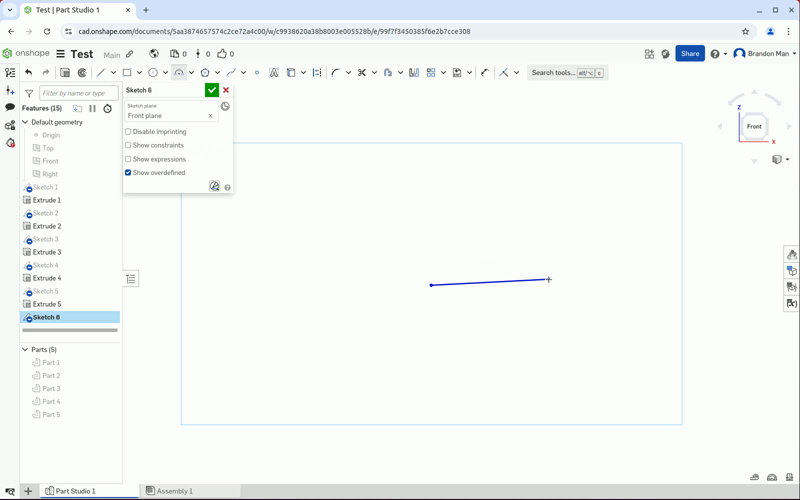
mouse_move(548, 279)
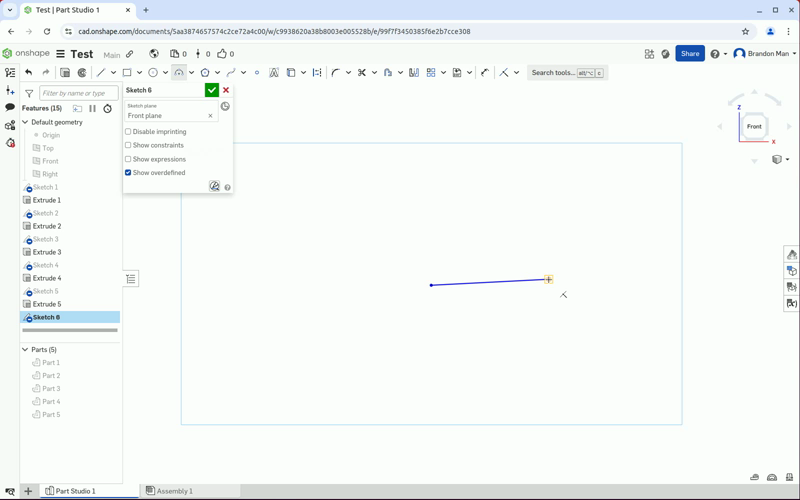
click(548, 279)
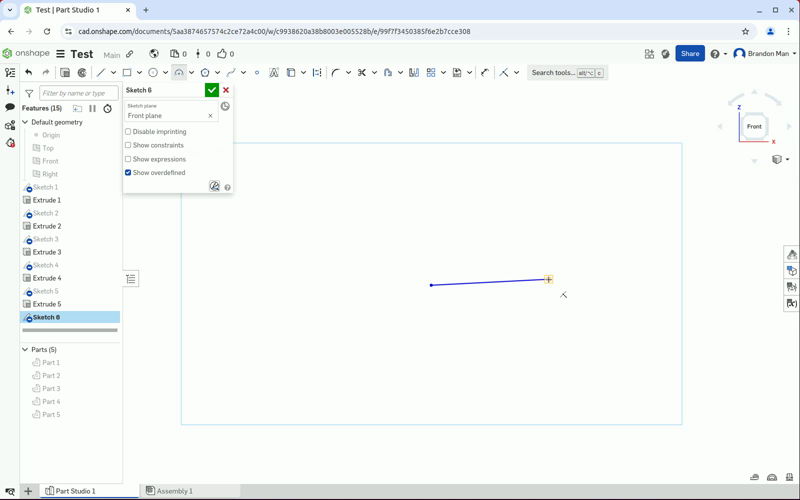
key_down(shift)
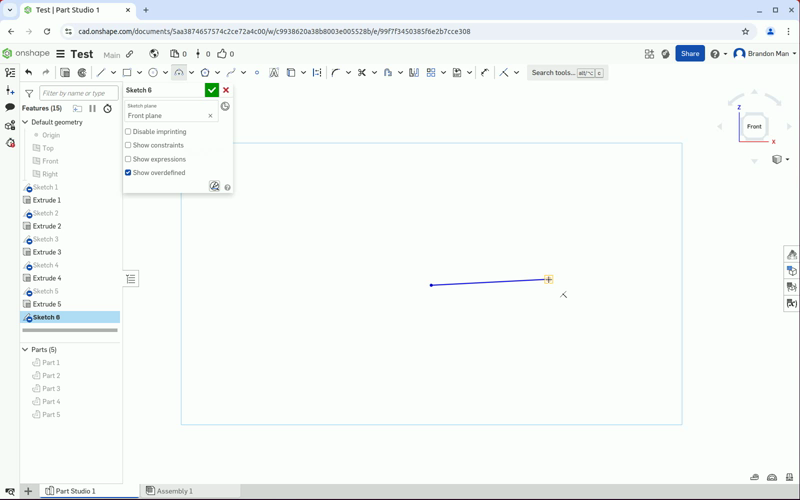
mouse_move(548, 233)
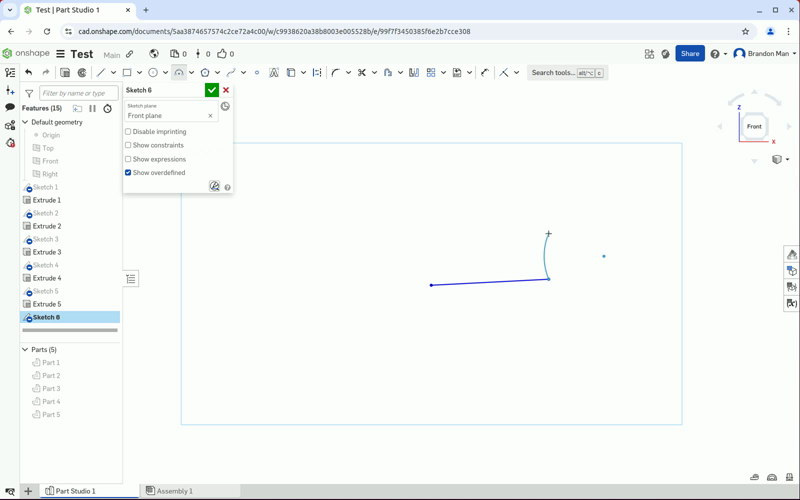
click(548, 233)
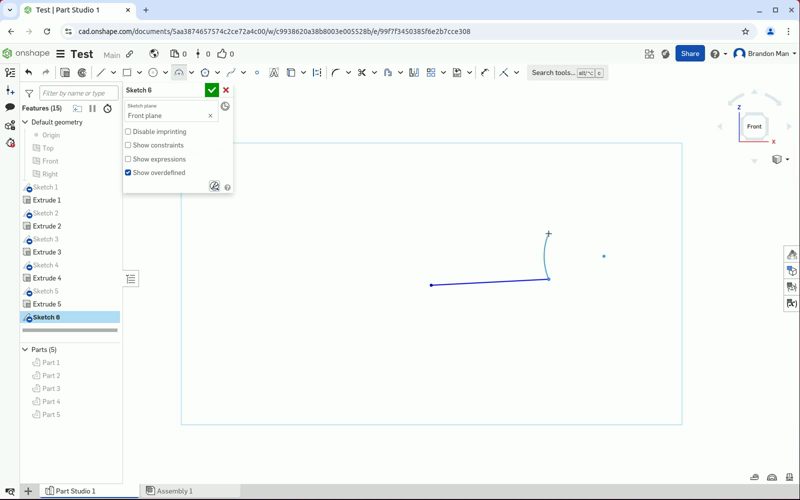
mouse_move(526, 256)
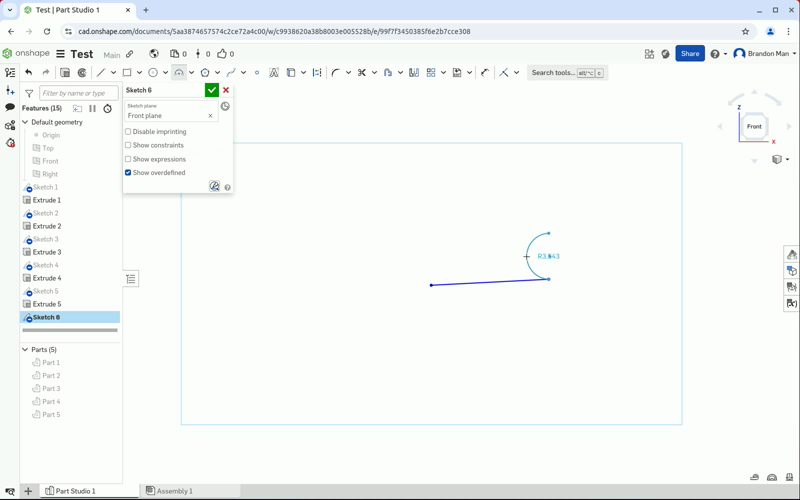
click(526, 256)
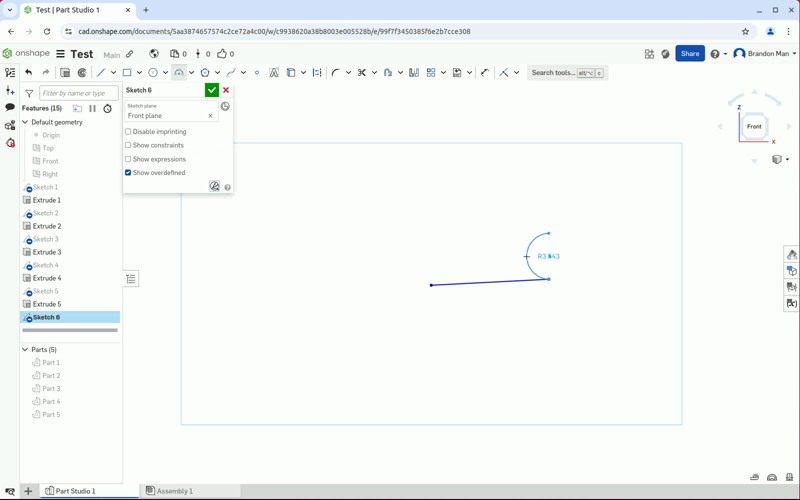
key_up(shift)
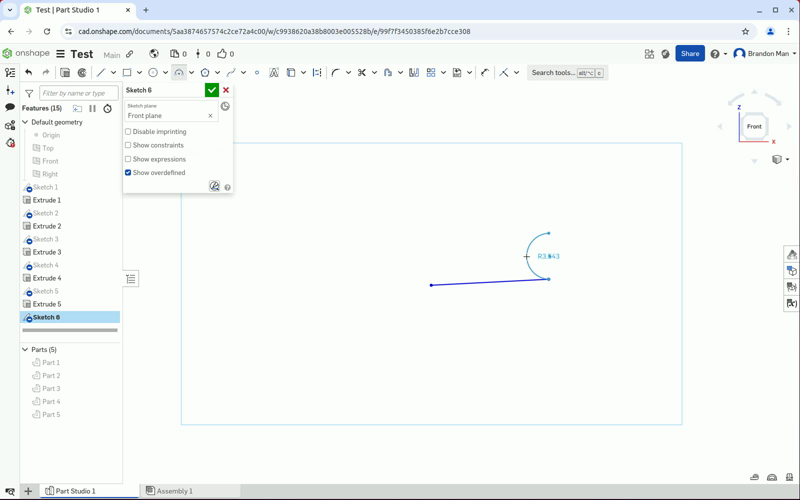
key(esc)
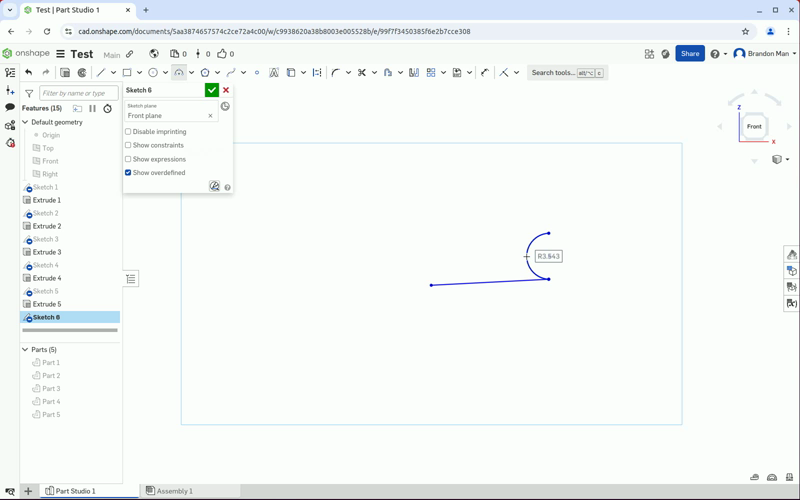
key(l)
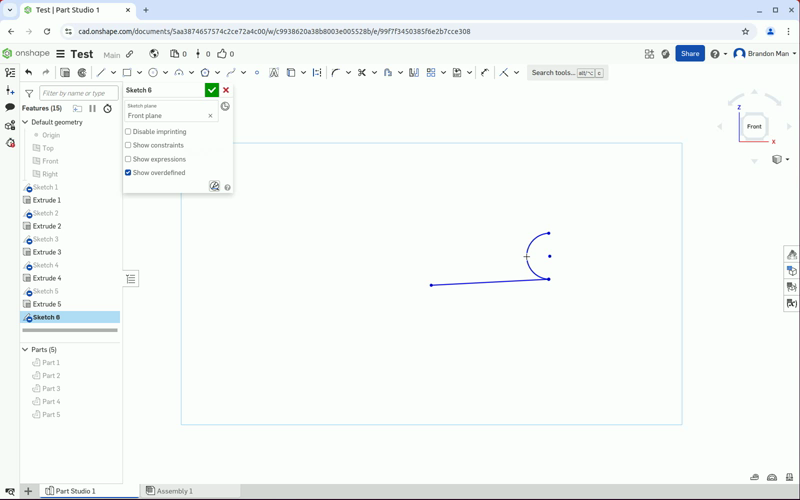
mouse_move(548, 233)
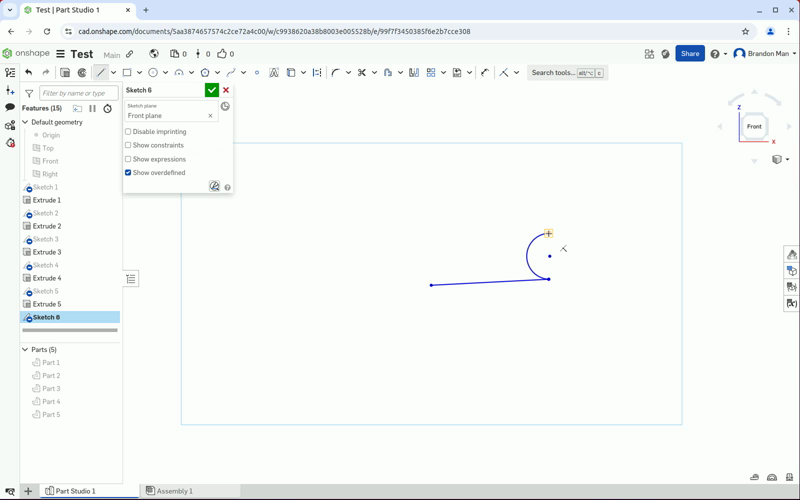
click(548, 233)
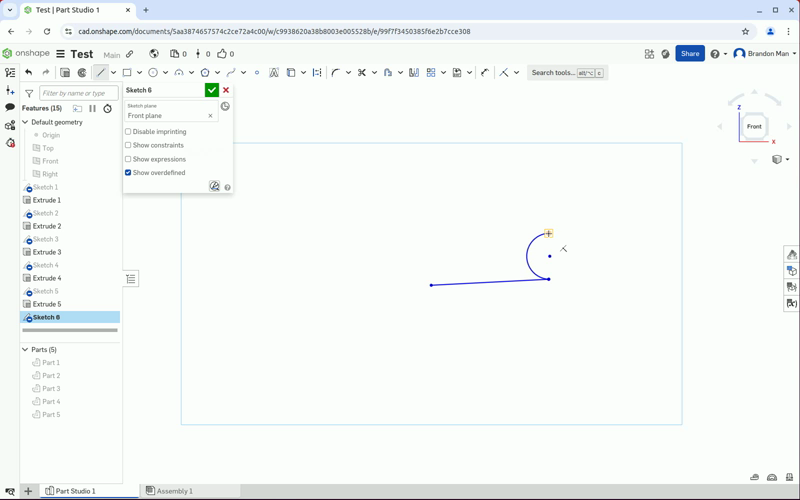
key_down(shift)
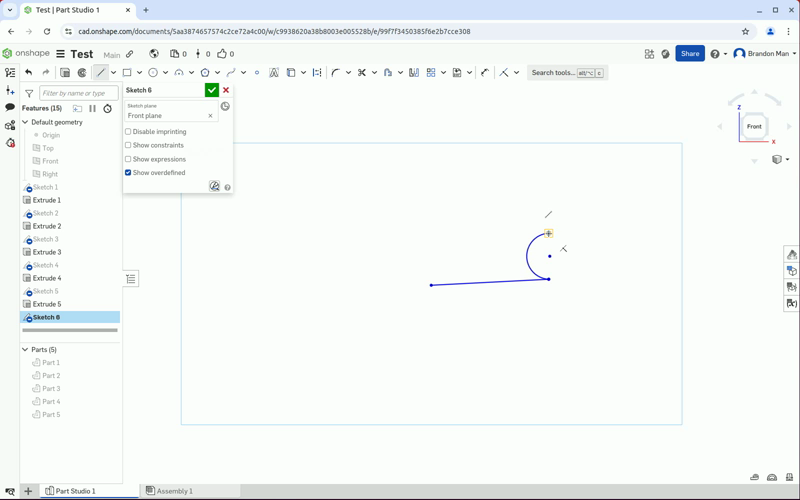
mouse_move(431, 228)
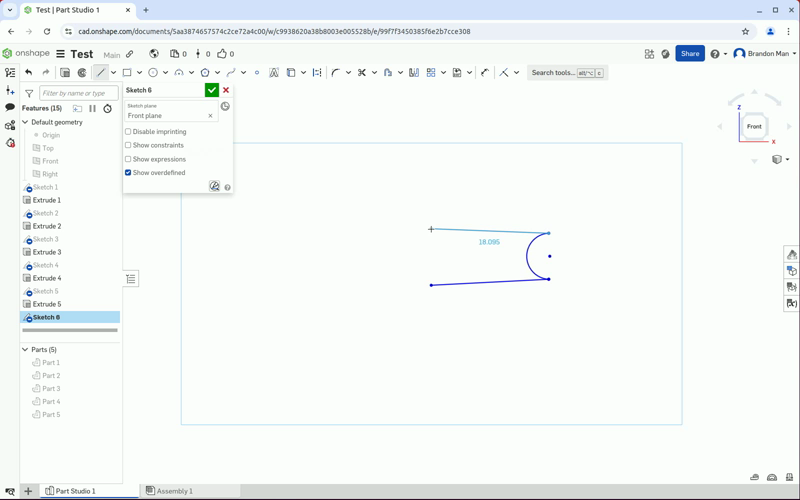
click(431, 228)
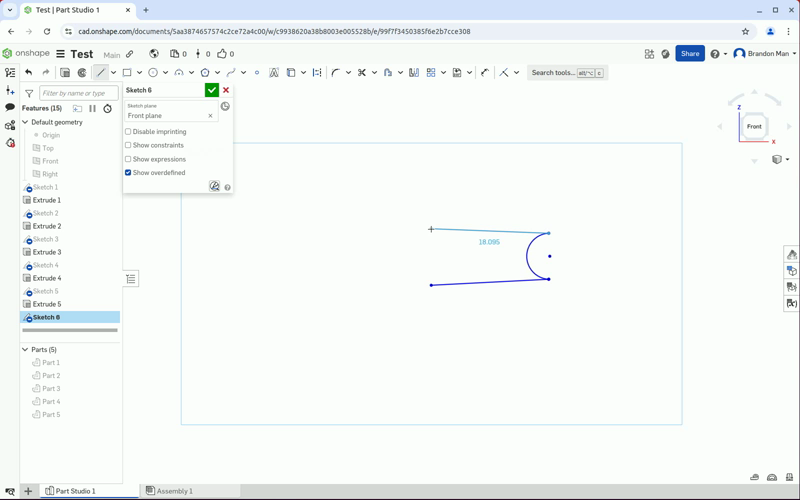
key_up(shift)
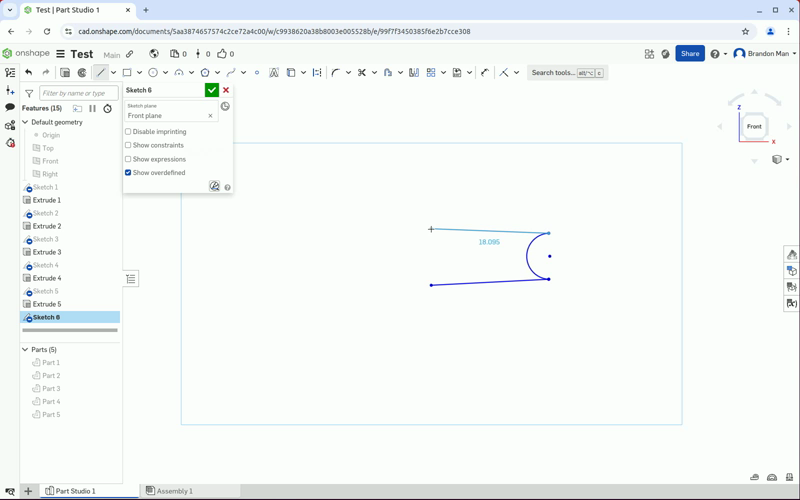
key(esc)
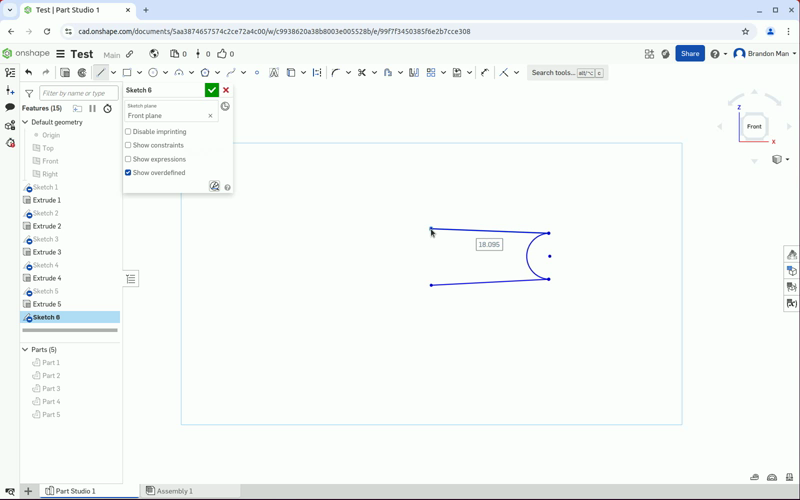
key(a)
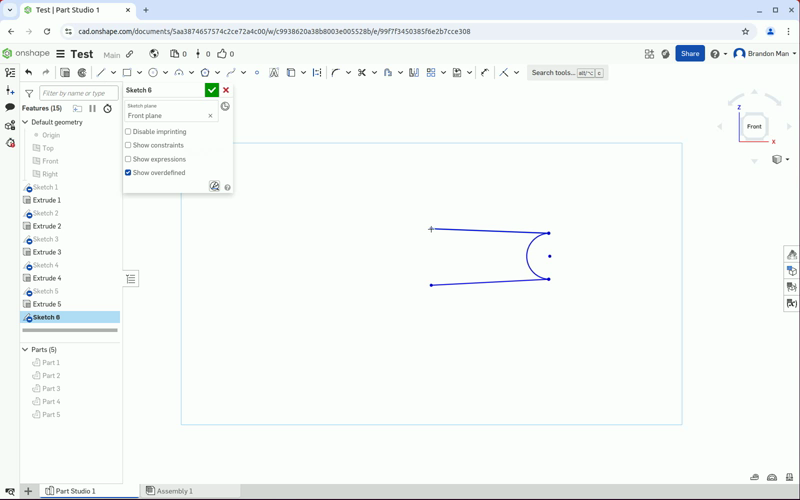
mouse_move(431, 228)
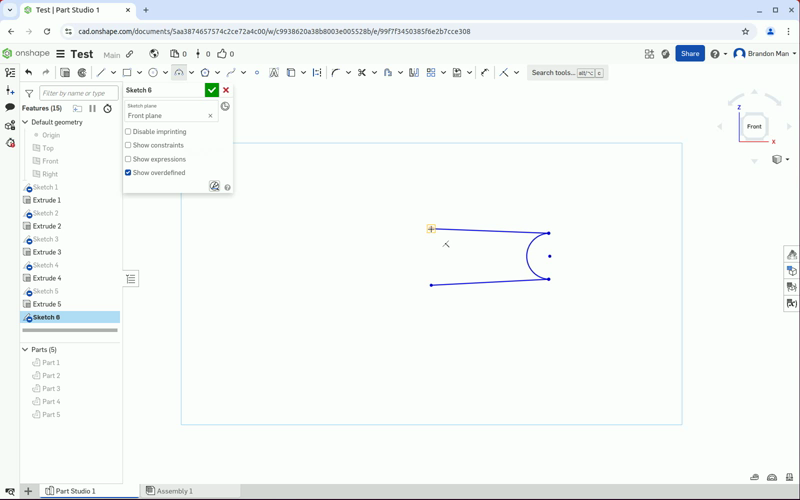
click(431, 228)
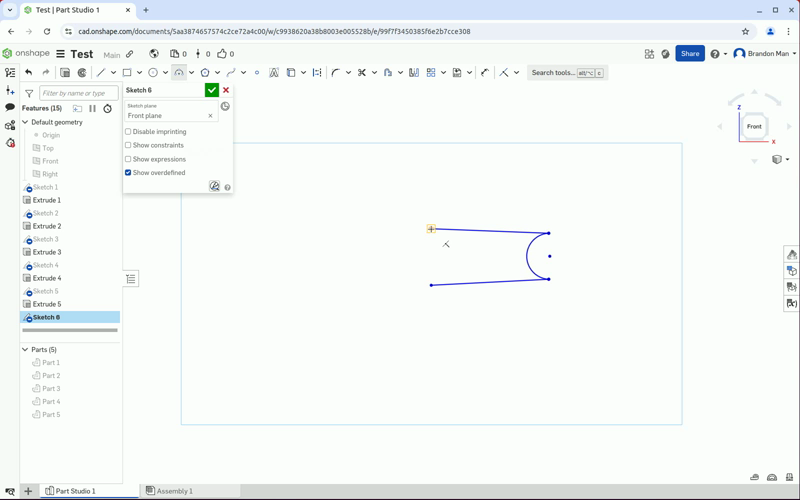
mouse_move(431, 285)
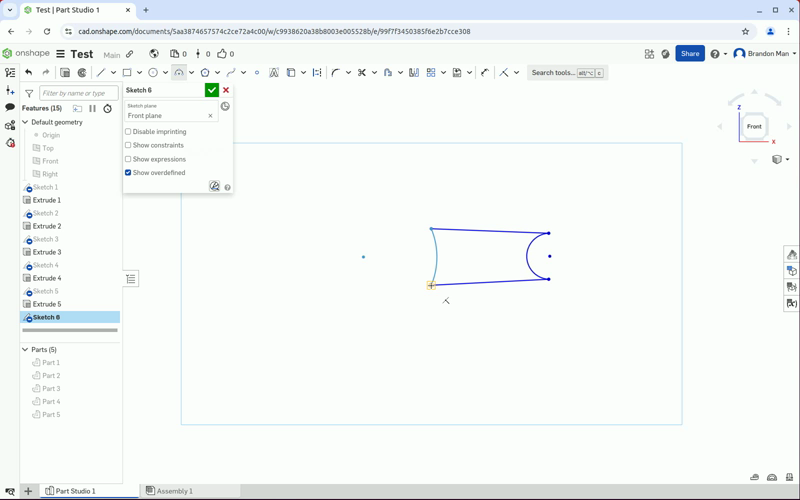
click(431, 285)
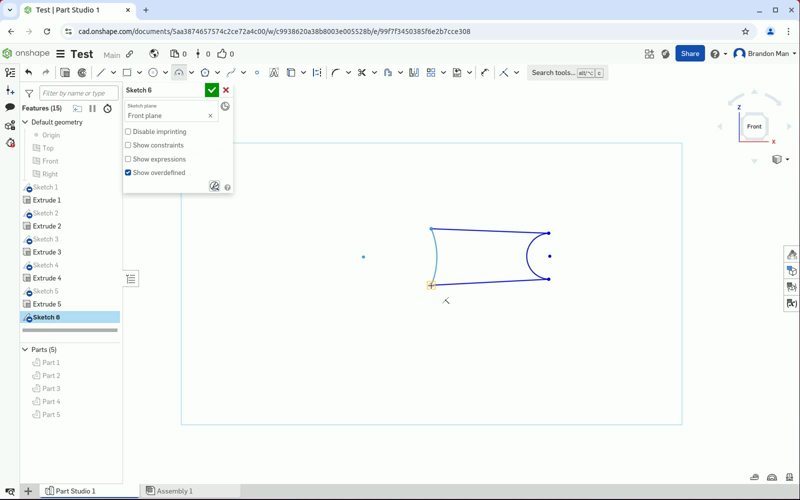
key_down(shift)
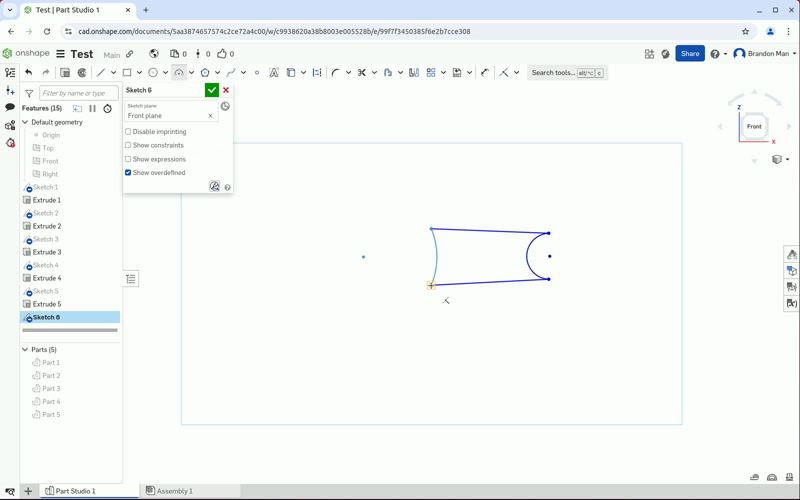
mouse_move(456, 256)
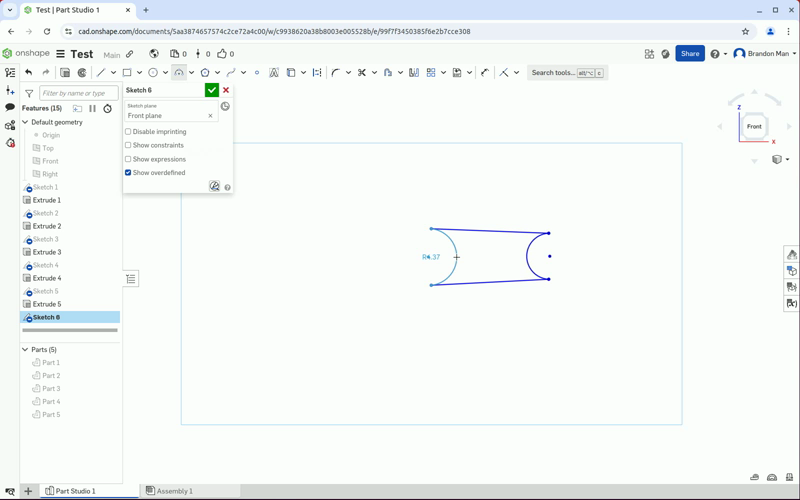
click(456, 256)
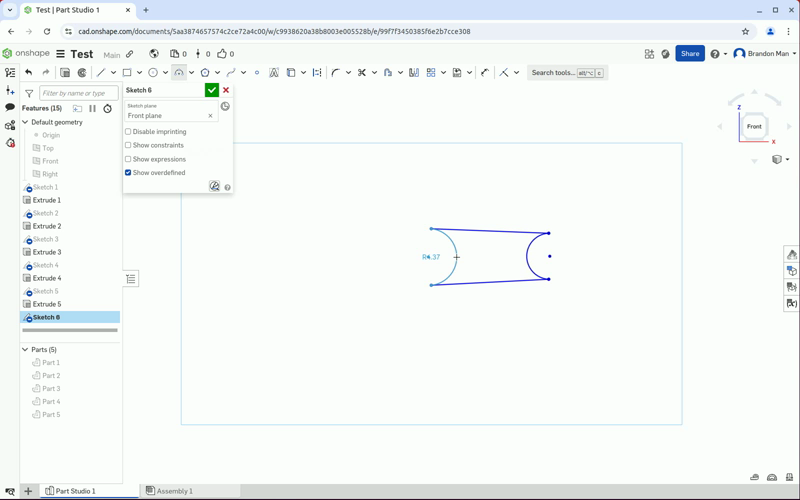
key_up(shift)
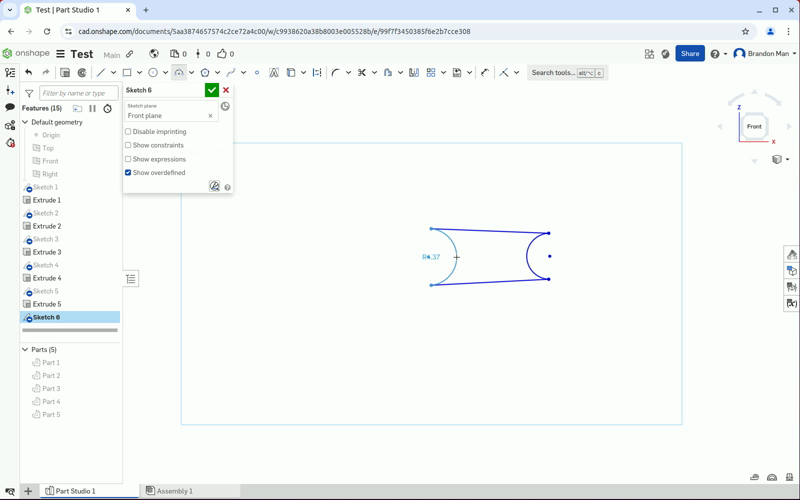
key(esc)
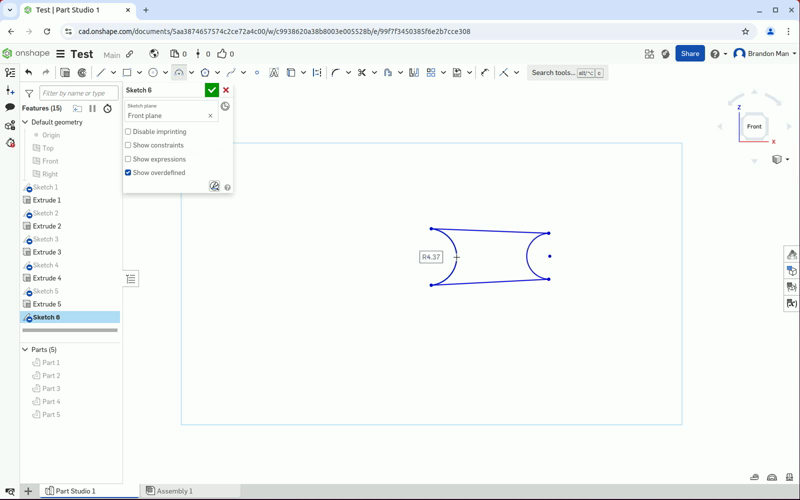
mouse_move(490, 239)
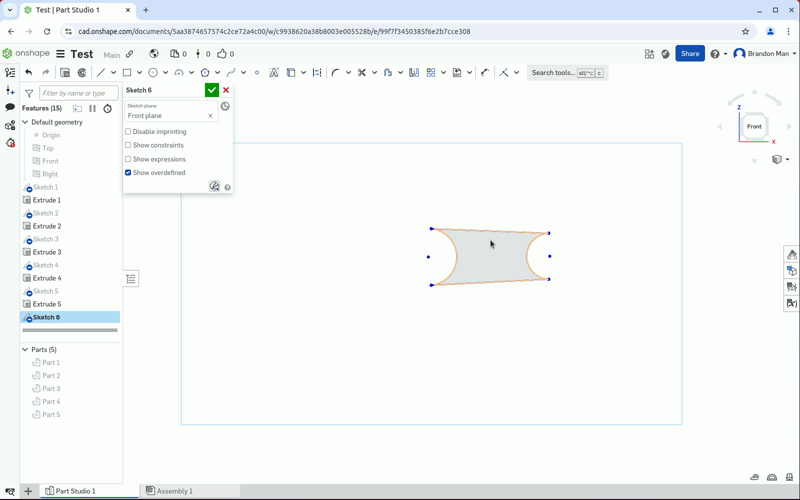
click(490, 239)
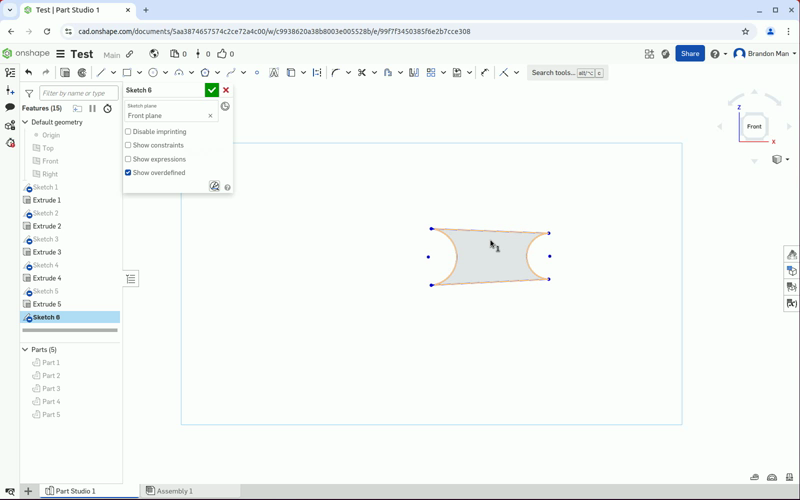
mouse_move(73, 352)
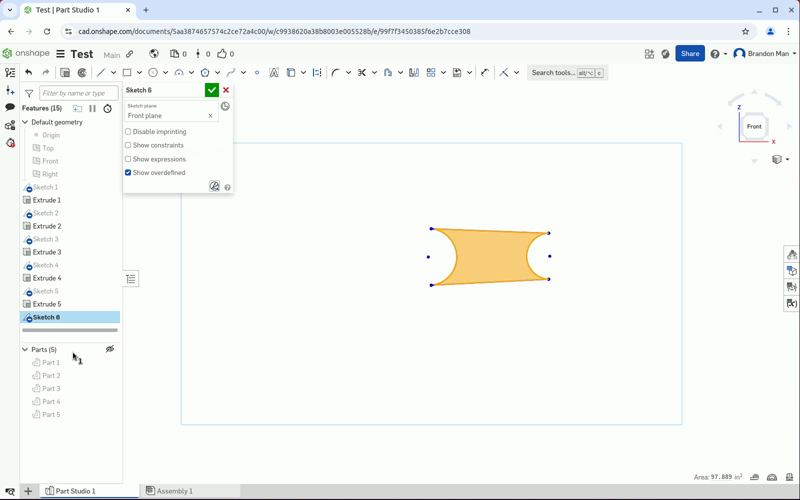
key(shift+y)
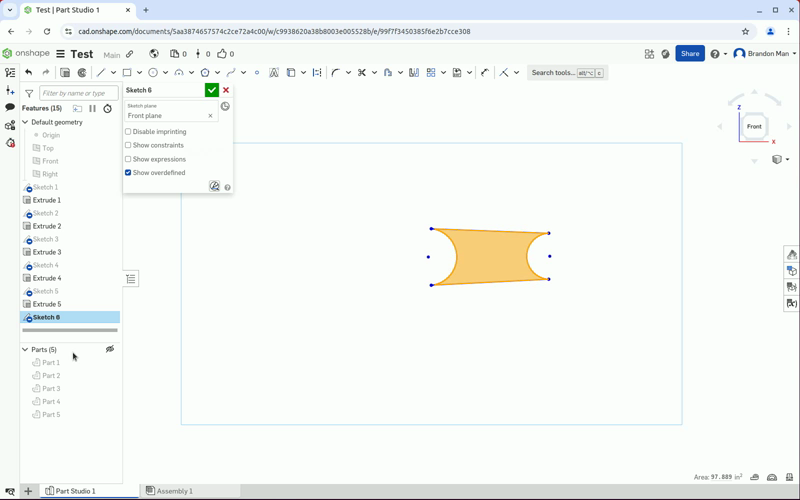
key(shift+e)
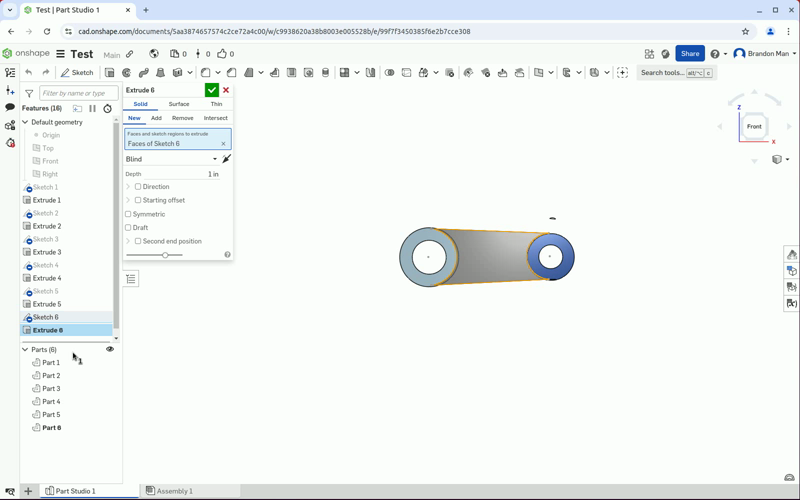
mouse_move(143, 106)
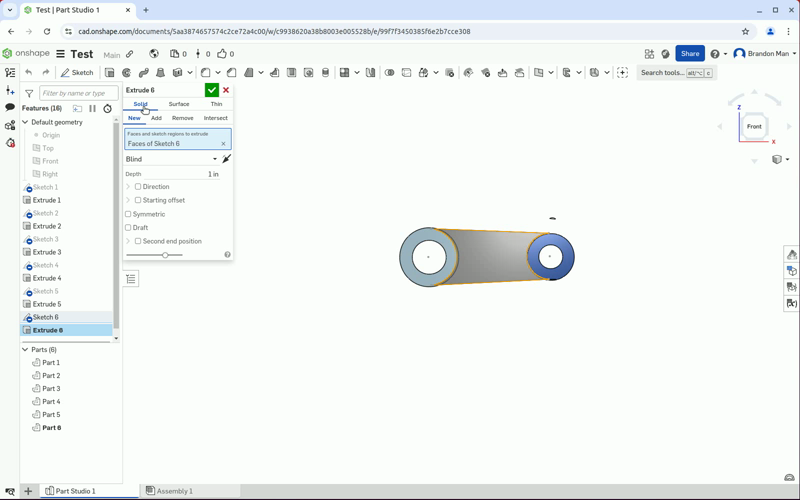
click(143, 106)
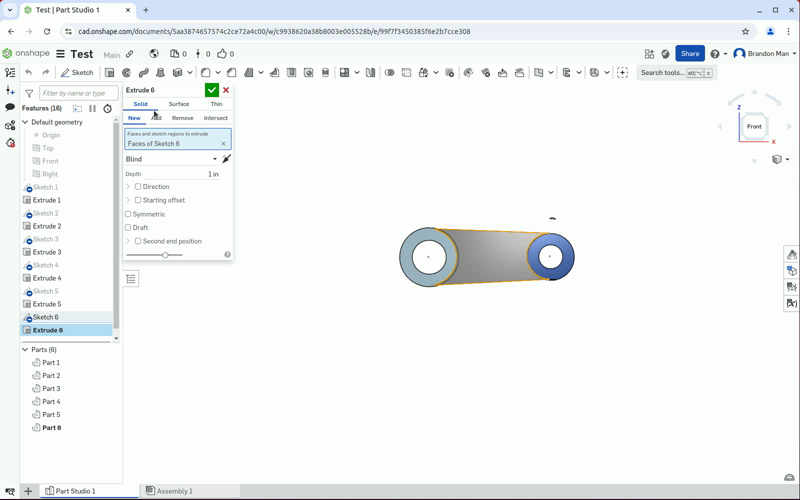
mouse_move(186, 120)
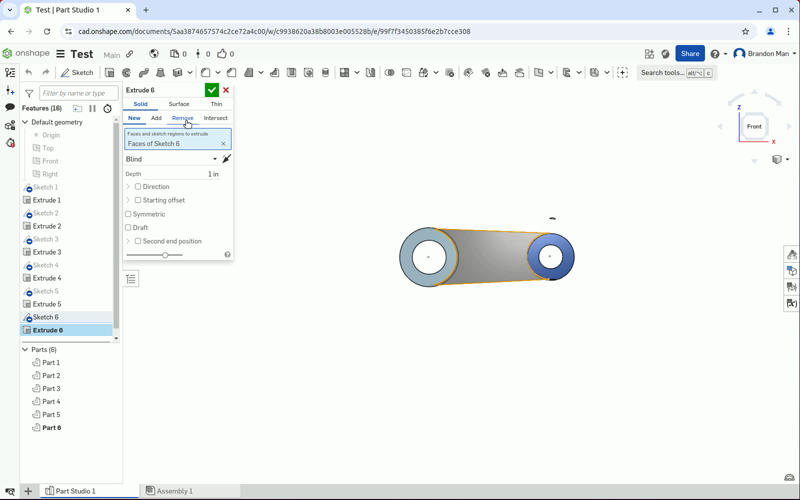
click(186, 120)
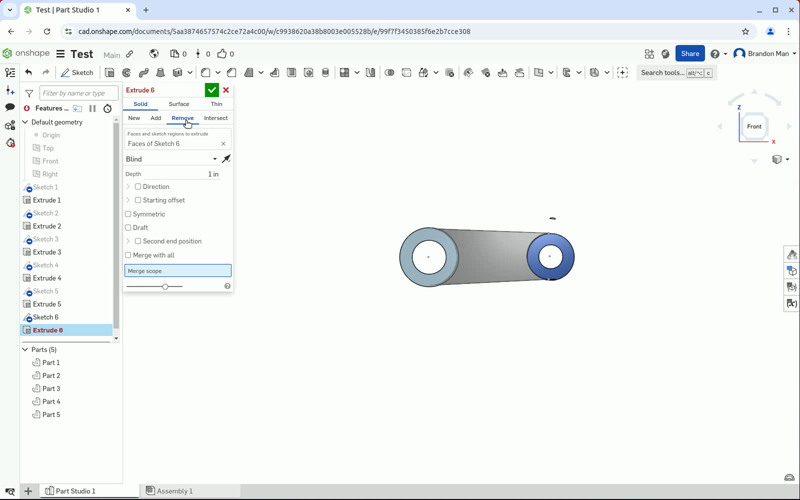
key(tab, 4)
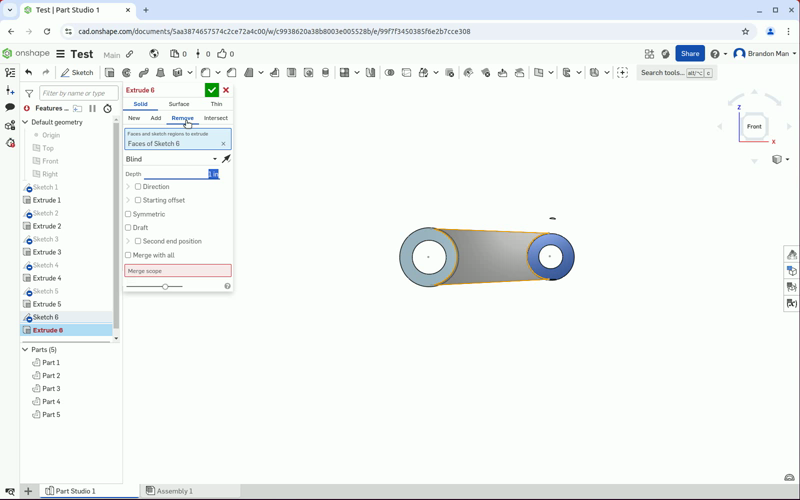
text(-1.685)
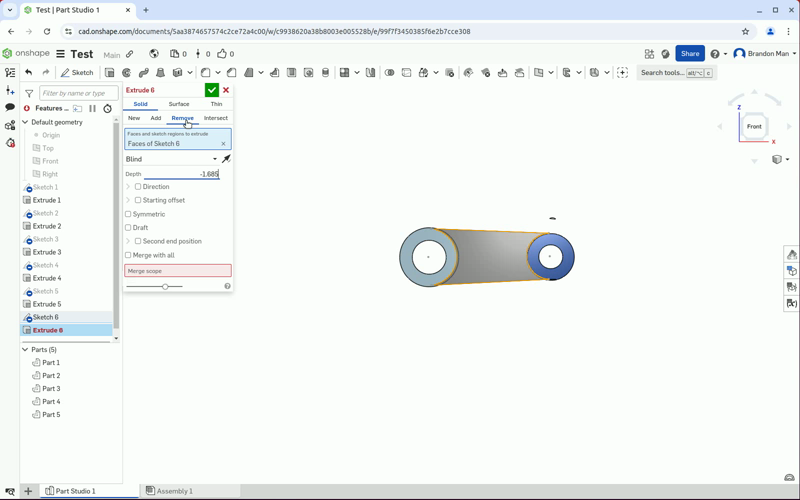
key(tab, 6)
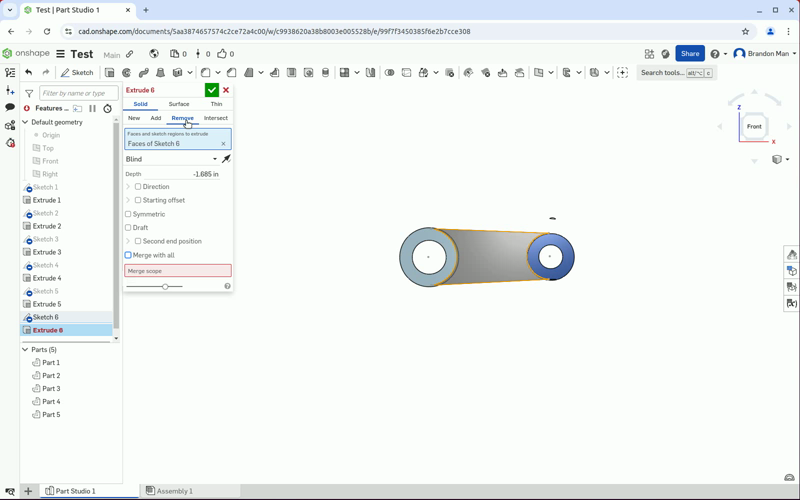
key(space)
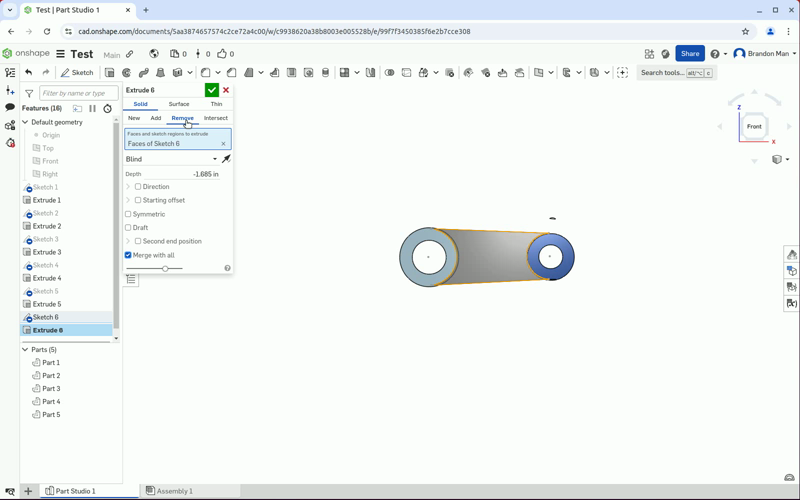
key(enter)
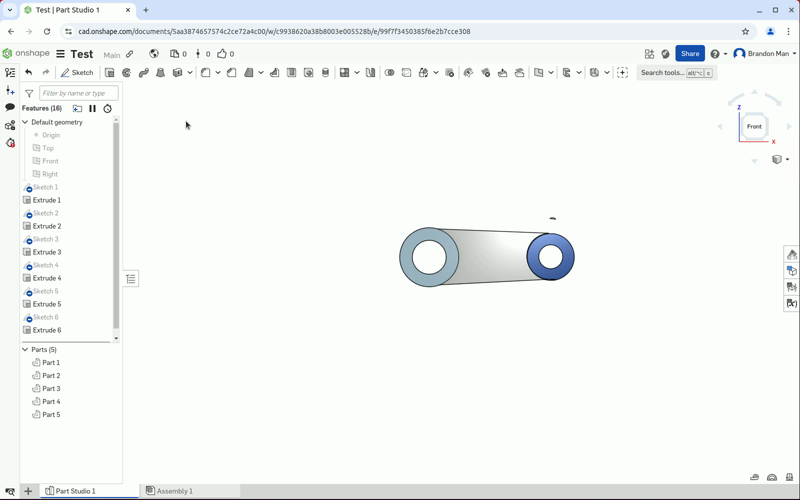
key(shift+h)
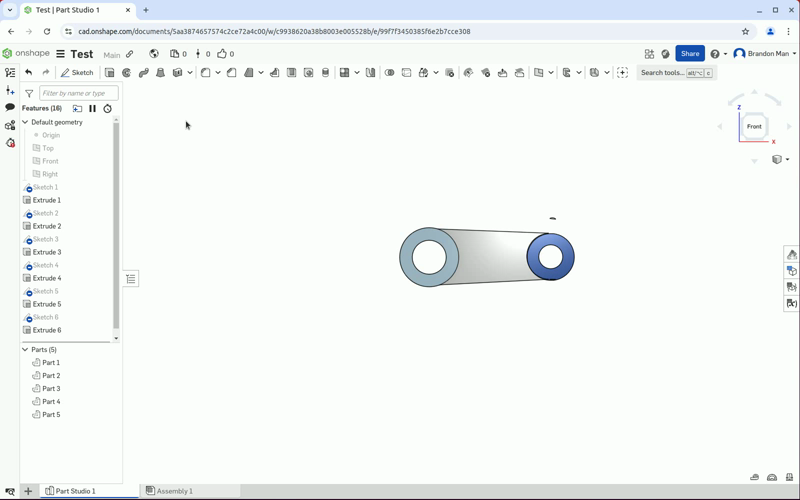
key(shift+h)
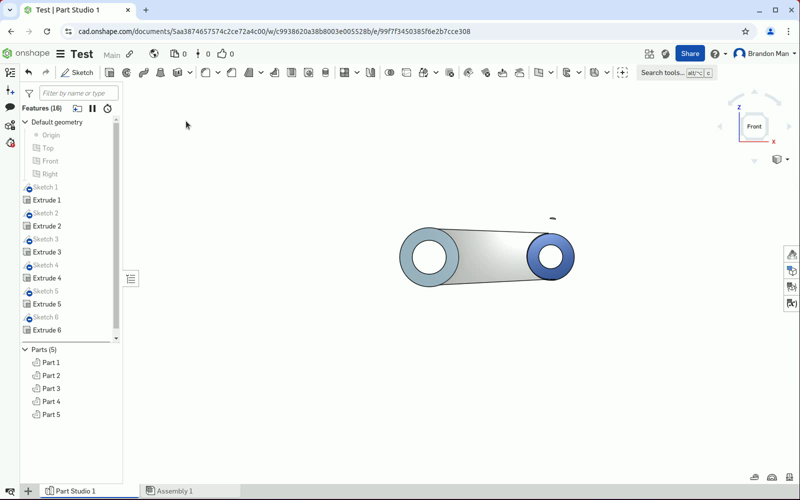
mouse_move(69, 189)
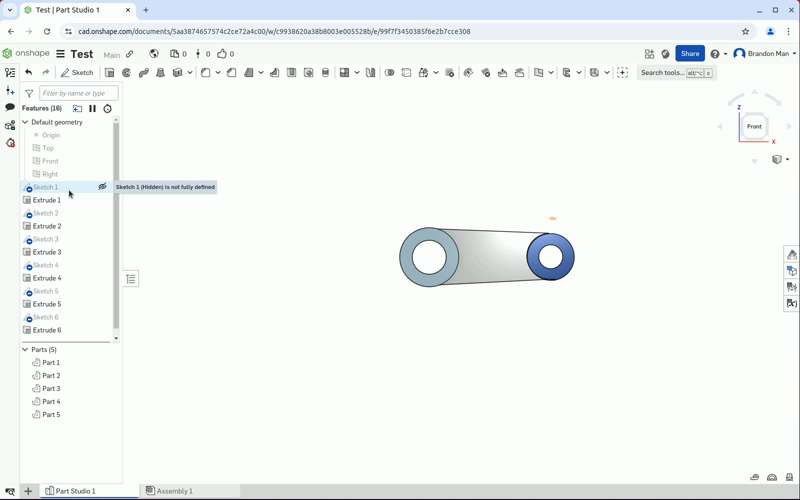
click(69, 189)
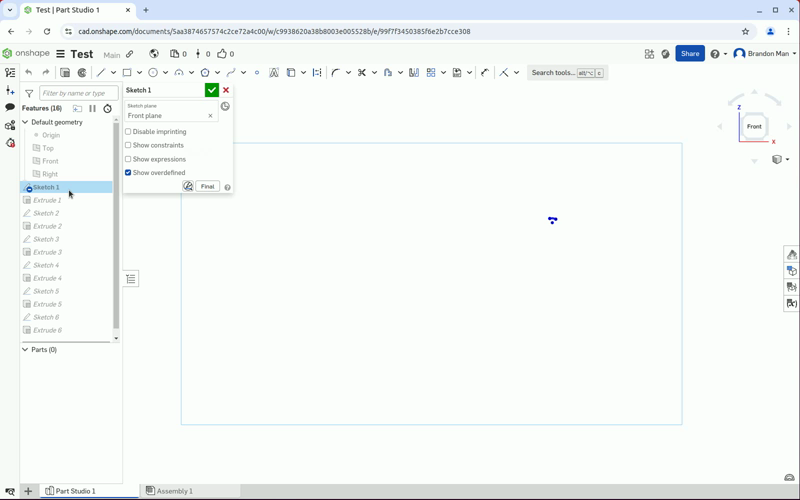
mouse_move(229, 92)
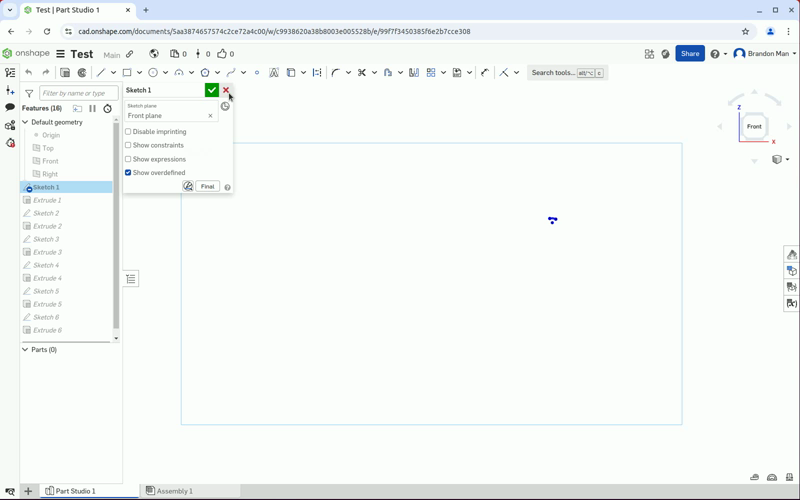
click(229, 92)
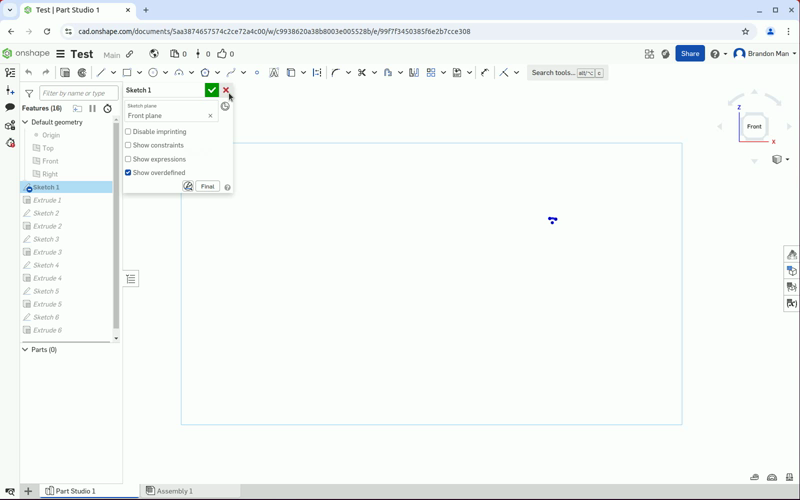
key(shift+s)
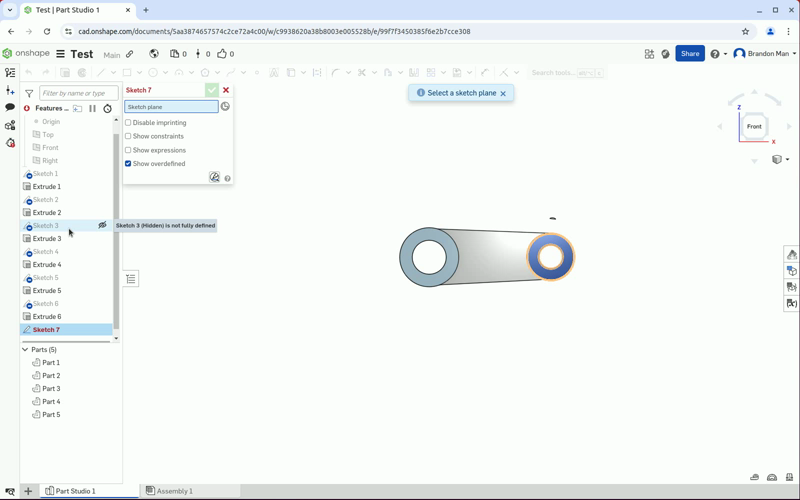
scroll(3)
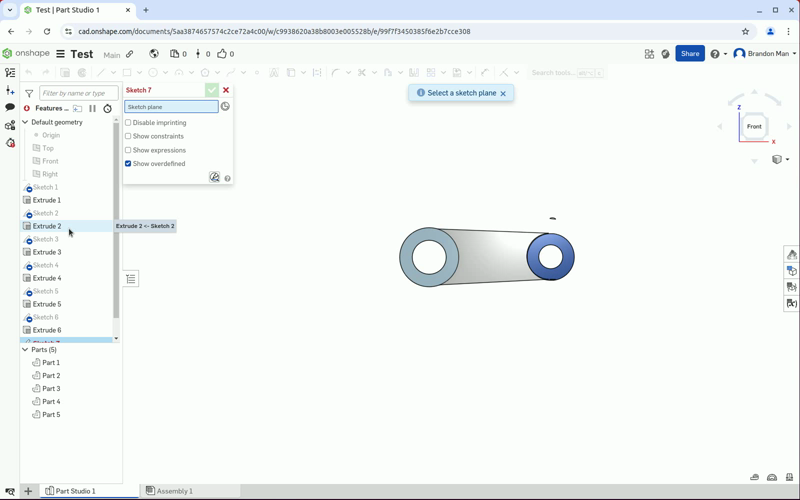
mouse_move(69, 163)
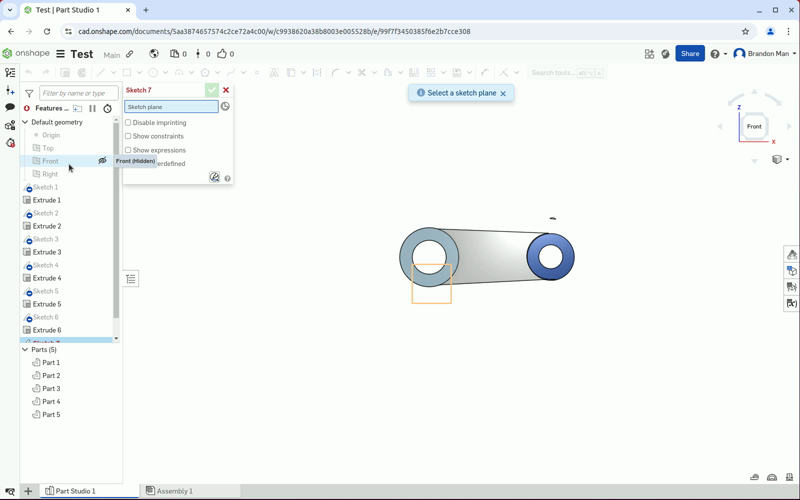
click(69, 163)
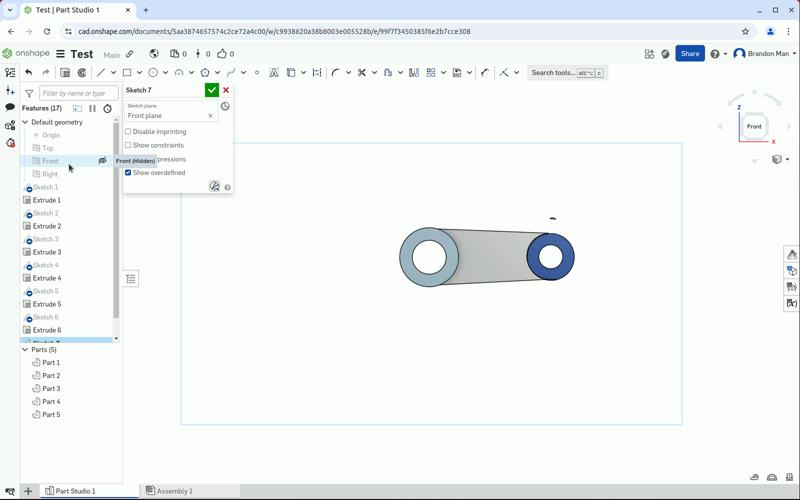
mouse_move(73, 352)
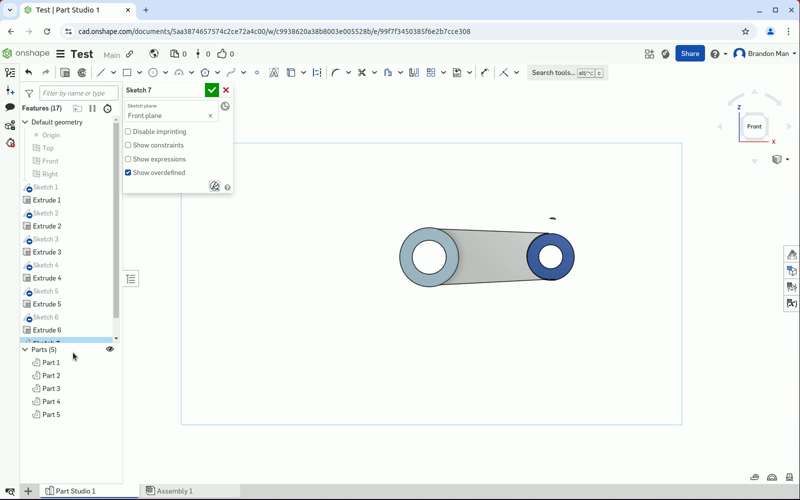
key(y)
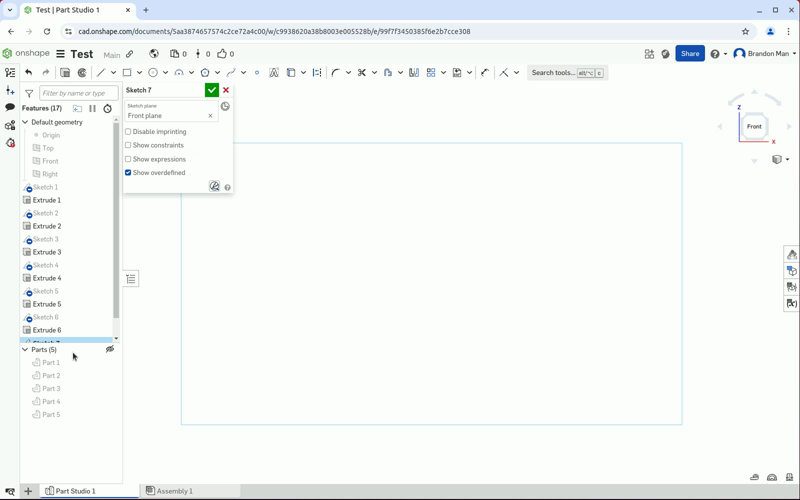
key(l)
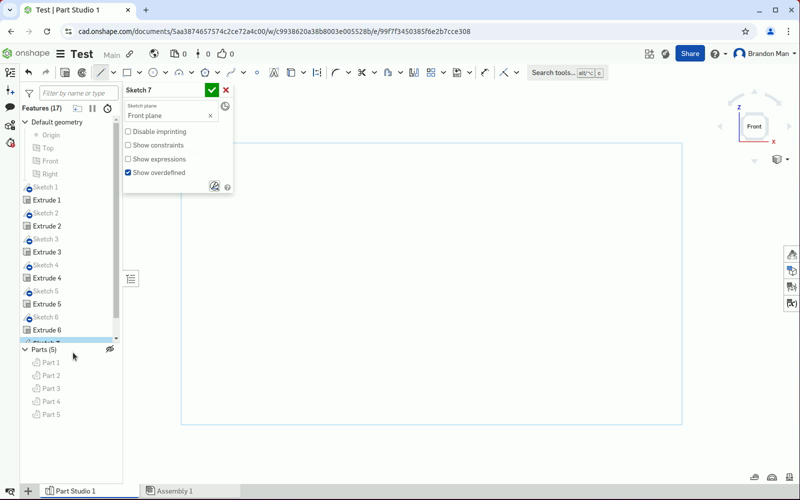
key_down(shift)
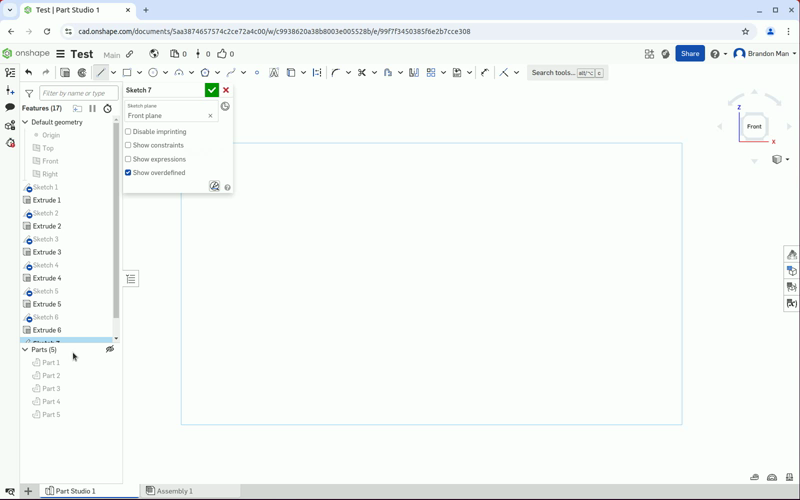
mouse_move(549, 280)
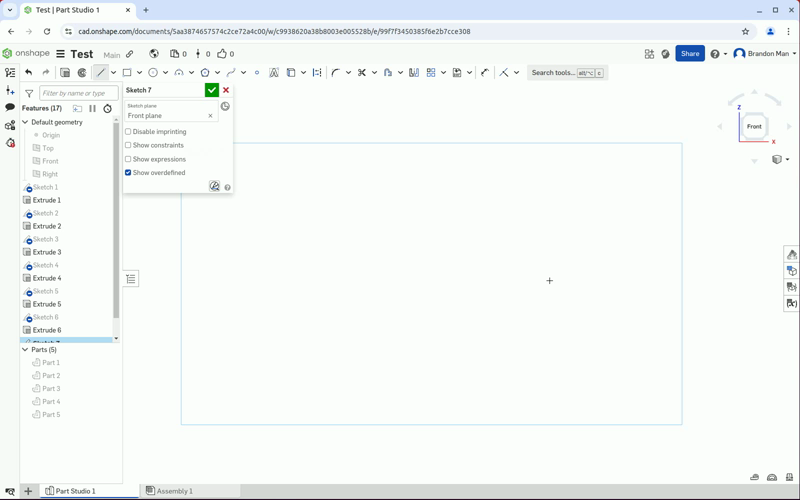
click(549, 280)
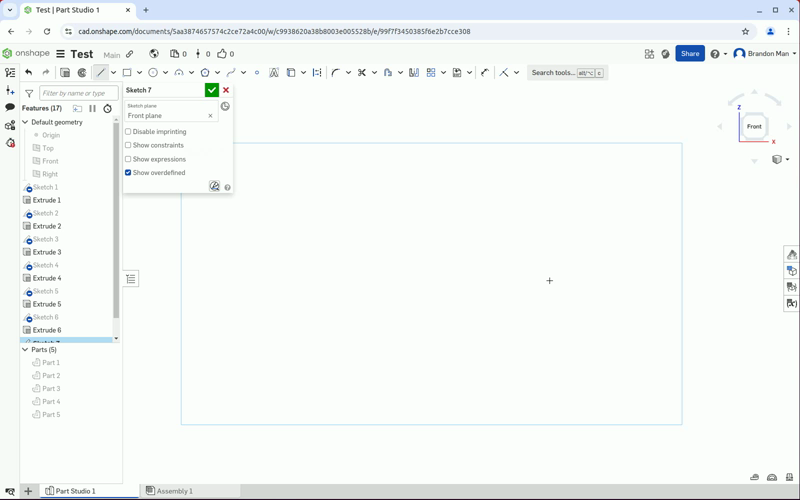
key_up(shift)
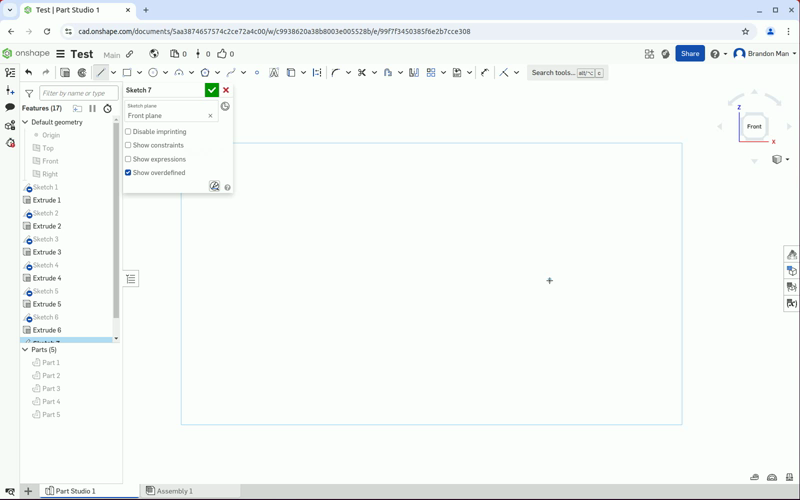
key_down(shift)
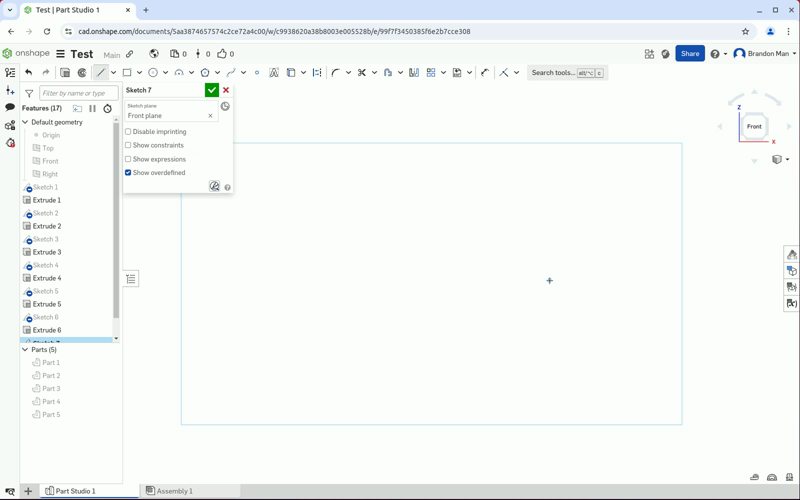
mouse_move(579, 280)
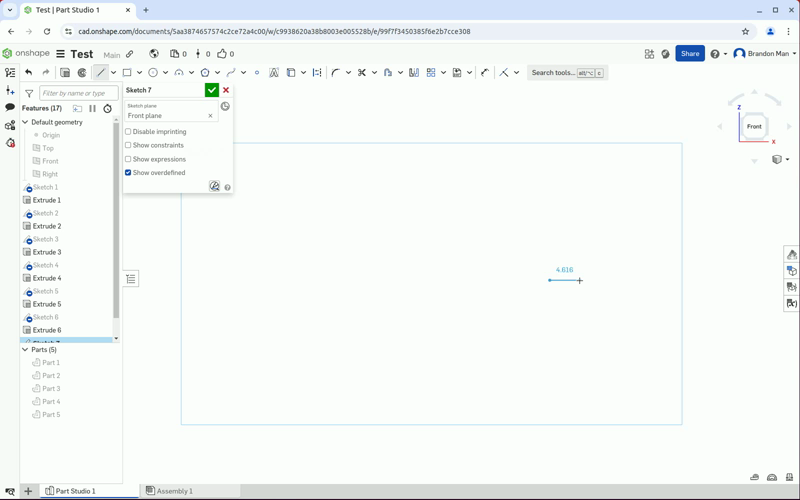
mouse_move(553, 280)
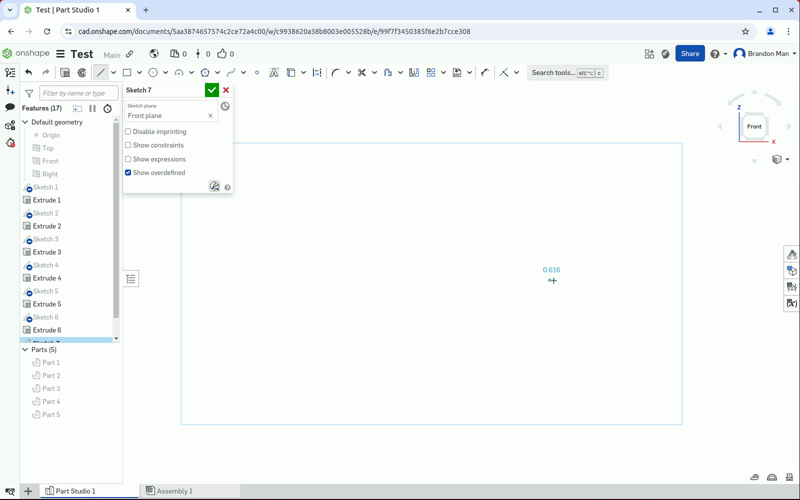
scroll(6)
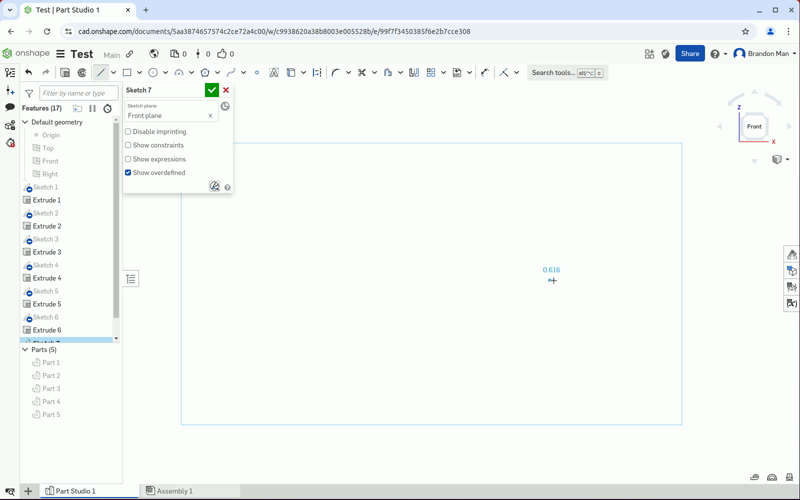
scroll(6)
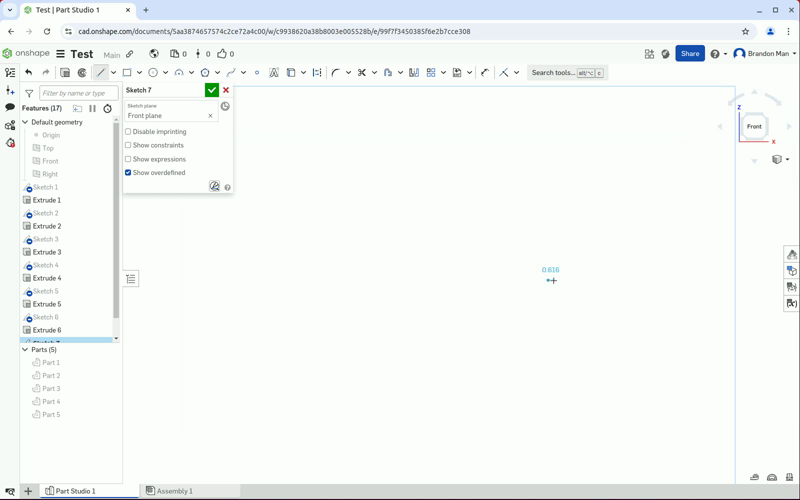
scroll(6)
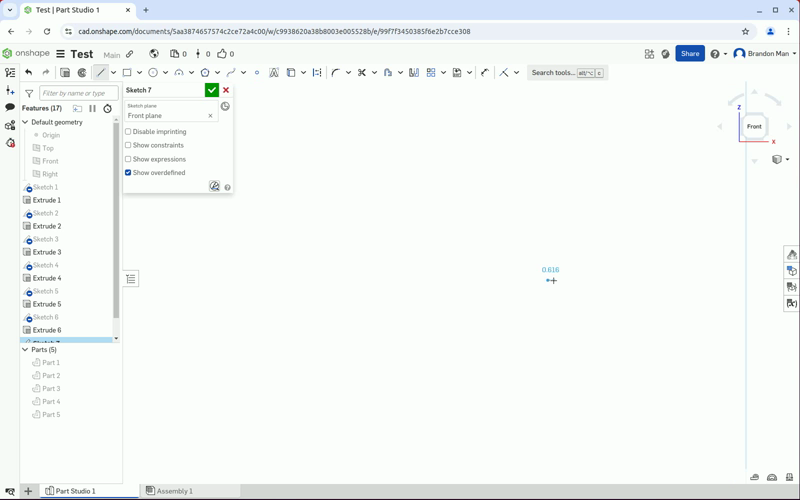
scroll(6)
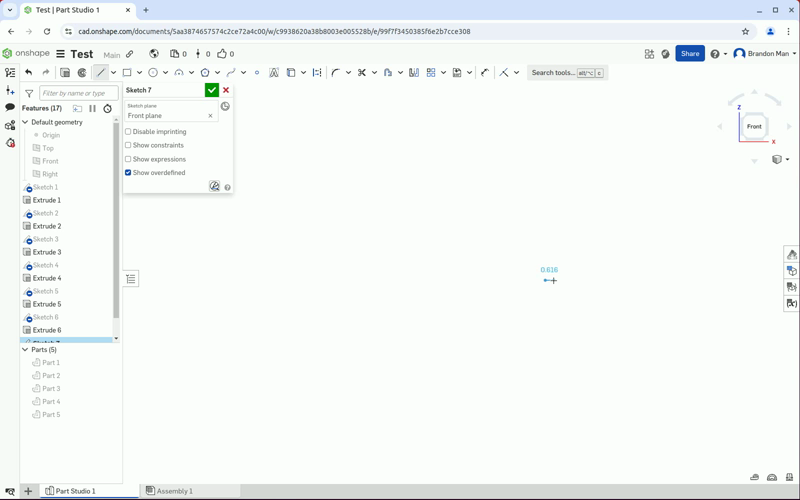
scroll(6)
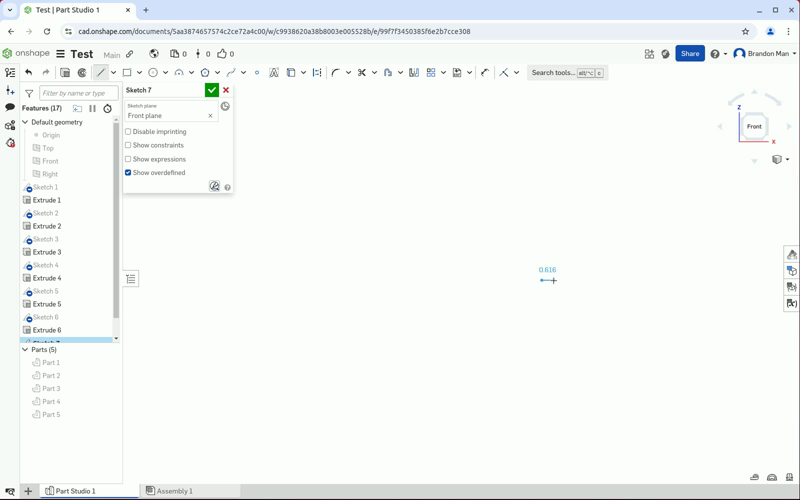
scroll(6)
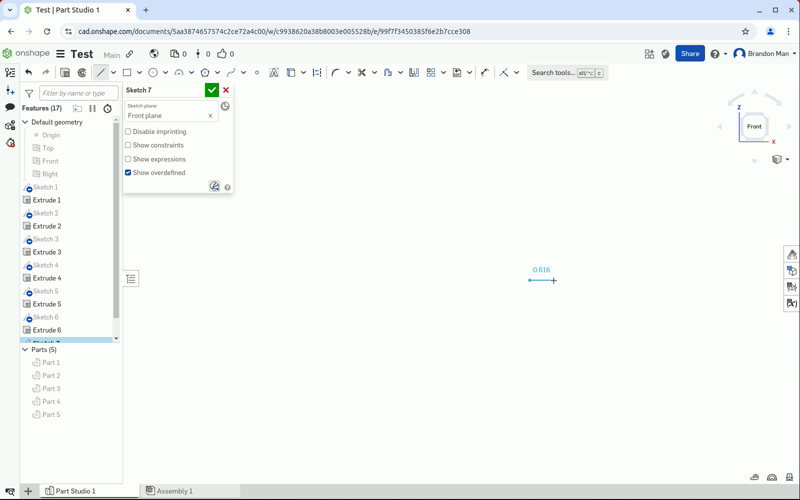
scroll(6)
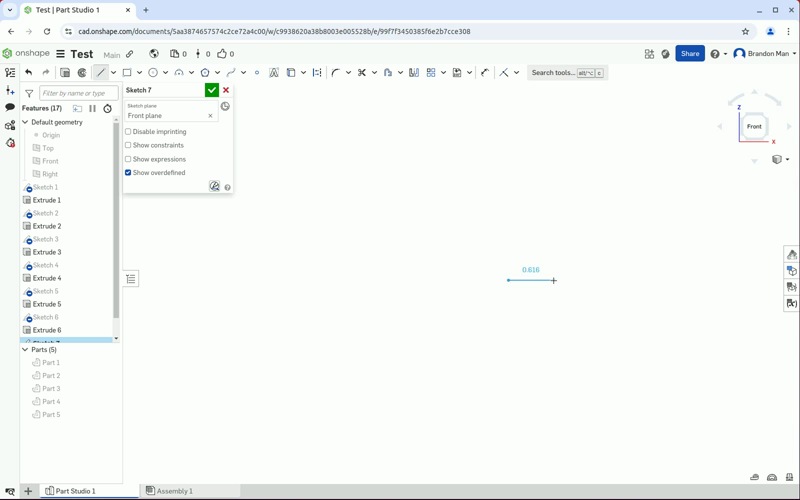
click(553, 280)
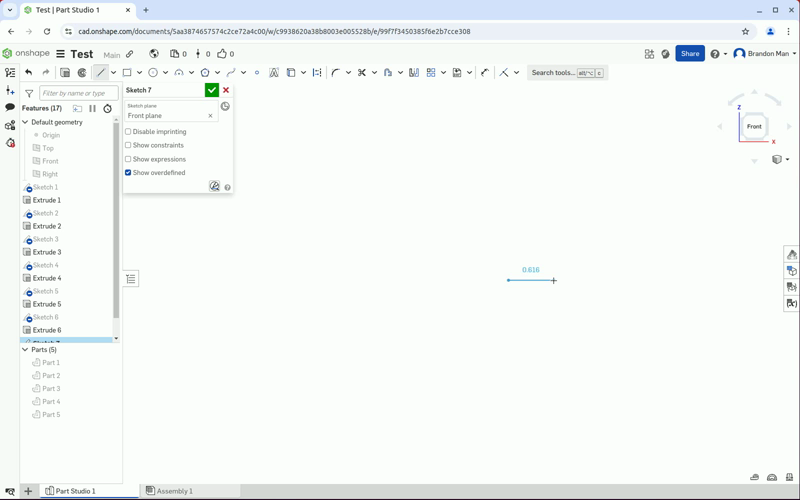
scroll(-6)
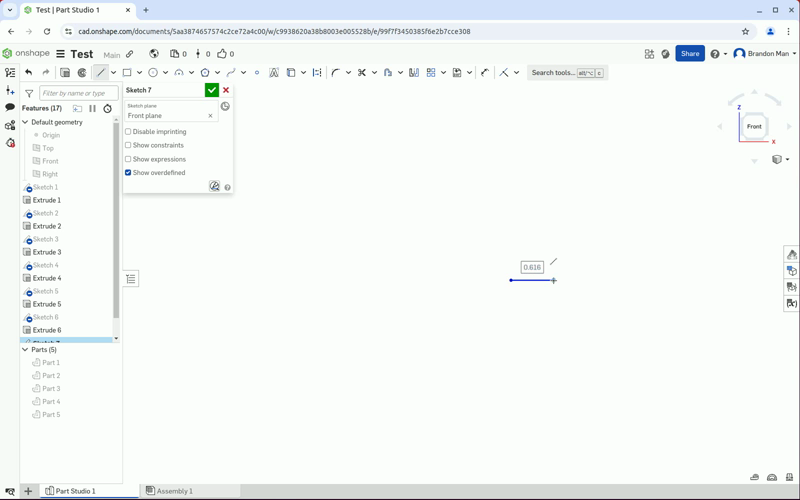
scroll(-6)
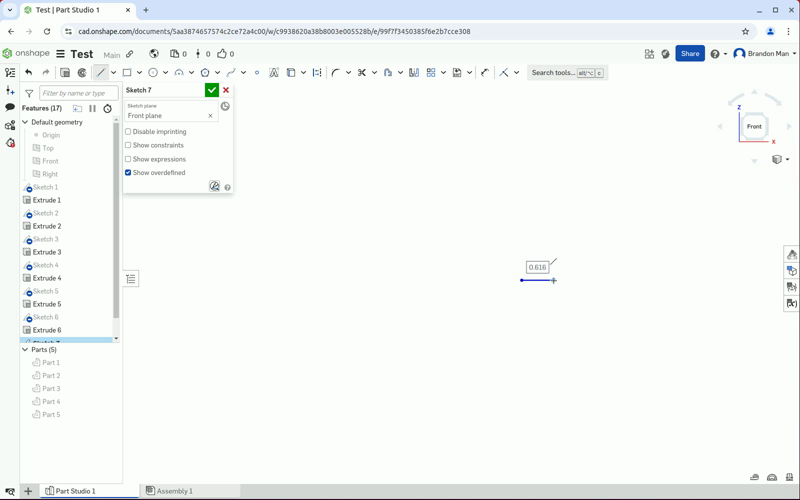
scroll(-6)
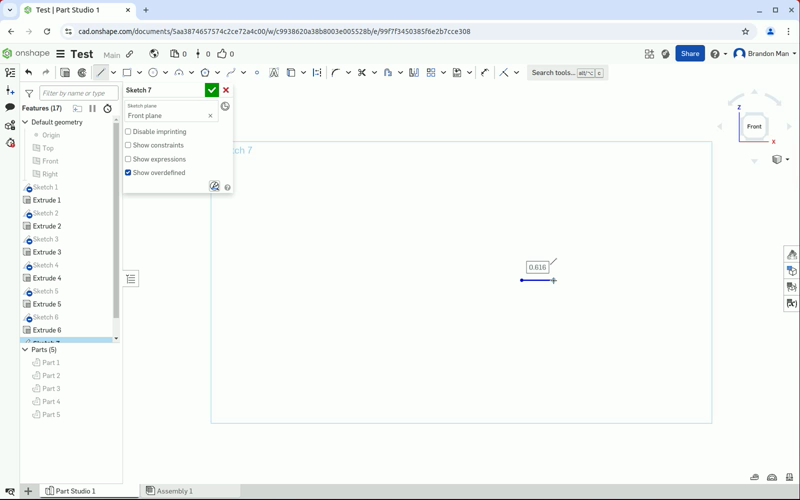
scroll(-6)
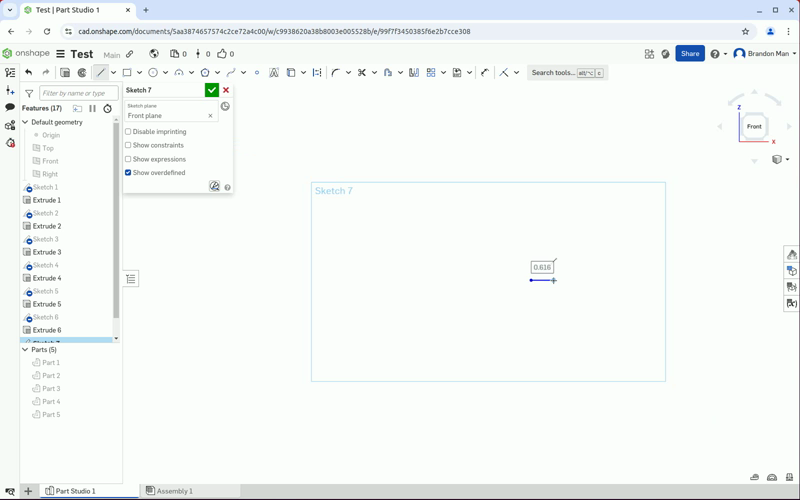
scroll(-6)
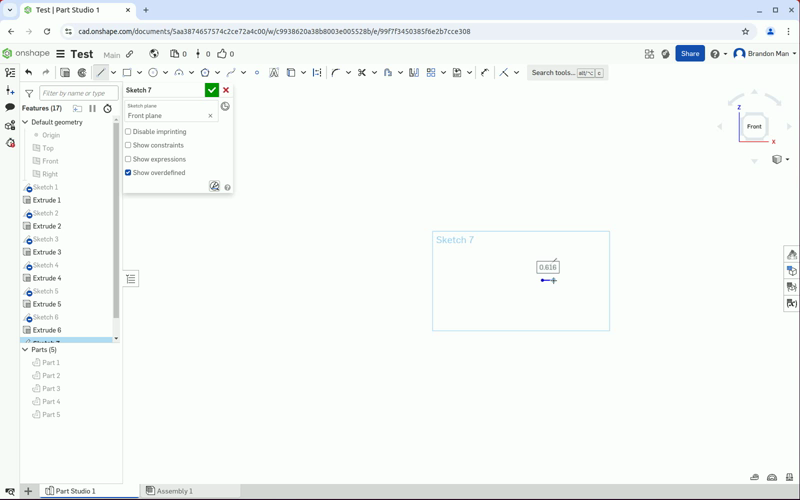
scroll(-6)
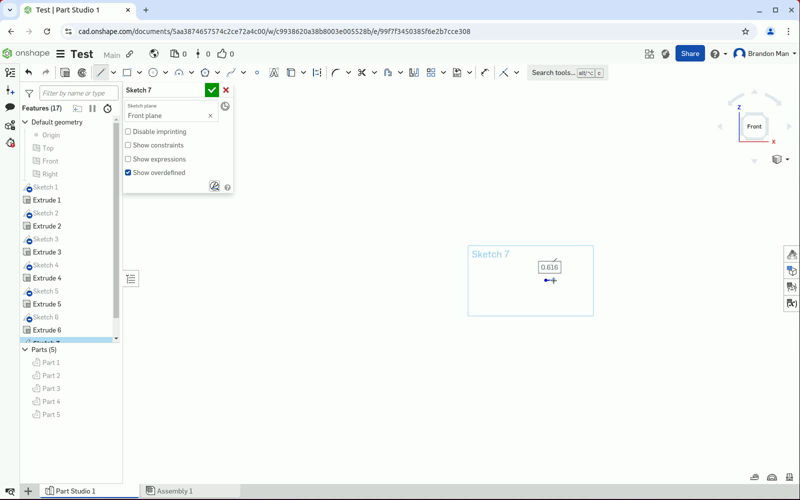
scroll(-6)
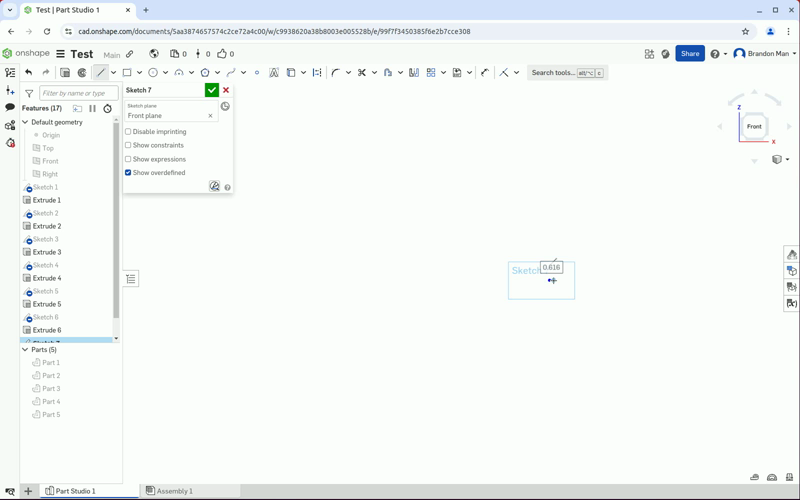
key_up(shift)
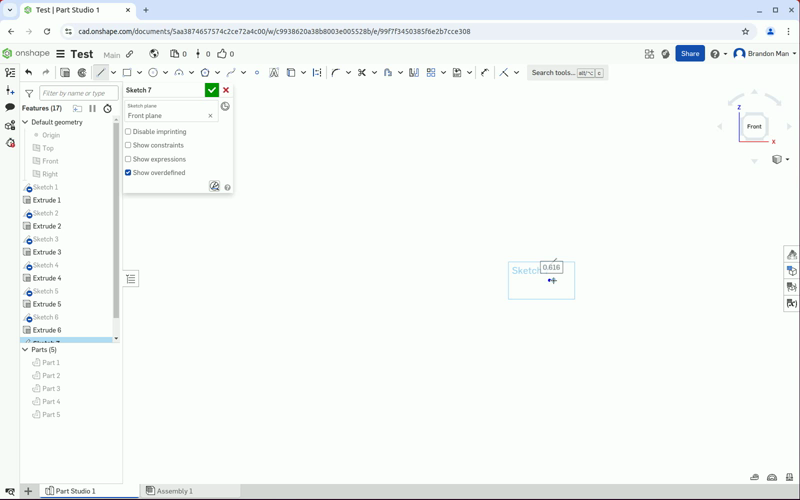
key(esc)
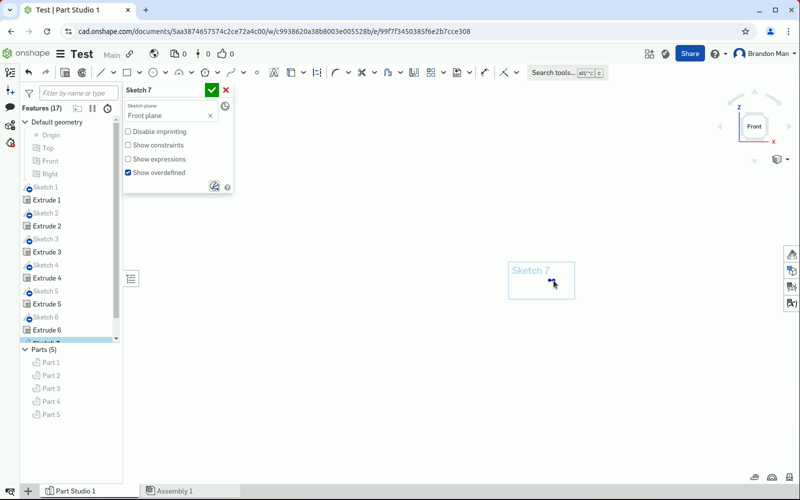
key(a)
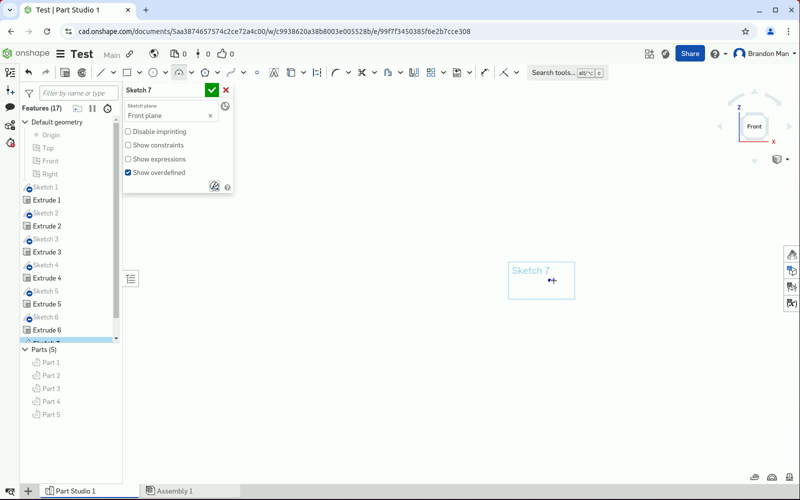
mouse_move(553, 280)
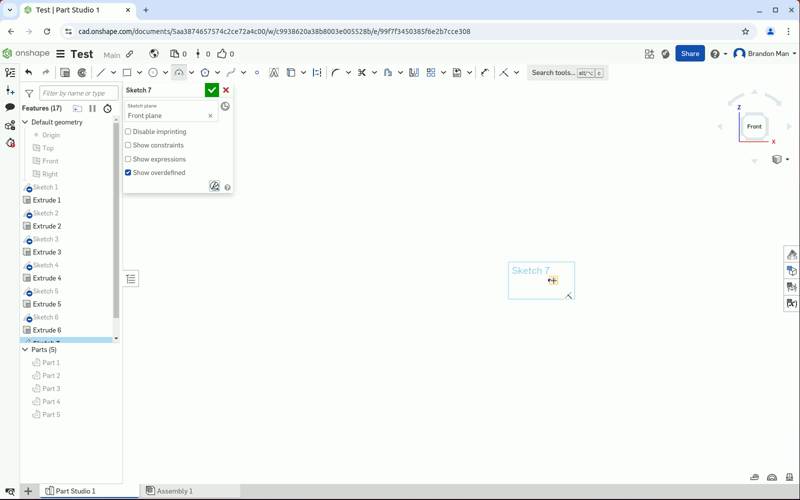
scroll(6)
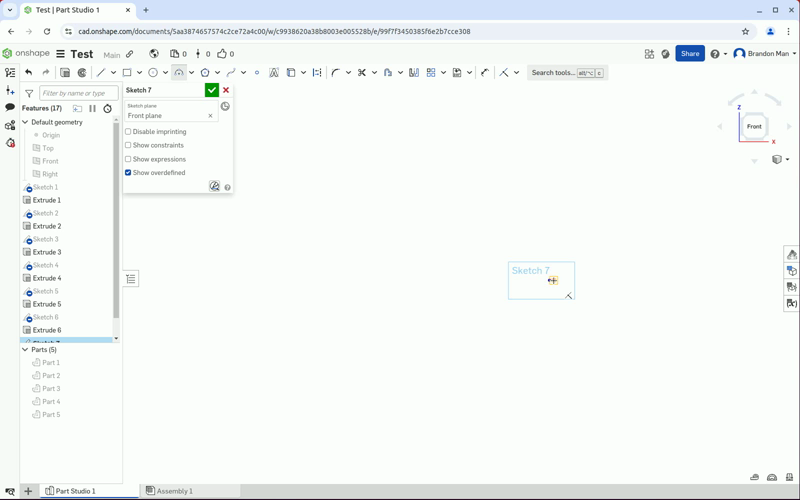
scroll(6)
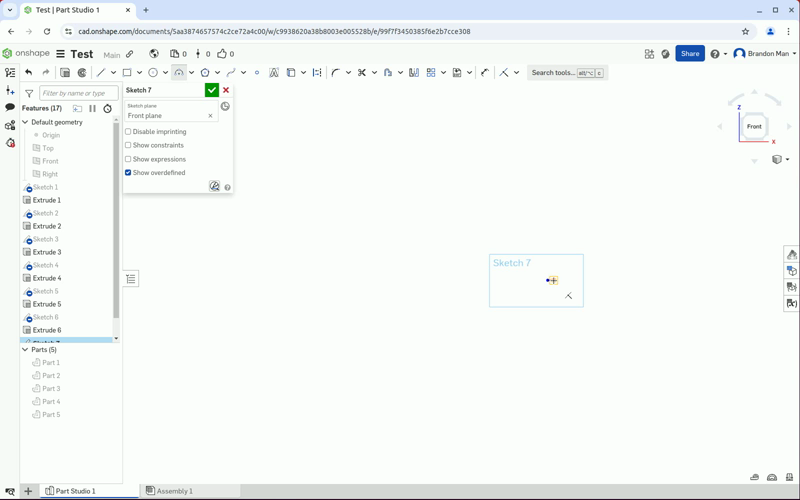
scroll(6)
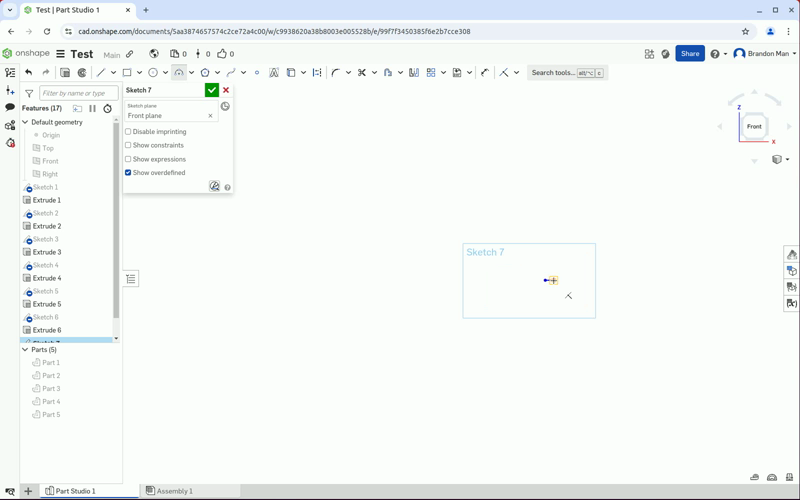
scroll(6)
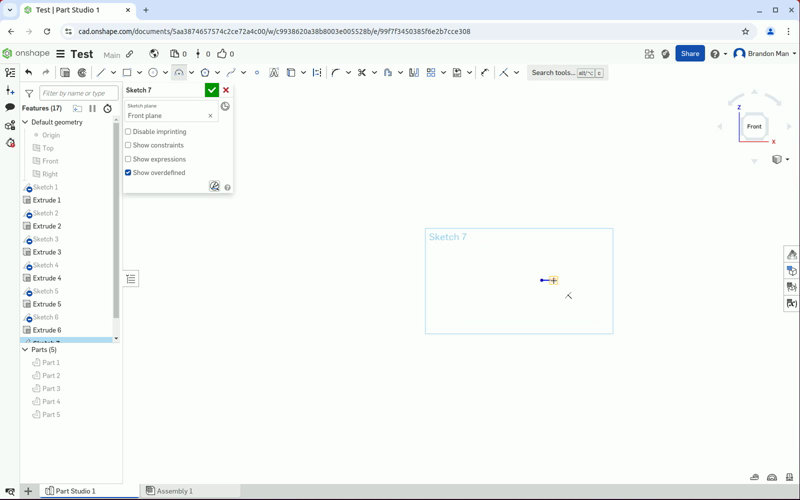
scroll(6)
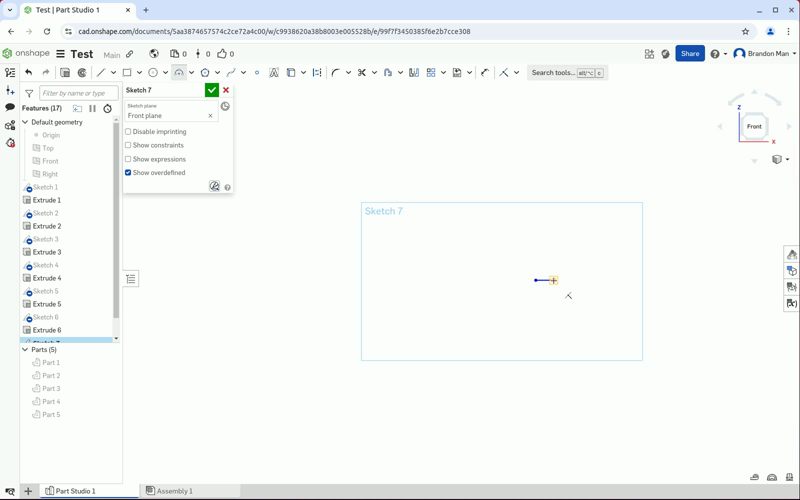
scroll(6)
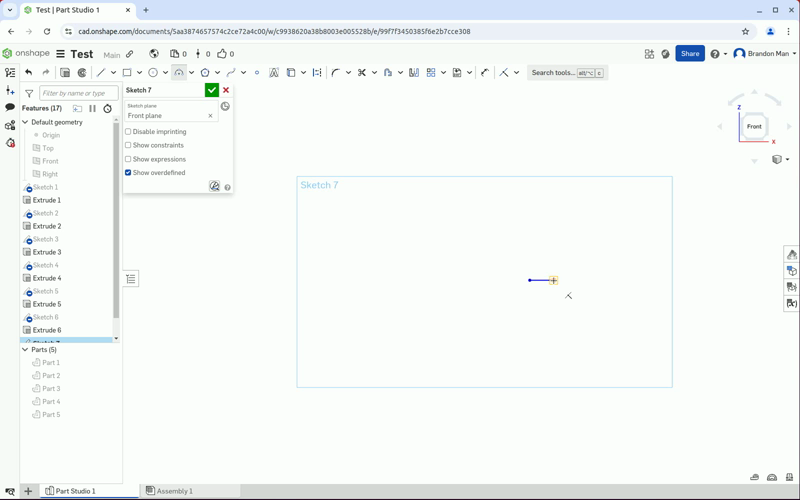
scroll(6)
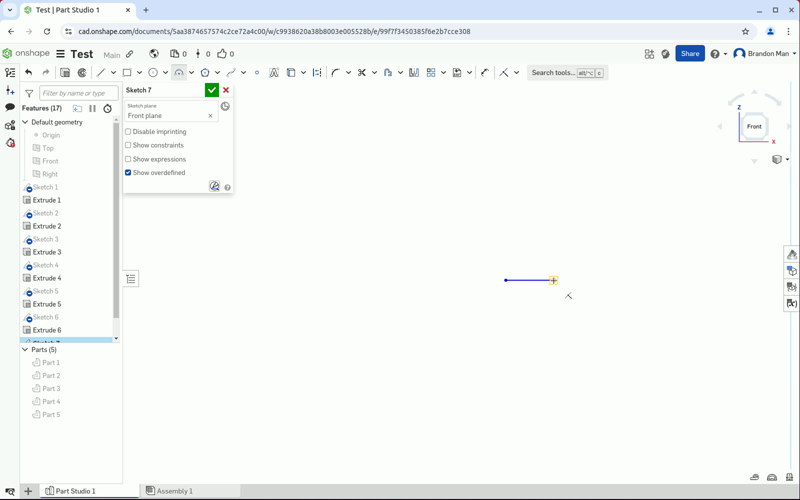
click(553, 280)
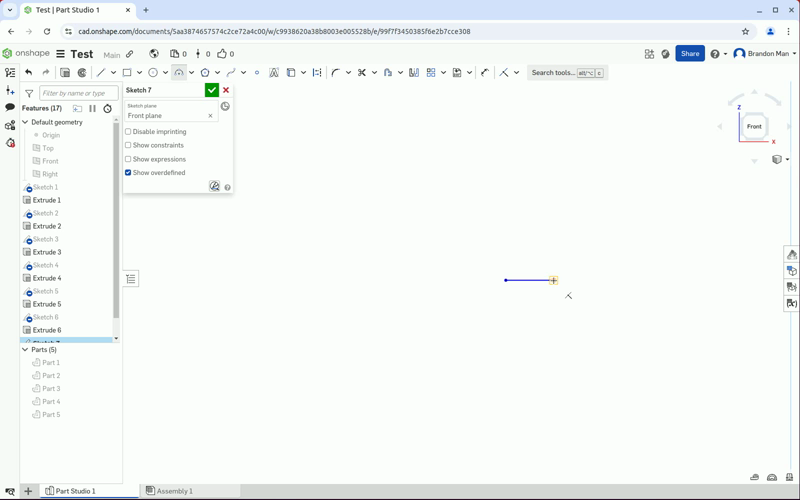
scroll(-6)
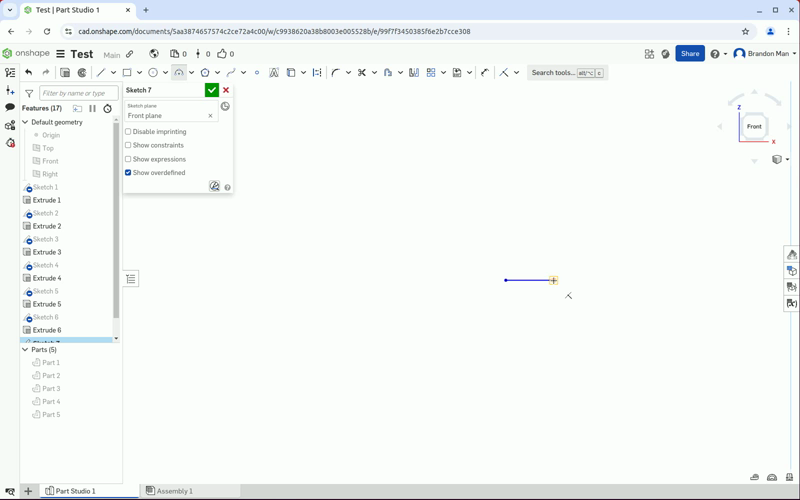
scroll(-6)
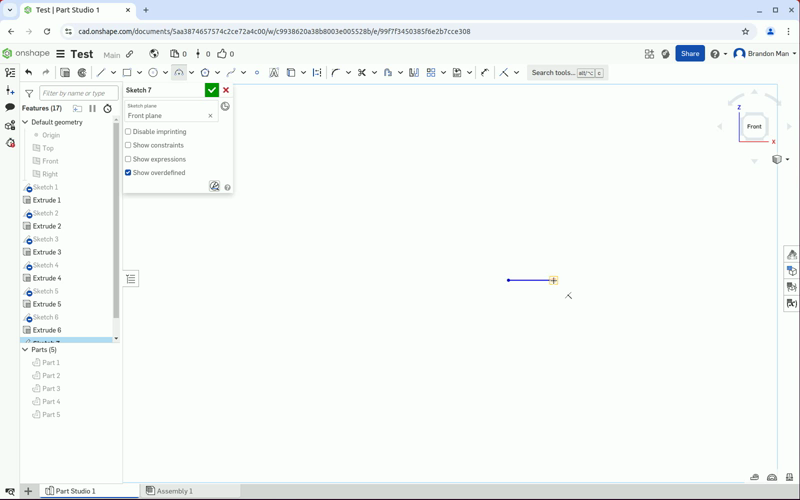
scroll(-6)
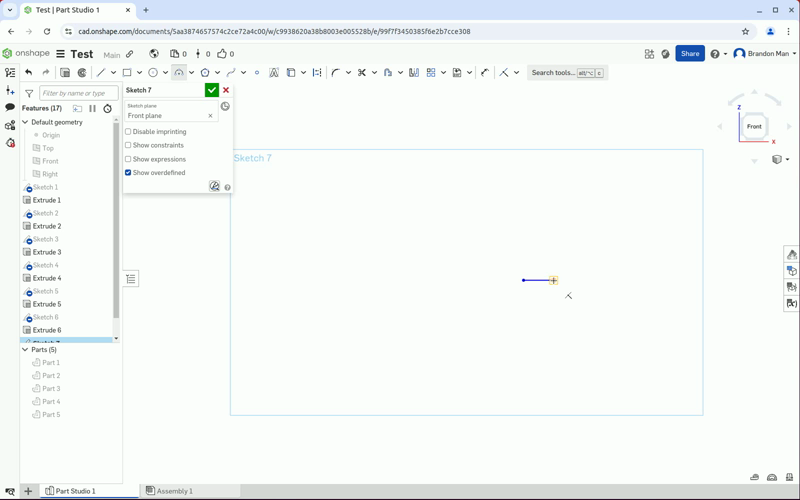
scroll(-6)
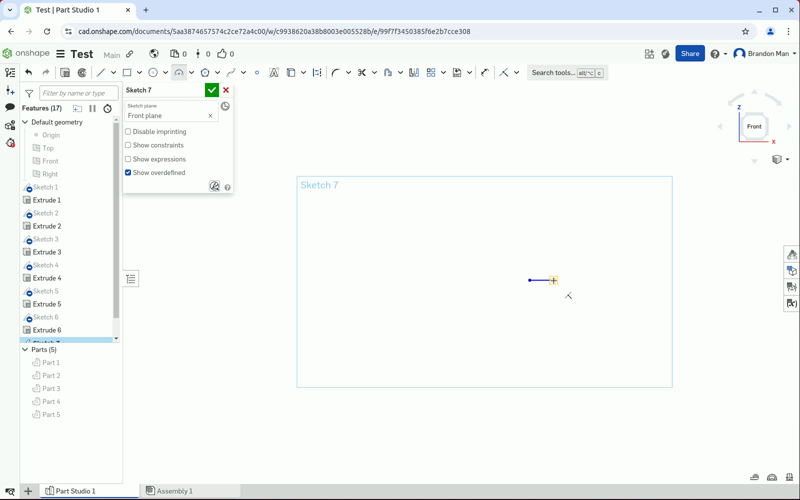
scroll(-6)
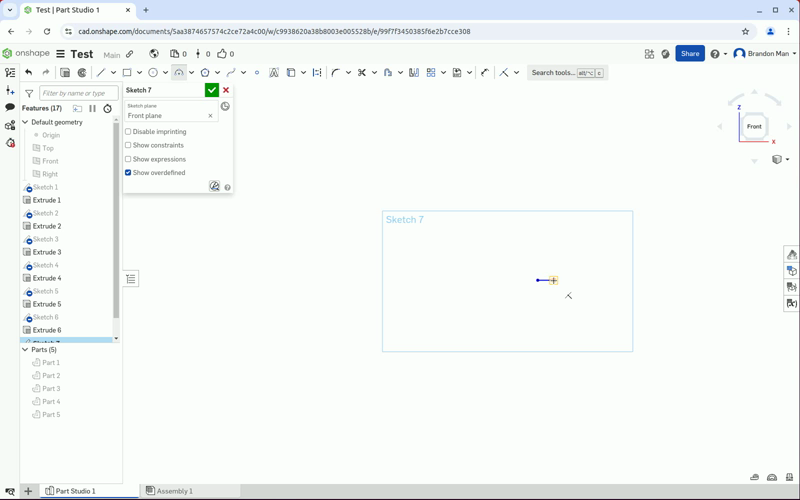
scroll(-6)
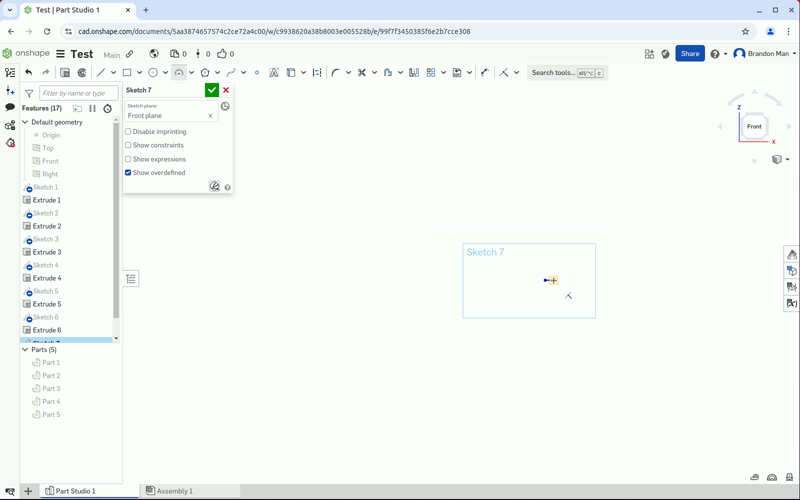
scroll(-6)
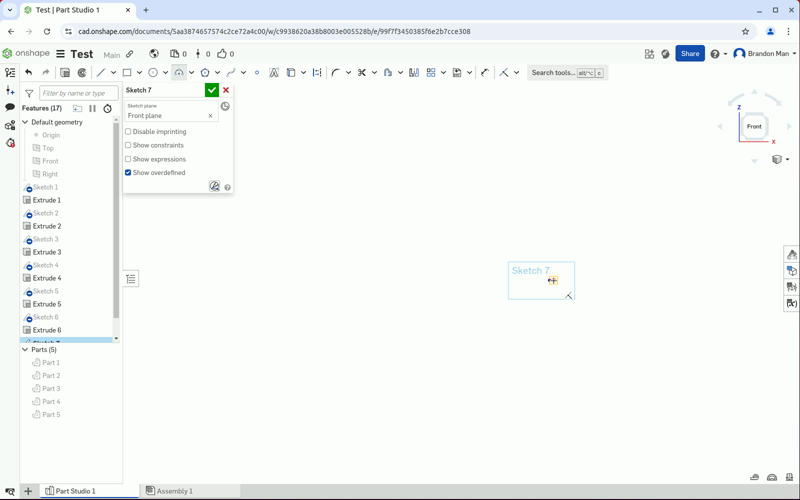
key_down(shift)
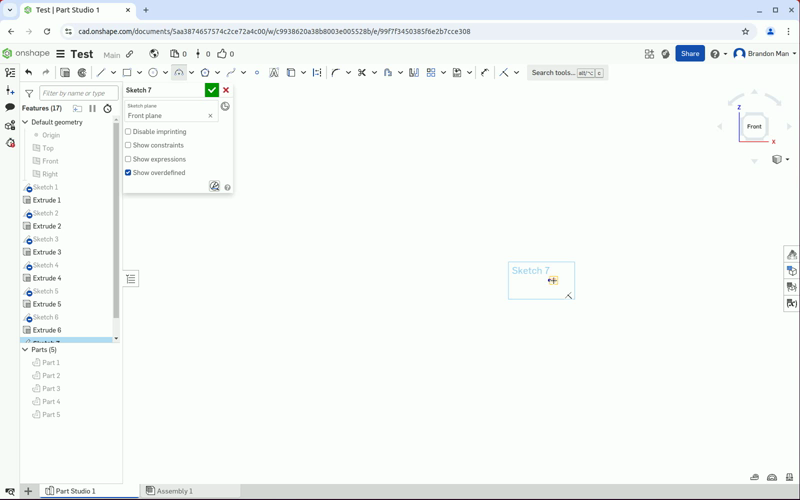
mouse_move(553, 233)
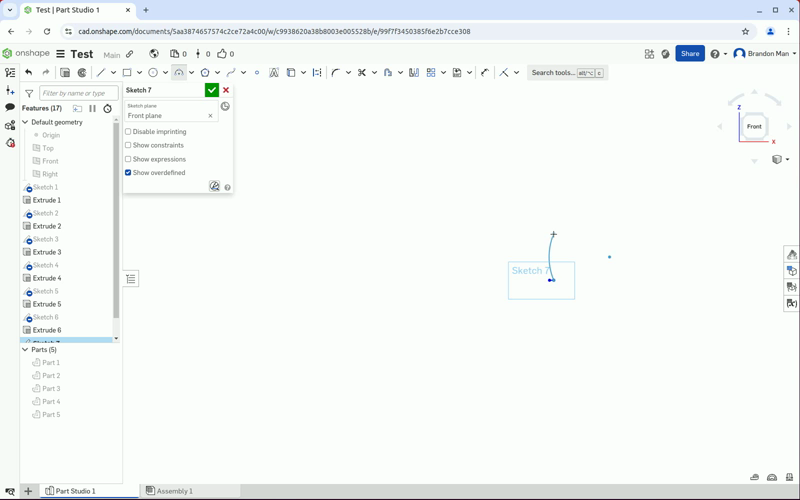
click(553, 233)
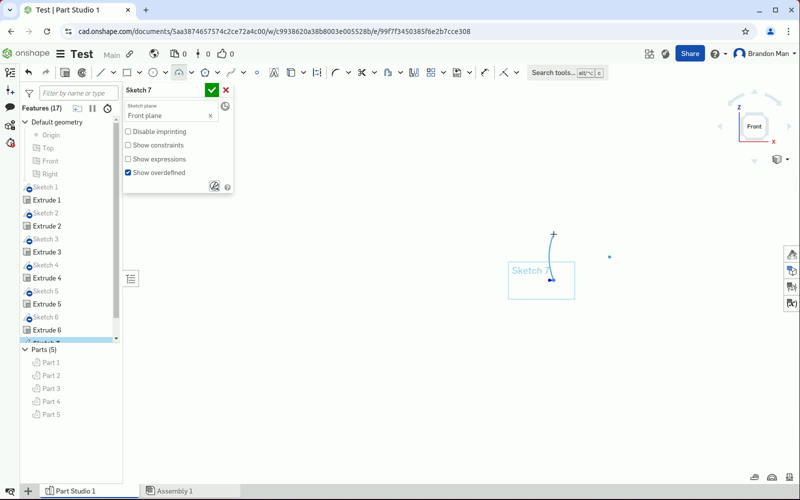
mouse_move(574, 256)
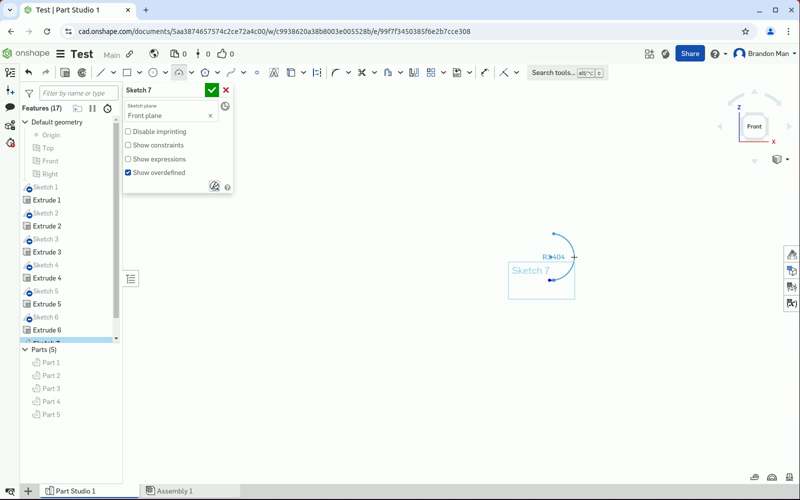
click(574, 256)
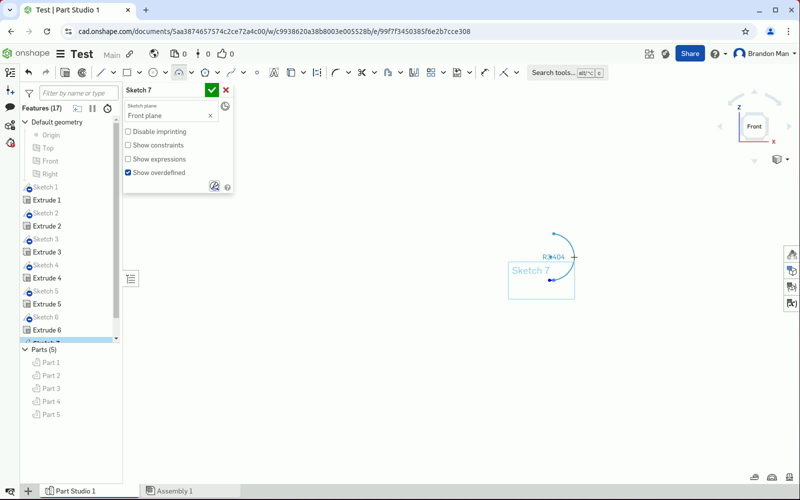
key_up(shift)
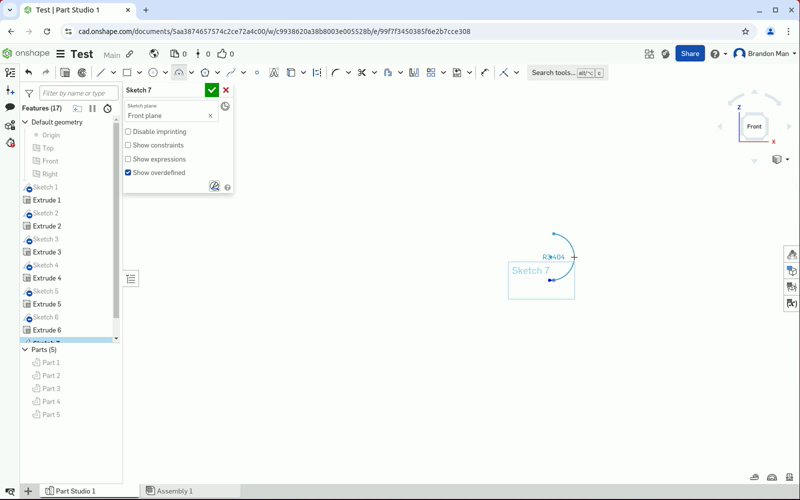
key(esc)
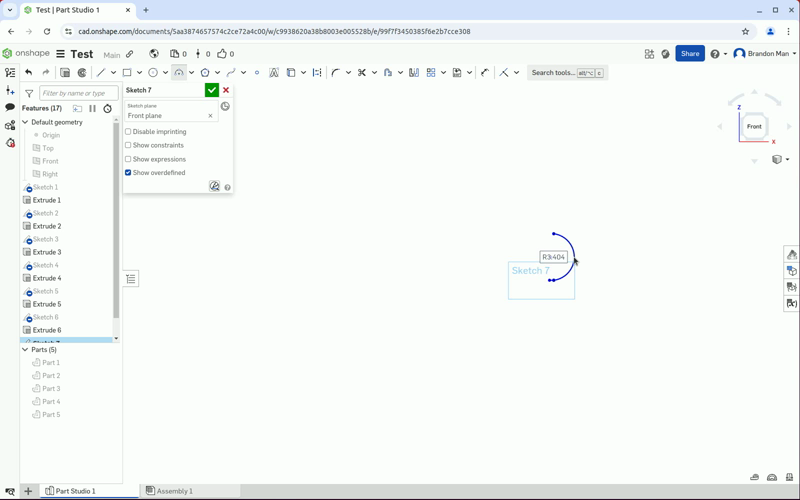
key(l)
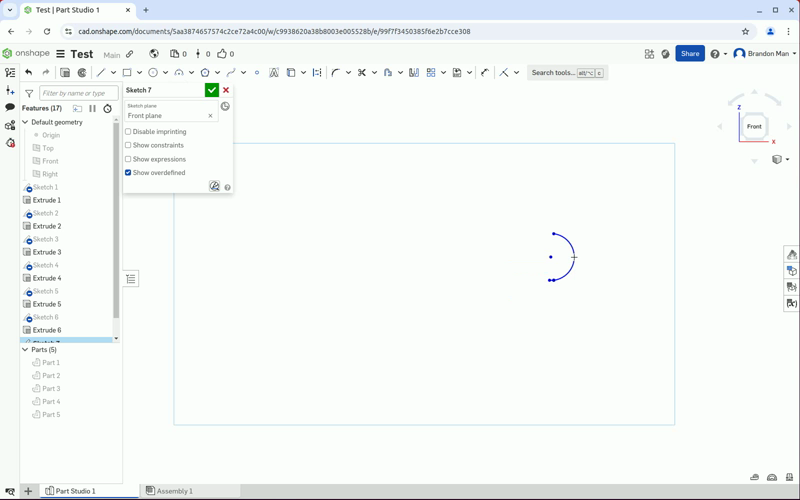
mouse_move(553, 233)
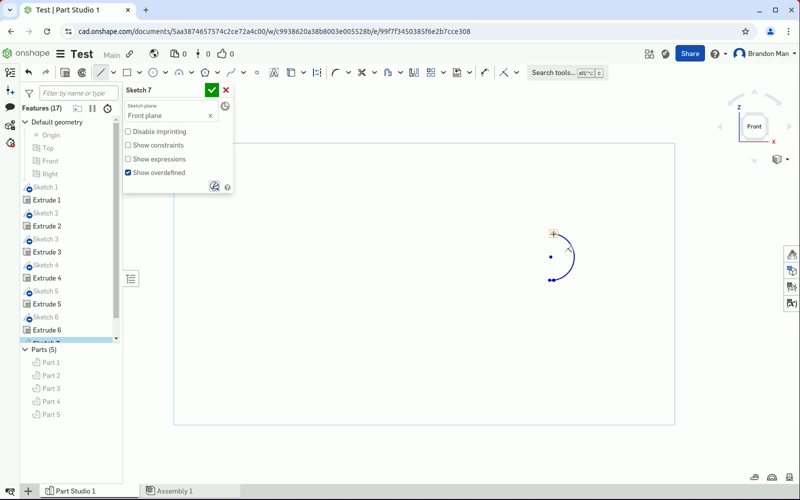
click(553, 233)
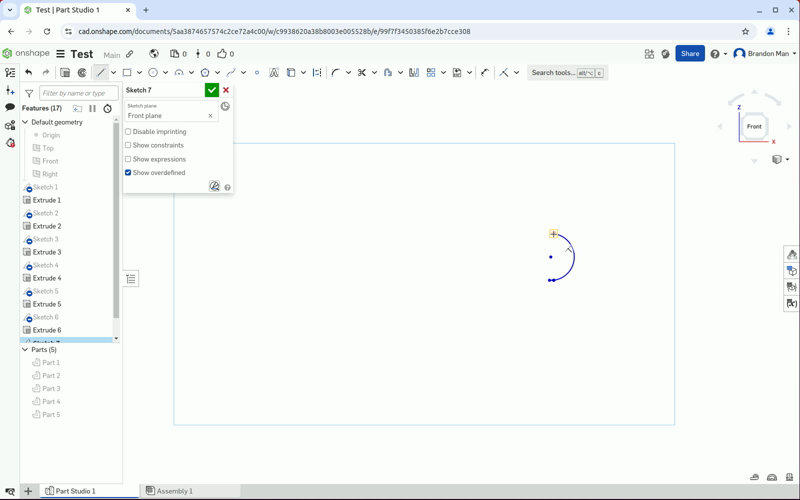
key_down(shift)
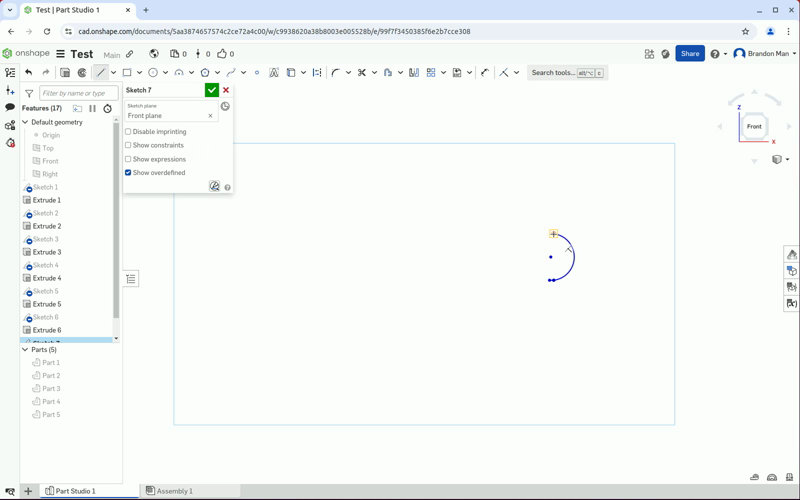
mouse_move(583, 233)
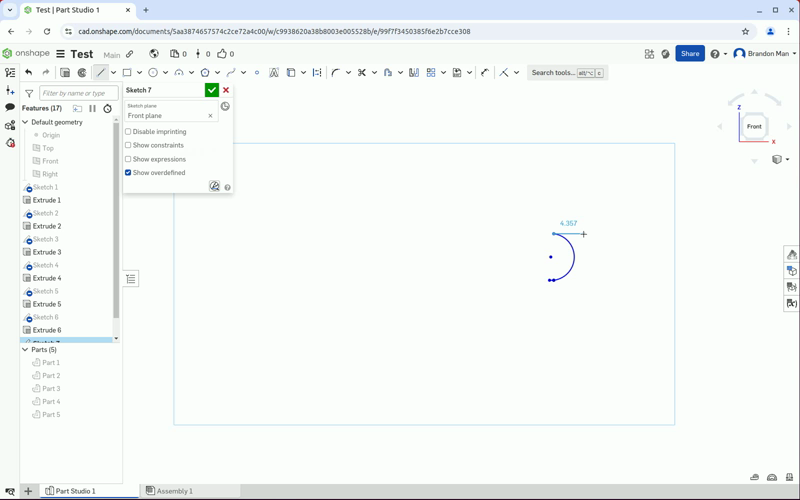
mouse_move(549, 233)
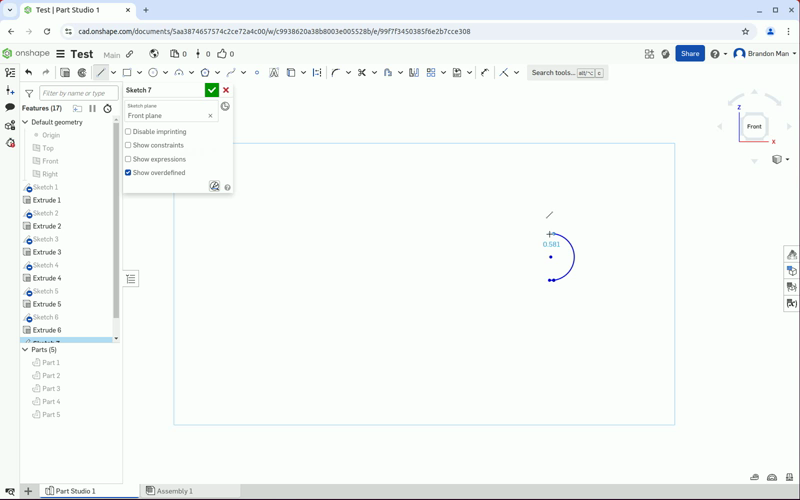
scroll(6)
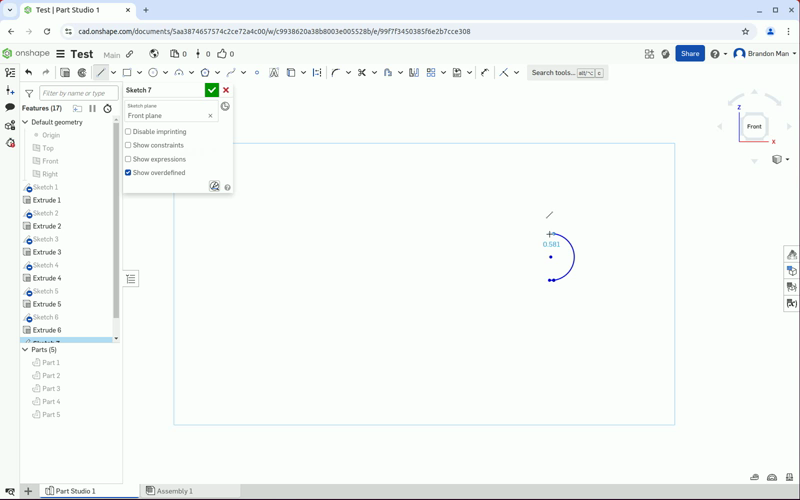
scroll(6)
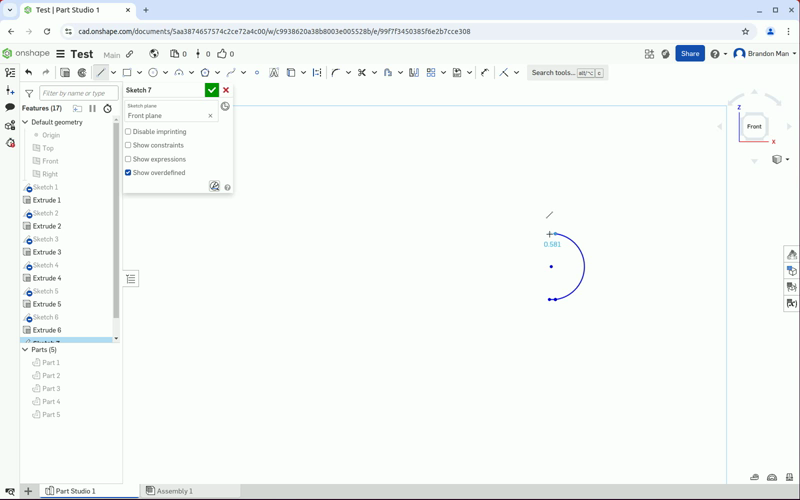
scroll(6)
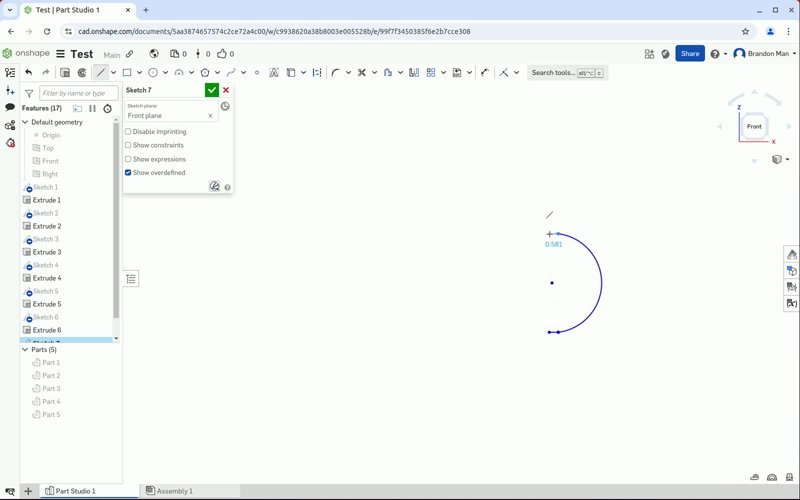
scroll(6)
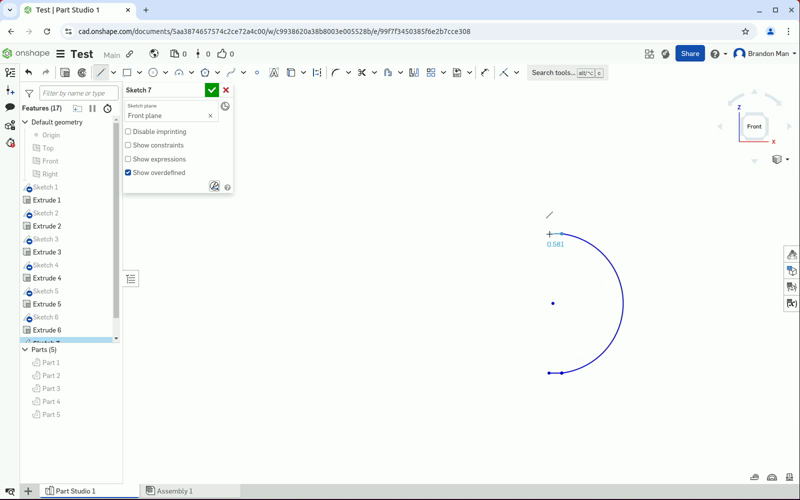
scroll(6)
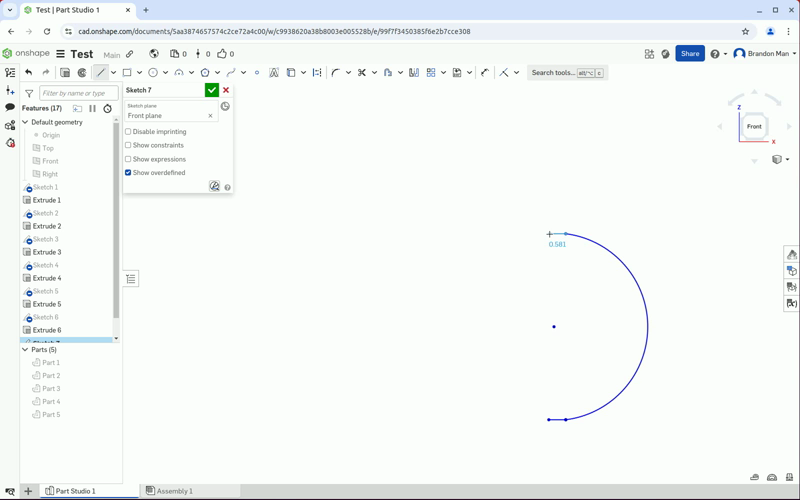
scroll(6)
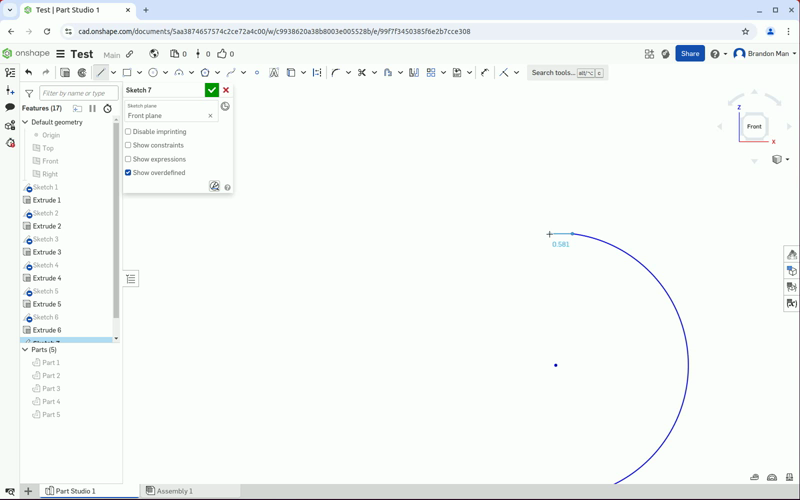
scroll(6)
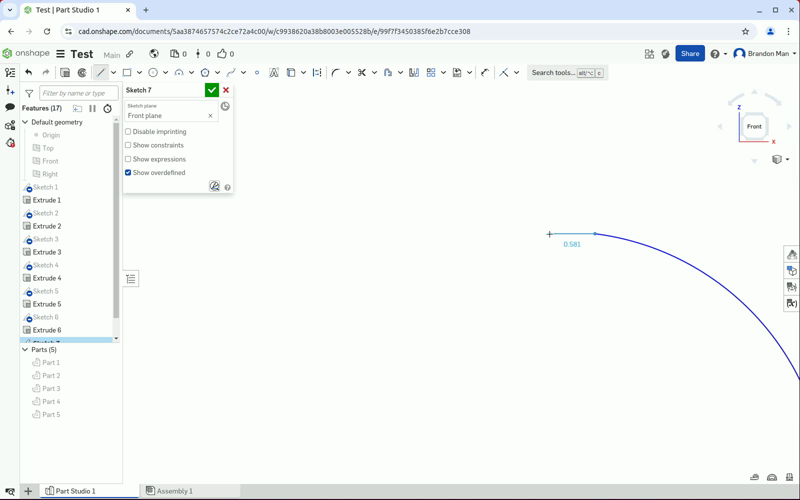
click(549, 233)
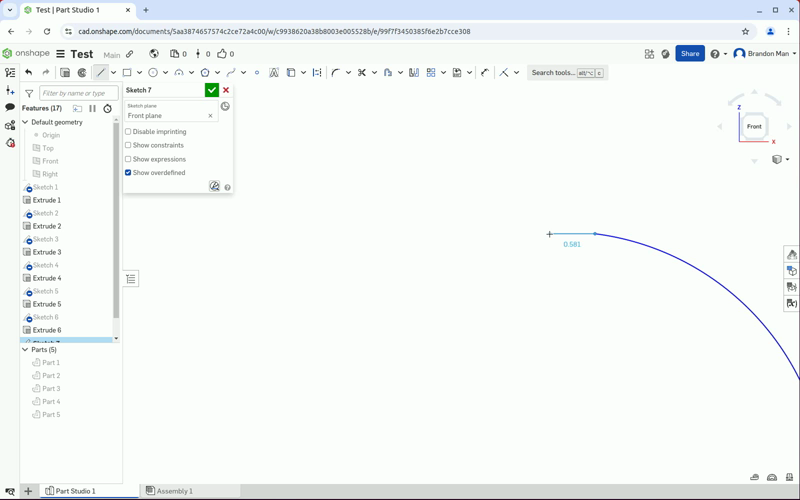
scroll(-6)
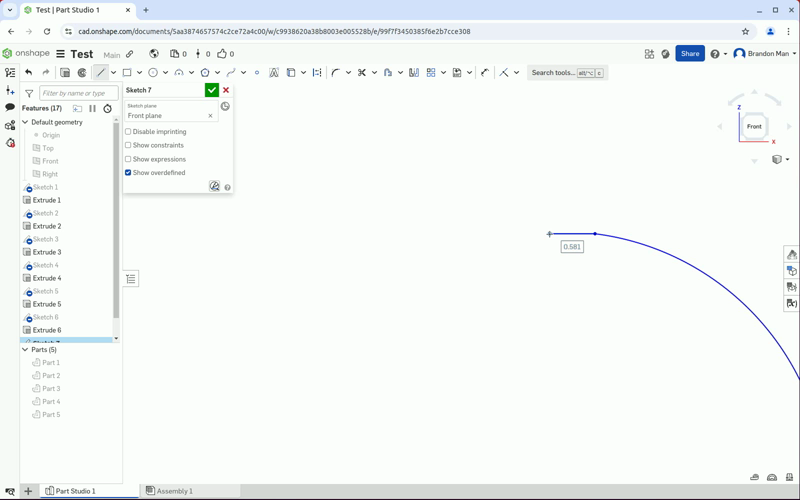
scroll(-6)
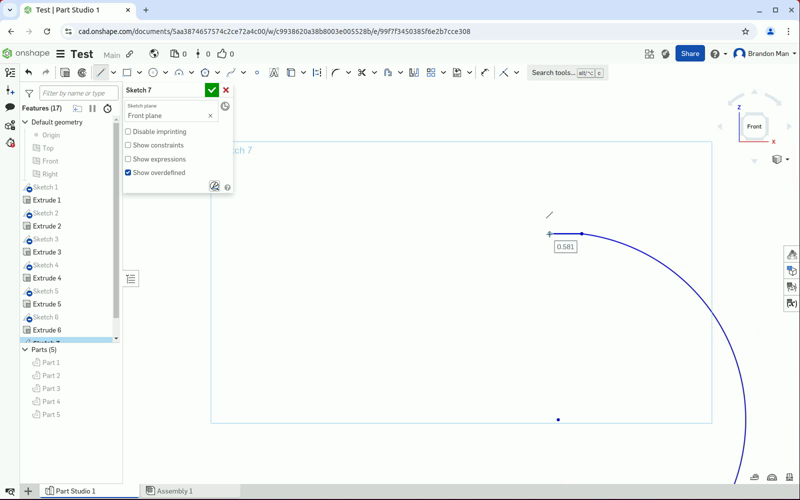
scroll(-6)
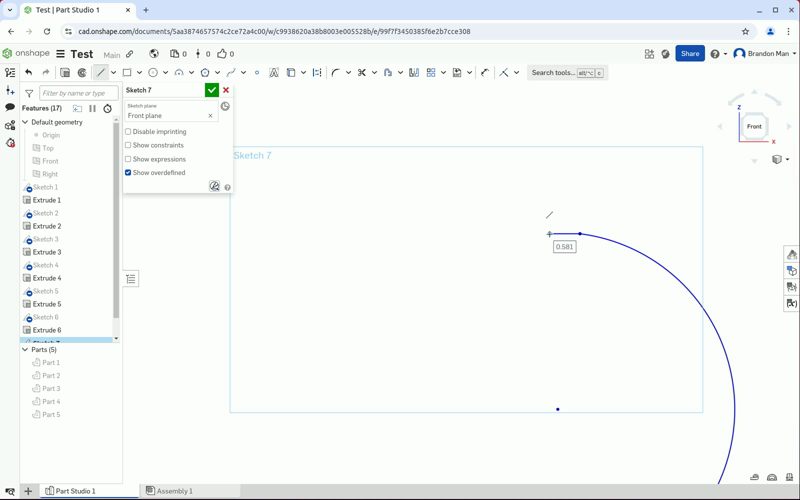
scroll(-6)
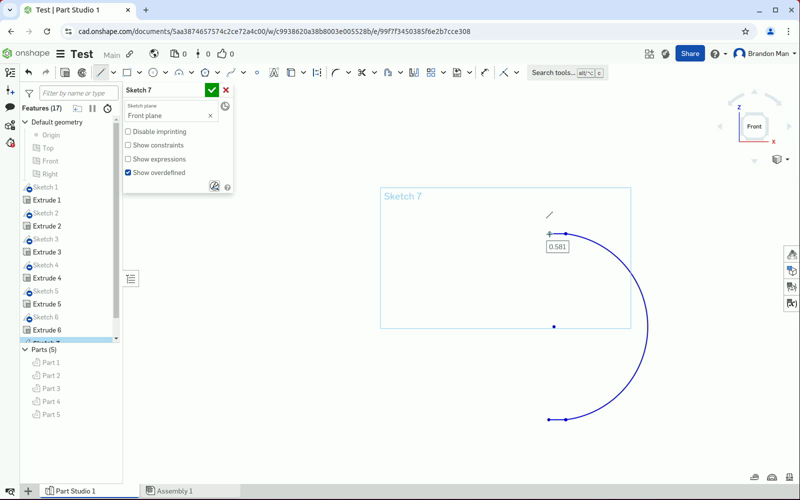
scroll(-6)
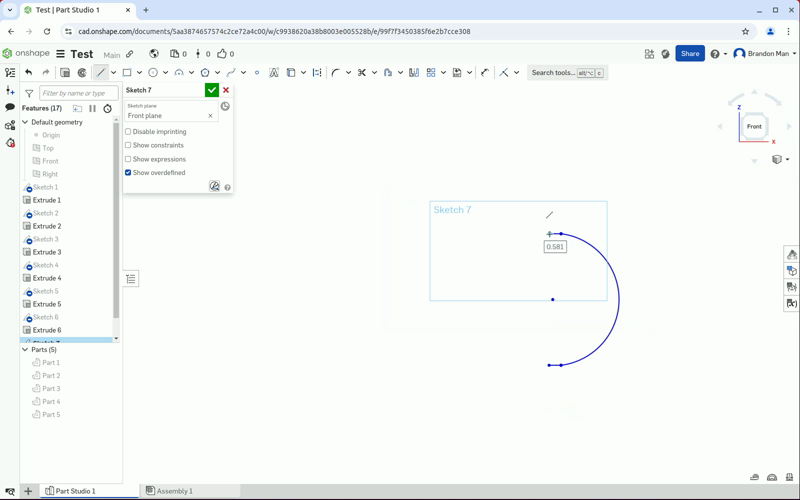
scroll(-6)
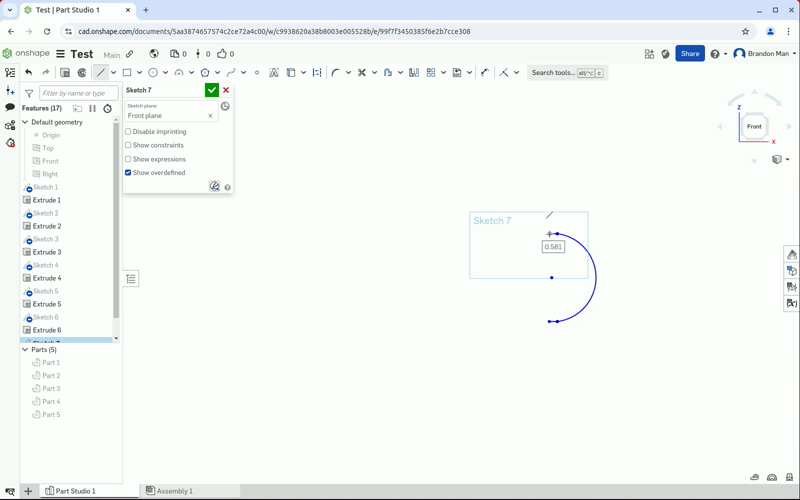
scroll(-6)
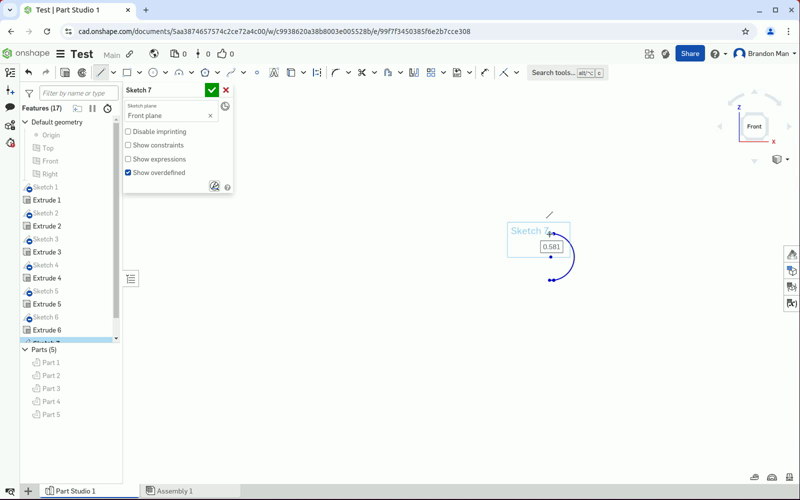
key_up(shift)
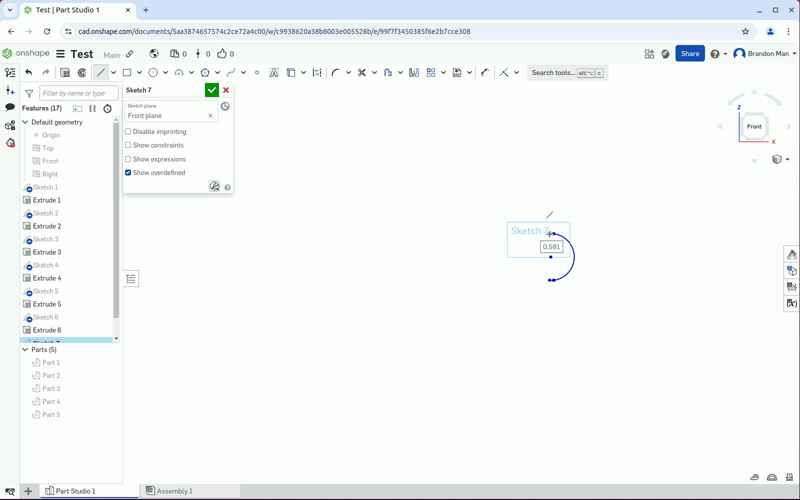
key(esc)
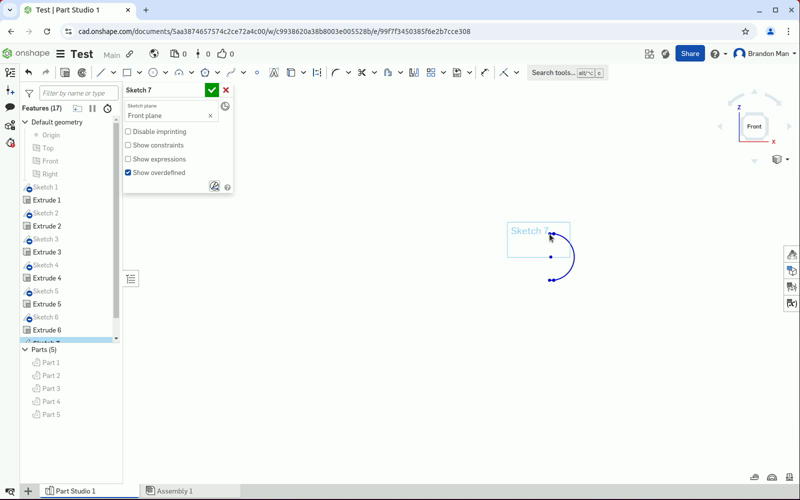
key(a)
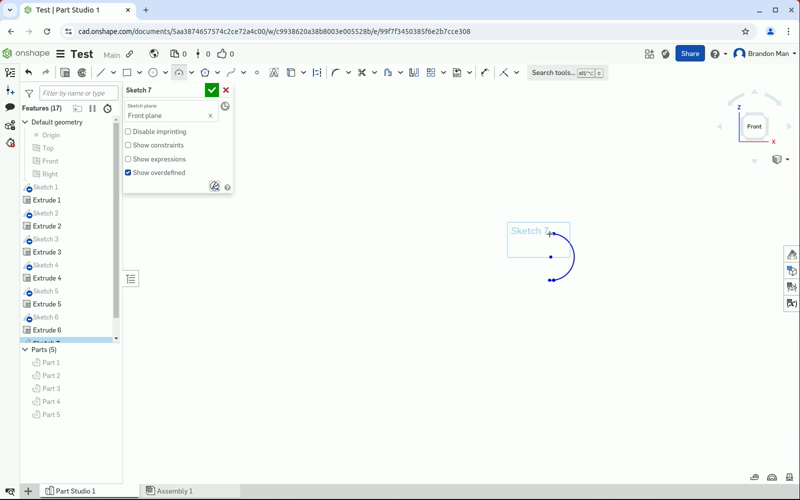
mouse_move(549, 233)
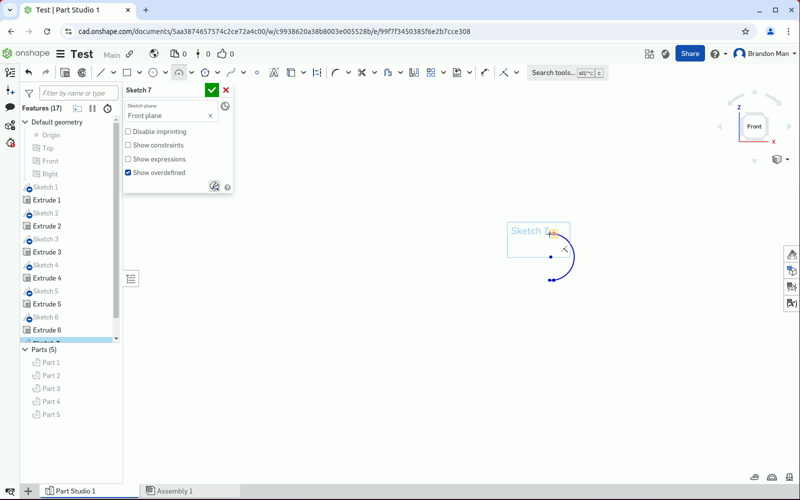
scroll(6)
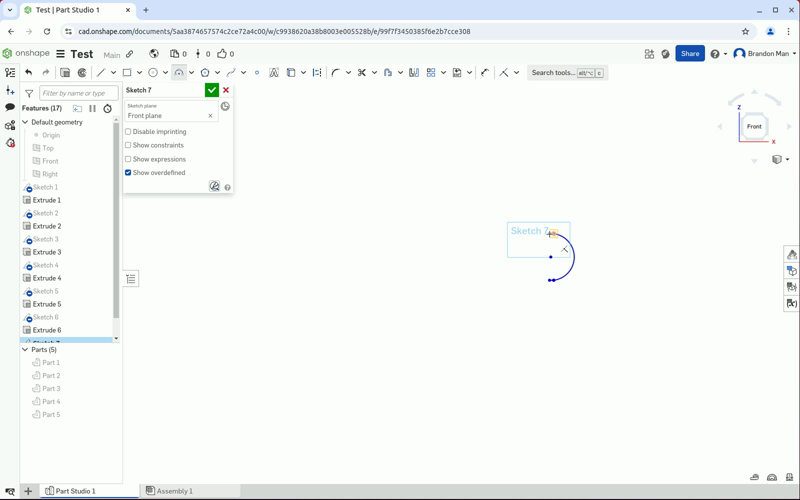
scroll(6)
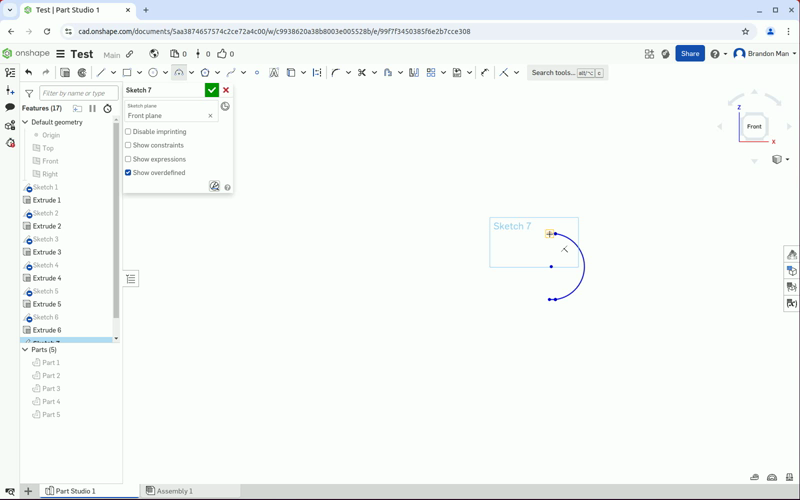
scroll(6)
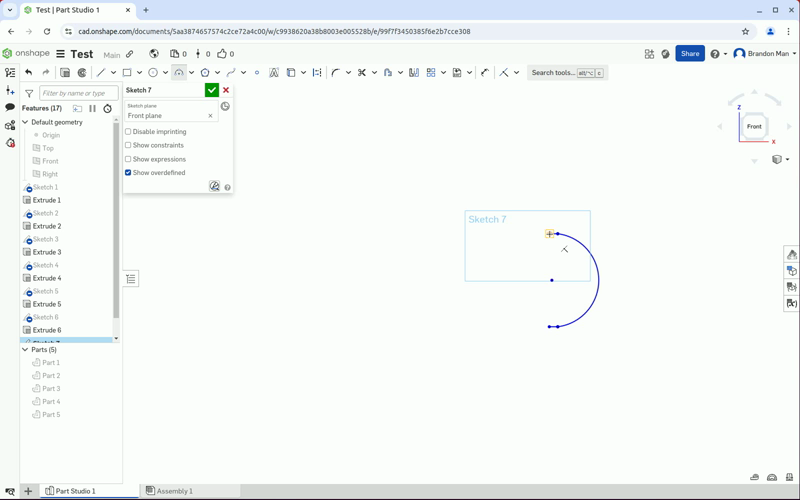
scroll(6)
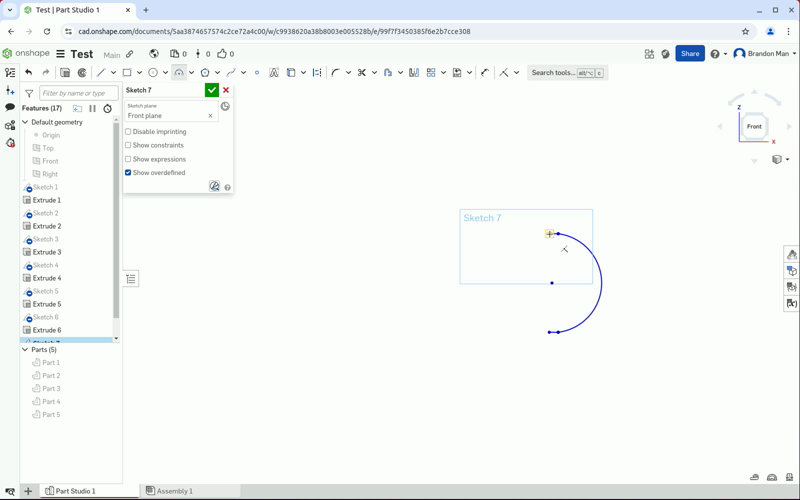
scroll(6)
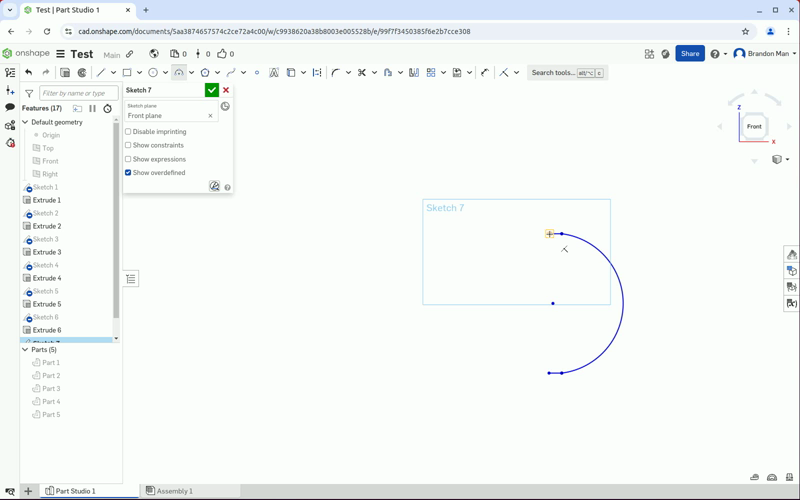
scroll(6)
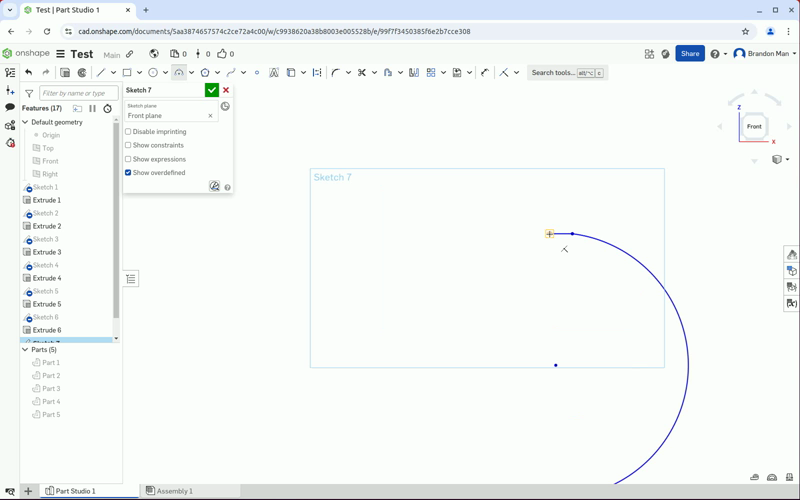
scroll(6)
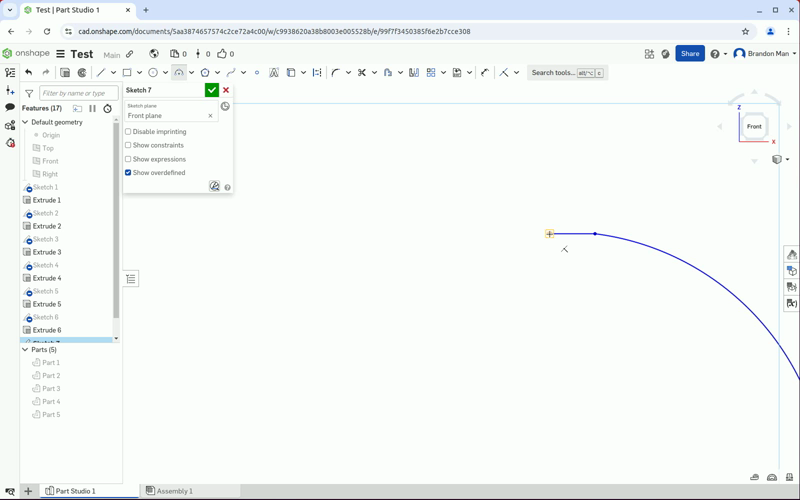
click(549, 233)
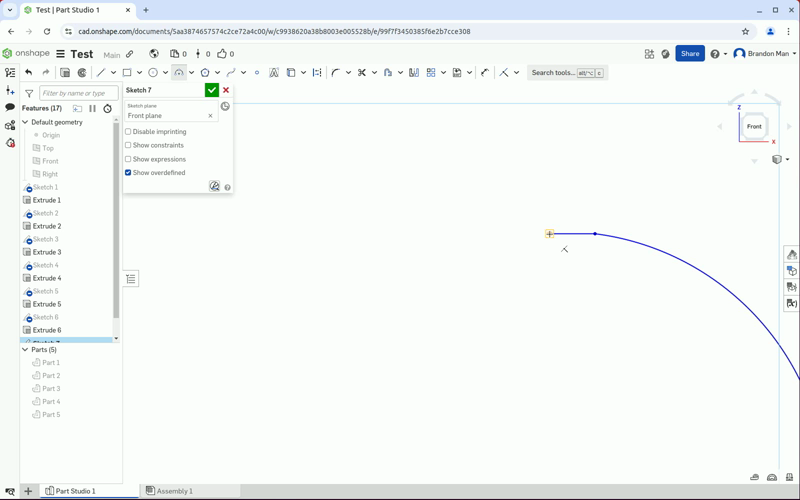
scroll(-6)
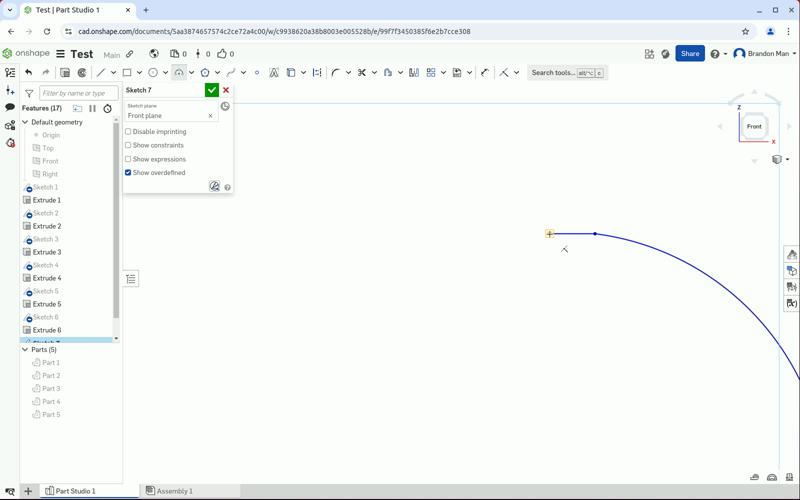
scroll(-6)
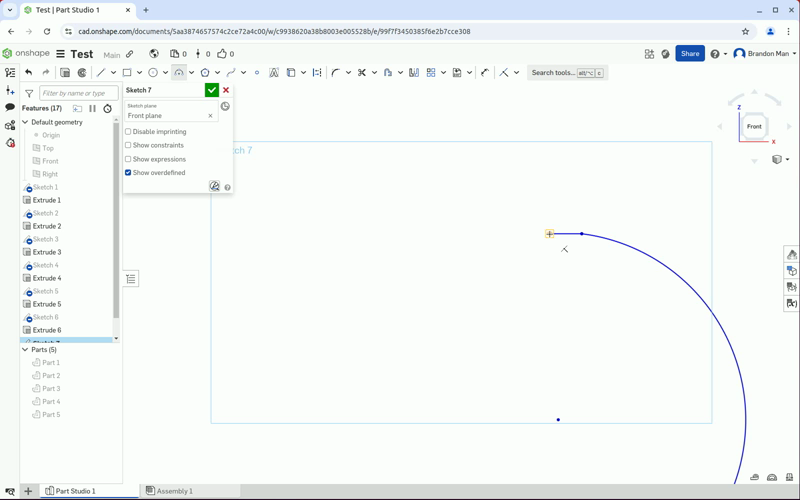
scroll(-6)
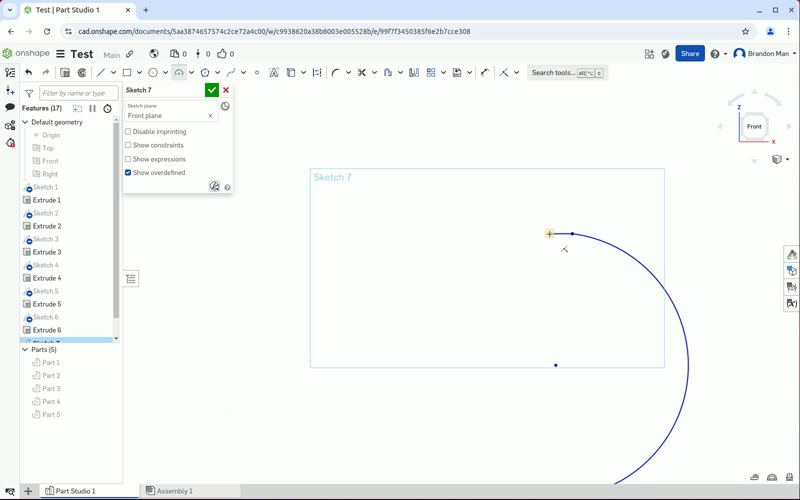
scroll(-6)
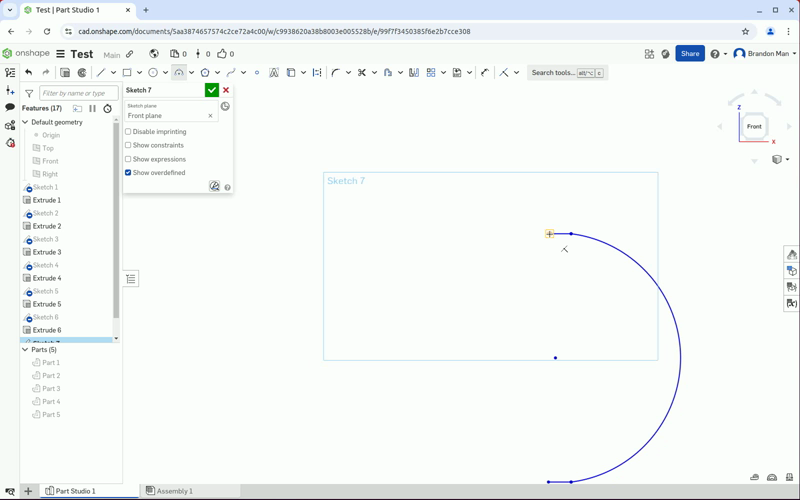
scroll(-6)
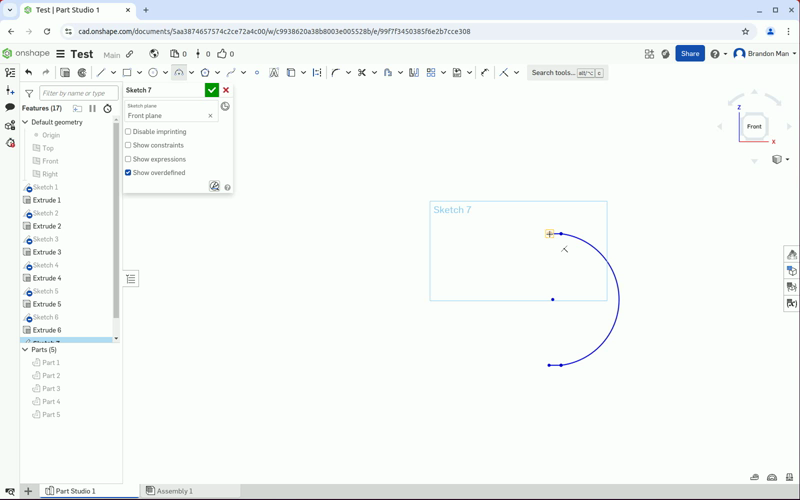
scroll(-6)
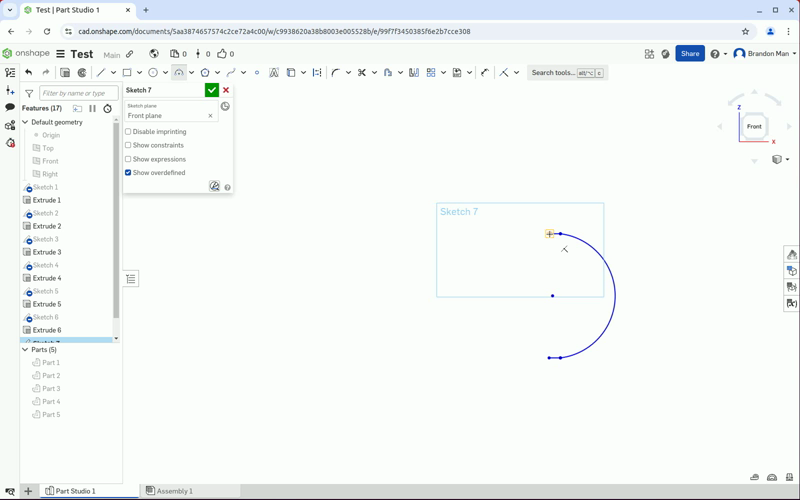
scroll(-6)
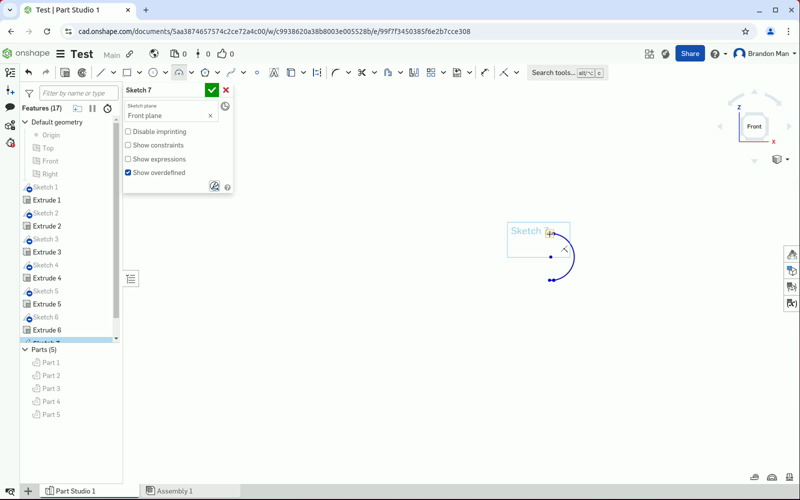
mouse_move(549, 280)
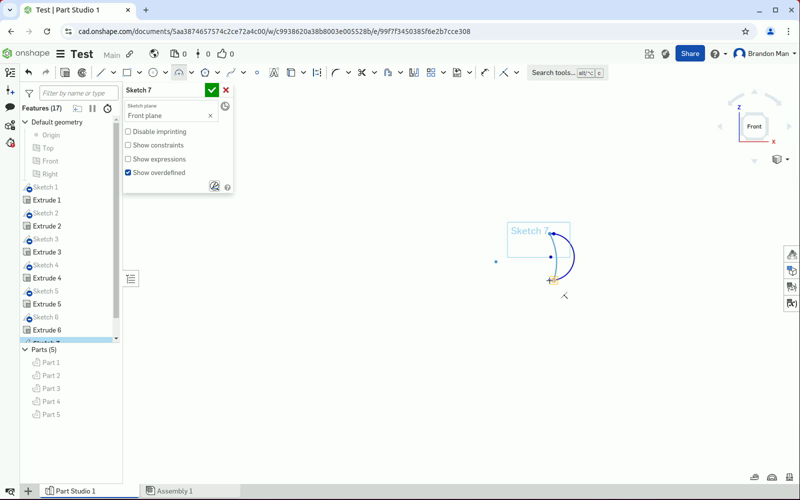
scroll(6)
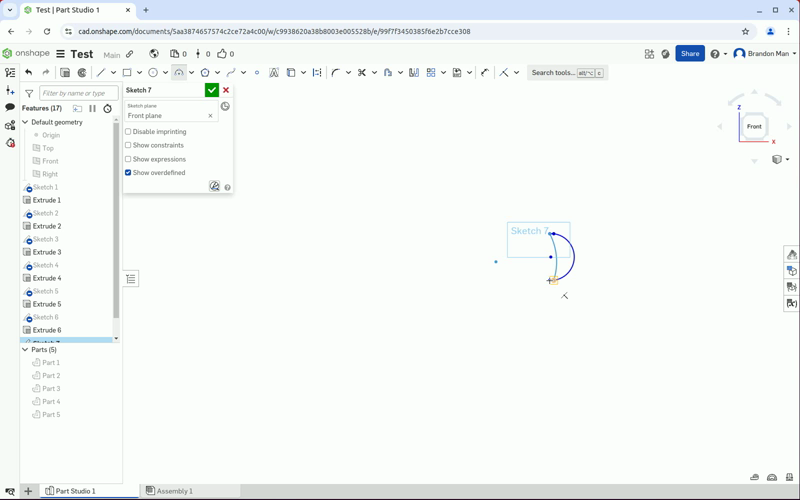
scroll(6)
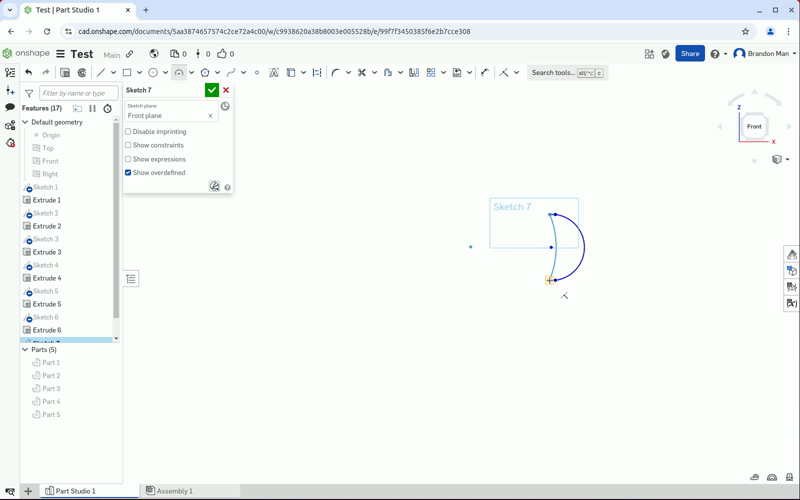
scroll(6)
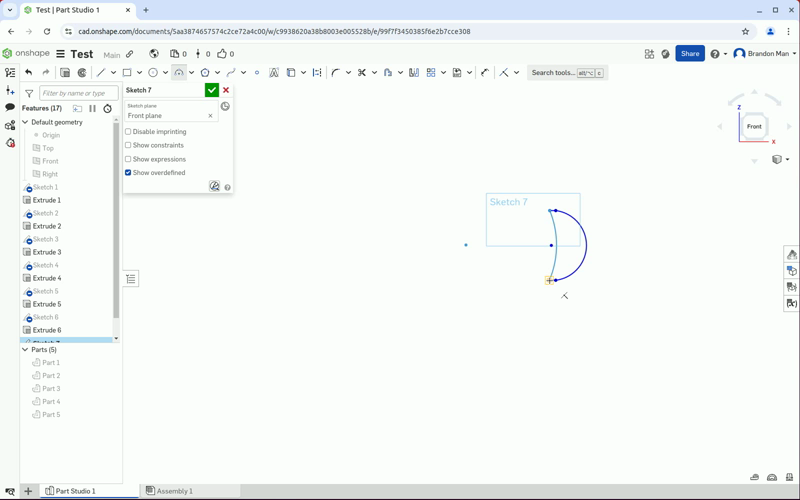
scroll(6)
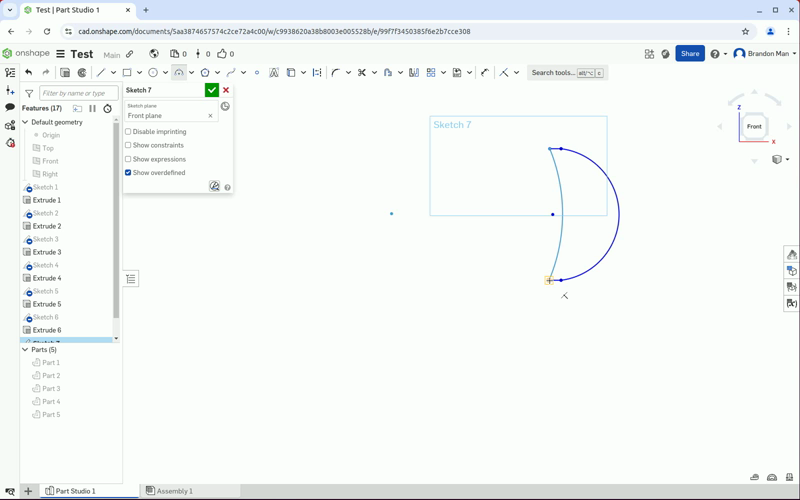
scroll(6)
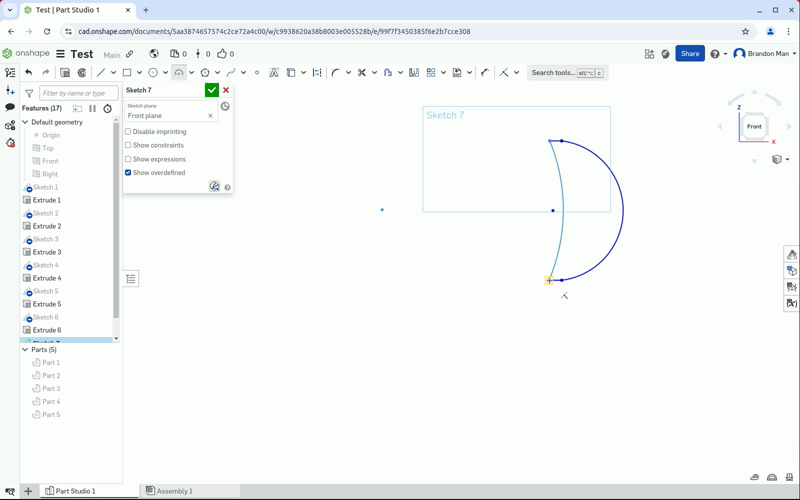
scroll(6)
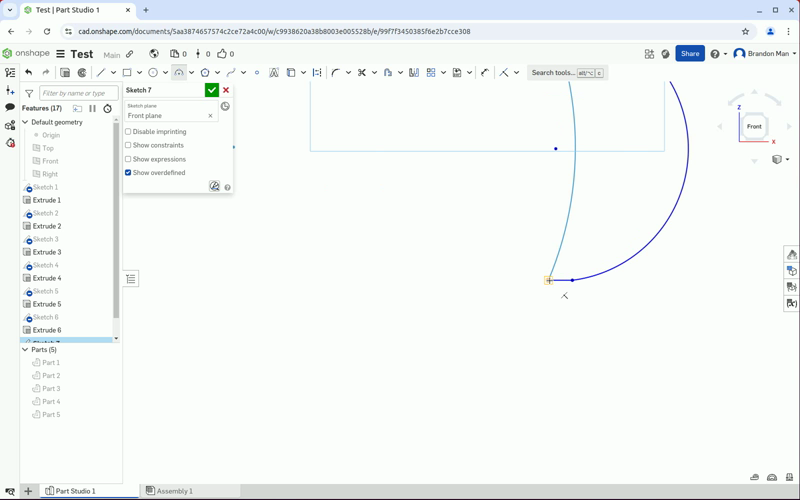
scroll(6)
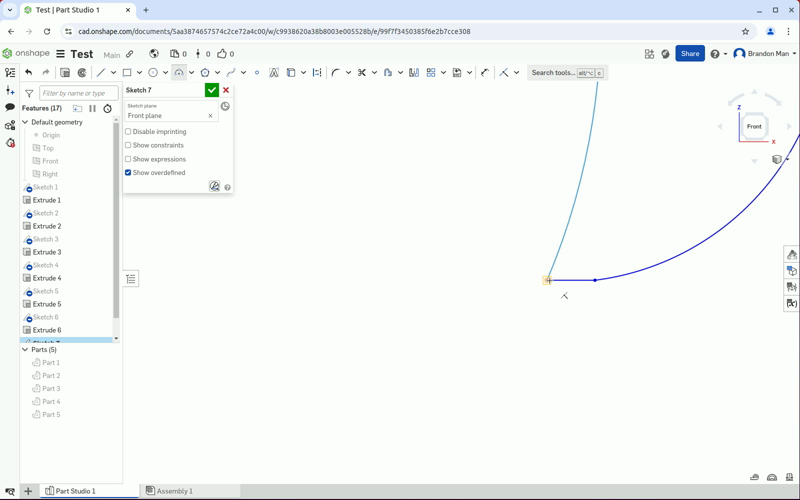
click(549, 280)
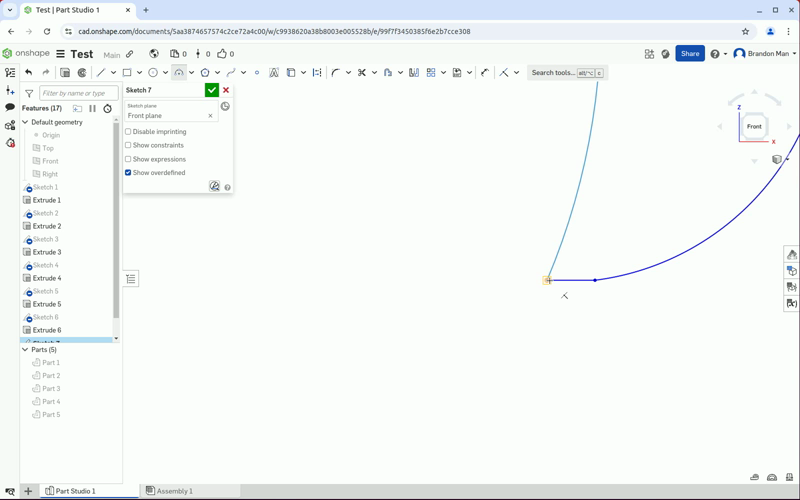
scroll(-6)
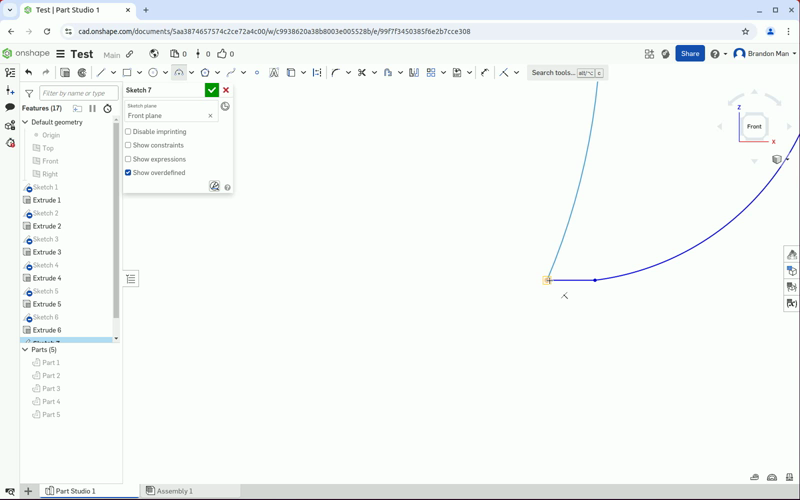
scroll(-6)
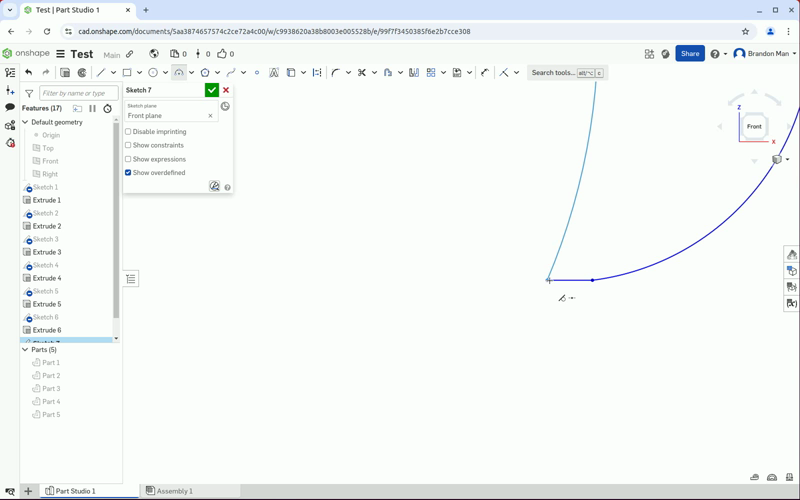
scroll(-6)
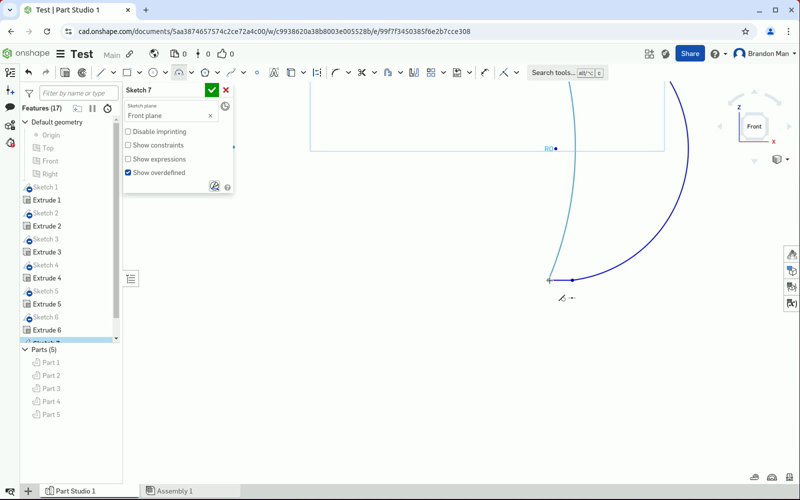
scroll(-6)
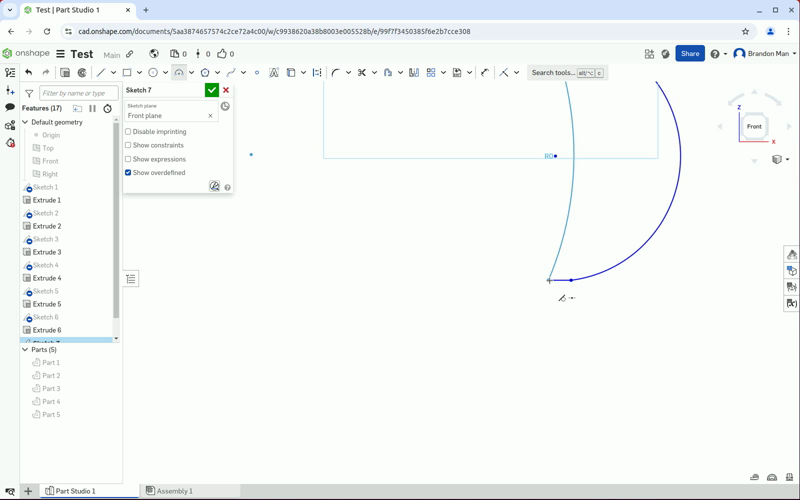
scroll(-6)
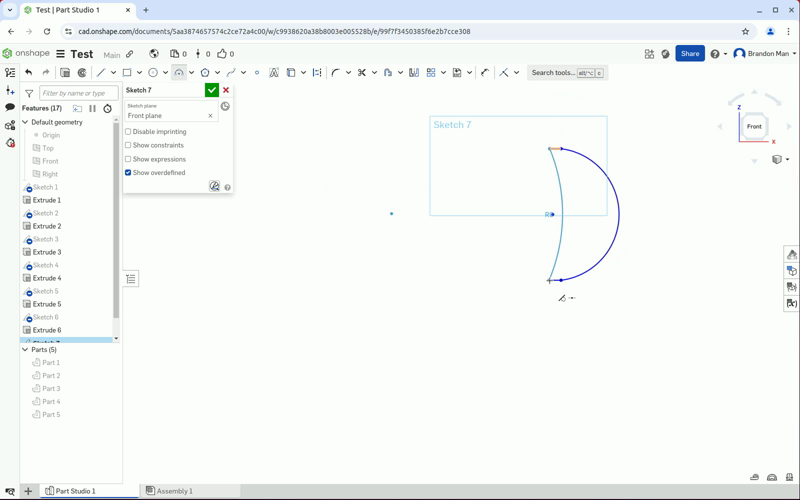
scroll(-6)
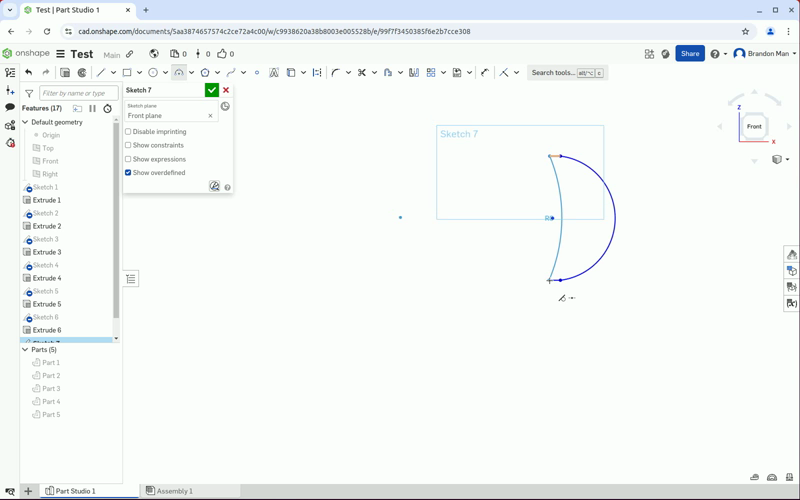
scroll(-6)
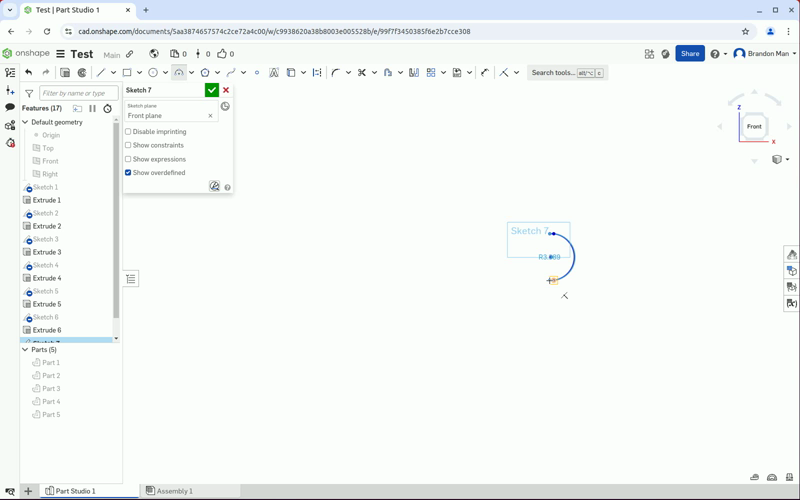
key_down(shift)
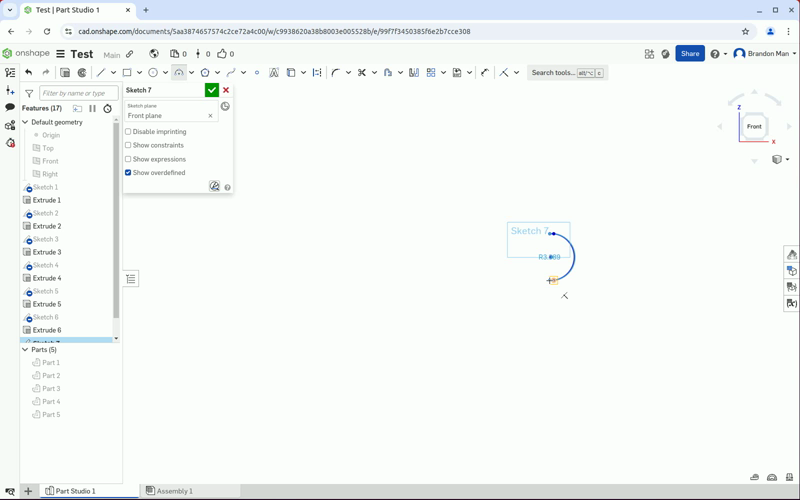
mouse_move(527, 256)
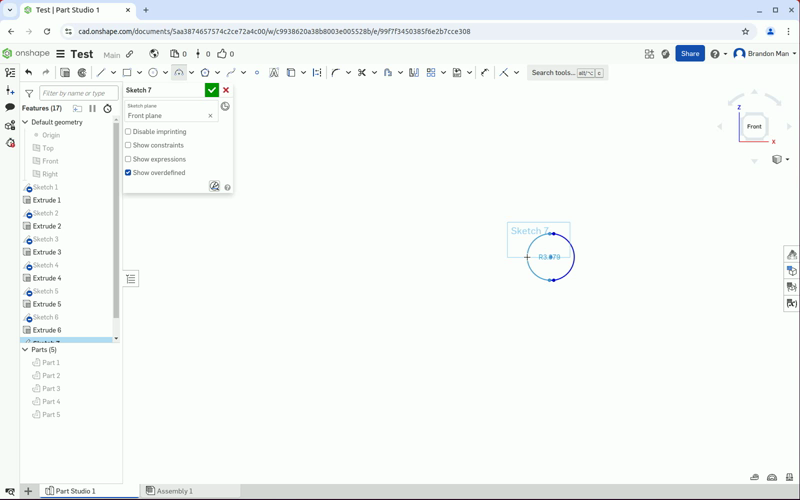
click(527, 256)
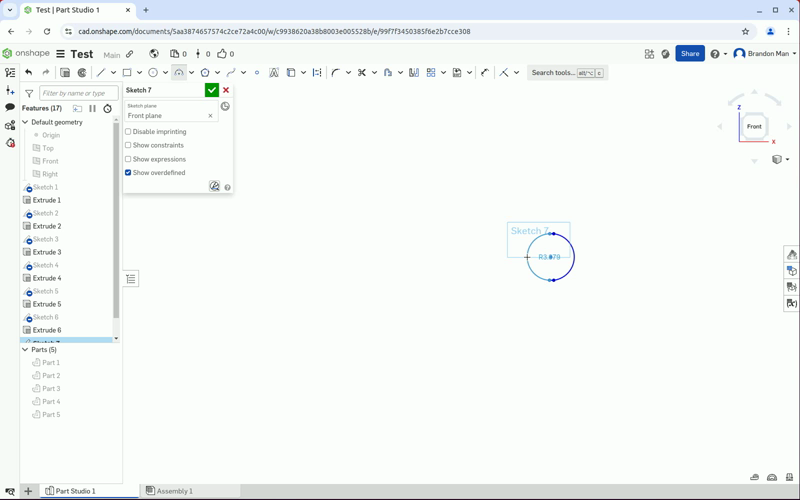
key_up(shift)
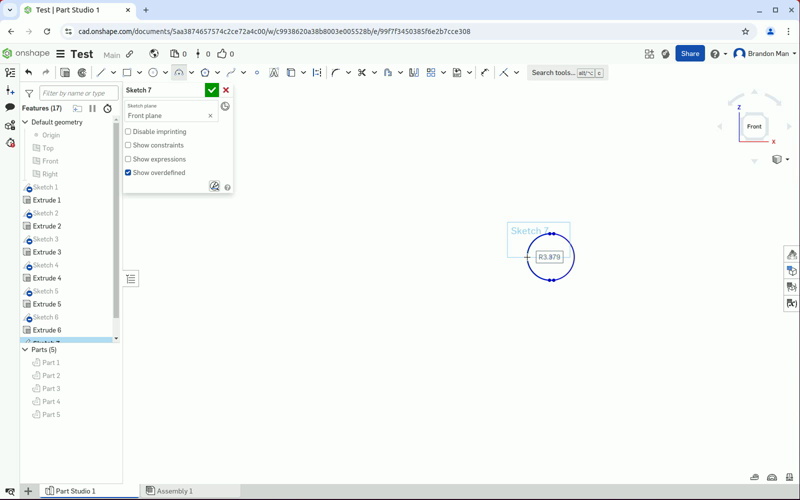
key(esc)
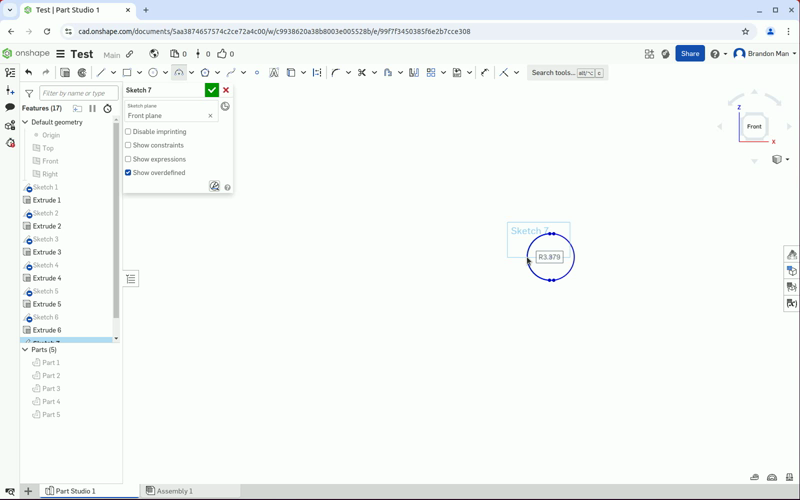
key(c)
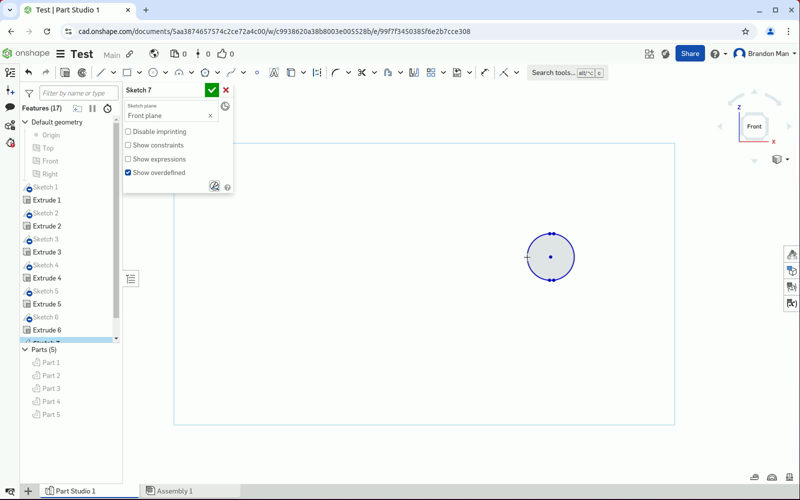
key_down(shift)
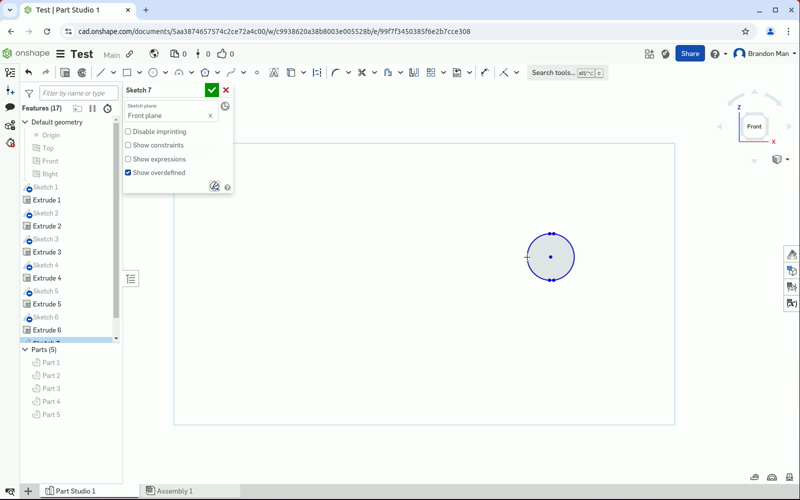
mouse_move(550, 256)
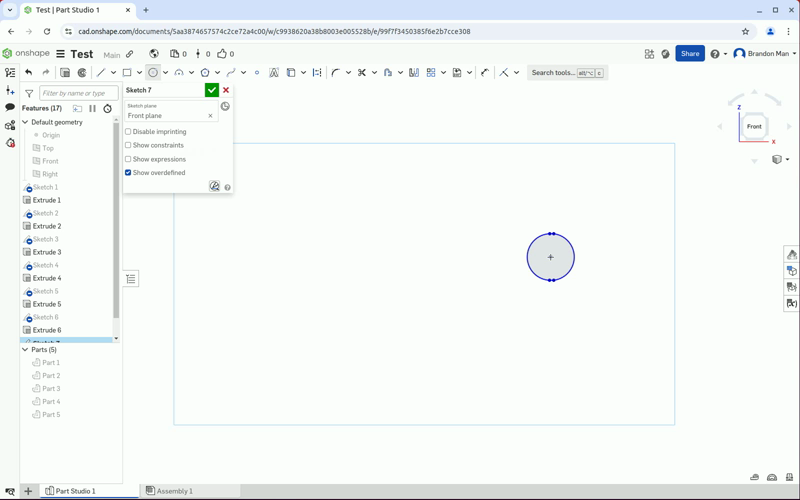
click(550, 256)
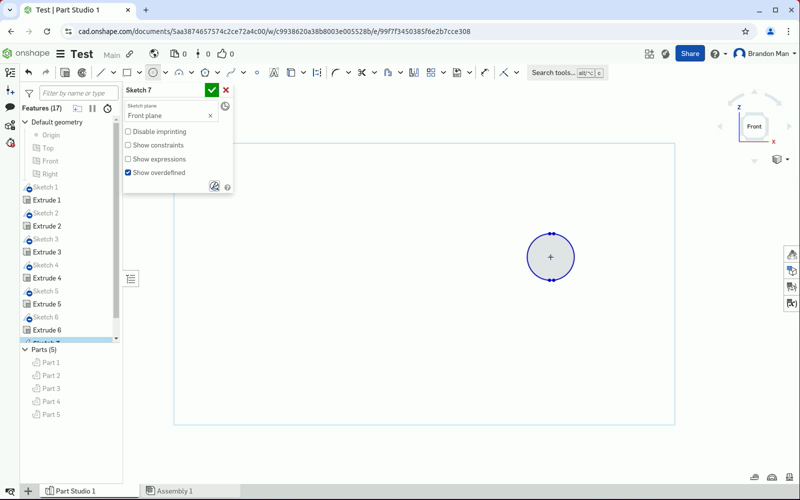
key_up(shift)
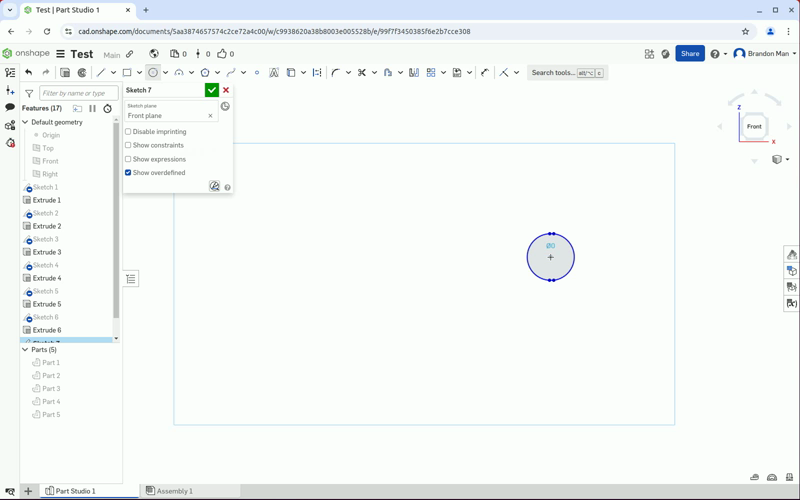
mouse_move(562, 256)
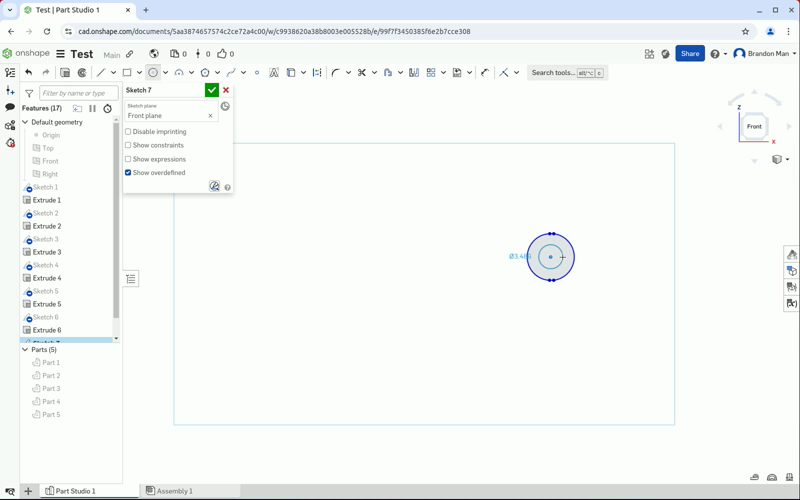
click(562, 256)
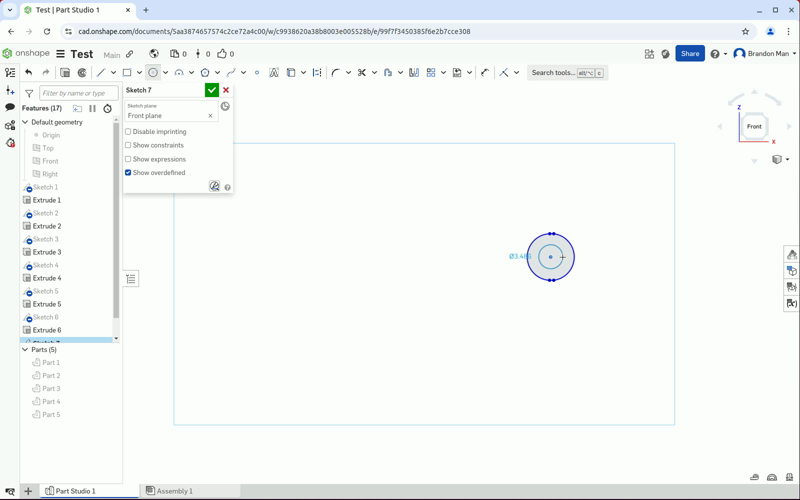
key(esc)
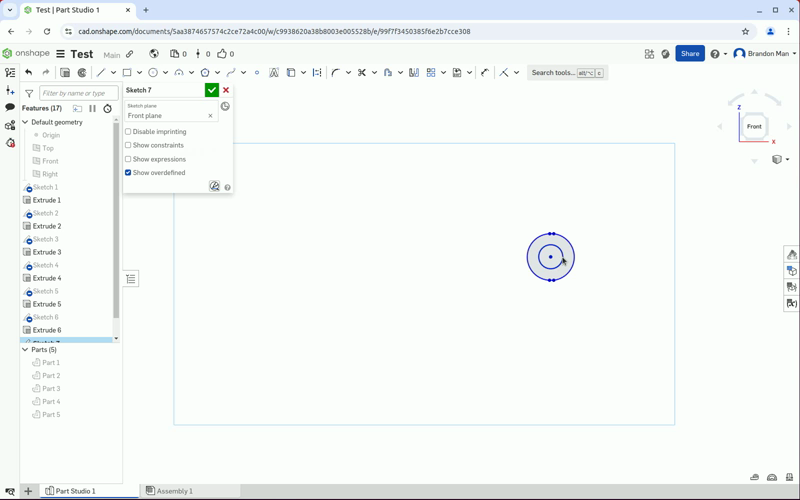
mouse_move(568, 269)
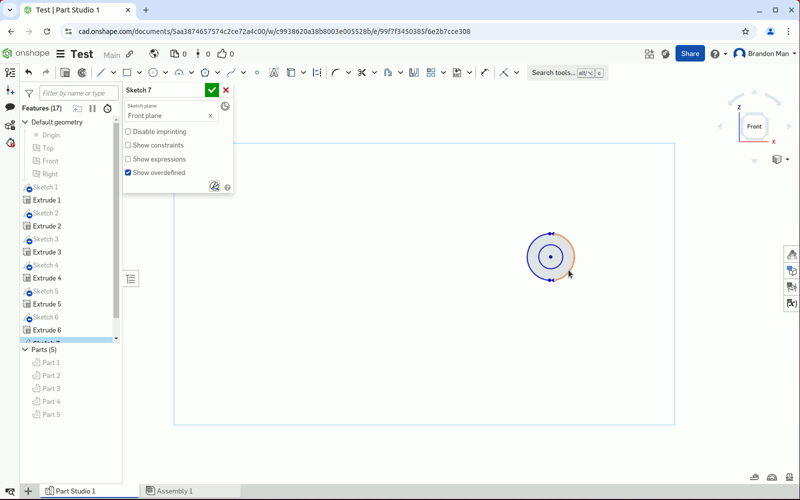
scroll(6)
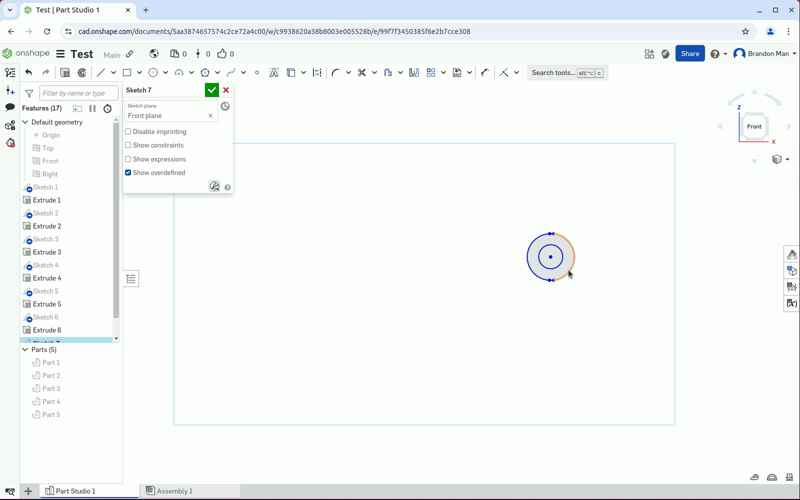
scroll(6)
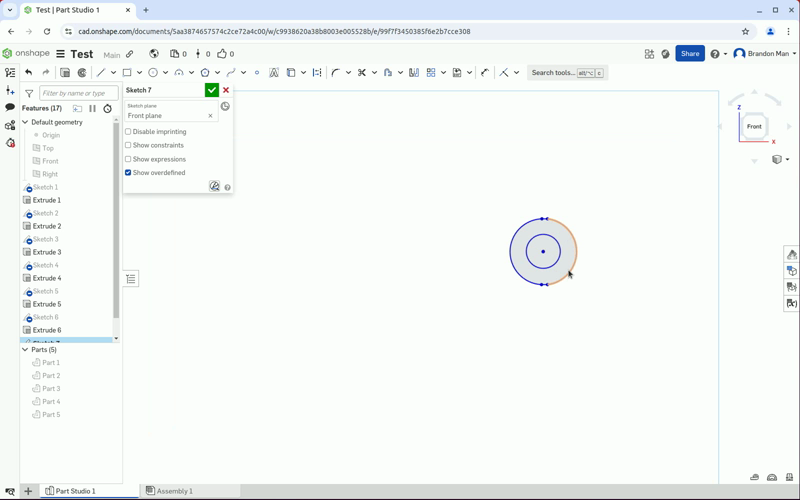
scroll(6)
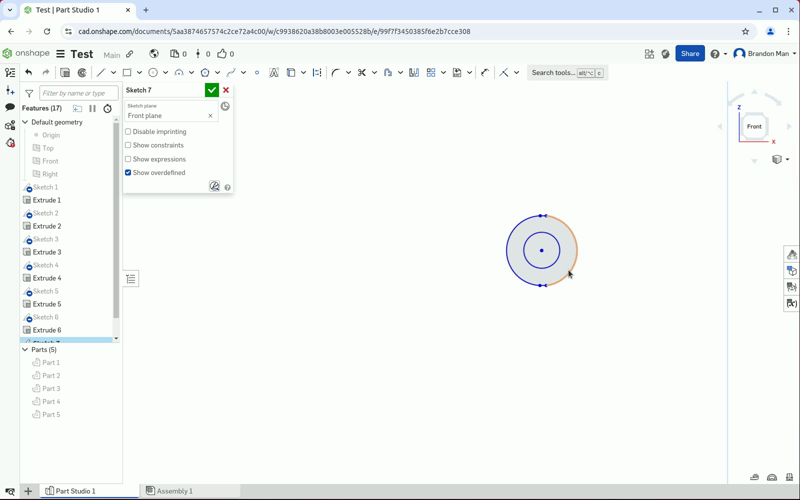
scroll(6)
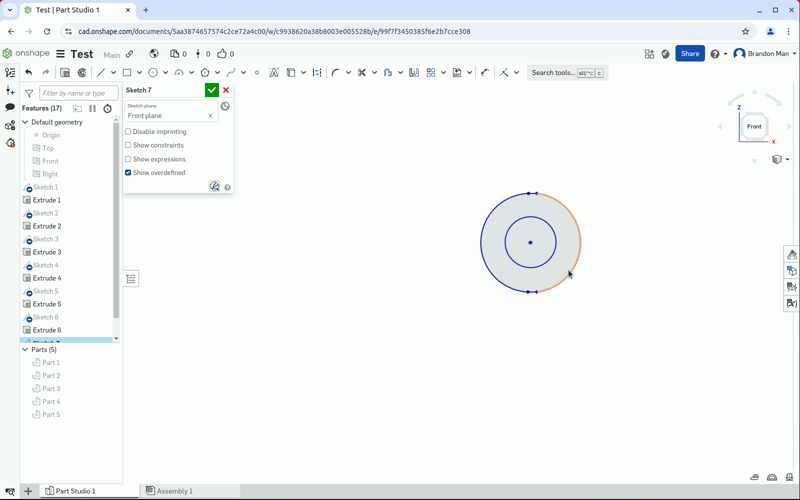
scroll(6)
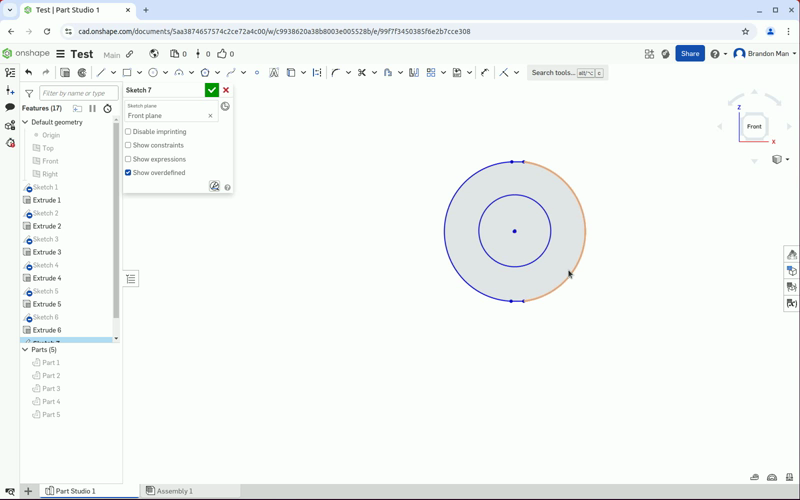
scroll(6)
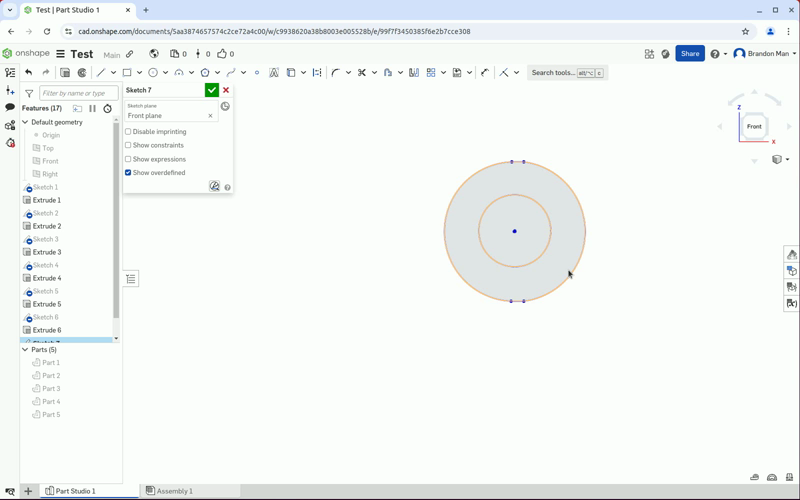
scroll(6)
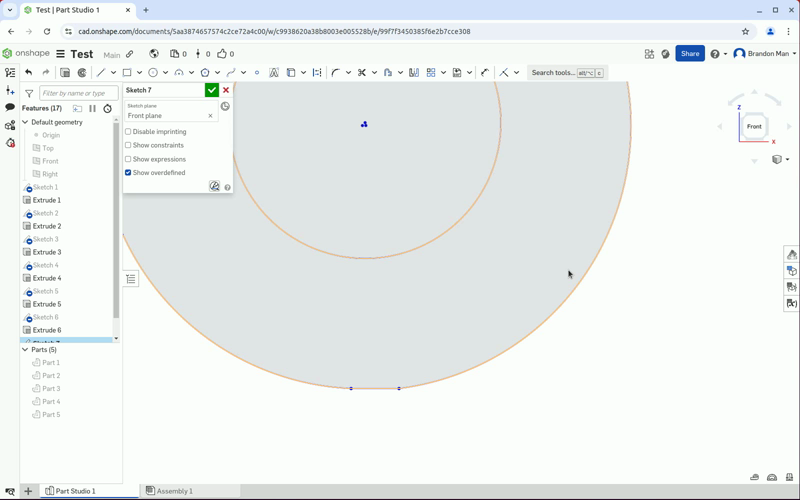
click(568, 269)
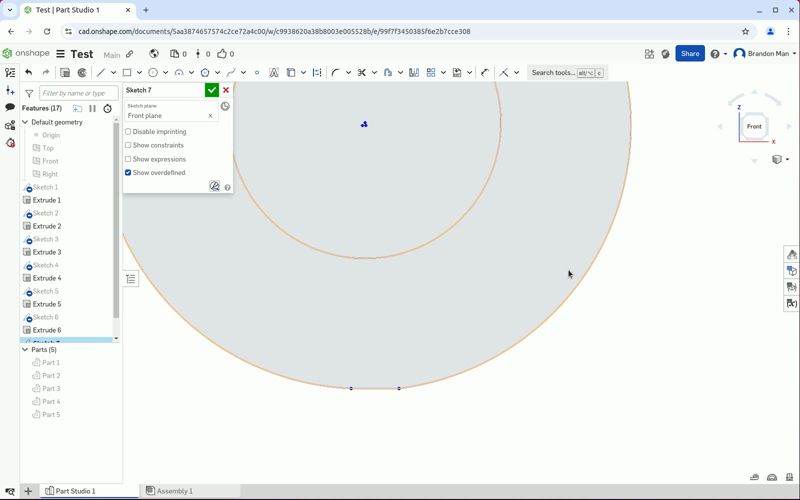
scroll(-6)
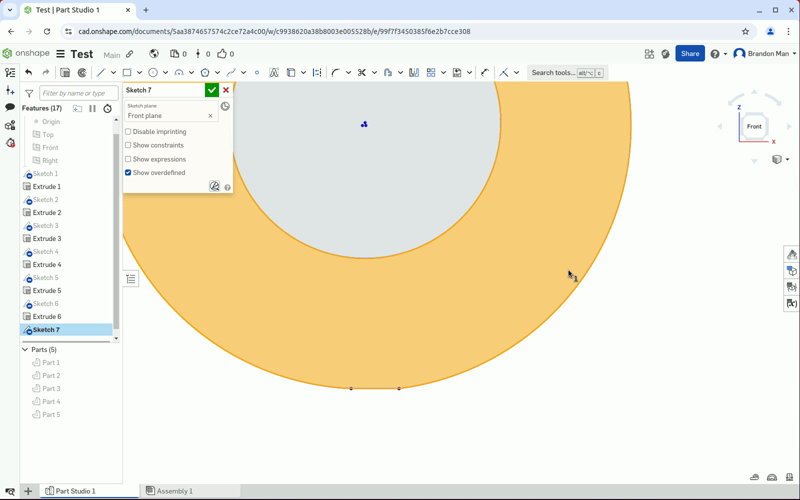
scroll(-6)
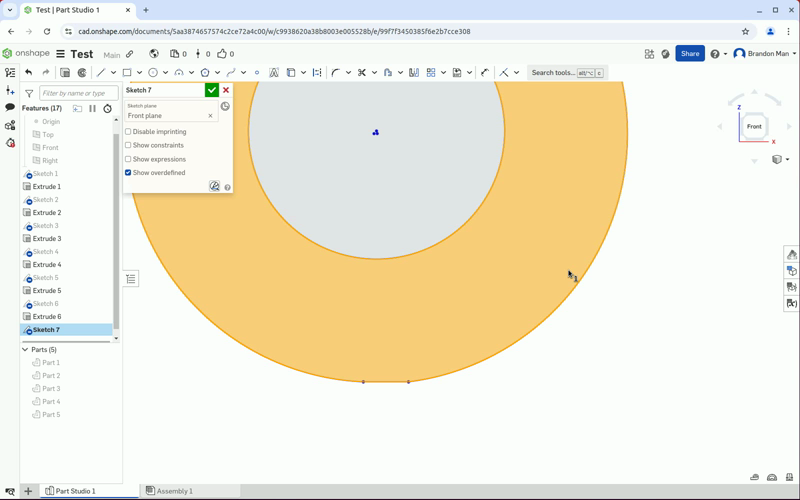
scroll(-6)
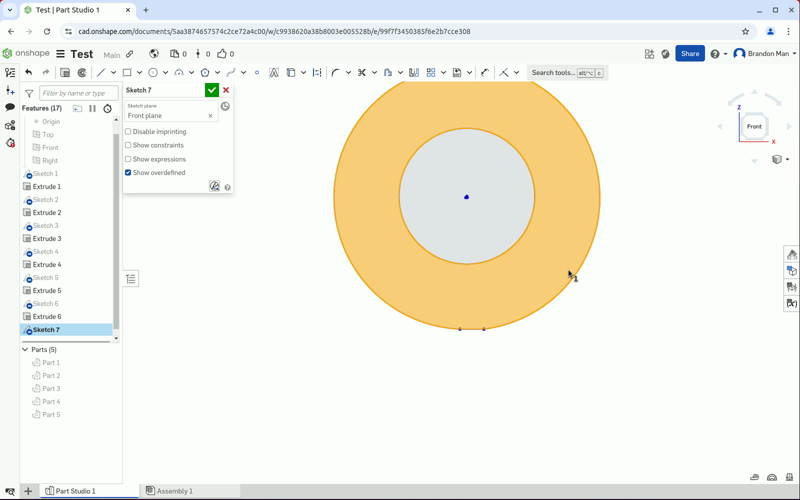
scroll(-6)
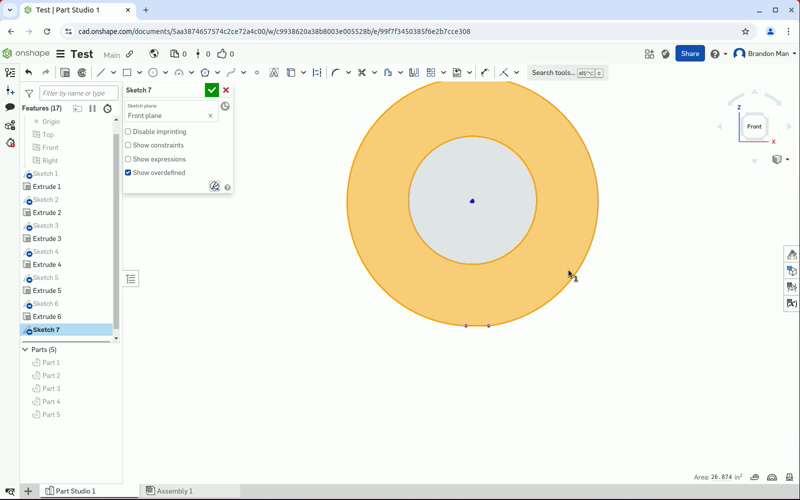
scroll(-6)
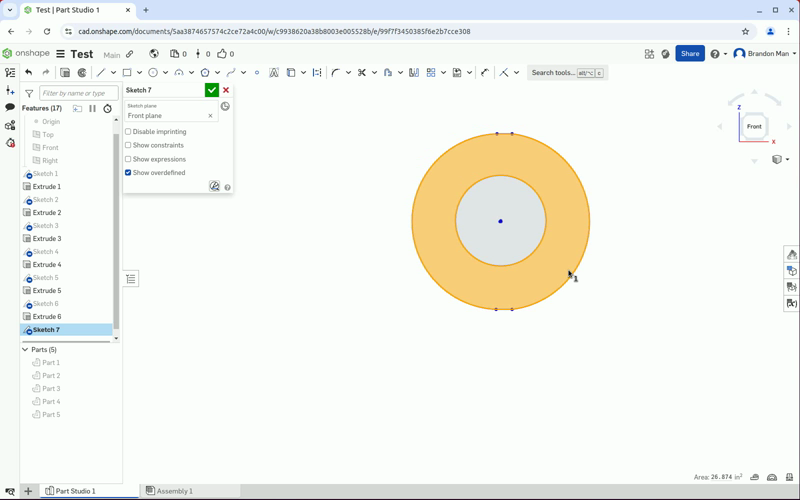
scroll(-6)
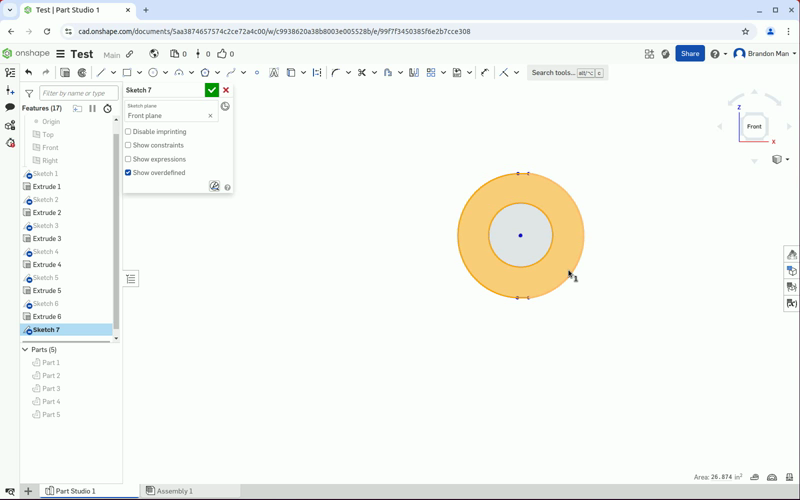
scroll(-6)
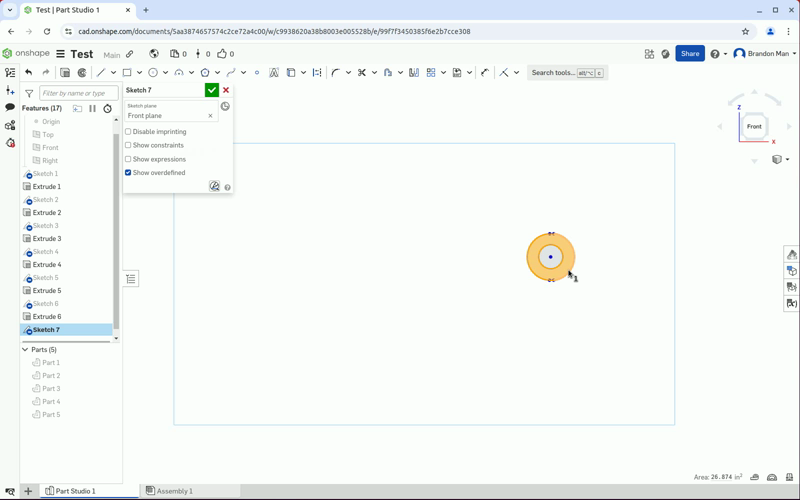
mouse_move(73, 352)
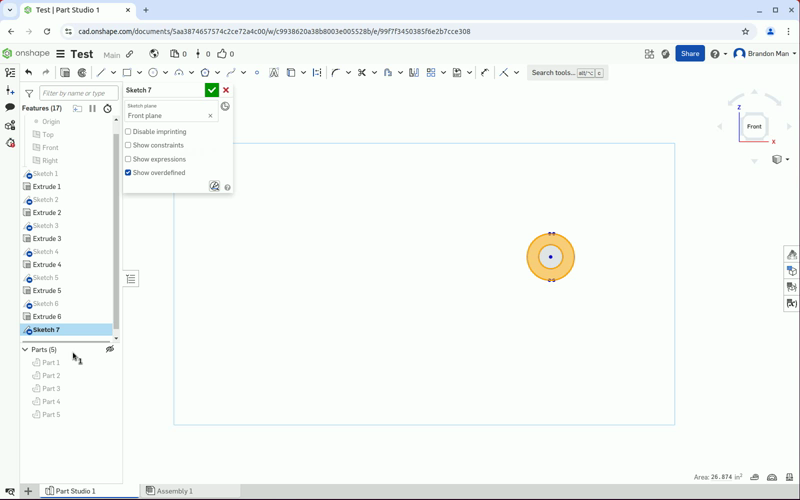
key(shift+y)
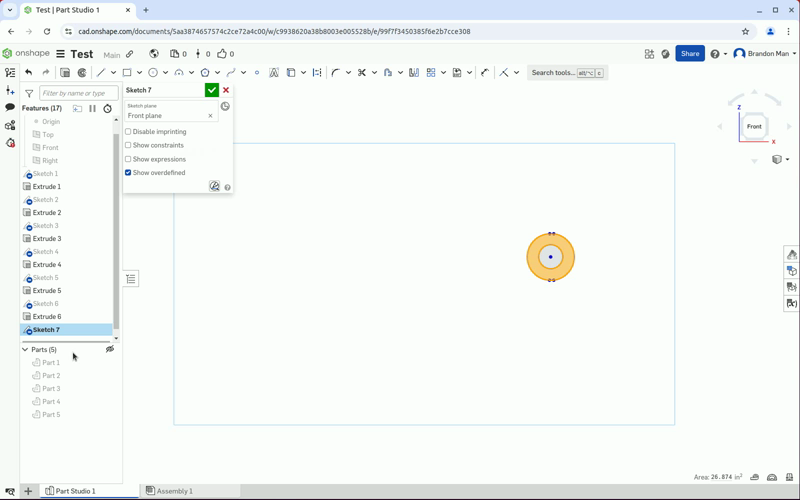
key(shift+e)
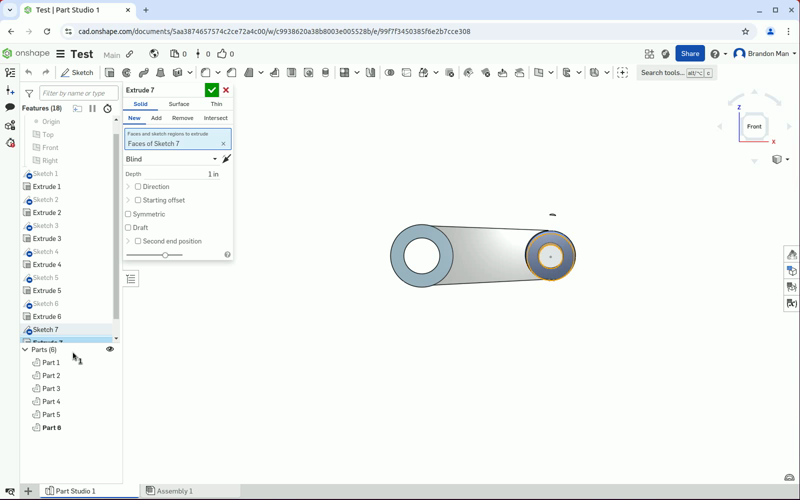
mouse_move(143, 106)
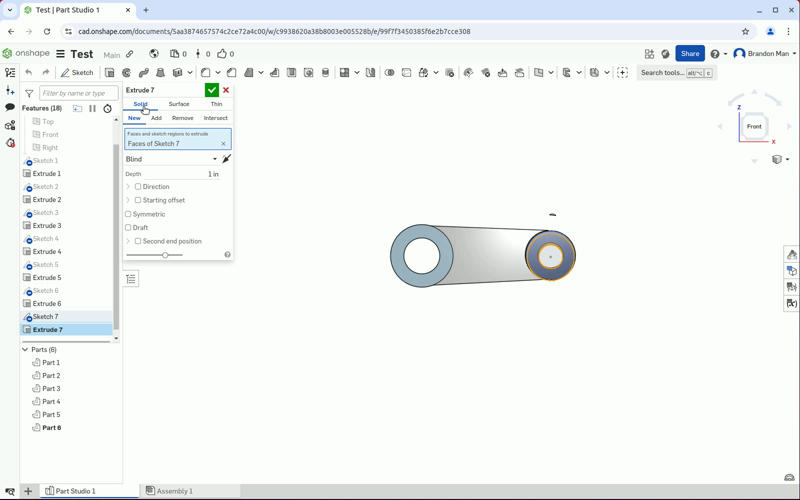
click(143, 106)
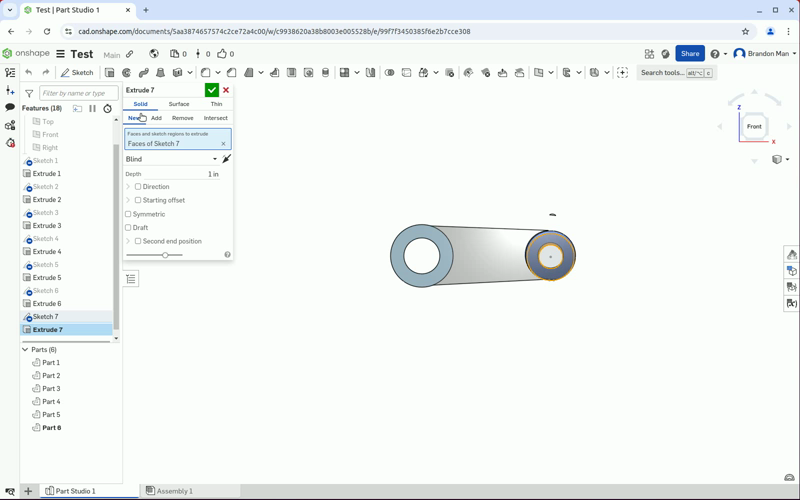
mouse_move(137, 120)
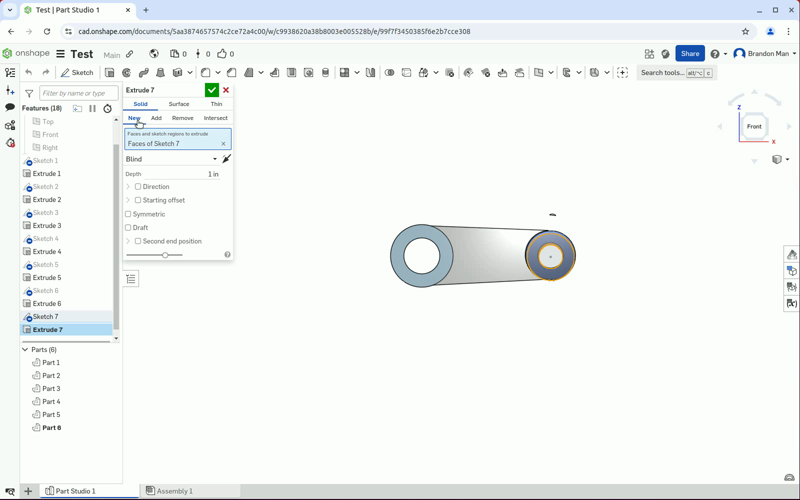
click(137, 120)
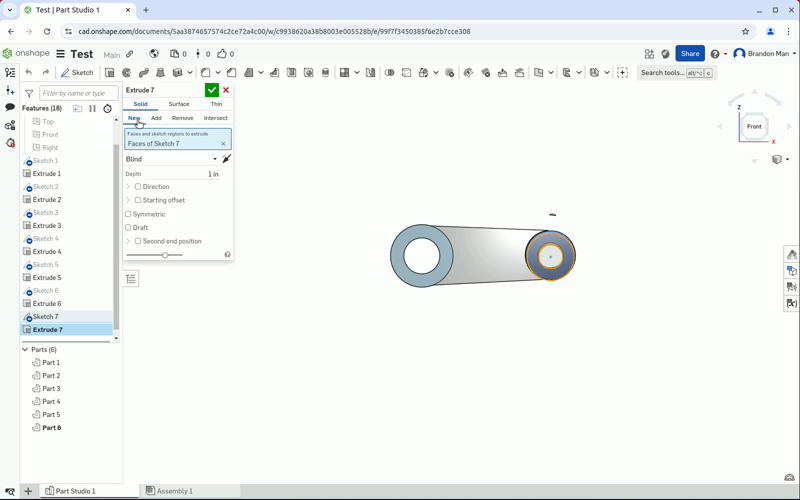
key(tab, 4)
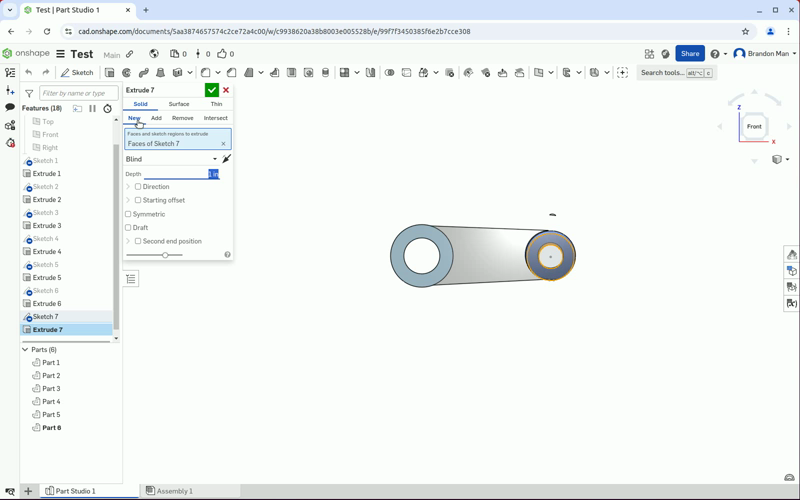
text(6.981)
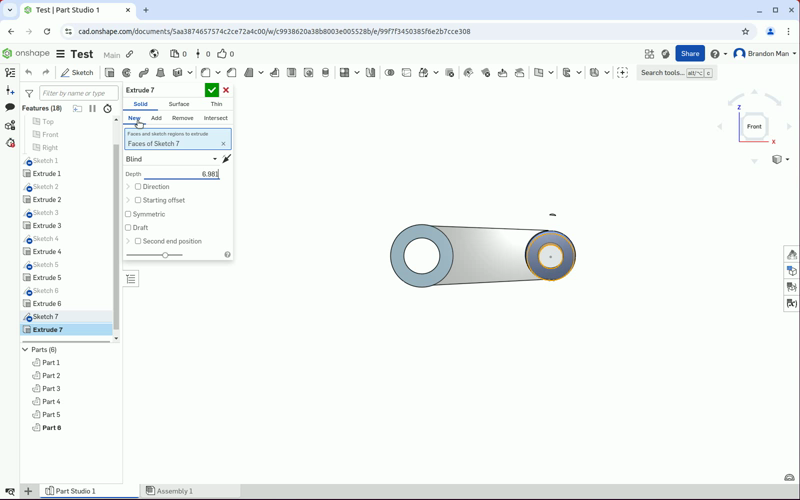
key(enter)
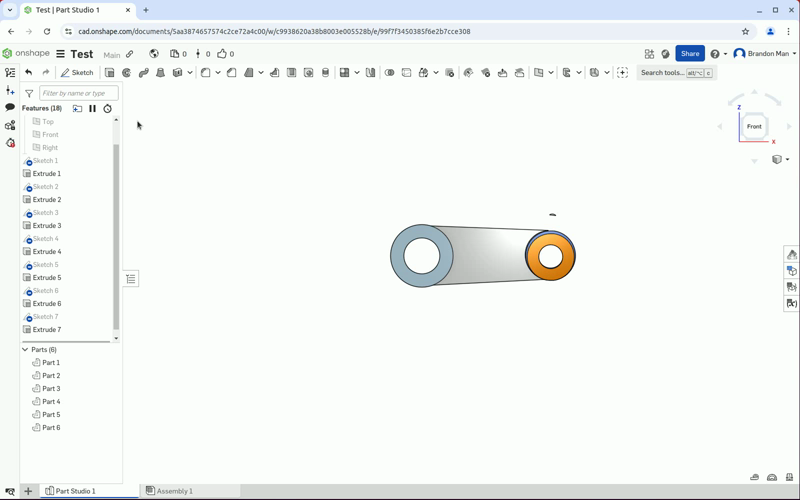
key(shift+h)
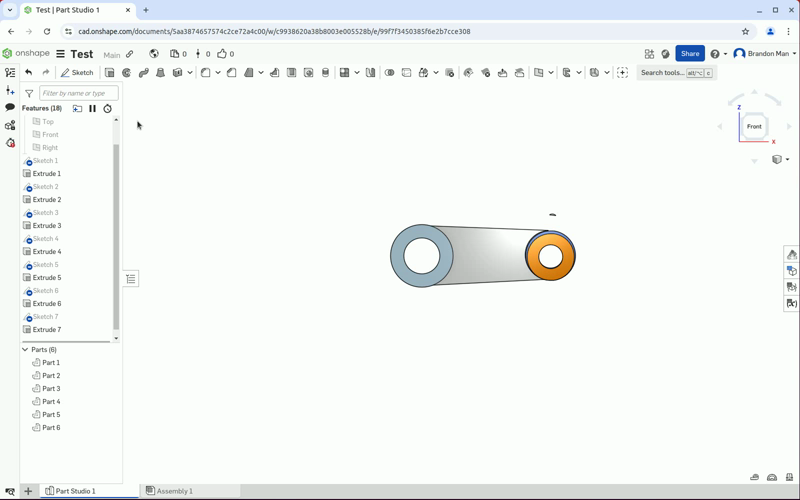
key(shift+h)
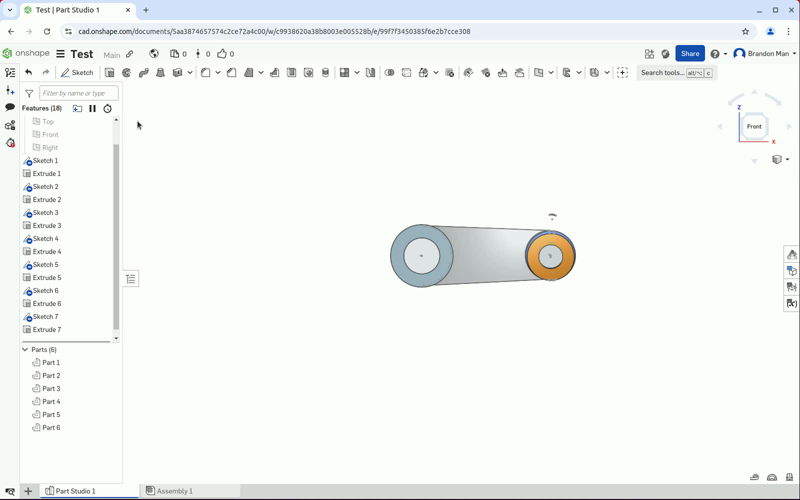
key(shift+7)
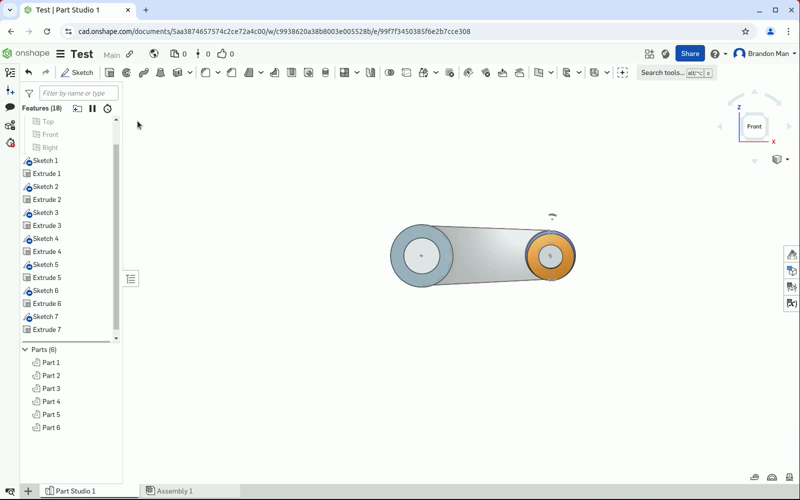
key(left, 2)
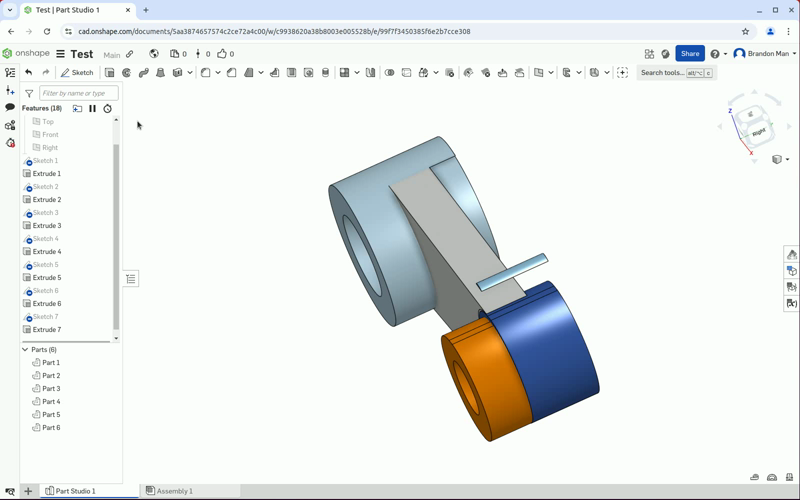
key(down, 2)
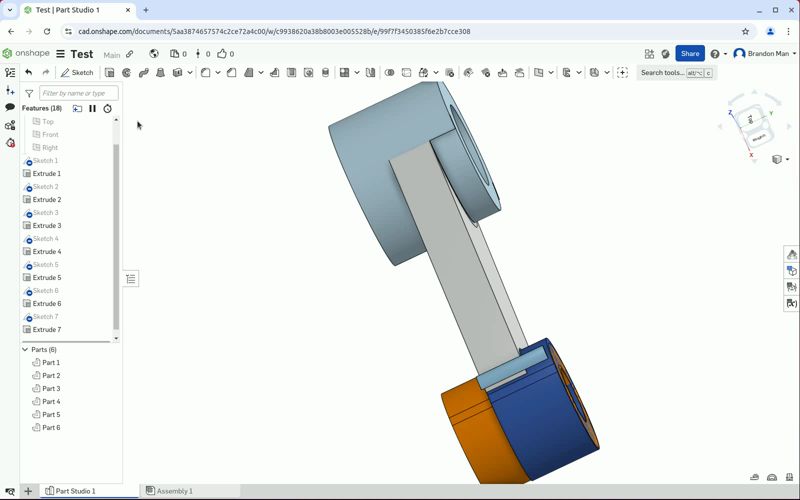
key(up, 2)
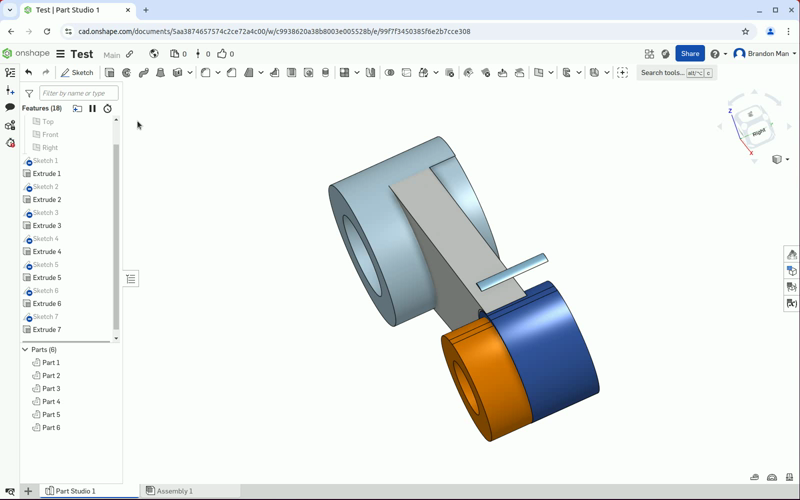
key(right, 2)
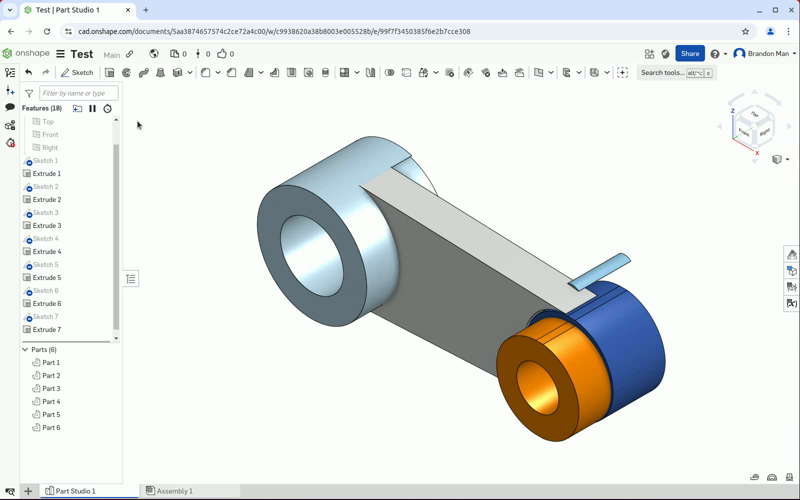
mouse_move(69, 163)
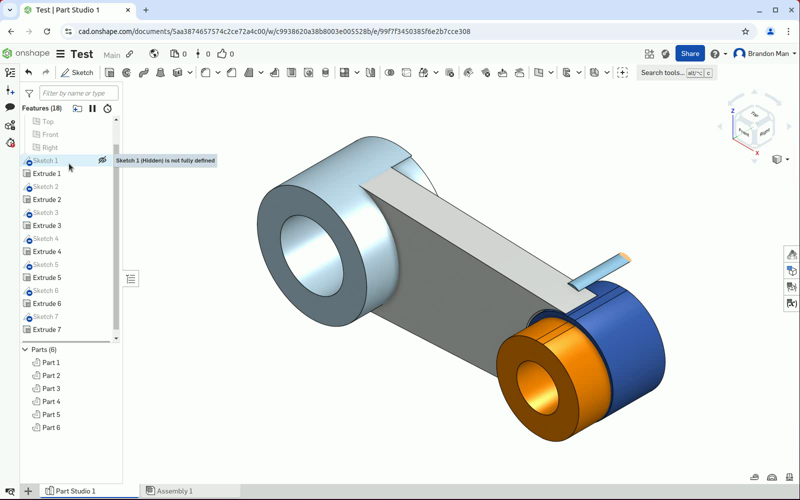
click(69, 163)